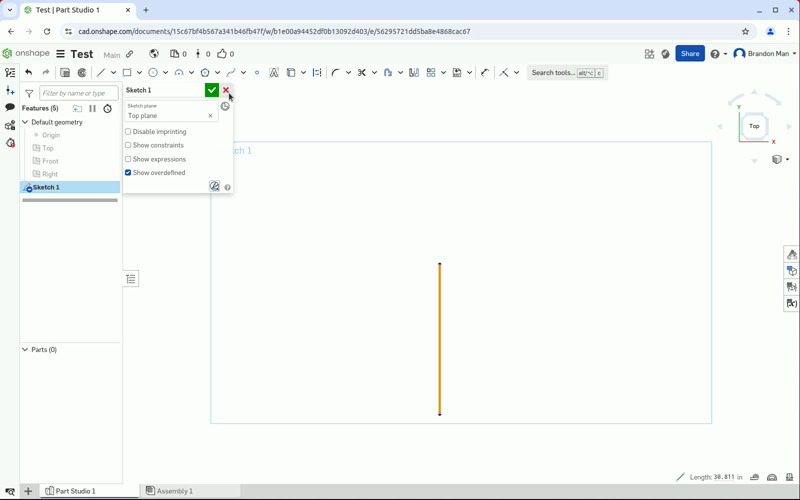
key(shift+h)
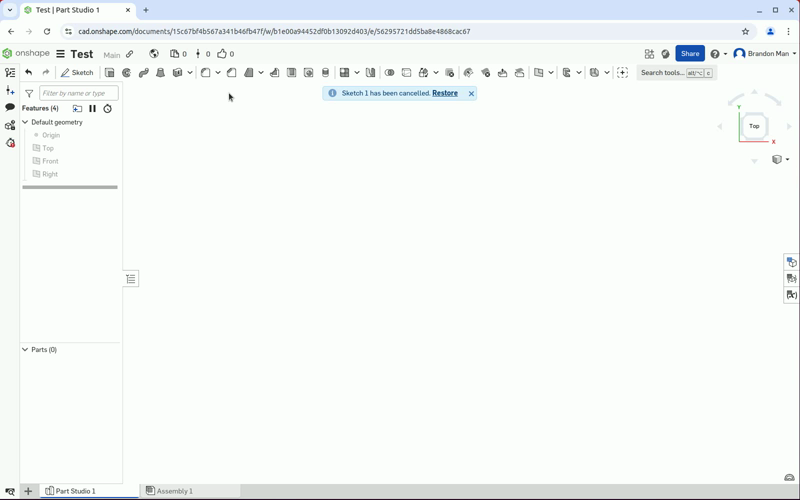
mouse_move(73, 352)
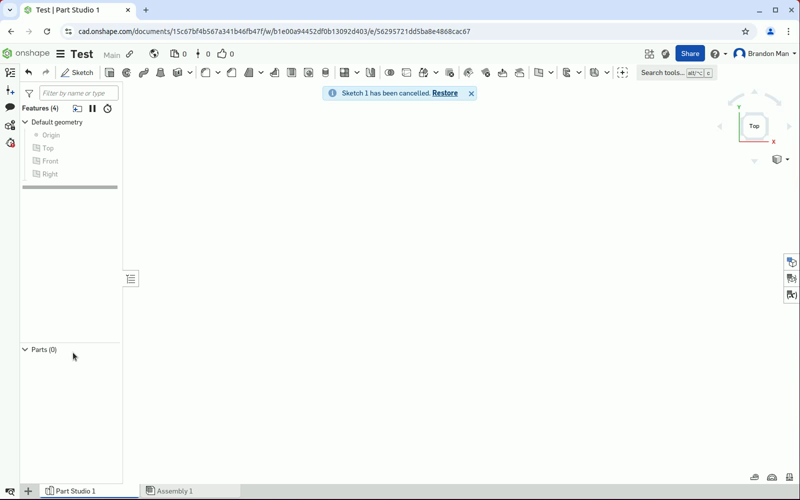
key(y)
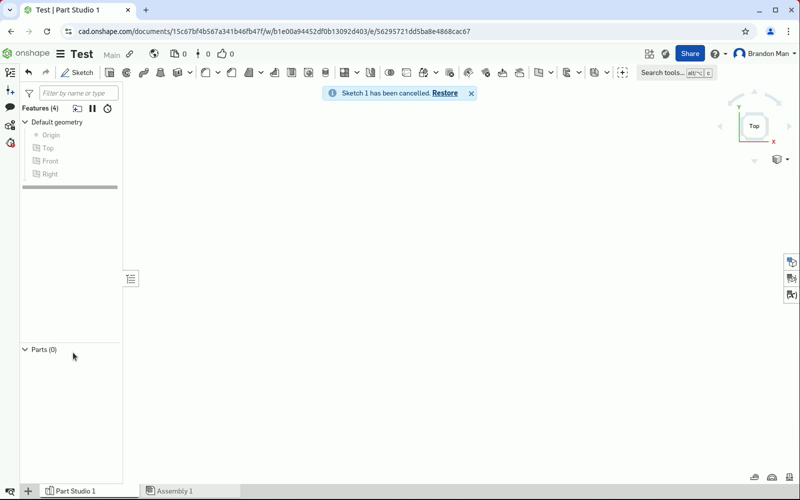
key(shift+p)
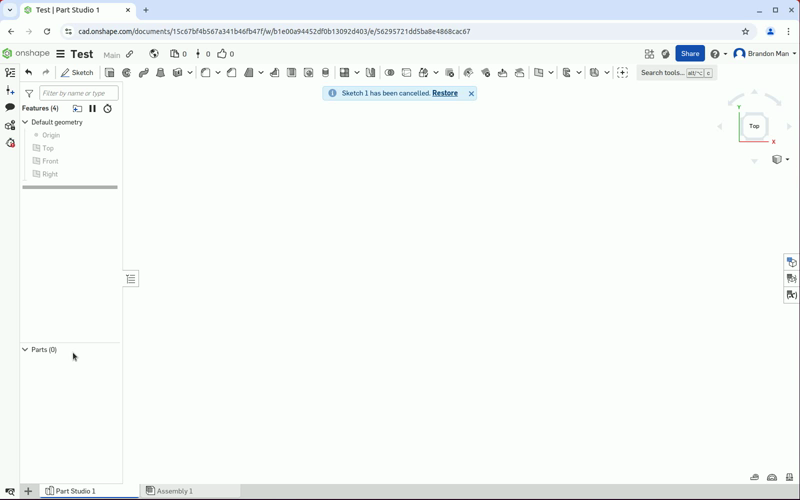
key(space)
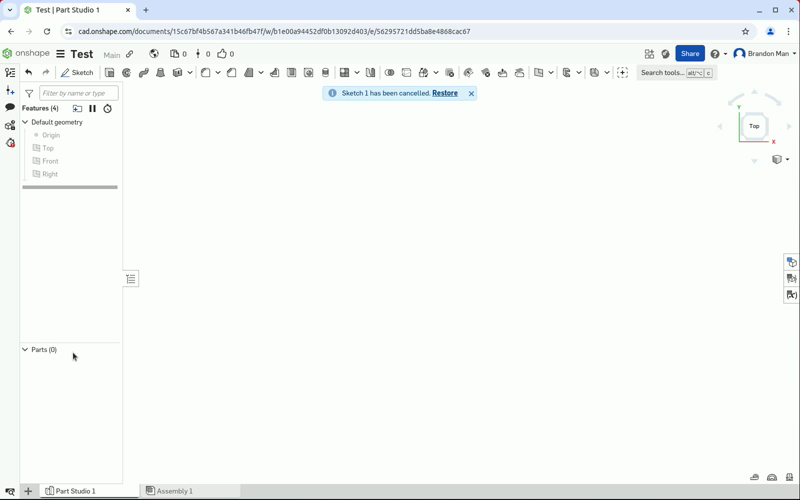
key_down(shift)
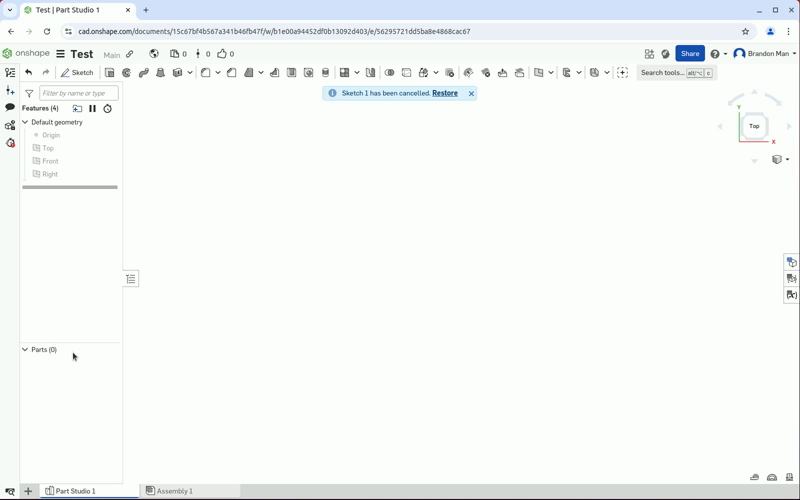
key(up)
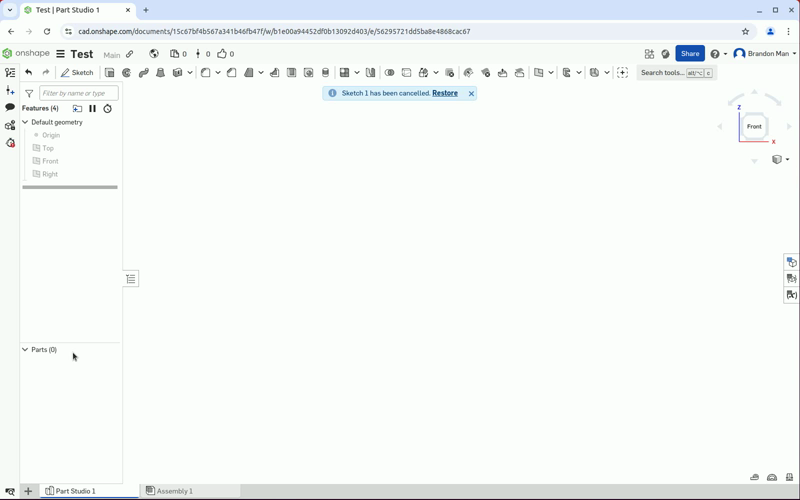
key_up(shift)
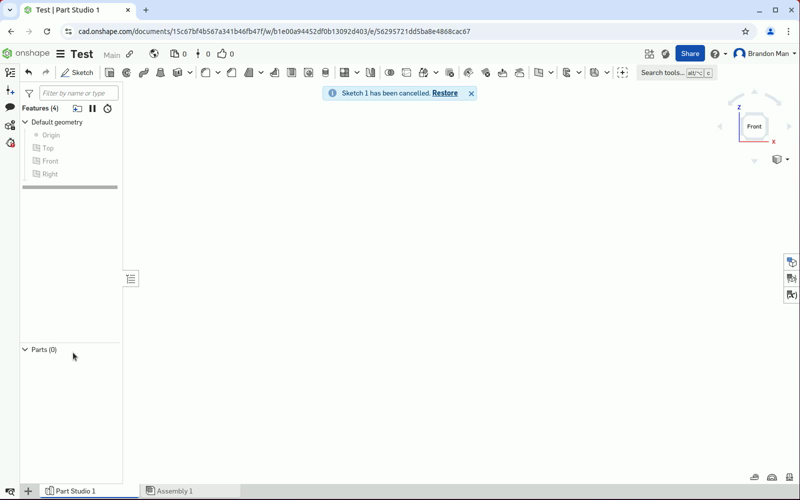
key(space)
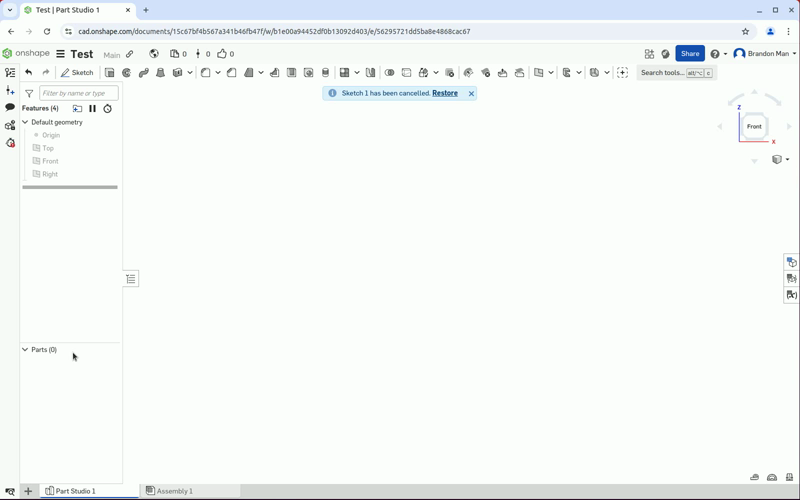
key_down(shift)
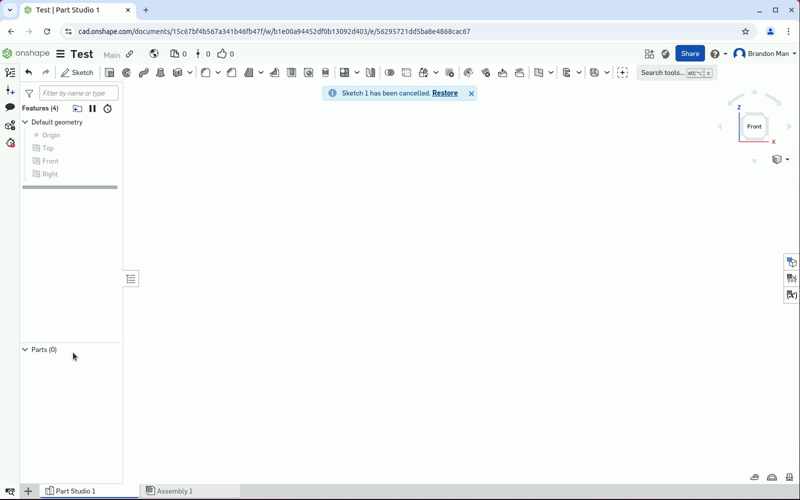
key(left)
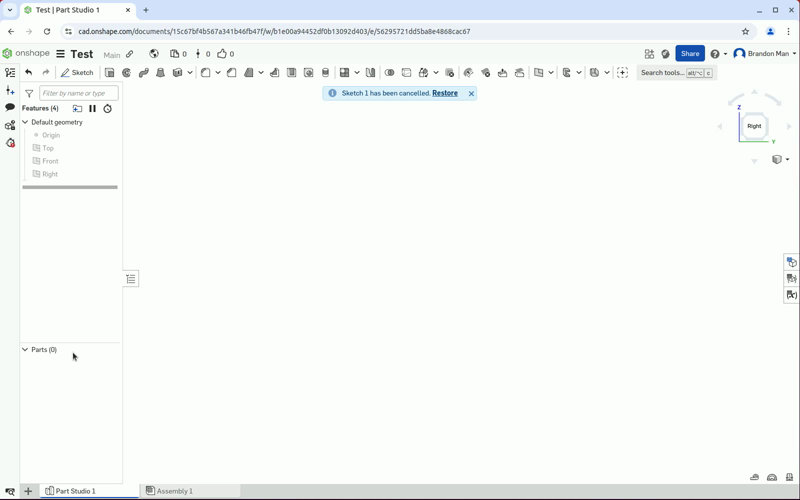
key_up(shift)
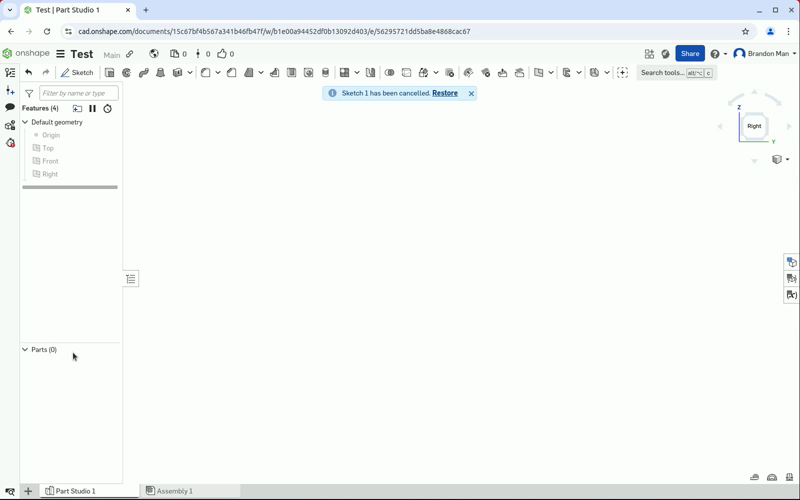
mouse_move(73, 352)
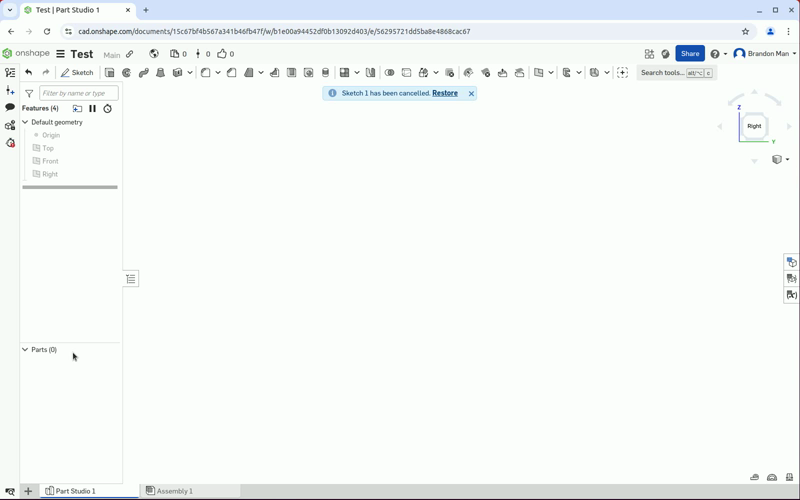
key(shift+y)
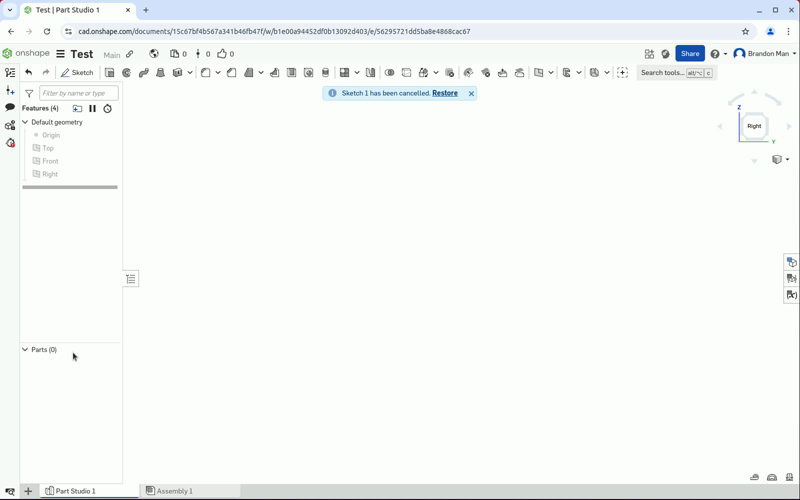
key(shift+s)
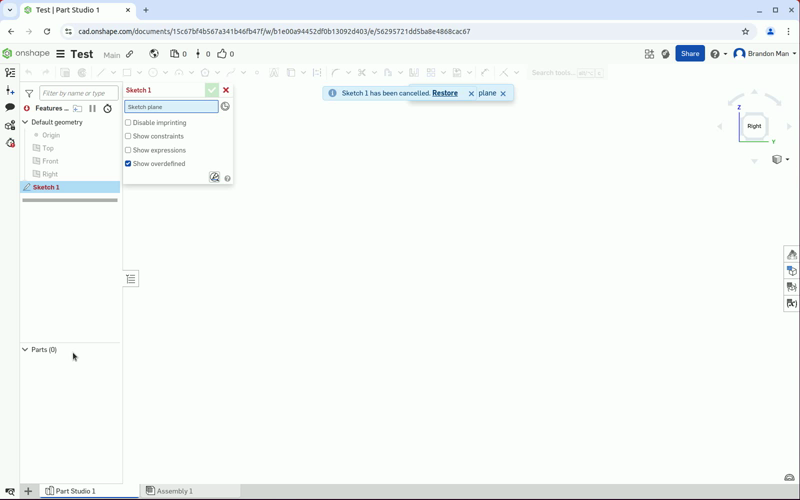
mouse_move(73, 176)
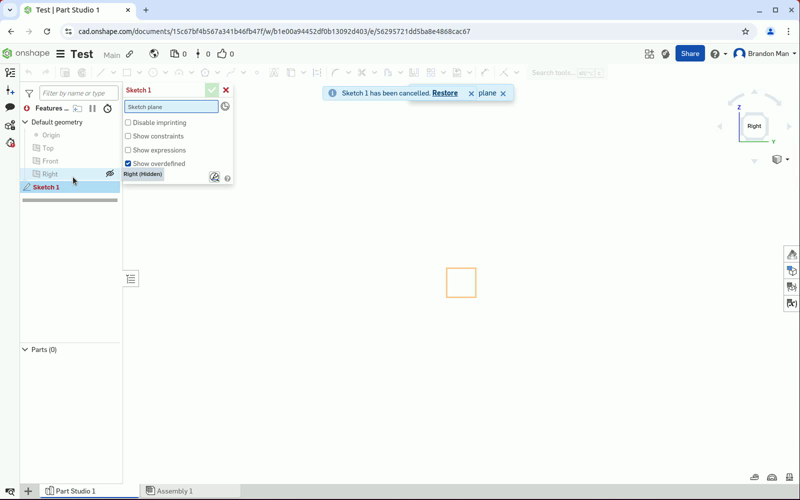
click(73, 176)
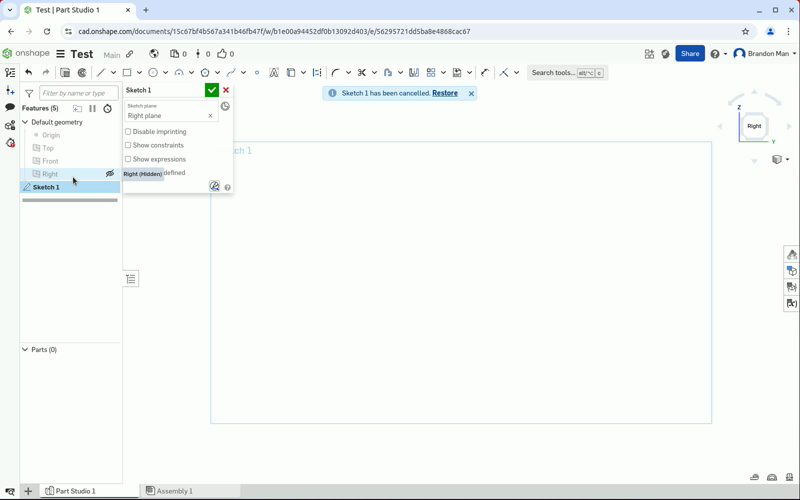
mouse_move(73, 352)
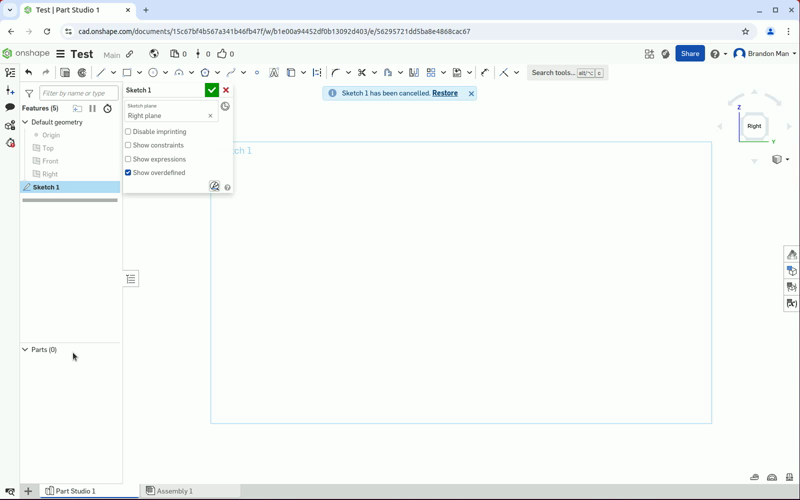
key(y)
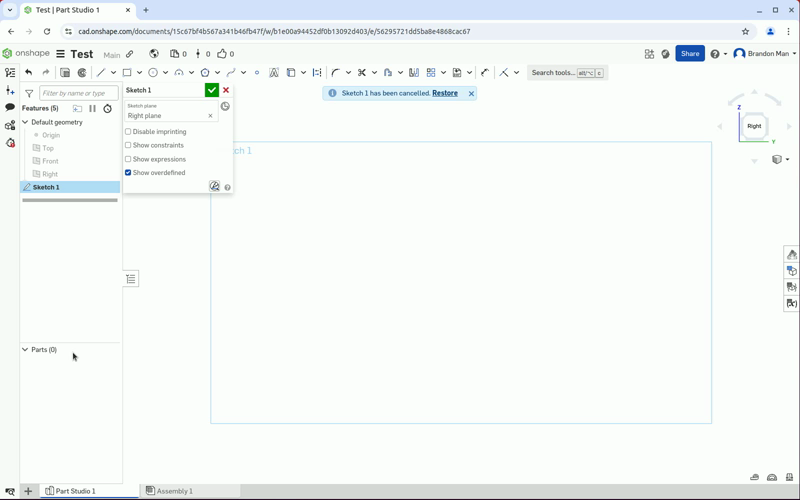
key(l)
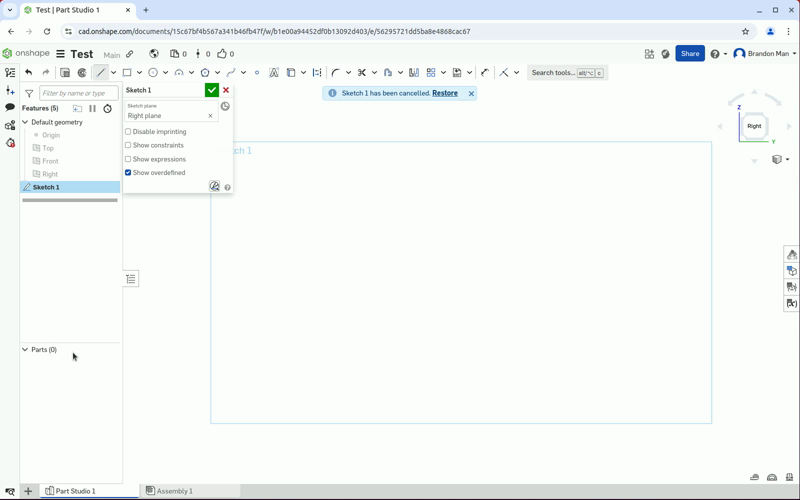
key_down(shift)
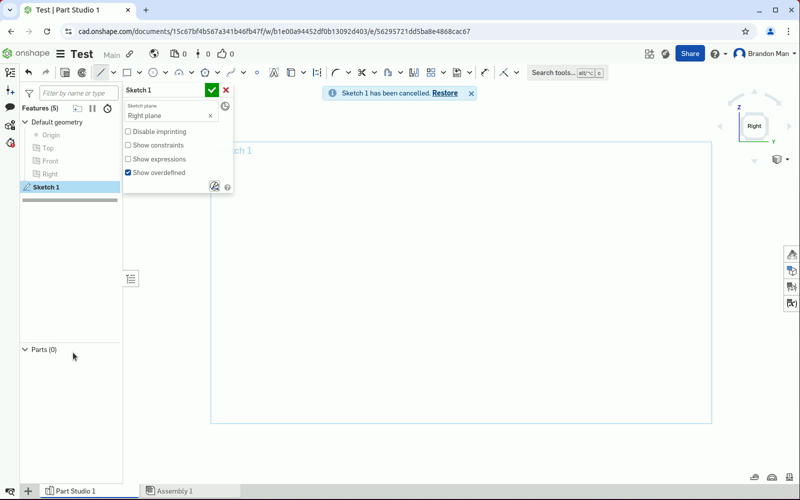
mouse_move(433, 282)
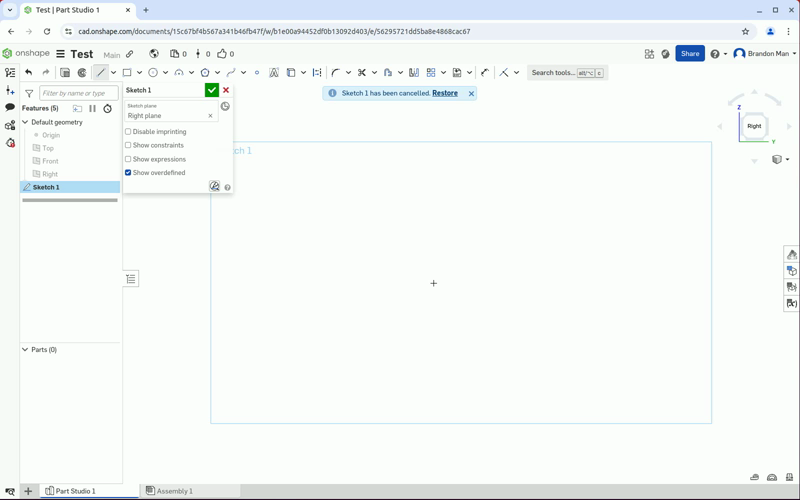
click(433, 282)
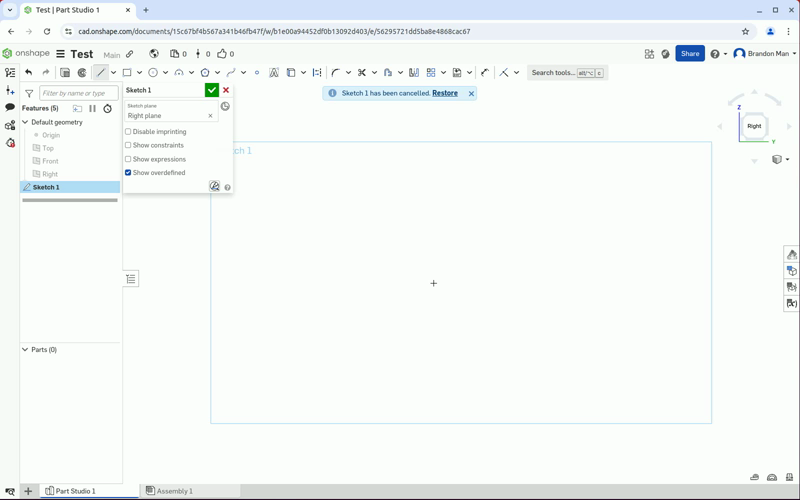
key_up(shift)
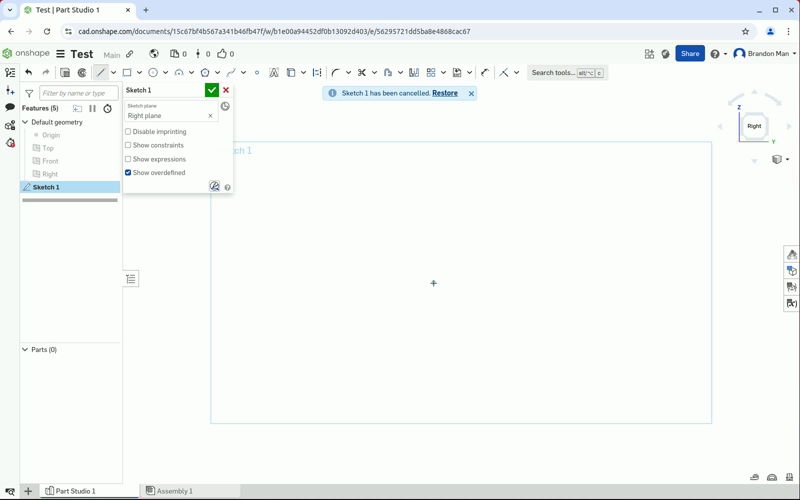
key_down(shift)
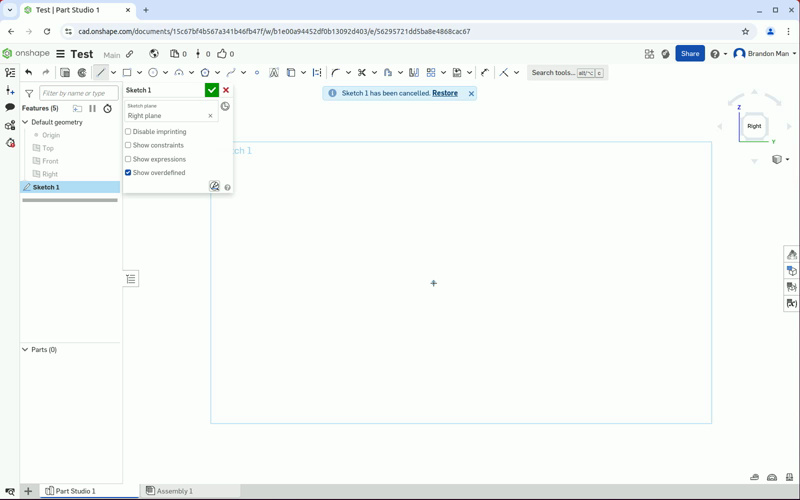
mouse_move(494, 282)
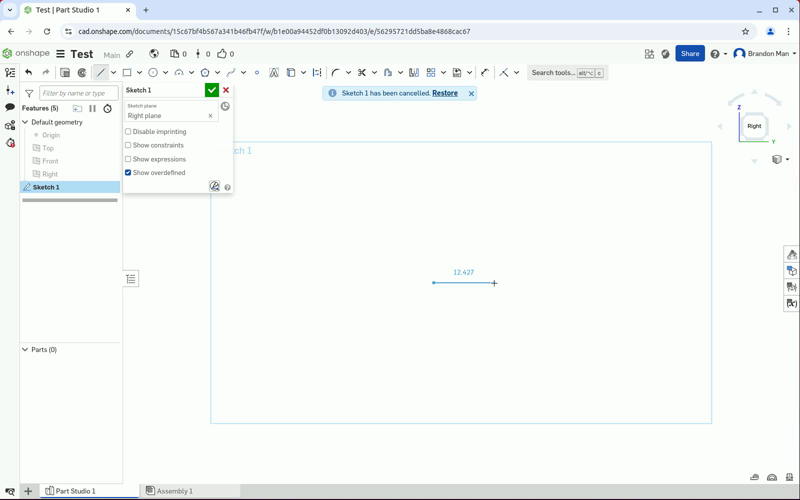
click(494, 282)
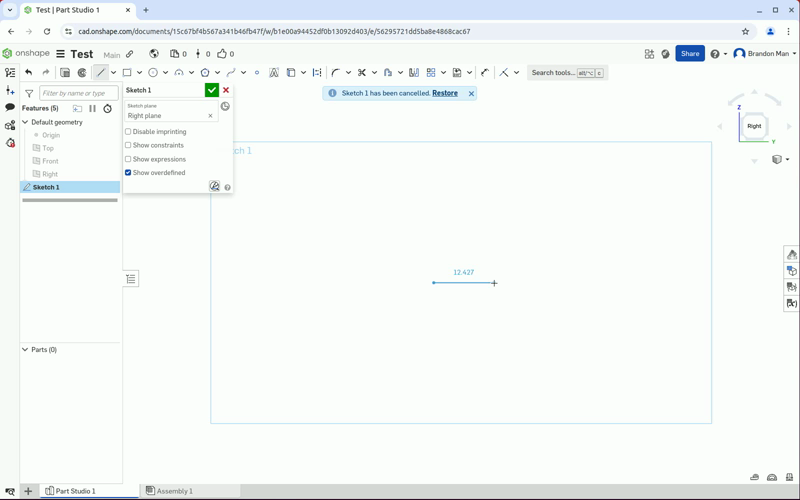
key_up(shift)
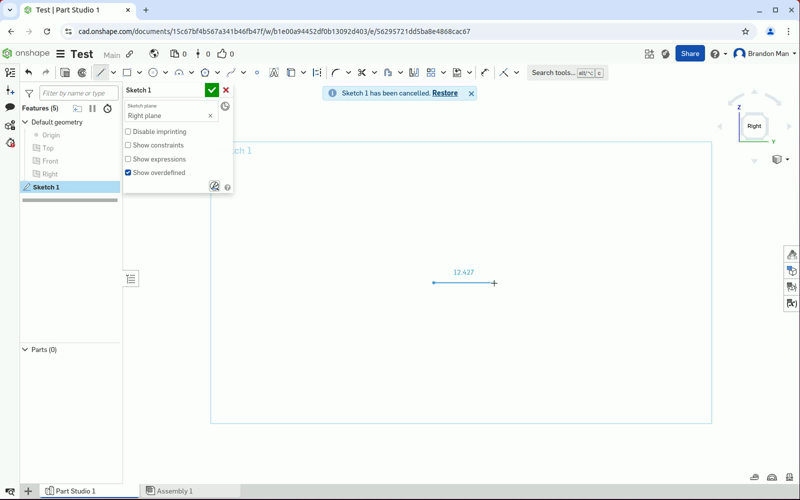
key_down(shift)
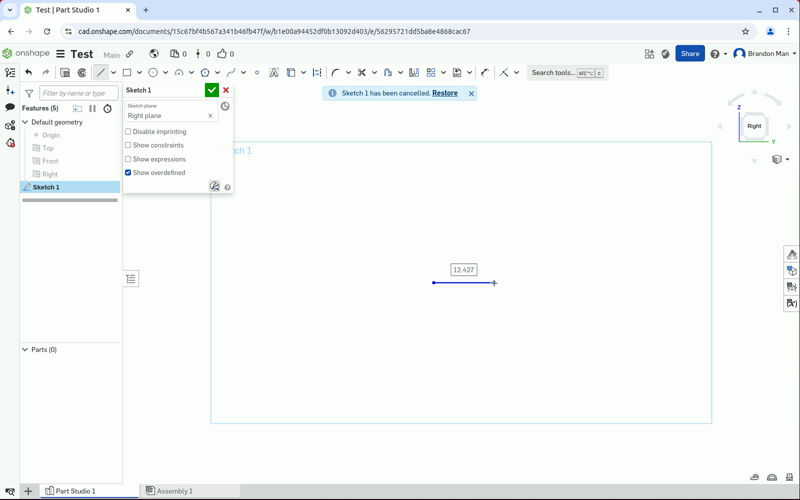
mouse_move(524, 282)
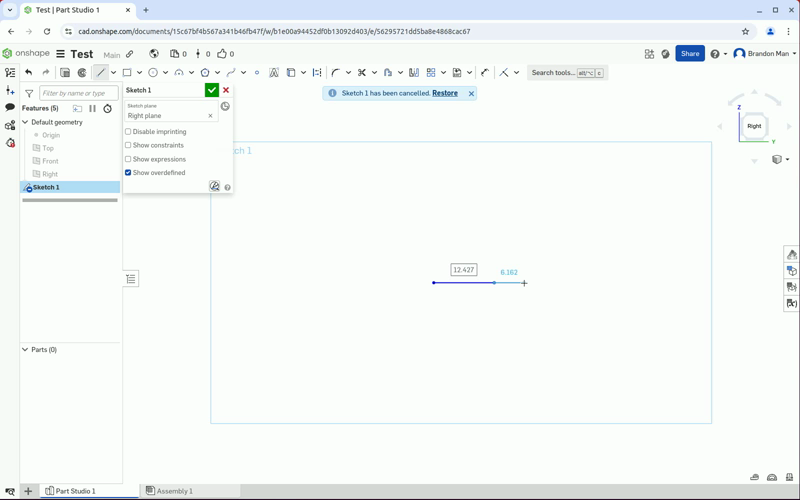
mouse_move(494, 255)
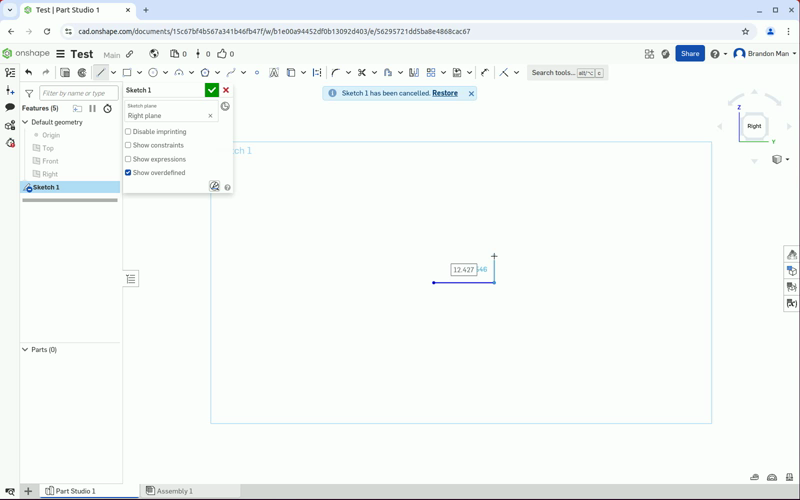
click(494, 255)
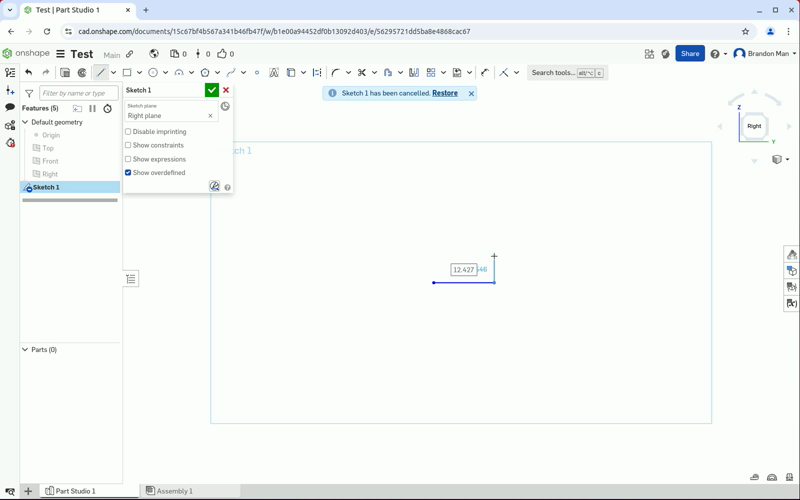
key_up(shift)
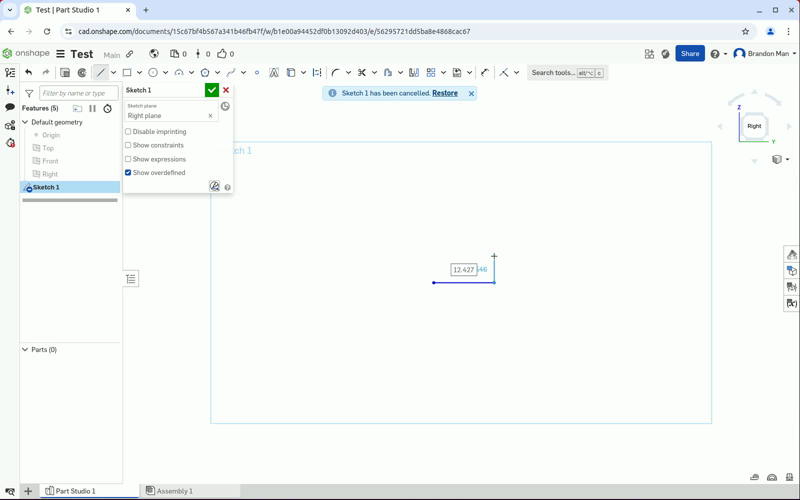
key_down(shift)
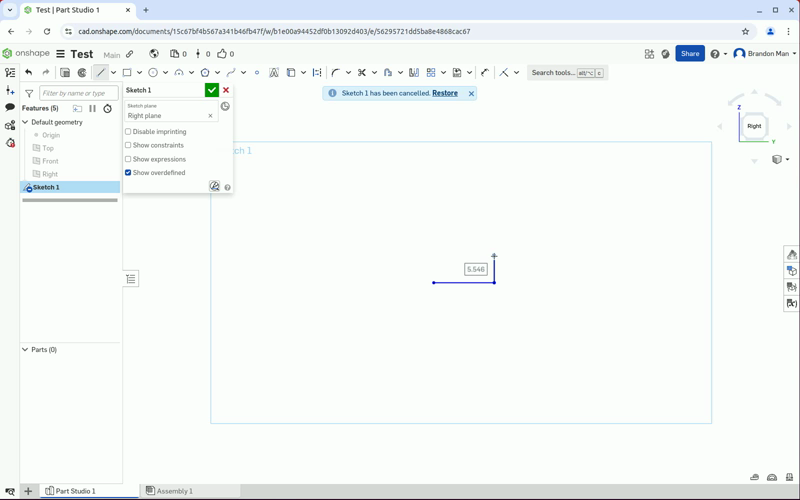
mouse_move(433, 255)
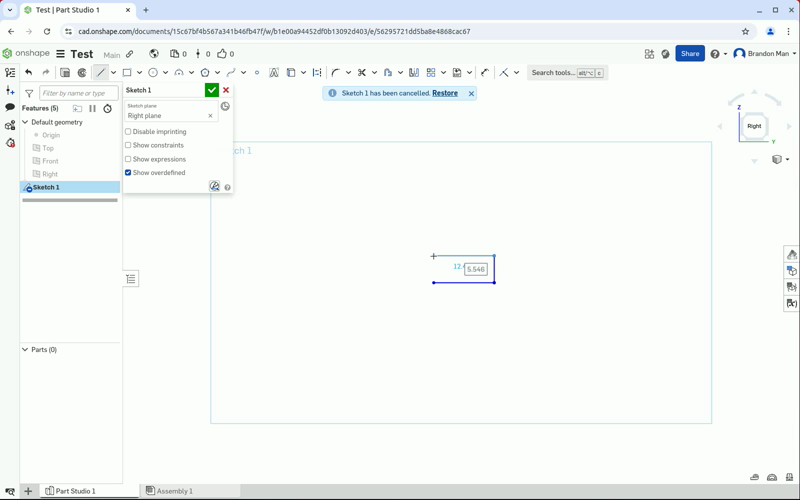
click(433, 255)
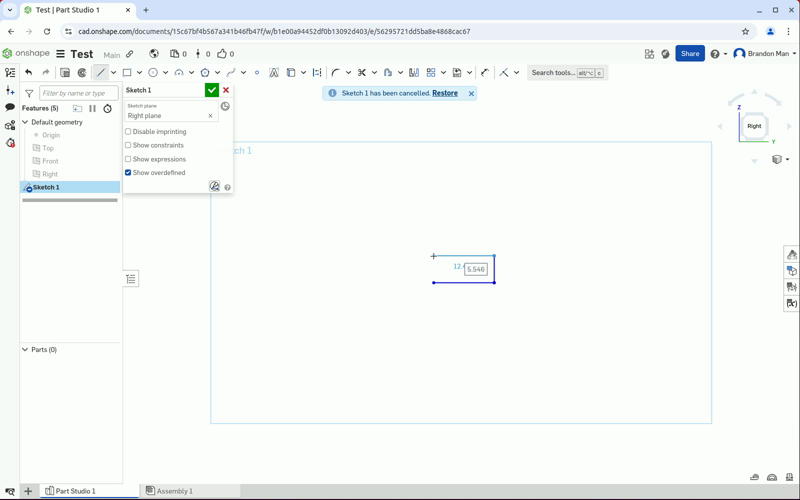
key_up(shift)
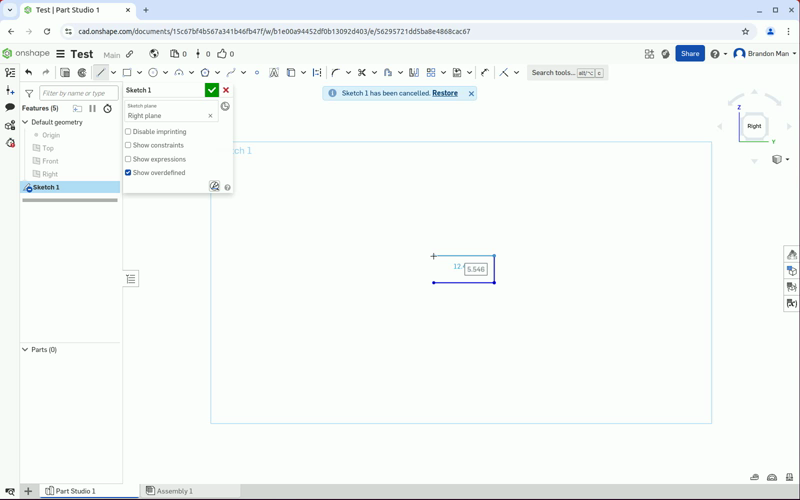
mouse_move(463, 255)
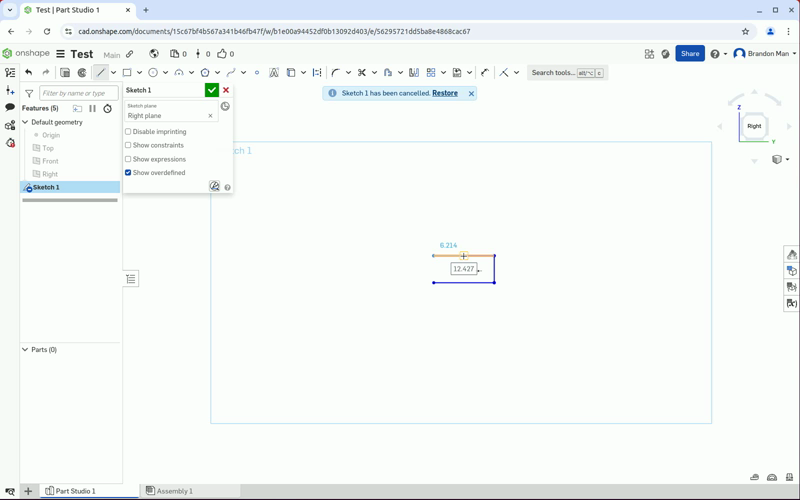
key_down(shift)
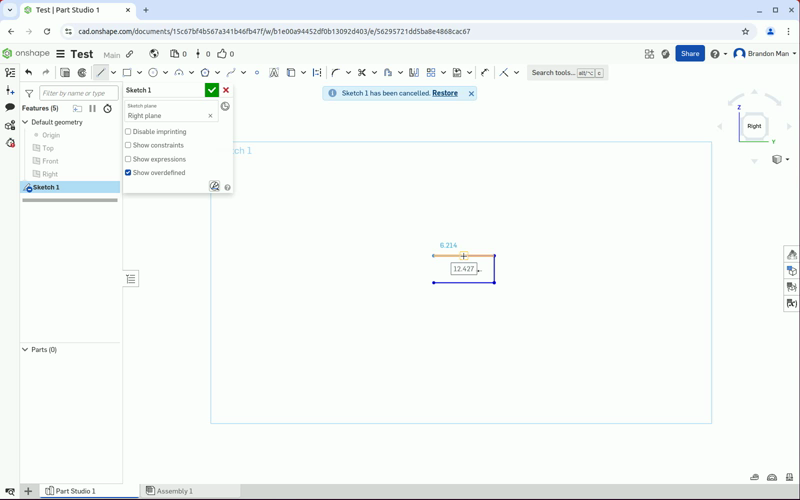
mouse_move(433, 282)
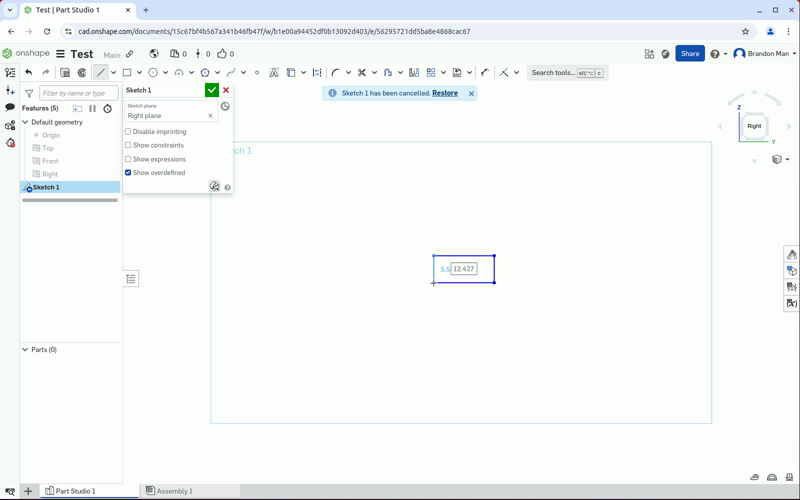
key_up(shift)
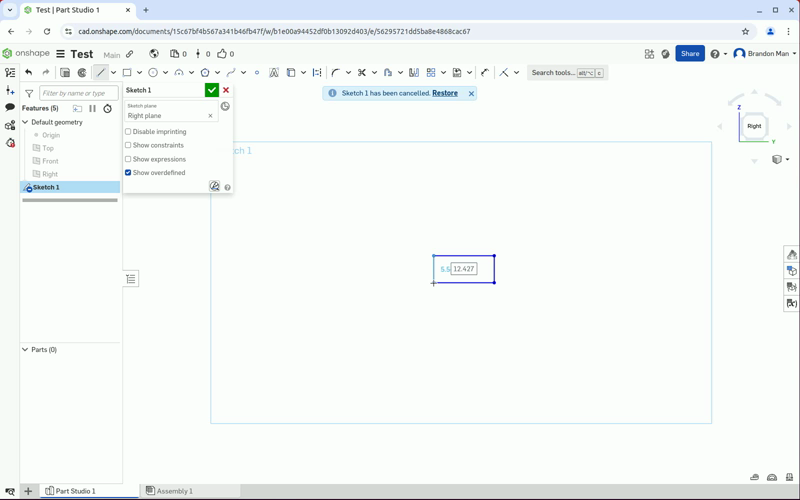
click(433, 282)
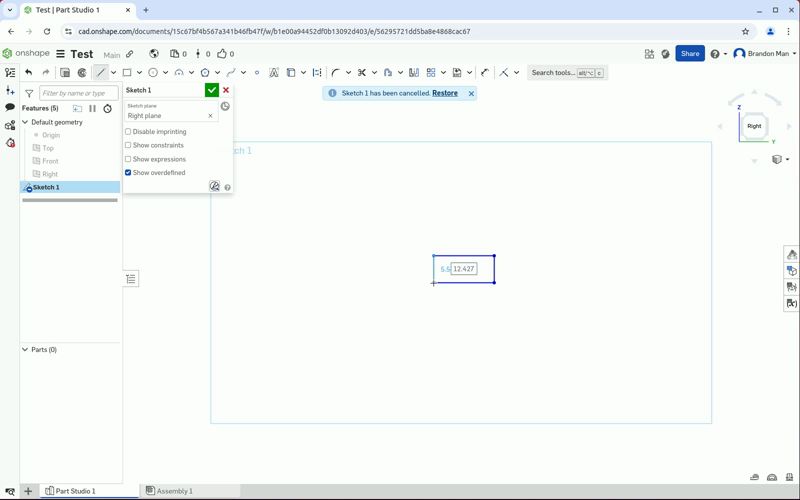
key(esc)
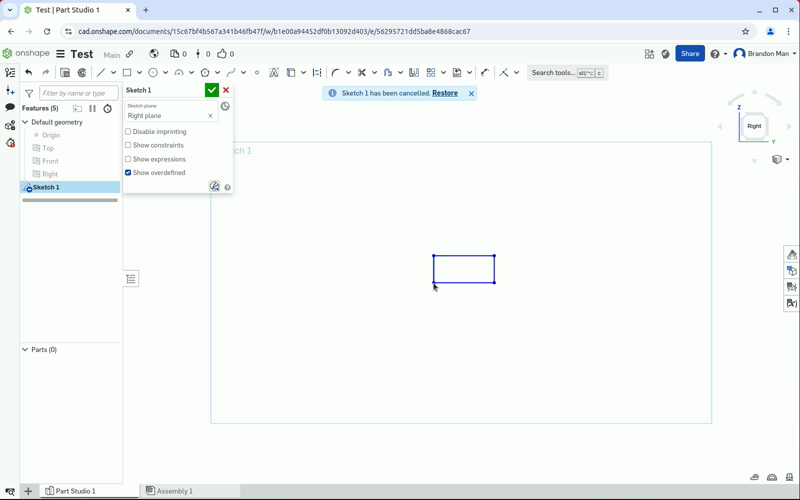
mouse_move(453, 262)
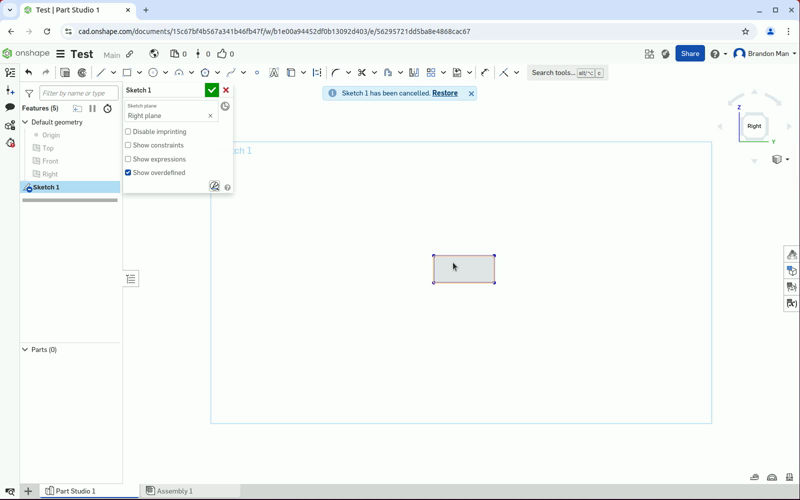
scroll(6)
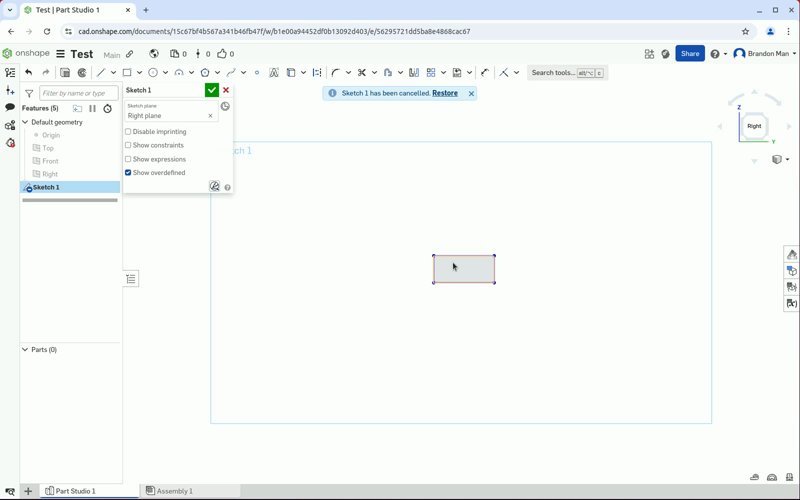
scroll(6)
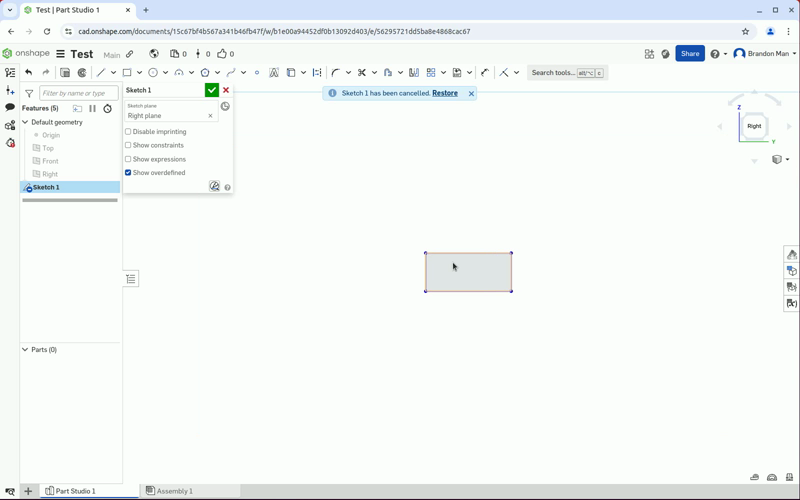
scroll(6)
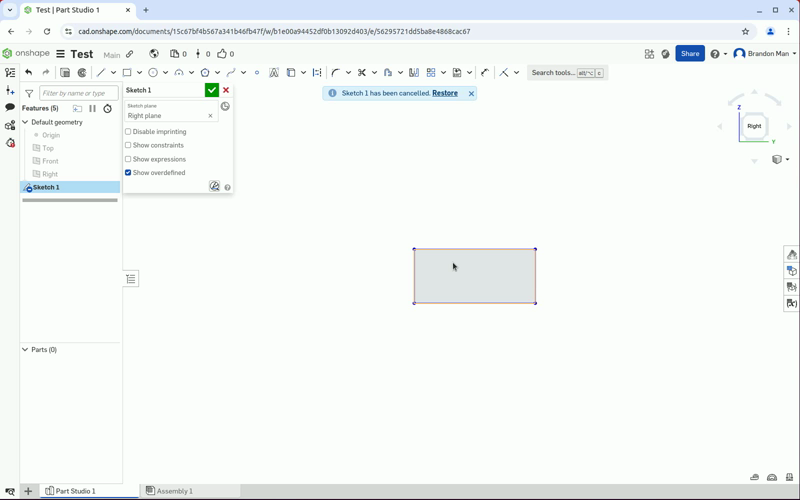
scroll(6)
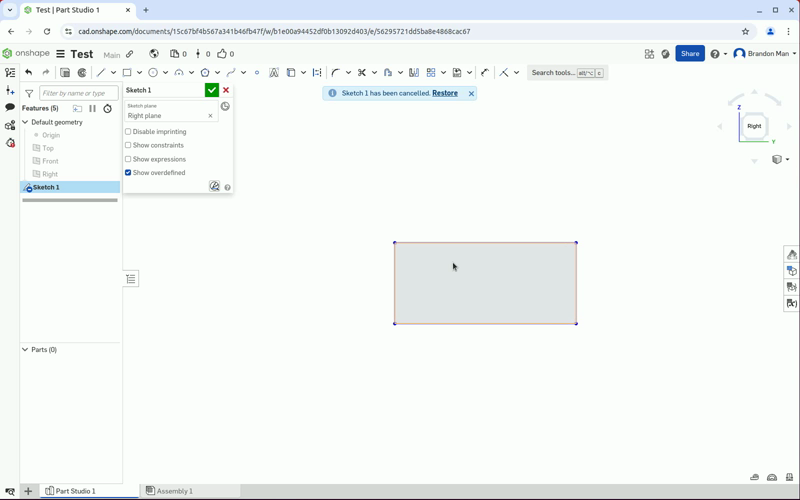
scroll(6)
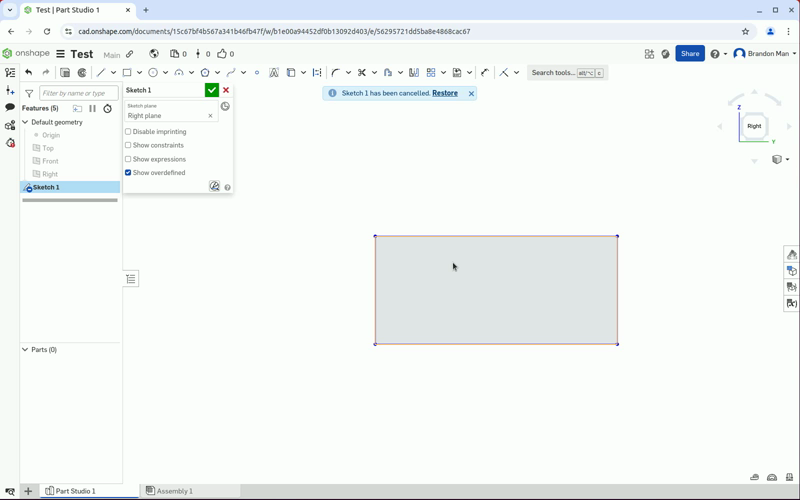
scroll(6)
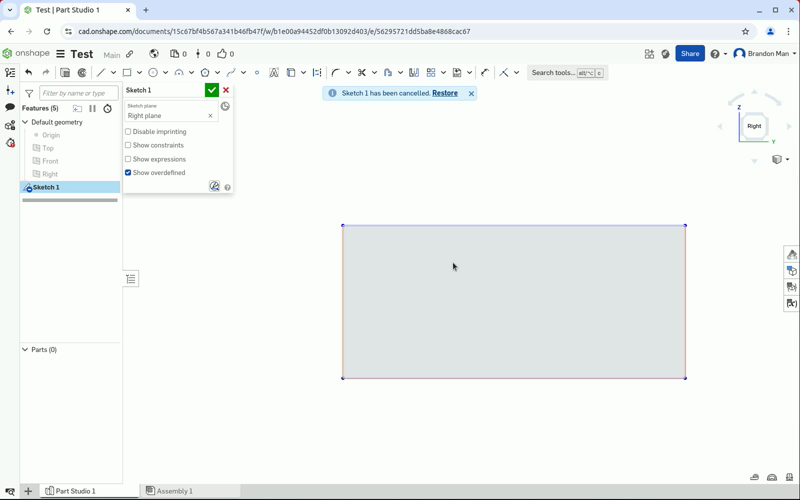
scroll(6)
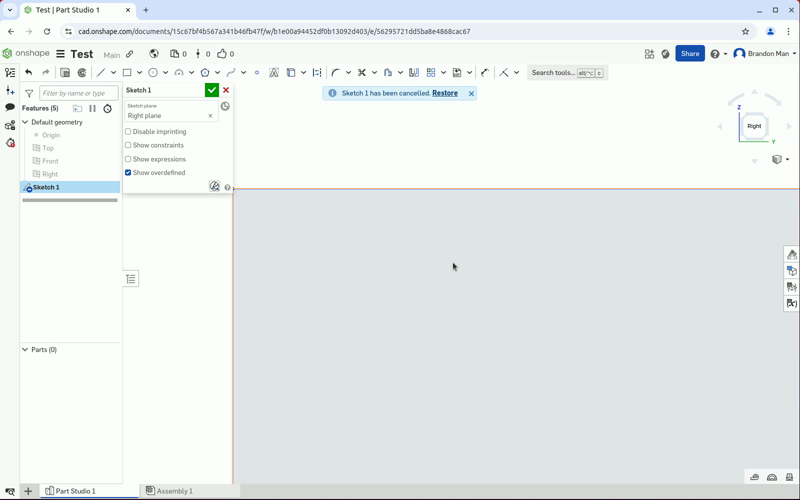
click(453, 262)
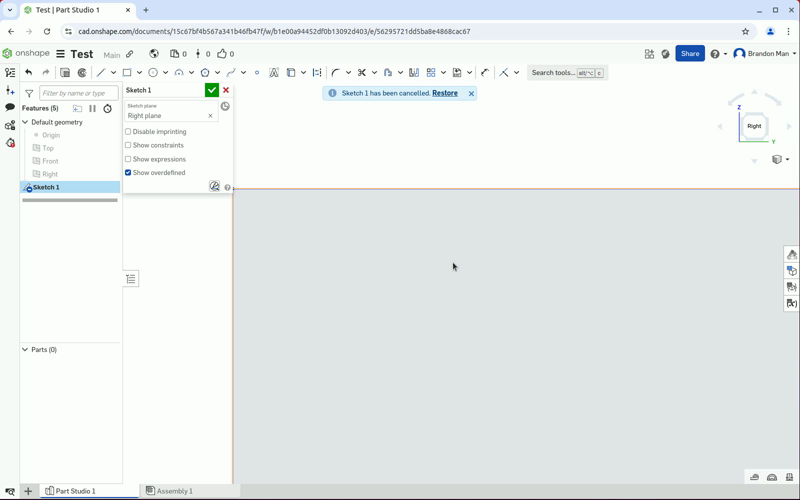
scroll(-6)
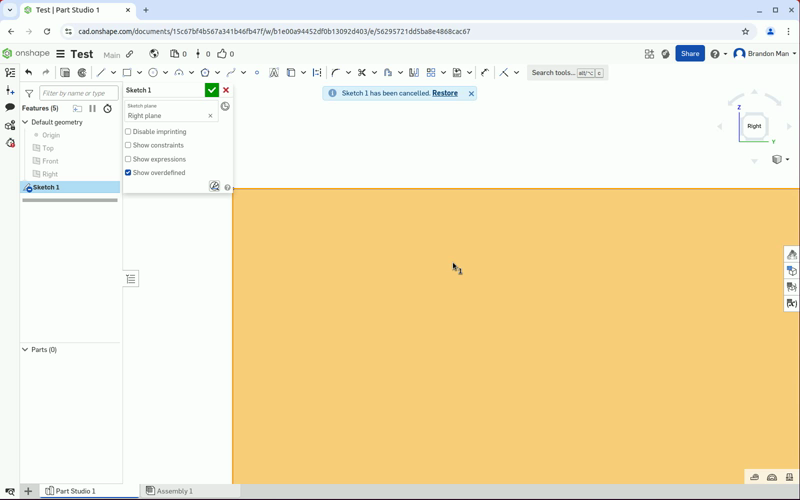
scroll(-6)
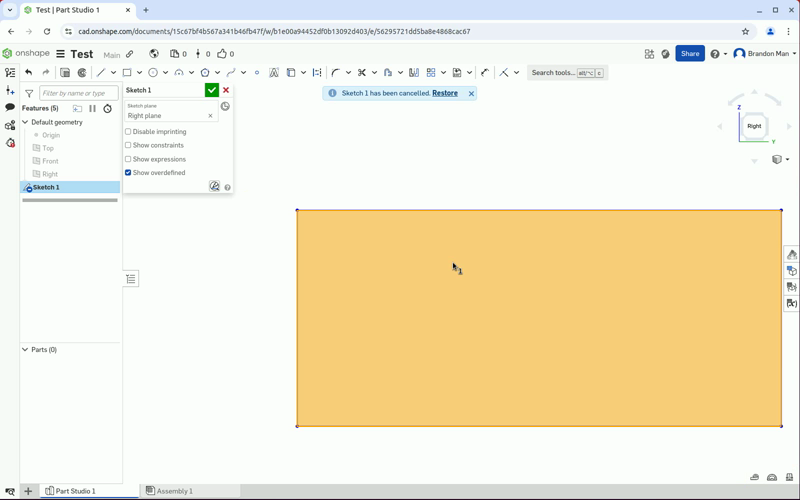
scroll(-6)
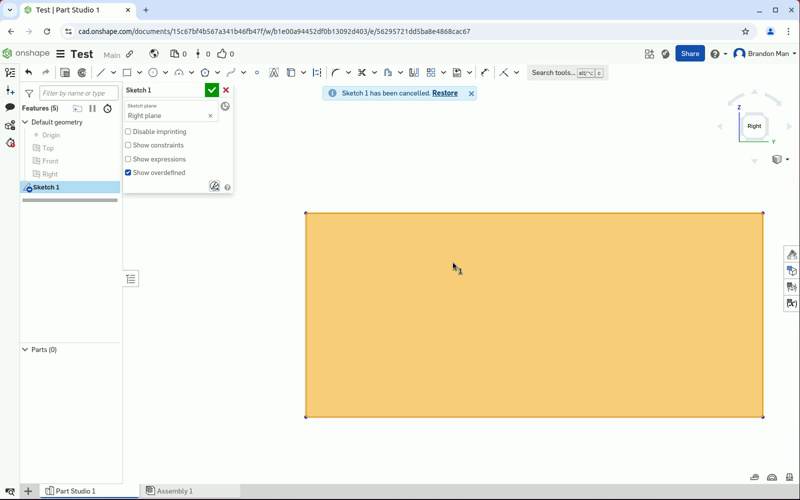
scroll(-6)
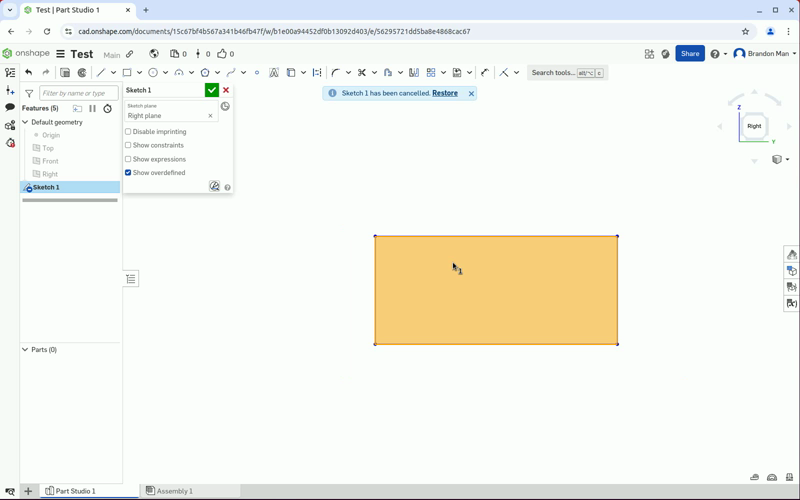
scroll(-6)
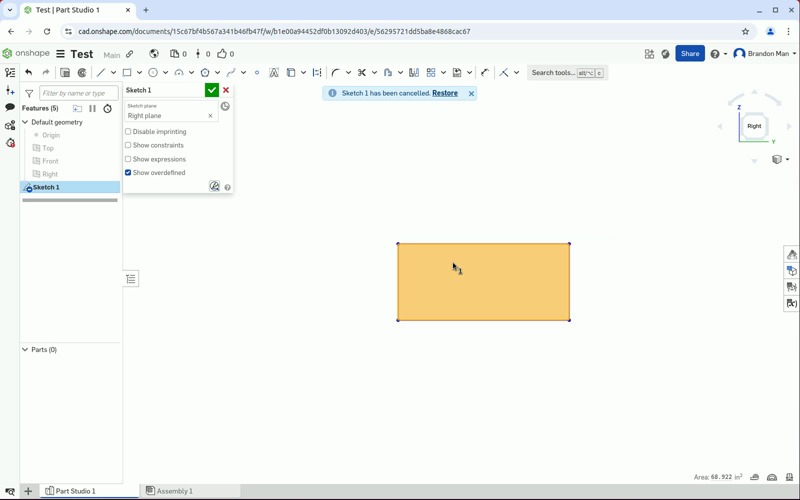
scroll(-6)
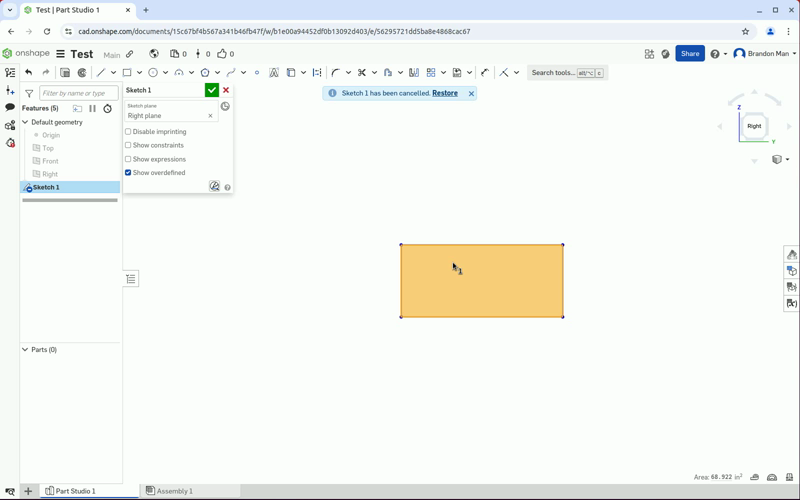
scroll(-6)
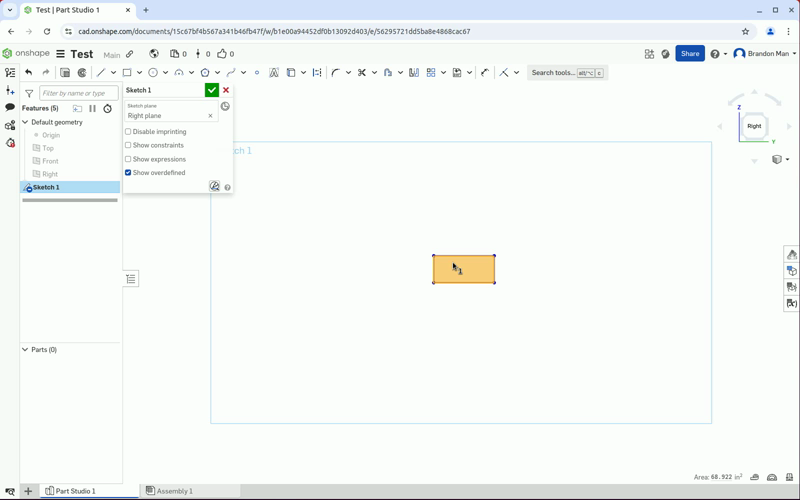
mouse_move(73, 352)
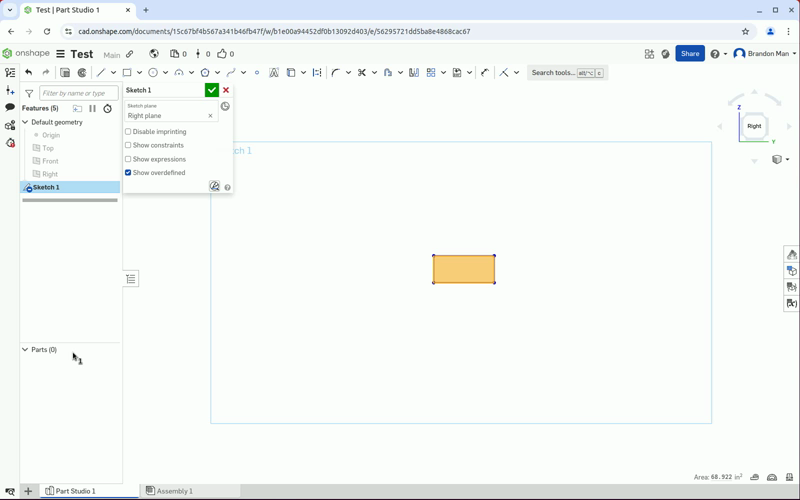
key(shift+y)
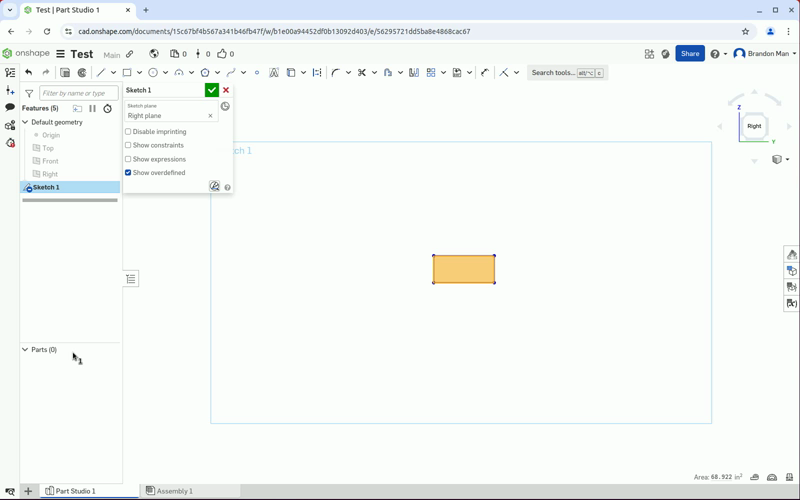
key(shift+e)
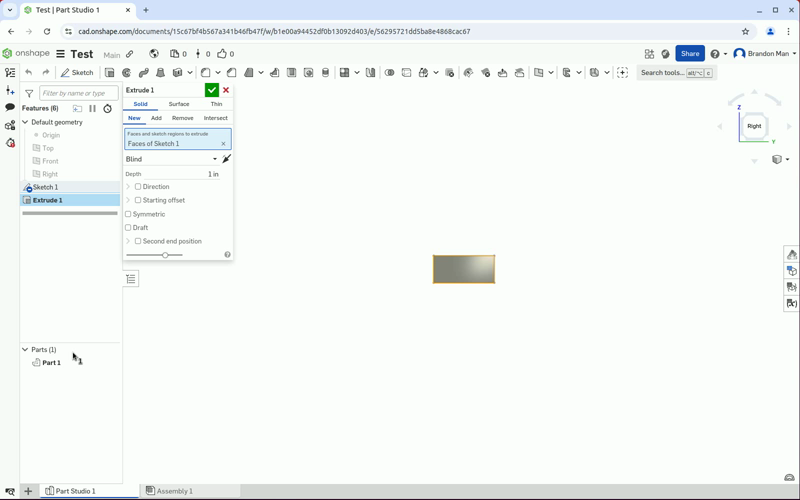
mouse_move(143, 106)
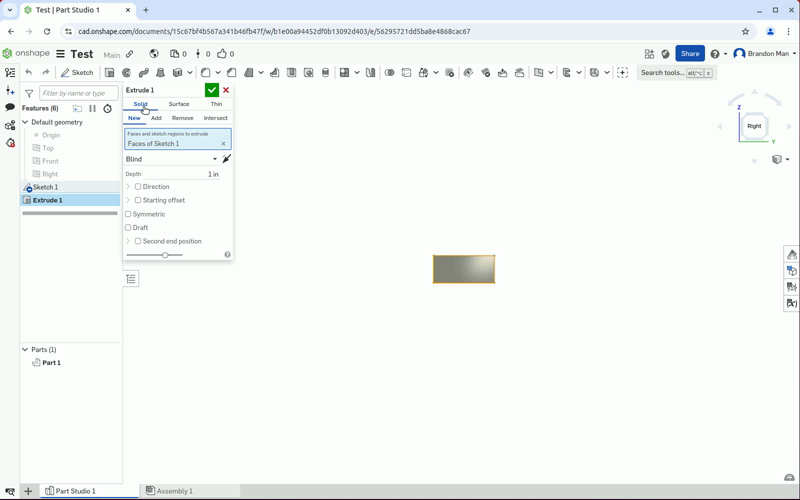
click(143, 106)
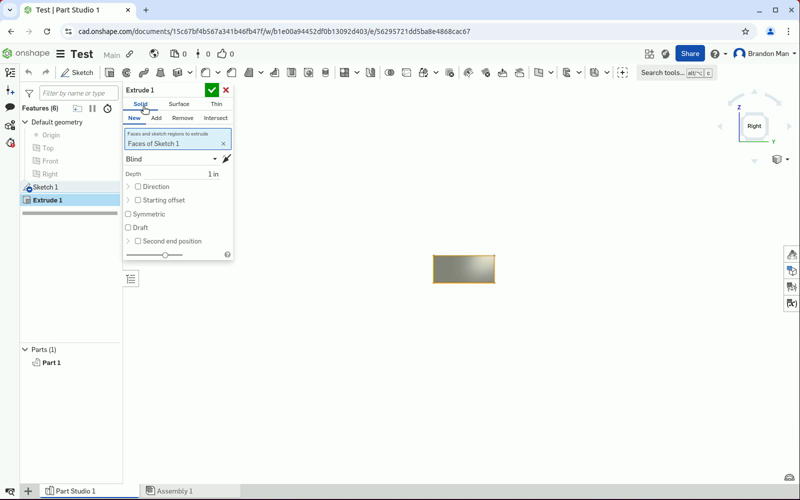
mouse_move(137, 120)
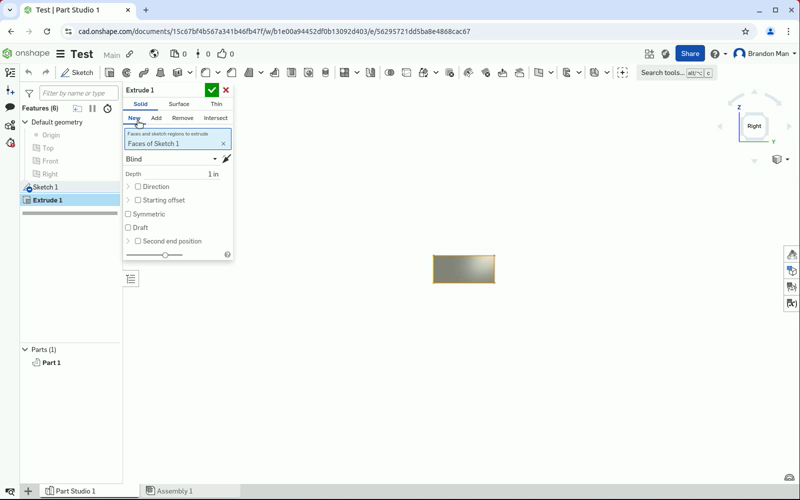
click(137, 120)
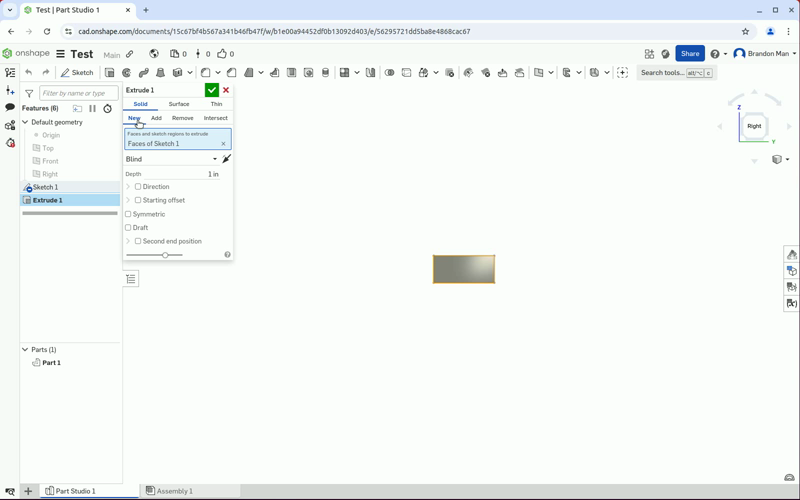
key(tab, 4)
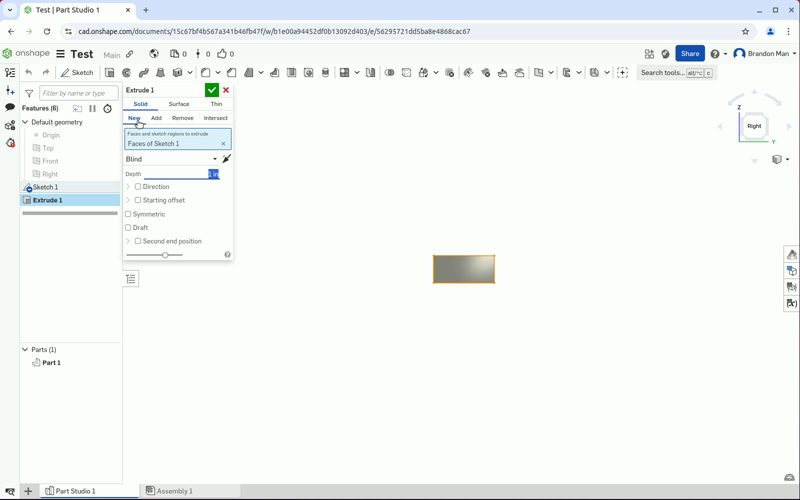
text(0.241)
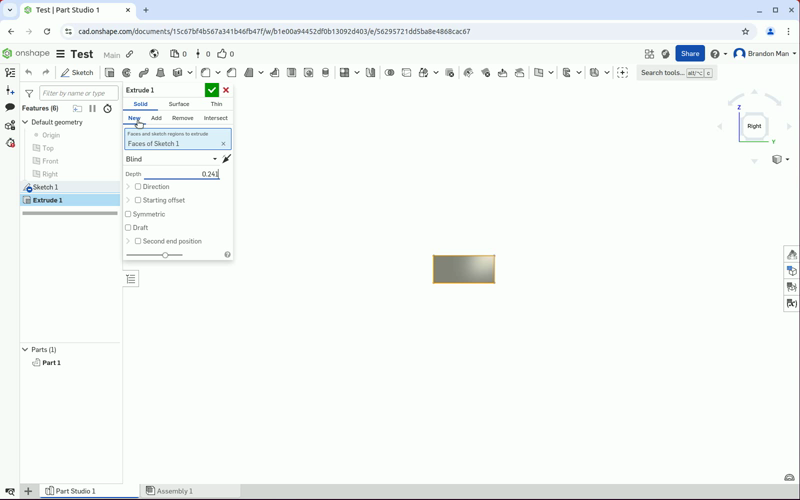
key(enter)
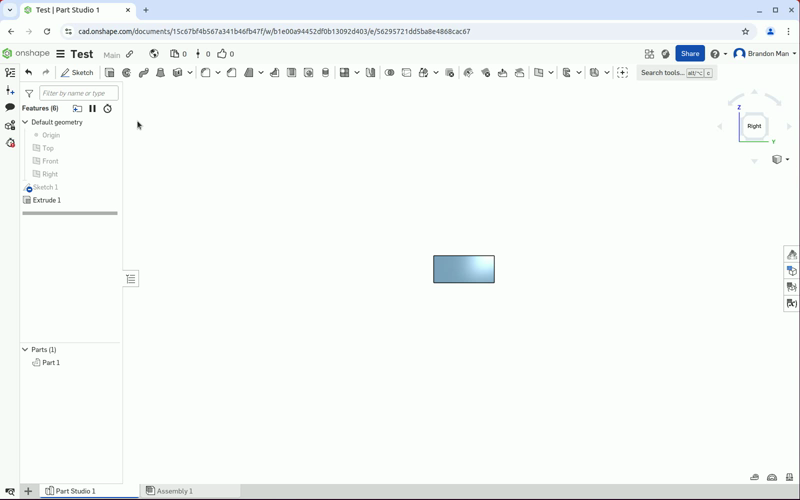
key(shift+h)
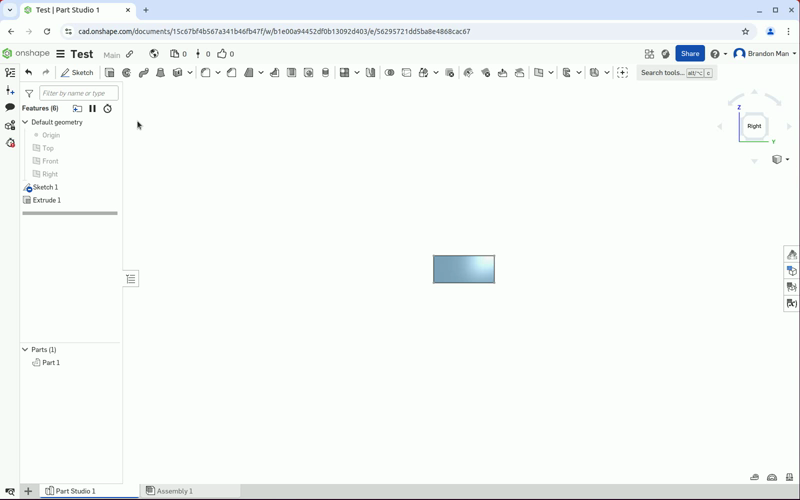
key(shift+h)
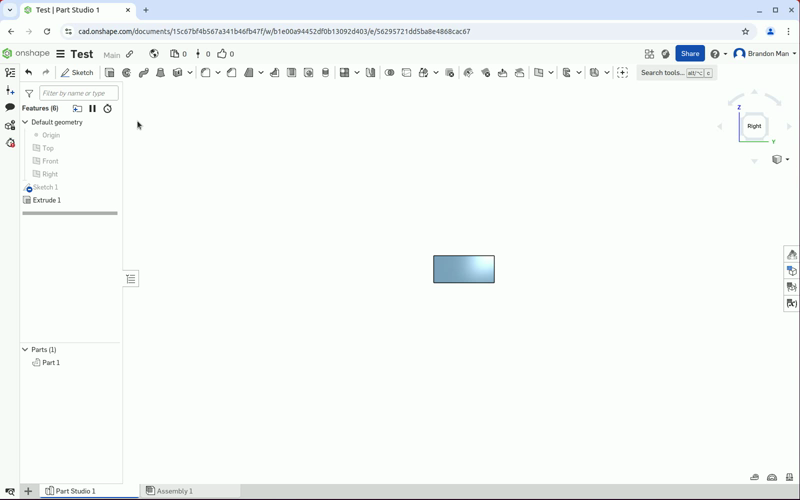
mouse_move(73, 189)
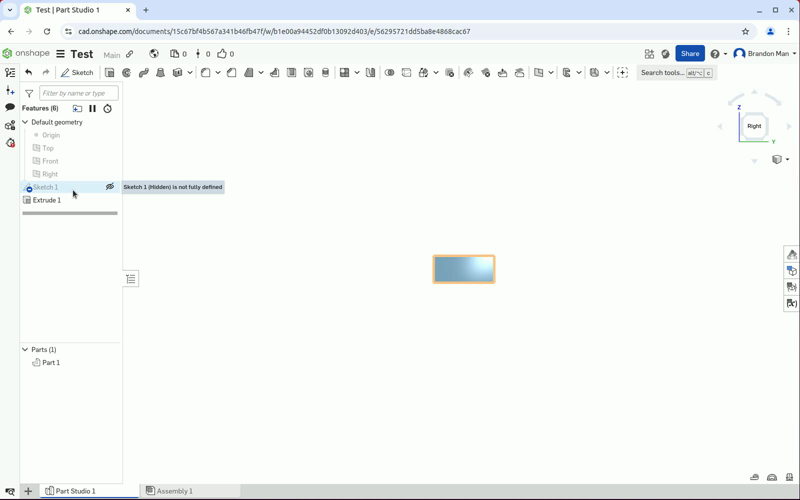
click(73, 189)
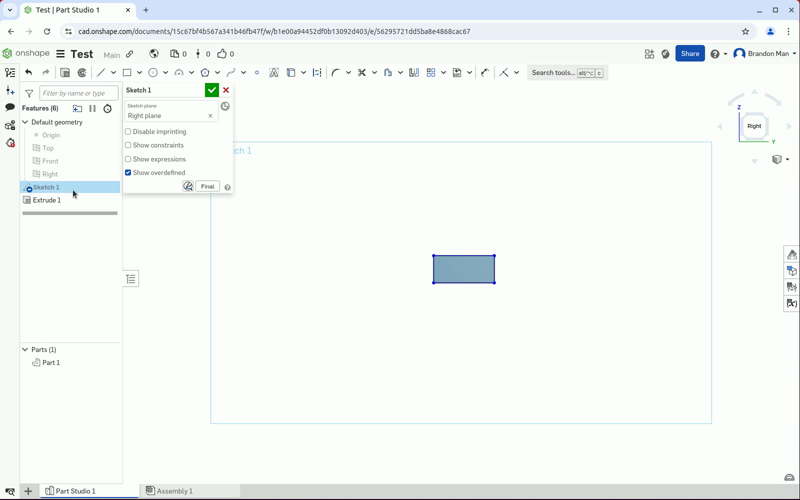
mouse_move(229, 92)
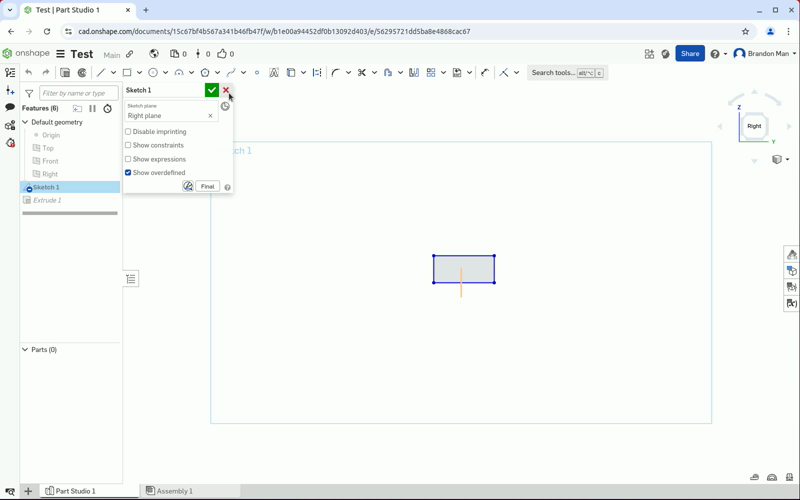
click(229, 92)
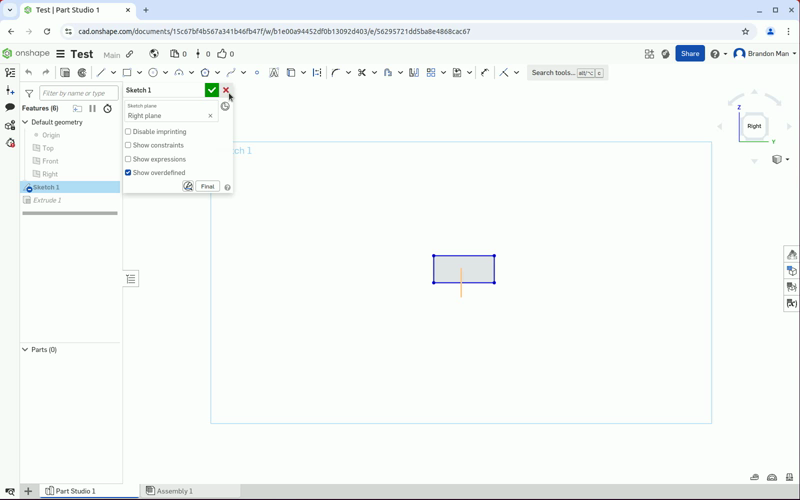
key(shift+s)
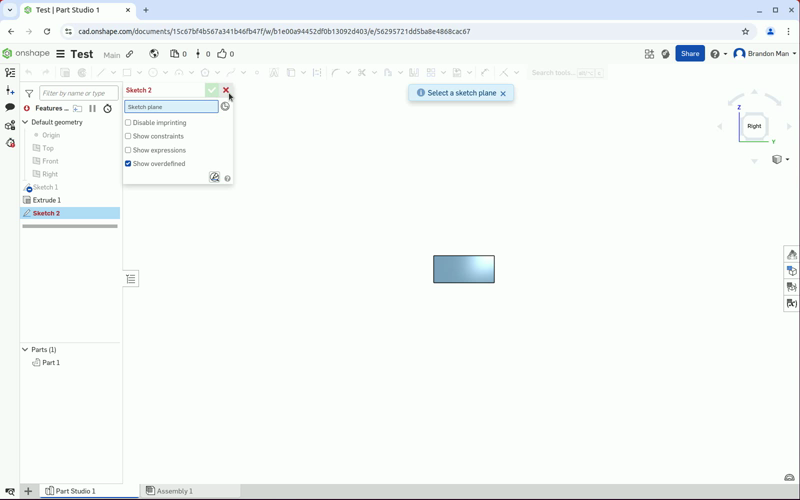
mouse_move(73, 176)
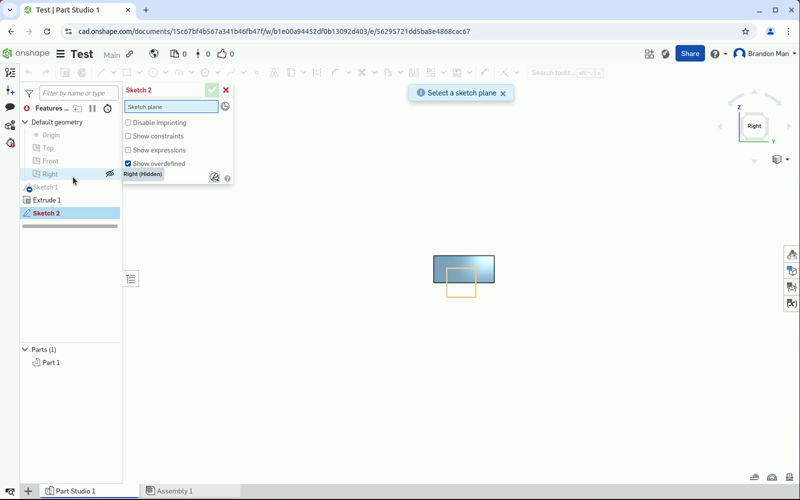
click(73, 176)
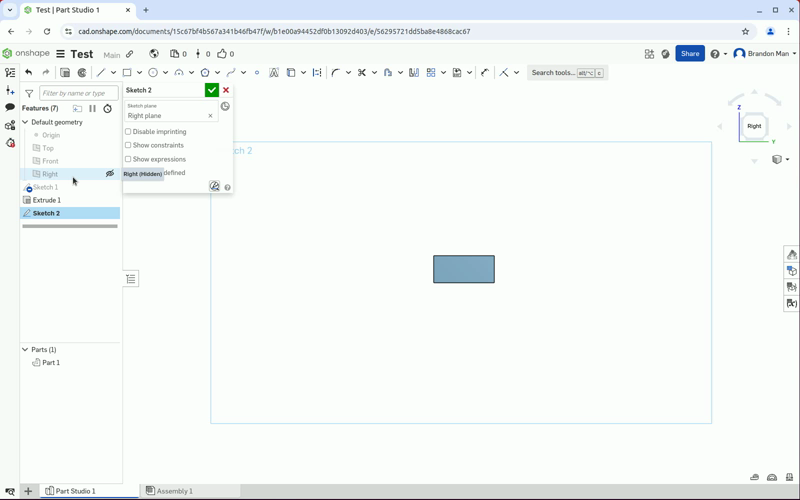
mouse_move(73, 352)
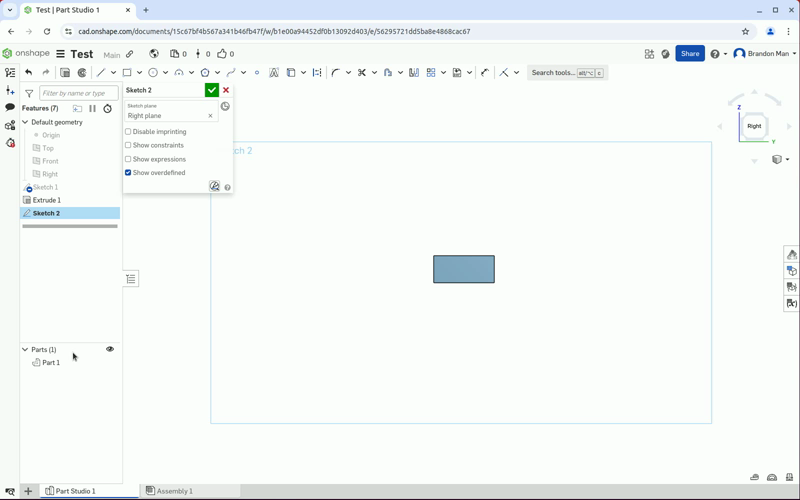
key(y)
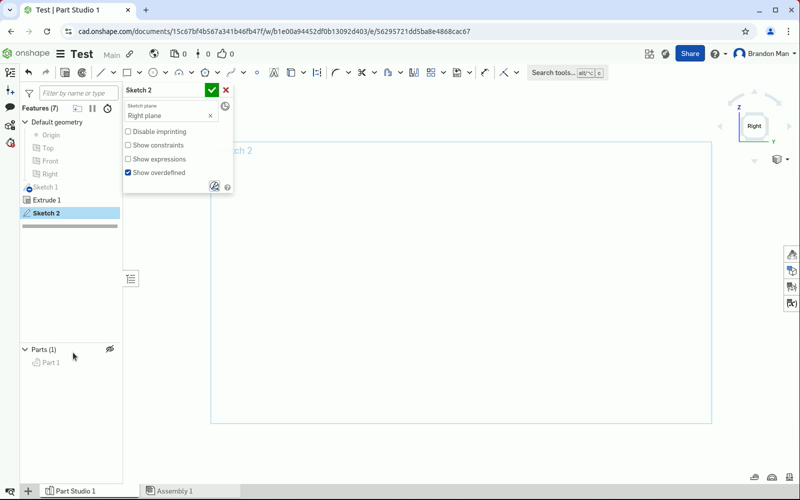
key(l)
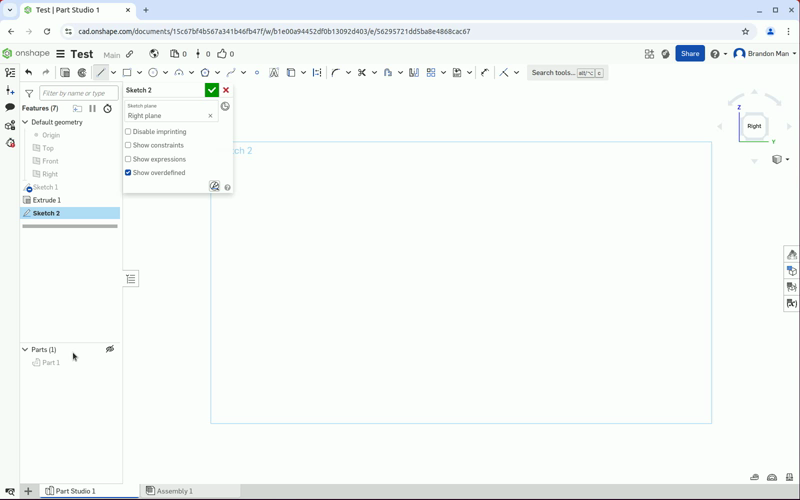
key_down(shift)
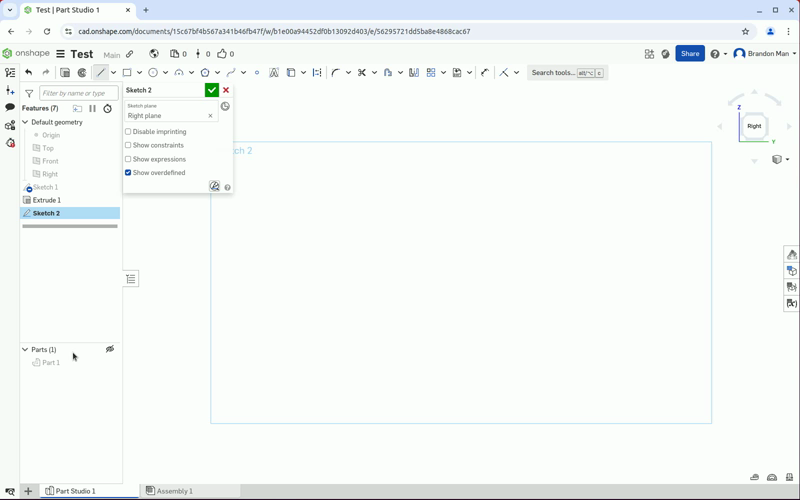
mouse_move(432, 282)
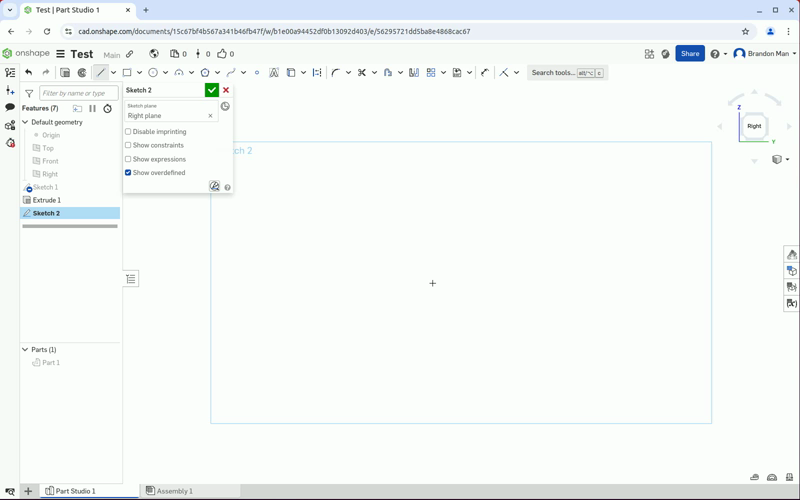
click(432, 282)
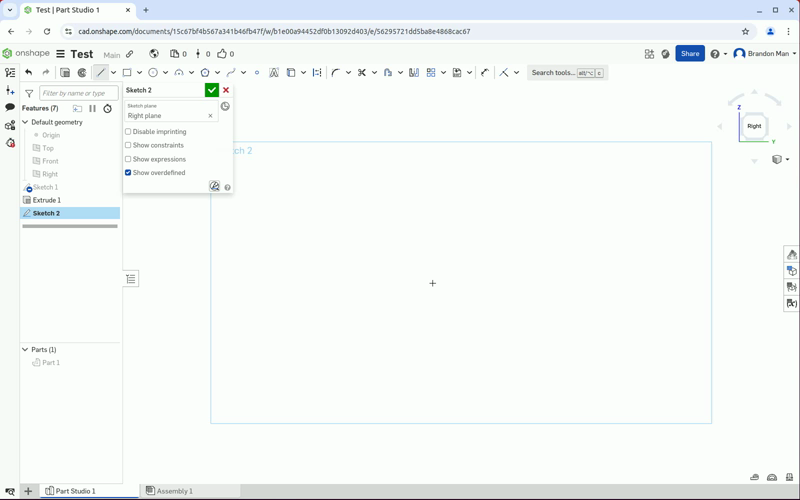
key_up(shift)
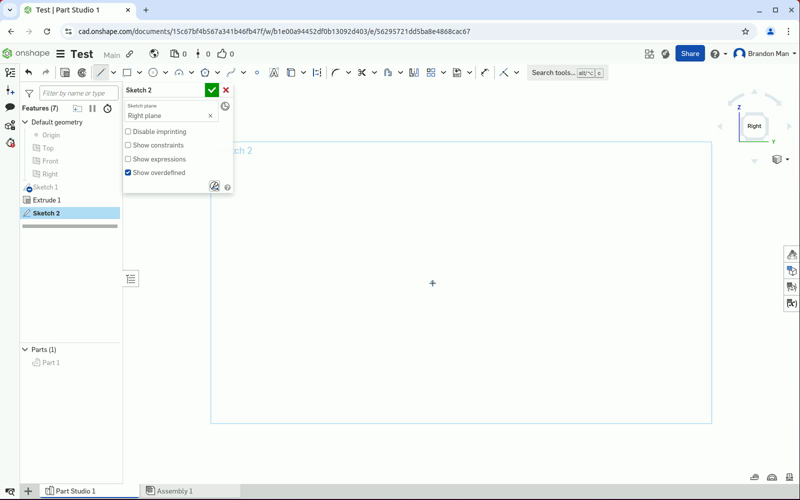
key_down(shift)
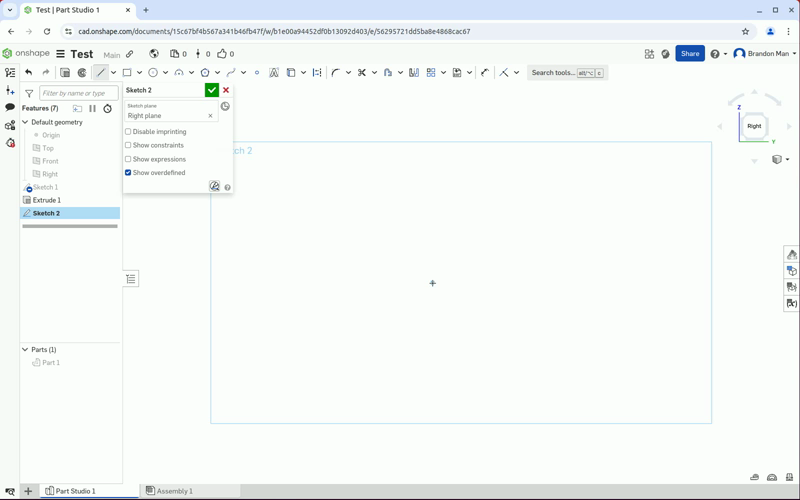
mouse_move(492, 282)
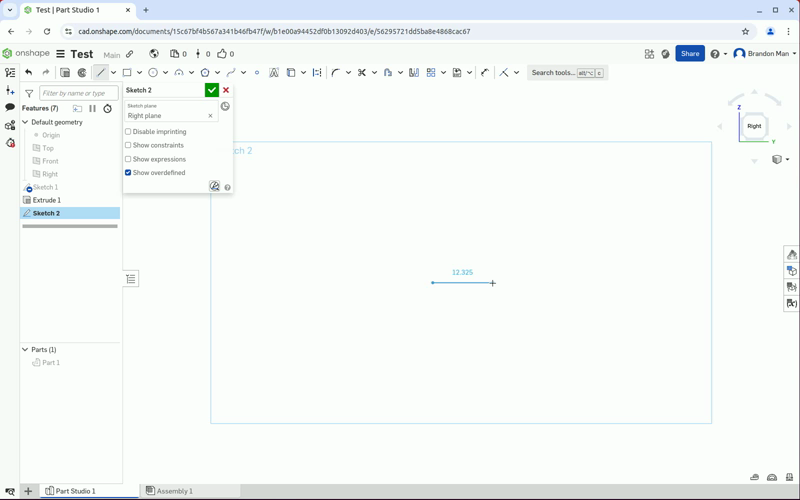
click(492, 282)
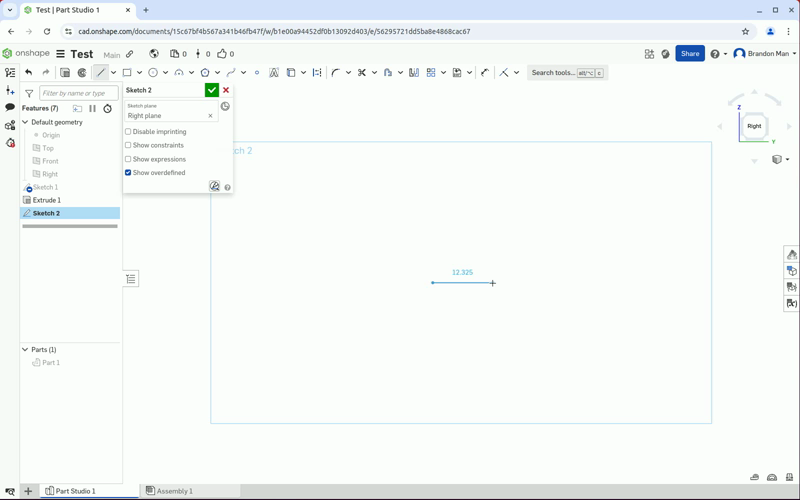
key_up(shift)
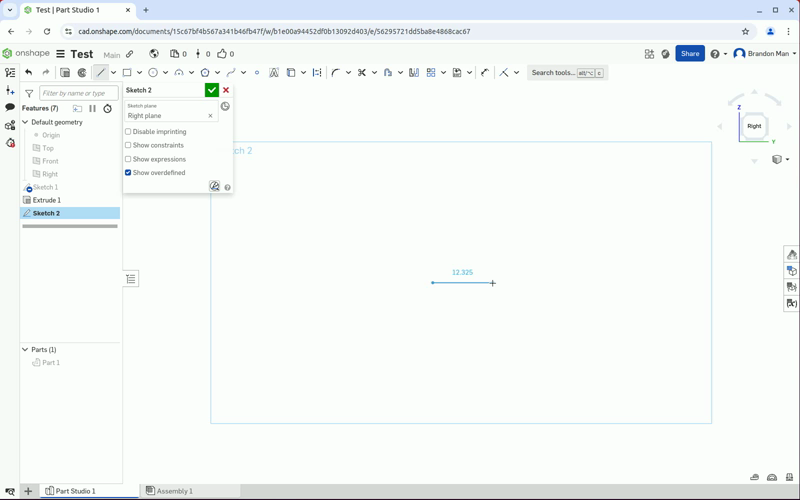
key_down(shift)
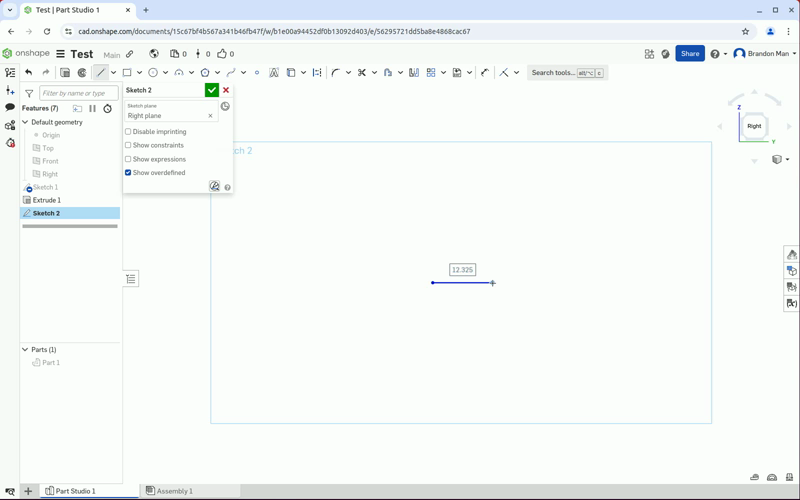
mouse_move(522, 282)
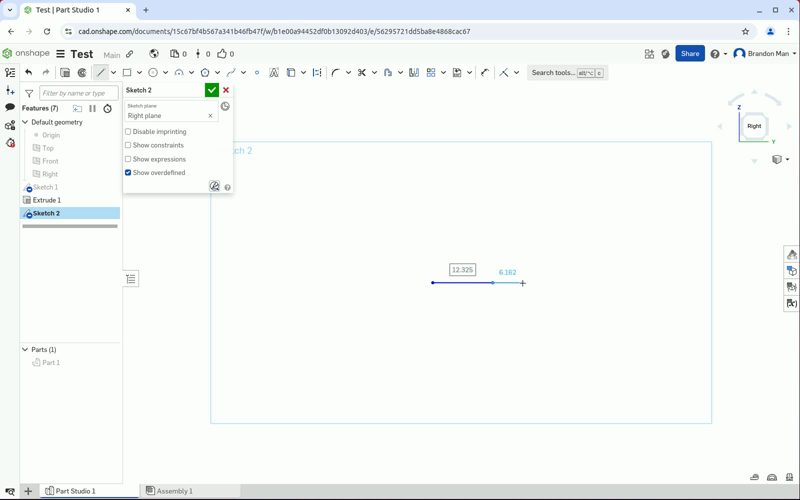
mouse_move(492, 258)
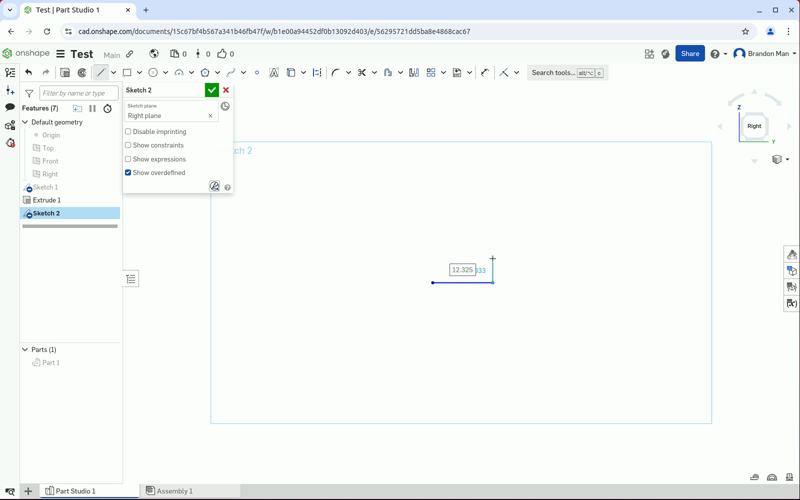
click(492, 258)
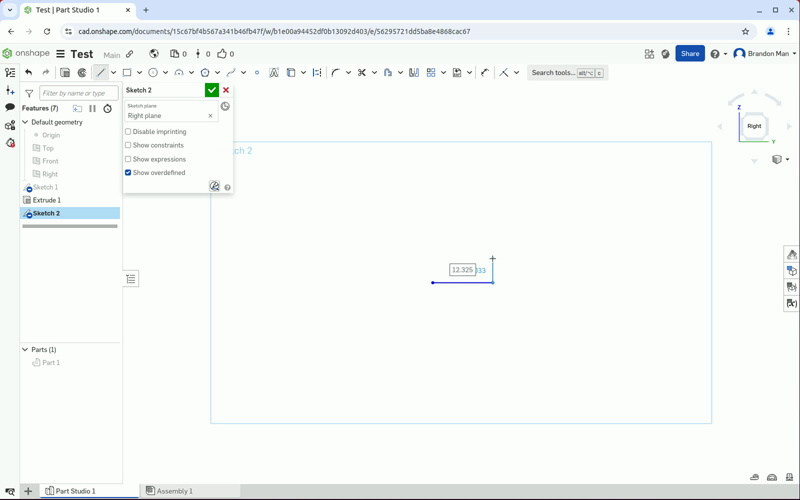
key_up(shift)
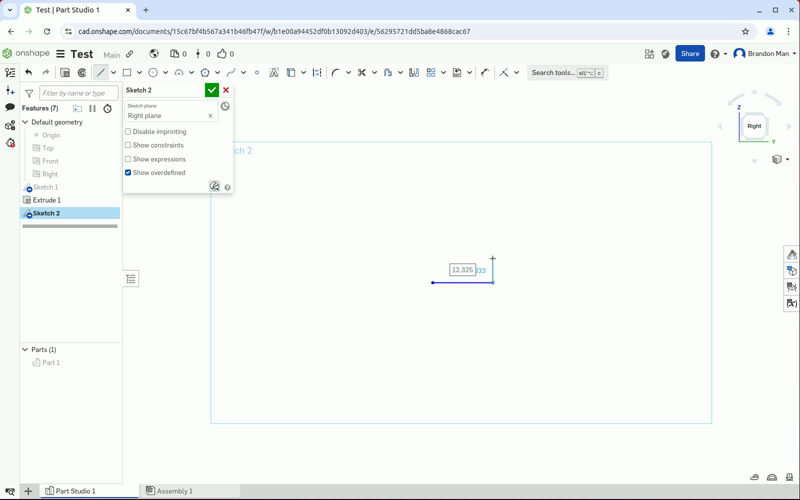
key_down(shift)
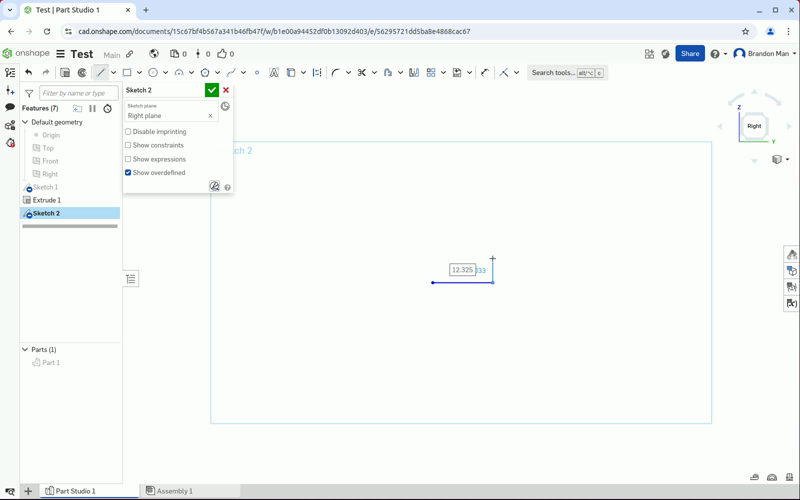
mouse_move(522, 258)
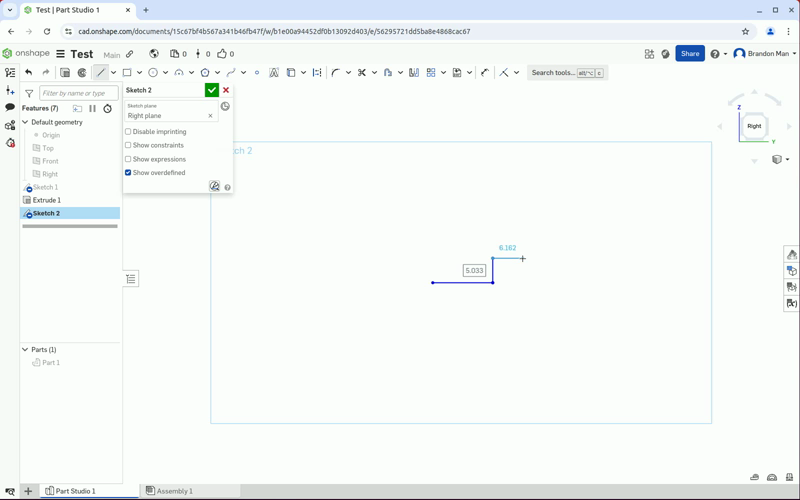
mouse_move(491, 258)
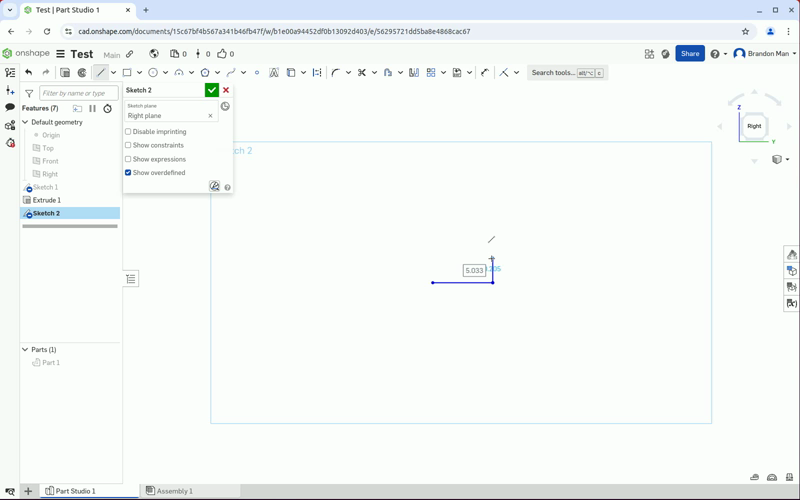
scroll(6)
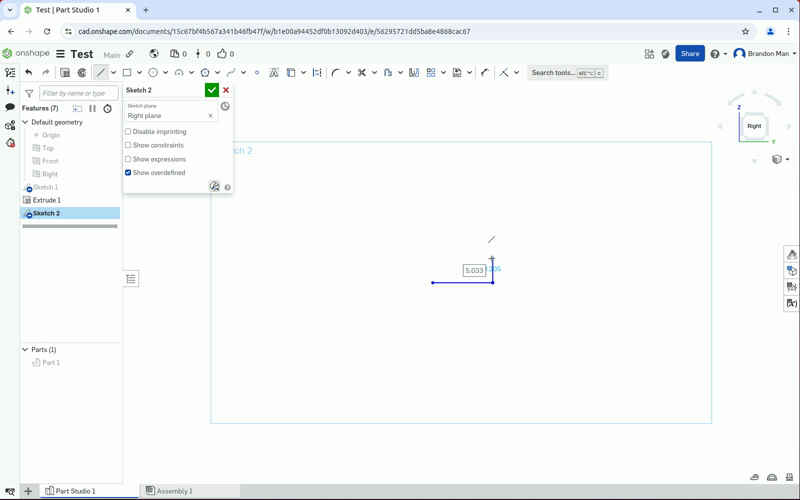
scroll(6)
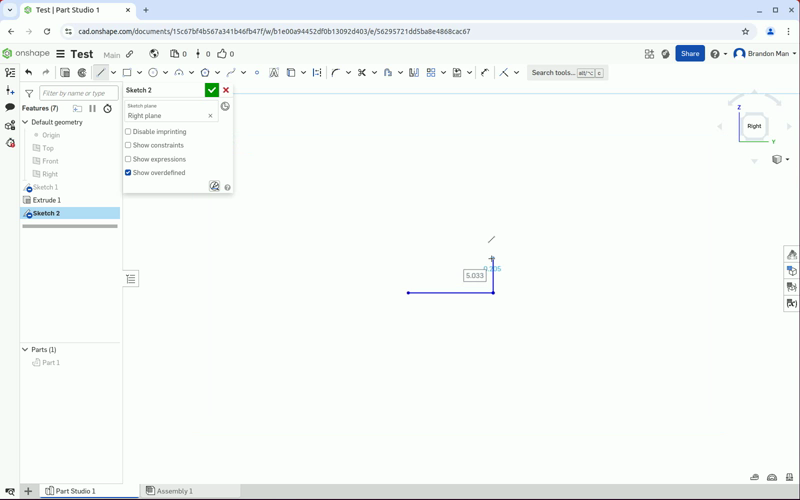
scroll(6)
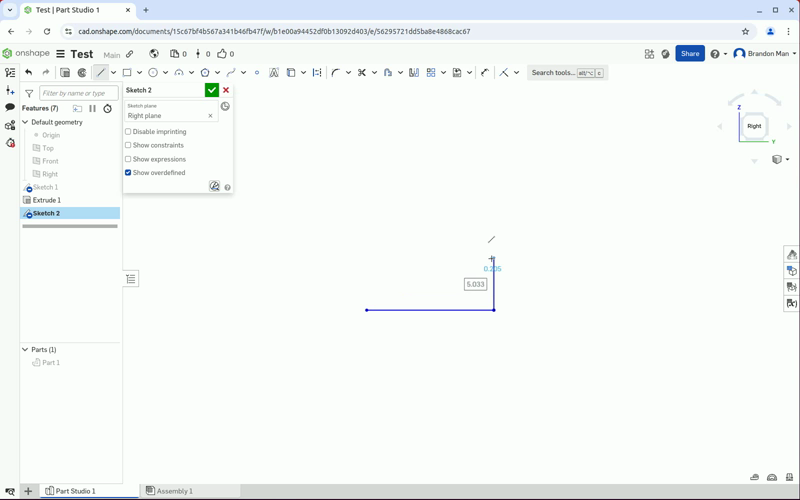
scroll(6)
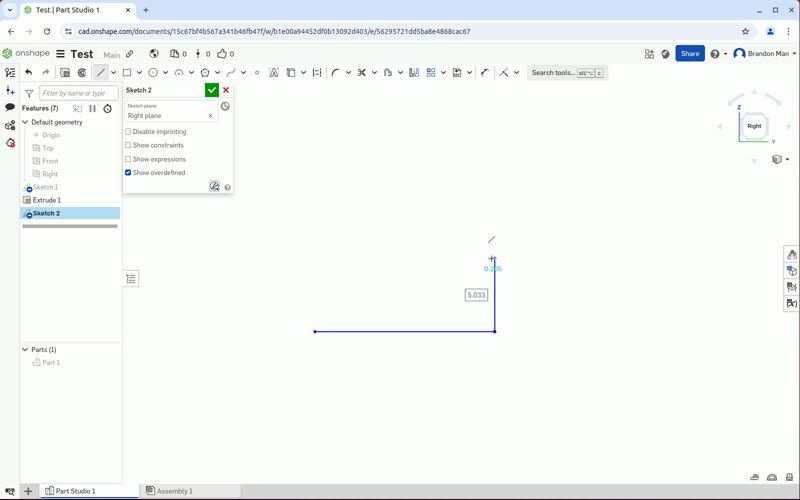
scroll(6)
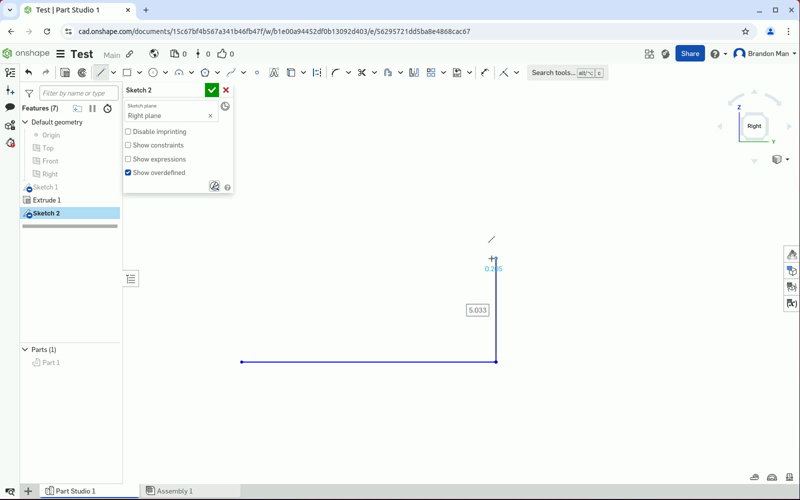
scroll(6)
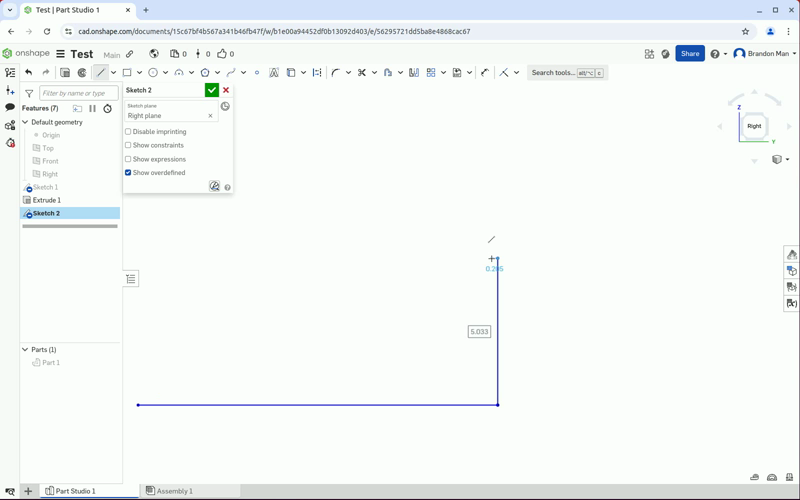
scroll(6)
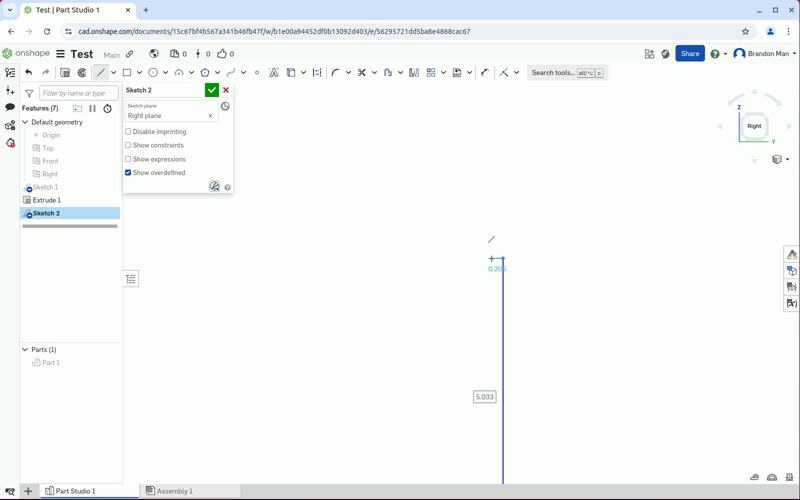
click(491, 258)
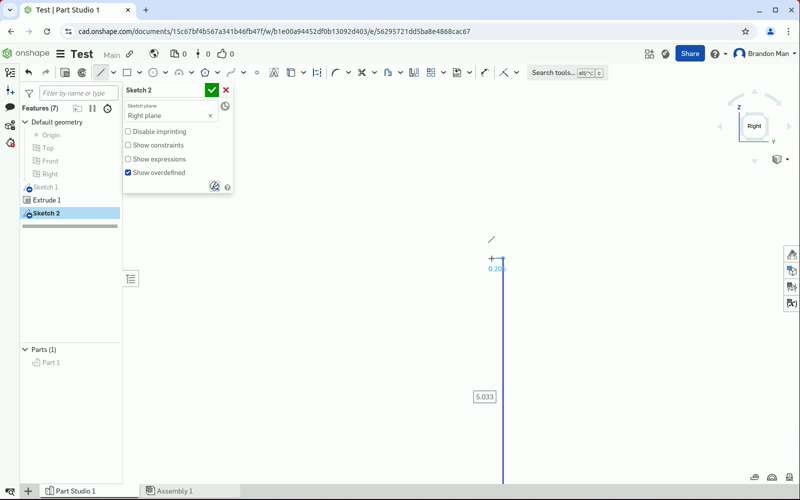
scroll(-6)
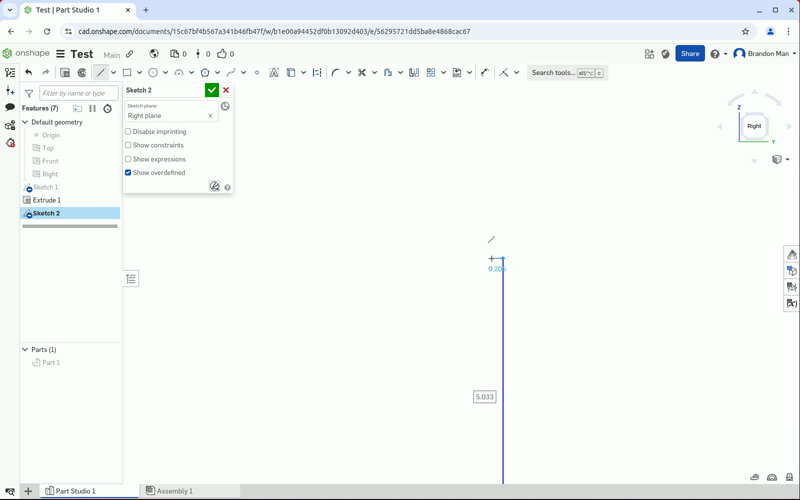
scroll(-6)
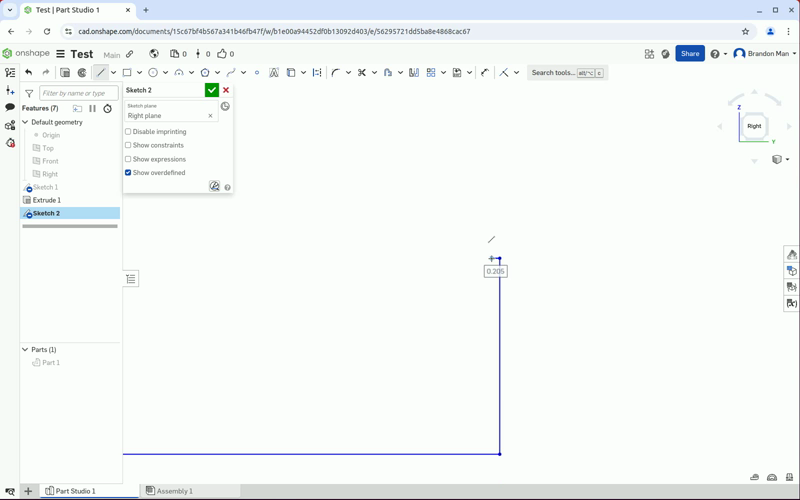
scroll(-6)
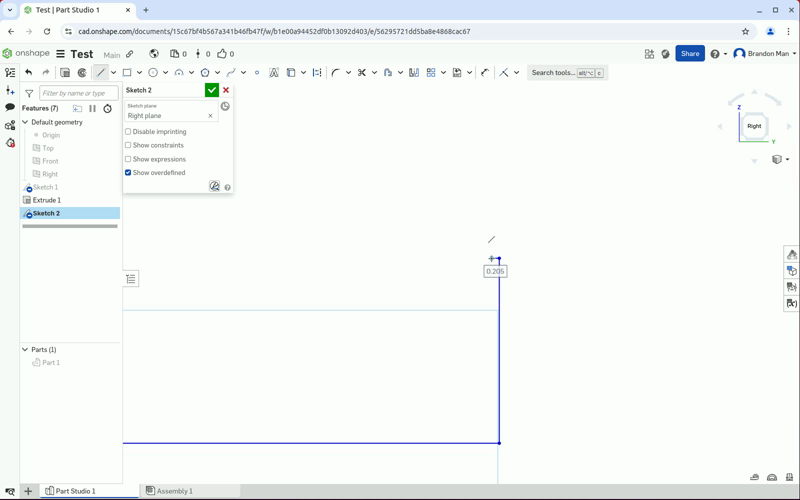
scroll(-6)
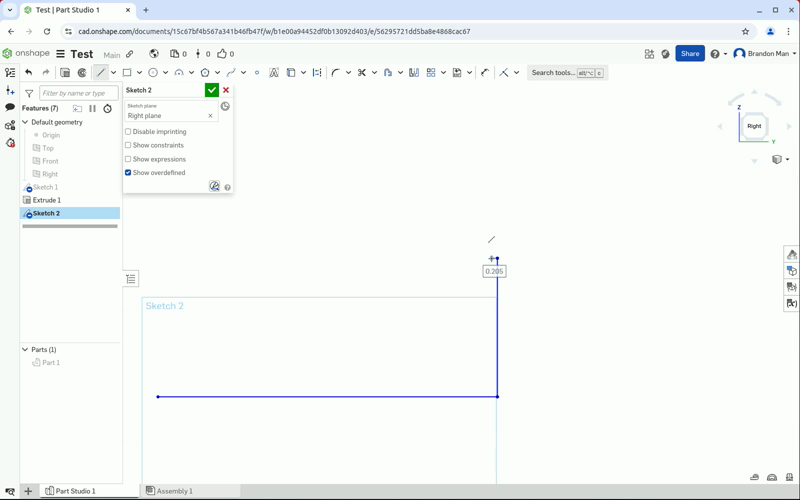
scroll(-6)
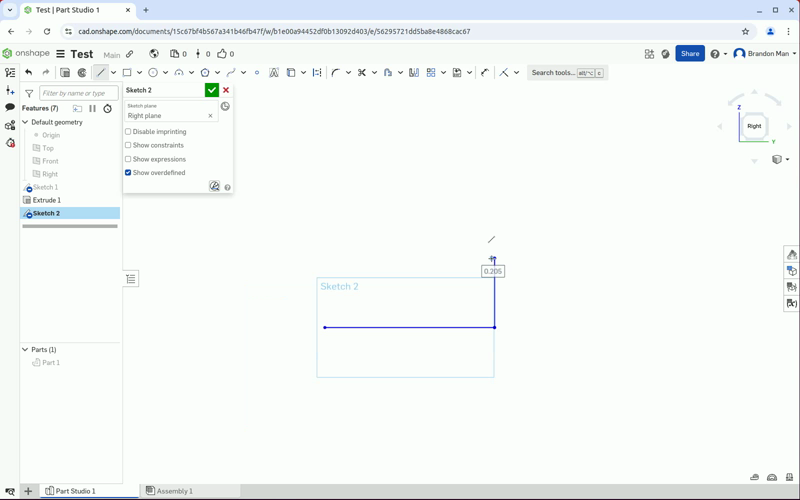
scroll(-6)
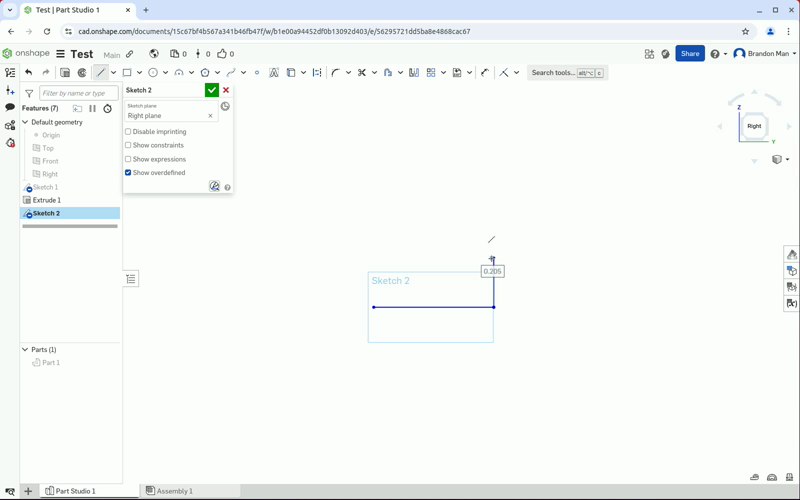
scroll(-6)
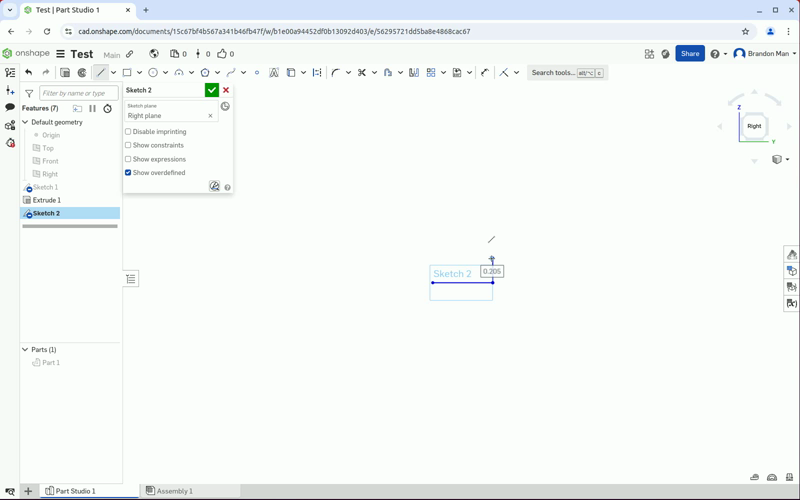
key_up(shift)
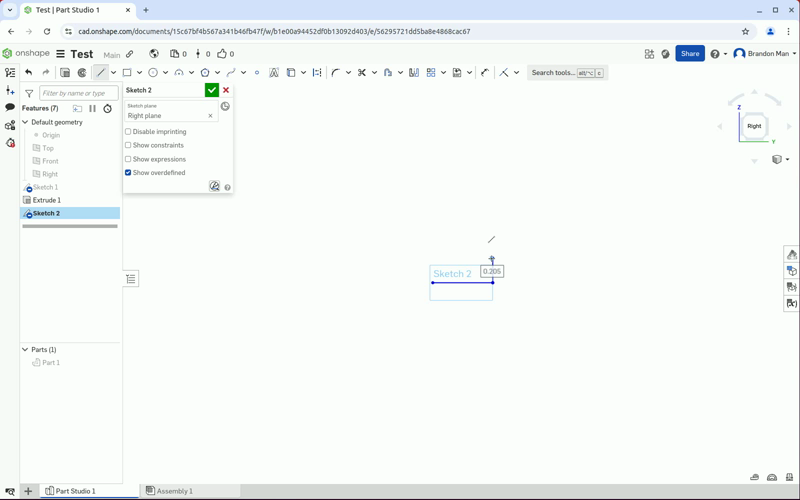
key_down(shift)
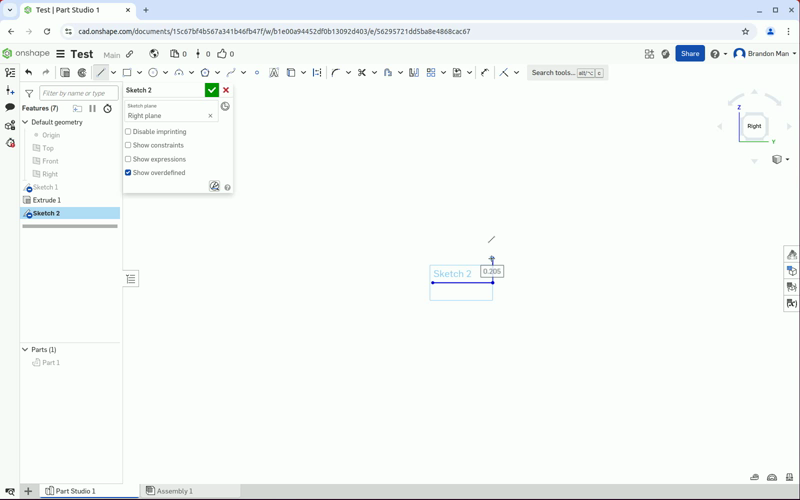
mouse_move(521, 258)
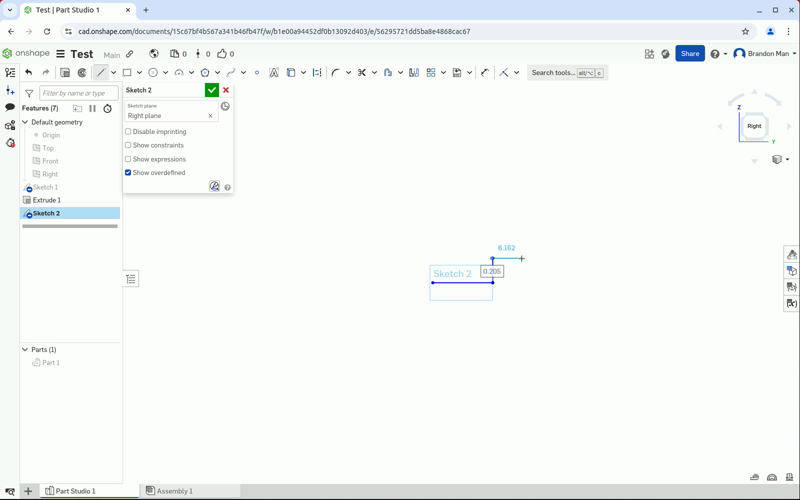
mouse_move(491, 267)
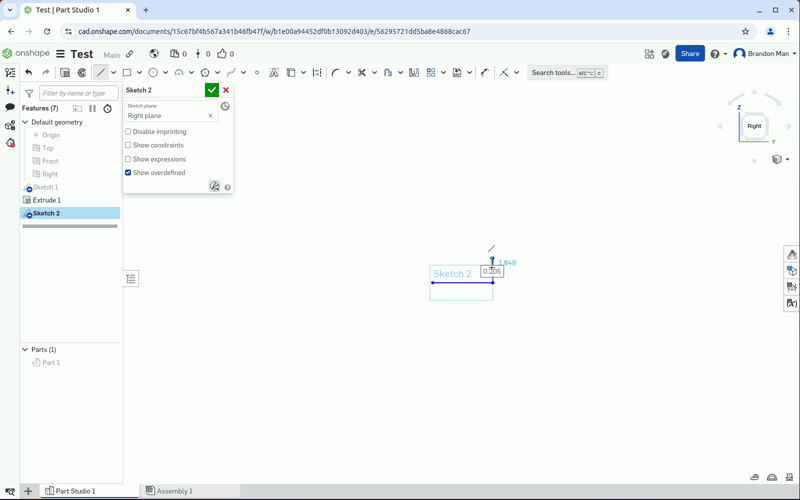
click(491, 267)
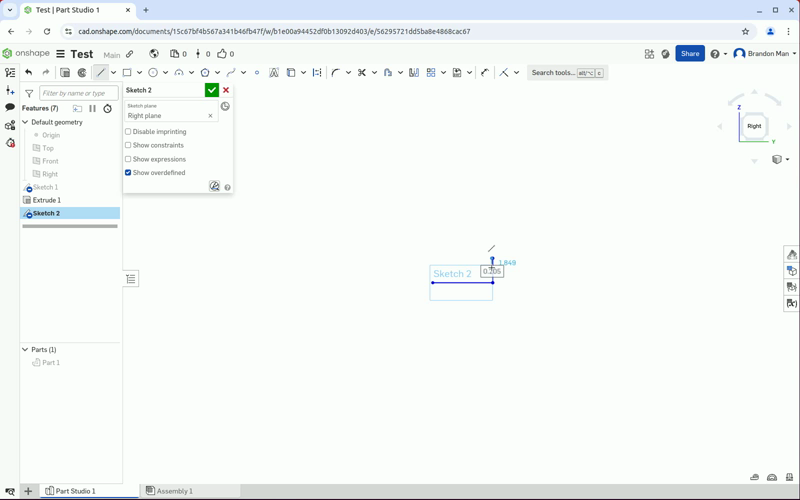
key_up(shift)
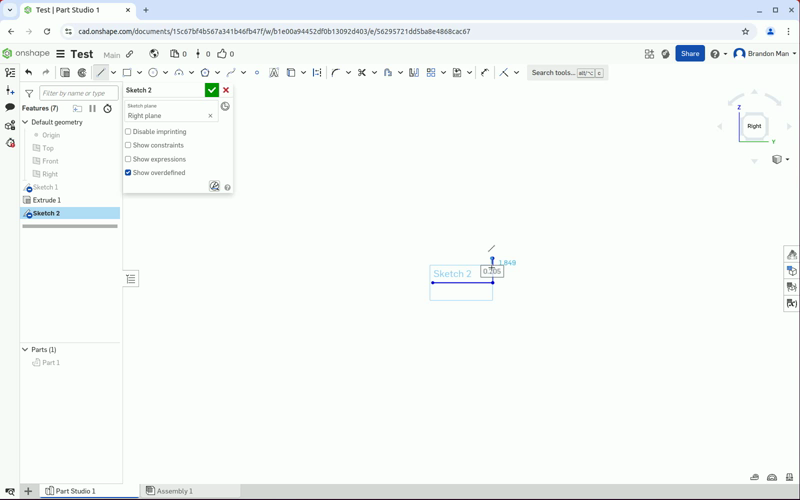
key(esc)
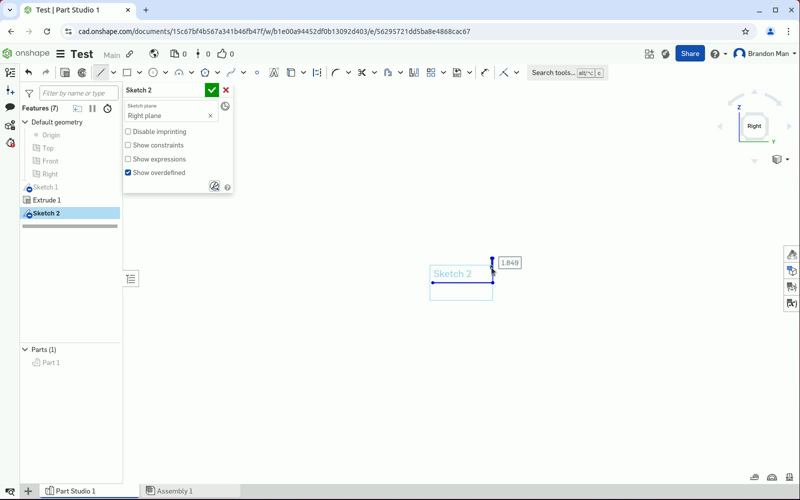
key(a)
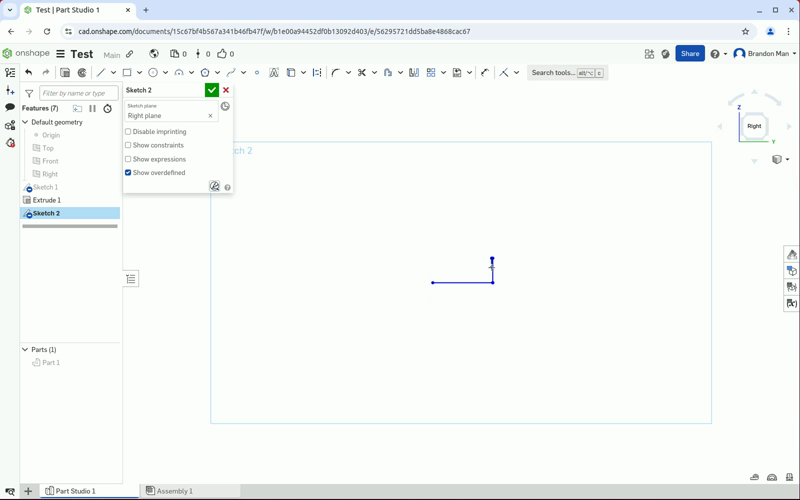
mouse_move(491, 267)
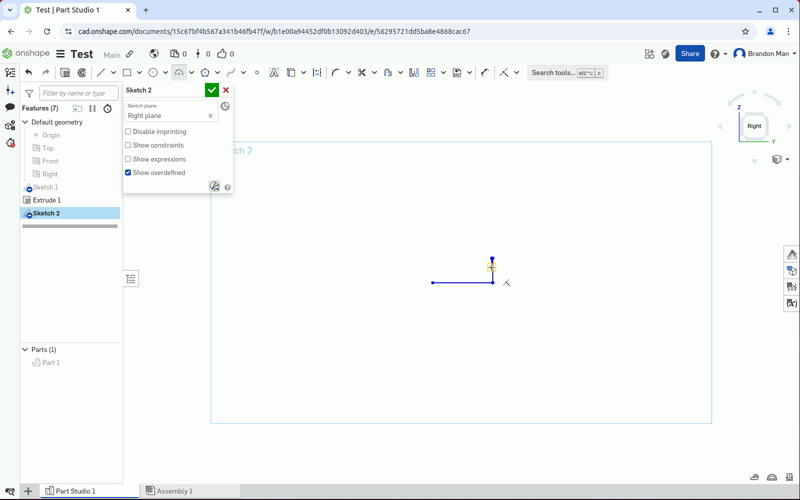
click(491, 267)
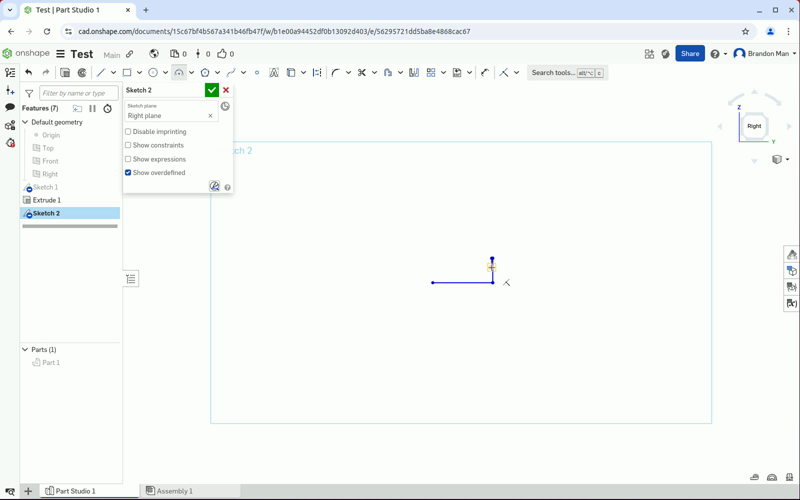
key_down(shift)
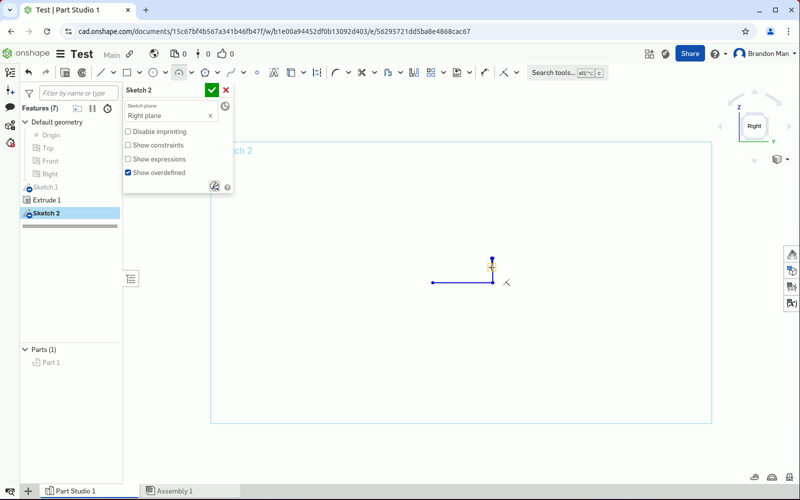
mouse_move(463, 267)
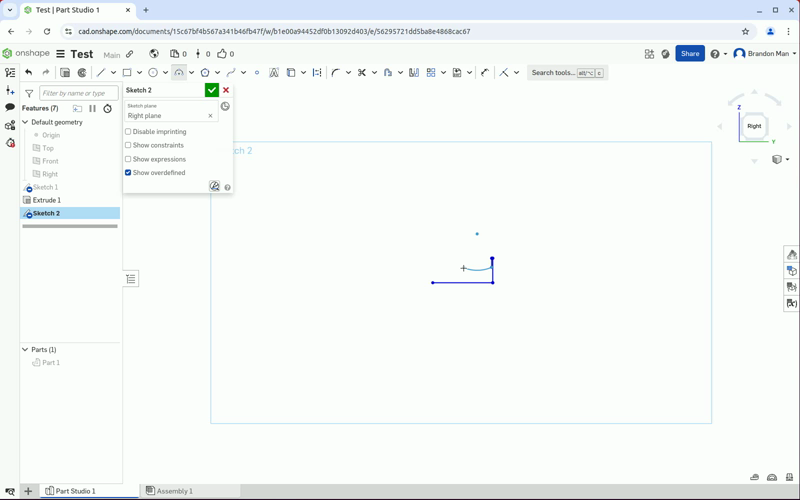
click(463, 267)
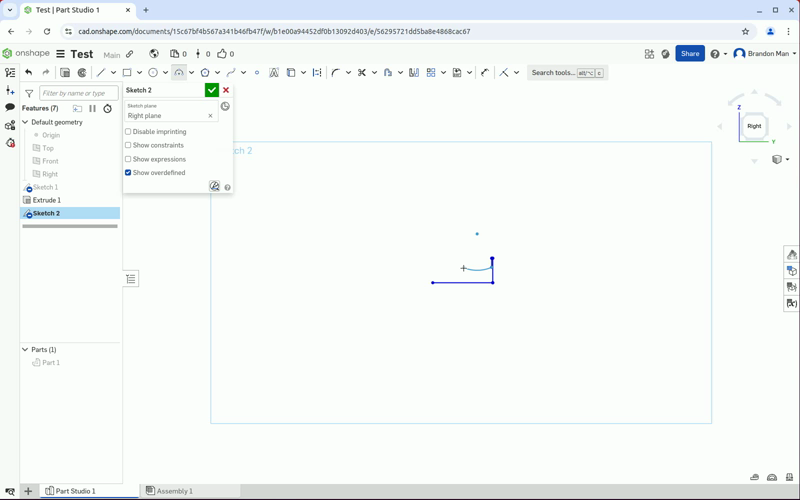
mouse_move(477, 281)
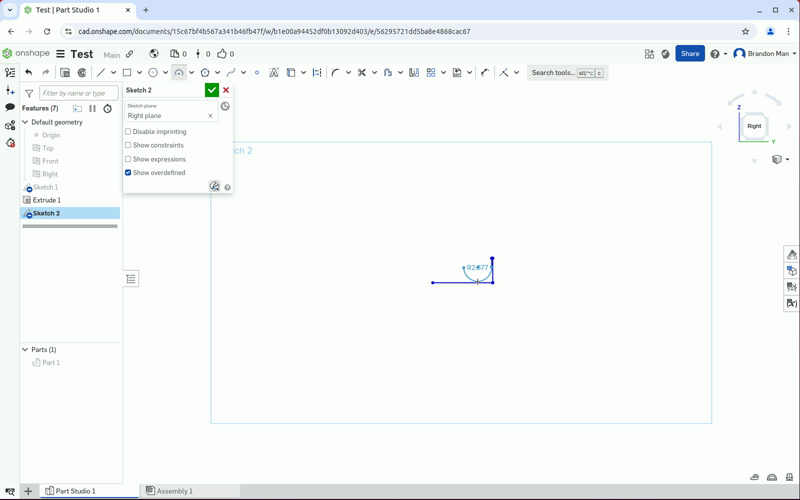
click(477, 281)
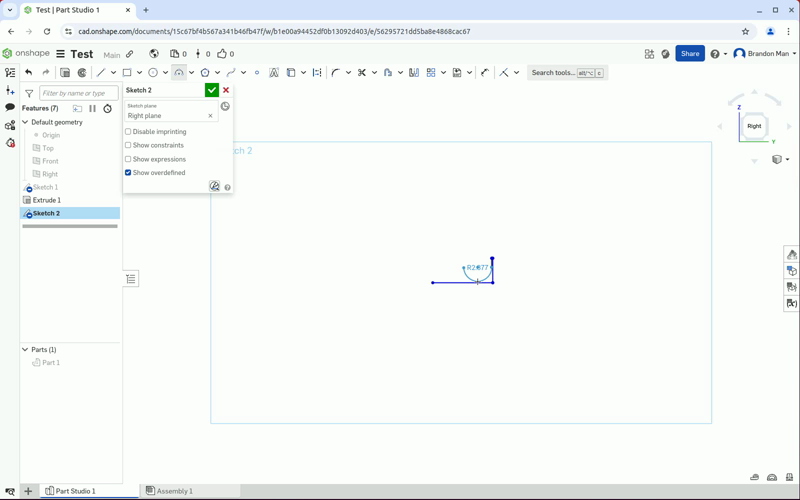
key_up(shift)
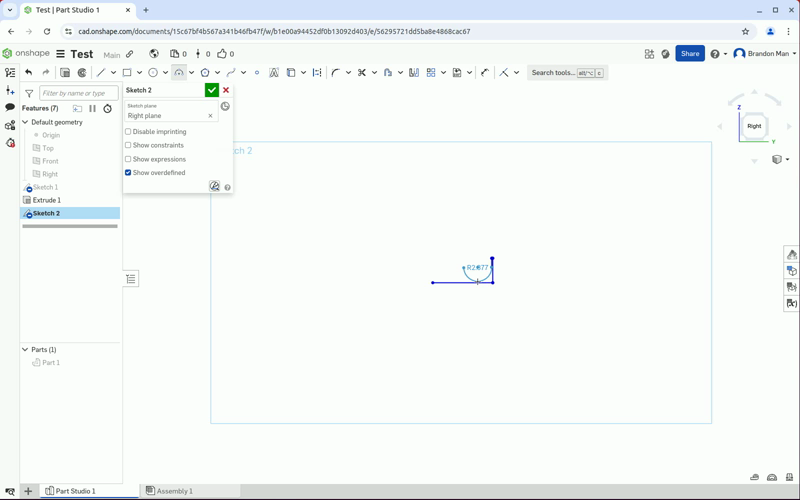
key(esc)
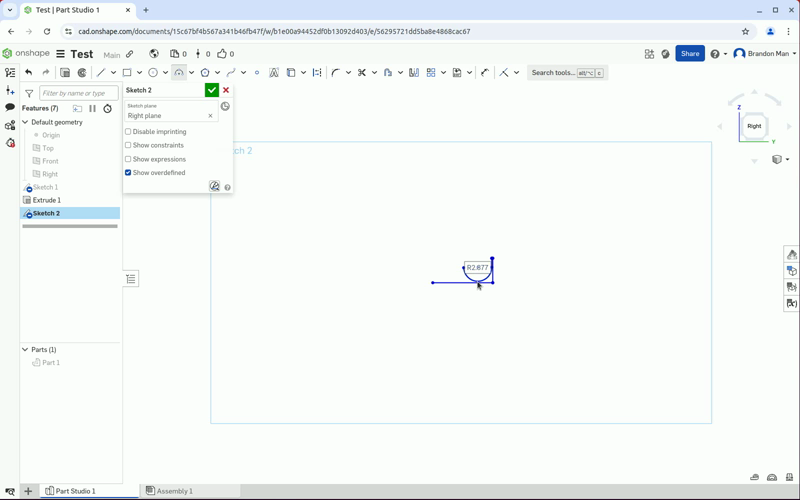
key(l)
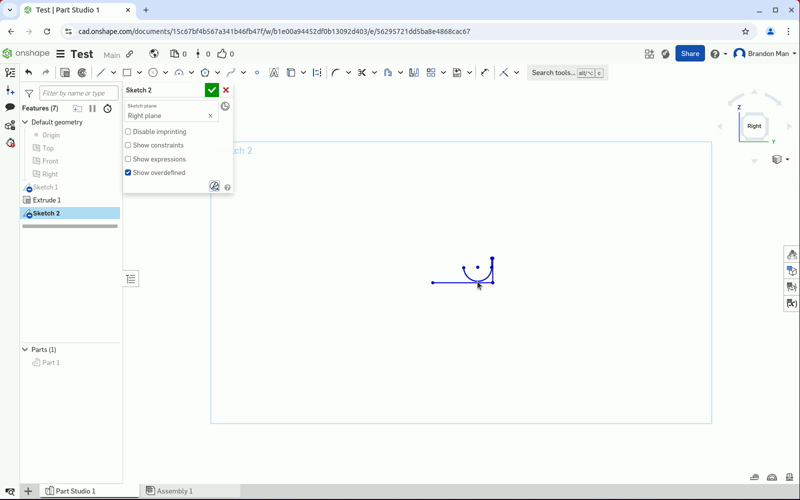
mouse_move(463, 267)
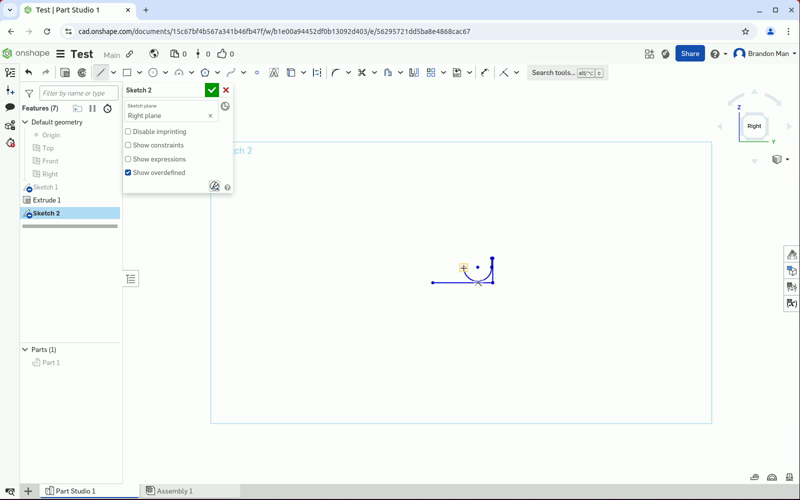
click(463, 267)
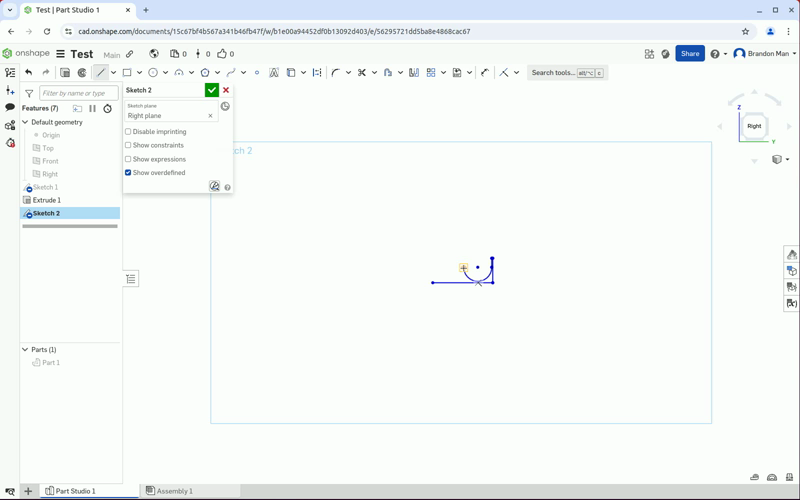
key_down(shift)
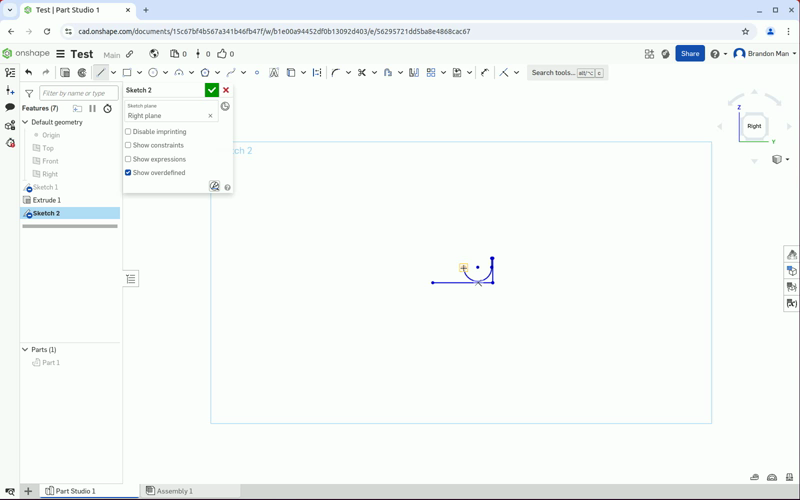
mouse_move(493, 267)
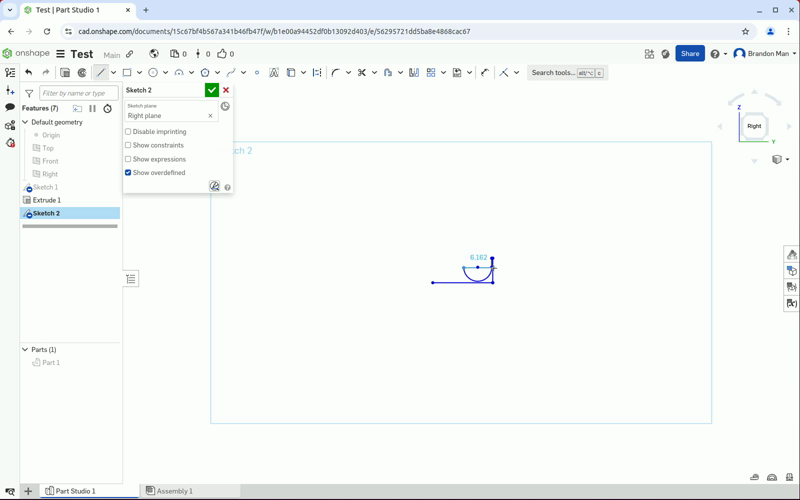
mouse_move(463, 261)
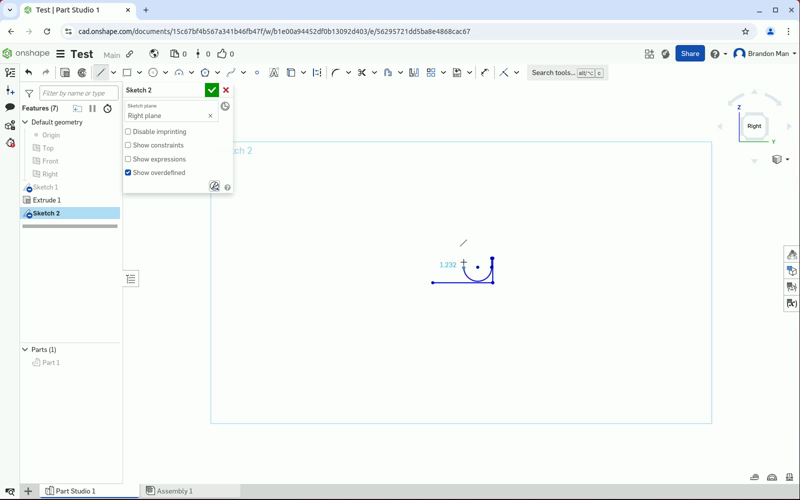
scroll(6)
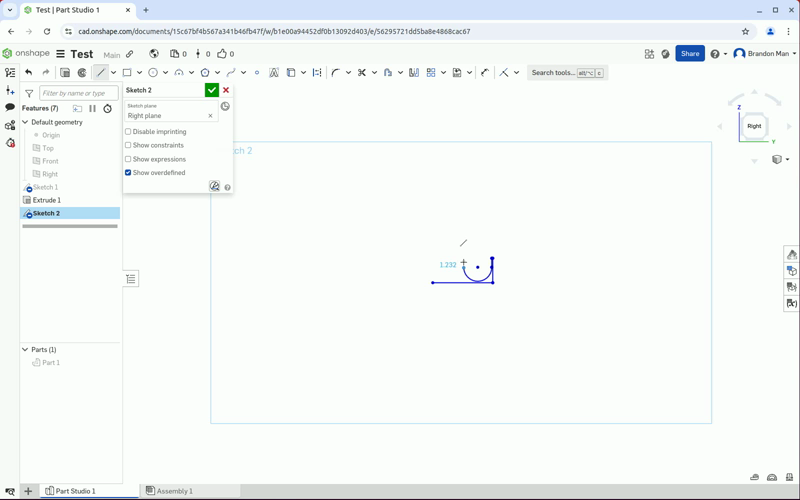
scroll(6)
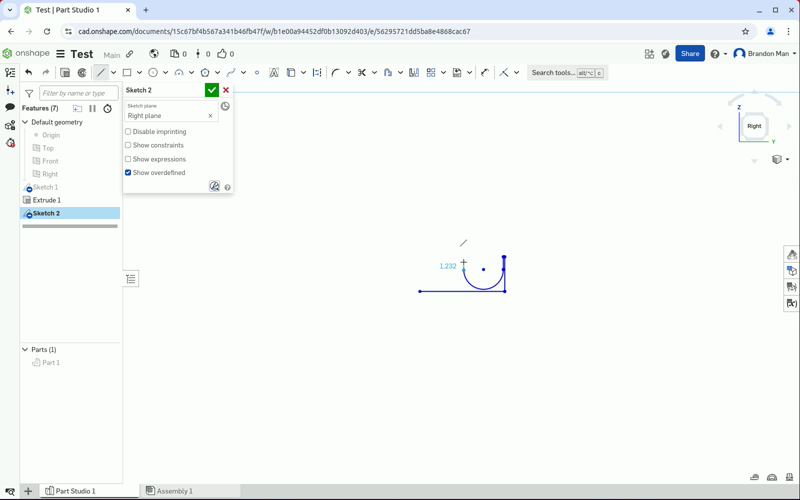
scroll(6)
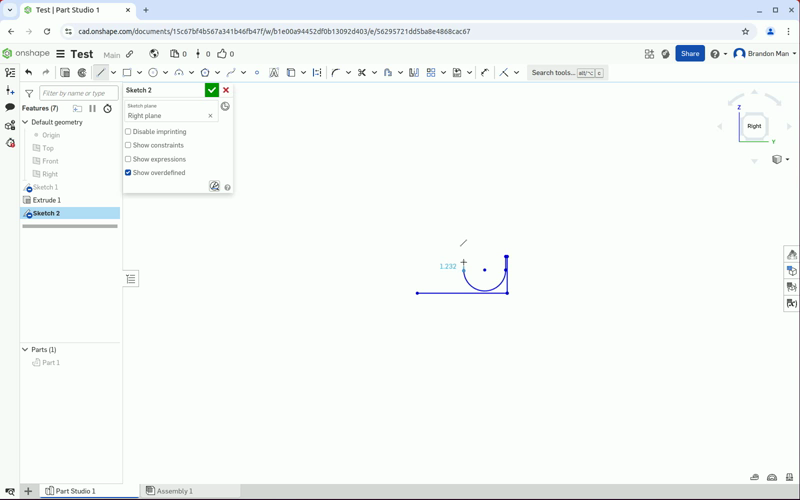
scroll(6)
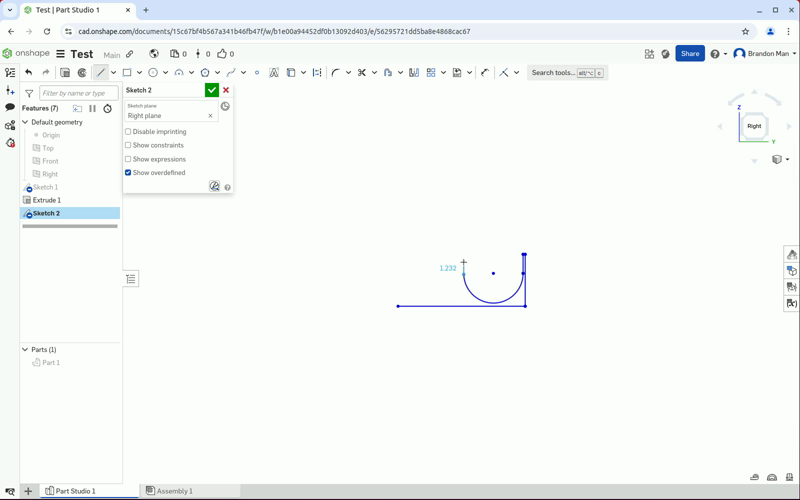
scroll(6)
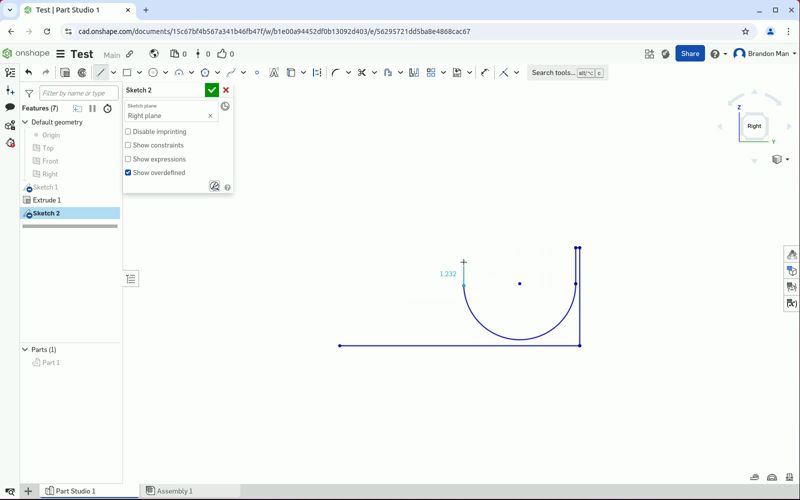
scroll(6)
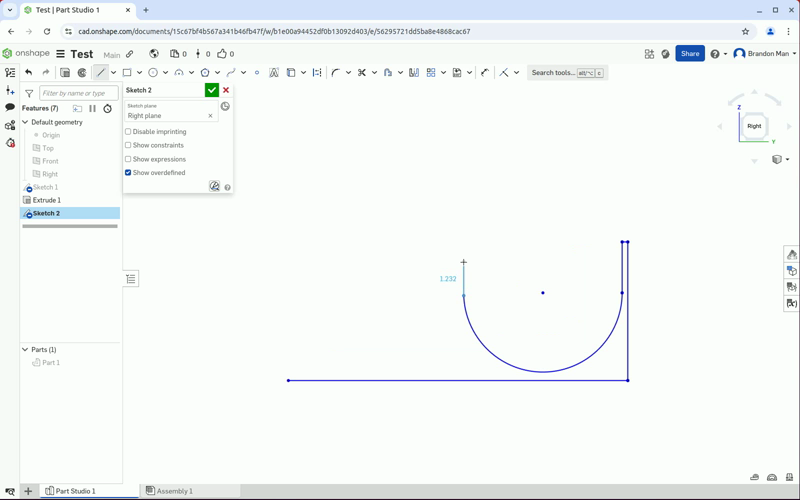
scroll(6)
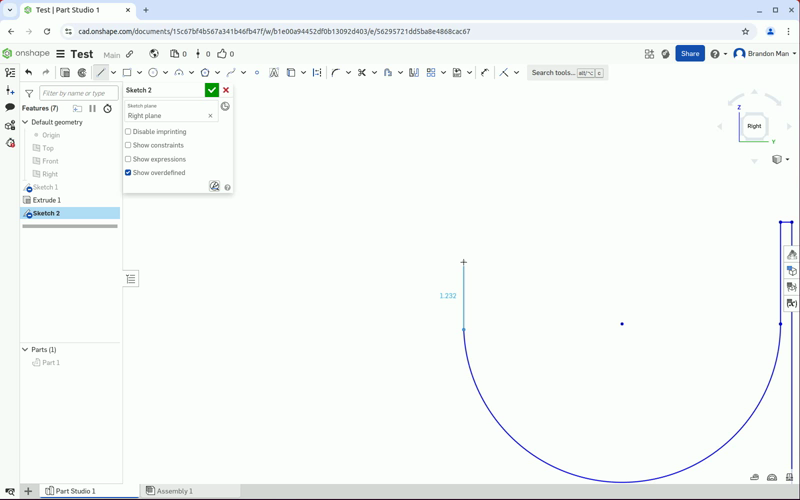
click(463, 261)
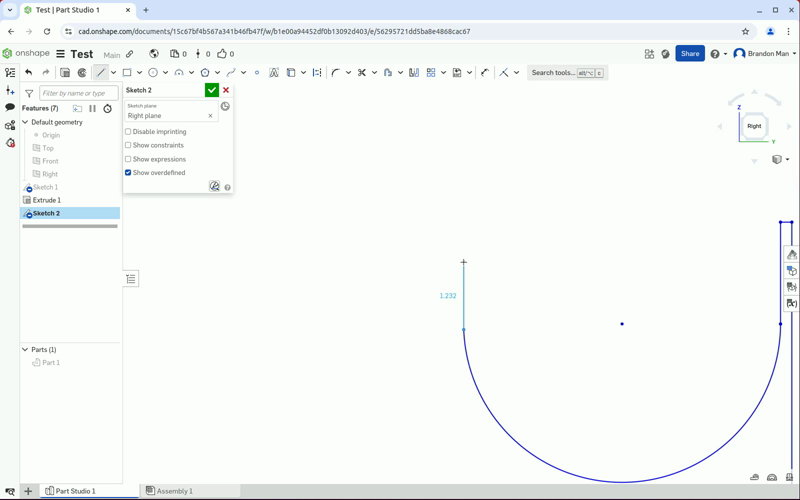
scroll(-6)
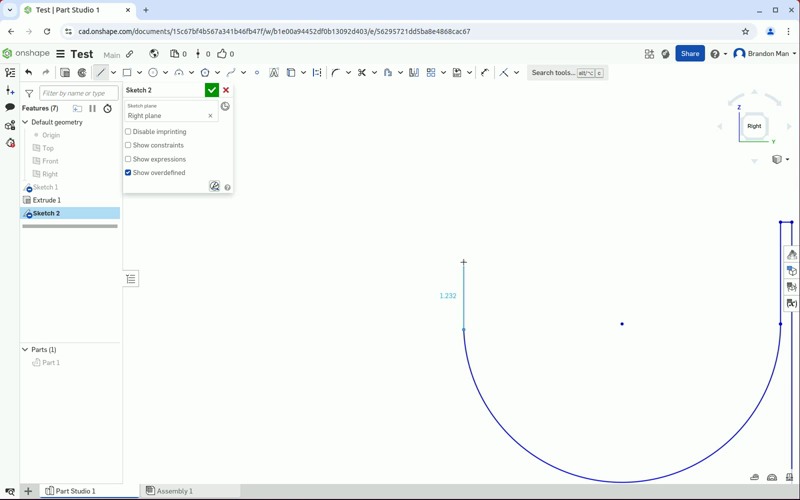
scroll(-6)
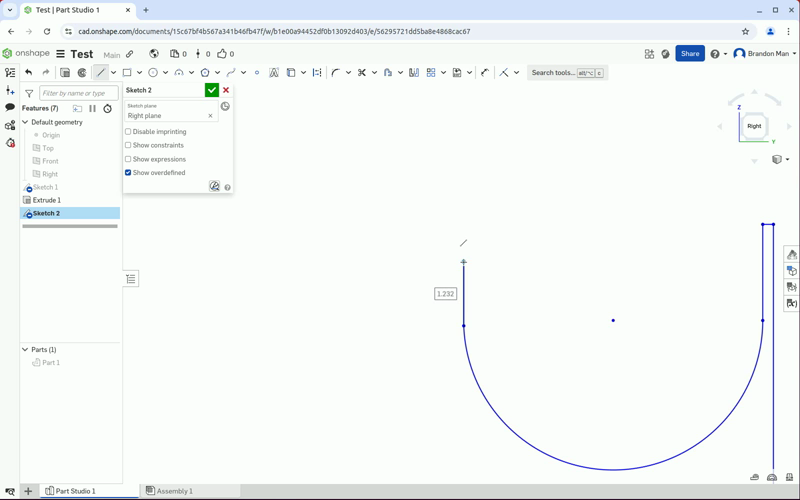
scroll(-6)
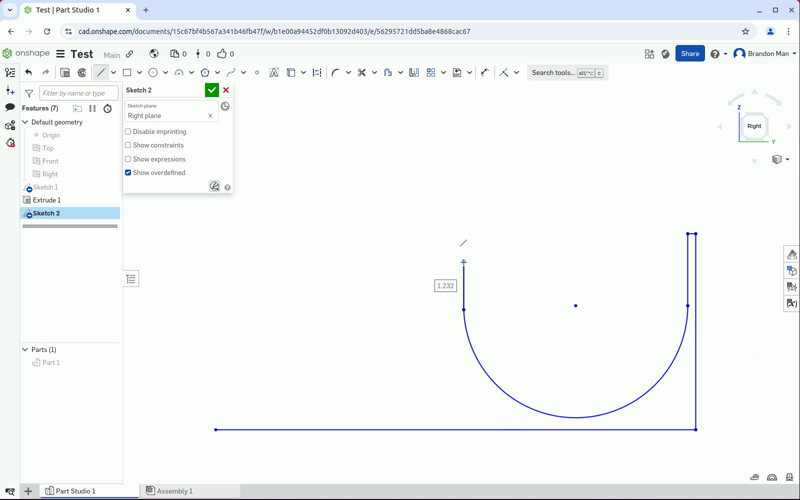
scroll(-6)
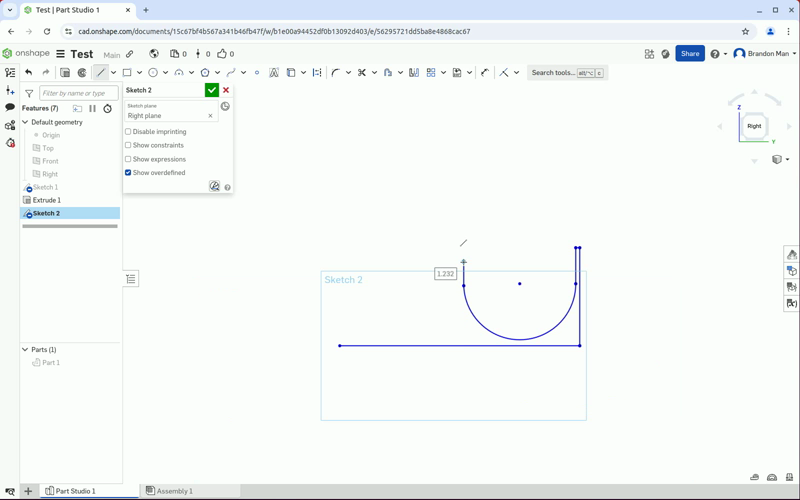
scroll(-6)
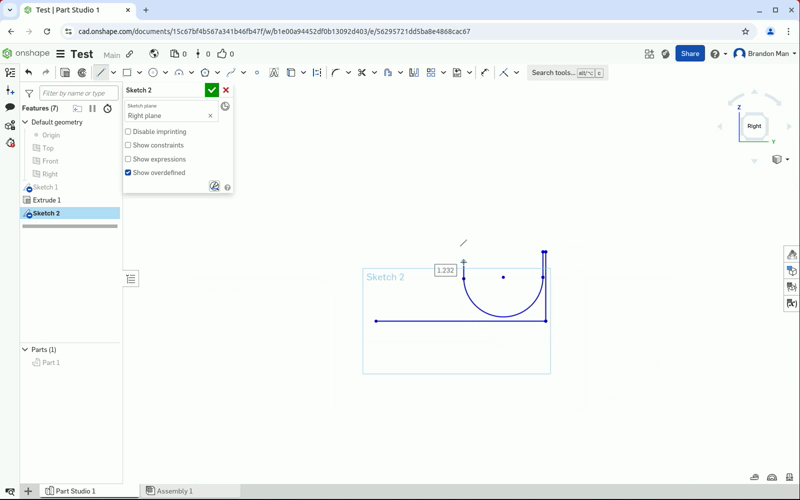
scroll(-6)
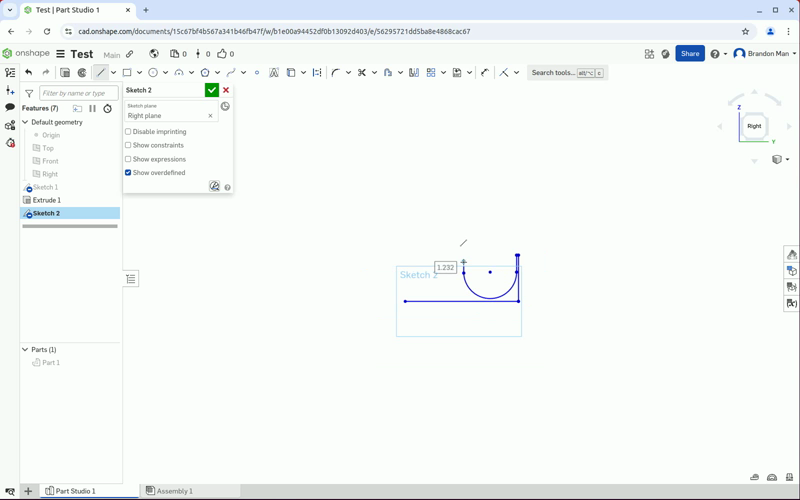
scroll(-6)
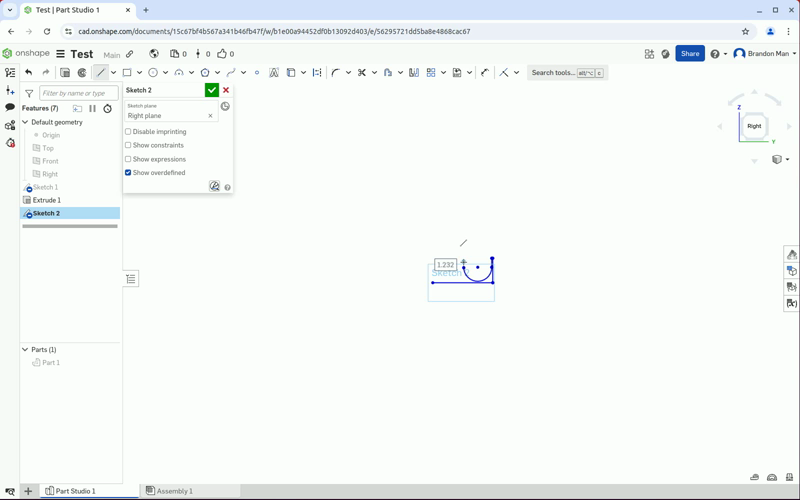
key_up(shift)
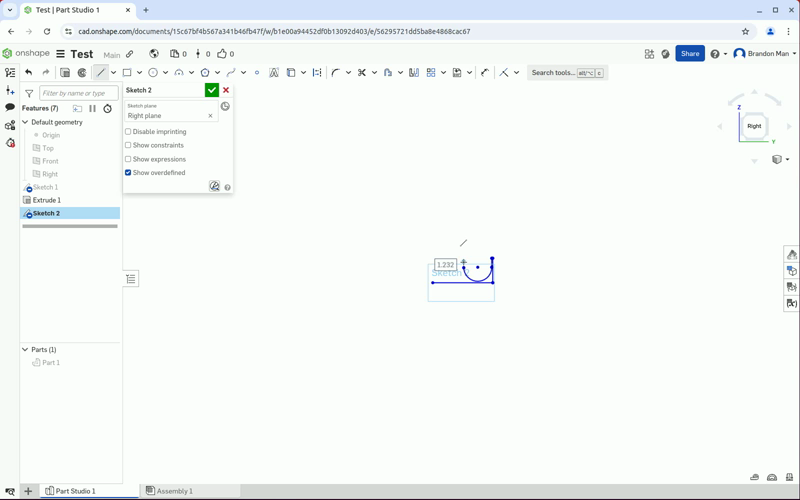
key_down(shift)
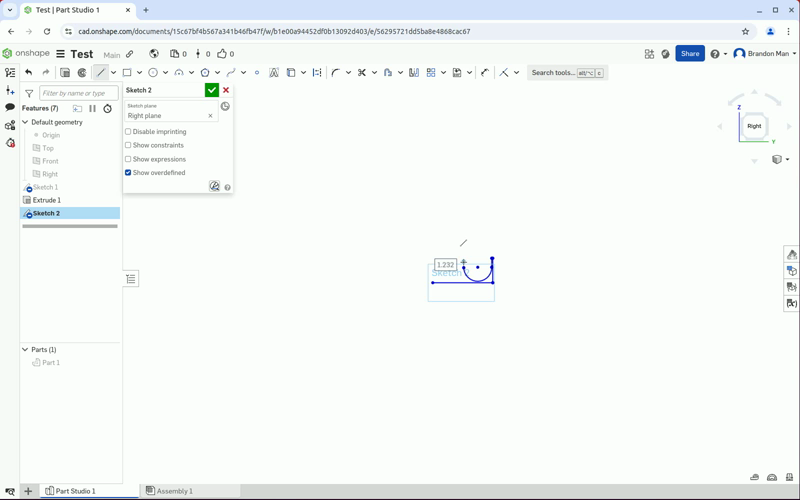
mouse_move(493, 261)
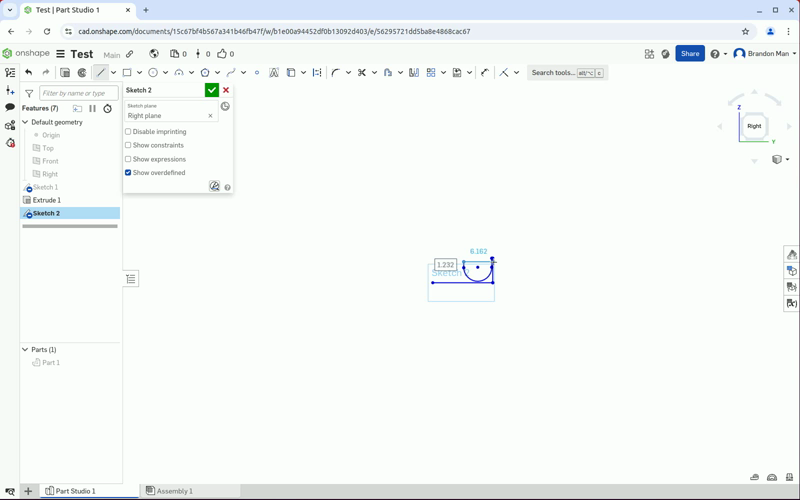
mouse_move(461, 261)
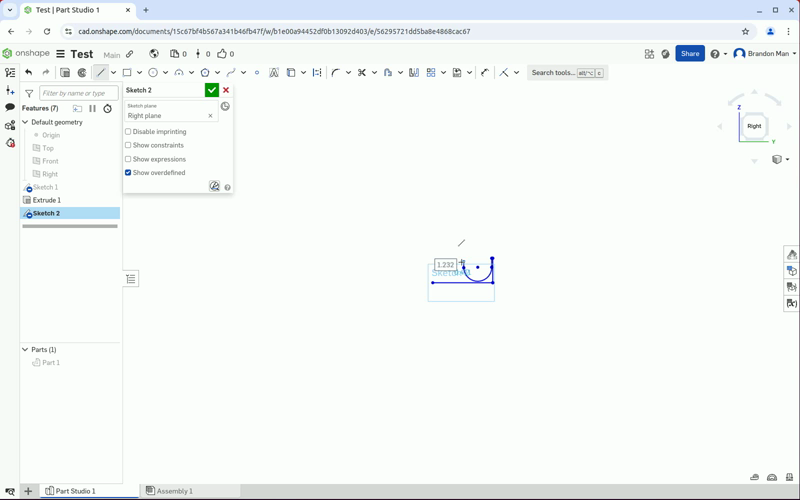
scroll(6)
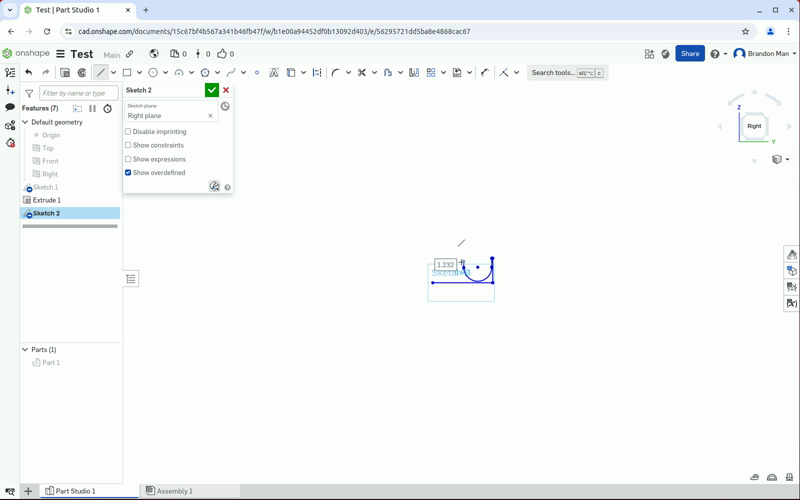
scroll(6)
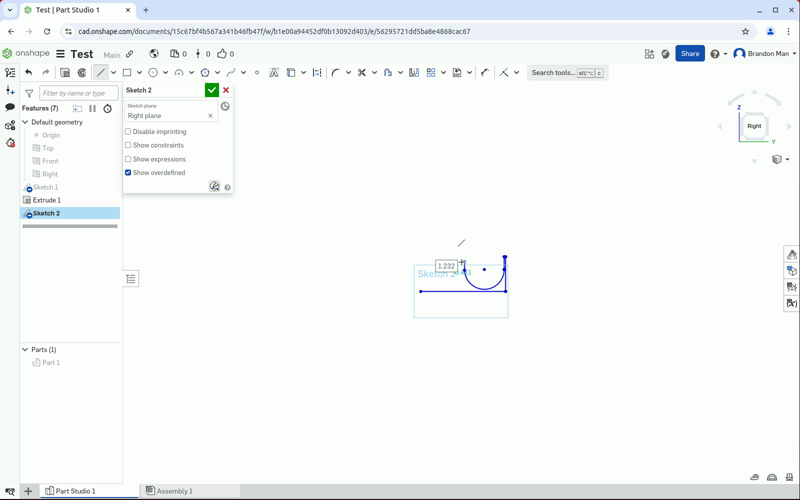
scroll(6)
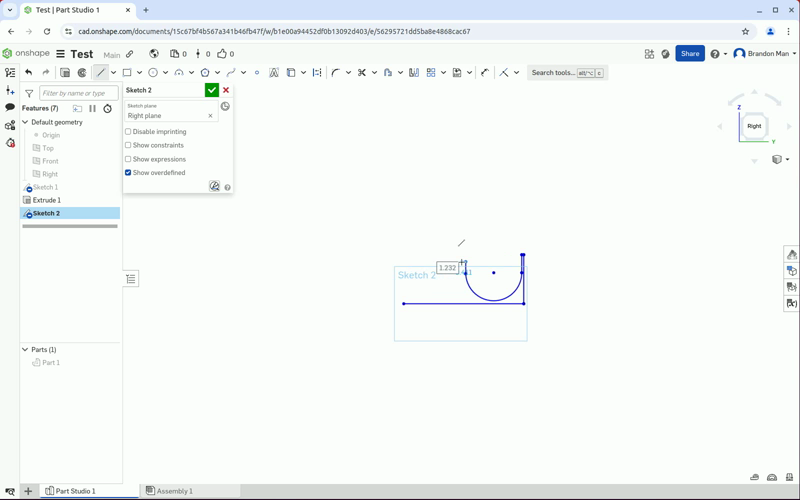
scroll(6)
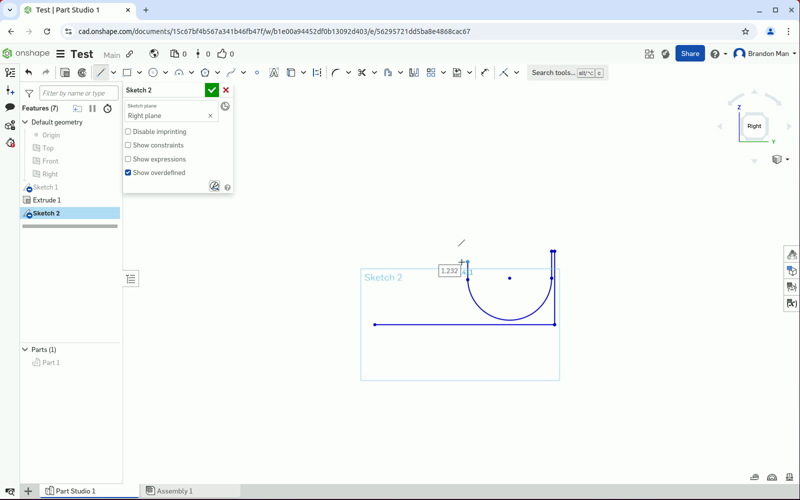
scroll(6)
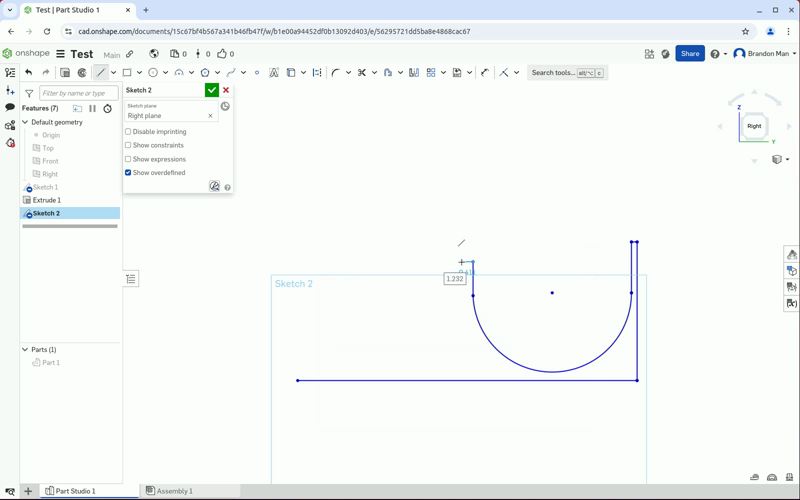
scroll(6)
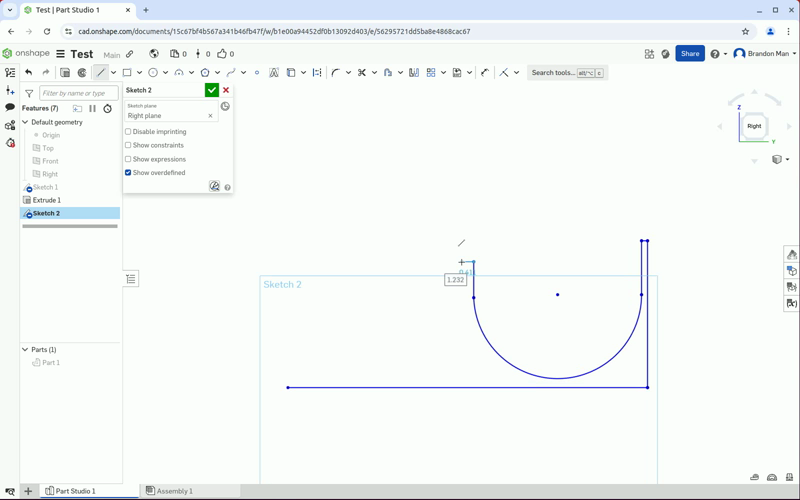
scroll(6)
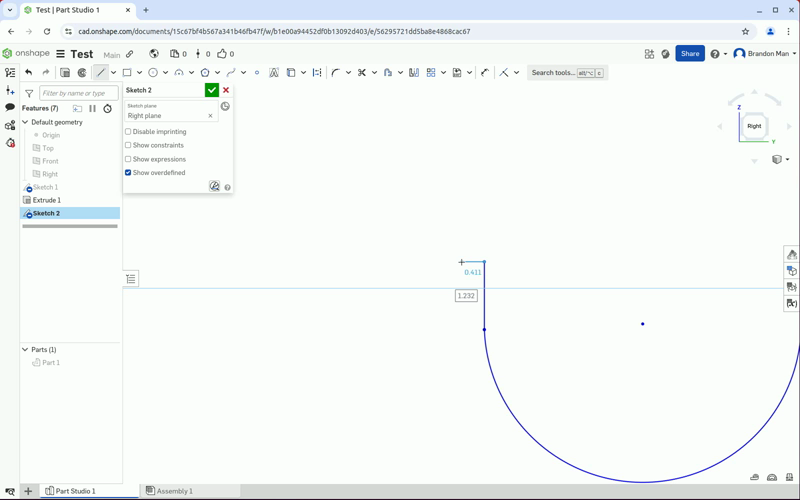
click(461, 261)
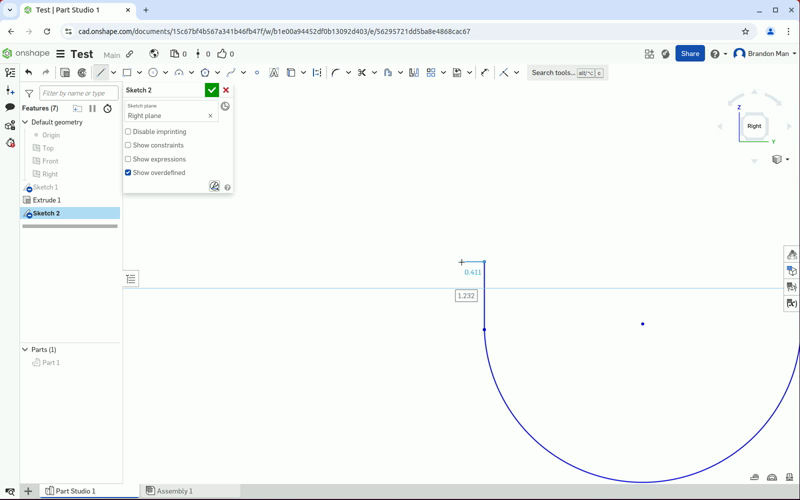
scroll(-6)
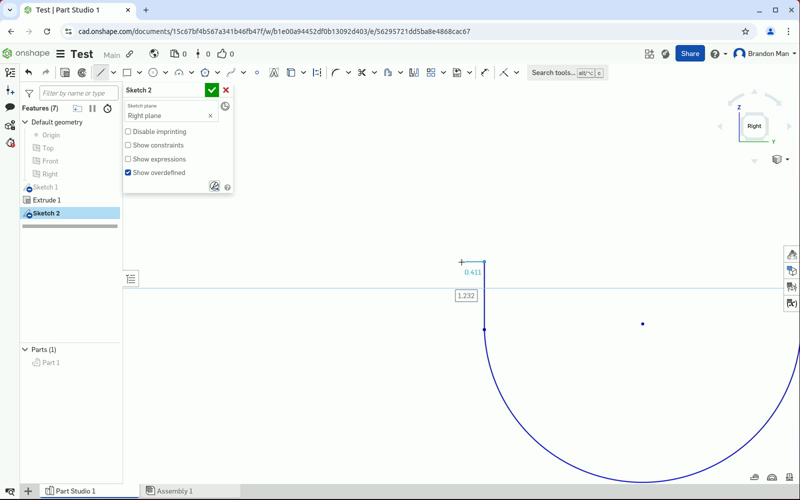
scroll(-6)
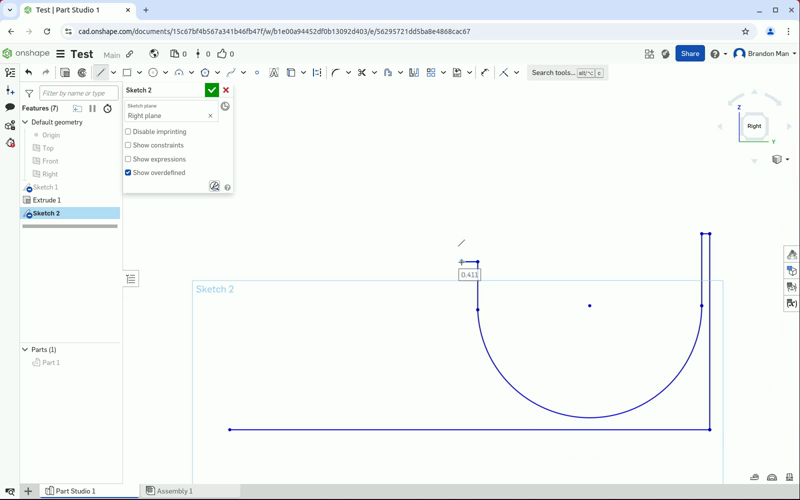
scroll(-6)
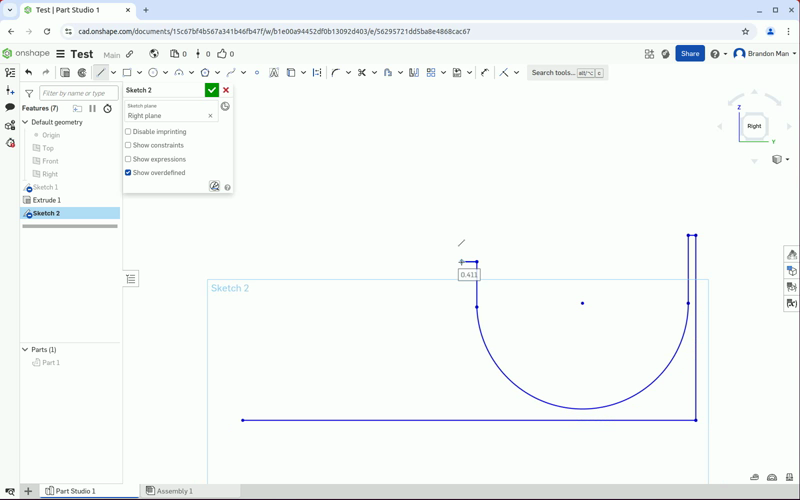
scroll(-6)
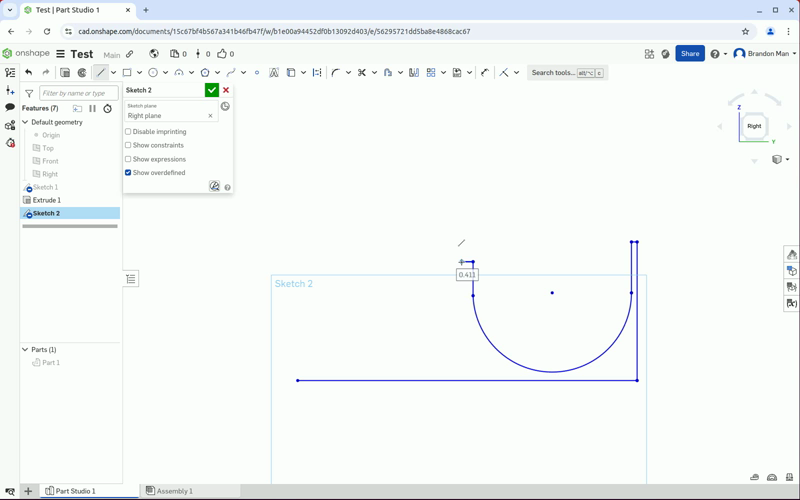
scroll(-6)
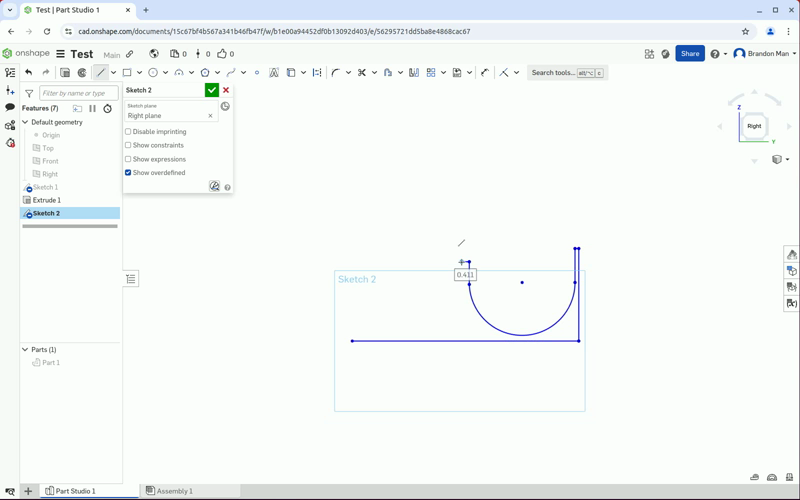
scroll(-6)
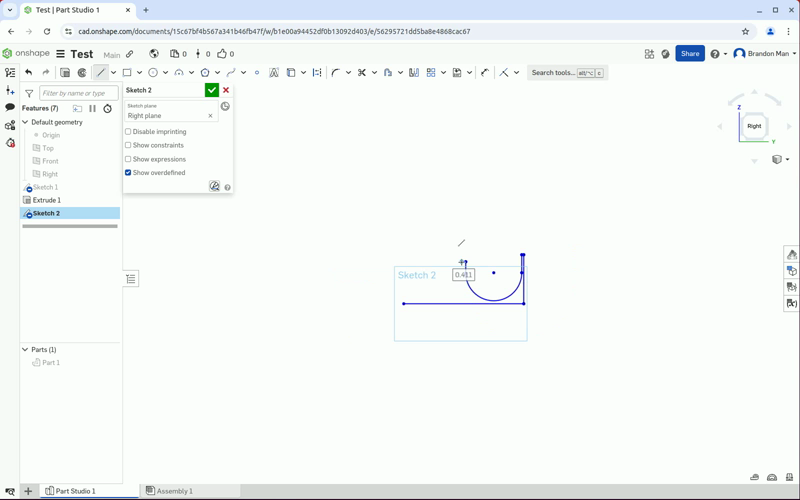
scroll(-6)
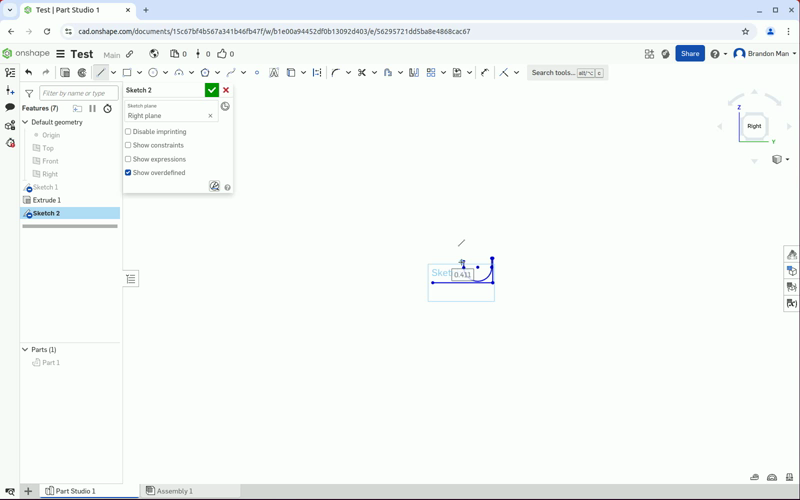
key_up(shift)
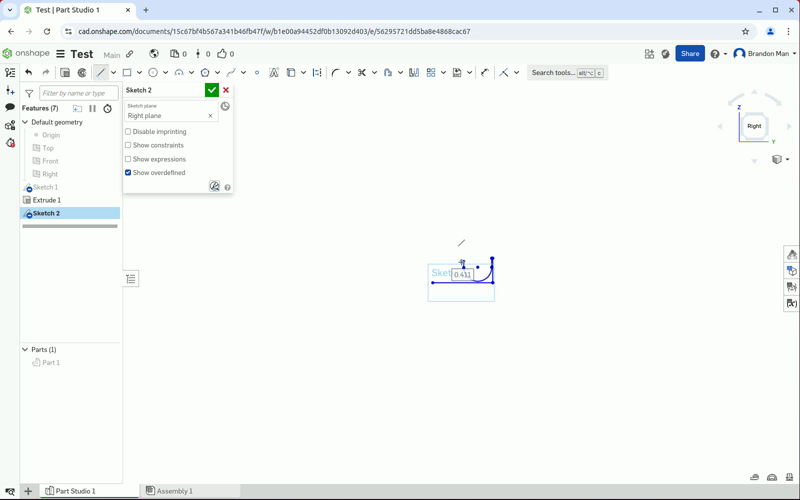
key_down(shift)
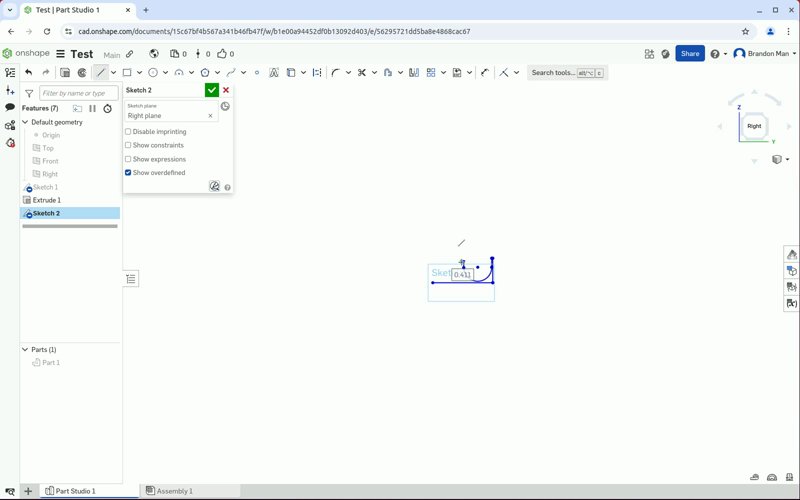
mouse_move(491, 261)
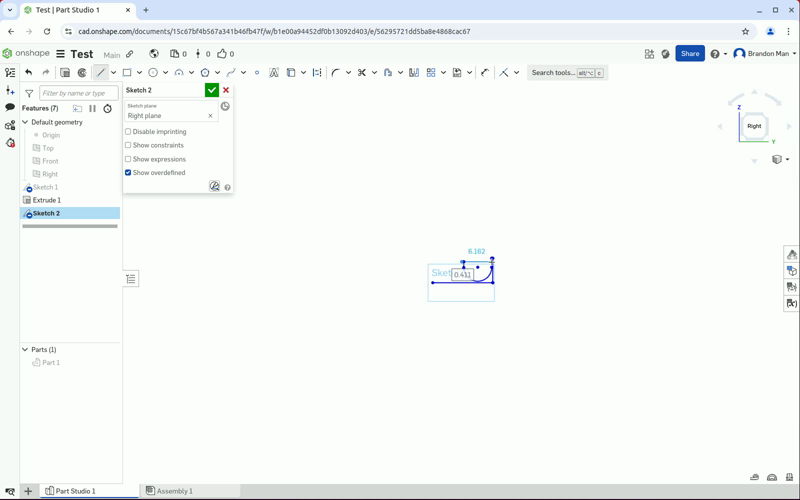
mouse_move(461, 267)
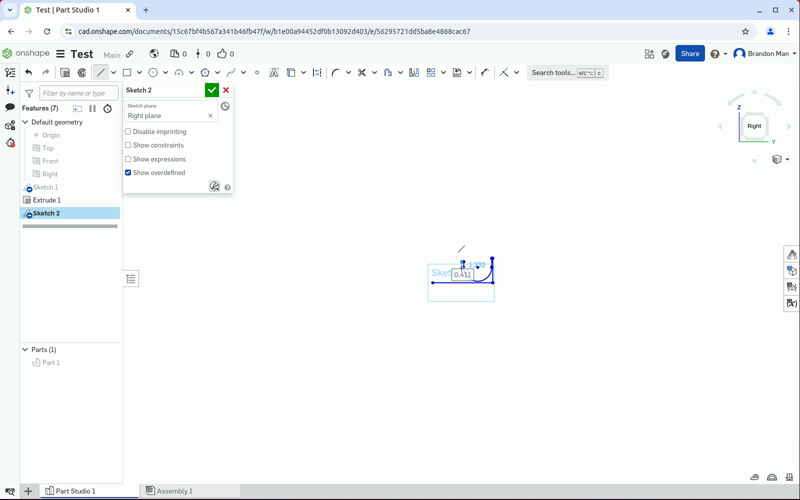
scroll(6)
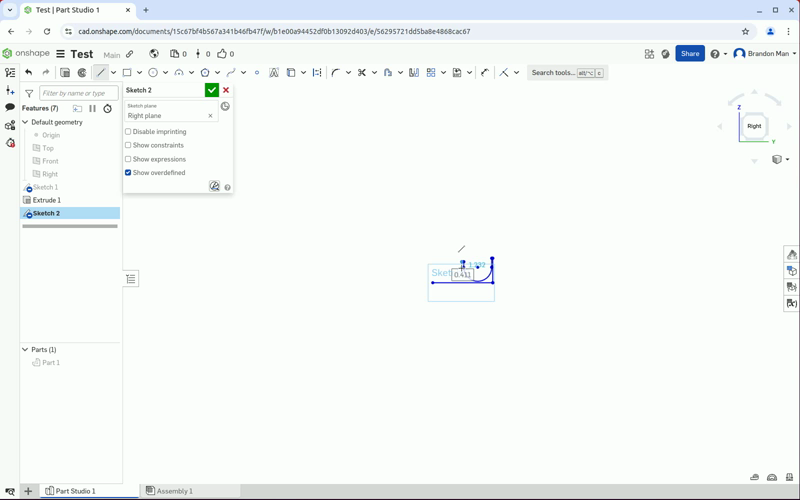
scroll(6)
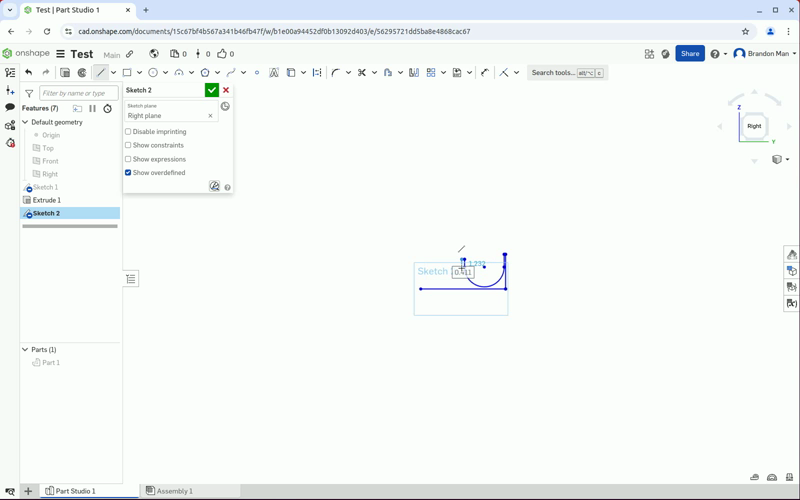
scroll(6)
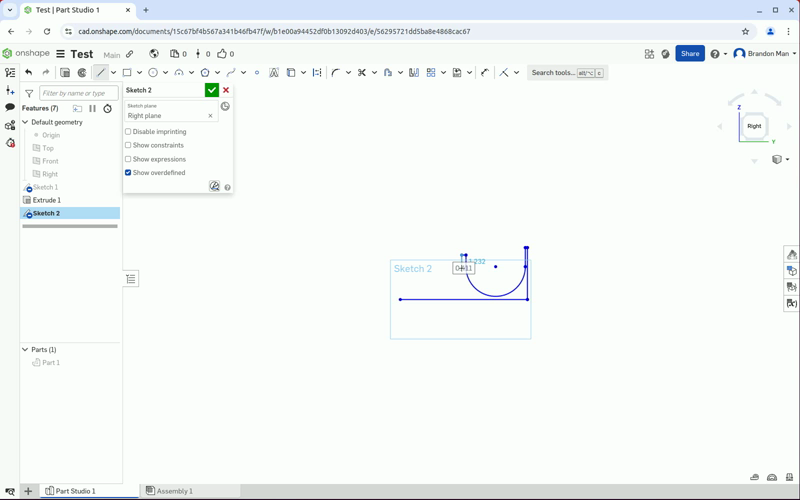
scroll(6)
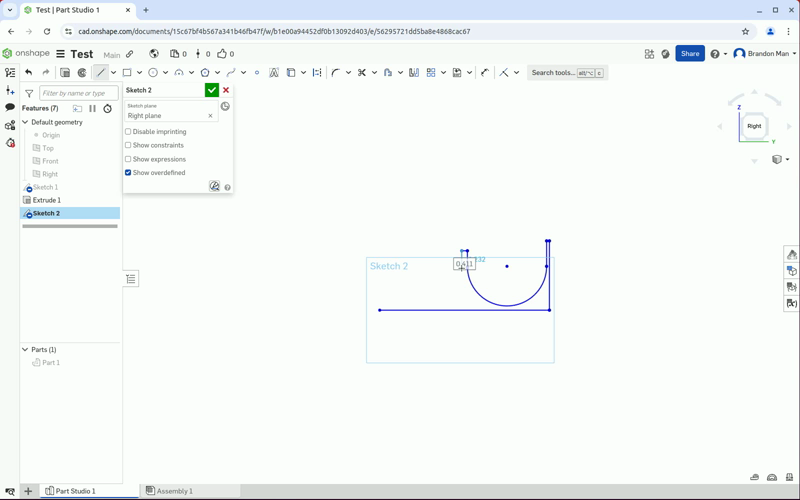
scroll(6)
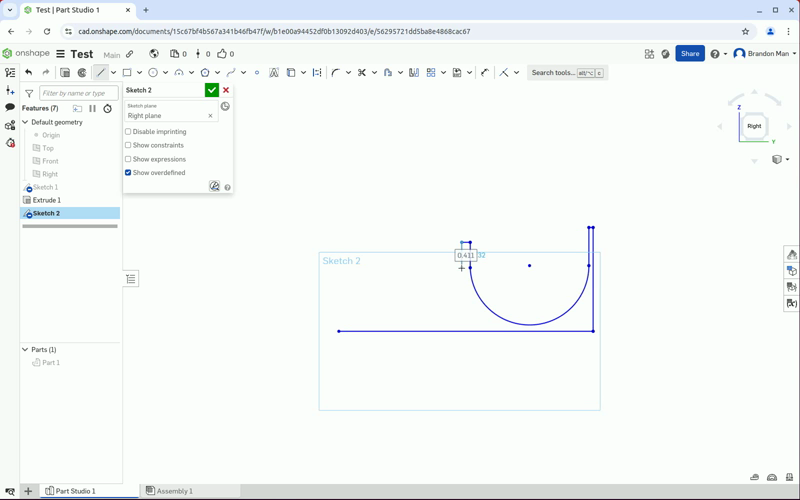
scroll(6)
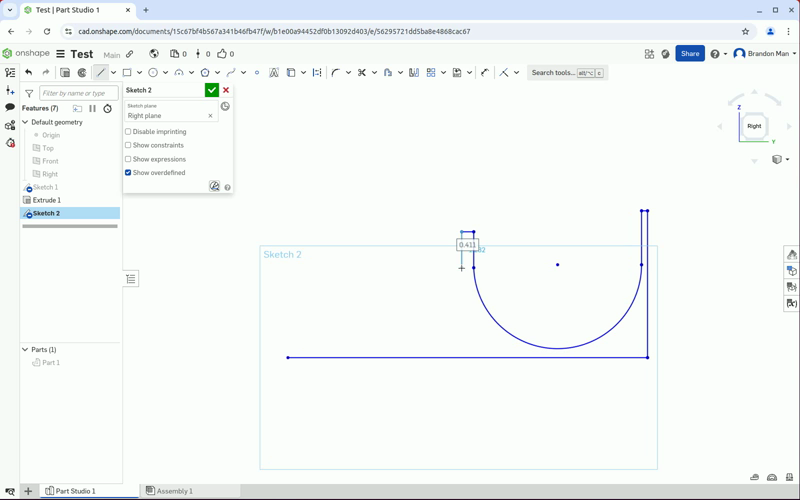
scroll(6)
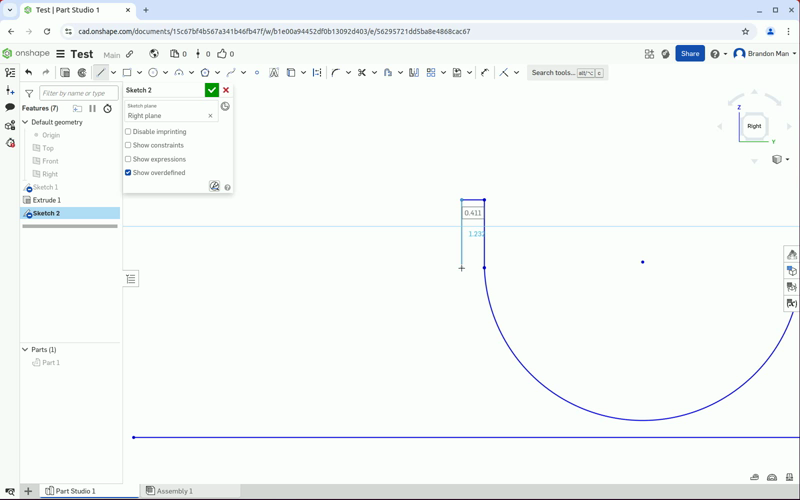
click(461, 267)
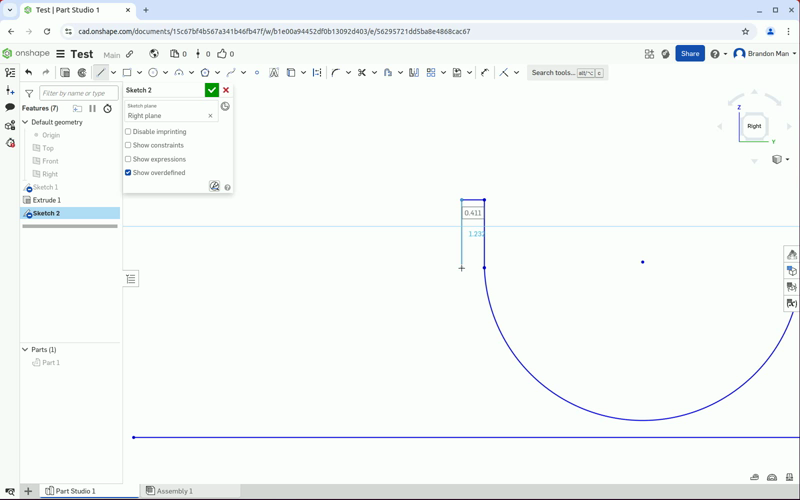
scroll(-6)
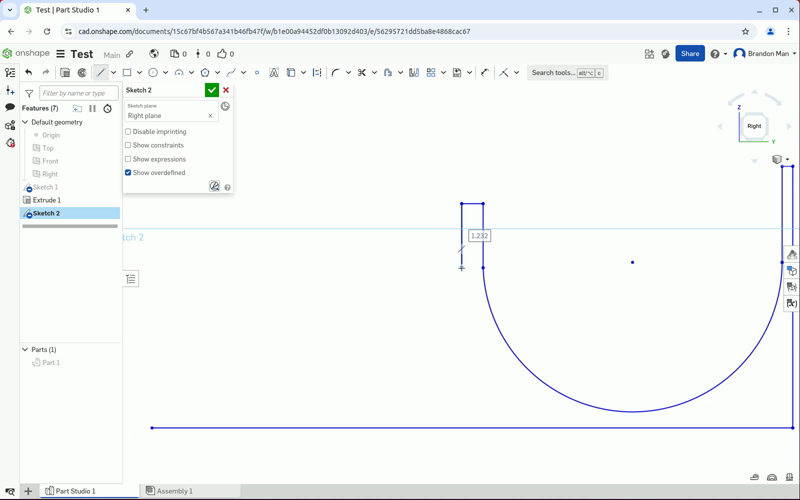
scroll(-6)
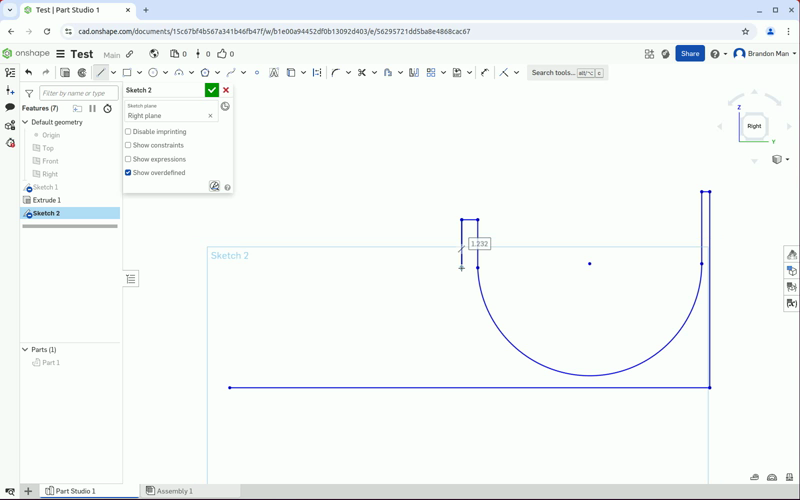
scroll(-6)
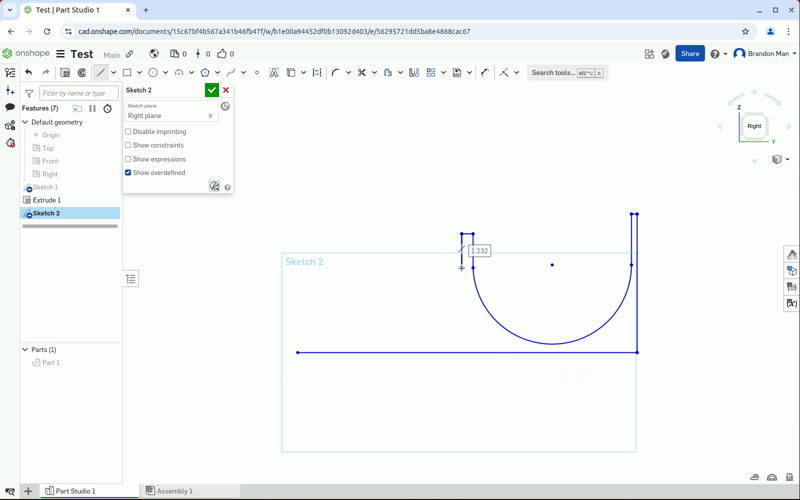
scroll(-6)
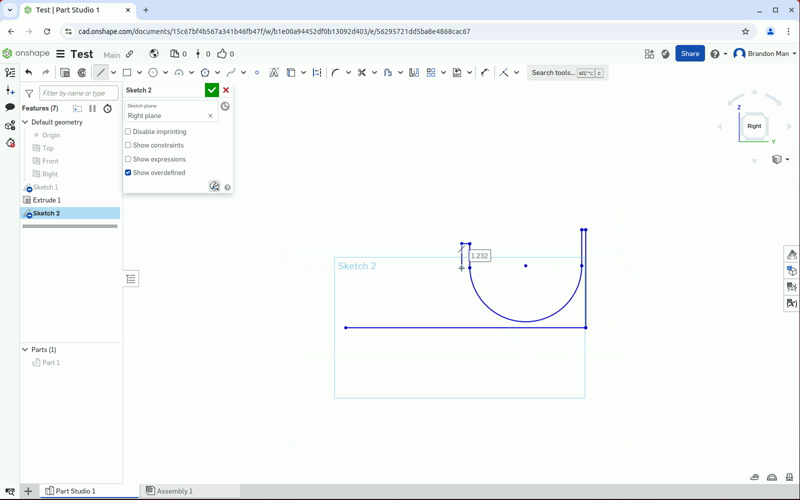
scroll(-6)
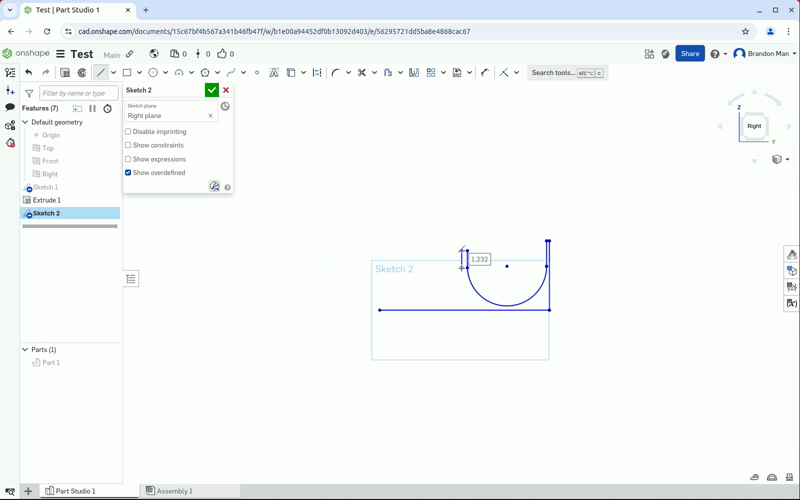
scroll(-6)
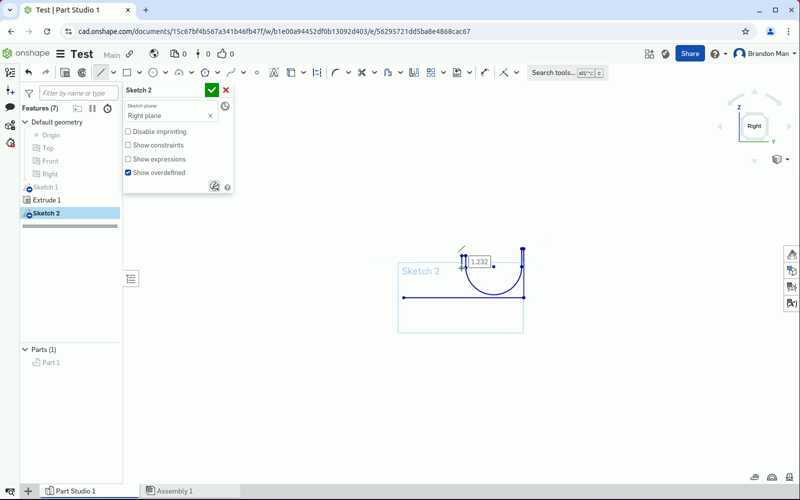
scroll(-6)
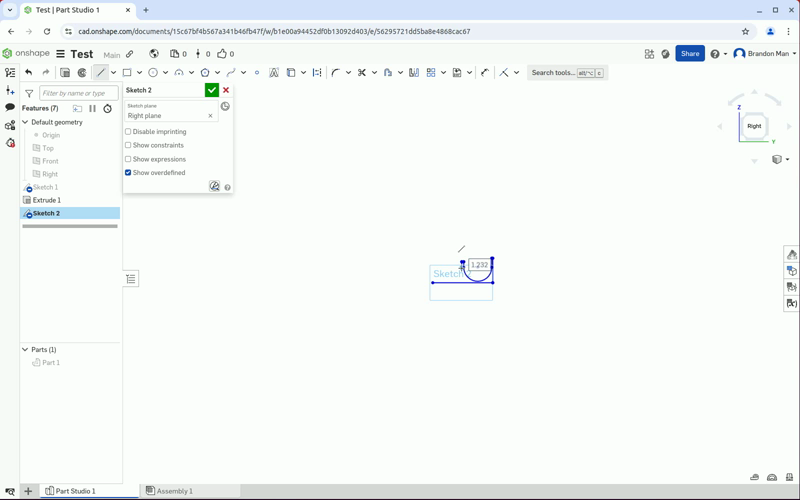
key_up(shift)
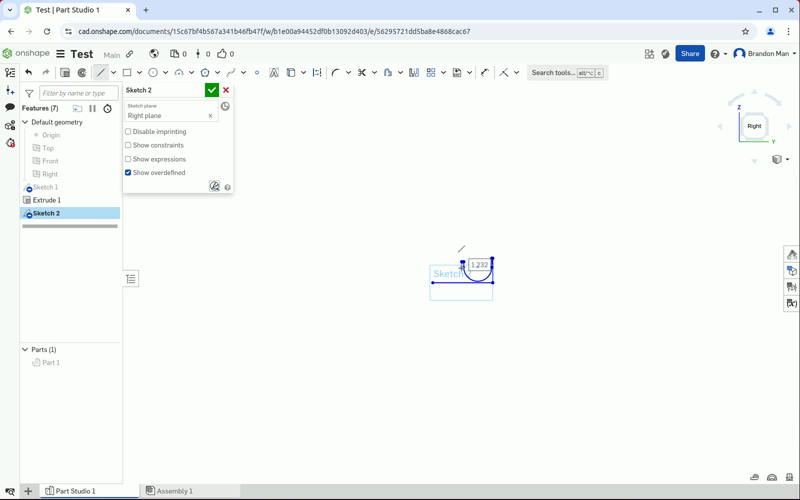
key(esc)
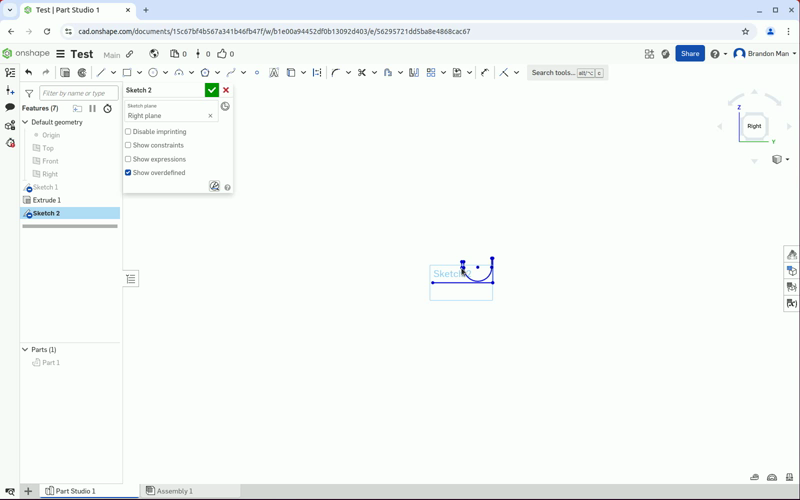
key(a)
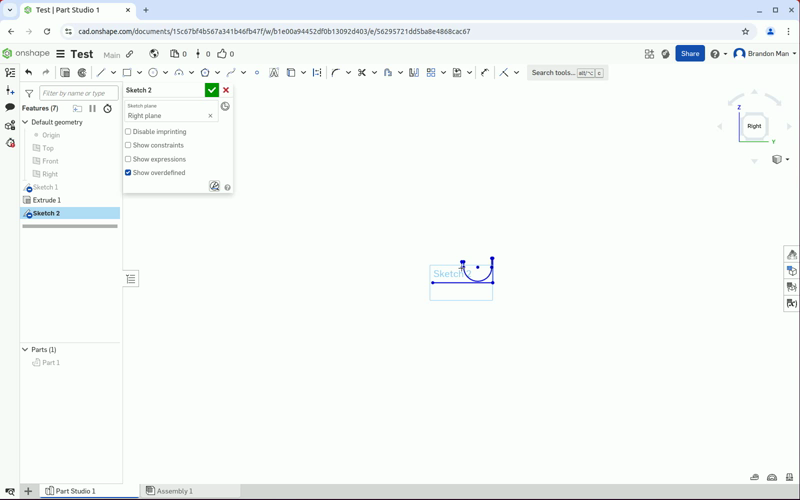
mouse_move(461, 267)
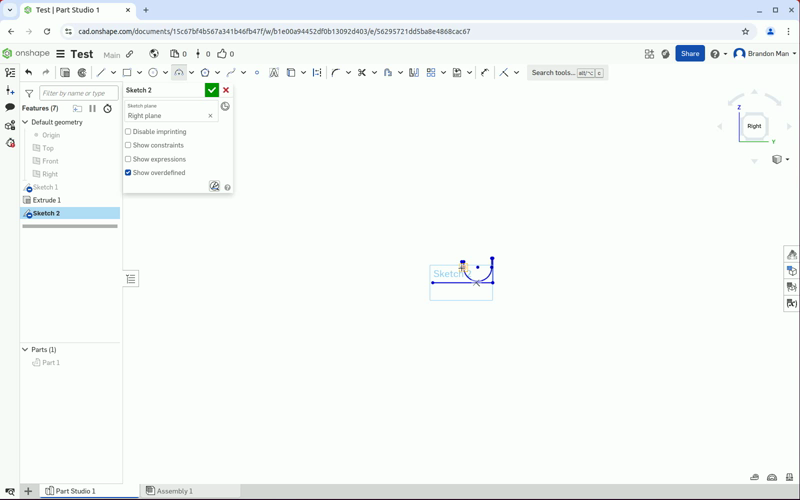
scroll(6)
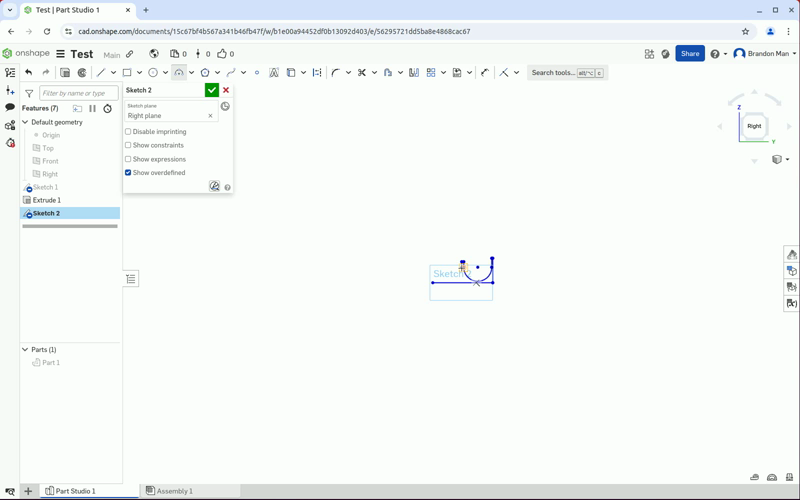
scroll(6)
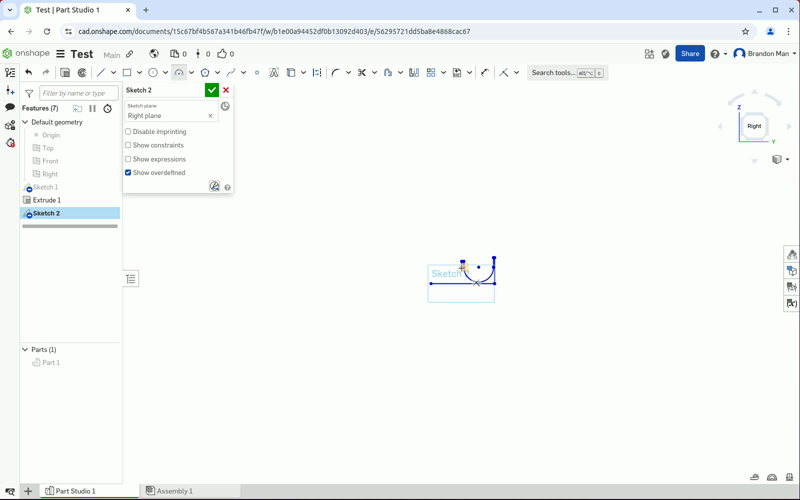
scroll(6)
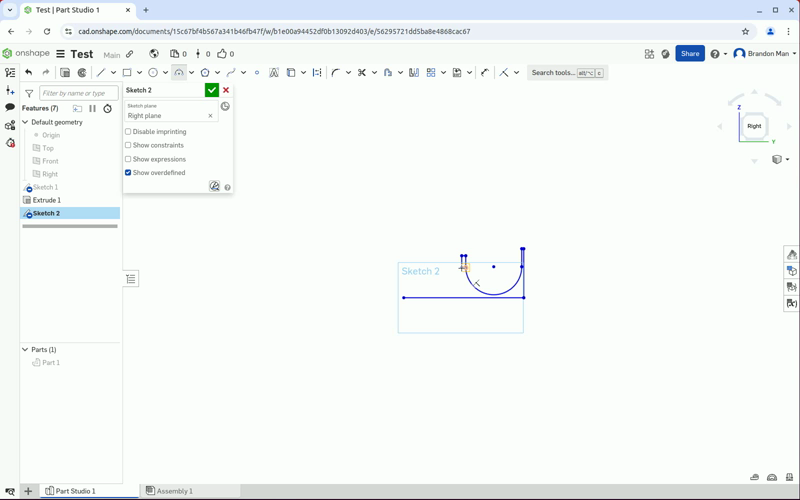
scroll(6)
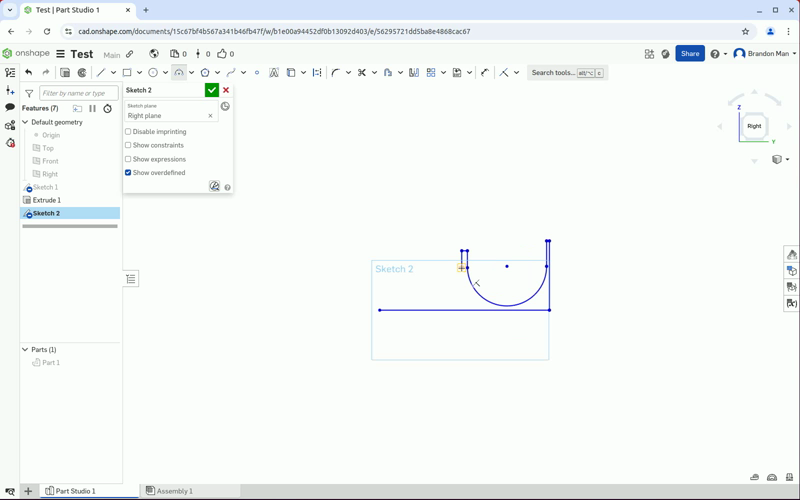
scroll(6)
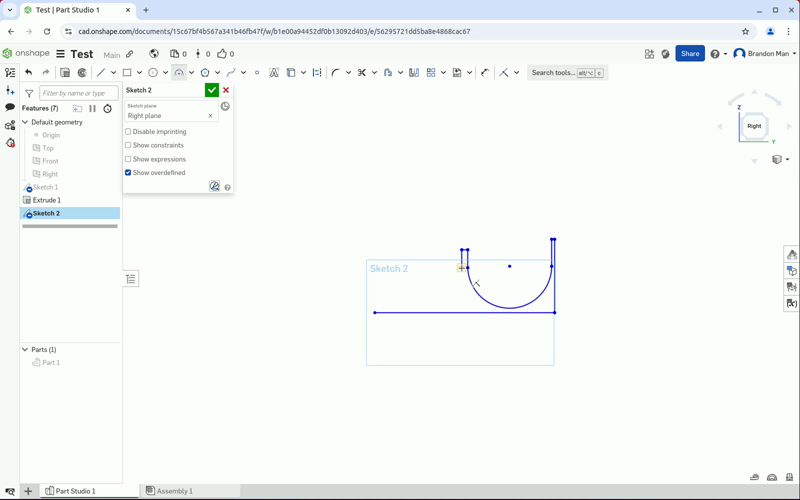
scroll(6)
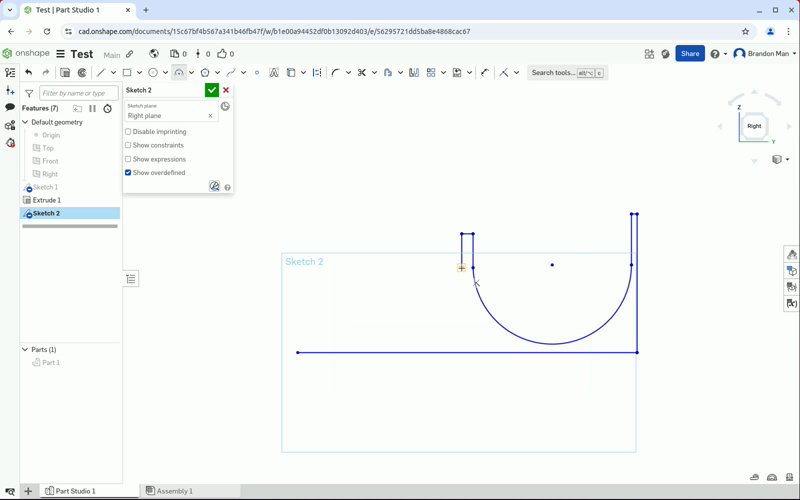
scroll(6)
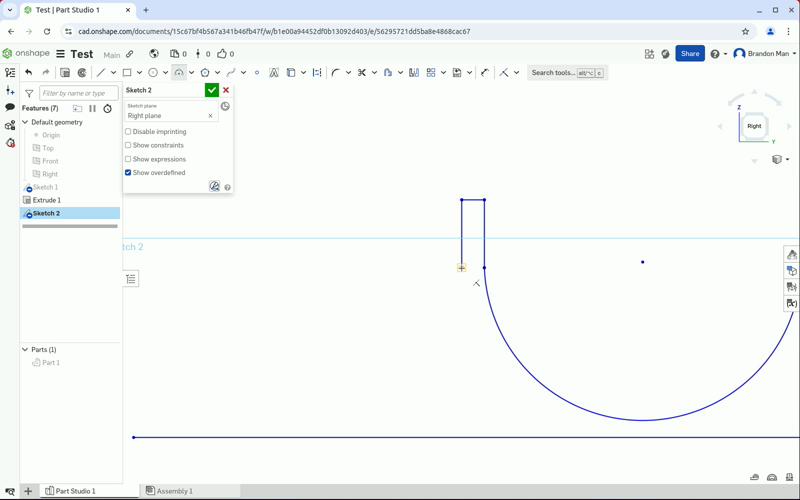
click(461, 267)
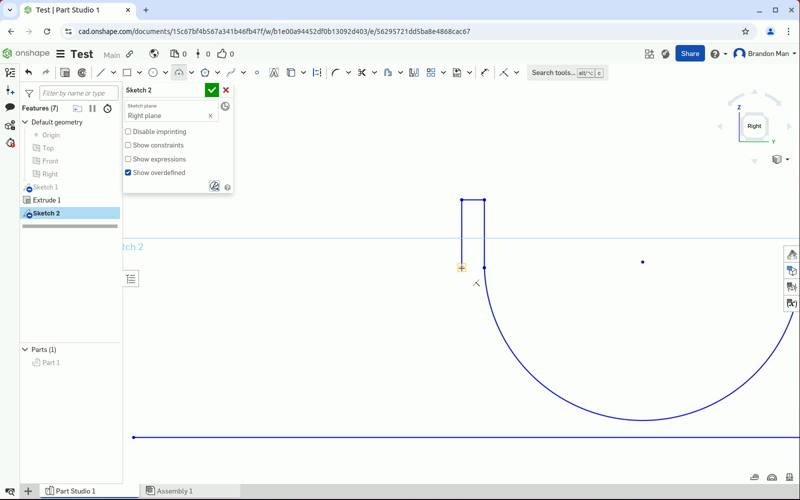
scroll(-6)
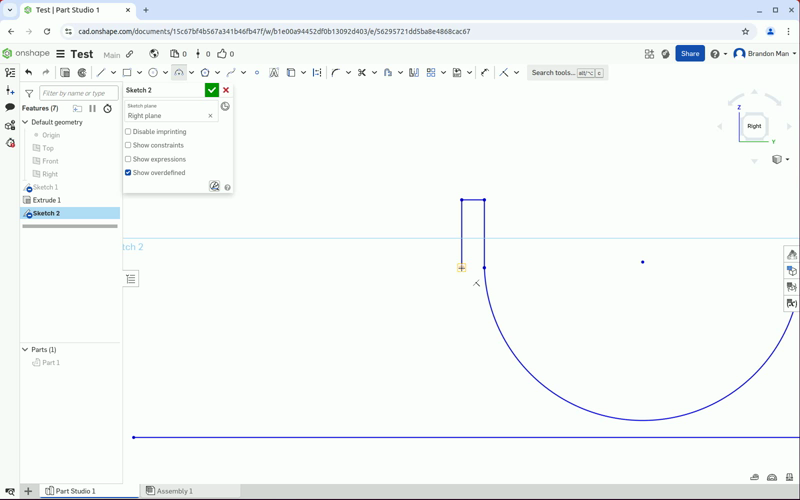
scroll(-6)
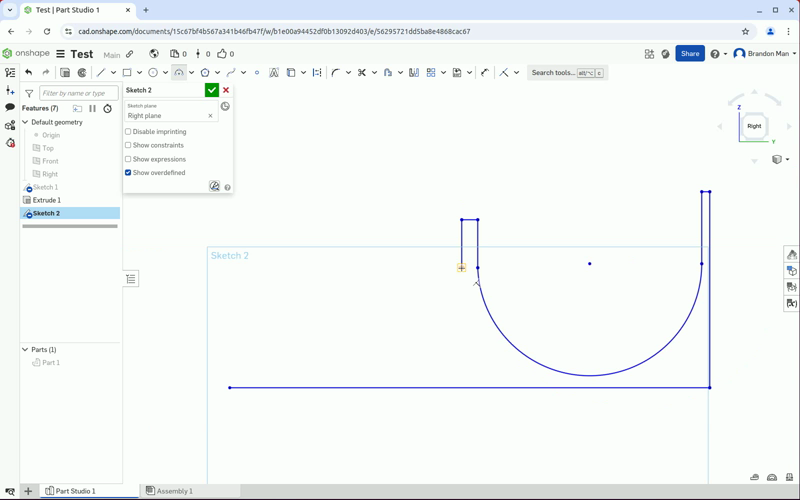
scroll(-6)
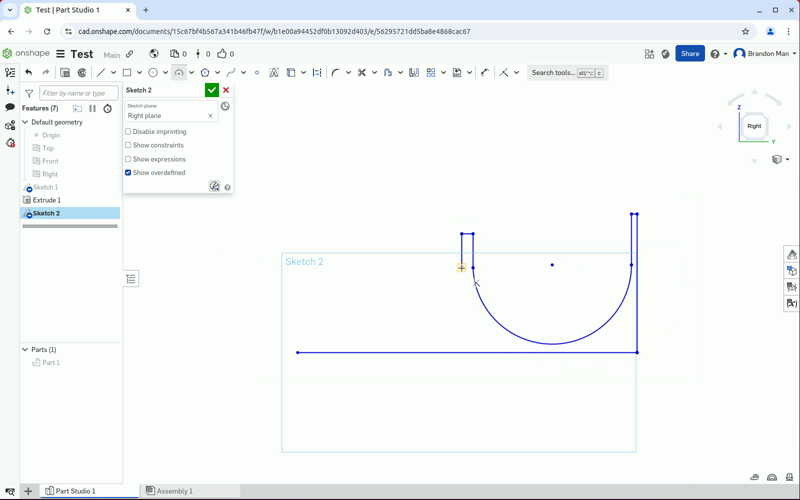
scroll(-6)
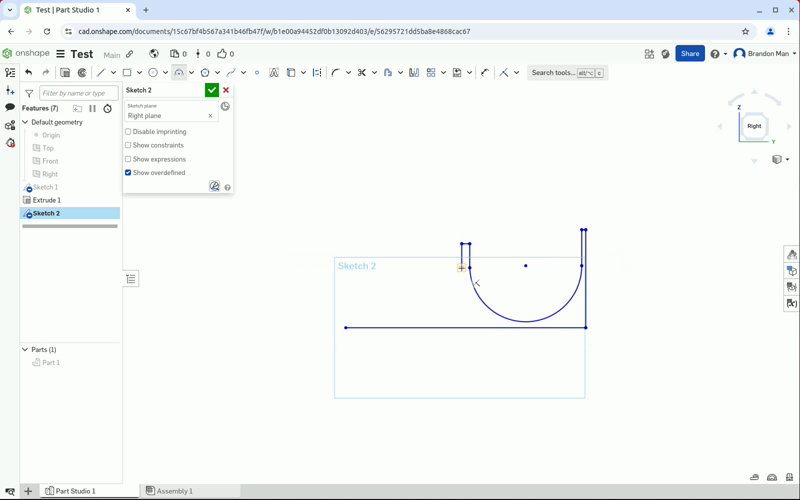
scroll(-6)
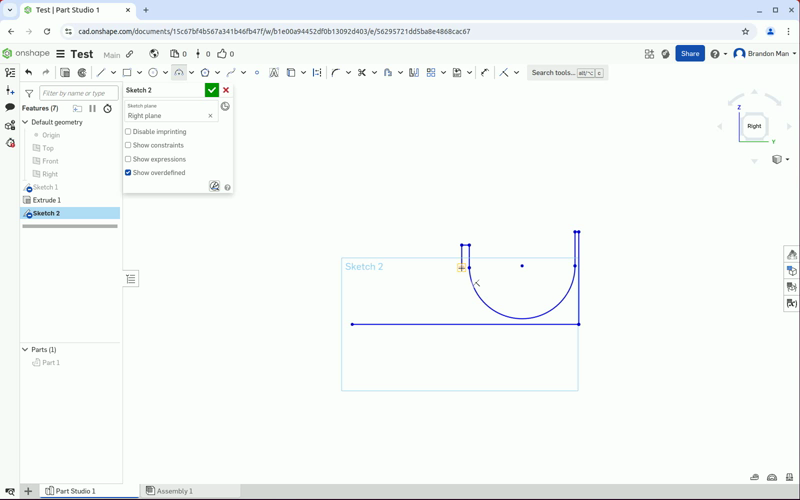
scroll(-6)
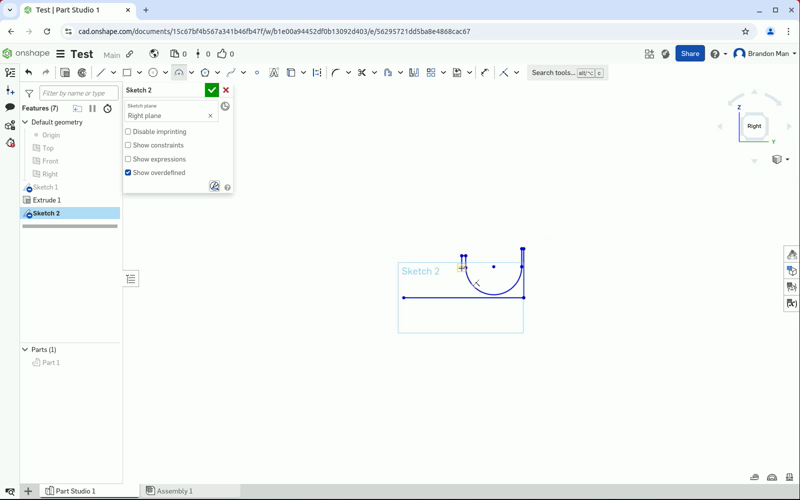
scroll(-6)
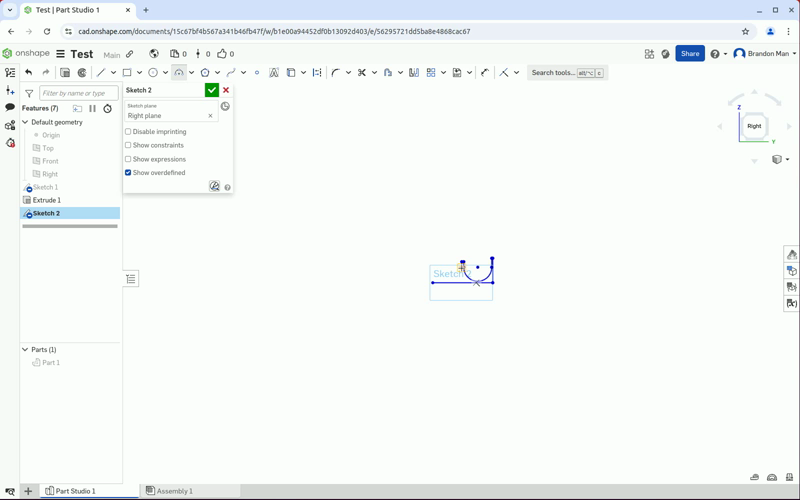
key_down(shift)
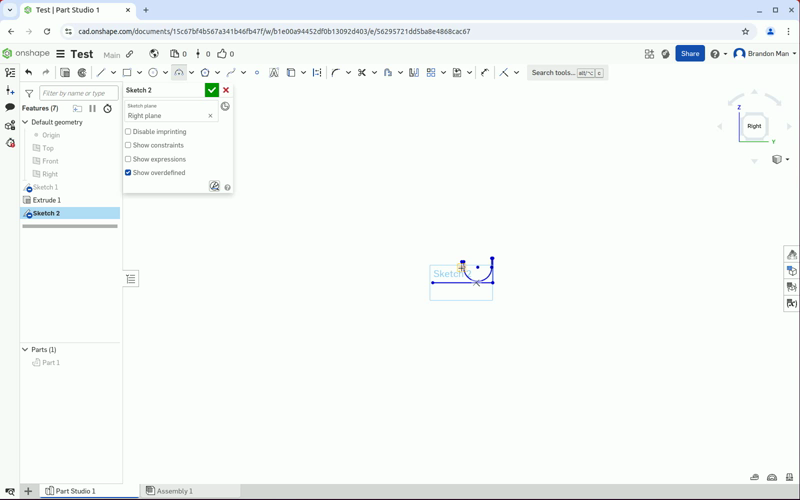
mouse_move(433, 267)
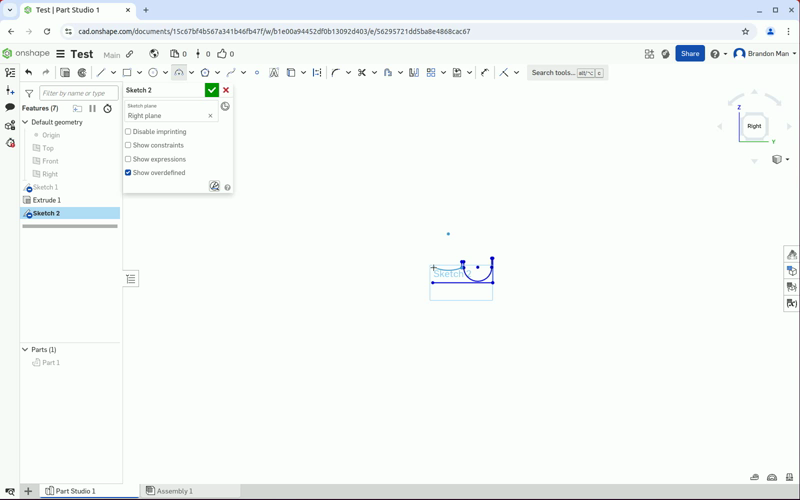
click(433, 267)
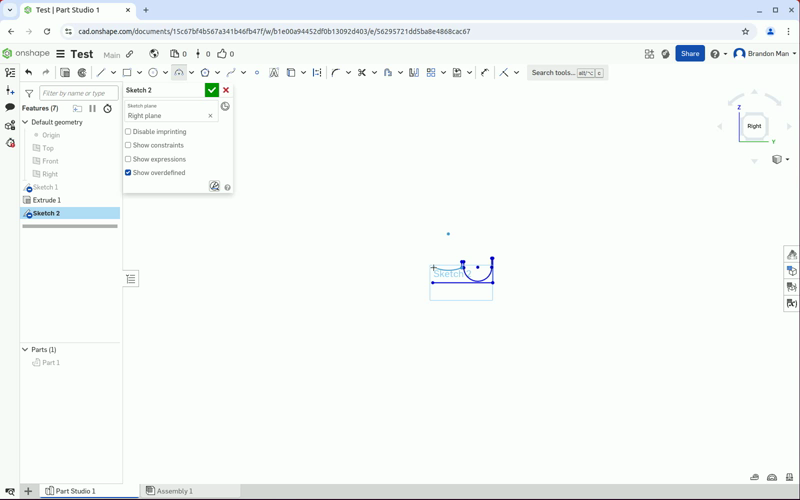
mouse_move(447, 281)
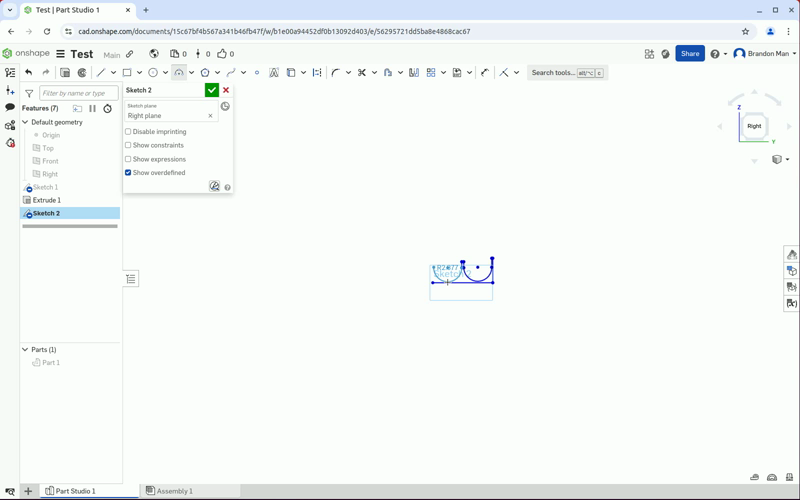
click(447, 281)
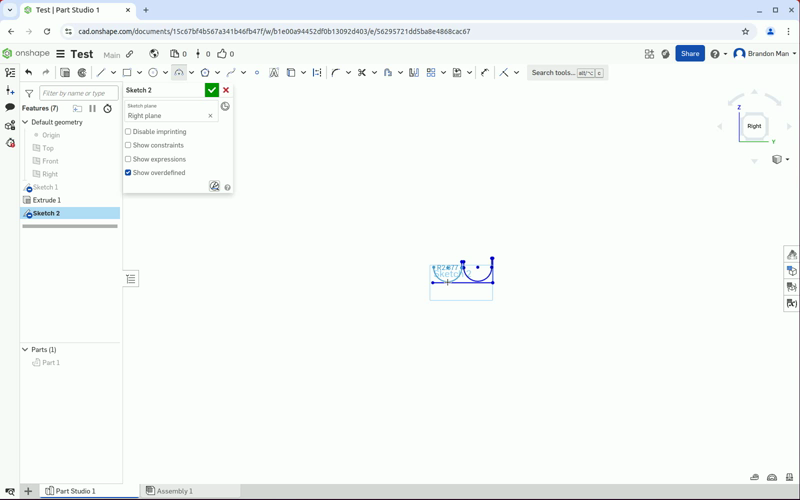
key_up(shift)
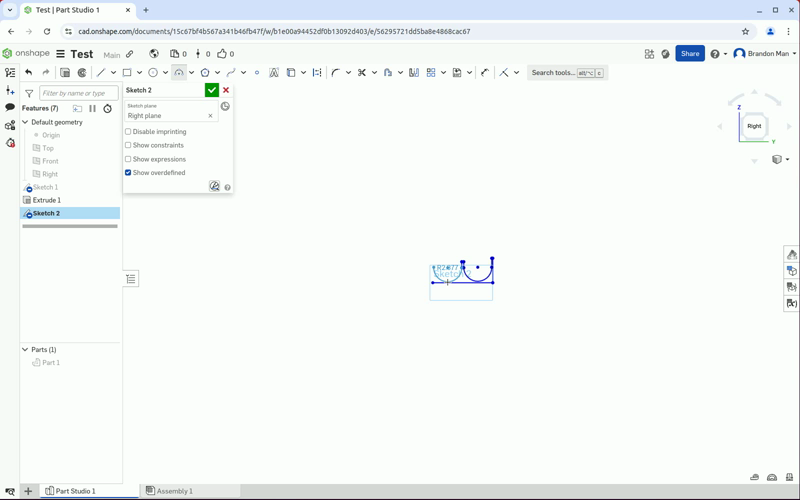
key(esc)
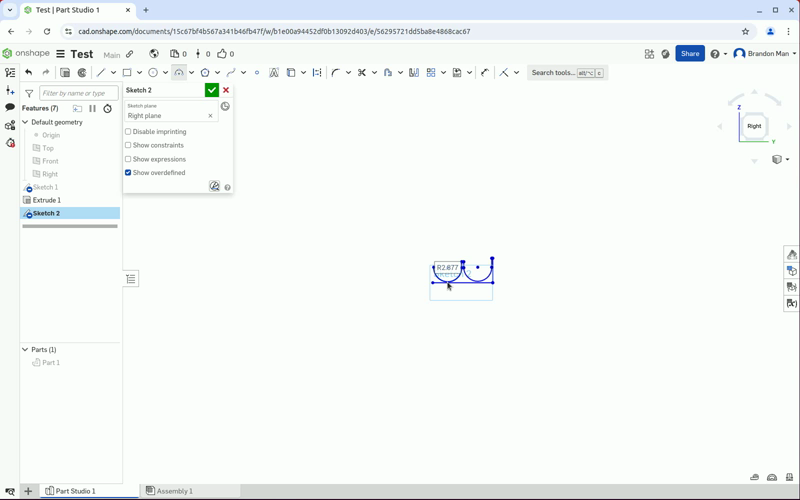
key(l)
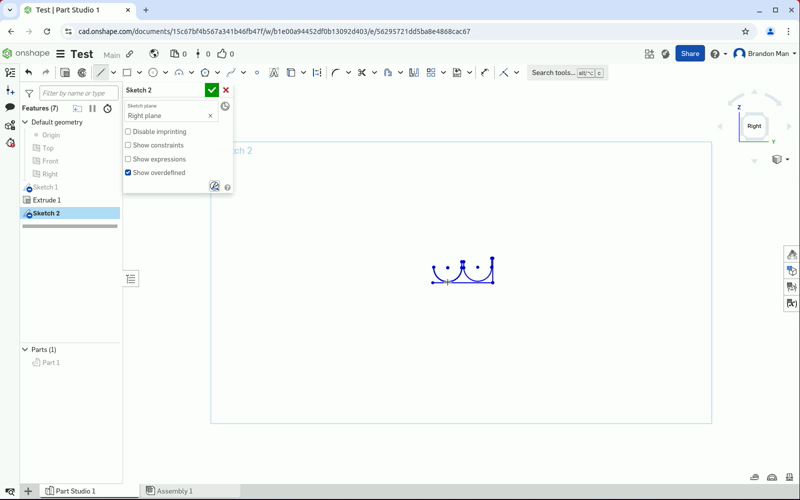
mouse_move(433, 267)
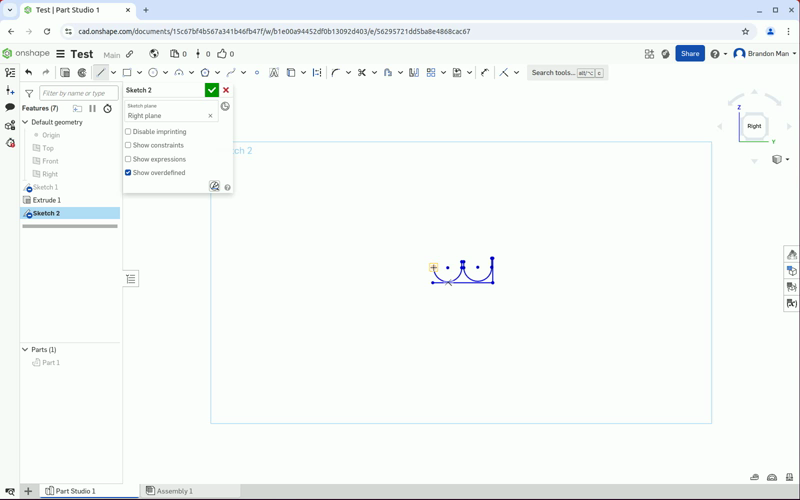
click(433, 267)
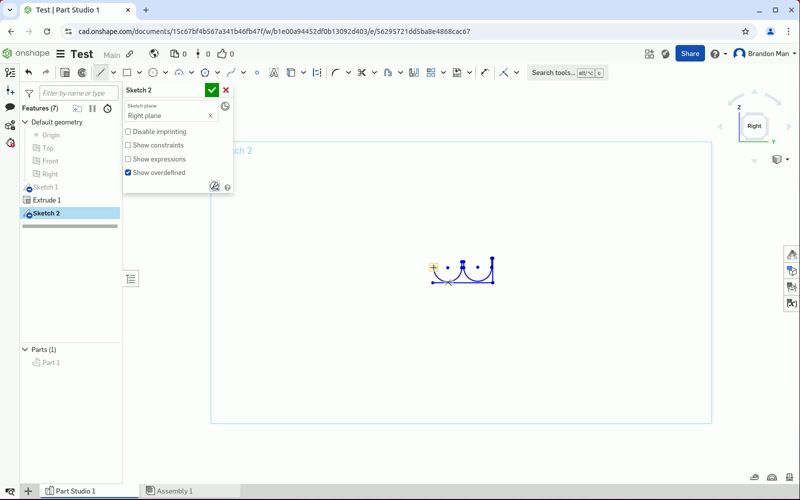
key_down(shift)
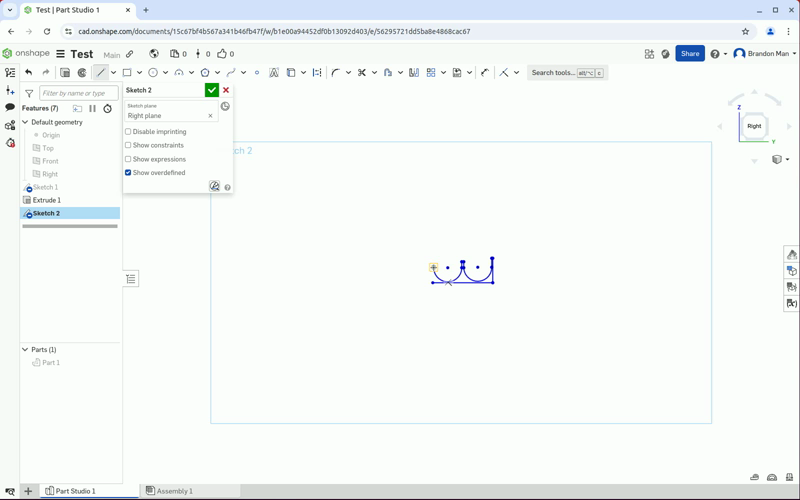
mouse_move(463, 267)
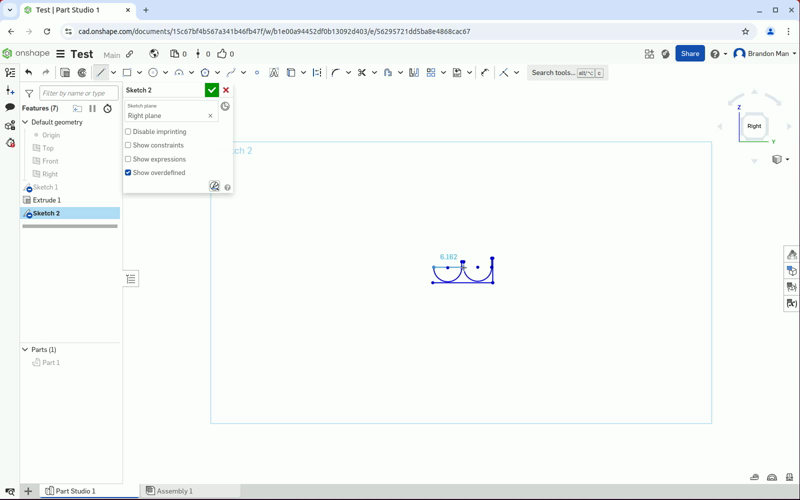
mouse_move(433, 258)
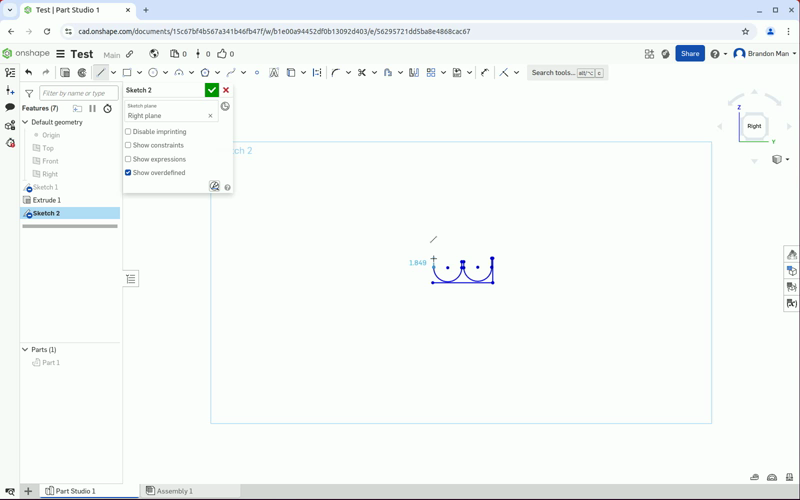
click(433, 258)
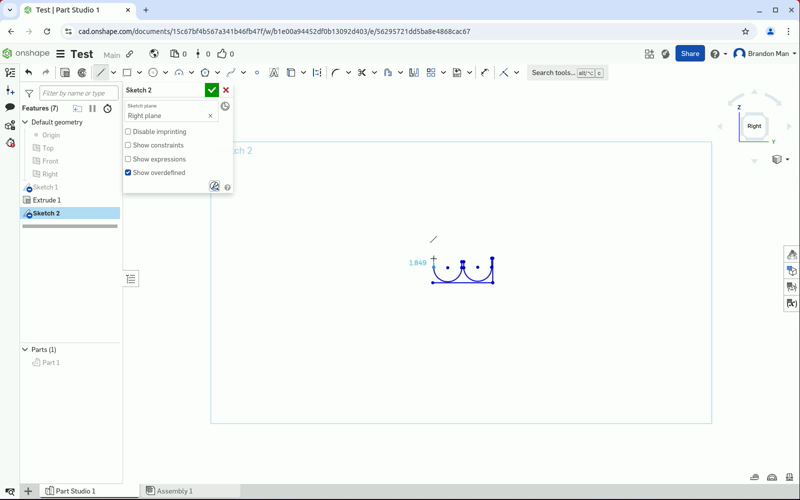
key_up(shift)
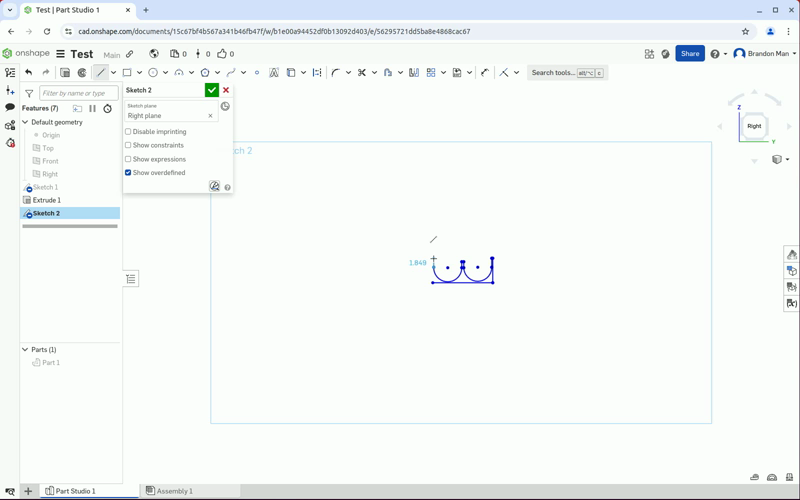
key_down(shift)
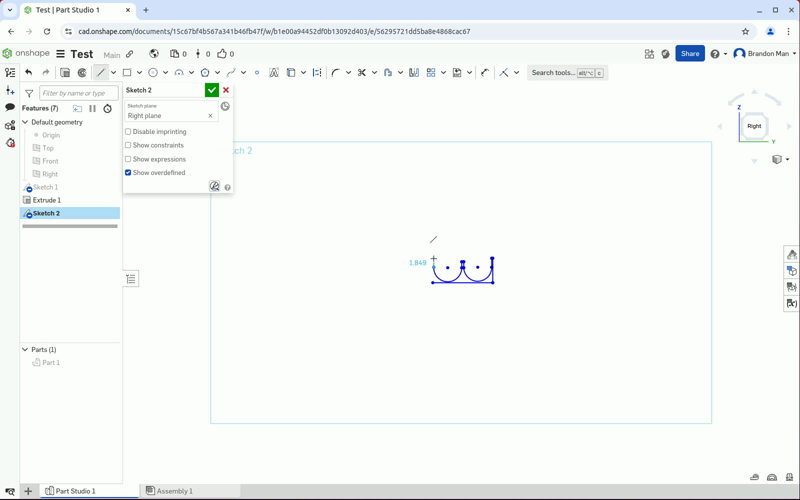
mouse_move(463, 258)
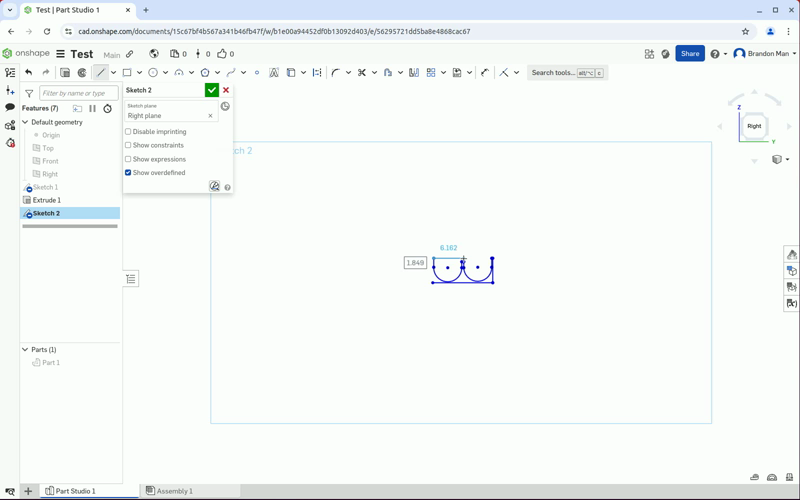
mouse_move(432, 258)
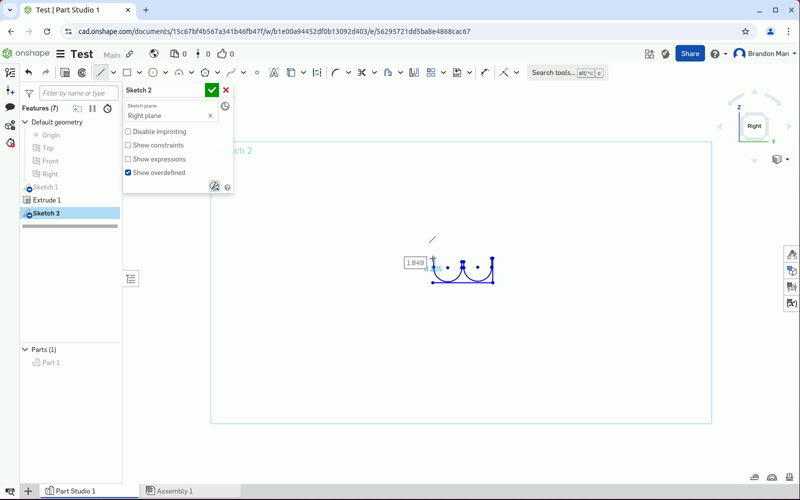
scroll(6)
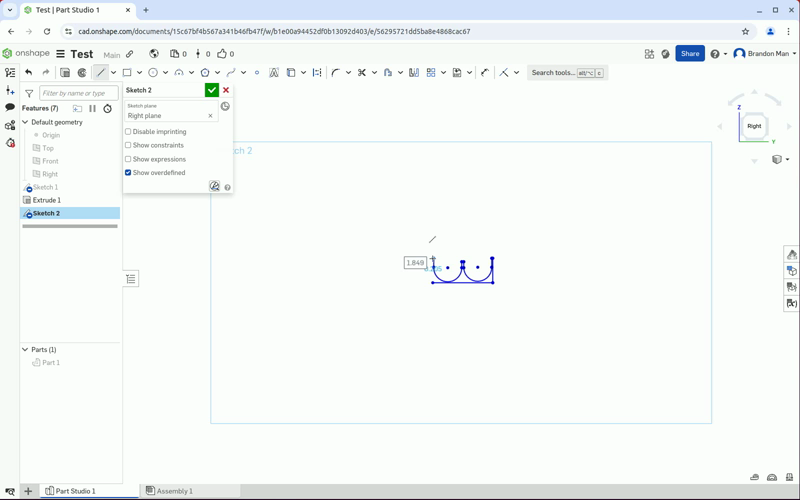
scroll(6)
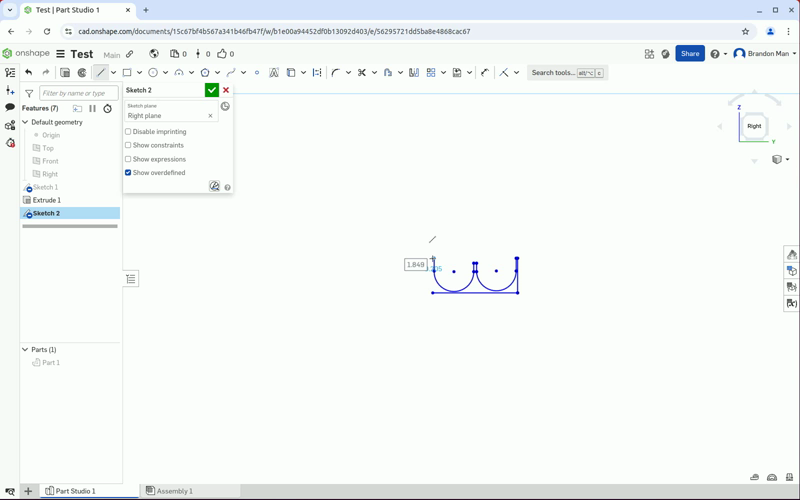
scroll(6)
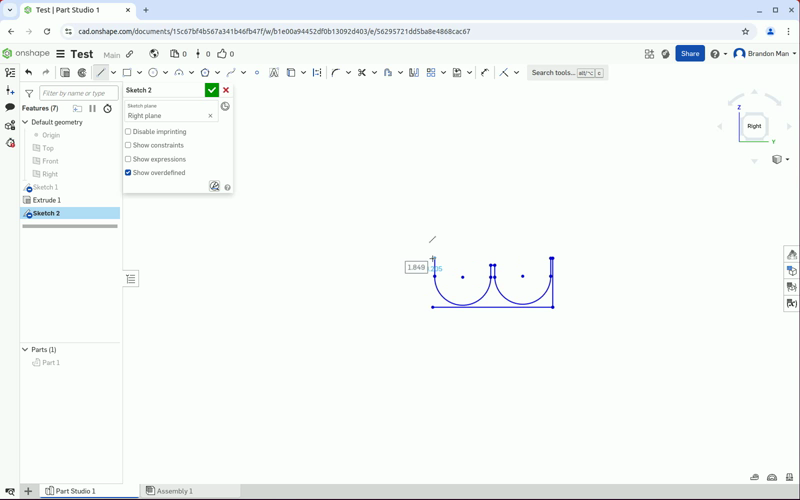
scroll(6)
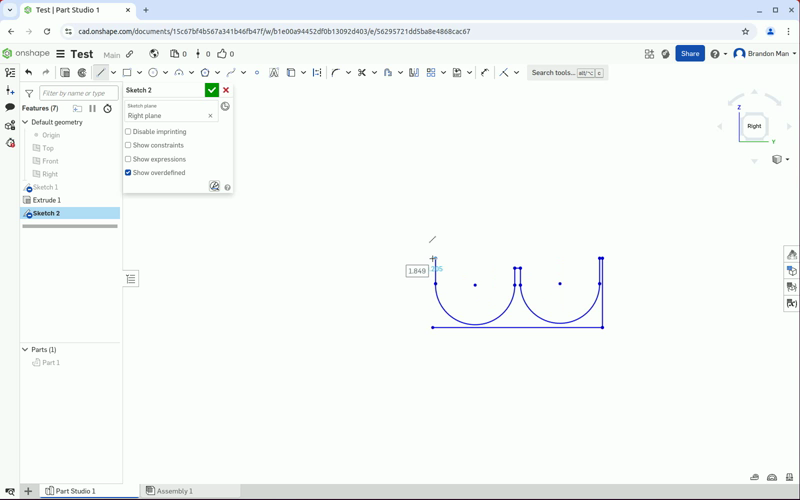
scroll(6)
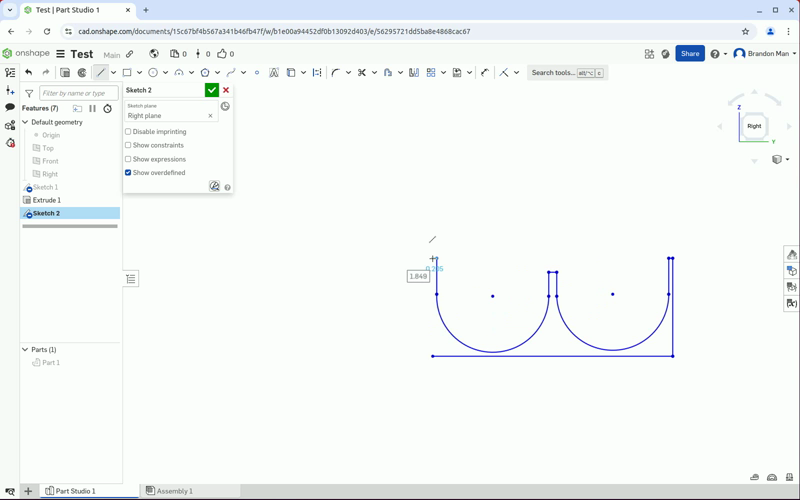
scroll(6)
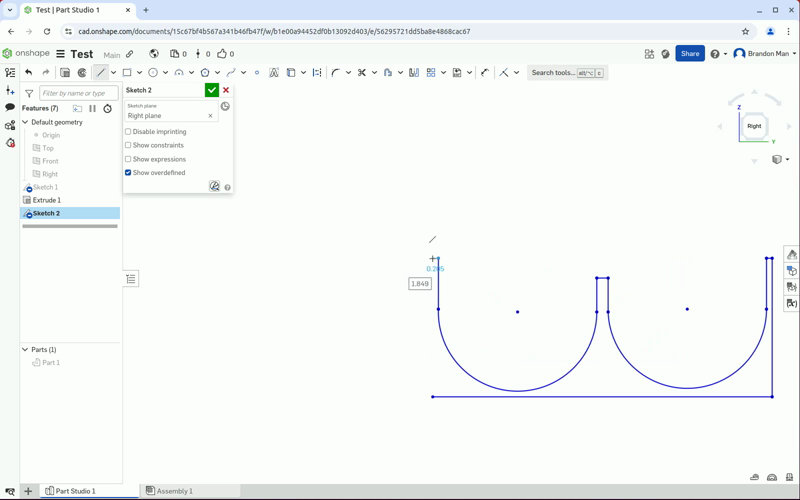
scroll(6)
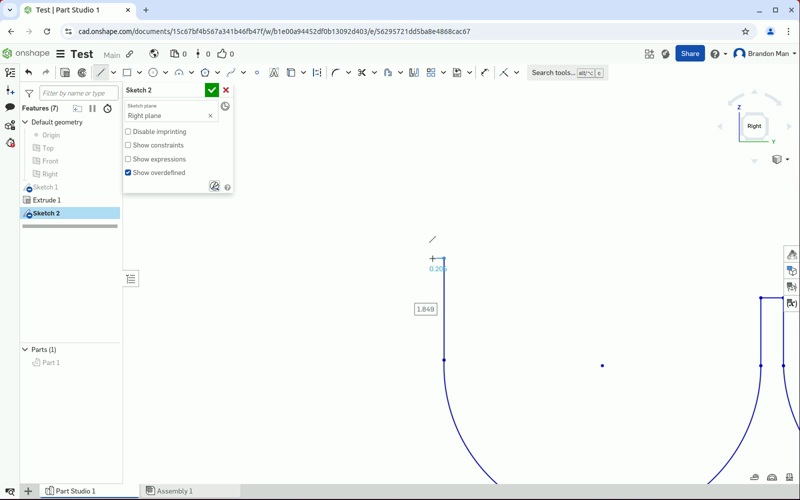
click(432, 258)
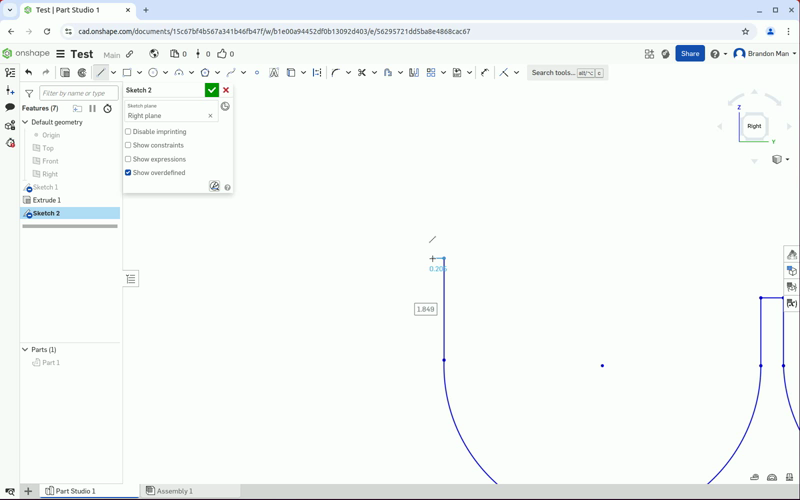
scroll(-6)
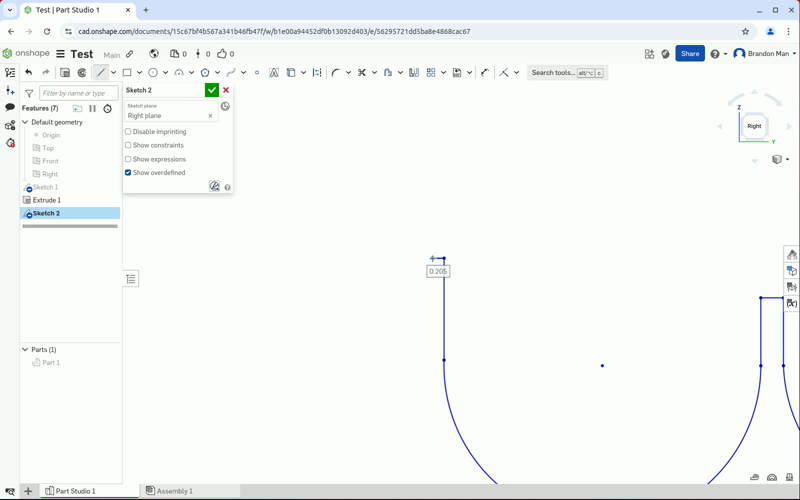
scroll(-6)
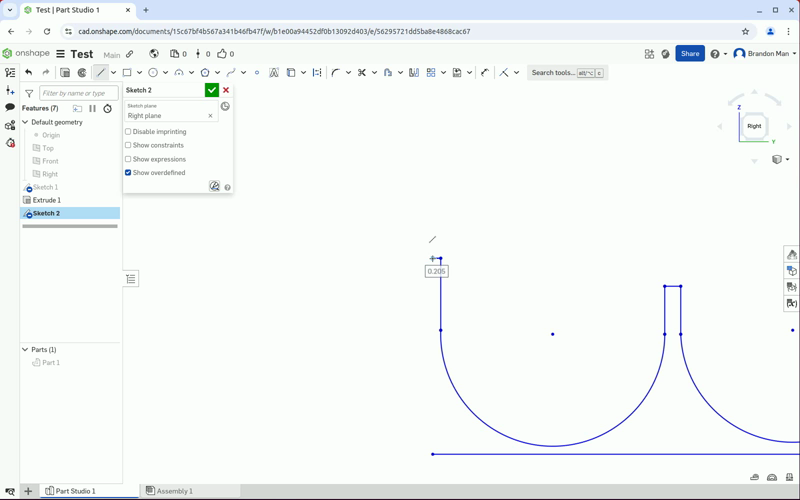
scroll(-6)
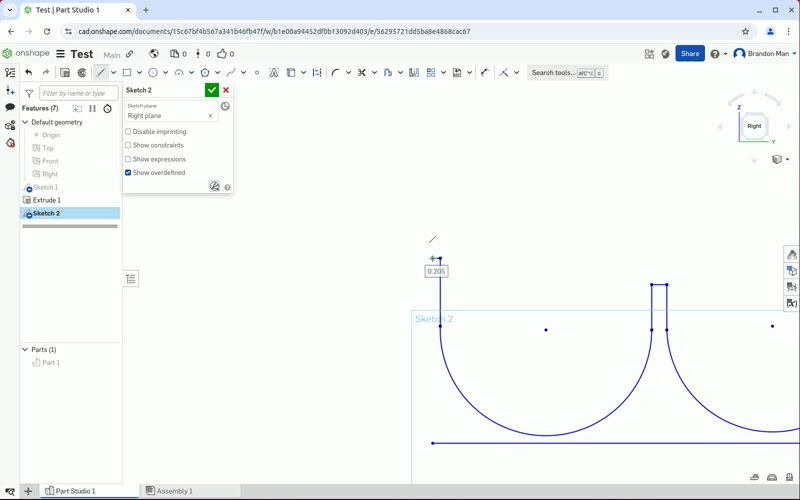
scroll(-6)
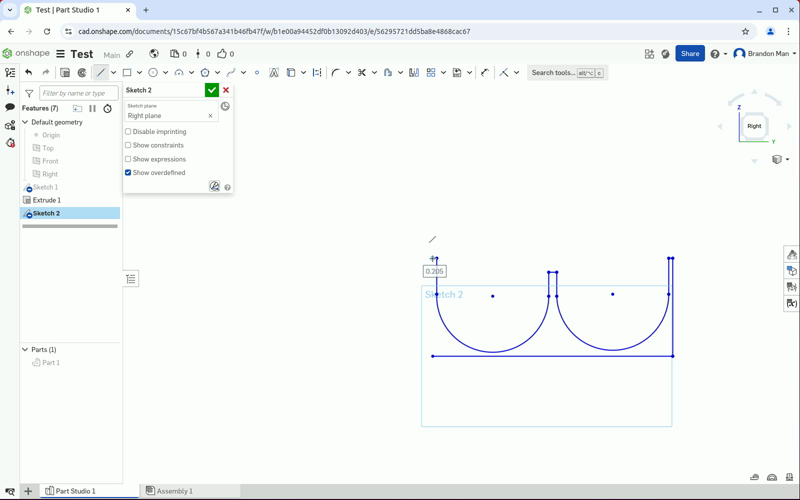
scroll(-6)
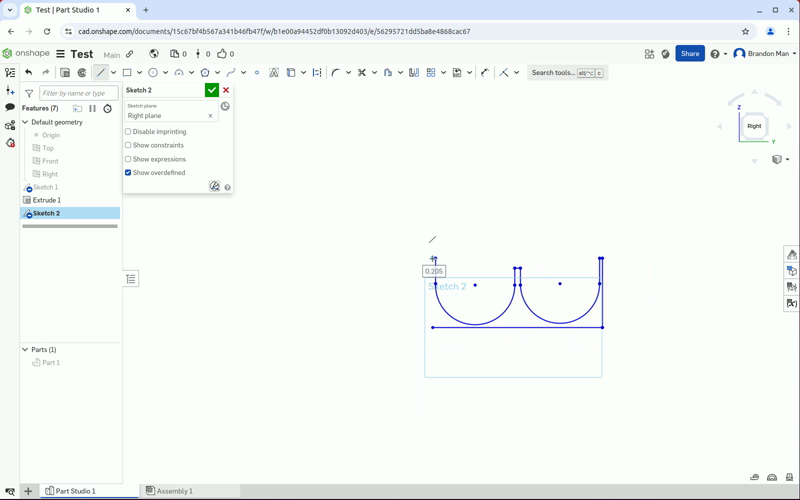
scroll(-6)
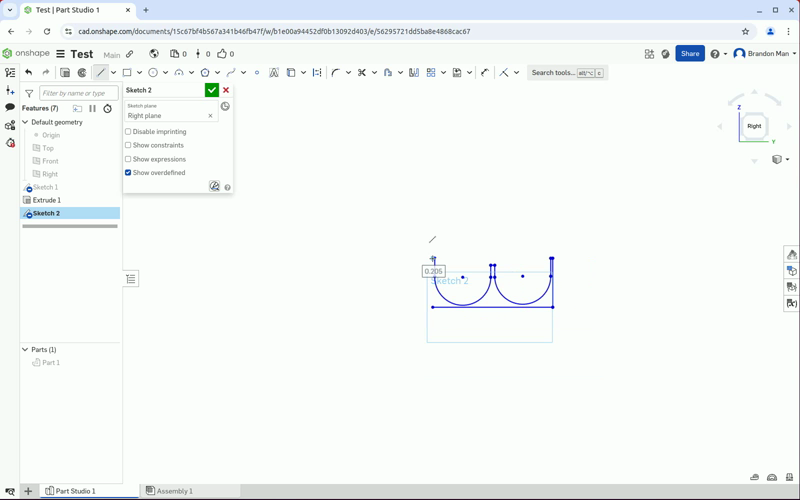
scroll(-6)
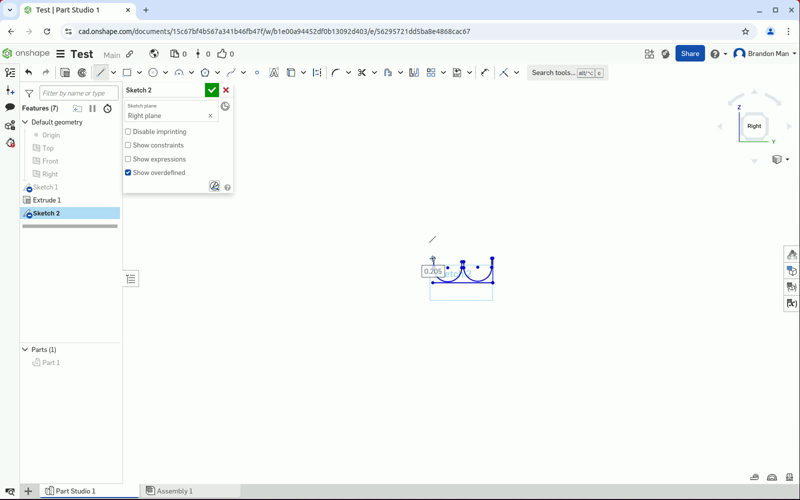
key_up(shift)
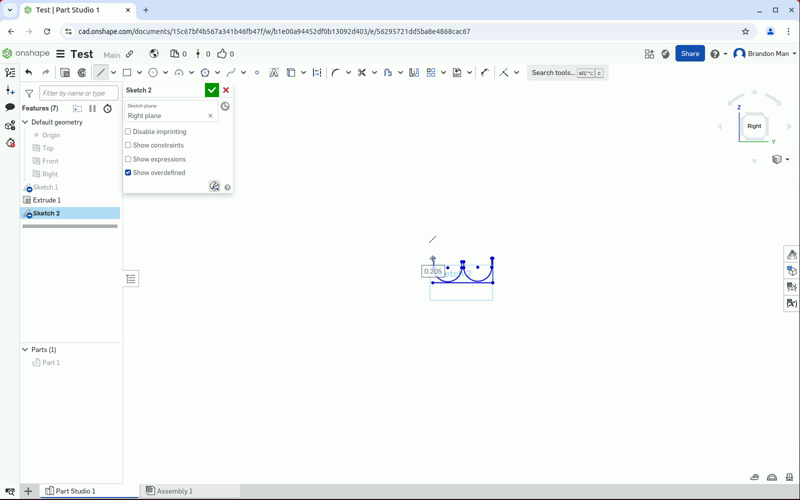
mouse_move(462, 258)
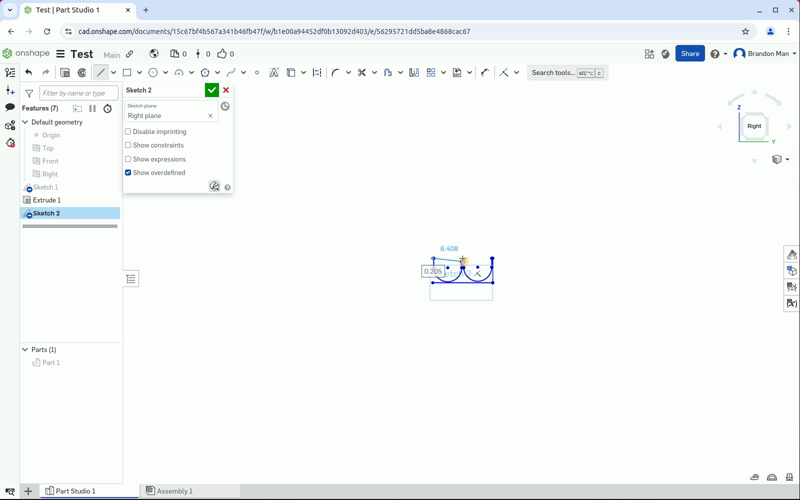
key_down(shift)
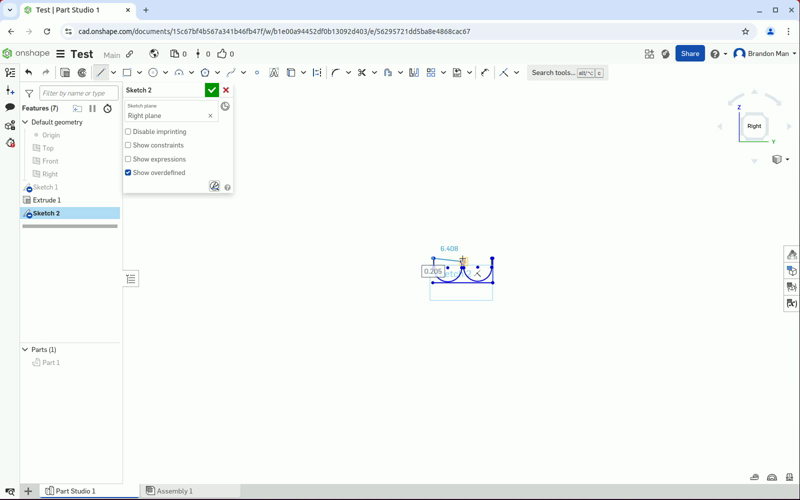
mouse_move(432, 282)
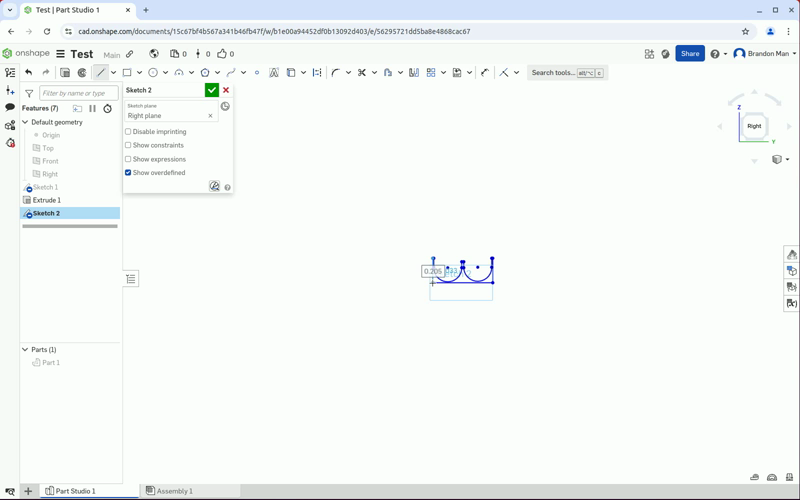
key_up(shift)
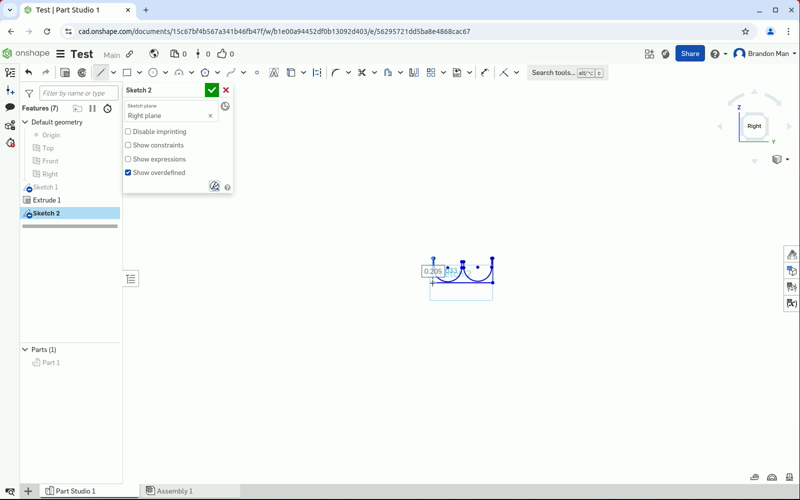
click(432, 282)
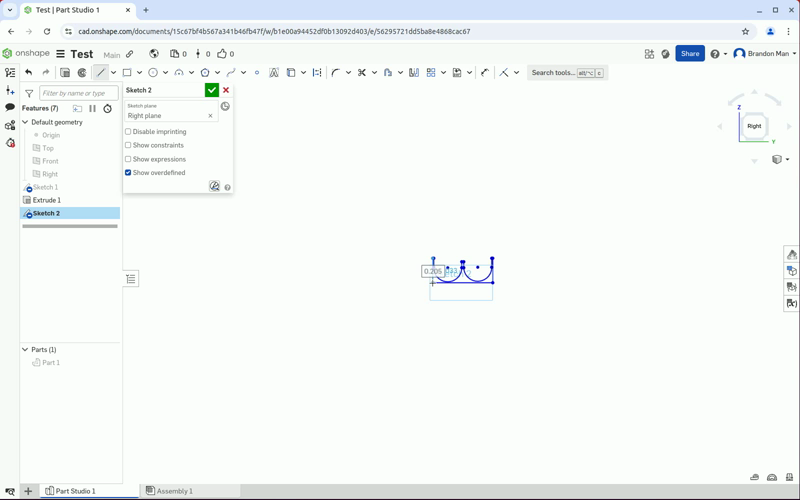
key(esc)
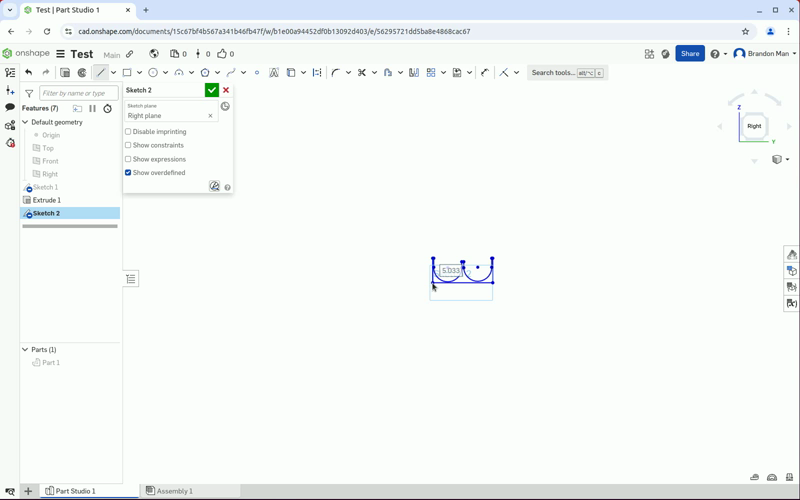
mouse_move(463, 280)
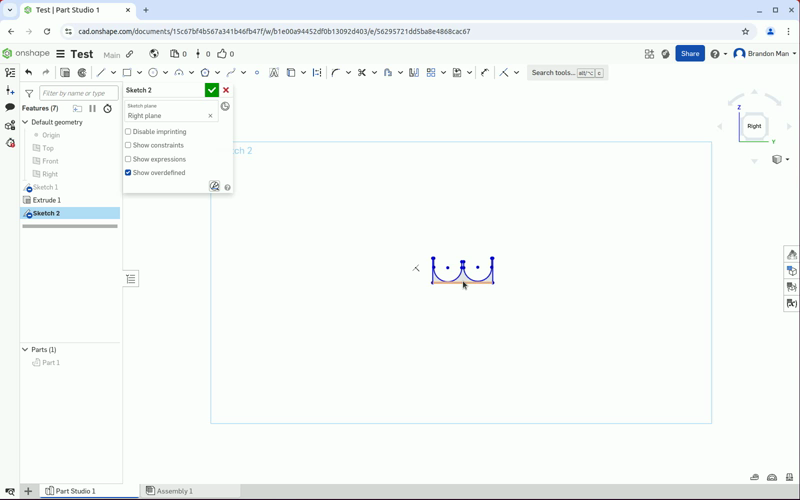
scroll(6)
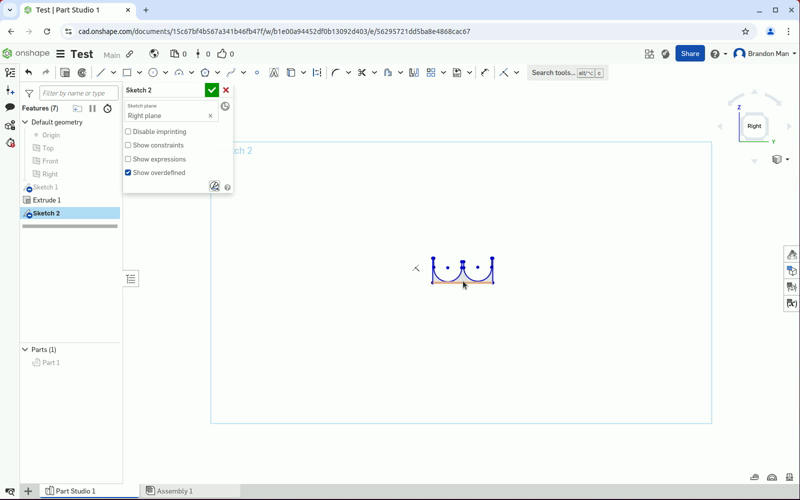
scroll(6)
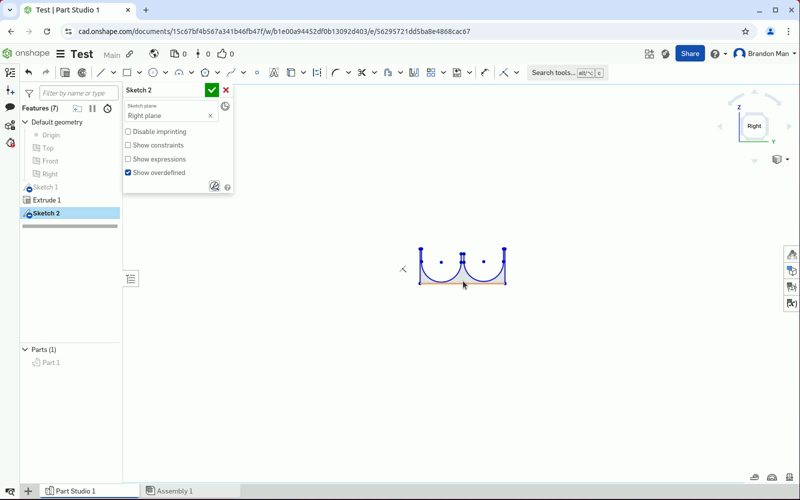
scroll(6)
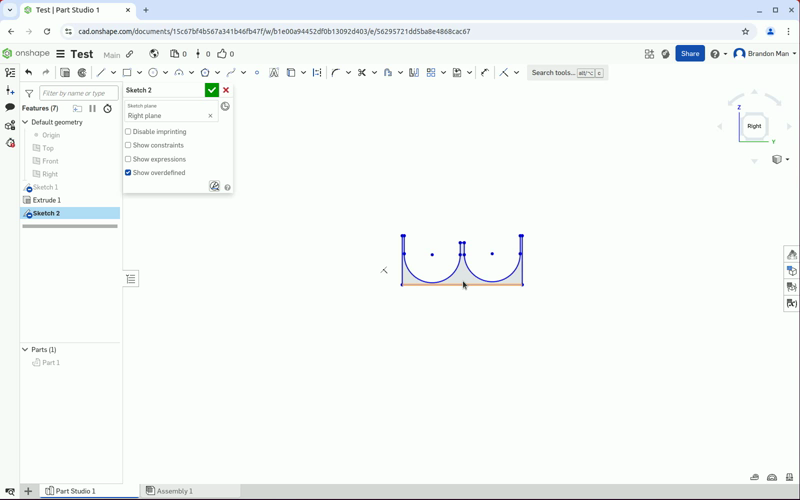
scroll(6)
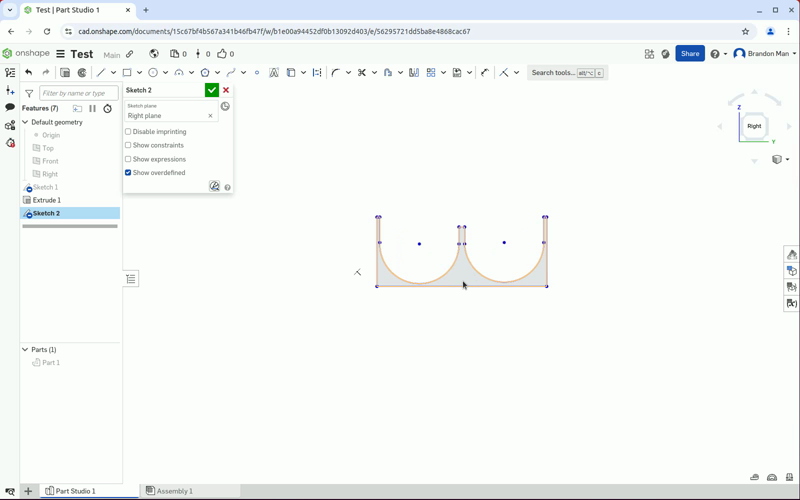
scroll(6)
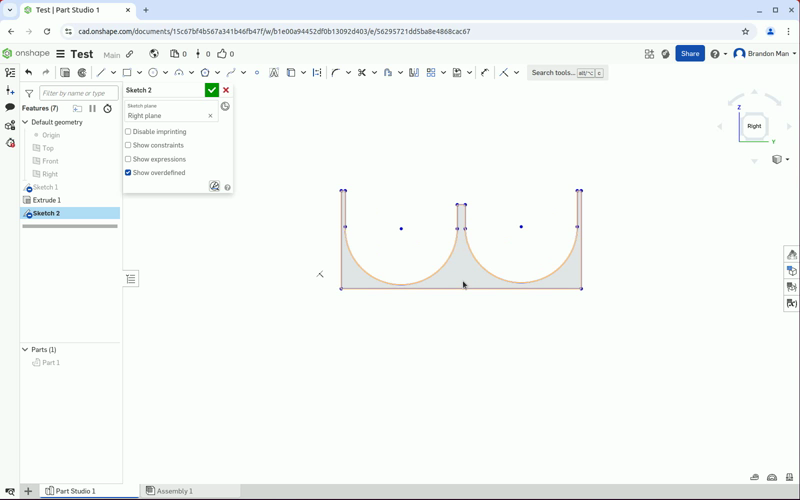
scroll(6)
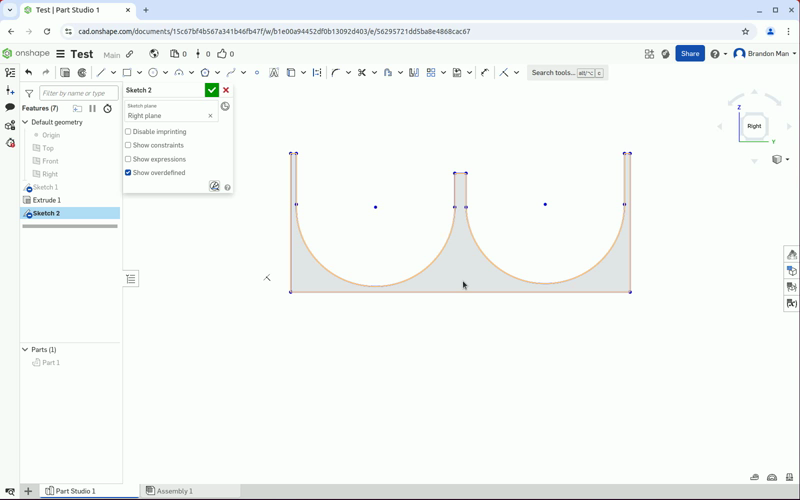
scroll(6)
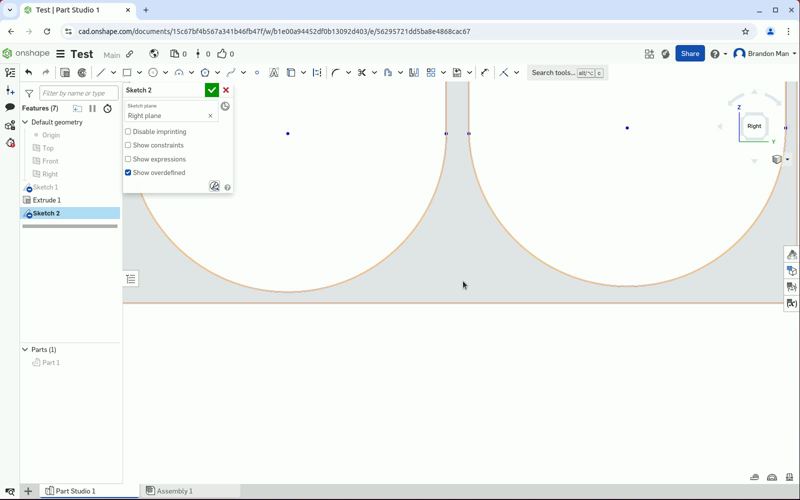
click(463, 280)
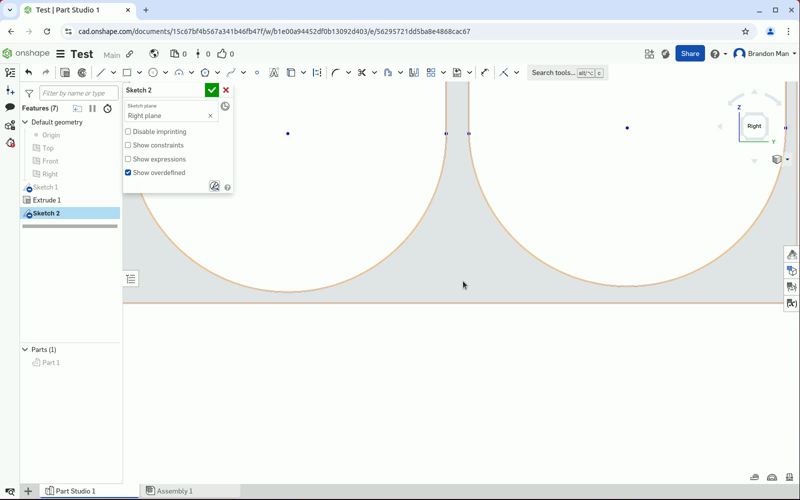
scroll(-6)
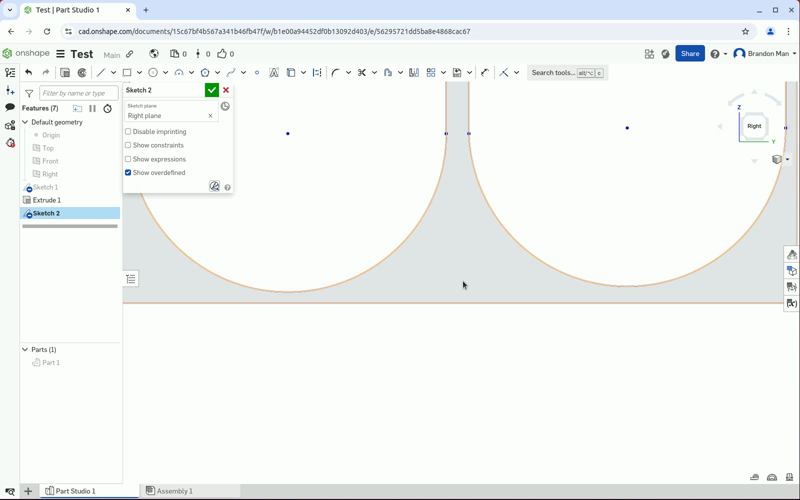
scroll(-6)
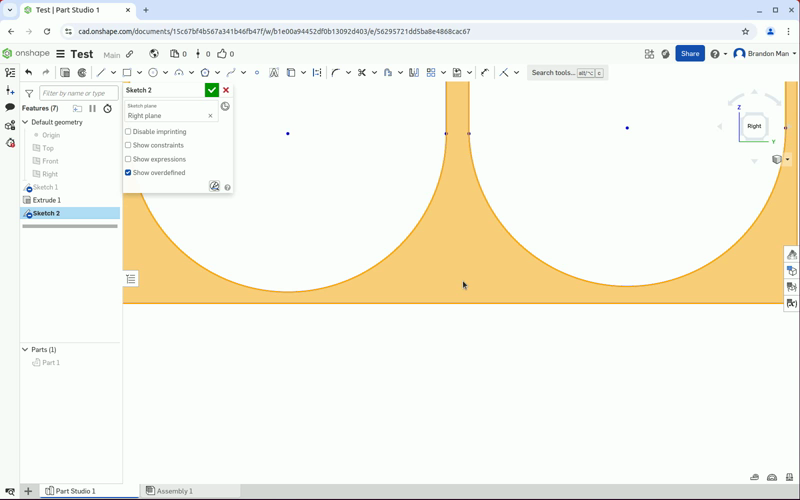
scroll(-6)
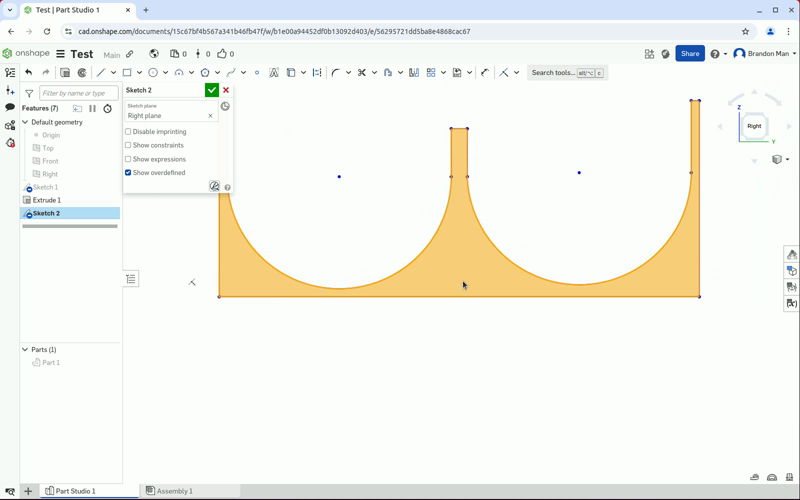
scroll(-6)
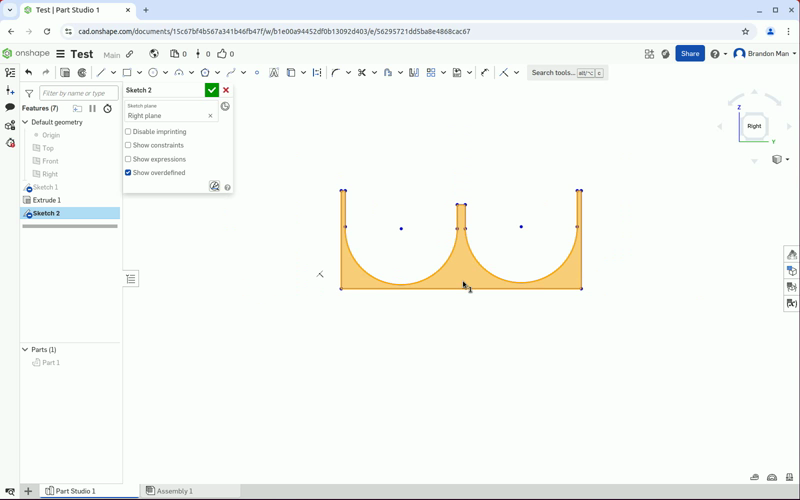
scroll(-6)
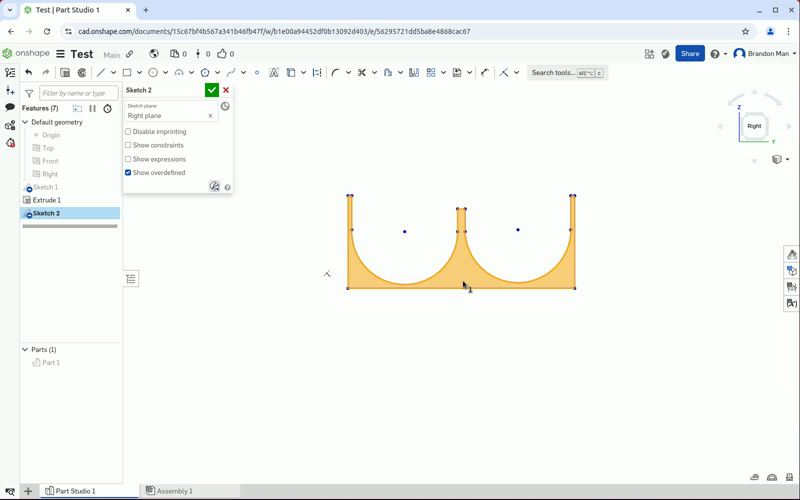
scroll(-6)
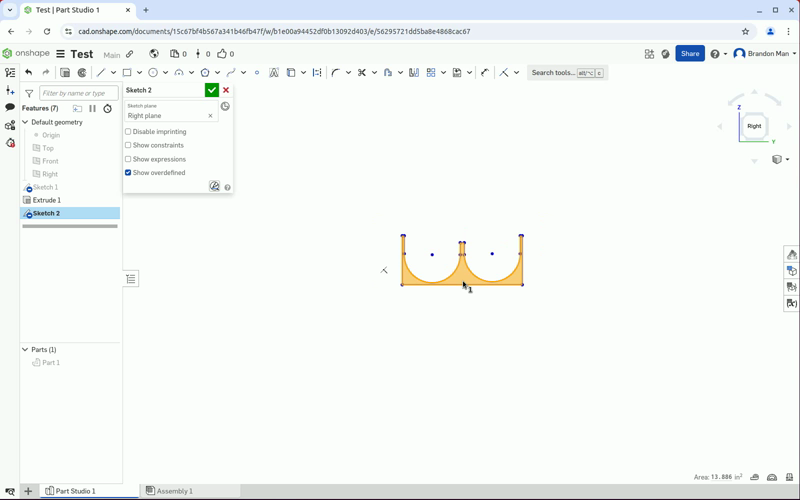
scroll(-6)
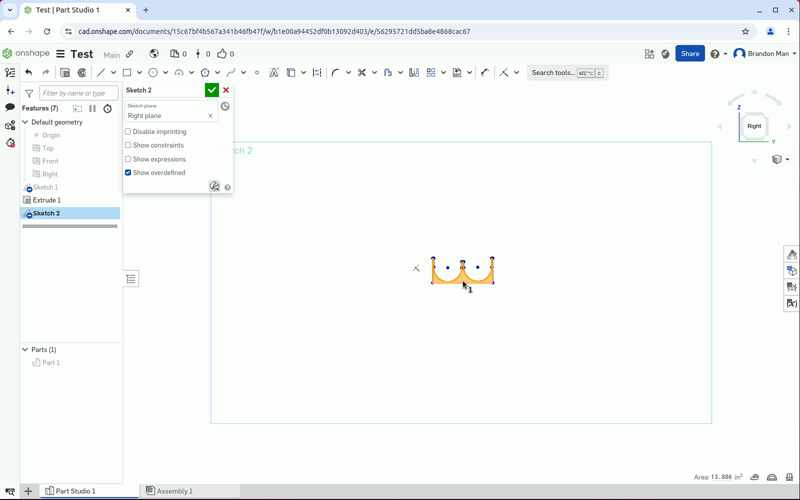
mouse_move(73, 352)
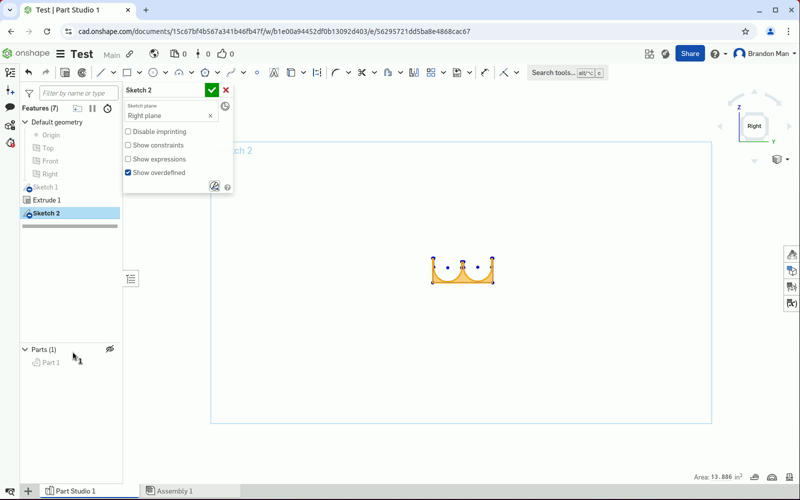
key(shift+y)
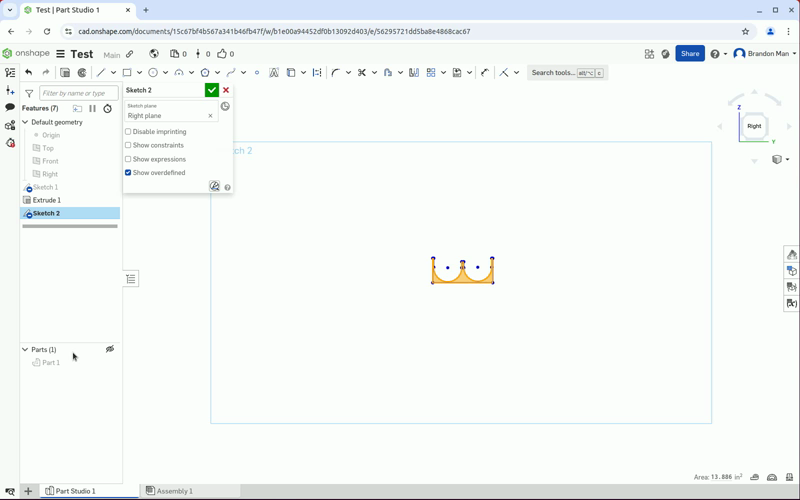
key(shift+e)
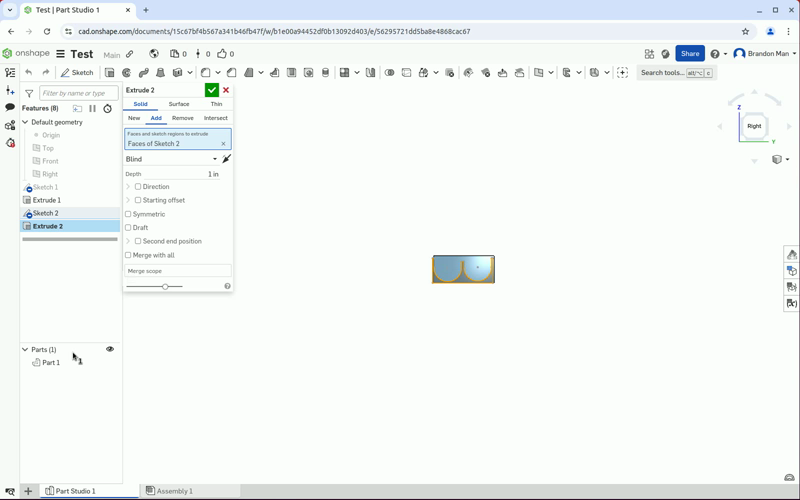
mouse_move(143, 106)
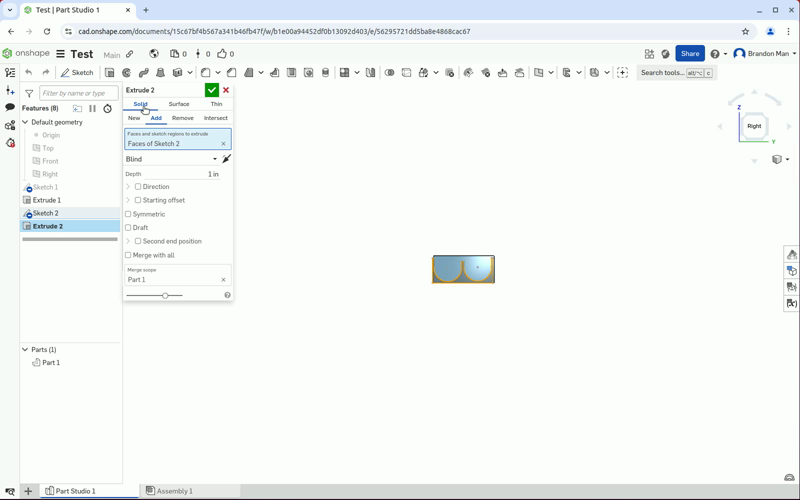
click(143, 106)
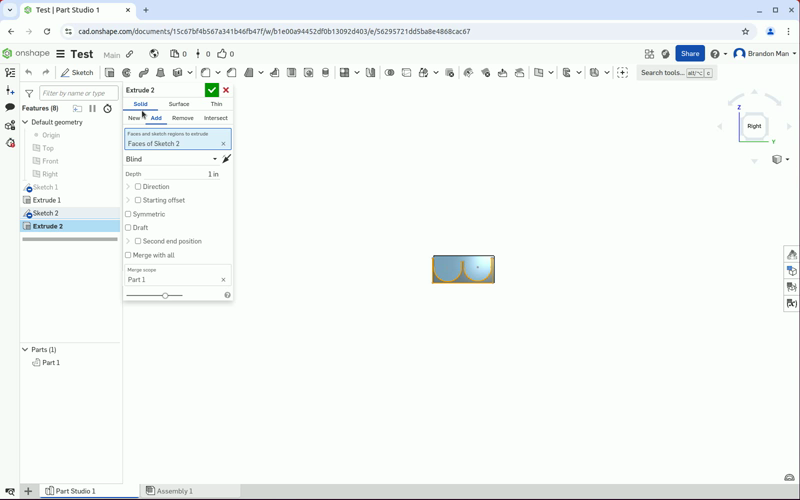
mouse_move(137, 120)
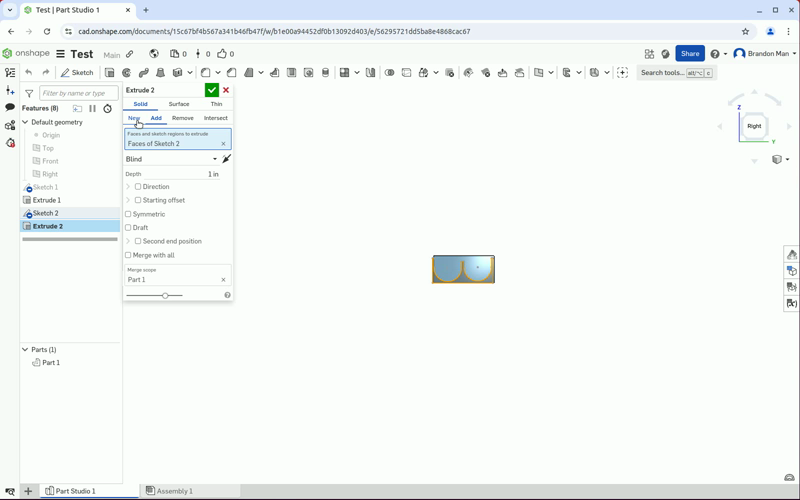
click(137, 120)
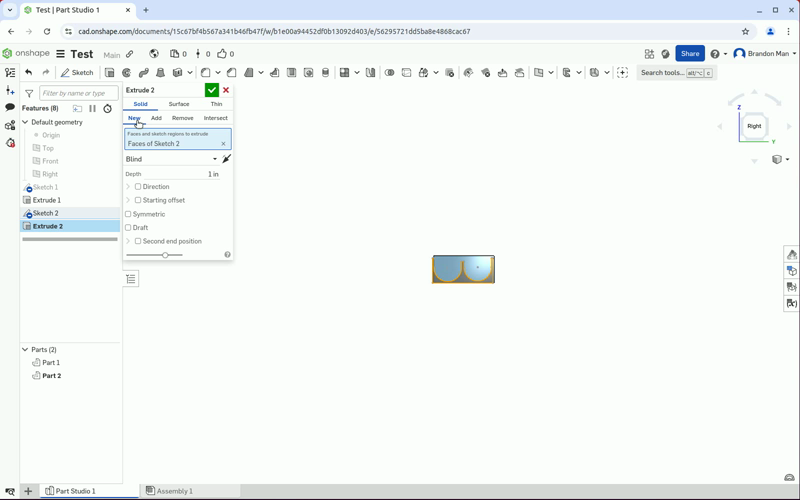
key(tab, 4)
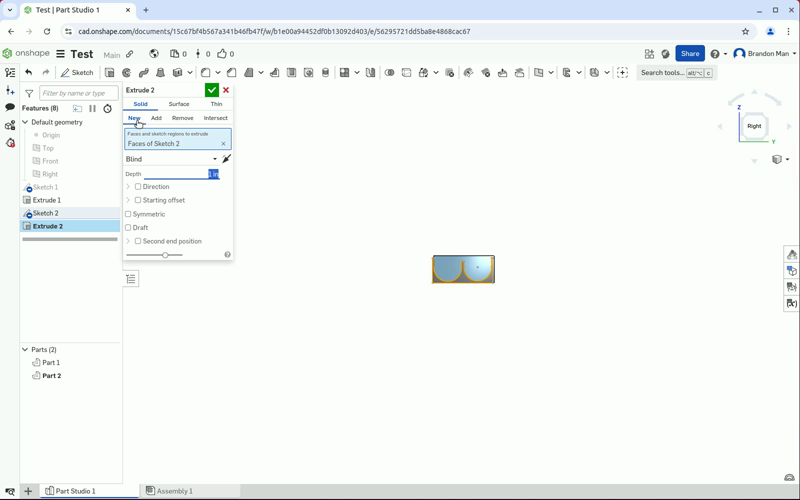
text(-22.868)
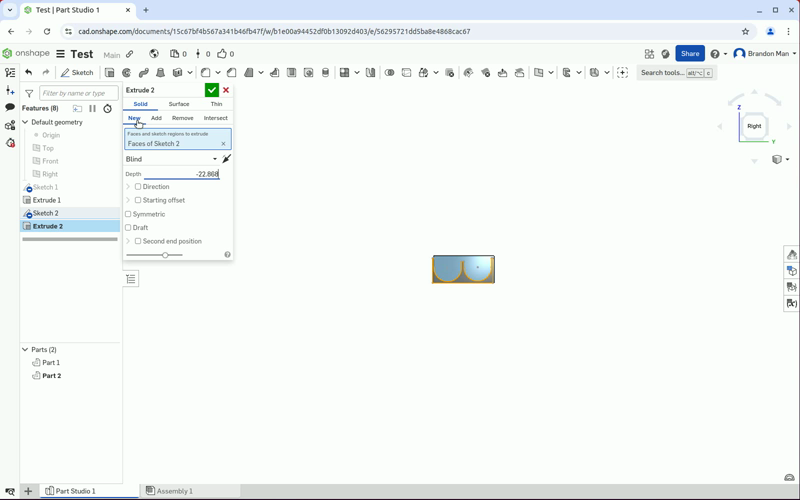
key(enter)
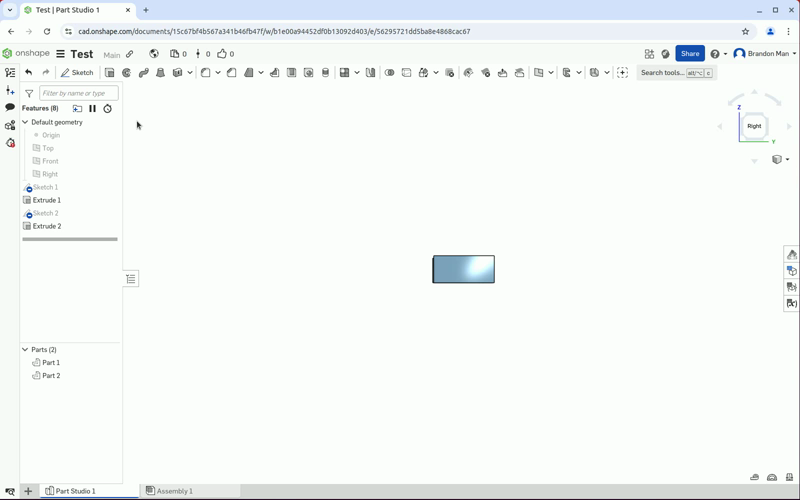
key(shift+h)
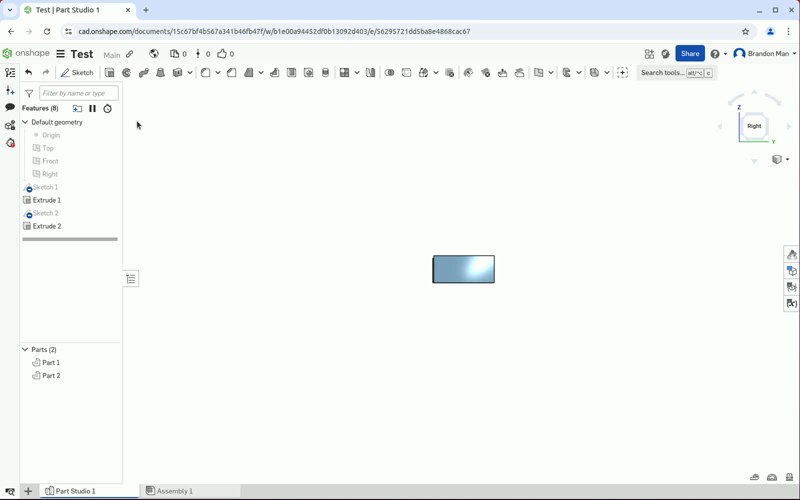
key(shift+h)
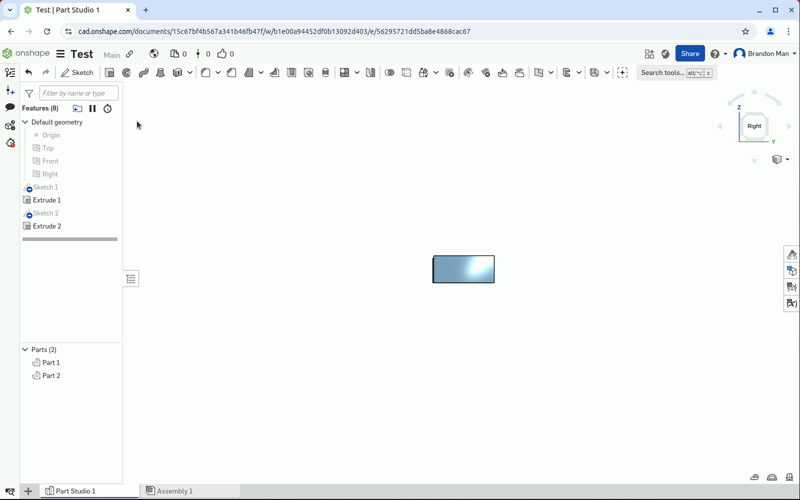
mouse_move(73, 189)
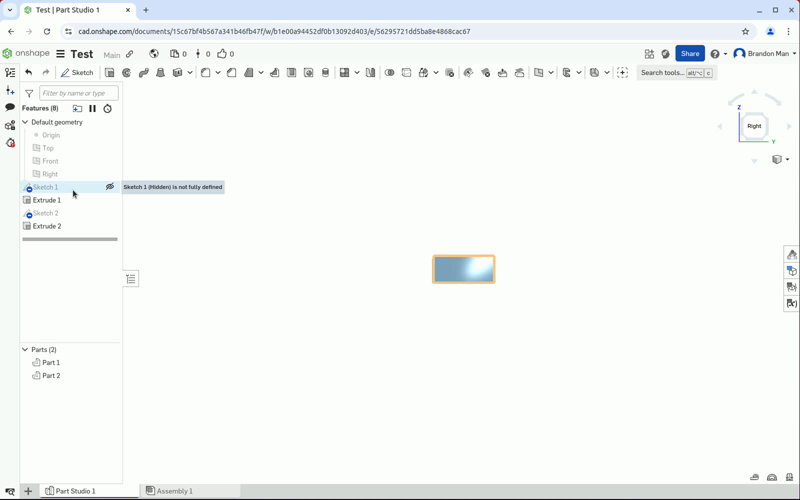
click(73, 189)
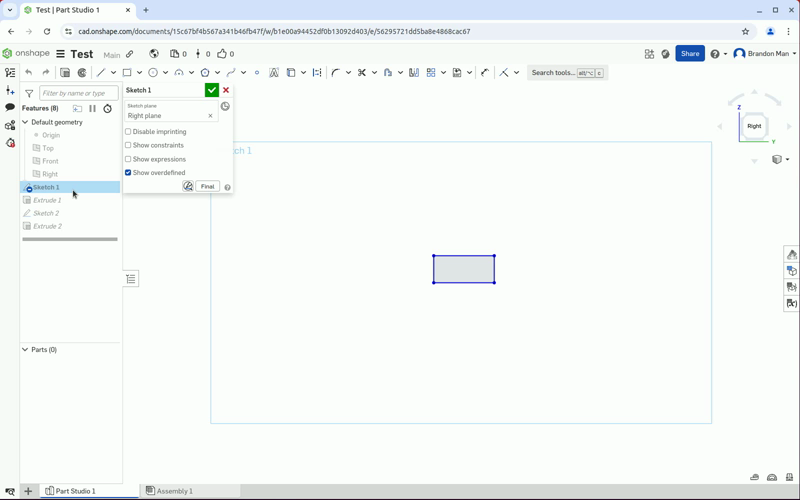
mouse_move(229, 92)
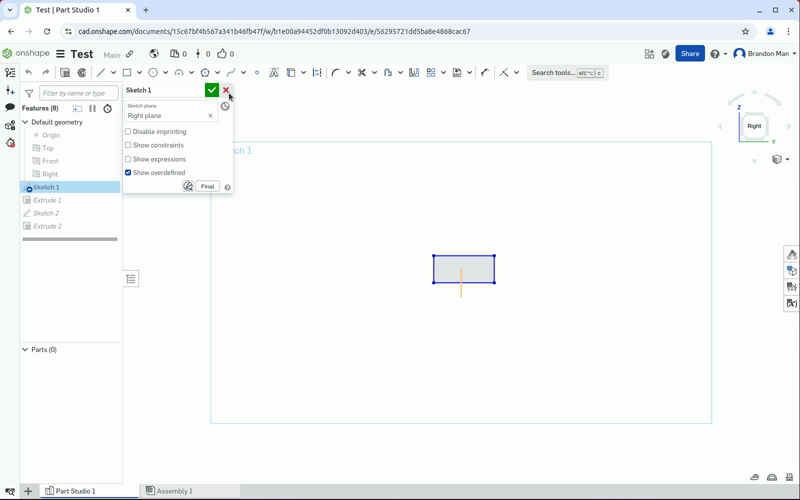
click(229, 92)
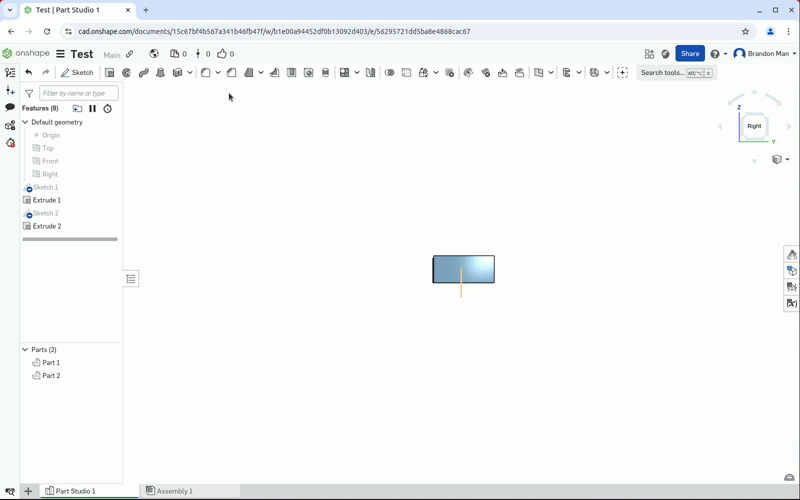
mouse_move(541, 75)
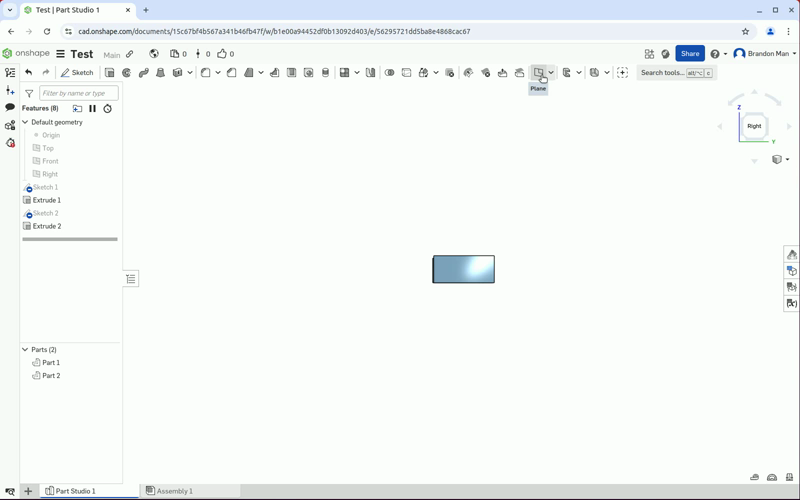
click(541, 75)
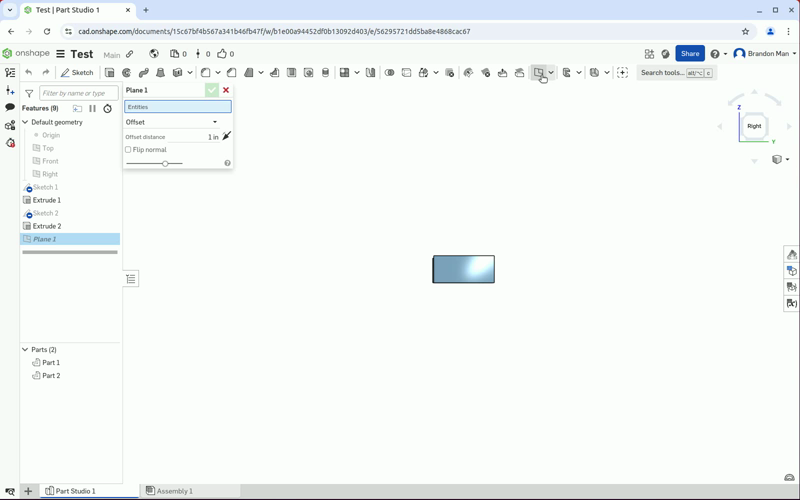
mouse_move(73, 176)
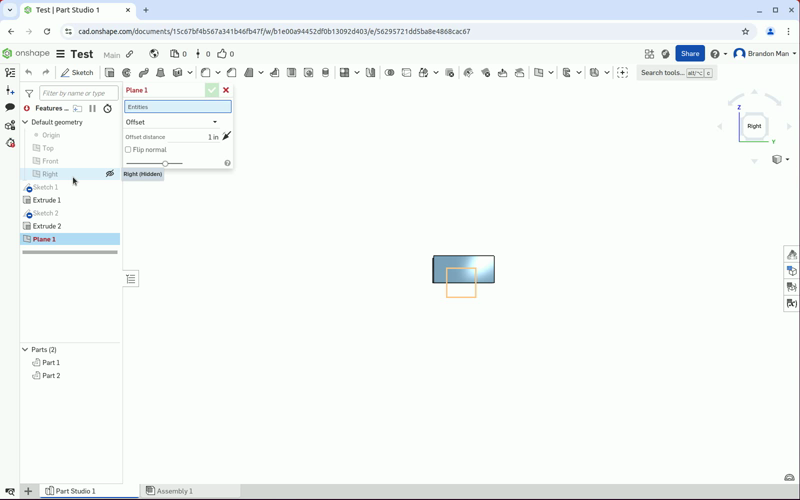
click(73, 176)
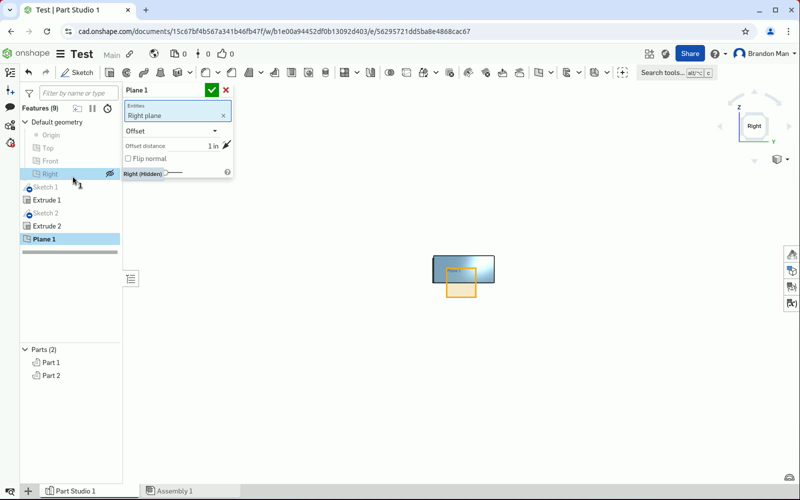
key(tab, 2)
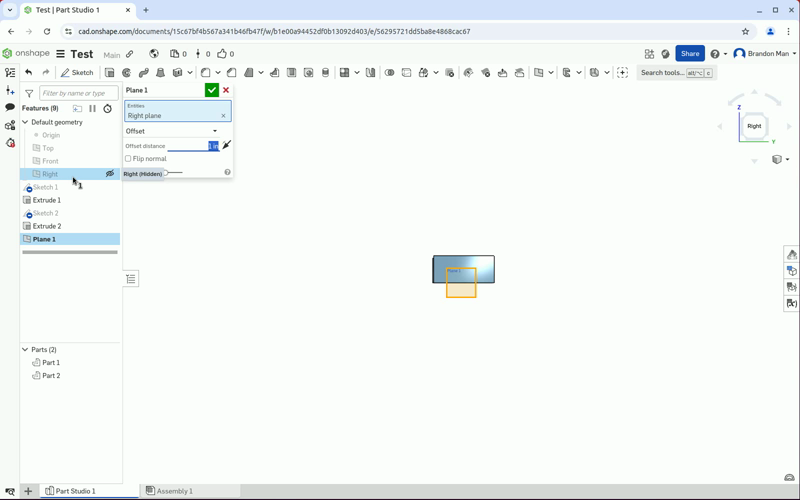
text(22.862)
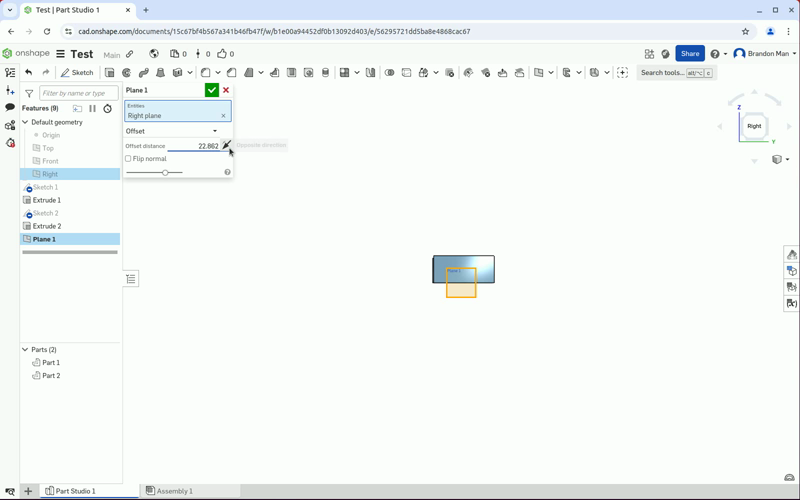
mouse_move(229, 147)
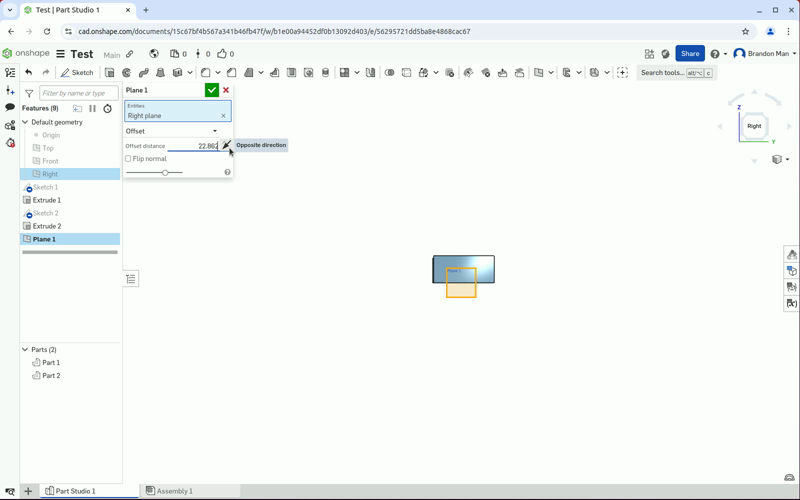
click(229, 147)
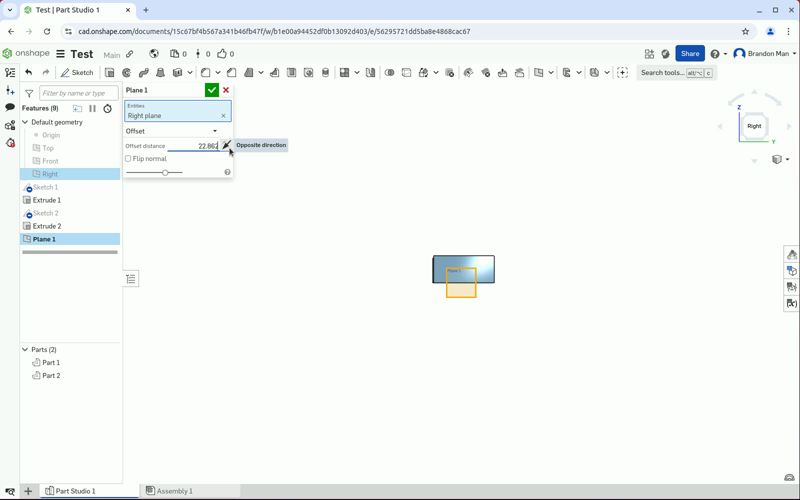
key(enter, 2)
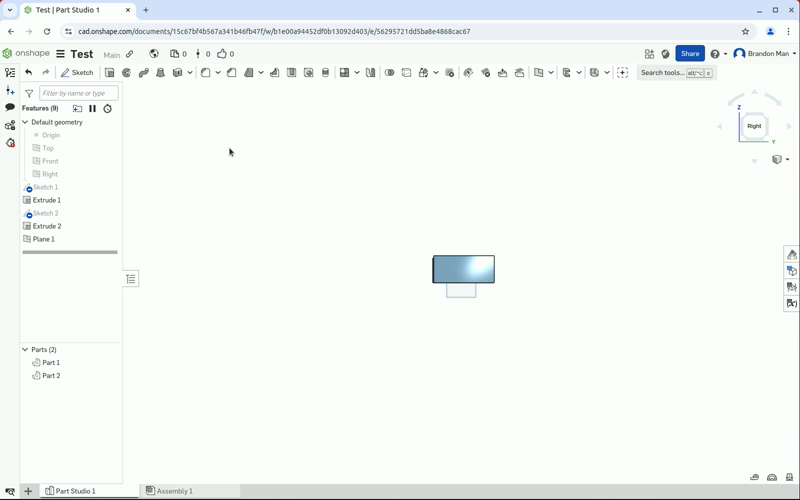
key(shift+s)
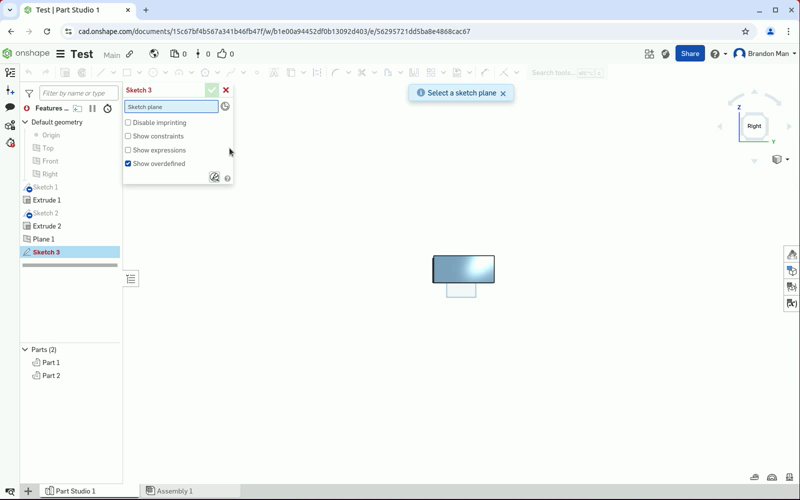
mouse_move(73, 241)
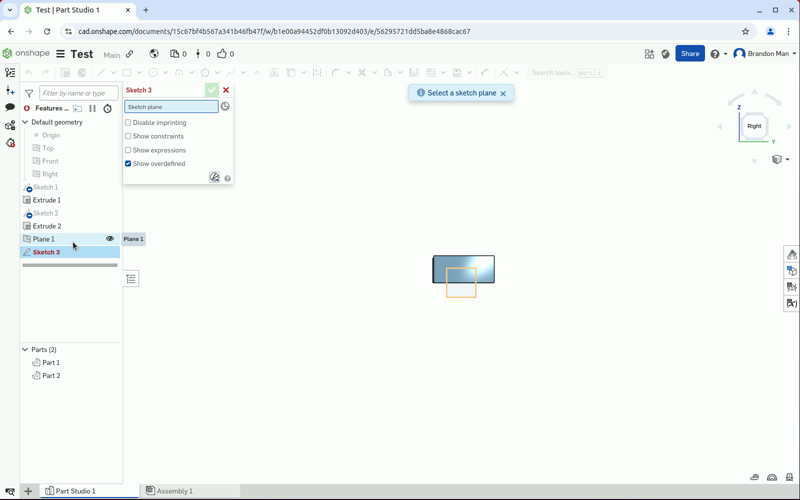
click(73, 241)
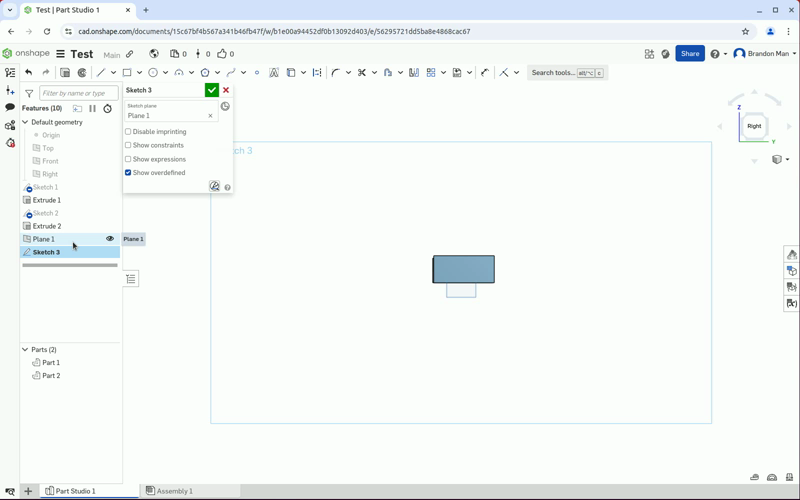
mouse_move(73, 352)
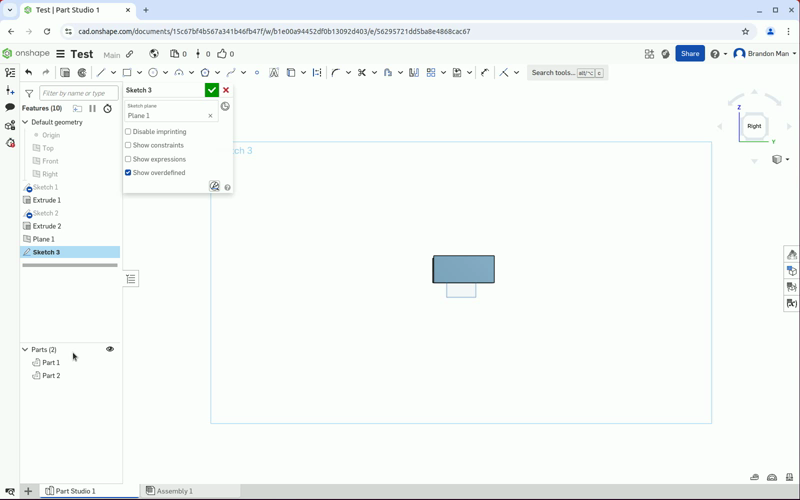
key(y)
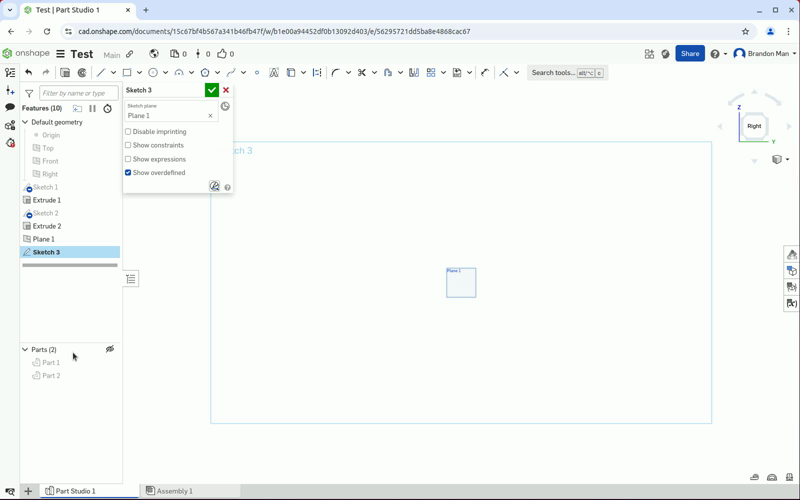
key(l)
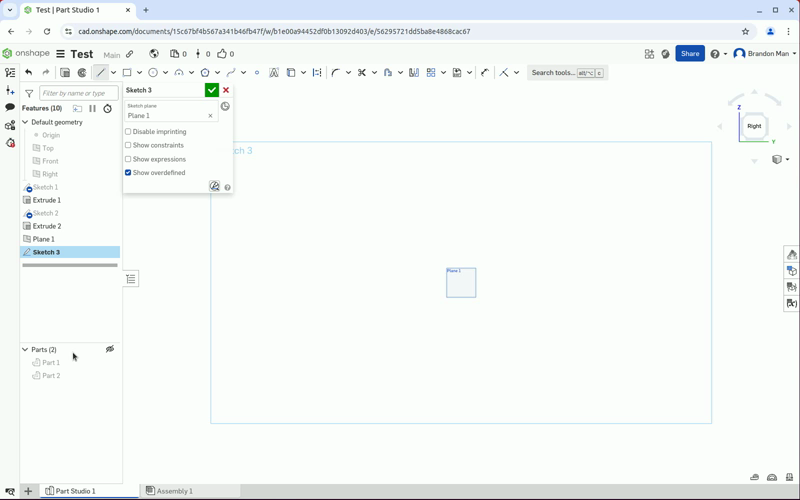
key_down(shift)
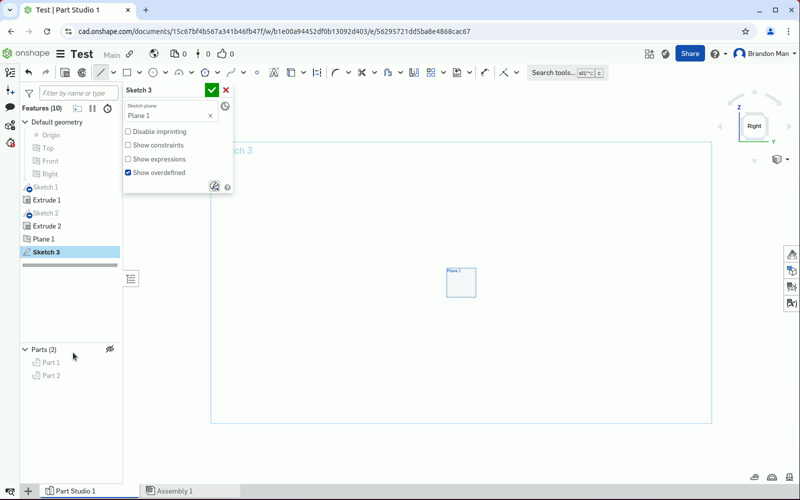
mouse_move(374, 282)
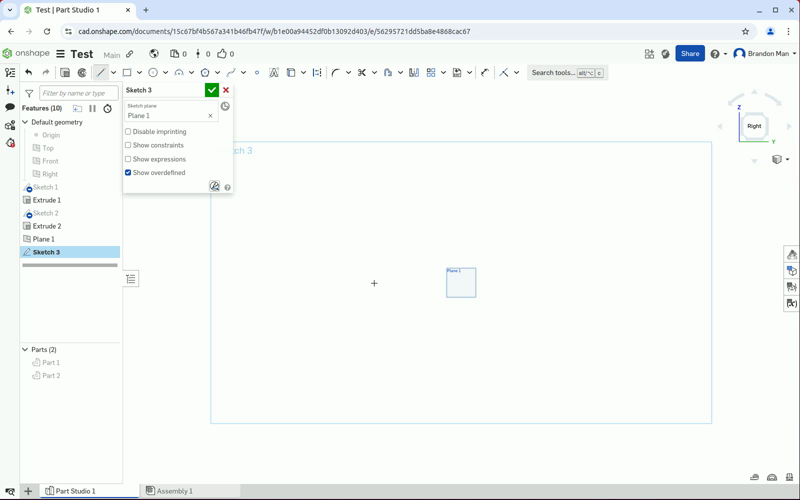
click(374, 282)
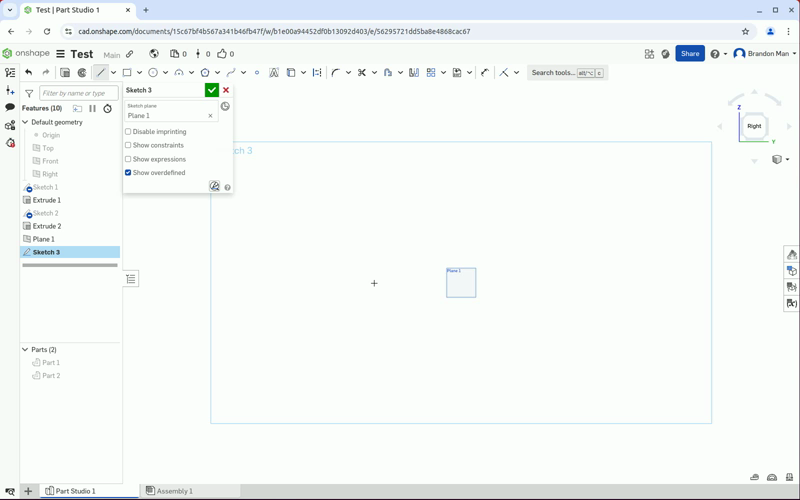
key_up(shift)
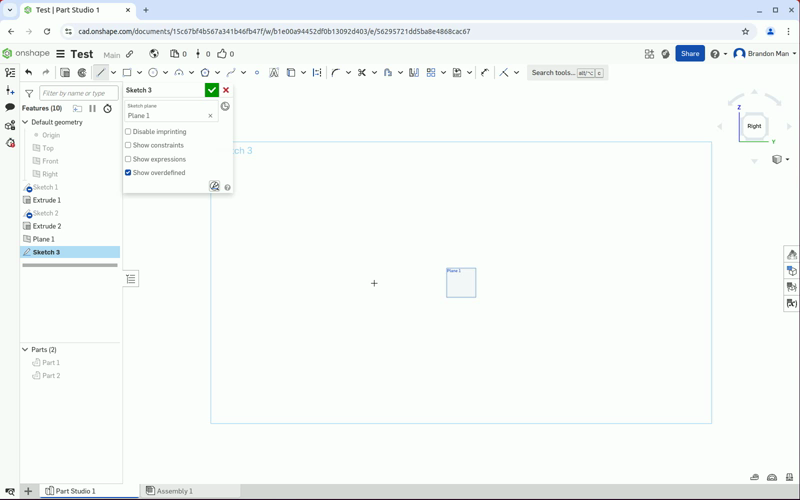
key_down(shift)
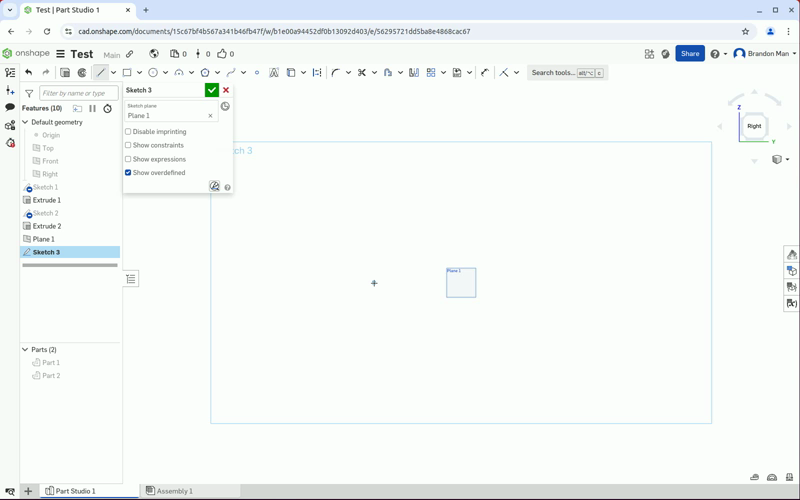
mouse_move(404, 282)
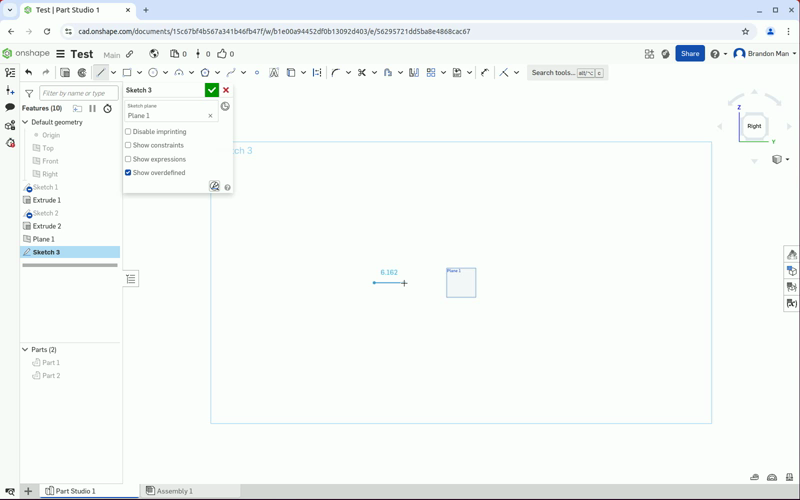
mouse_move(433, 282)
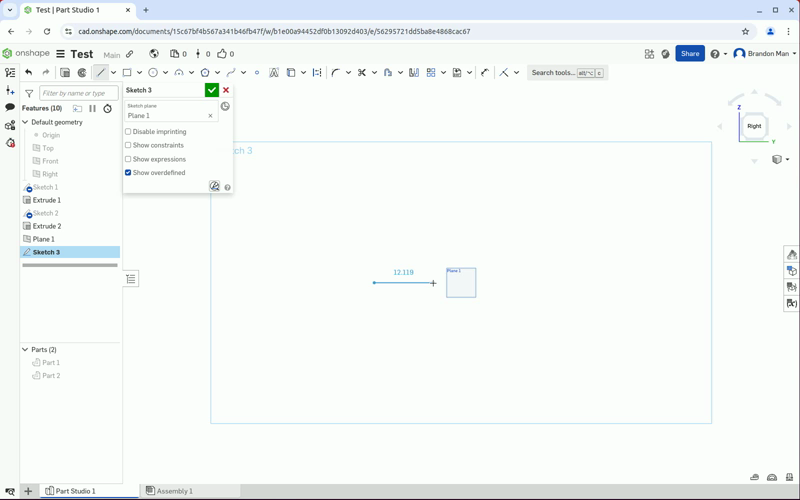
click(433, 282)
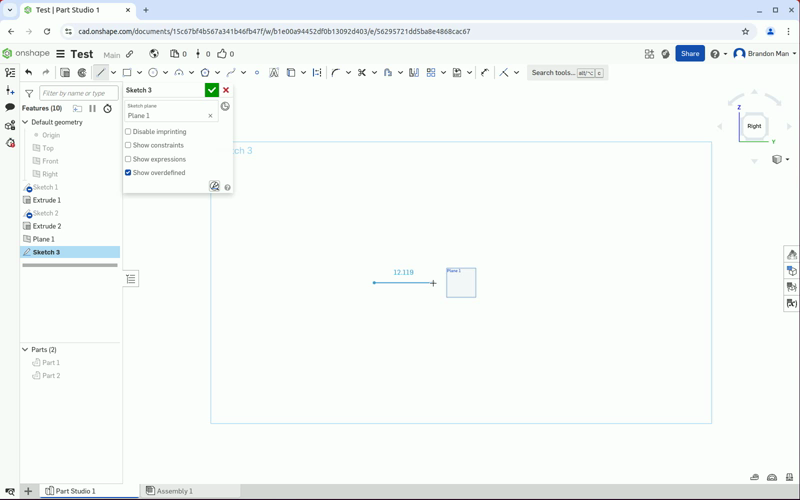
key_up(shift)
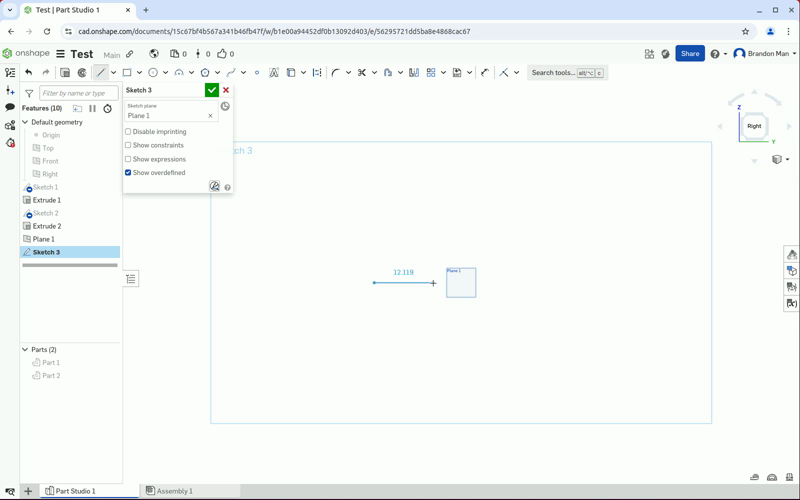
key_down(shift)
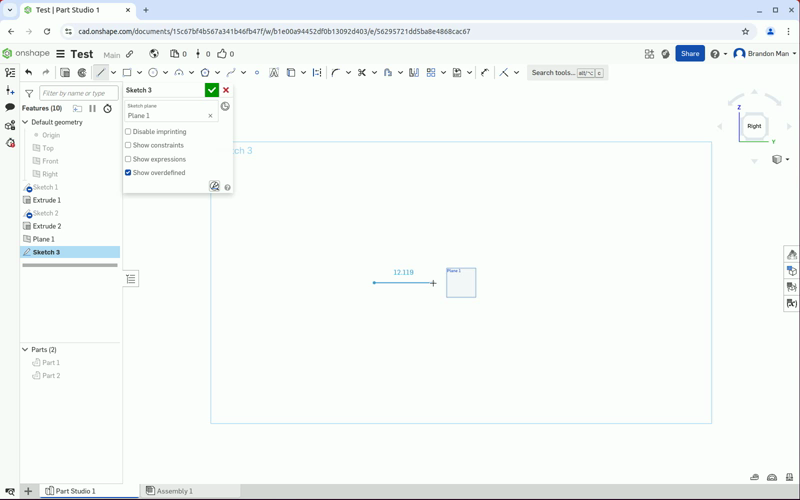
mouse_move(463, 282)
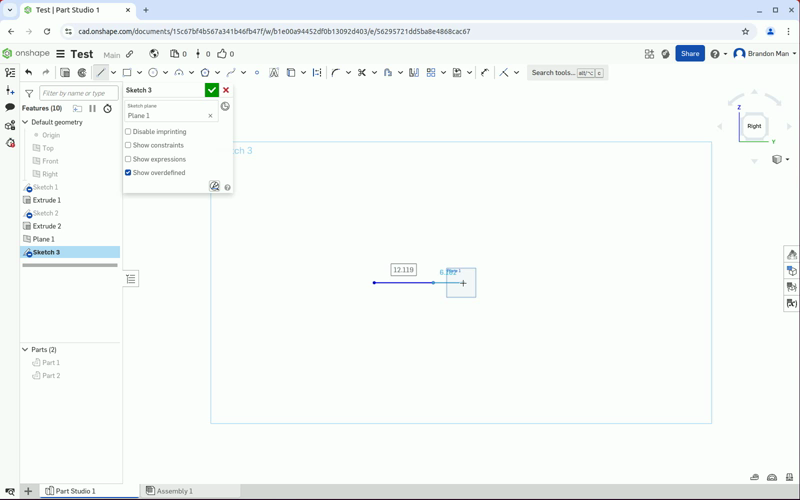
mouse_move(433, 258)
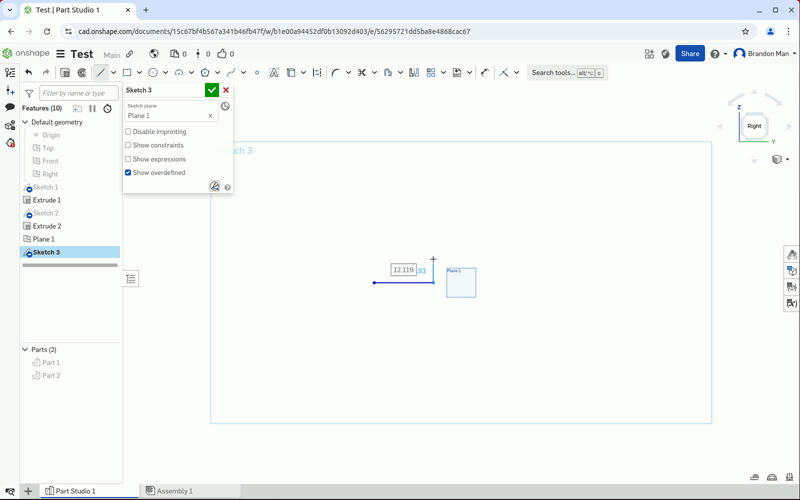
click(433, 258)
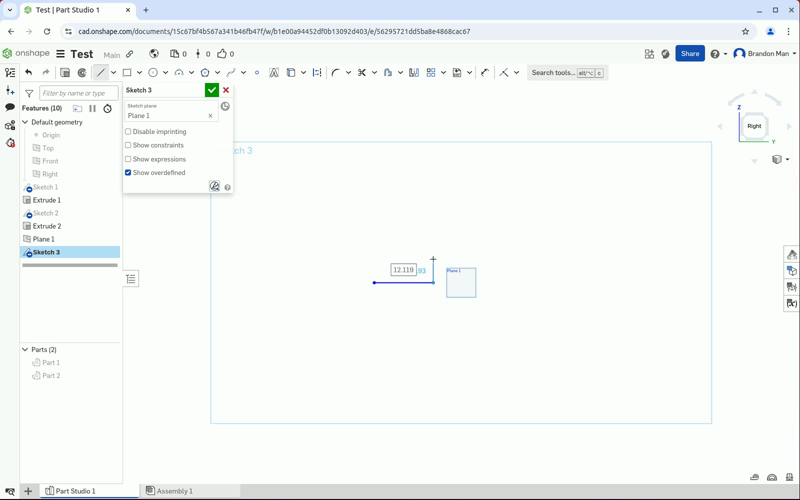
key_up(shift)
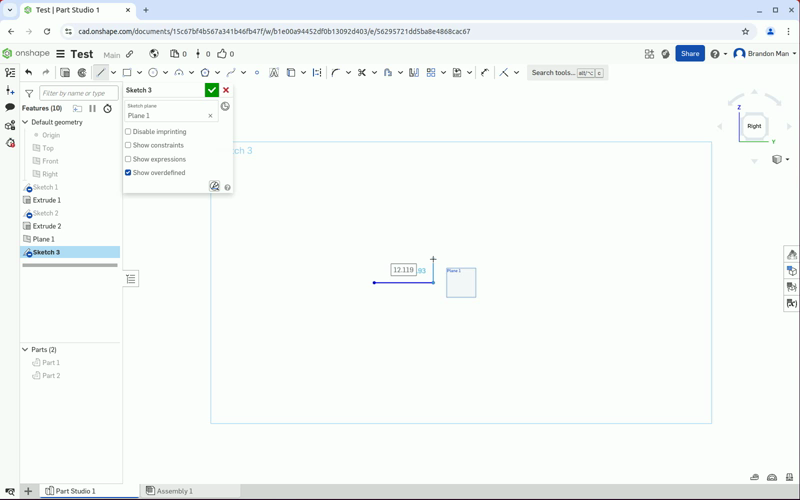
key_down(shift)
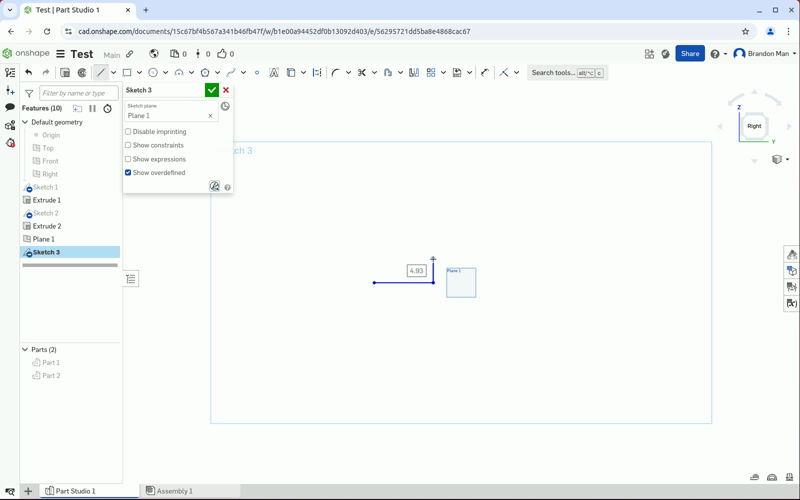
mouse_move(463, 258)
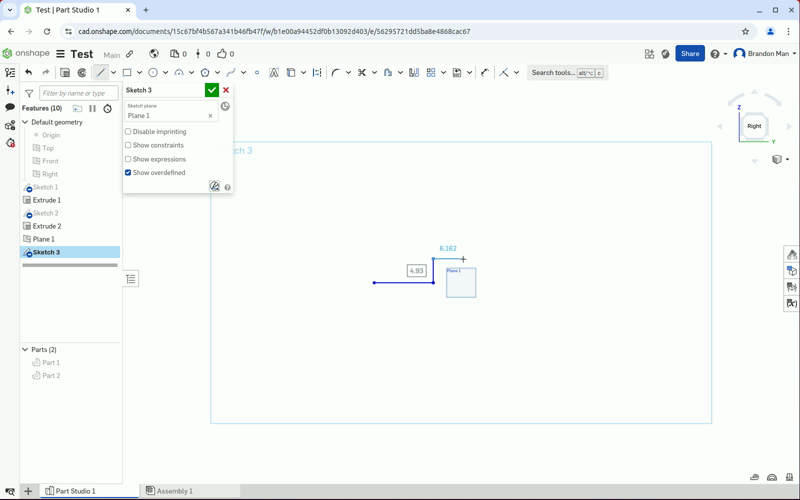
mouse_move(431, 258)
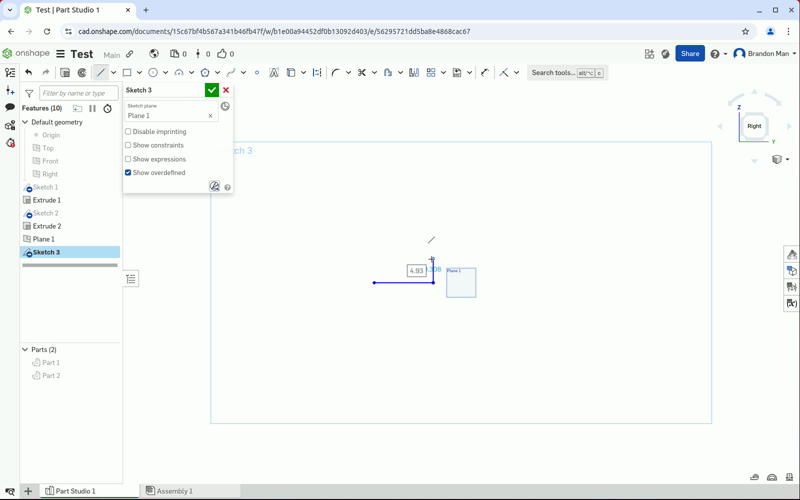
scroll(6)
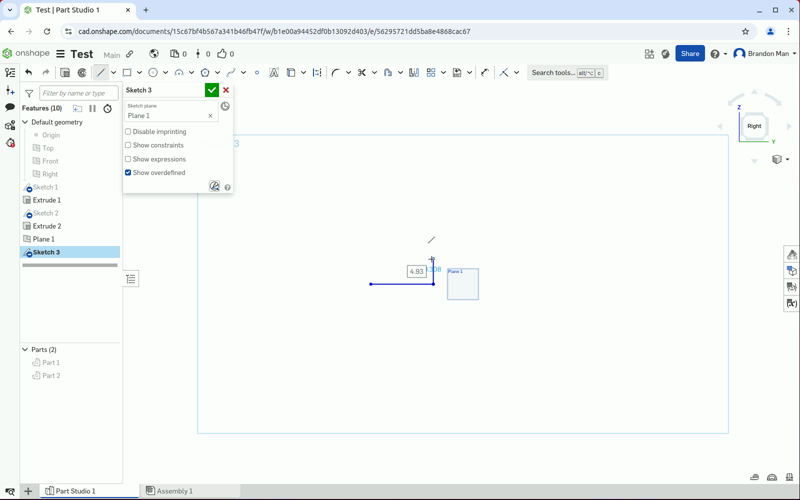
scroll(6)
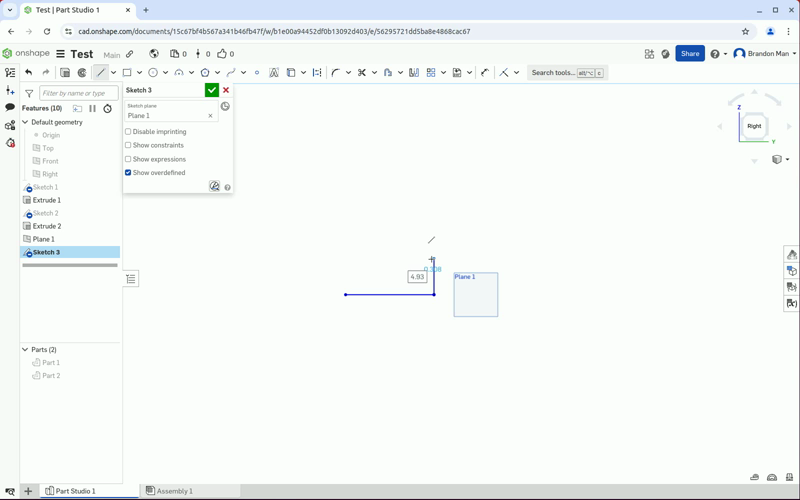
scroll(6)
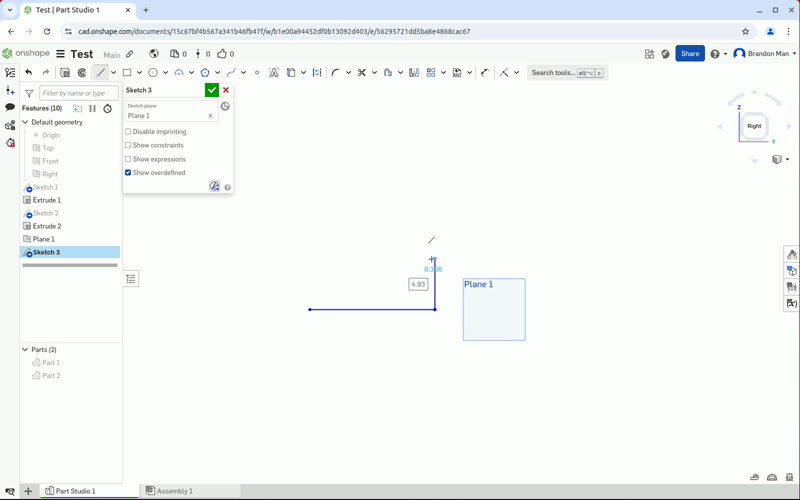
scroll(6)
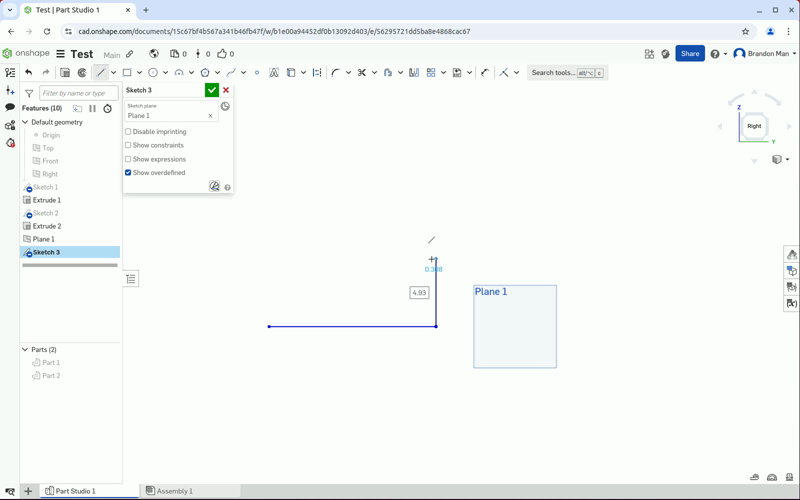
scroll(6)
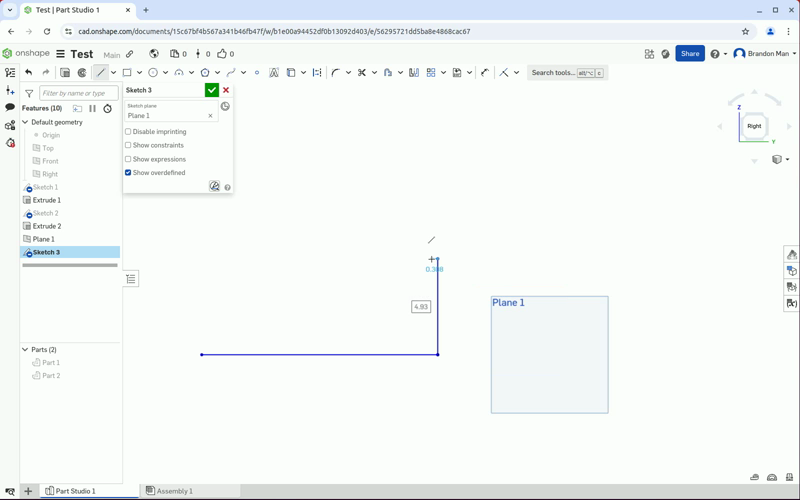
scroll(6)
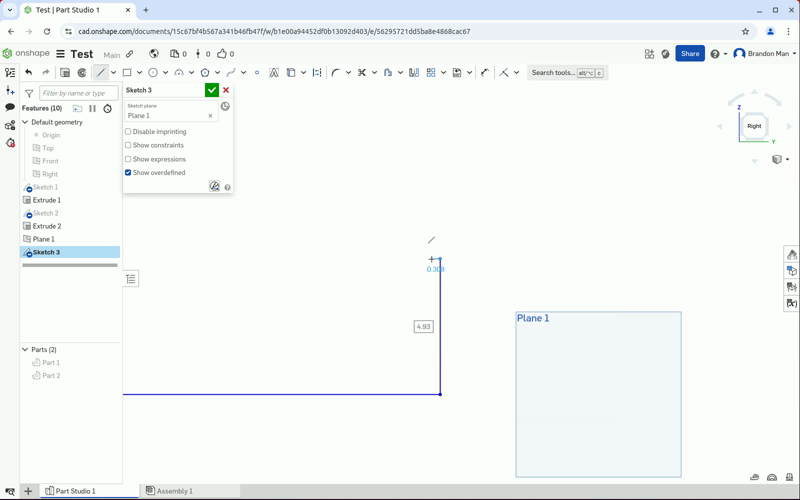
scroll(6)
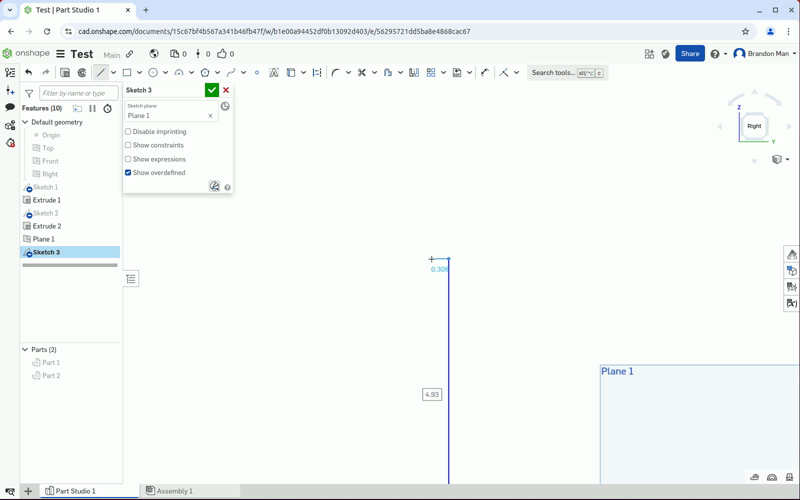
click(431, 258)
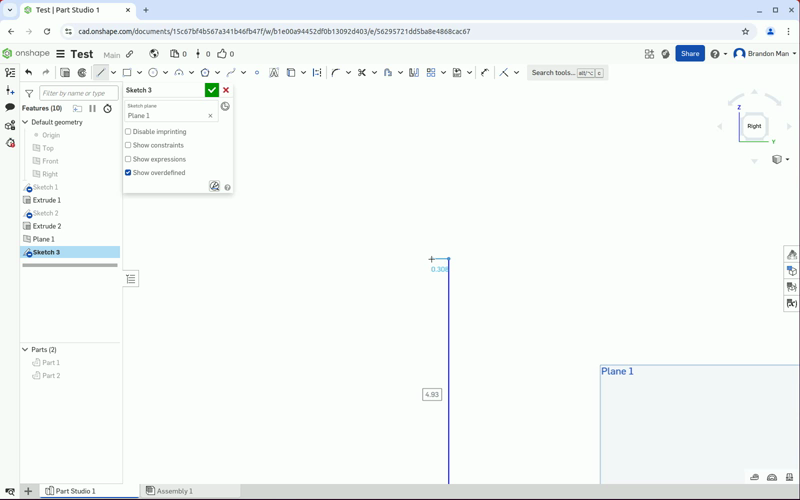
scroll(-6)
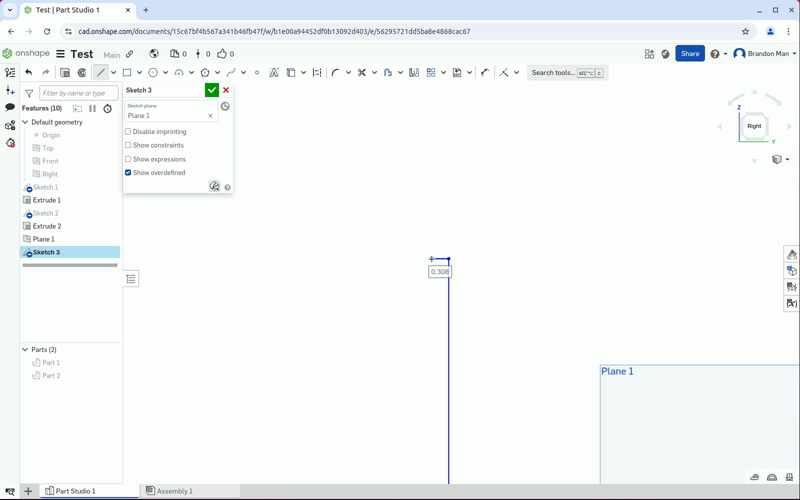
scroll(-6)
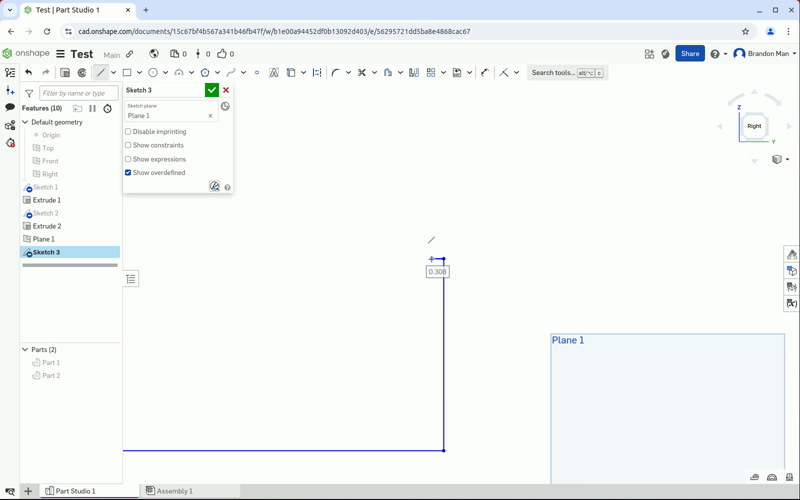
scroll(-6)
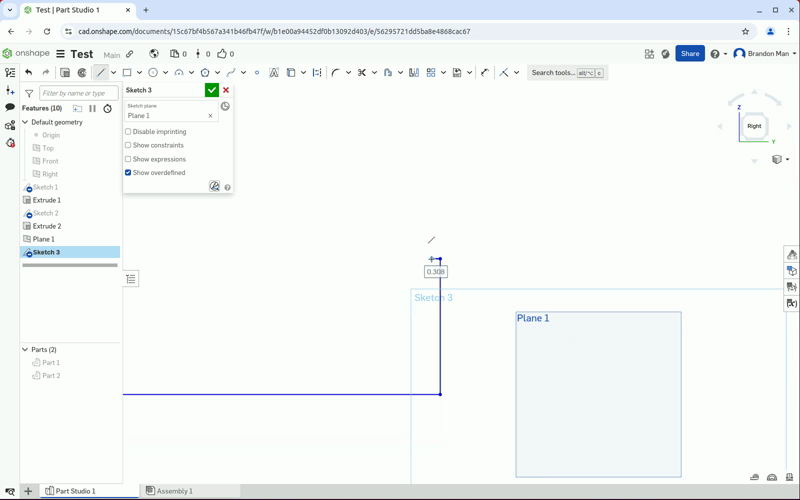
scroll(-6)
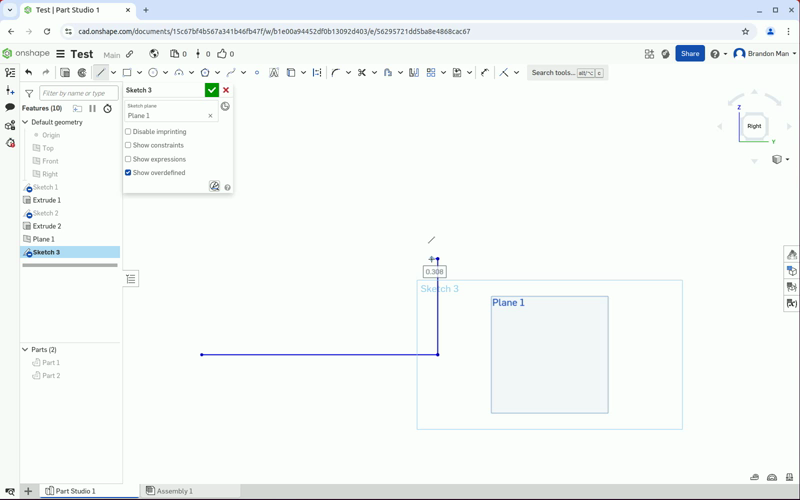
scroll(-6)
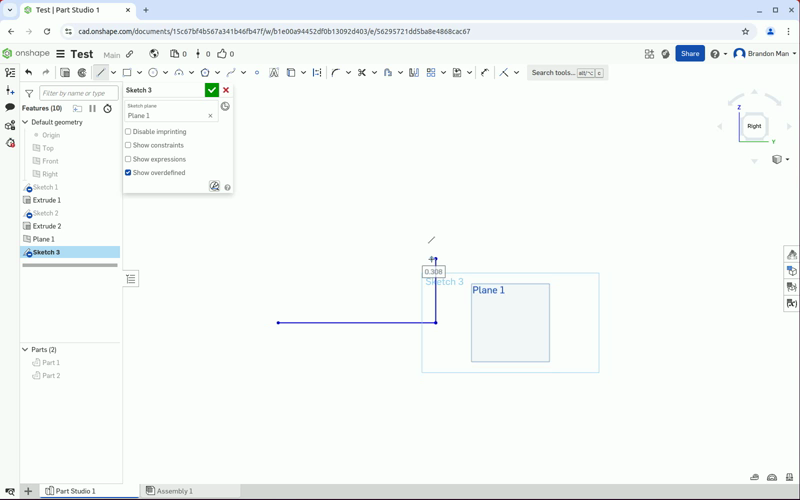
scroll(-6)
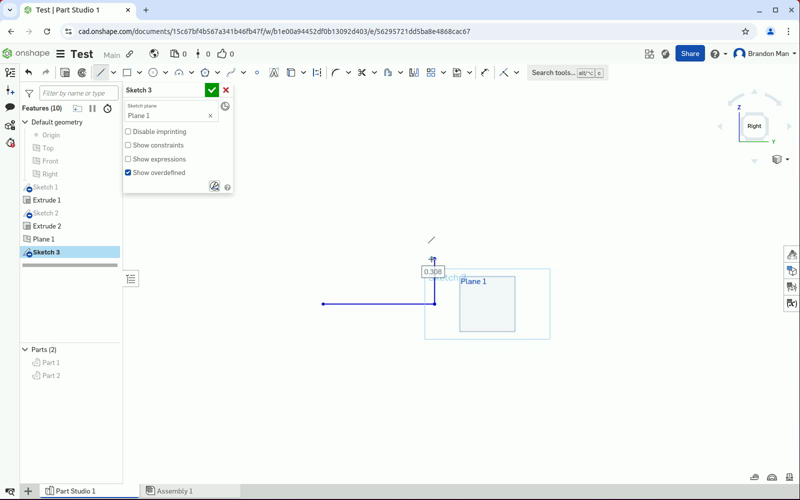
scroll(-6)
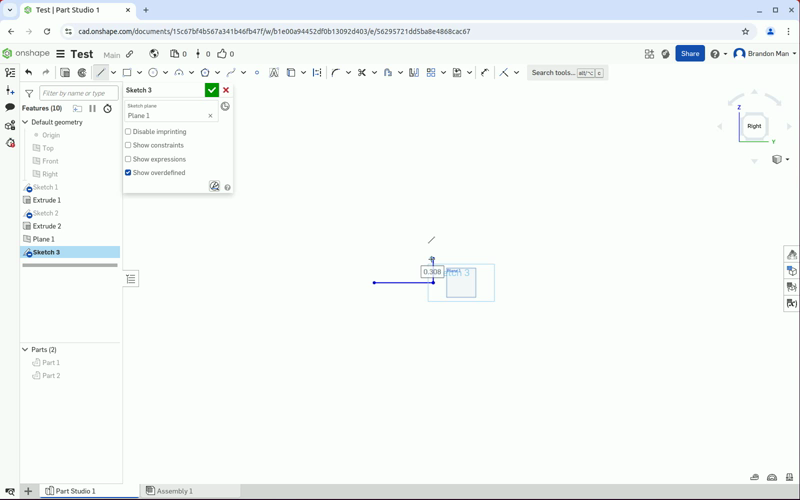
key_up(shift)
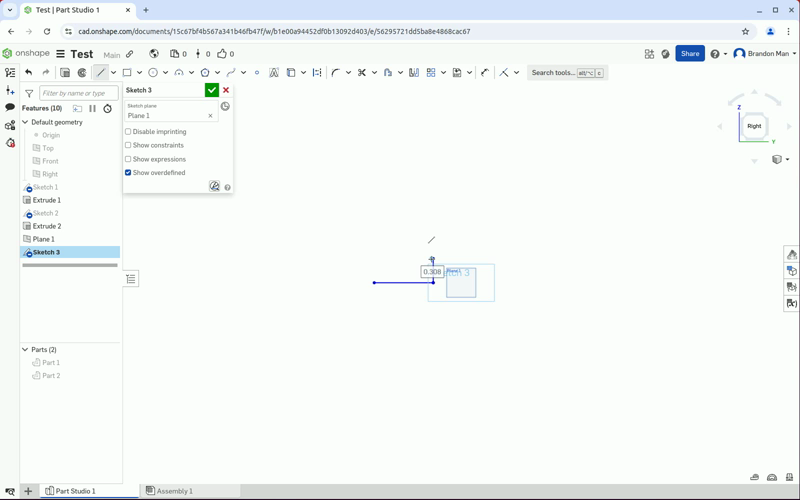
key_down(shift)
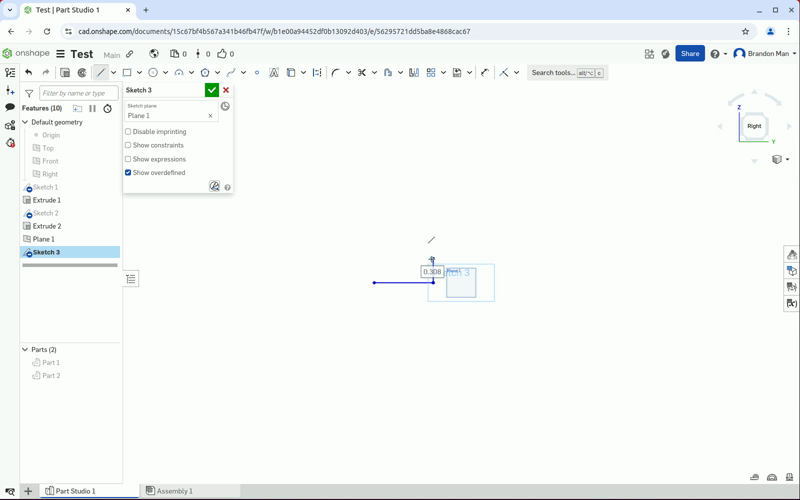
mouse_move(461, 258)
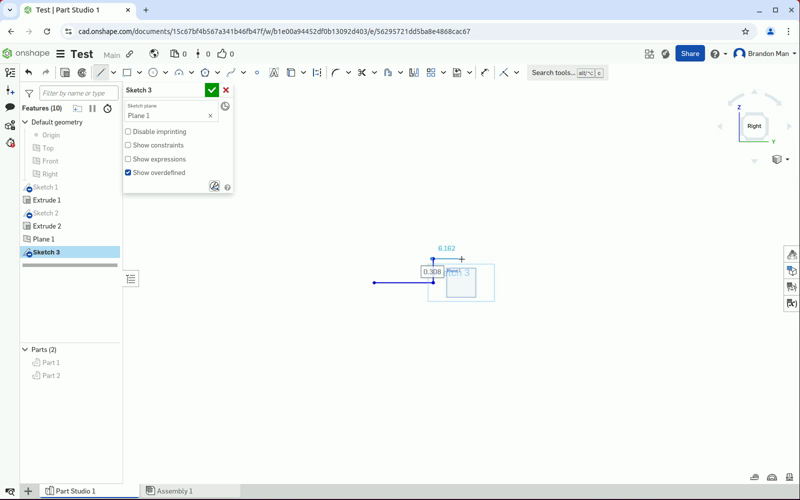
mouse_move(431, 267)
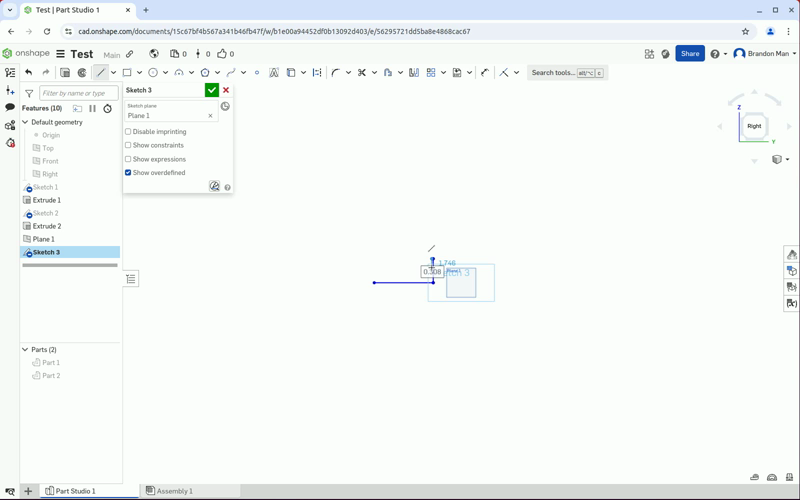
click(431, 267)
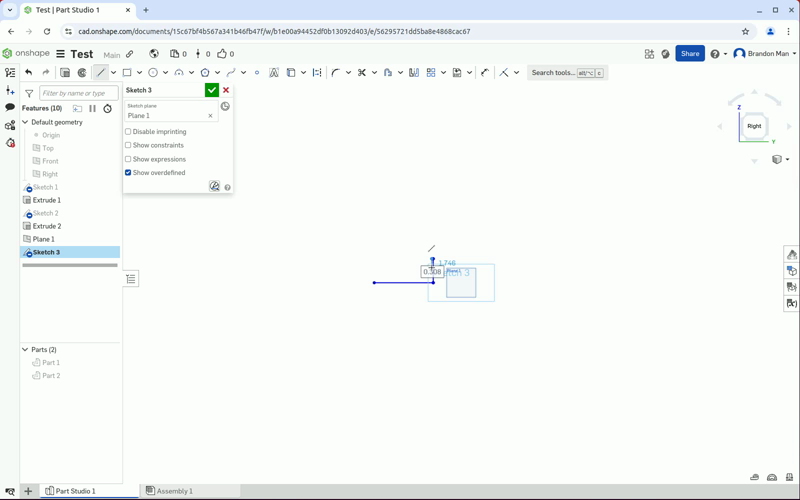
key_up(shift)
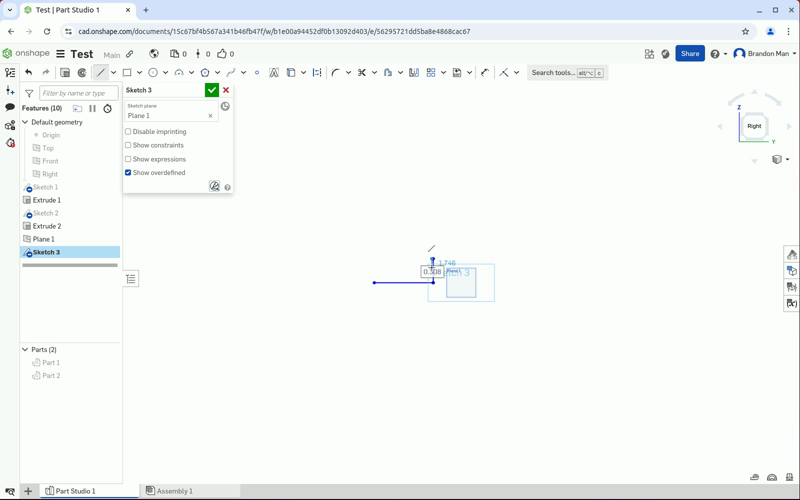
key(esc)
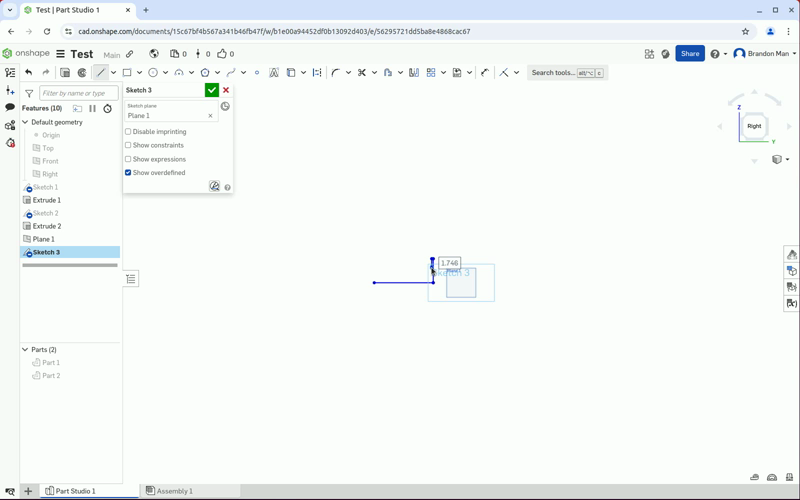
key(a)
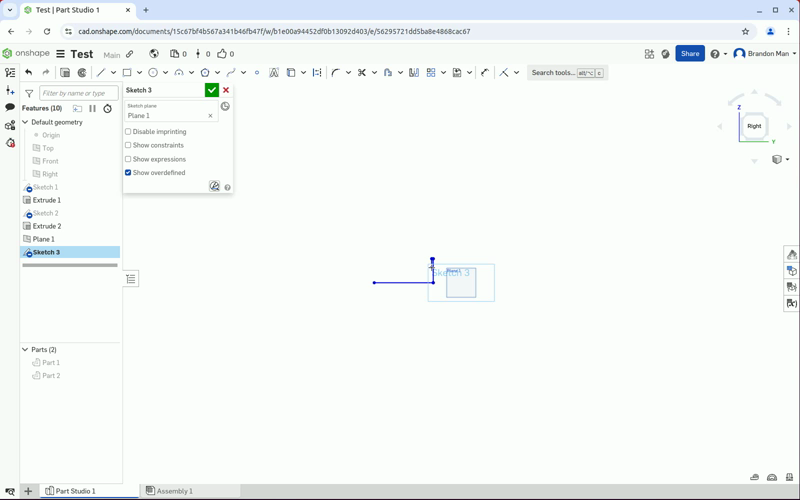
mouse_move(431, 267)
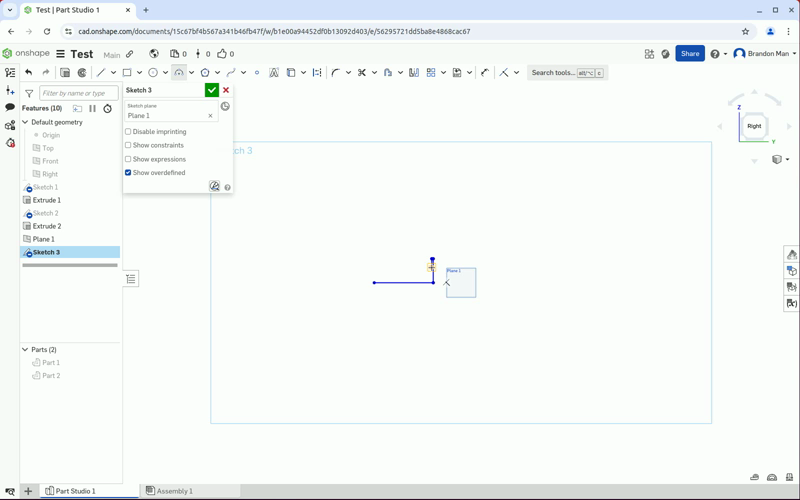
click(431, 267)
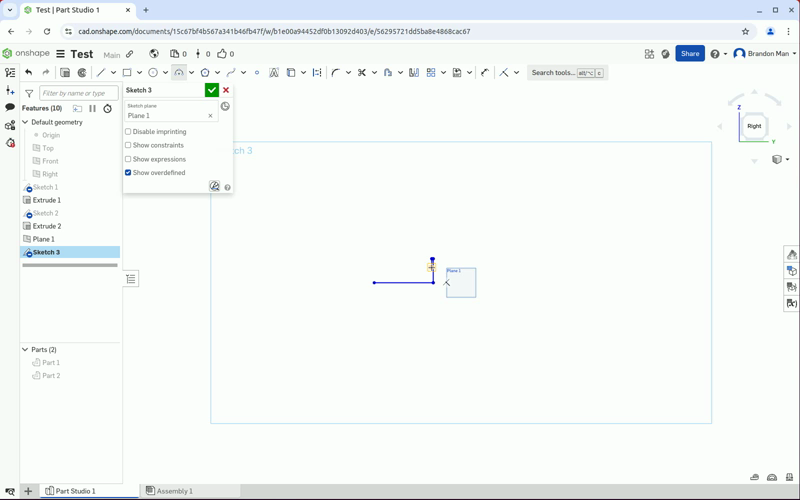
key_down(shift)
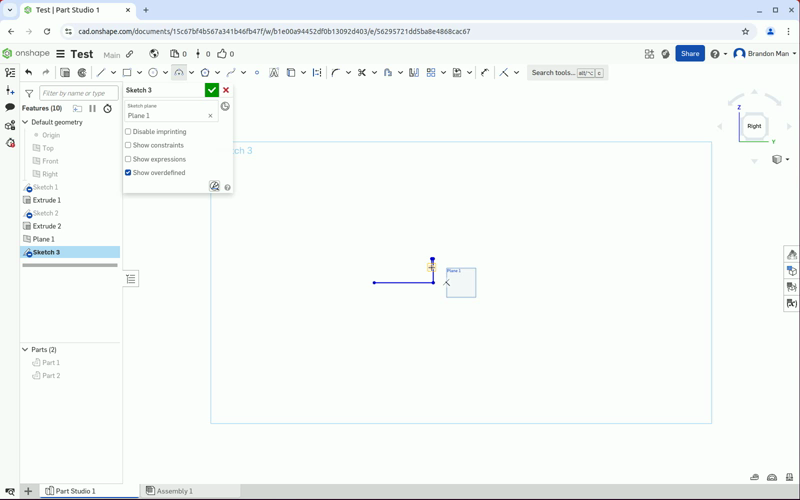
mouse_move(404, 267)
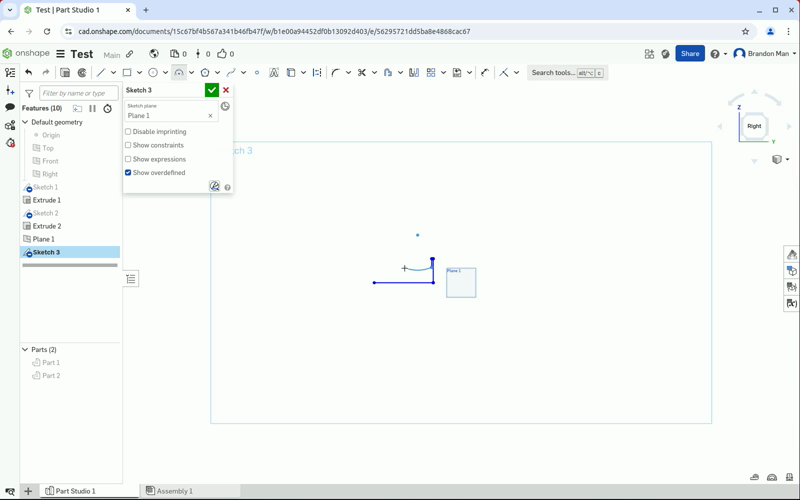
click(404, 267)
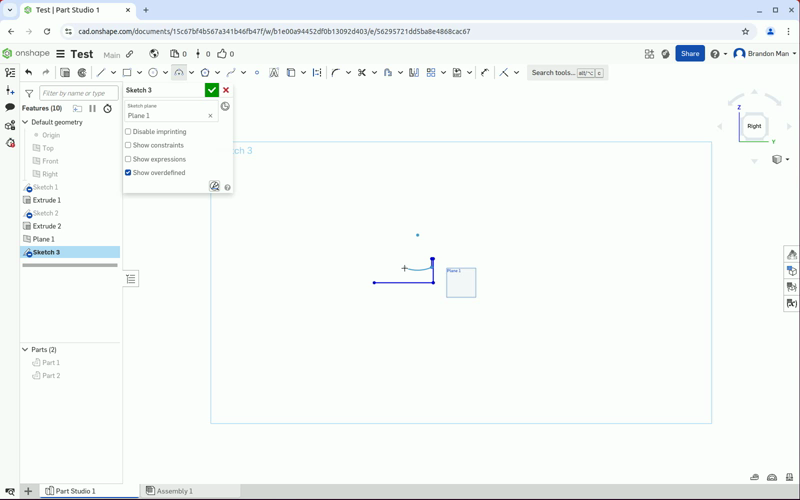
mouse_move(418, 281)
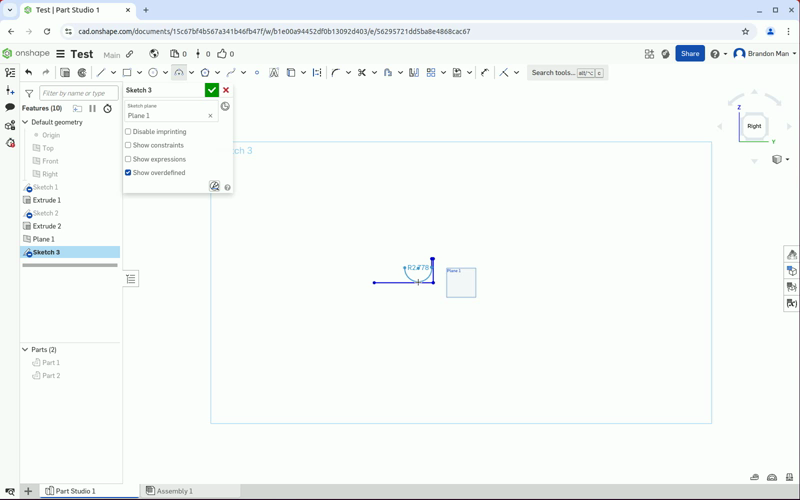
click(418, 281)
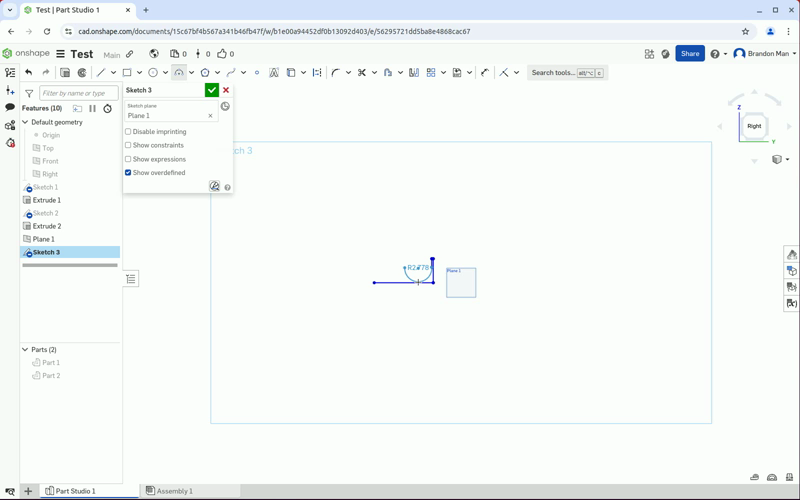
key_up(shift)
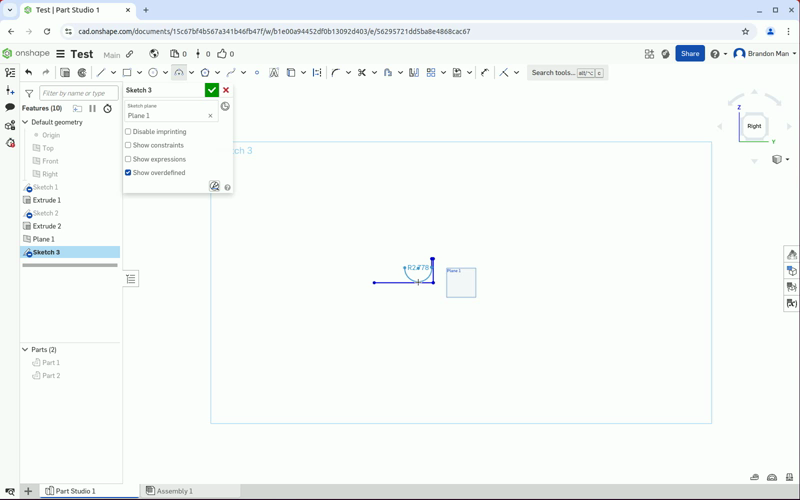
key(esc)
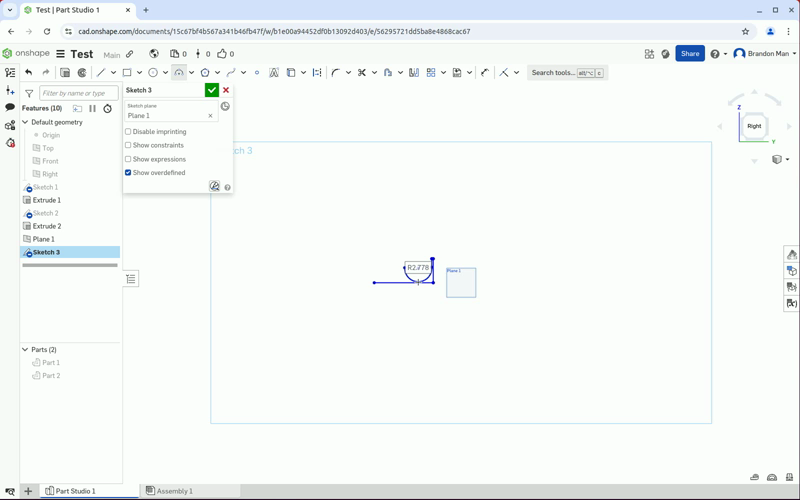
key(l)
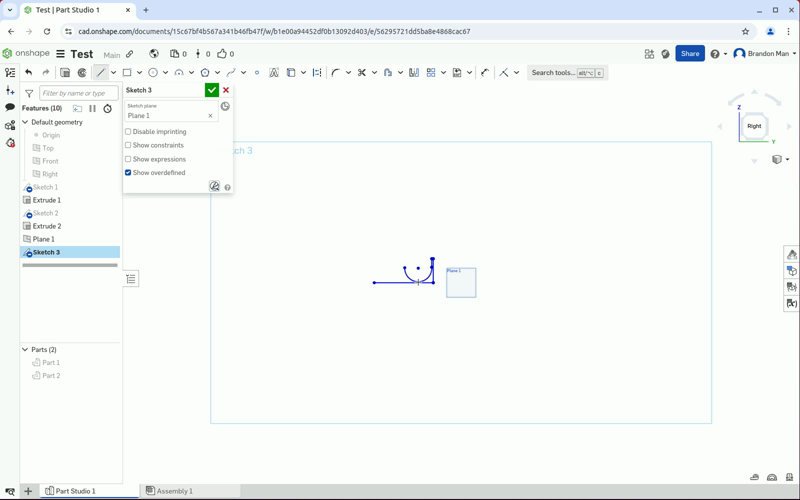
mouse_move(404, 267)
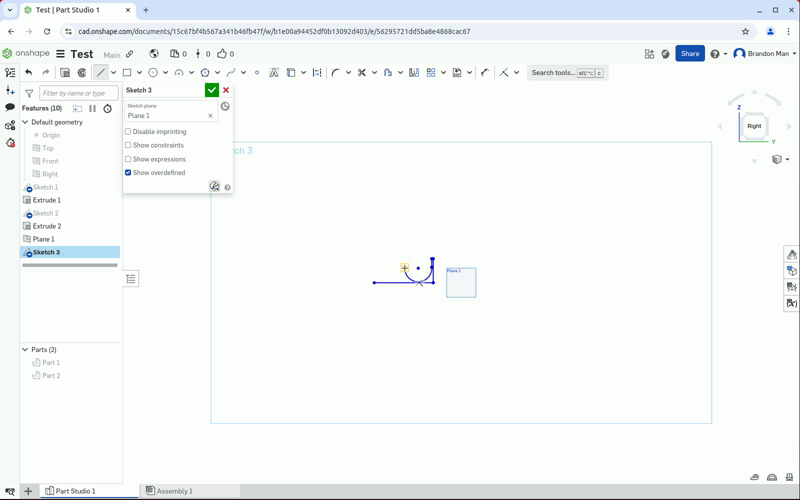
click(404, 267)
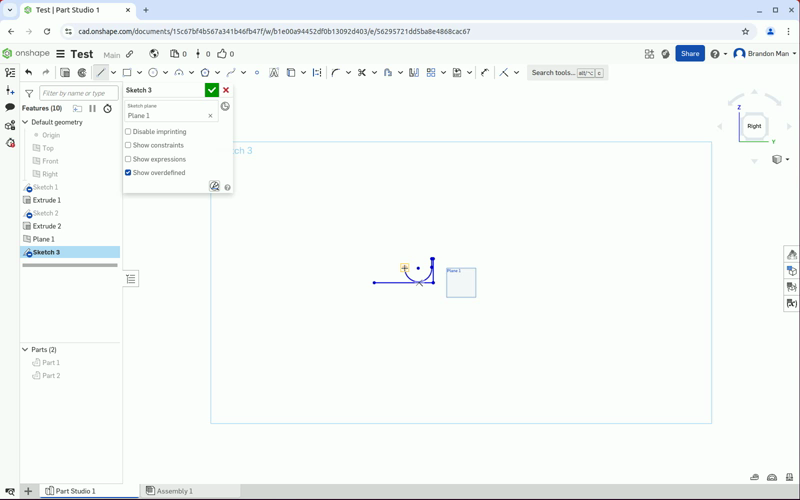
key_down(shift)
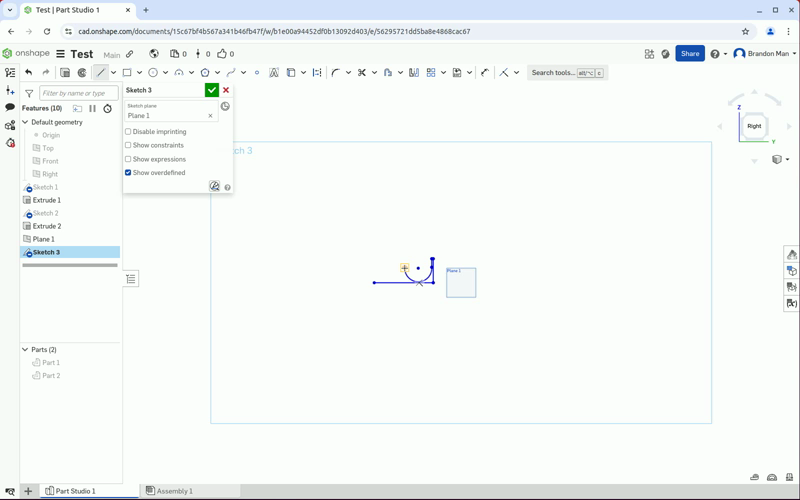
mouse_move(434, 267)
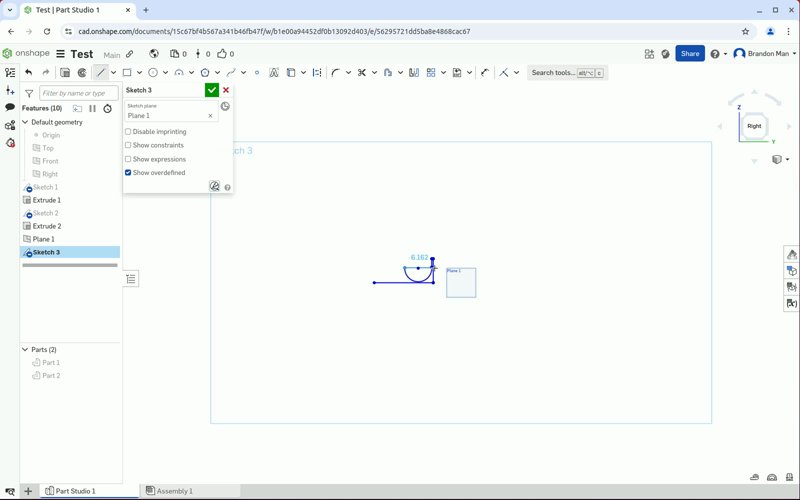
mouse_move(404, 262)
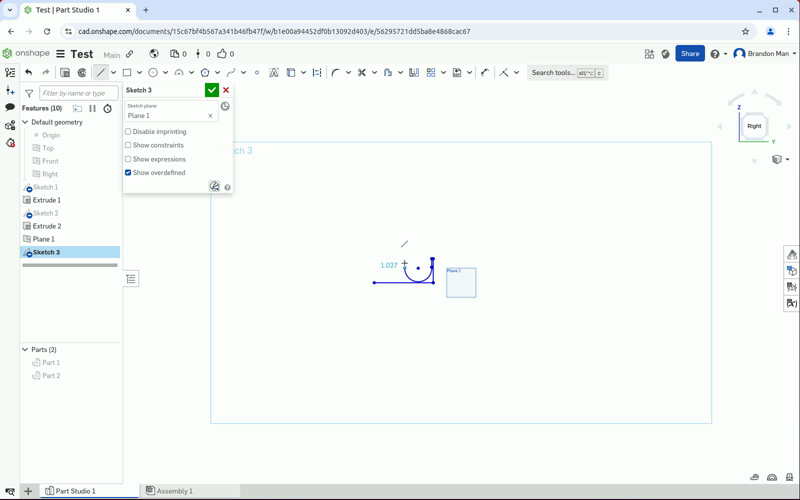
scroll(6)
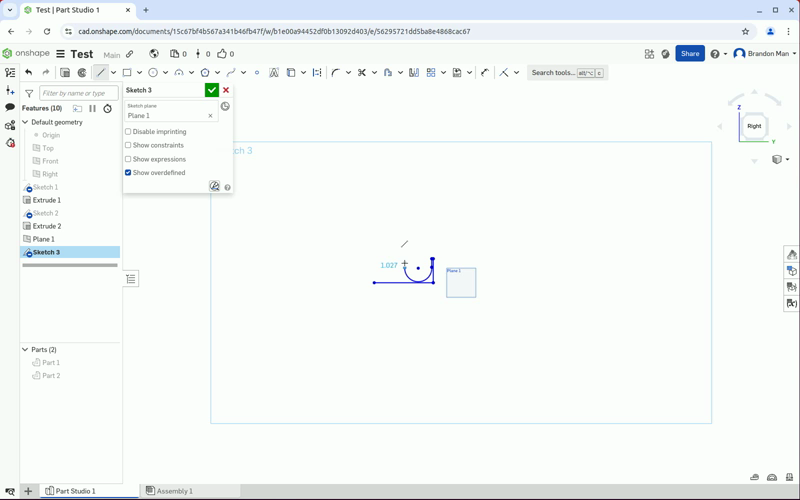
scroll(6)
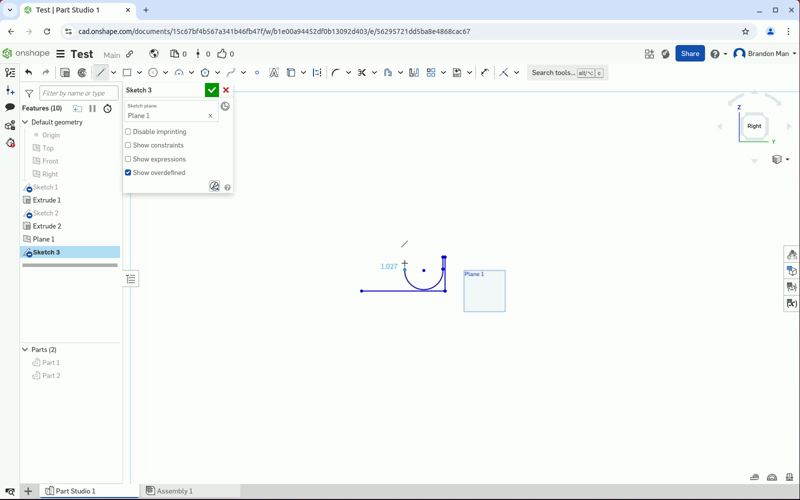
scroll(6)
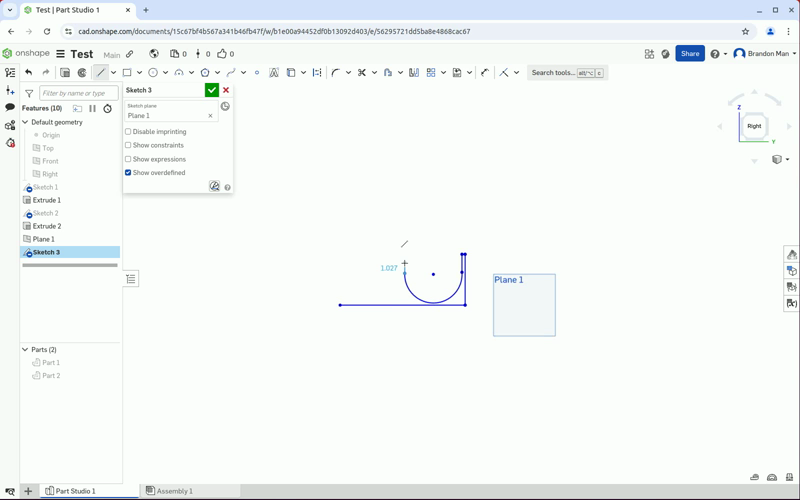
scroll(6)
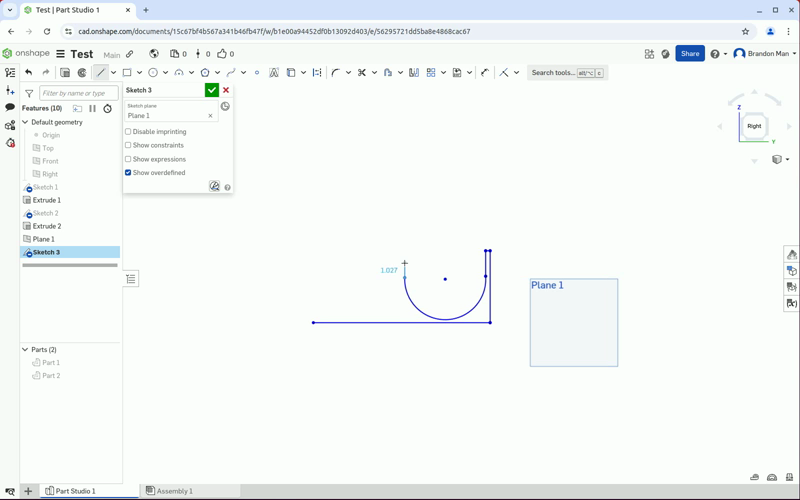
scroll(6)
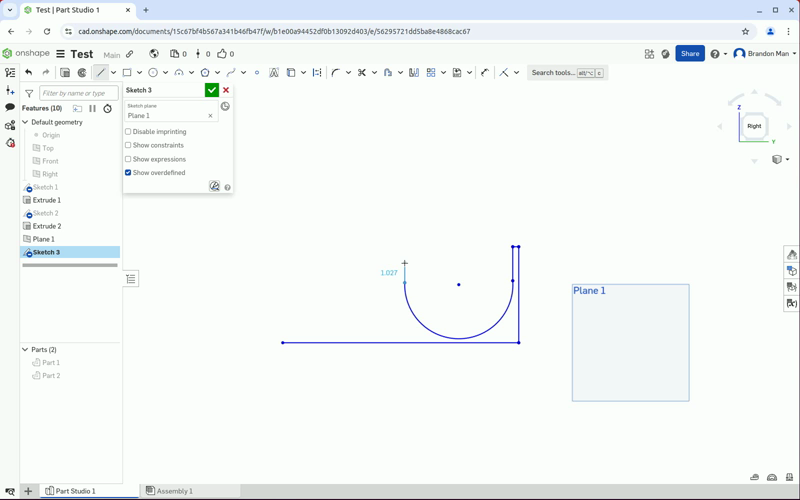
scroll(6)
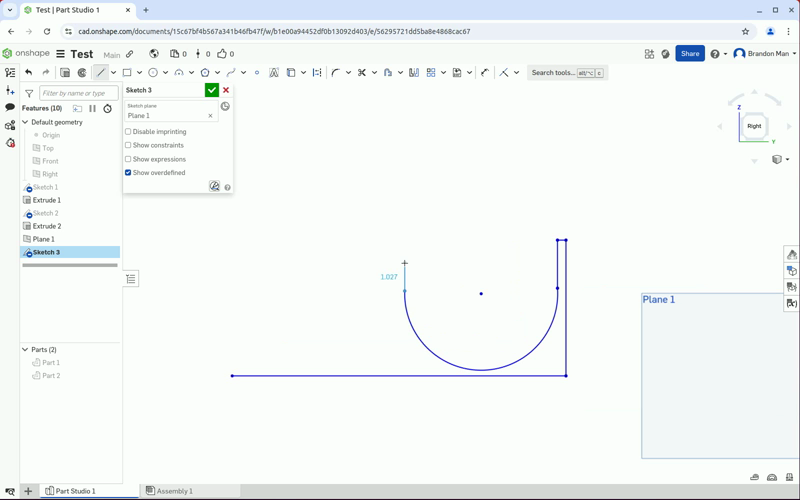
scroll(6)
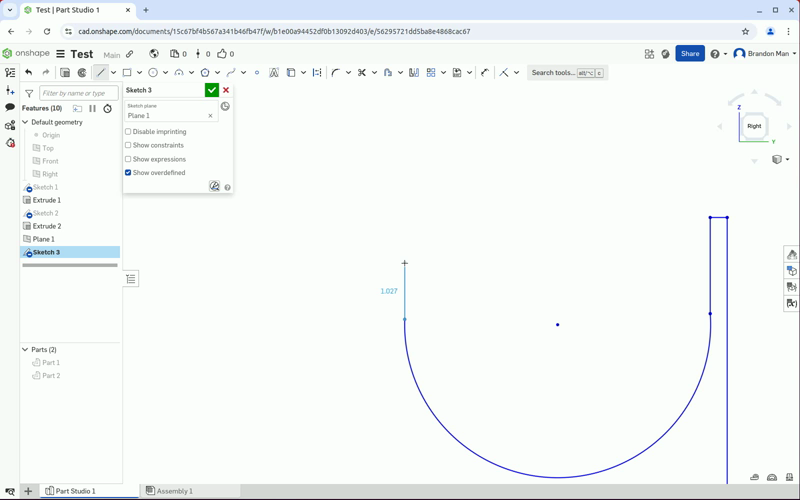
click(404, 262)
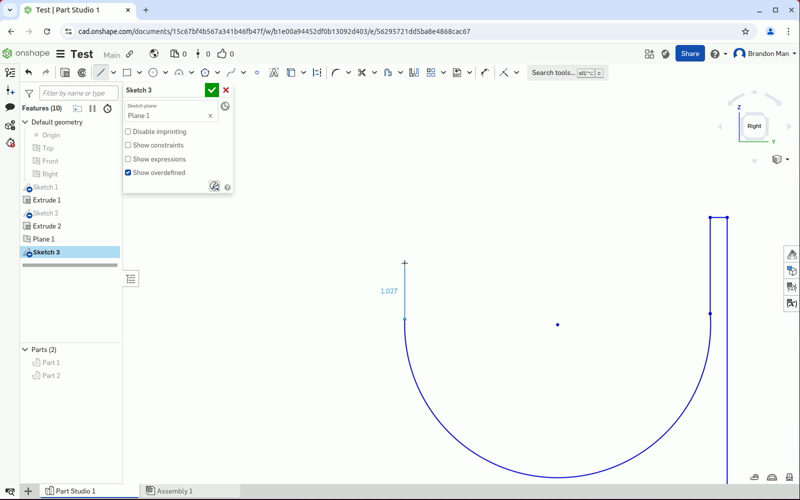
scroll(-6)
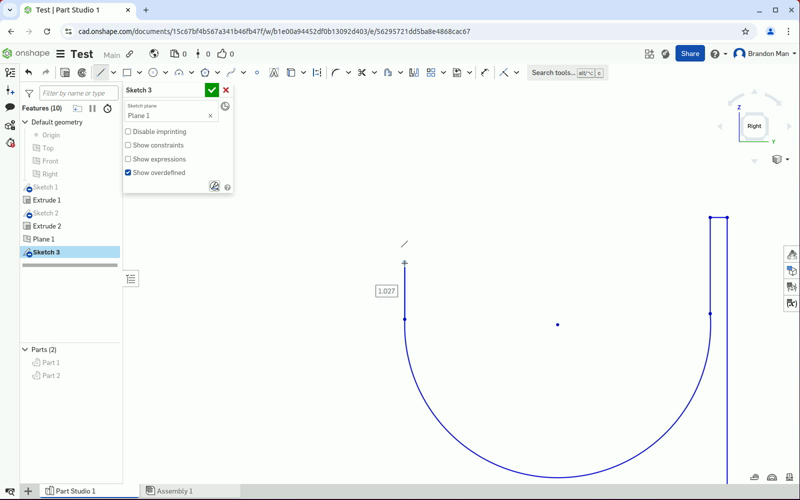
scroll(-6)
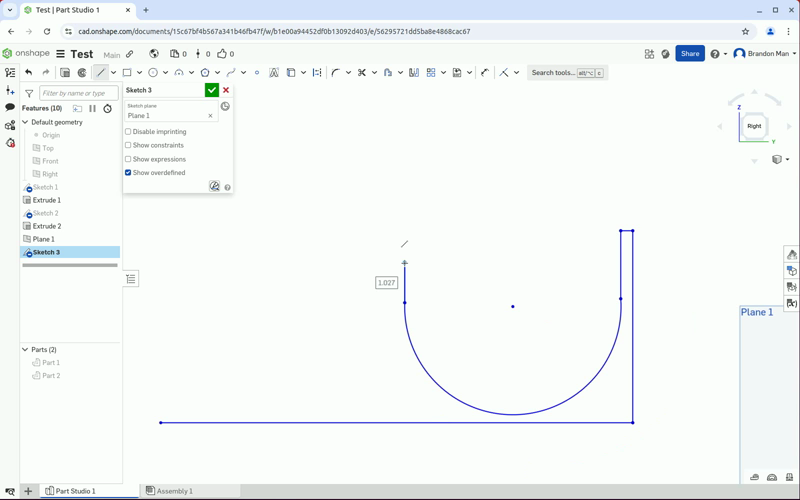
scroll(-6)
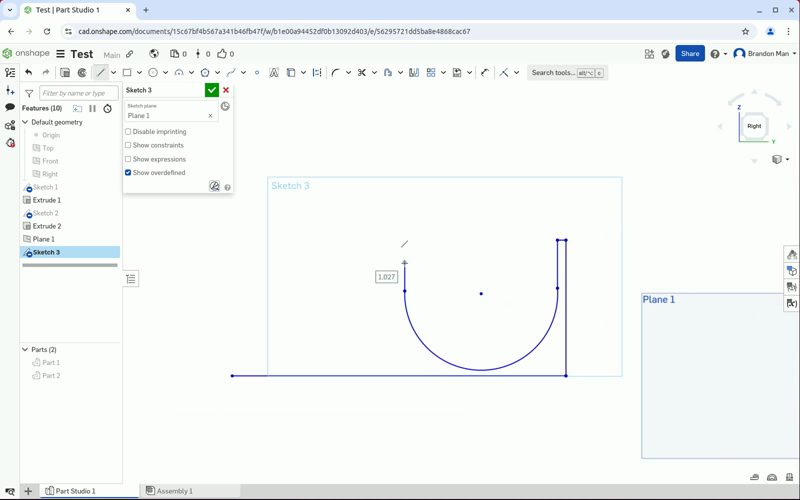
scroll(-6)
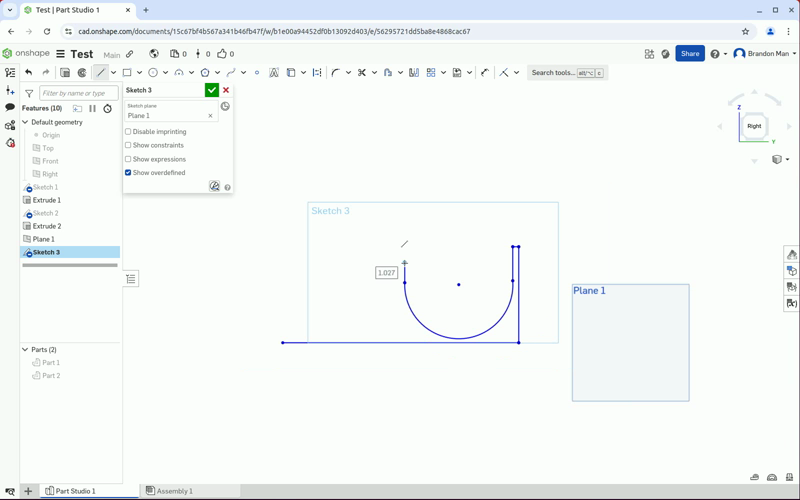
scroll(-6)
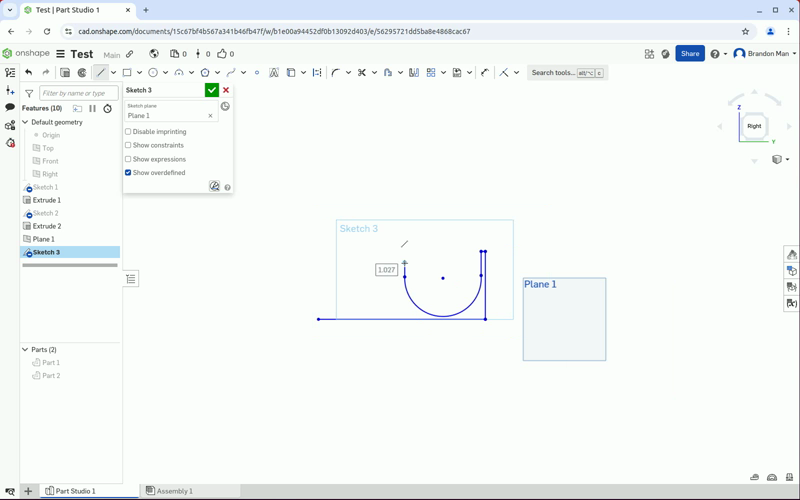
scroll(-6)
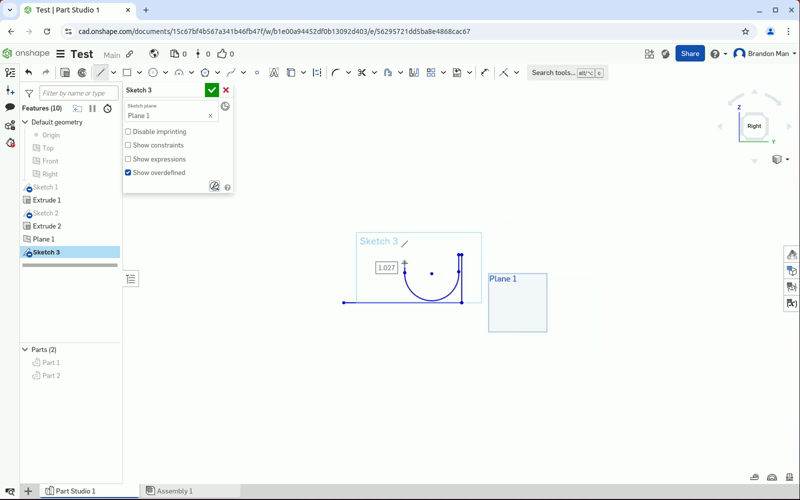
scroll(-6)
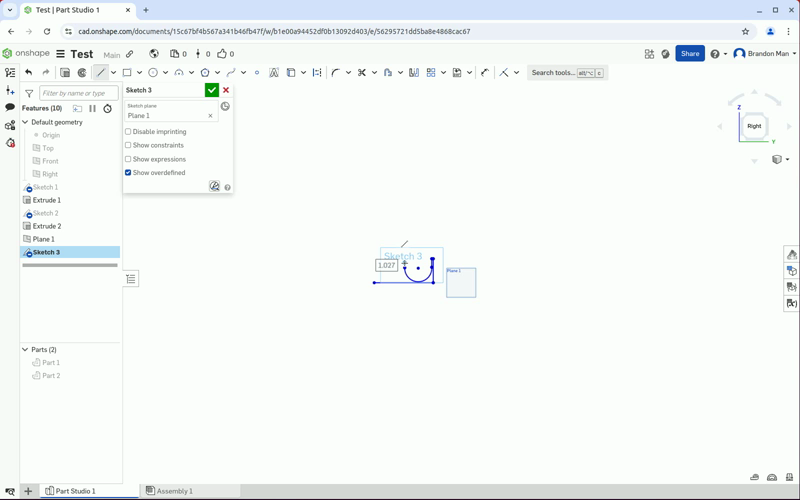
key_up(shift)
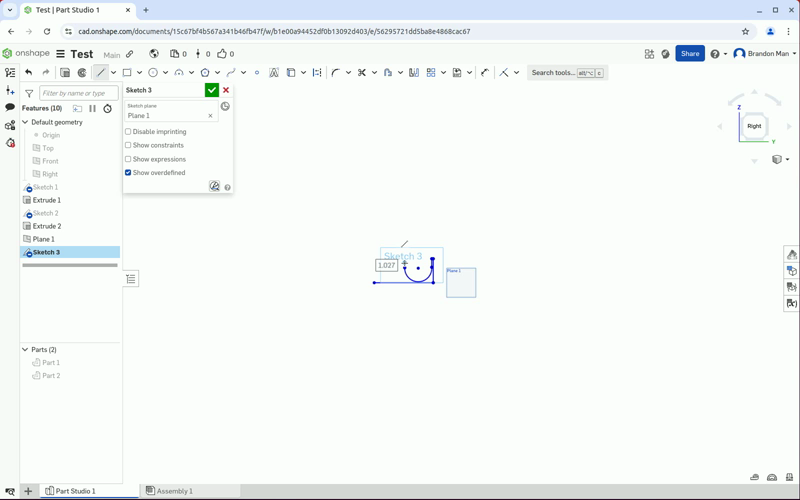
key_down(shift)
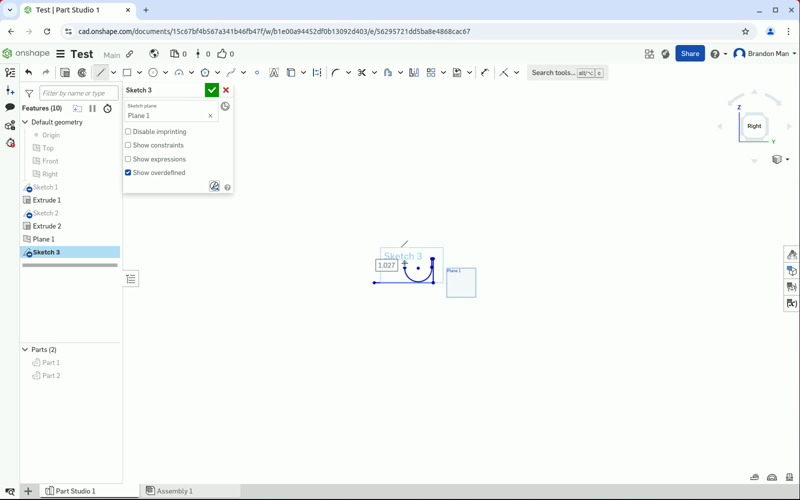
mouse_move(434, 262)
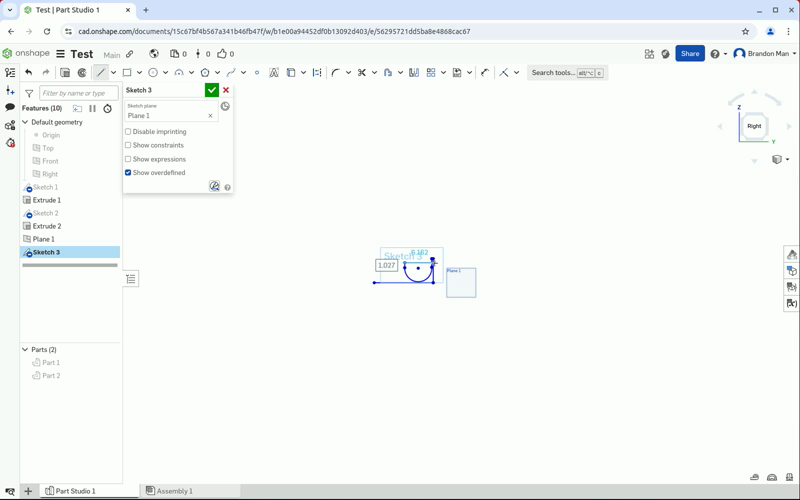
mouse_move(402, 262)
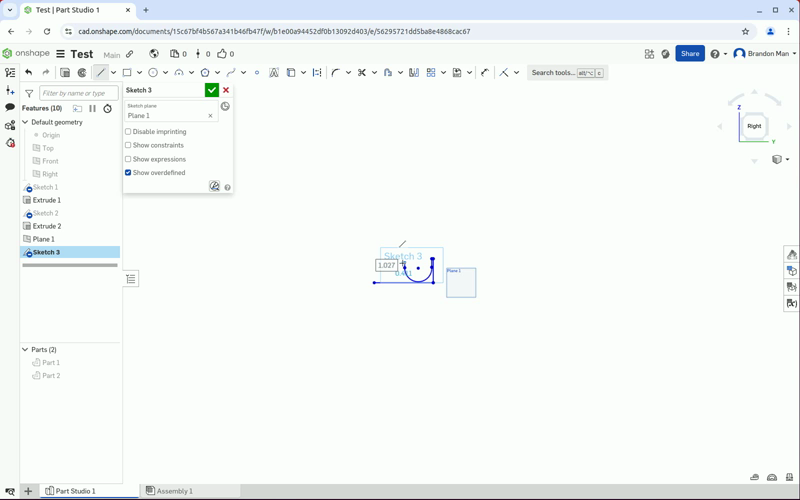
scroll(6)
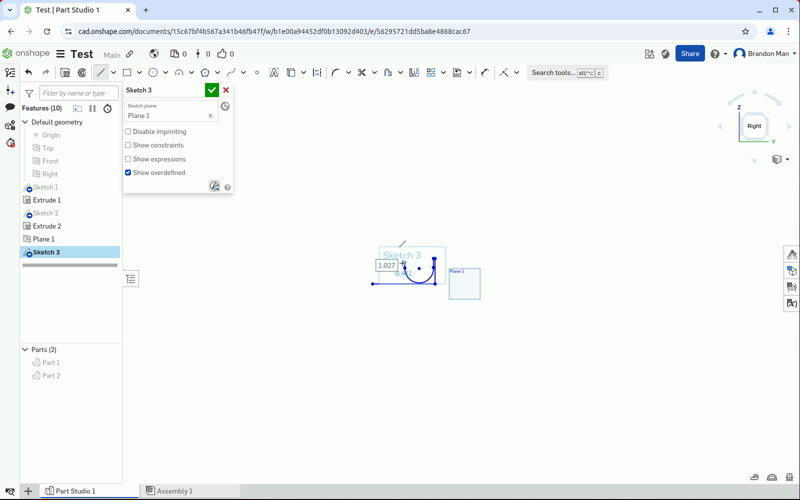
scroll(6)
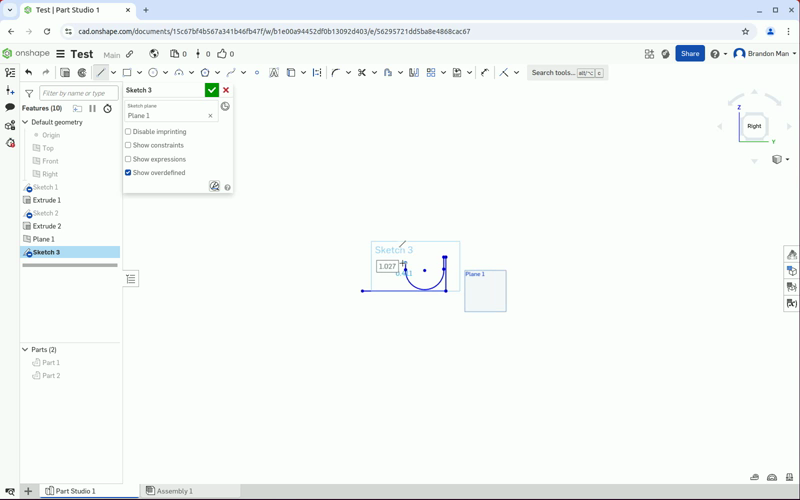
scroll(6)
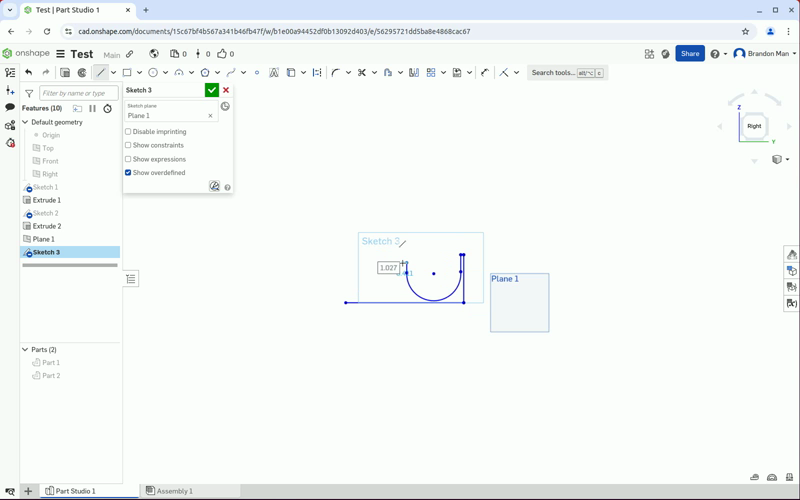
scroll(6)
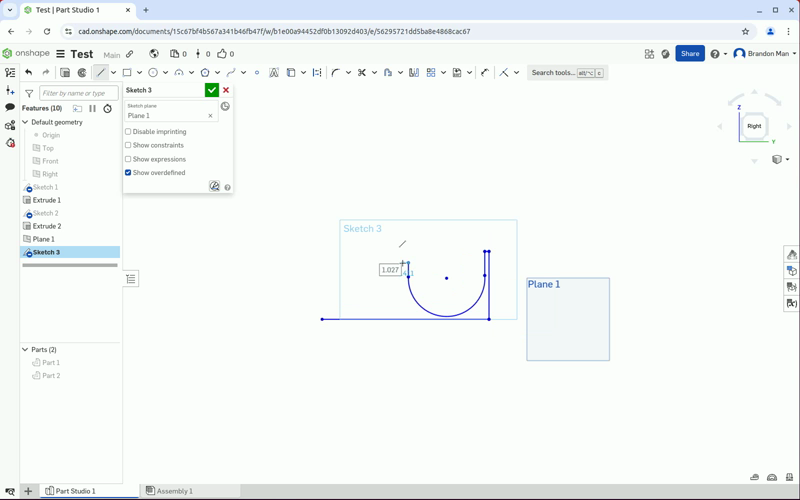
scroll(6)
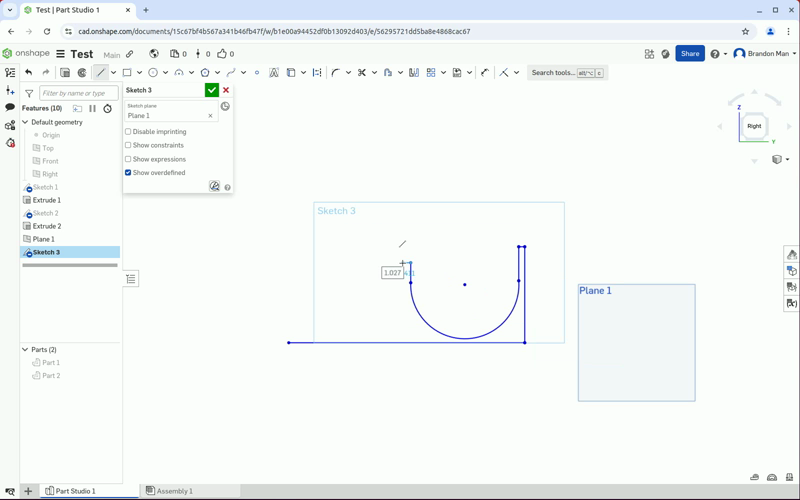
scroll(6)
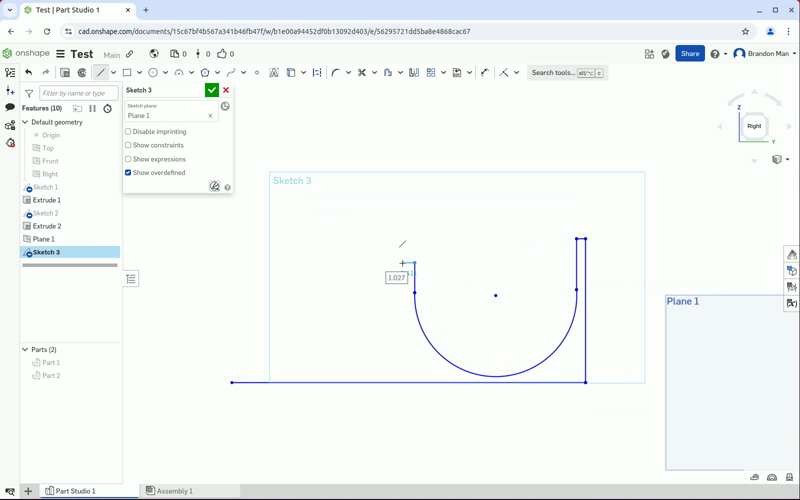
scroll(6)
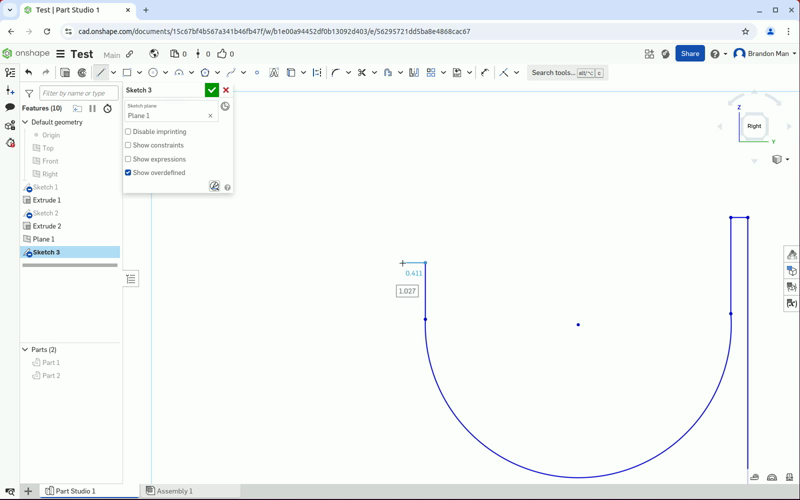
click(402, 262)
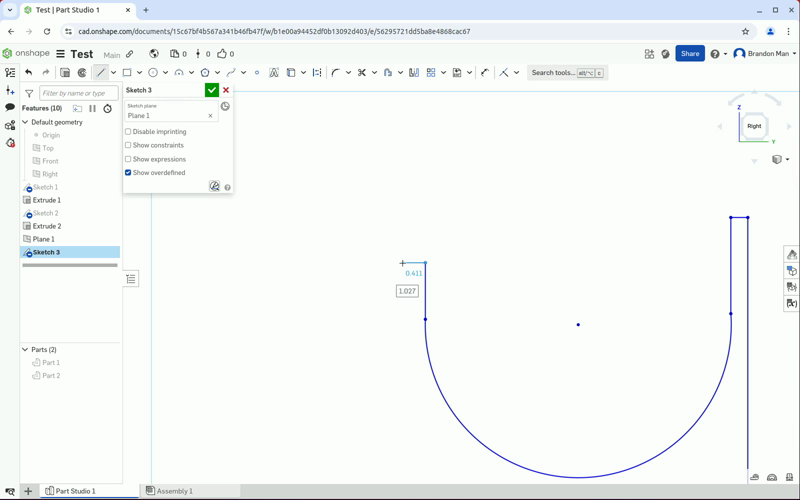
scroll(-6)
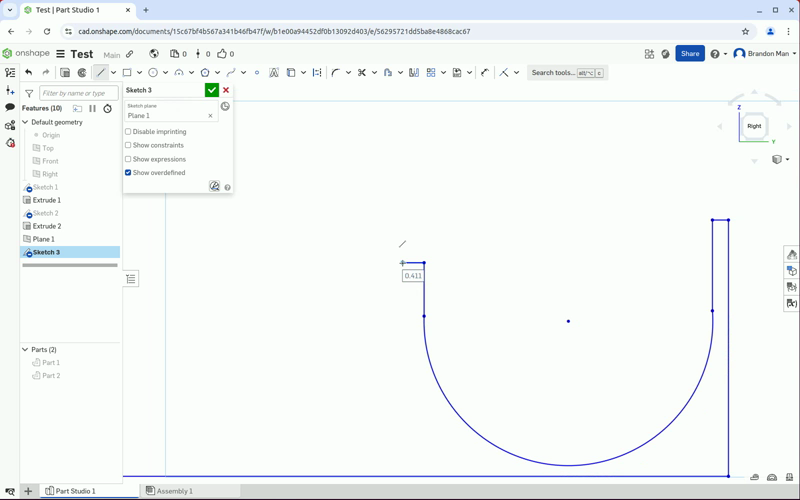
scroll(-6)
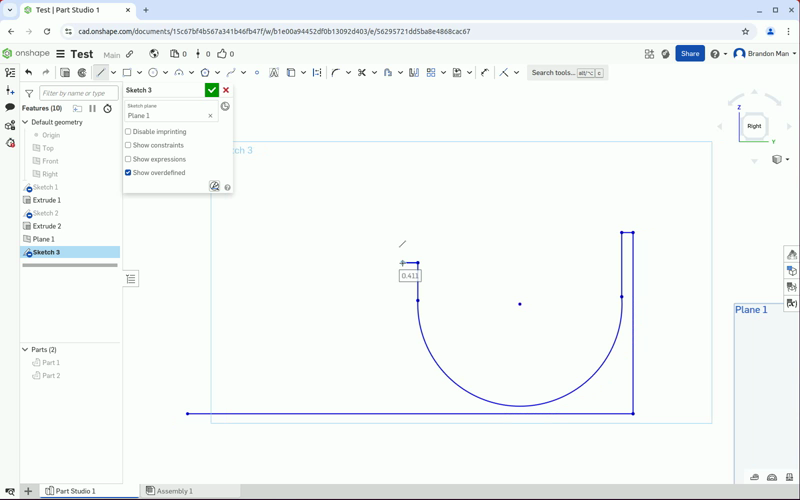
scroll(-6)
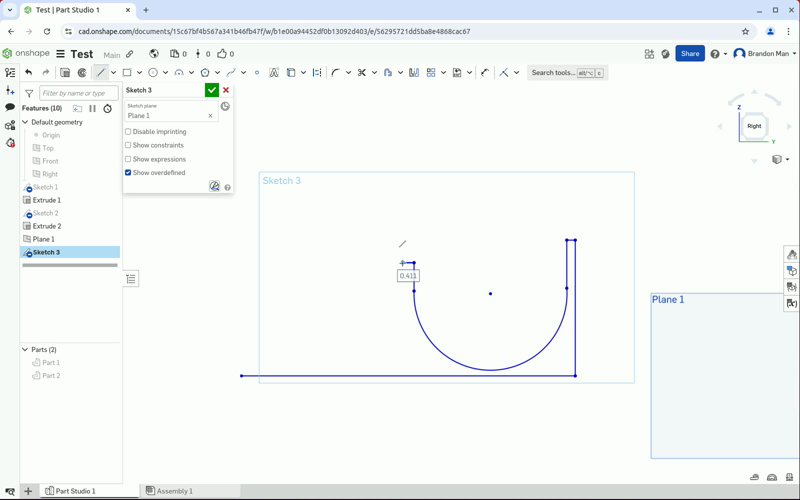
scroll(-6)
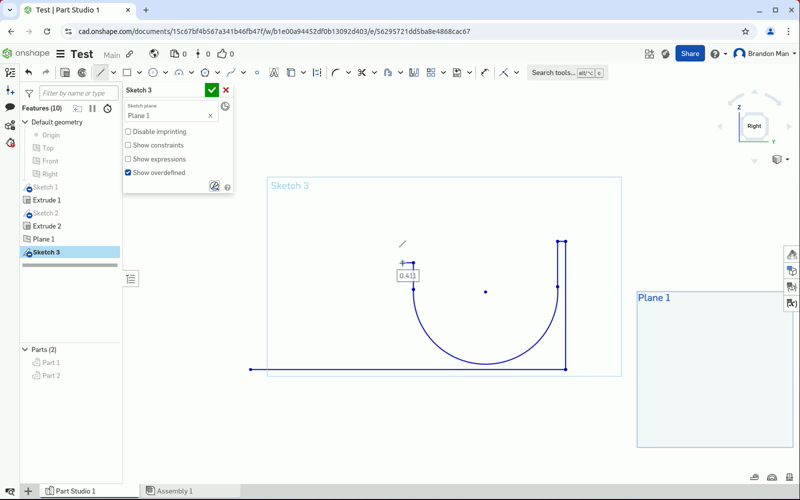
scroll(-6)
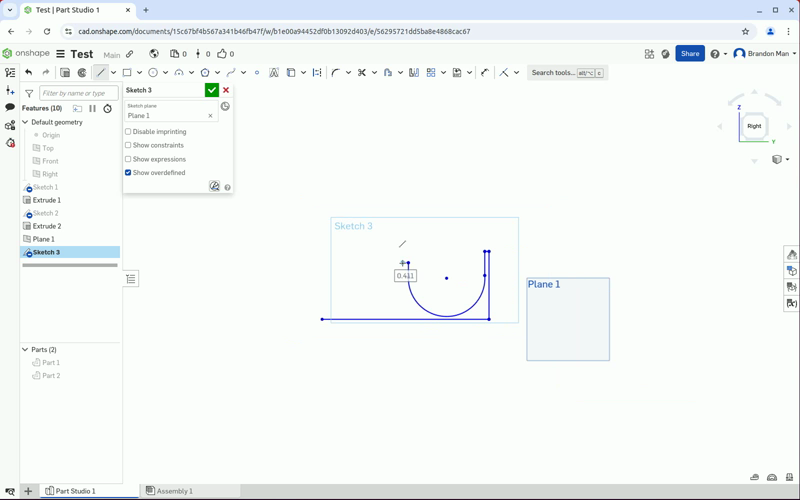
scroll(-6)
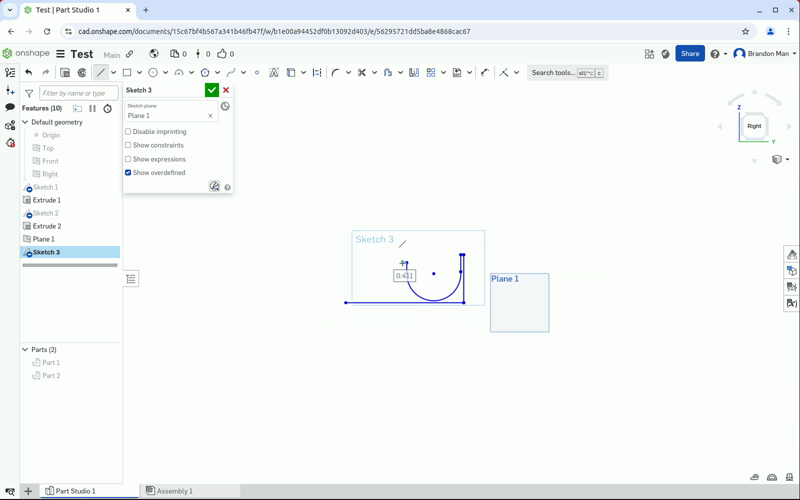
scroll(-6)
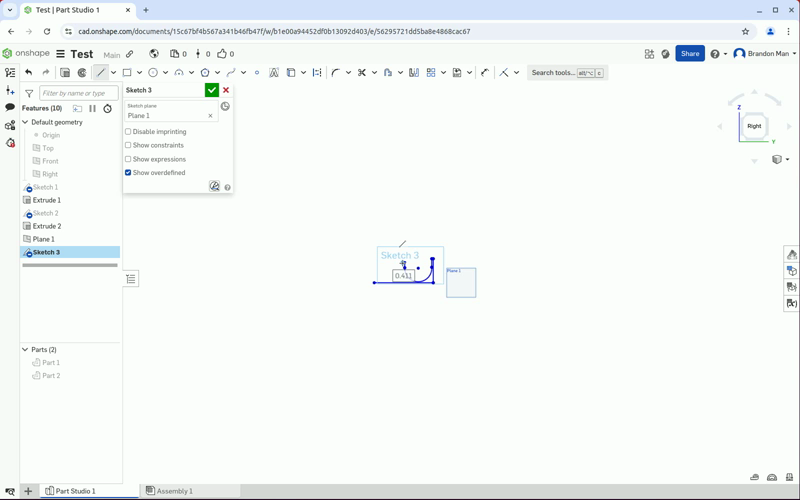
key_up(shift)
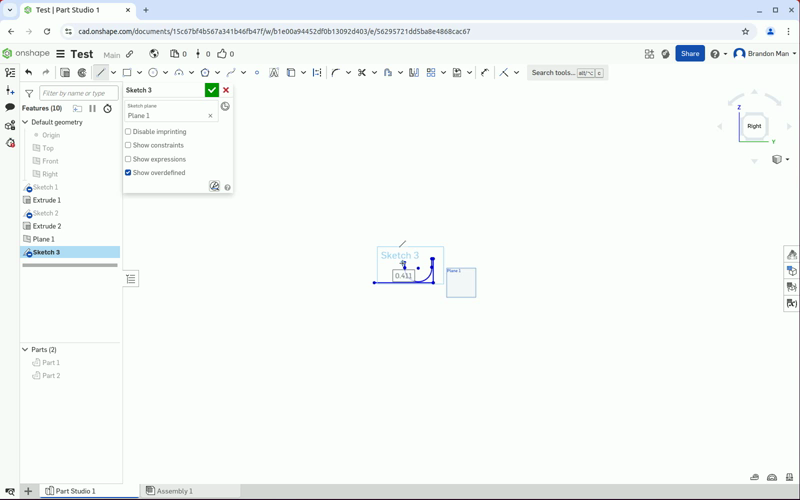
key_down(shift)
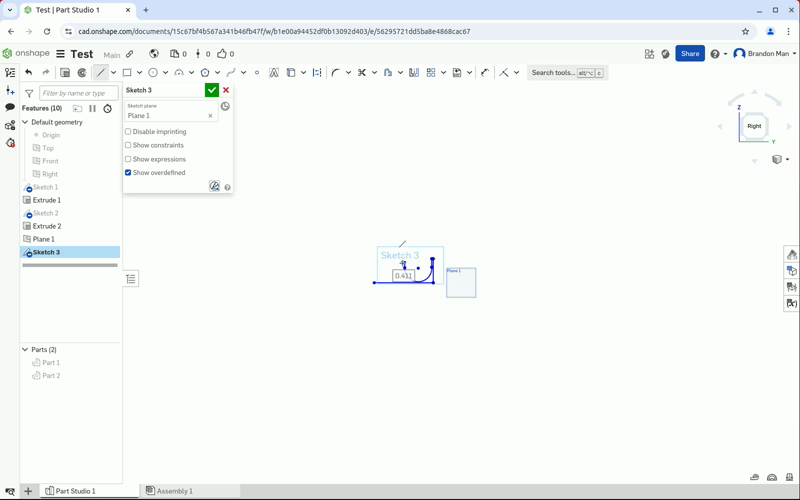
mouse_move(432, 262)
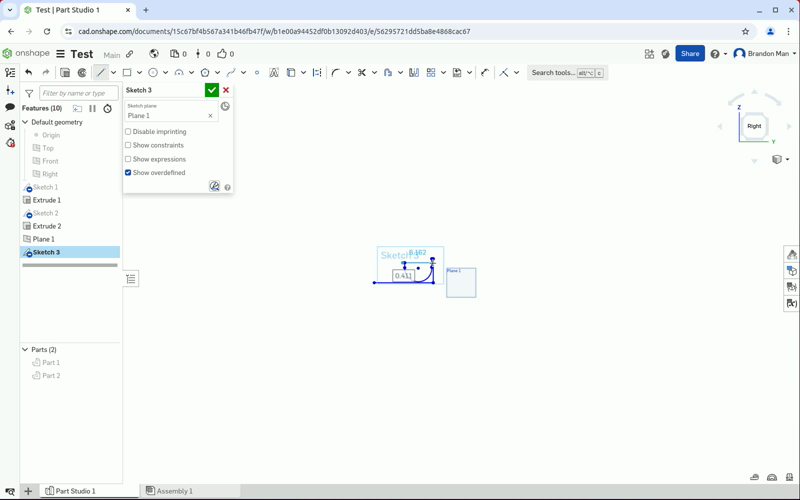
mouse_move(402, 267)
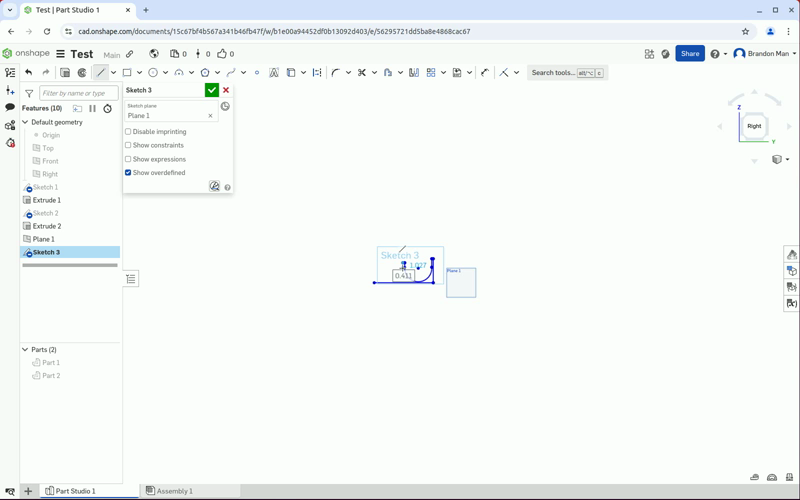
scroll(6)
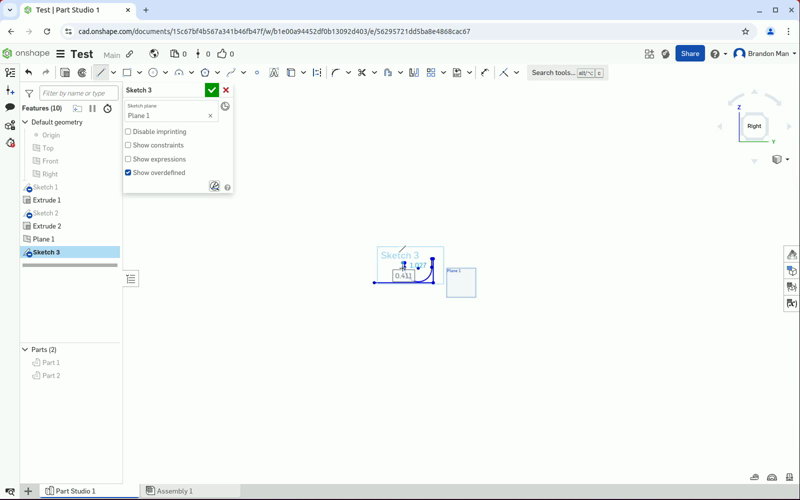
scroll(6)
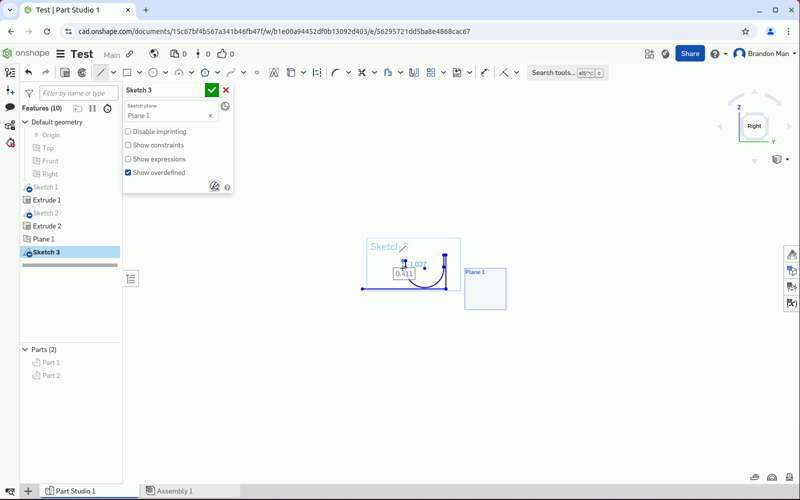
scroll(6)
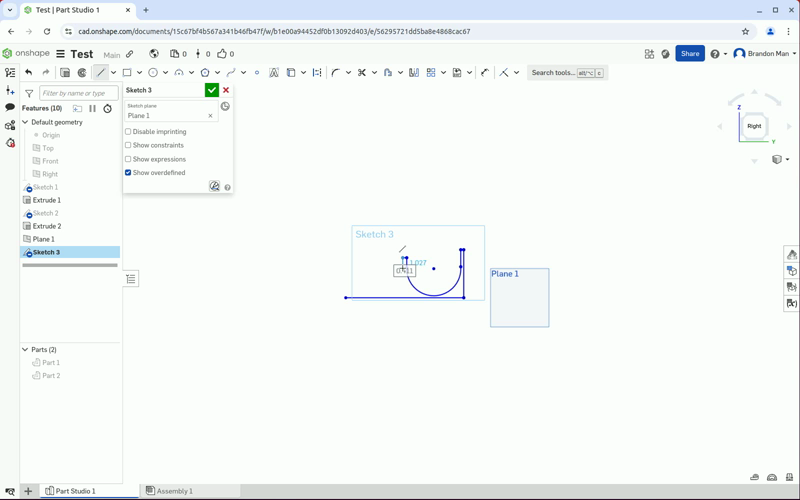
scroll(6)
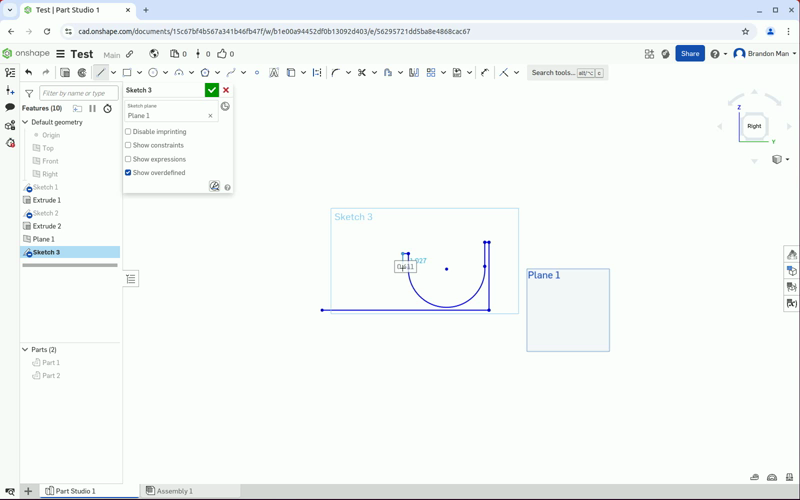
scroll(6)
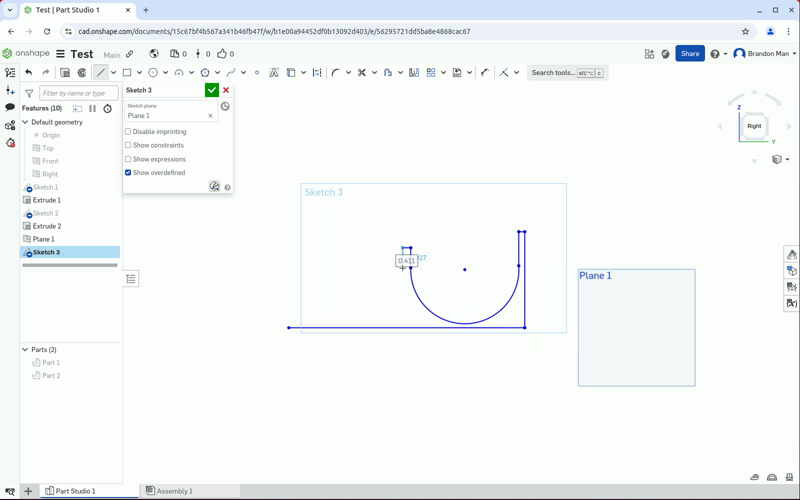
scroll(6)
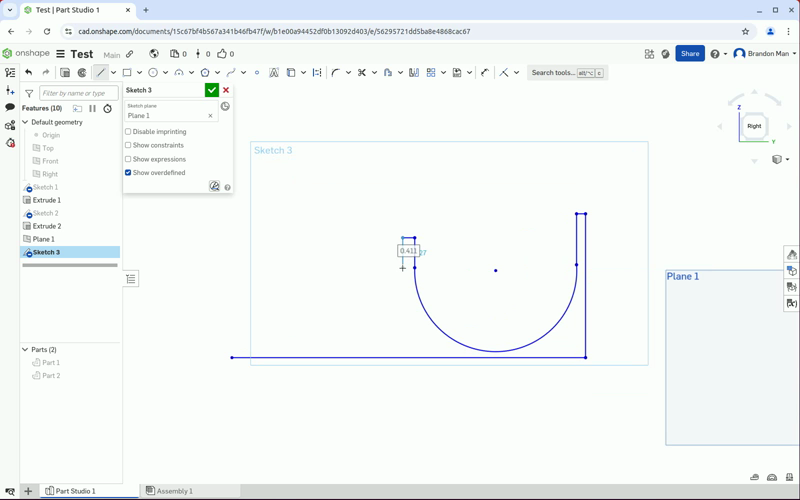
scroll(6)
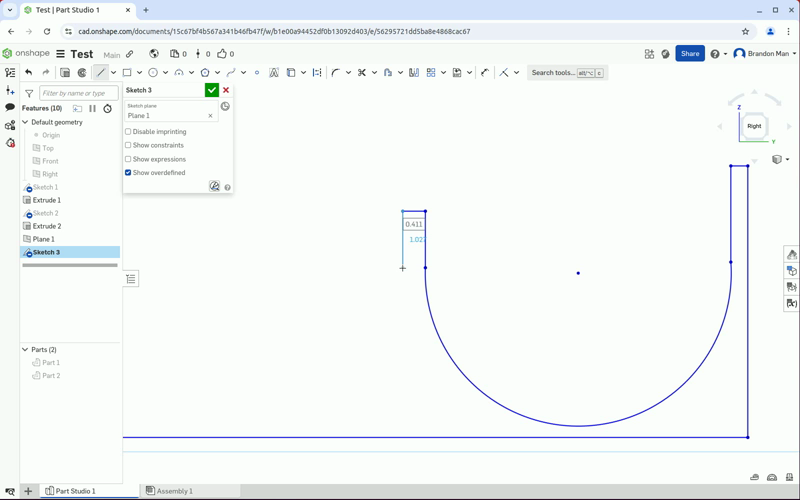
click(402, 267)
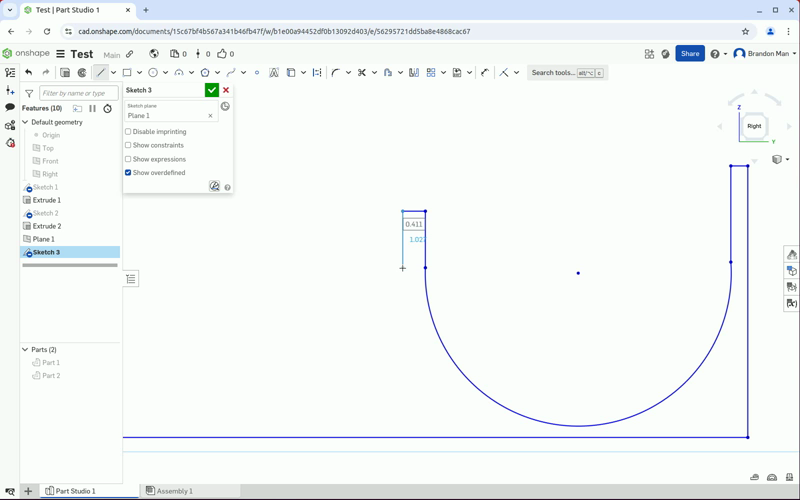
scroll(-6)
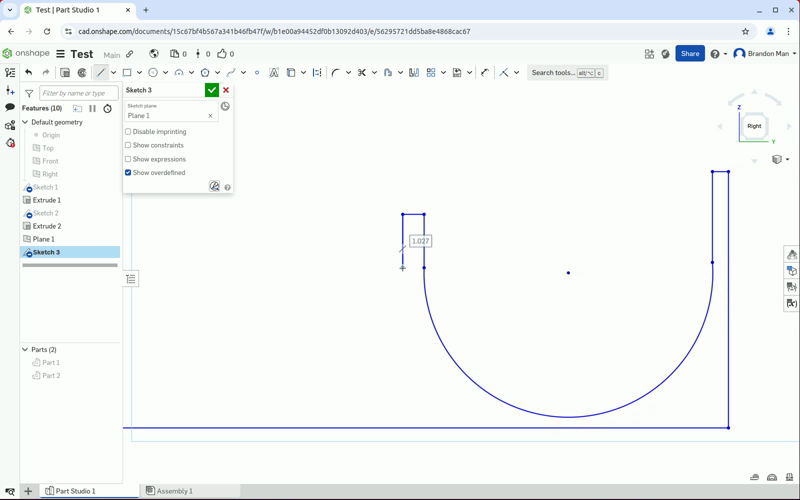
scroll(-6)
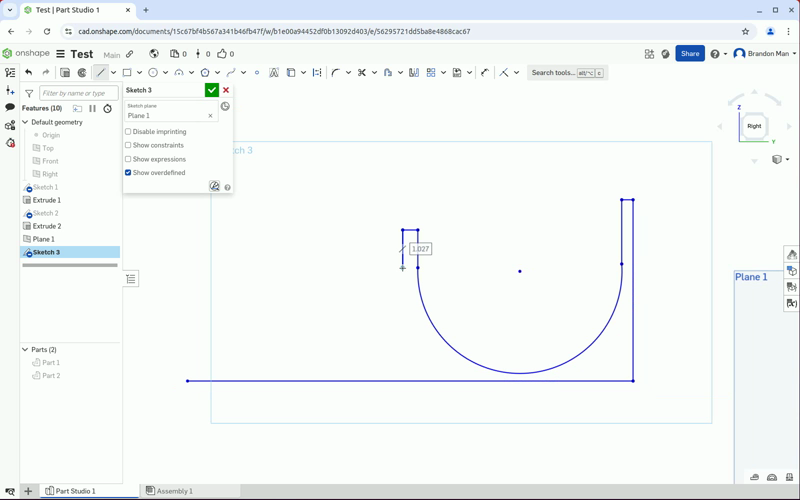
scroll(-6)
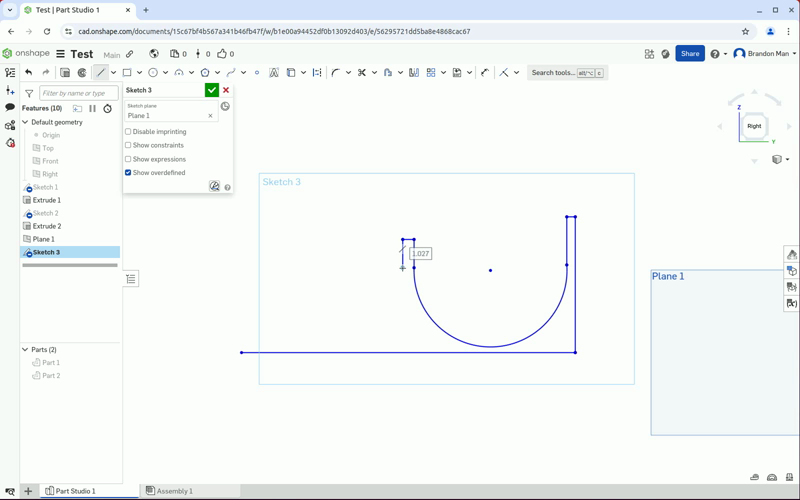
scroll(-6)
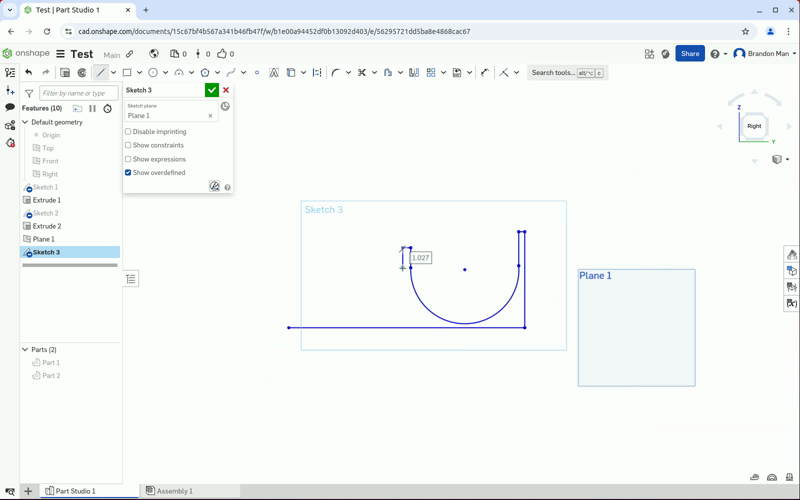
scroll(-6)
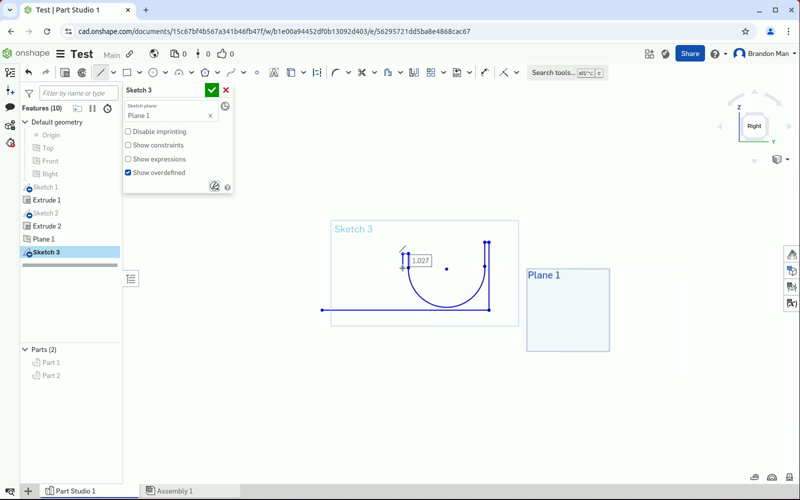
scroll(-6)
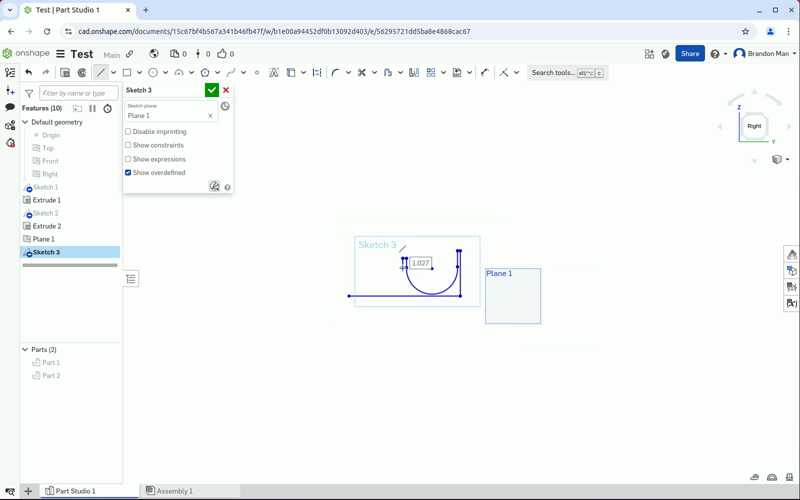
scroll(-6)
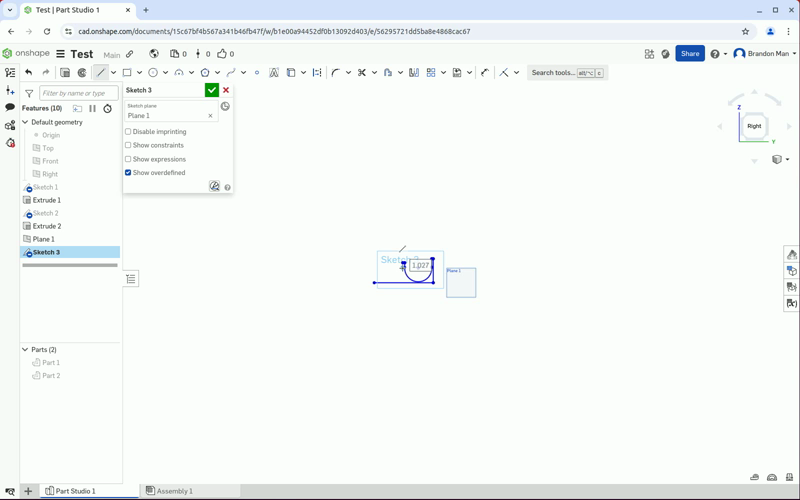
key_up(shift)
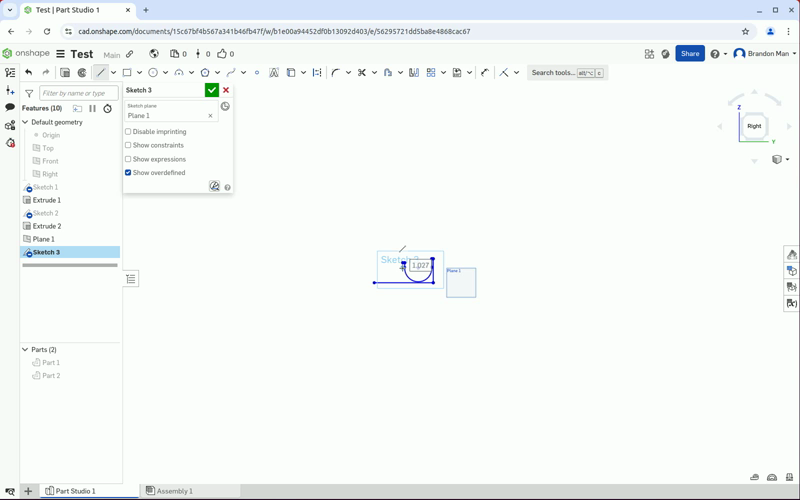
key(esc)
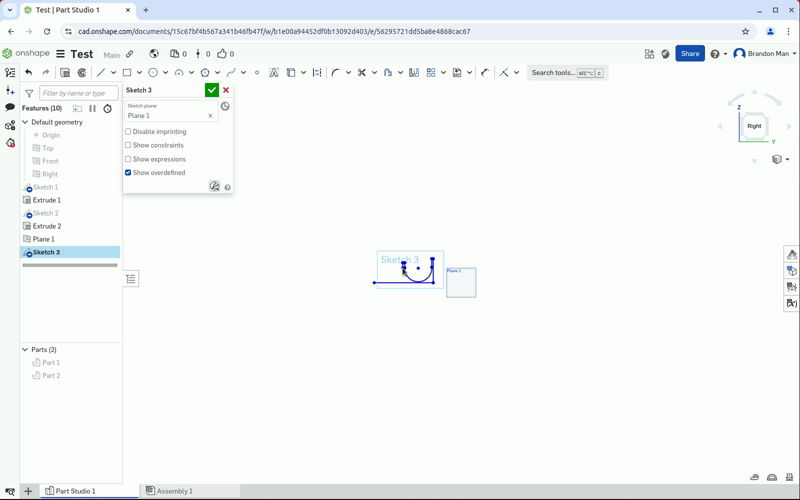
key(a)
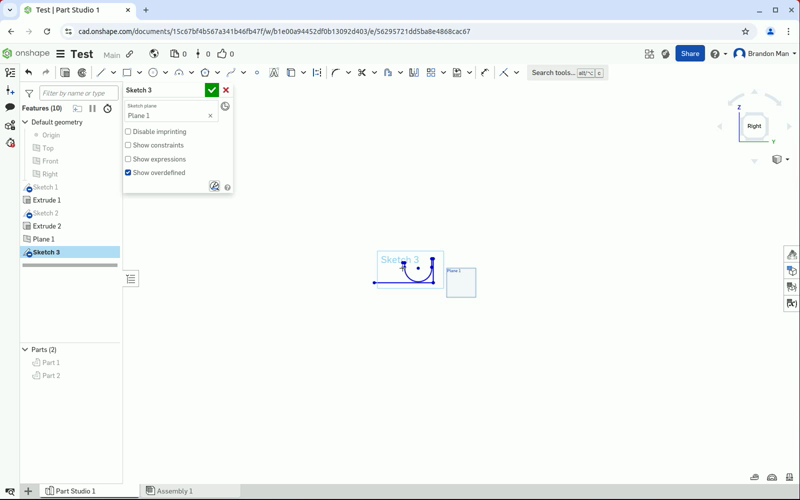
mouse_move(402, 267)
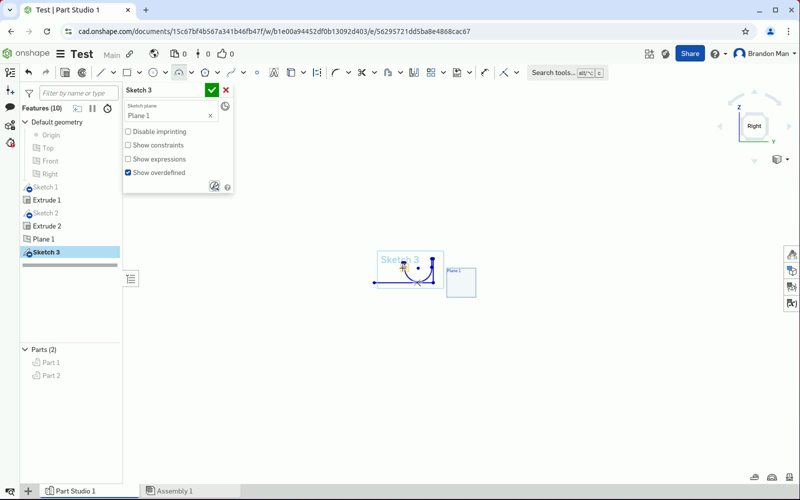
scroll(6)
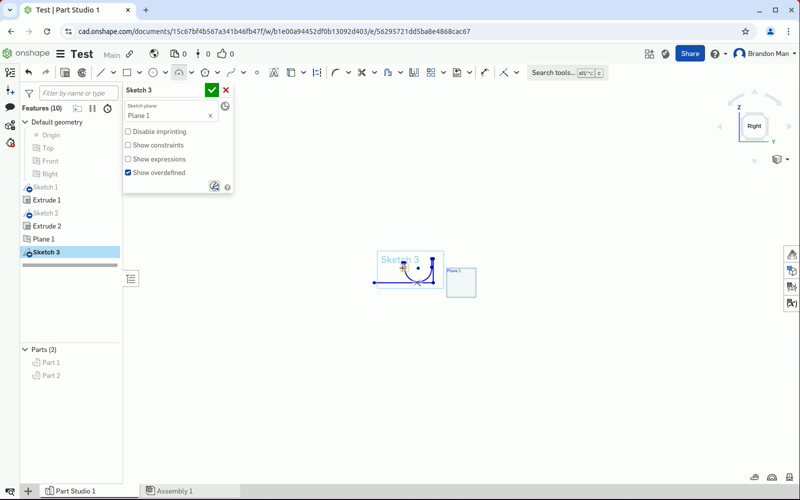
scroll(6)
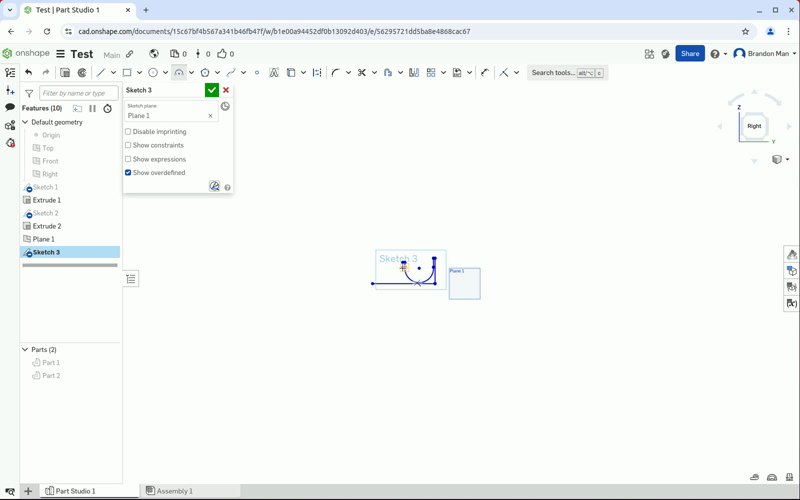
scroll(6)
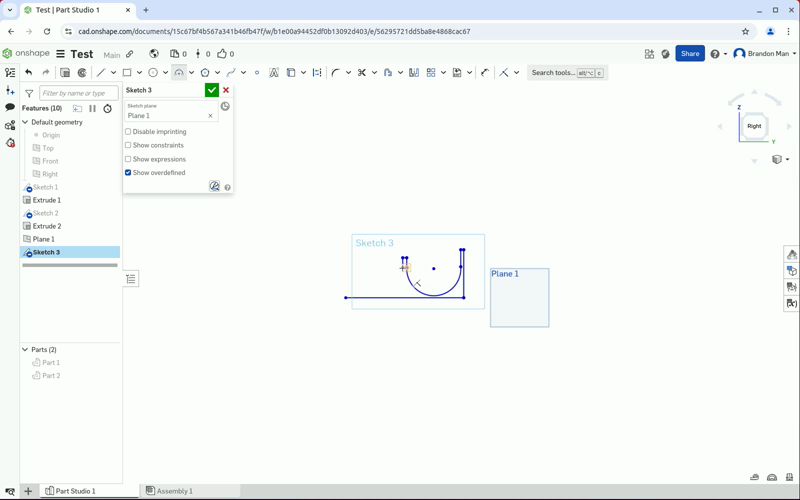
scroll(6)
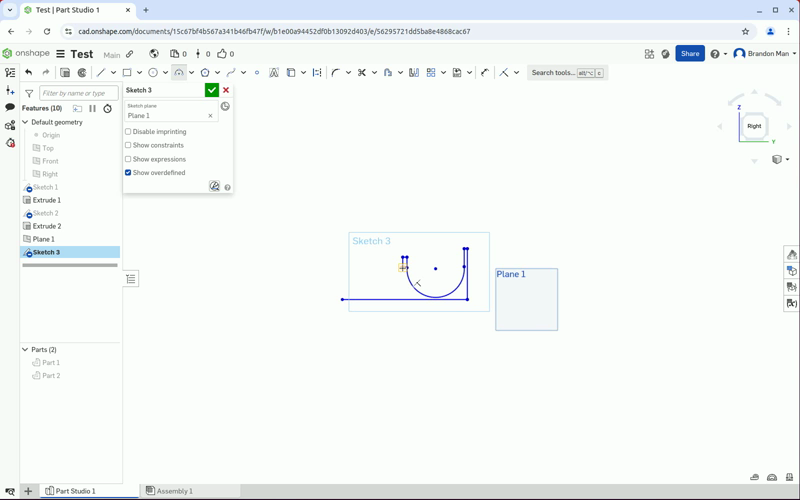
scroll(6)
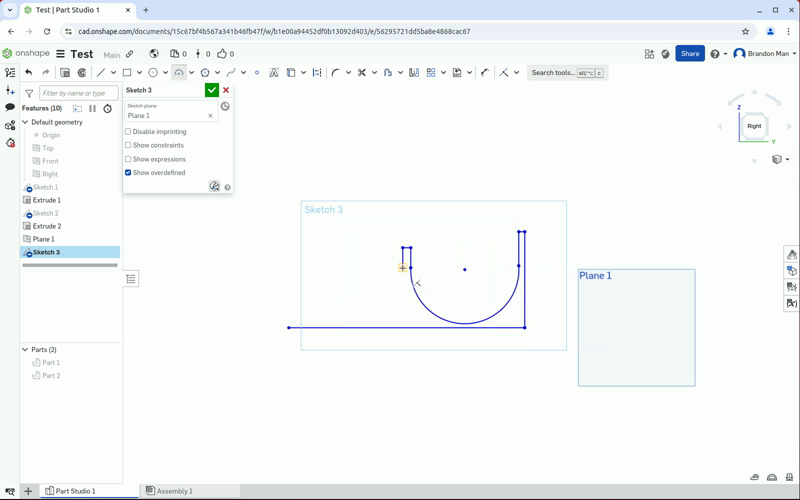
scroll(6)
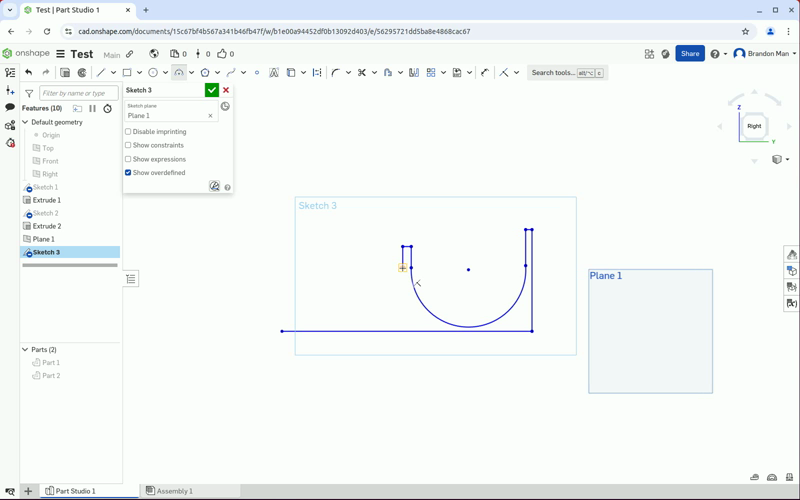
scroll(6)
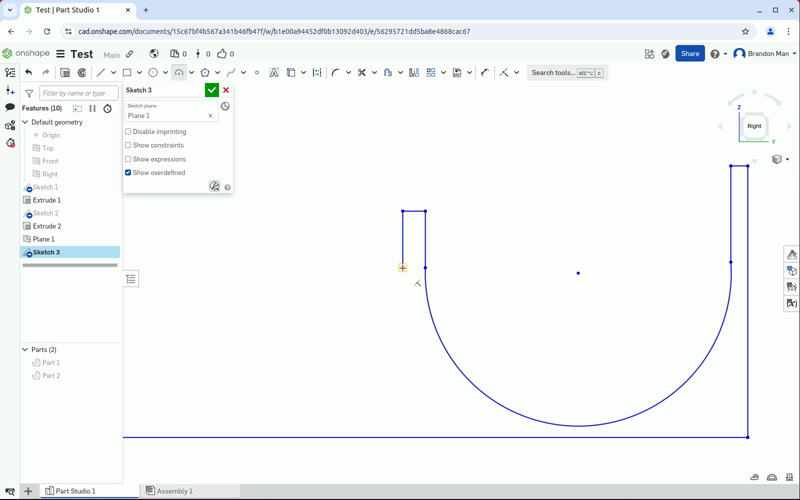
click(402, 267)
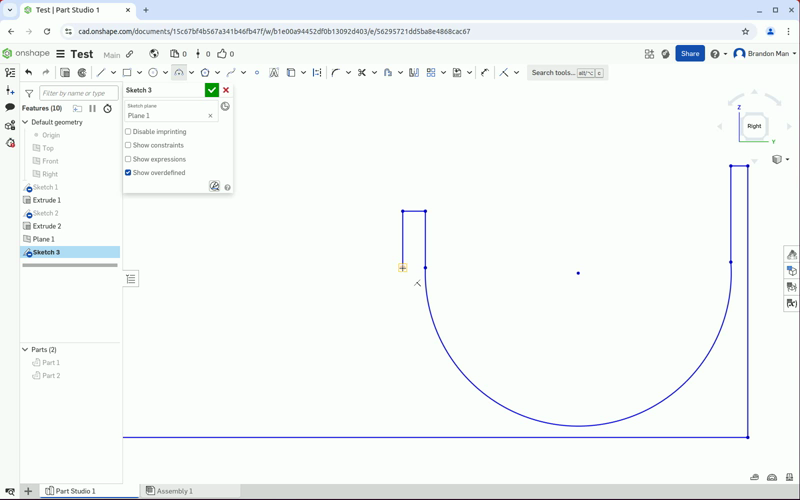
scroll(-6)
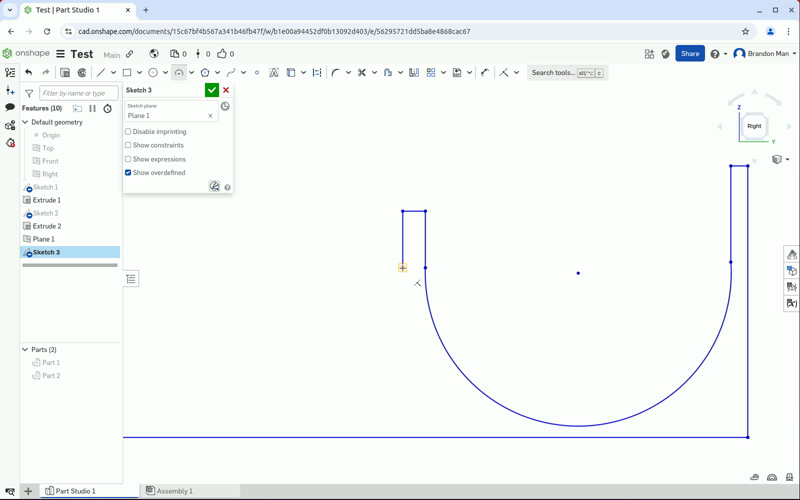
scroll(-6)
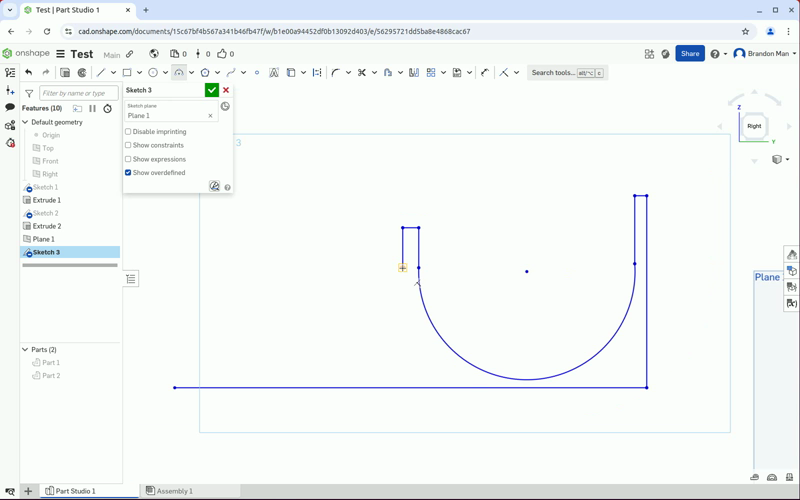
scroll(-6)
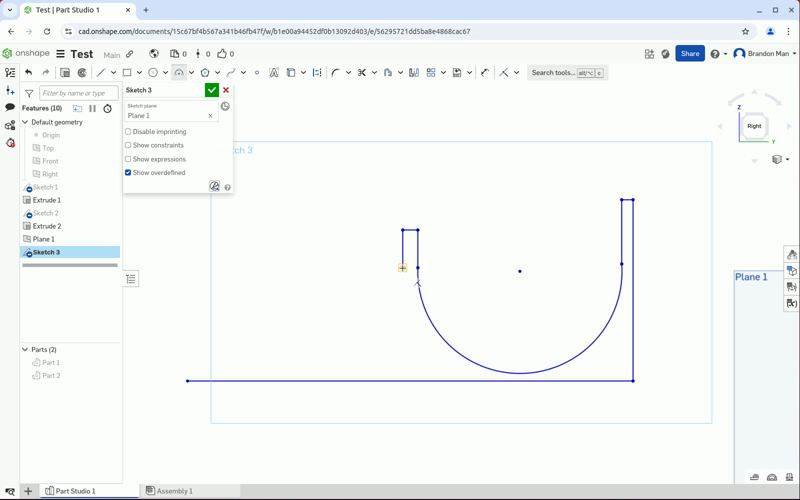
scroll(-6)
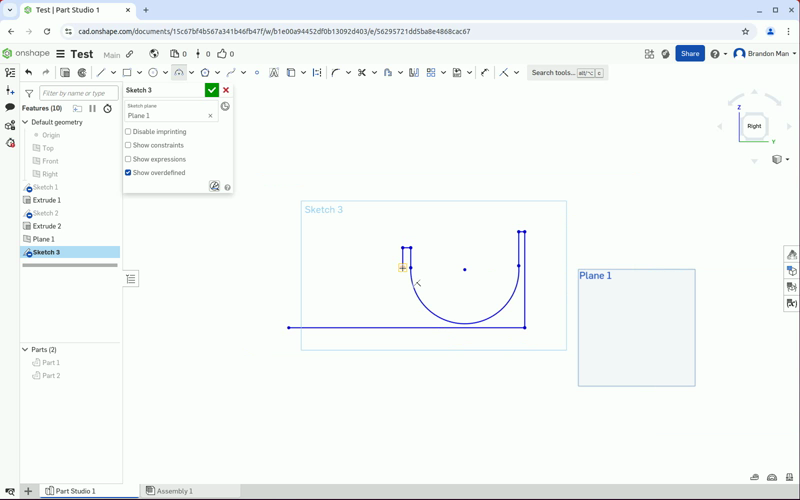
scroll(-6)
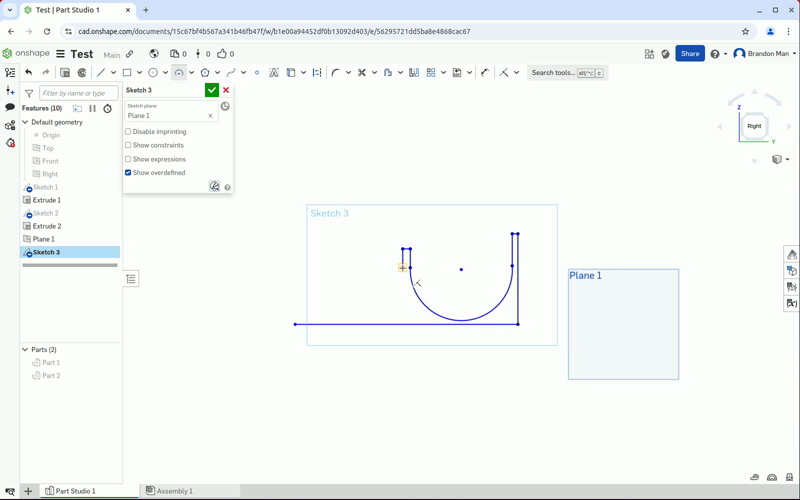
scroll(-6)
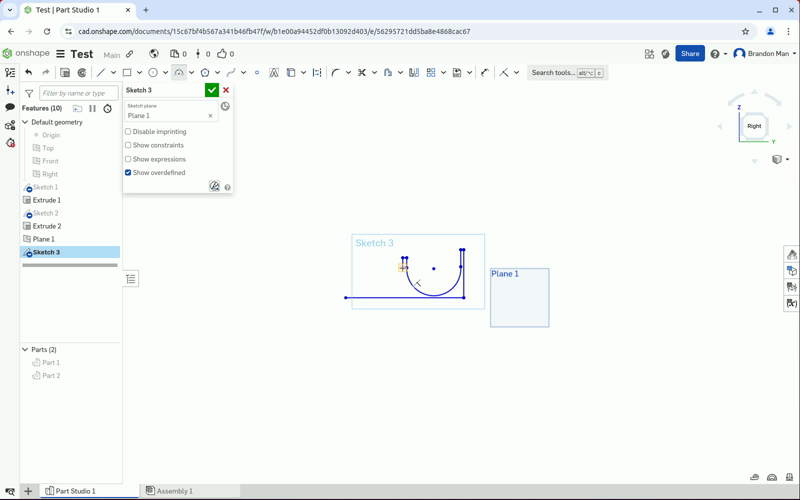
scroll(-6)
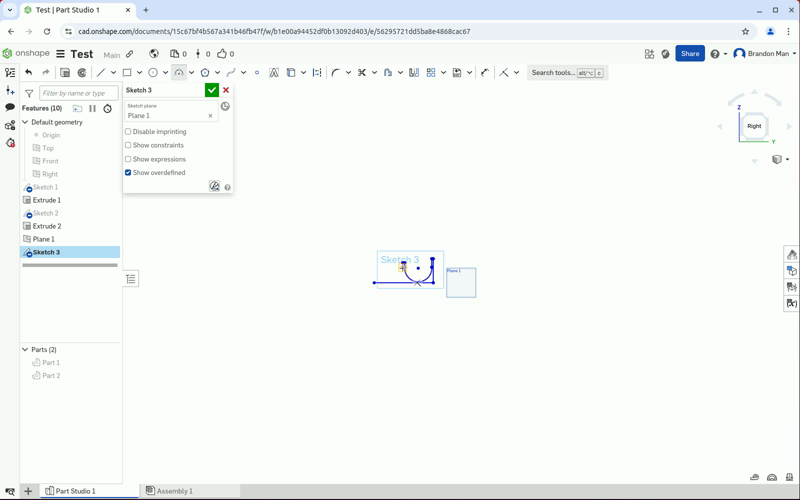
key_down(shift)
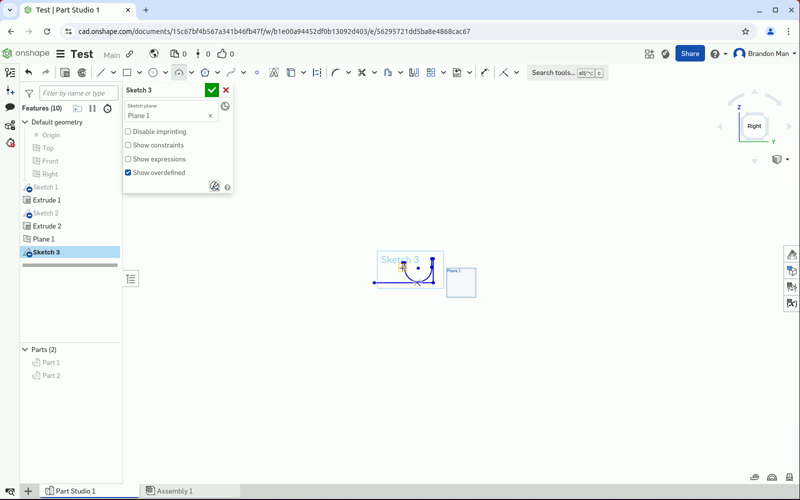
mouse_move(375, 267)
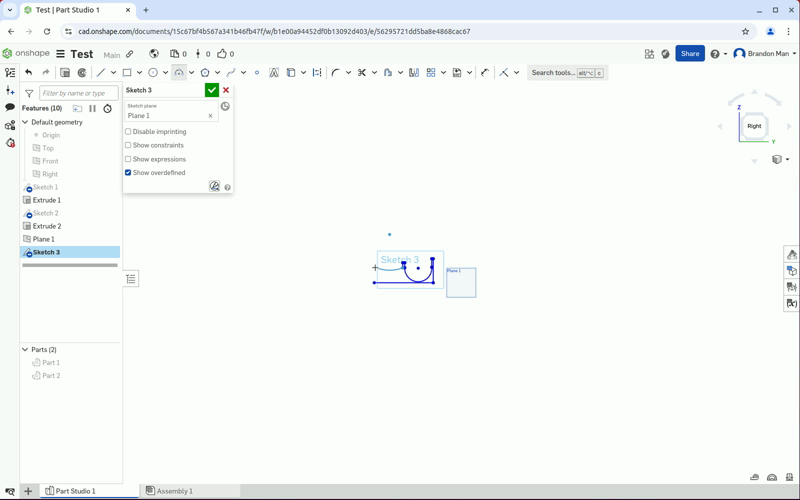
click(375, 267)
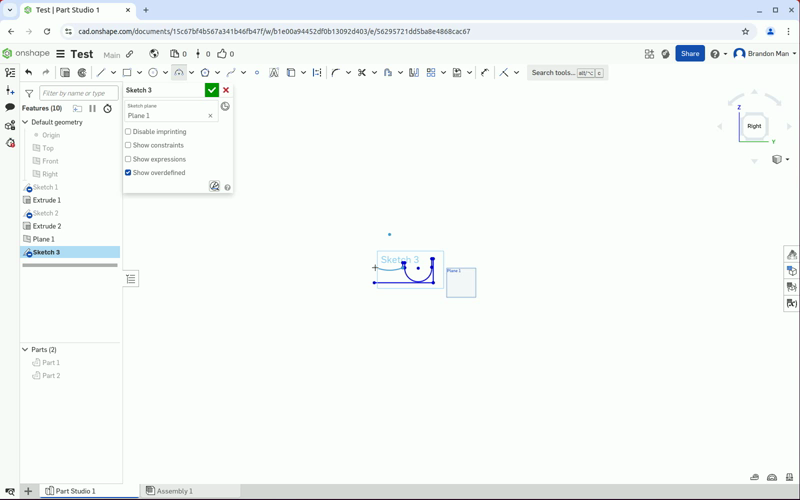
mouse_move(388, 281)
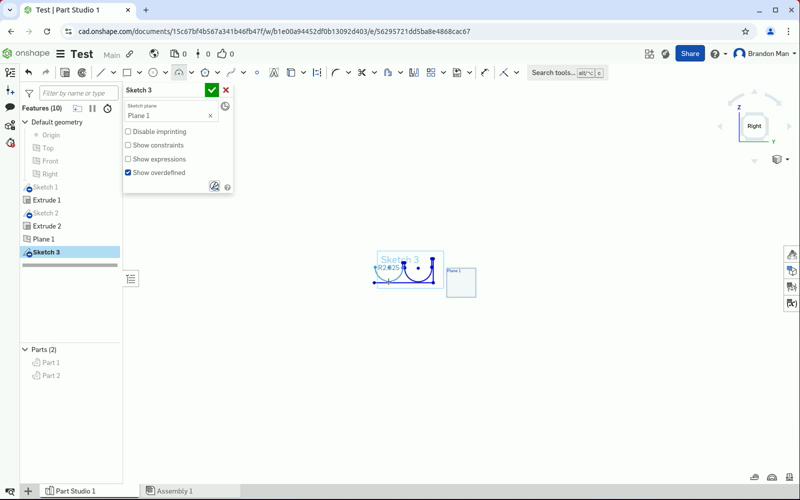
click(388, 281)
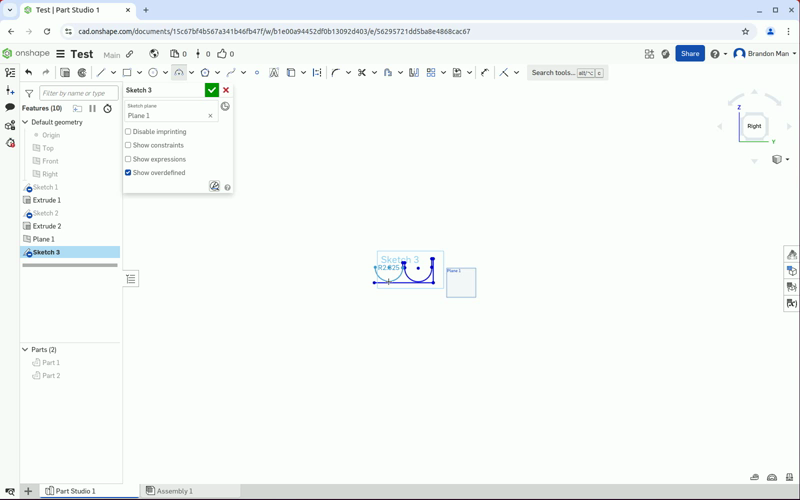
key_up(shift)
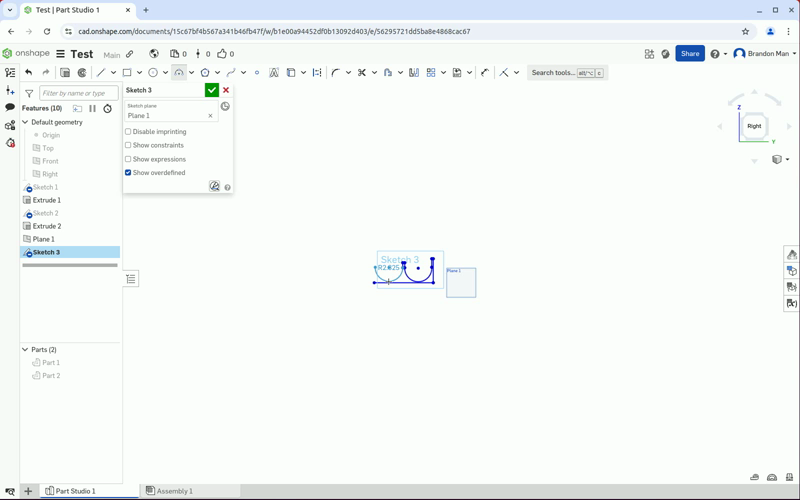
key(esc)
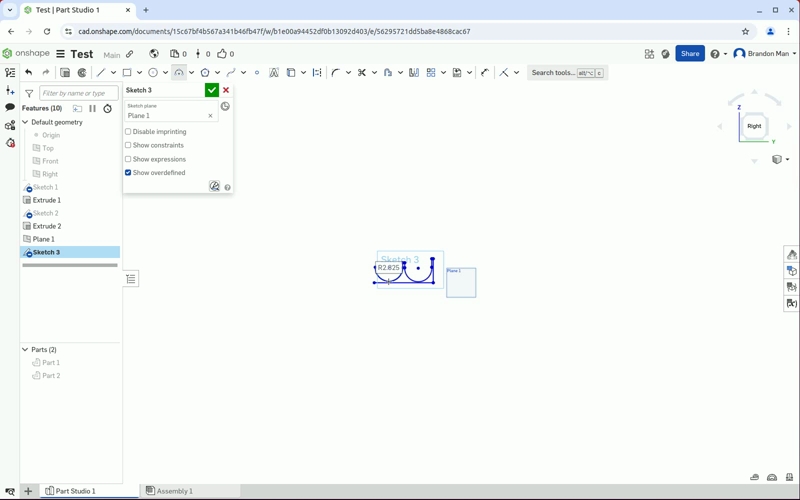
key(l)
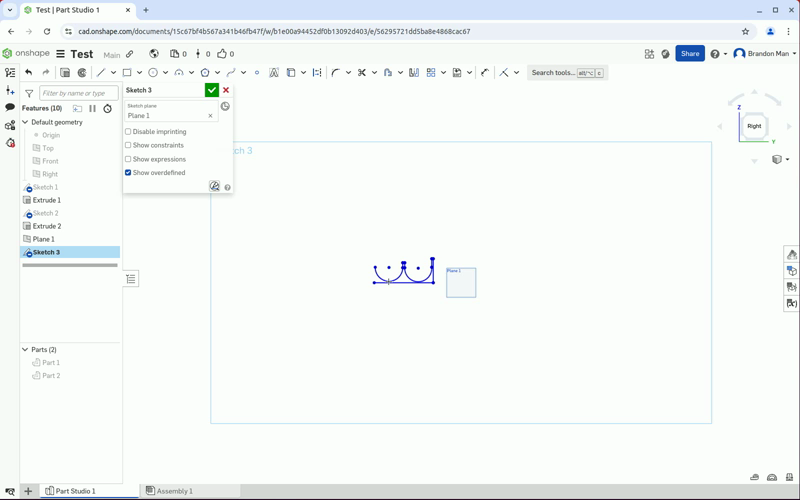
mouse_move(375, 267)
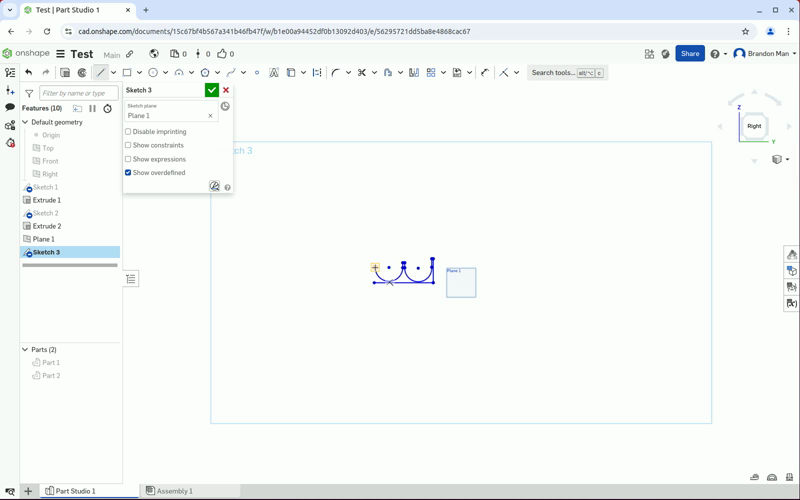
click(375, 267)
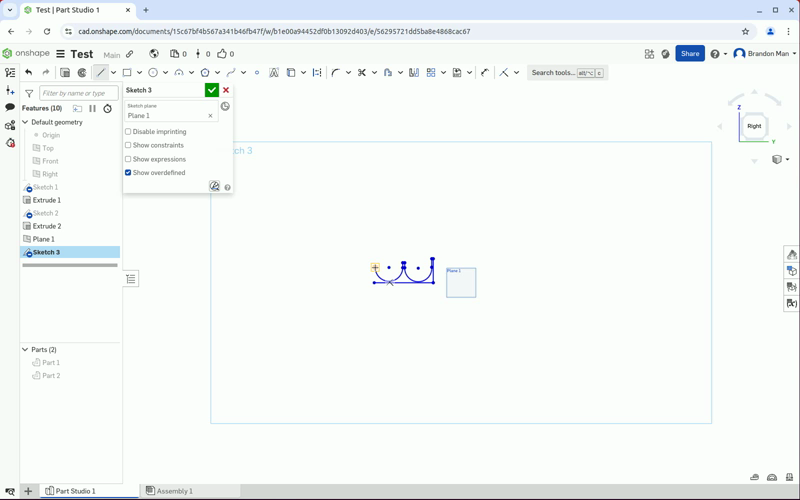
key_down(shift)
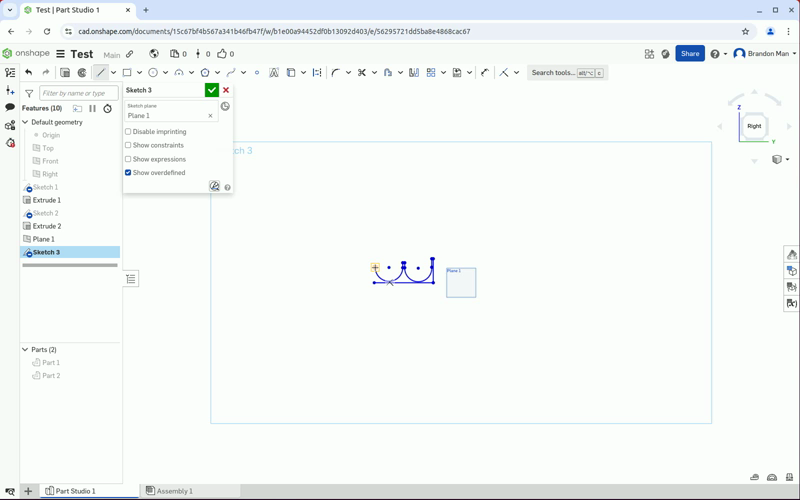
mouse_move(405, 267)
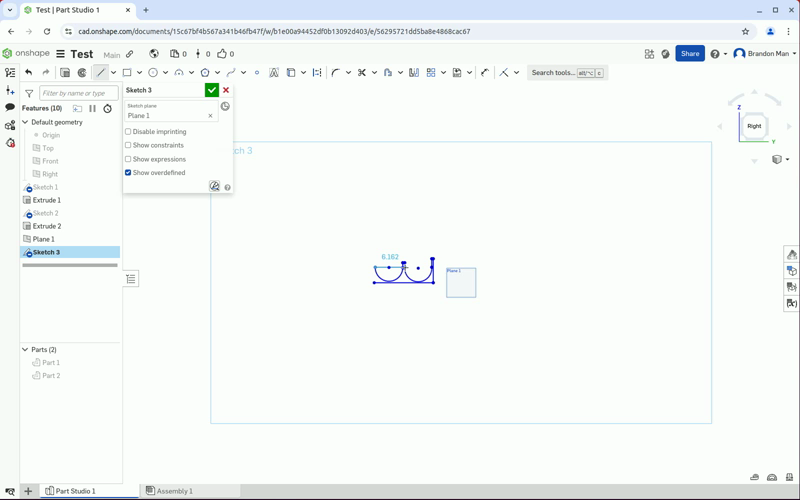
mouse_move(375, 258)
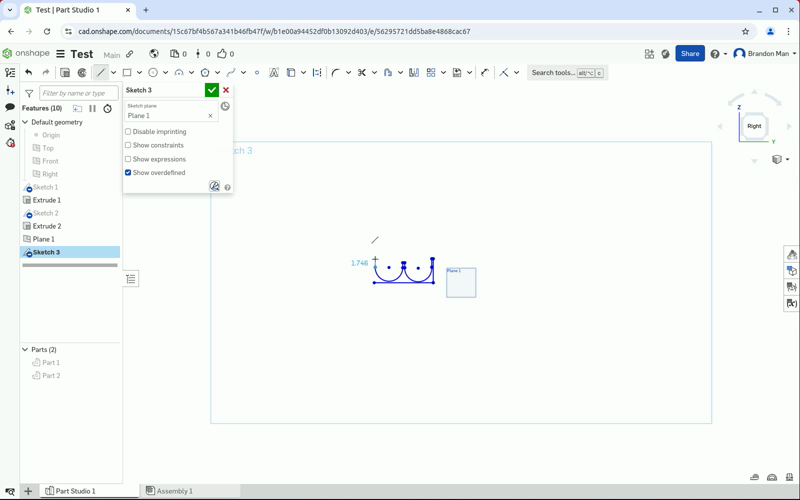
click(375, 258)
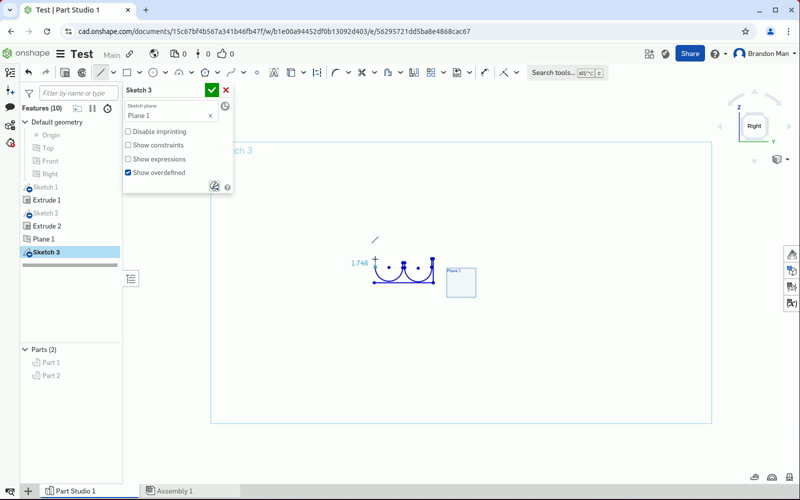
key_up(shift)
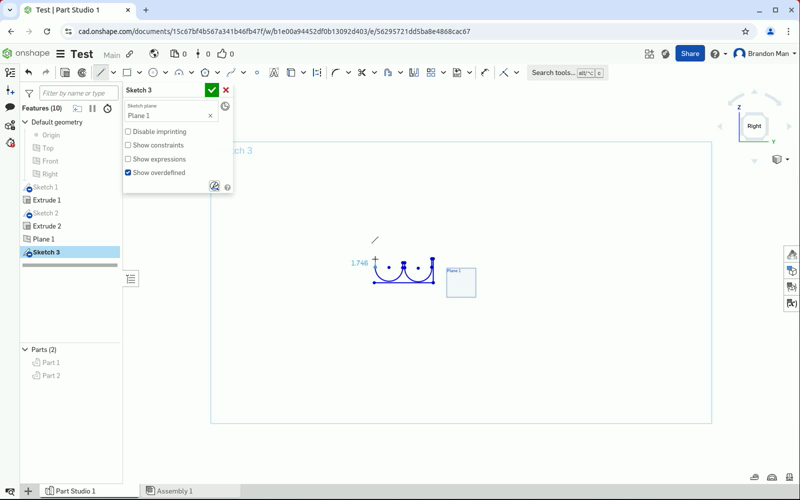
key_down(shift)
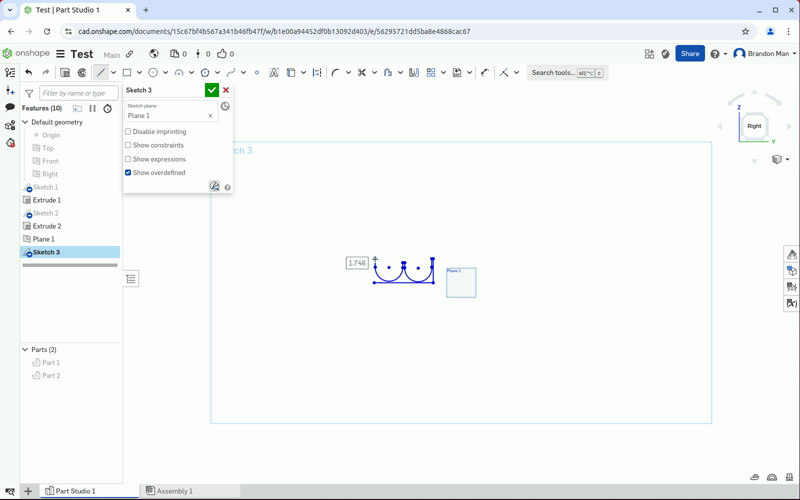
mouse_move(405, 258)
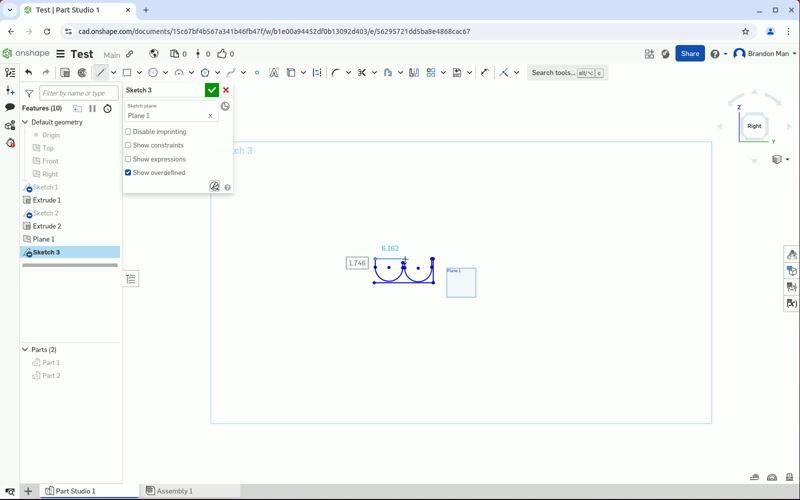
mouse_move(374, 258)
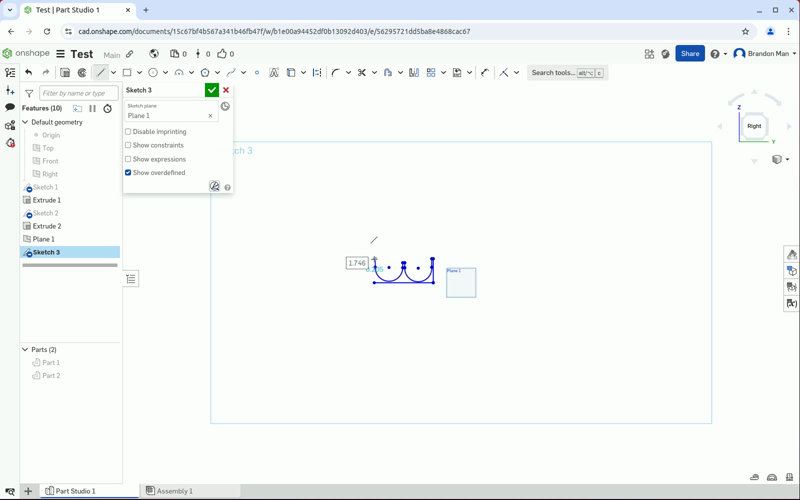
scroll(6)
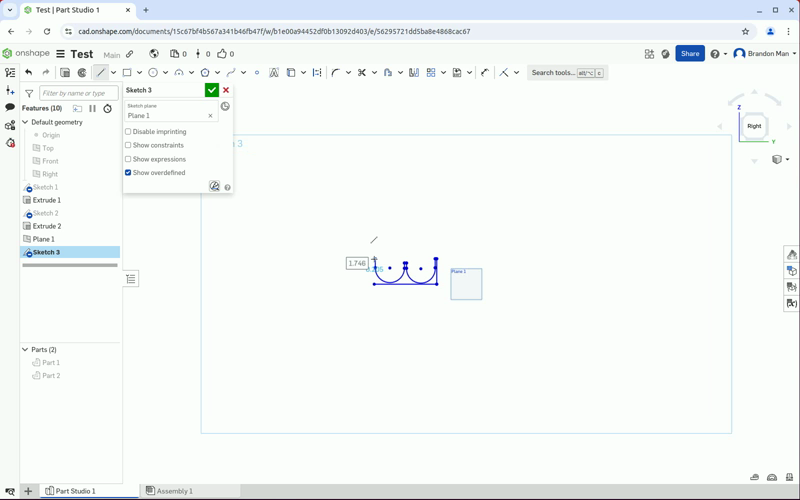
scroll(6)
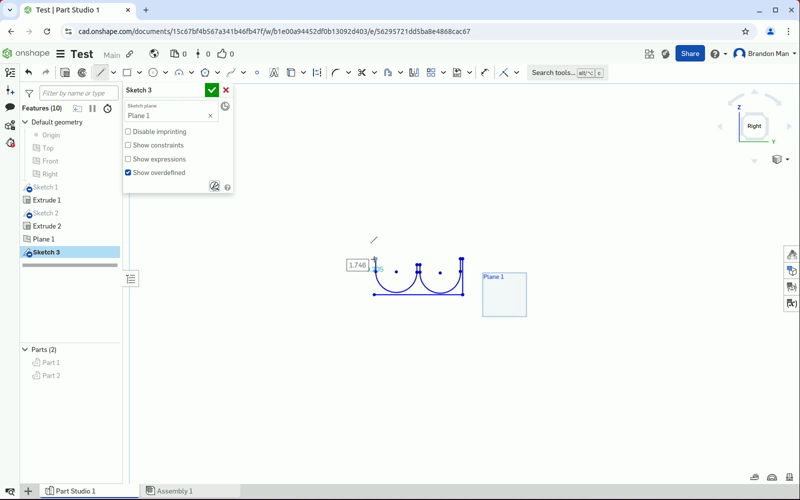
scroll(6)
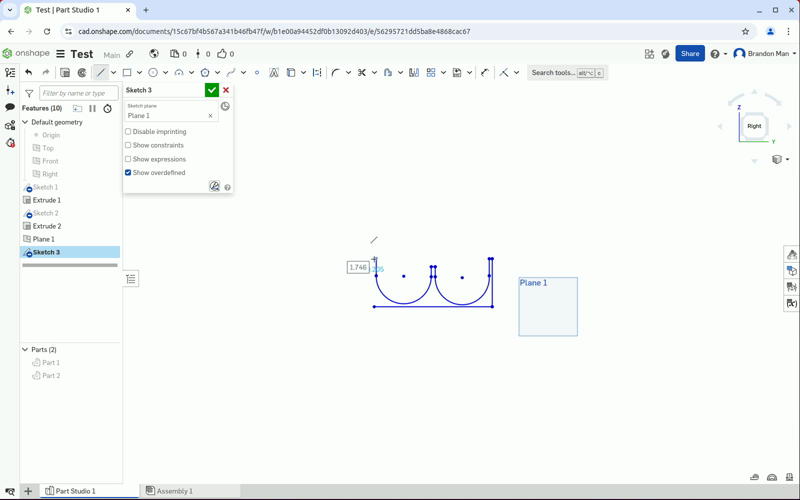
scroll(6)
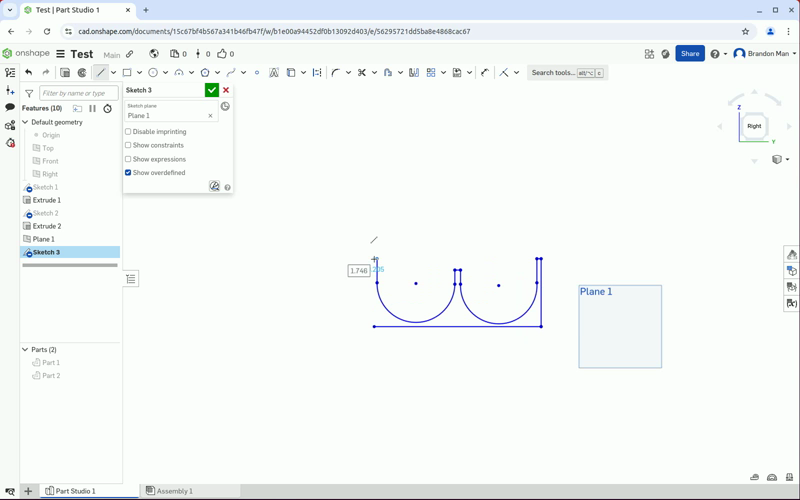
scroll(6)
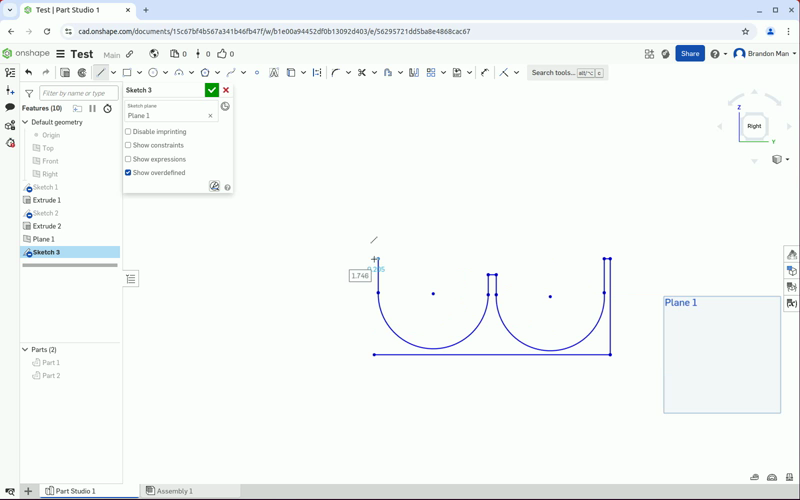
scroll(6)
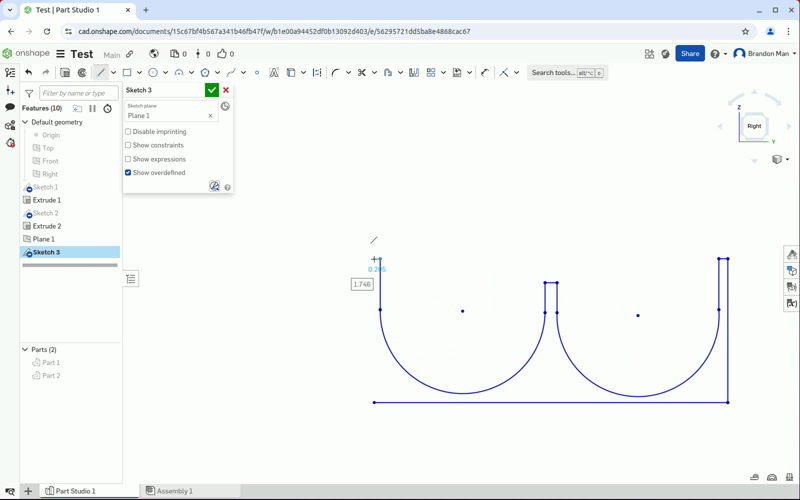
scroll(6)
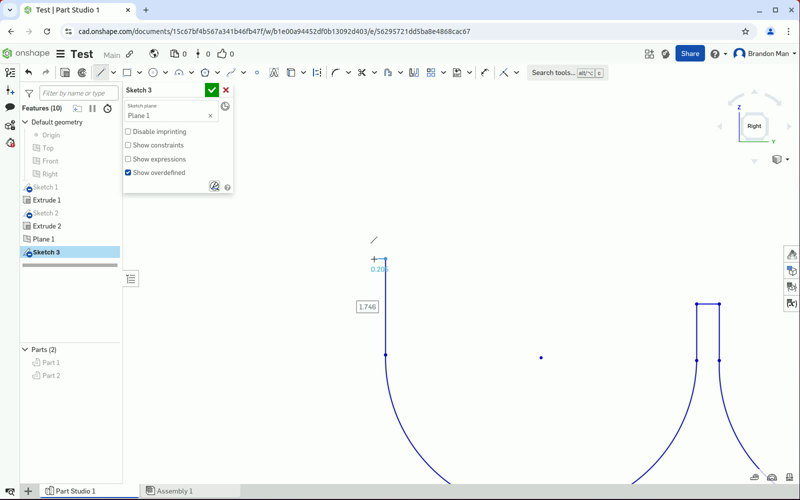
click(374, 258)
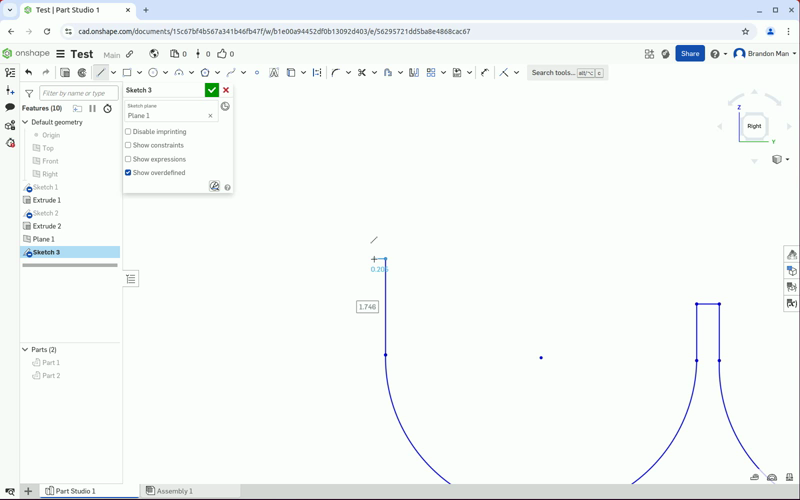
scroll(-6)
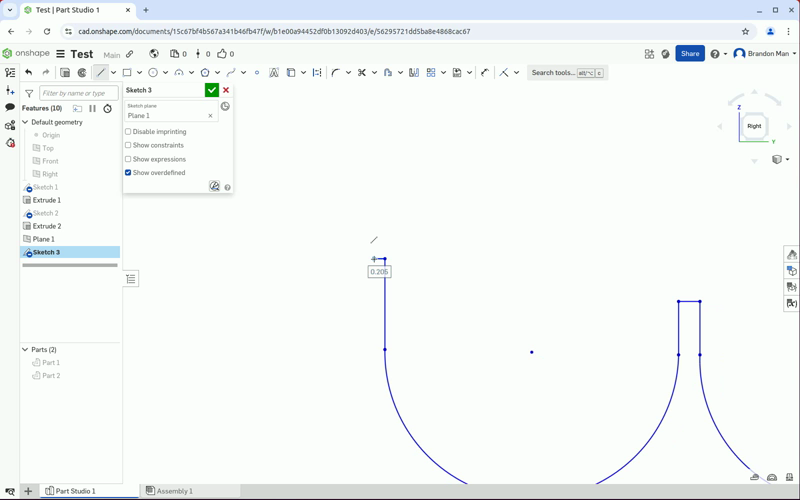
scroll(-6)
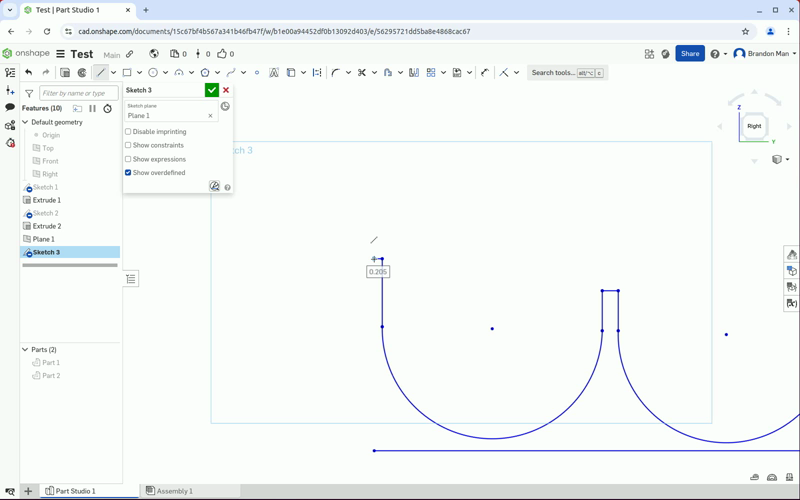
scroll(-6)
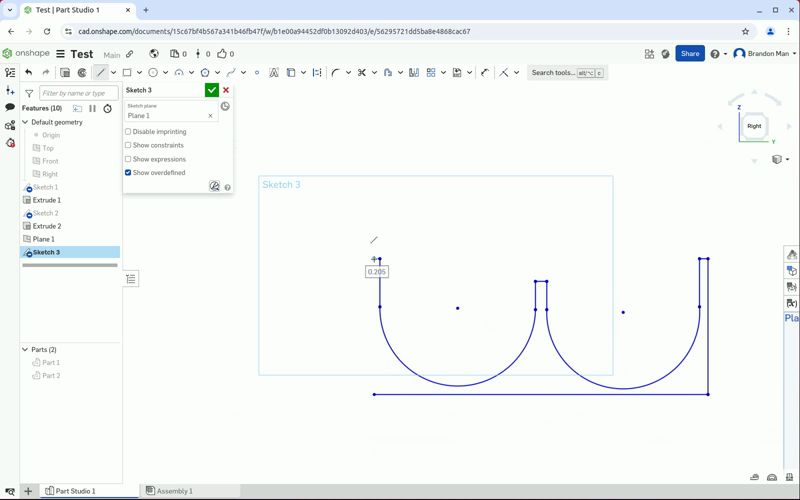
scroll(-6)
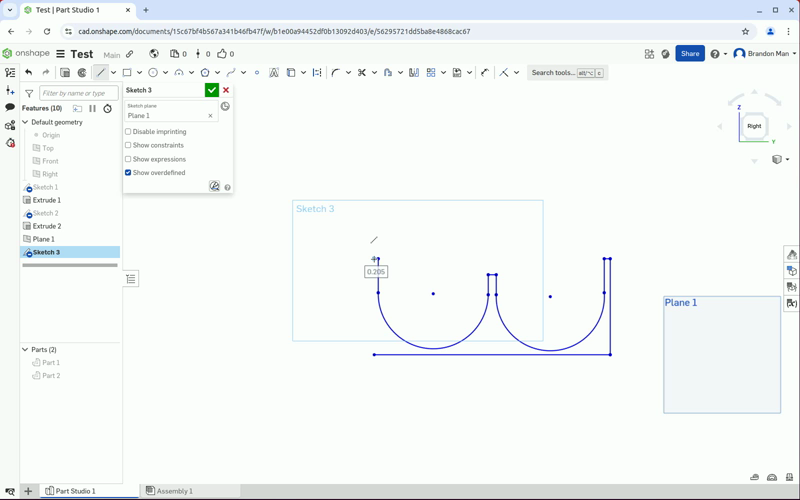
scroll(-6)
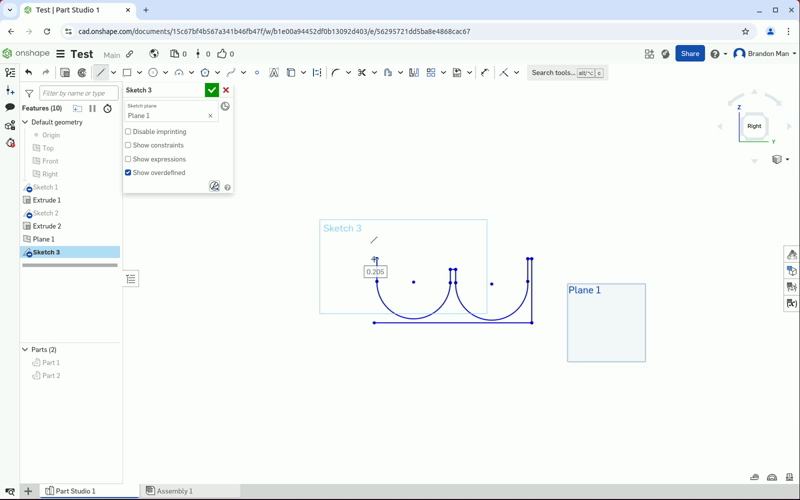
scroll(-6)
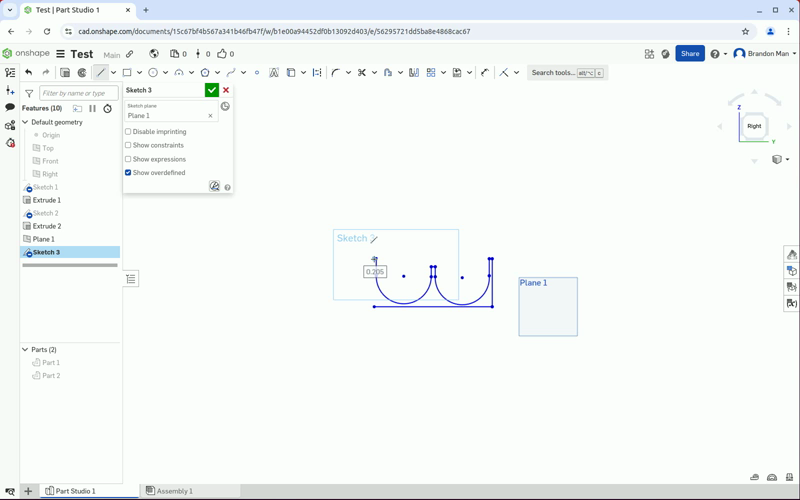
scroll(-6)
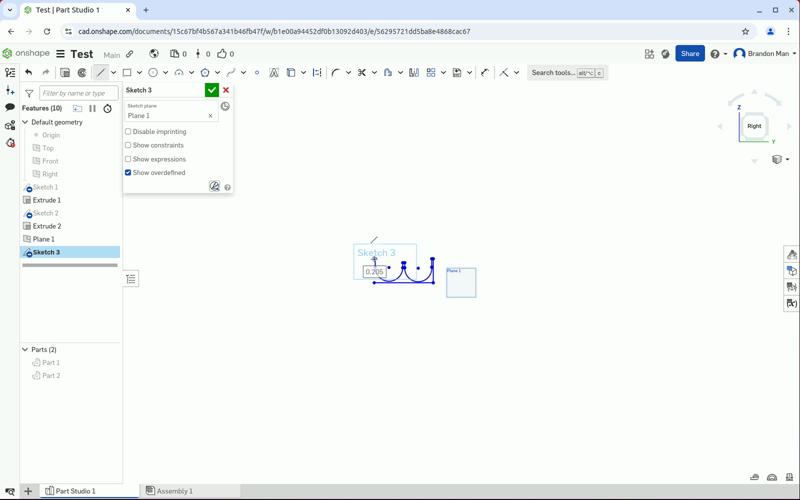
key_up(shift)
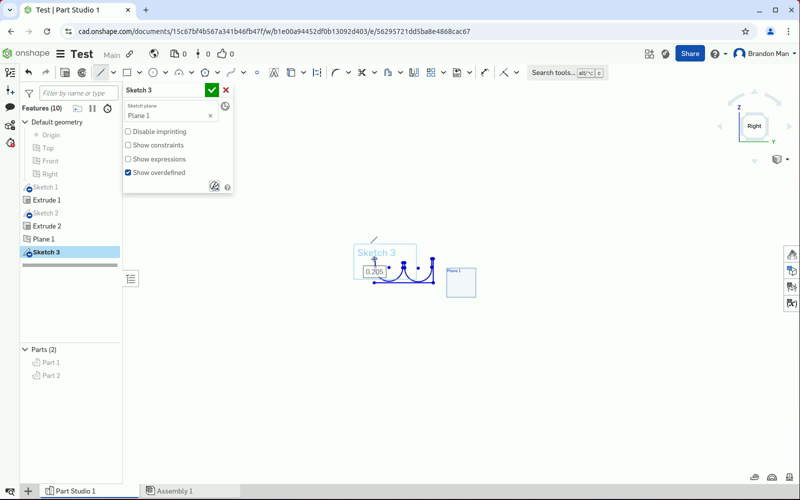
mouse_move(404, 258)
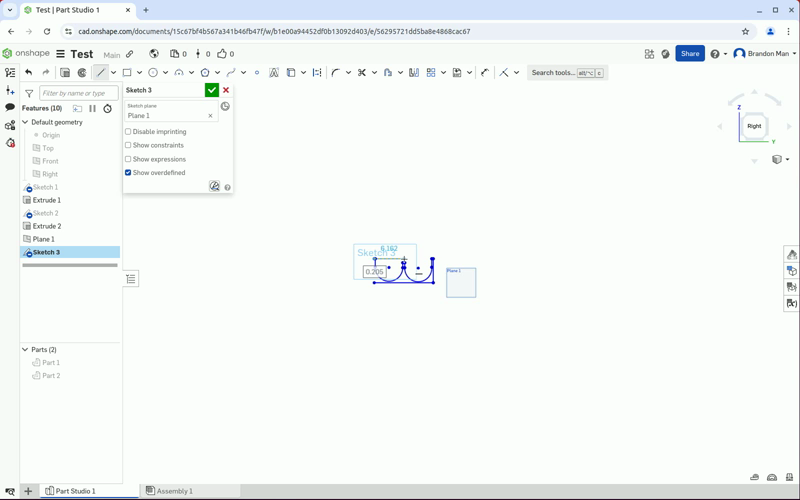
key_down(shift)
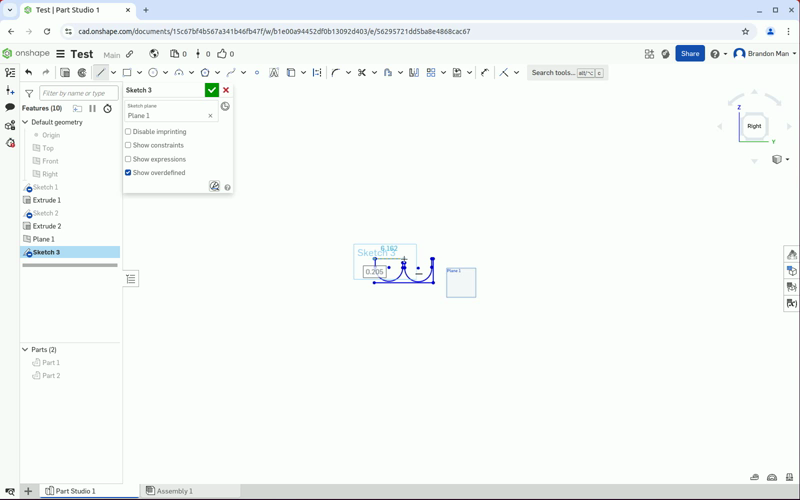
mouse_move(374, 282)
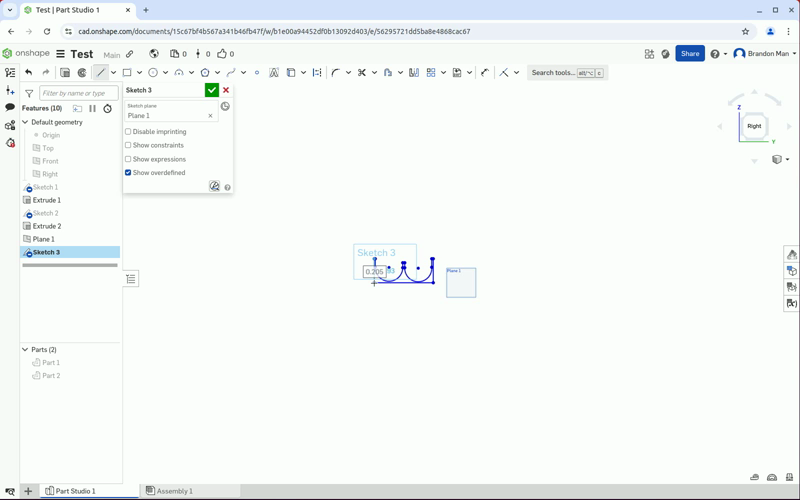
key_up(shift)
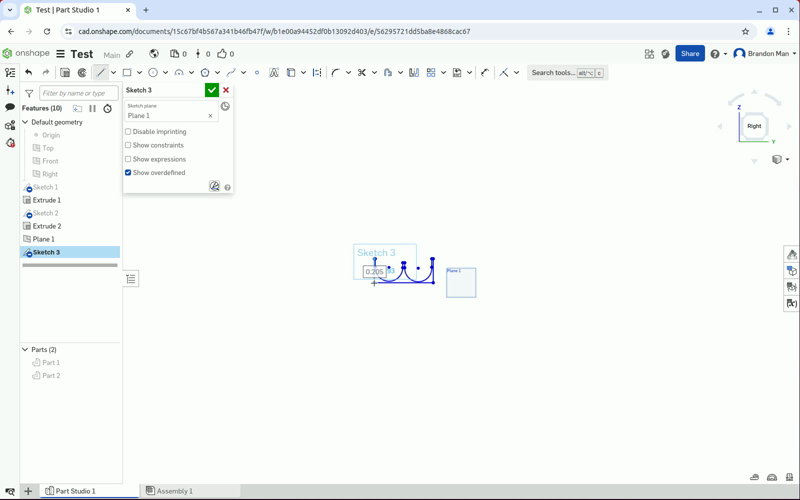
click(374, 282)
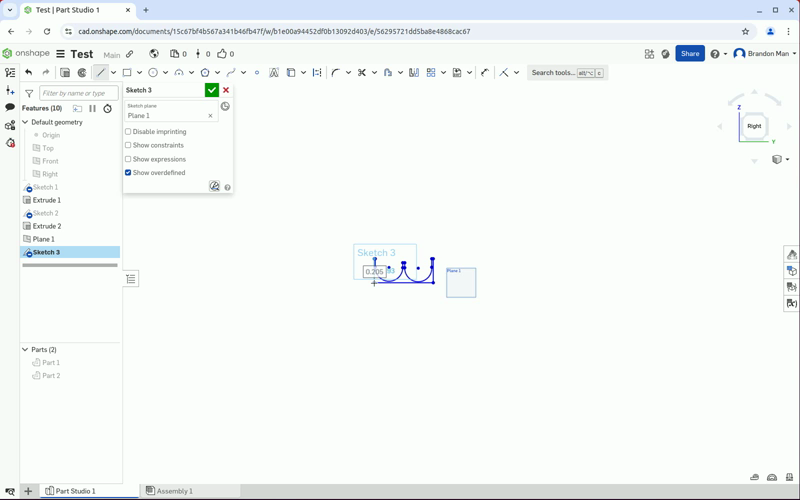
key(esc)
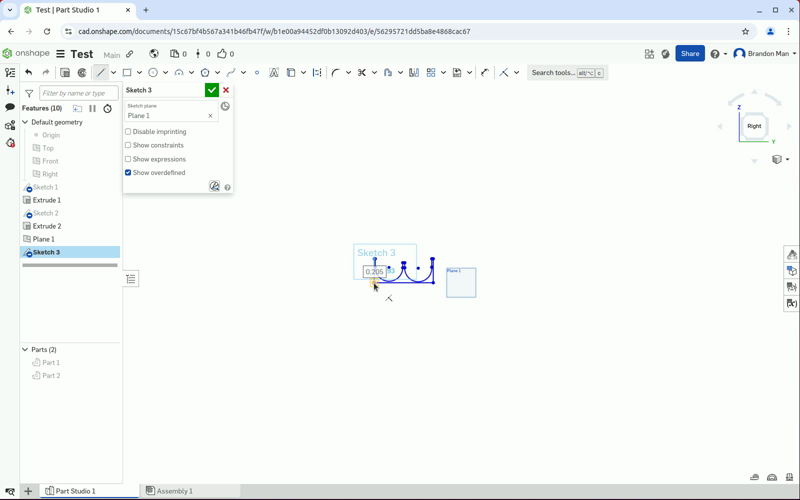
mouse_move(377, 279)
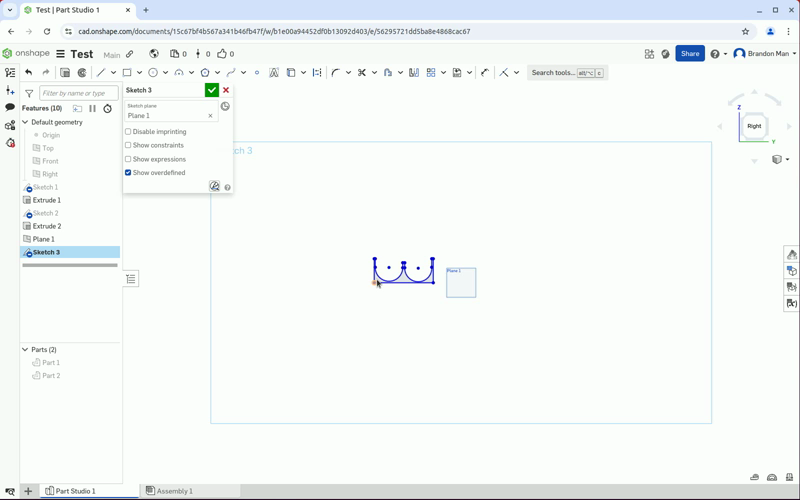
scroll(6)
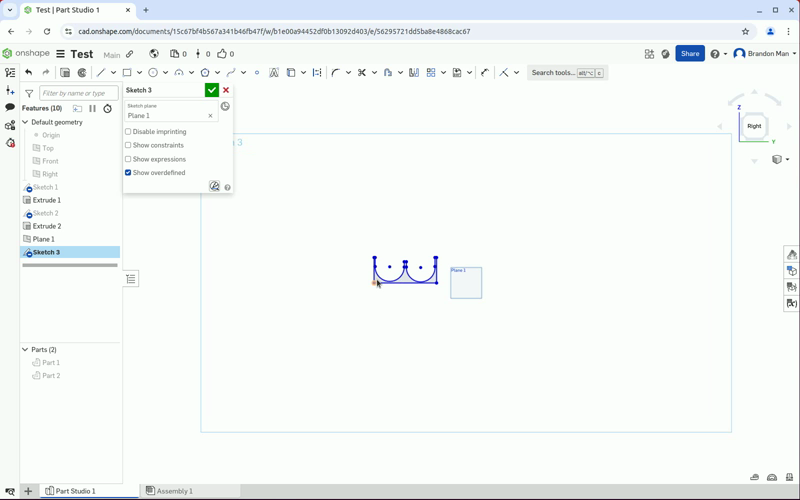
scroll(6)
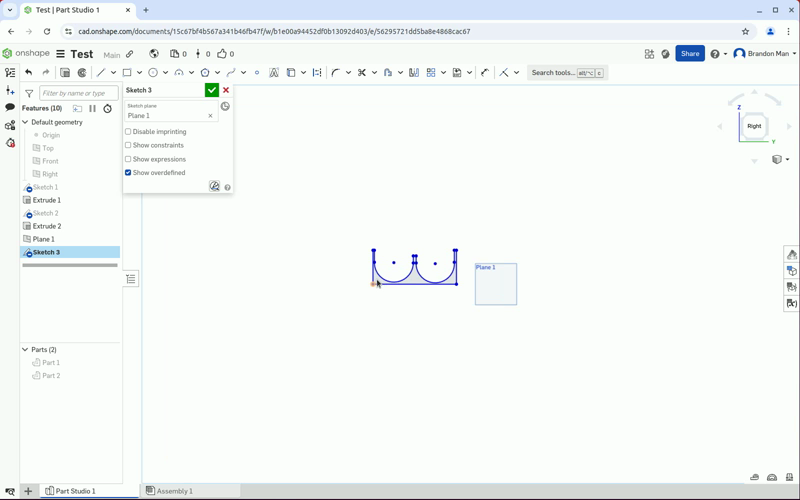
scroll(6)
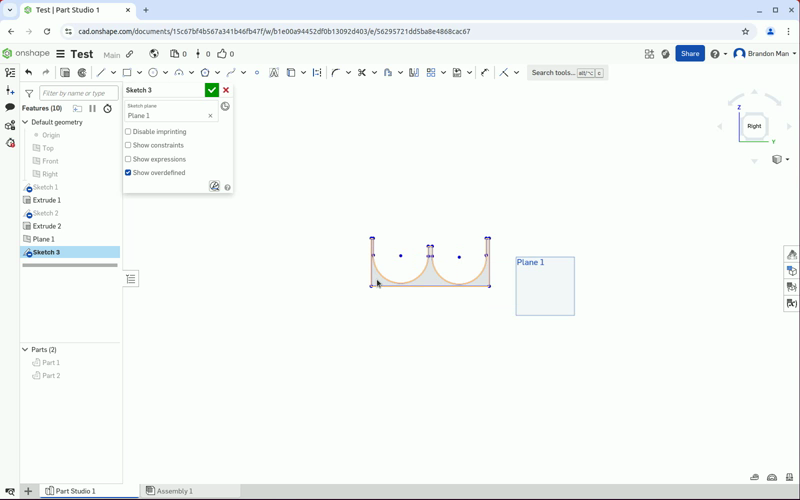
scroll(6)
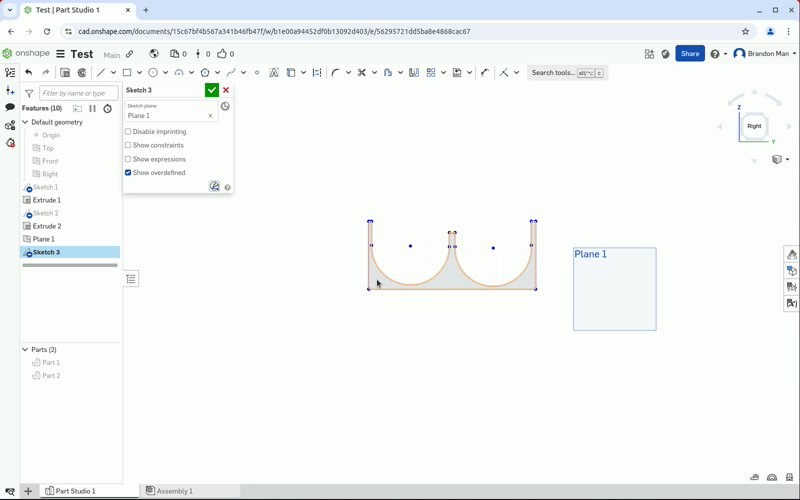
scroll(6)
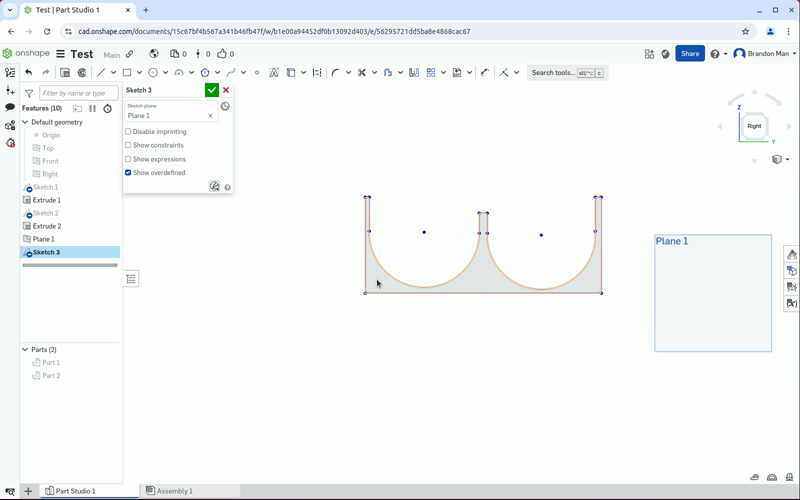
scroll(6)
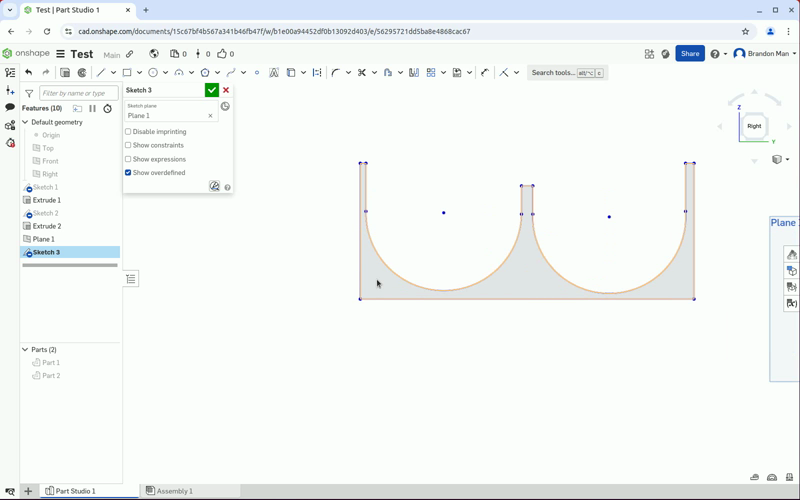
scroll(6)
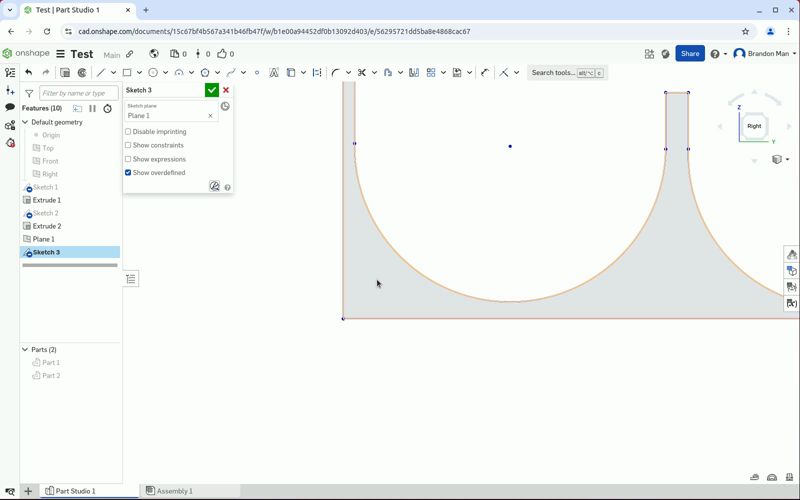
click(377, 279)
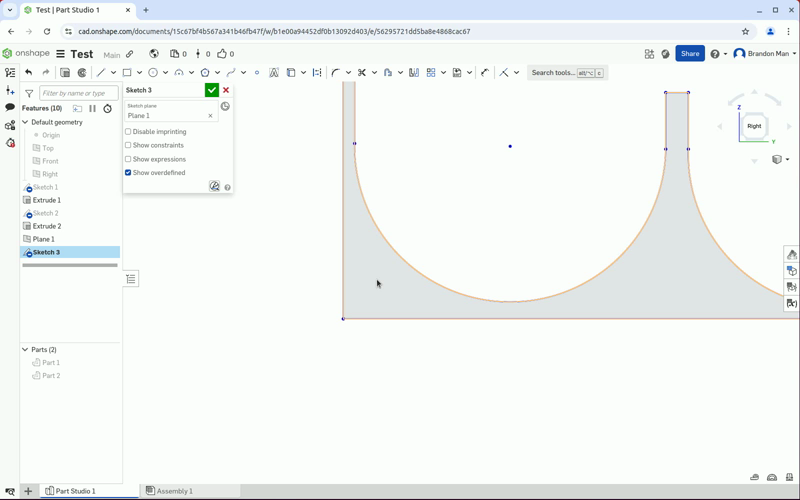
scroll(-6)
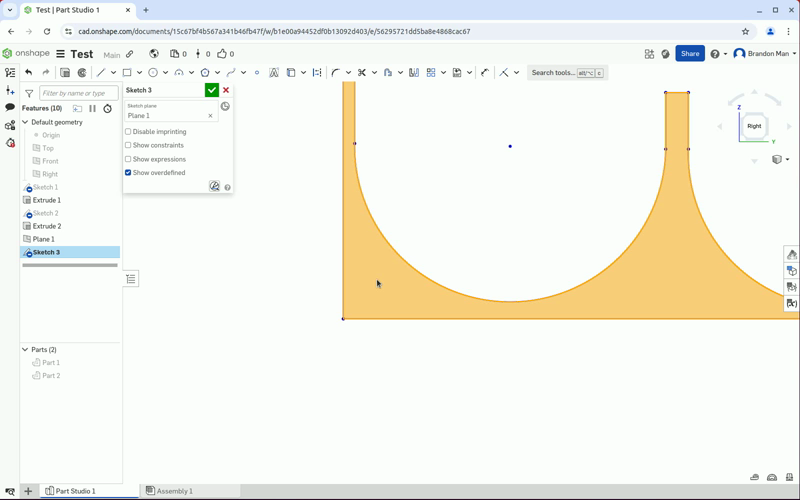
scroll(-6)
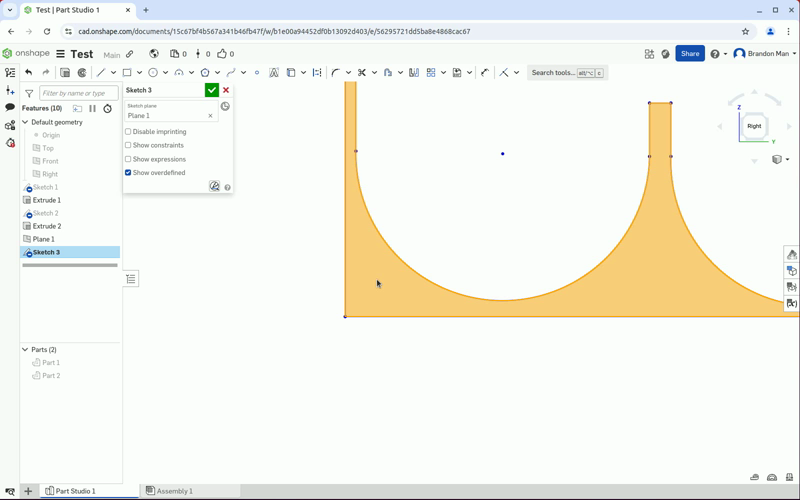
scroll(-6)
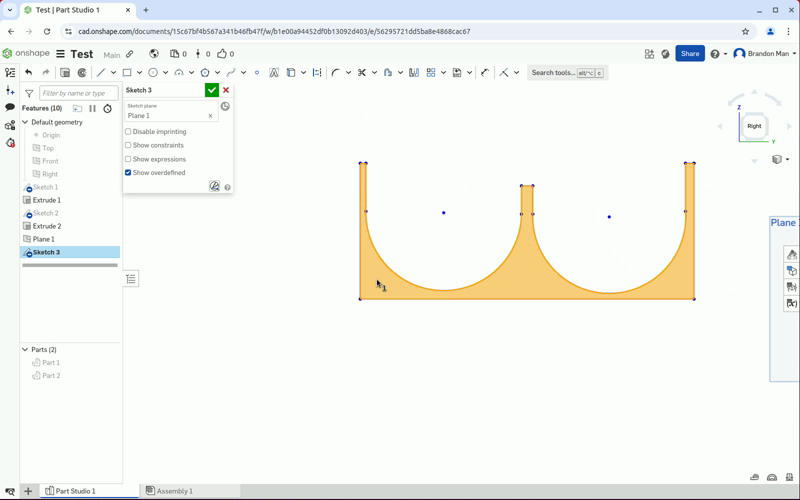
scroll(-6)
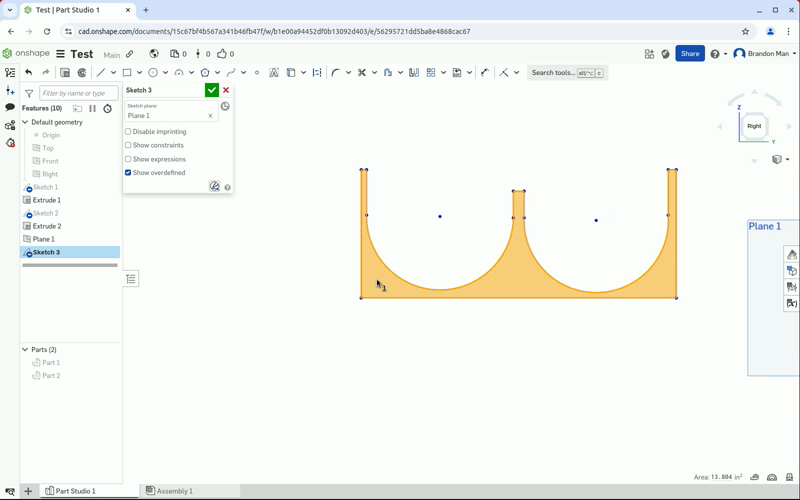
scroll(-6)
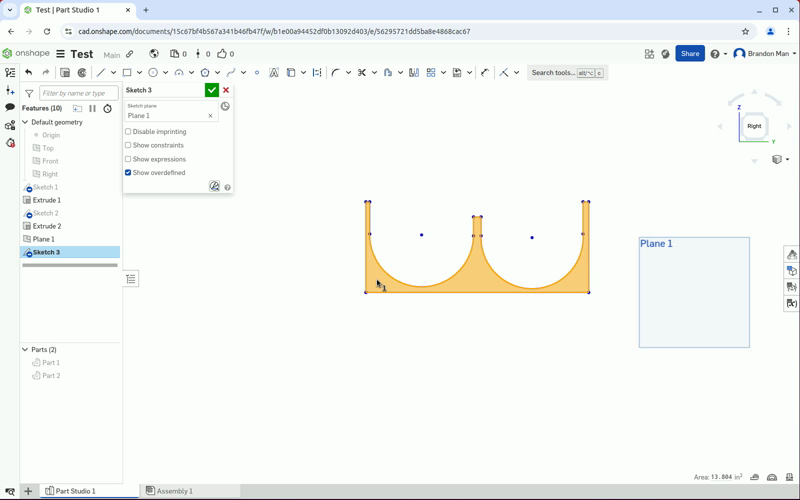
scroll(-6)
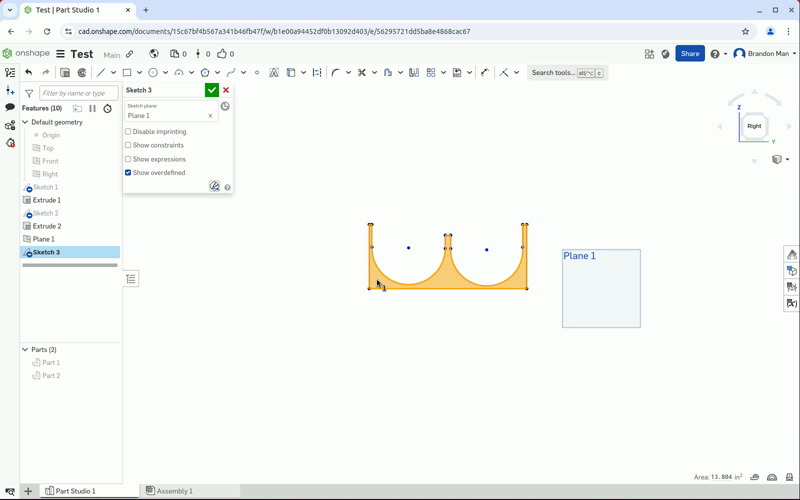
scroll(-6)
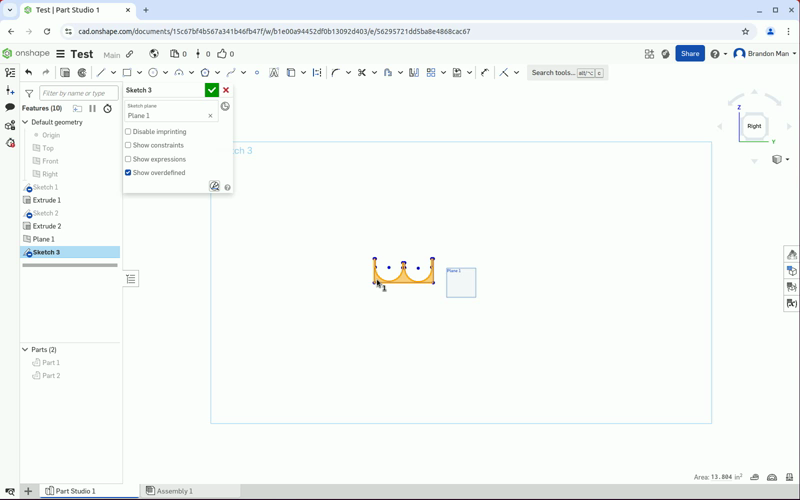
mouse_move(73, 352)
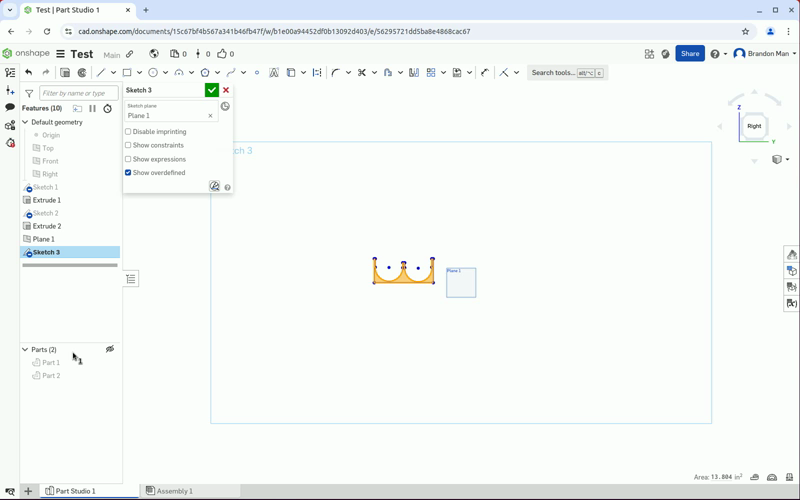
key(shift+y)
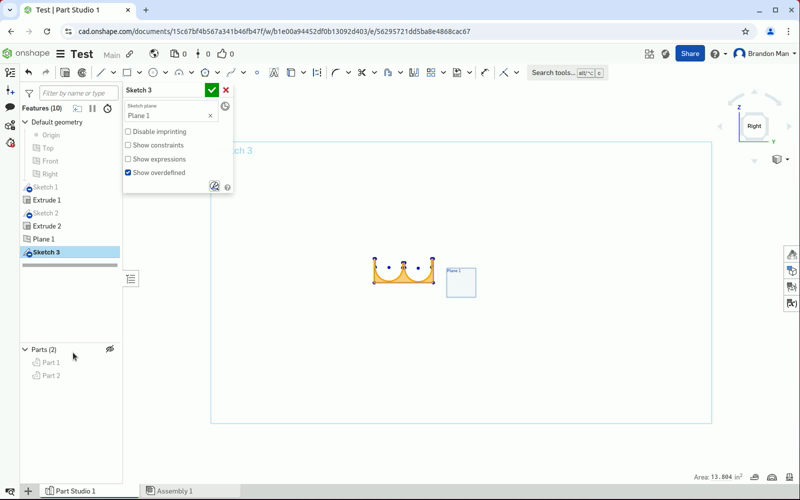
key(shift+e)
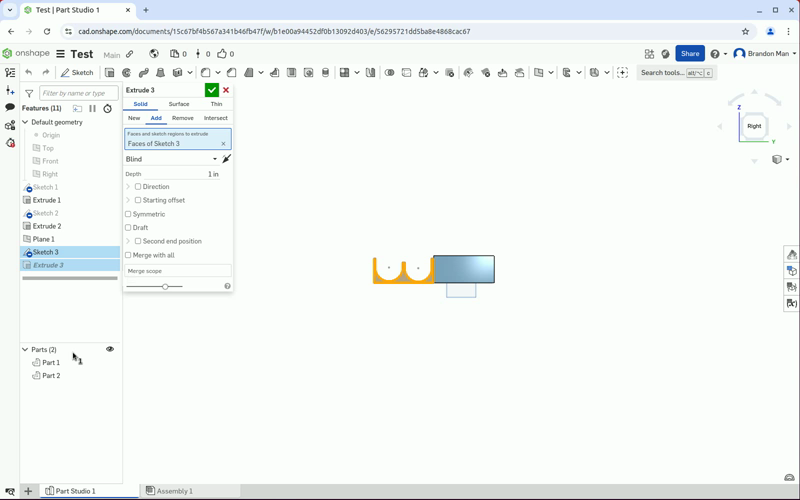
mouse_move(143, 106)
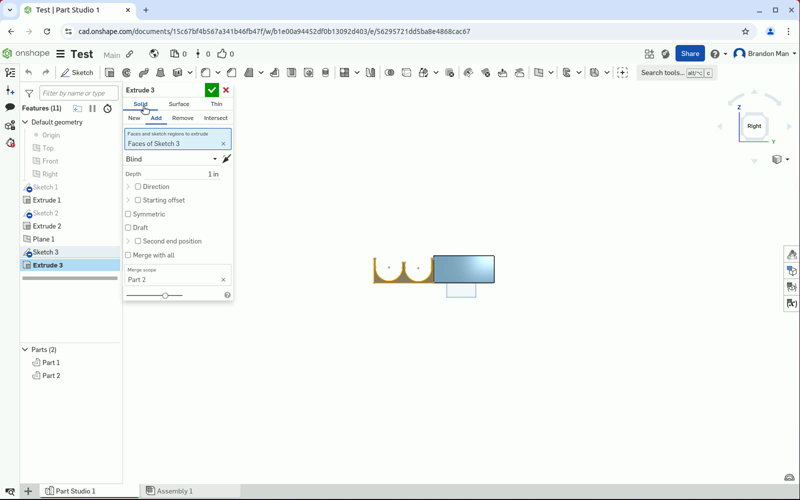
click(143, 106)
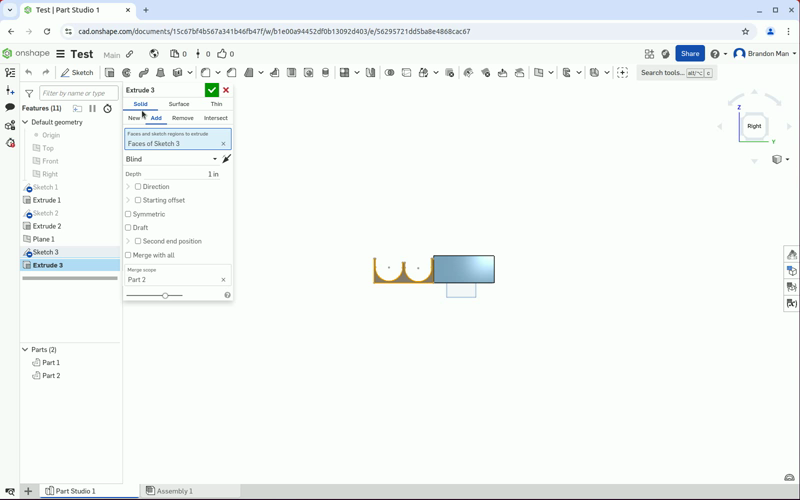
mouse_move(137, 120)
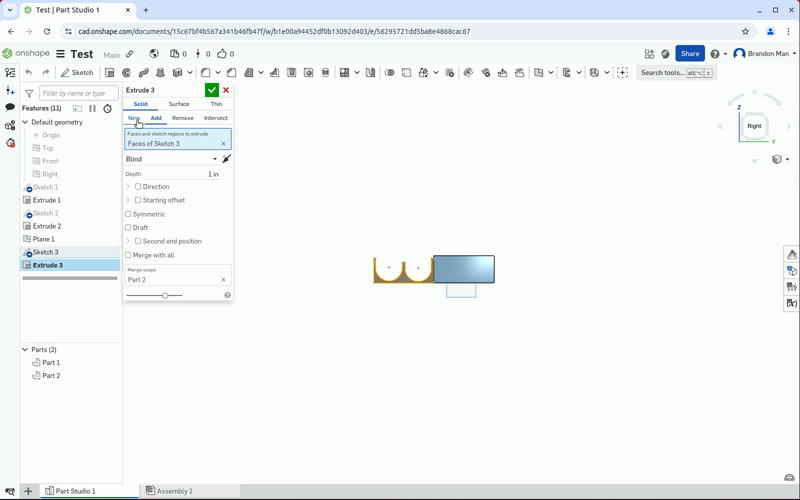
click(137, 120)
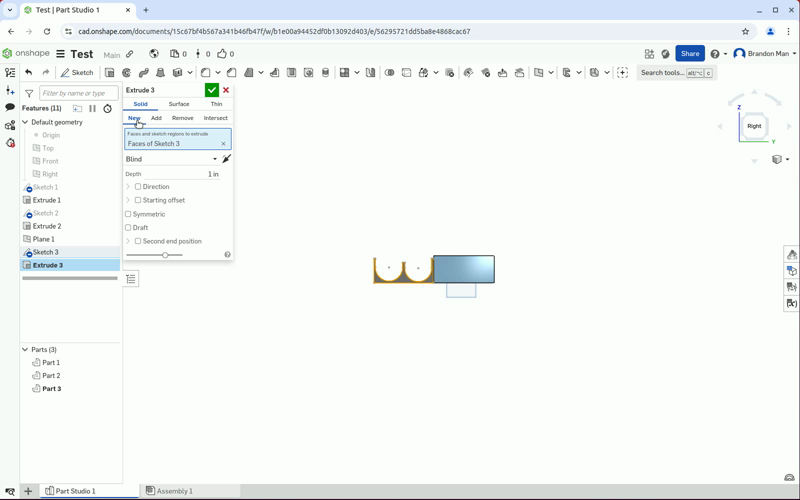
key(tab, 4)
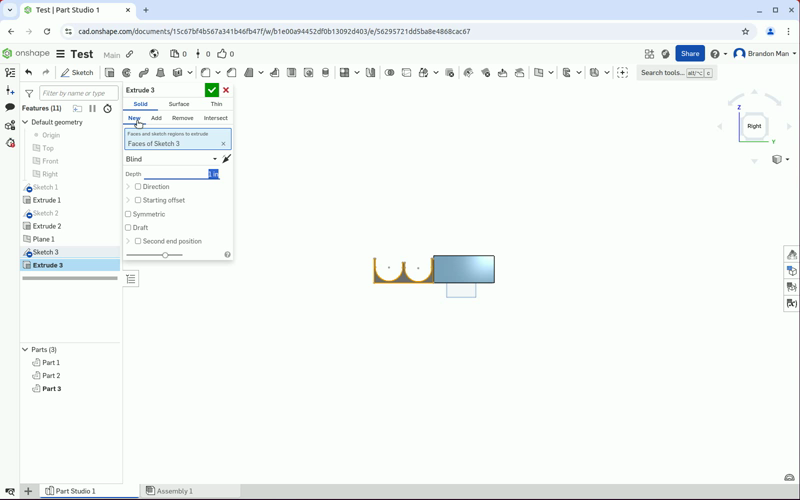
text(0.241)
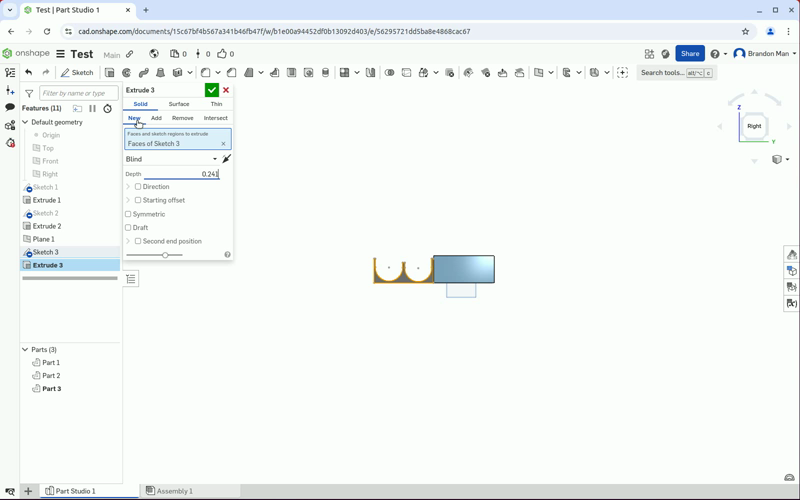
key(enter)
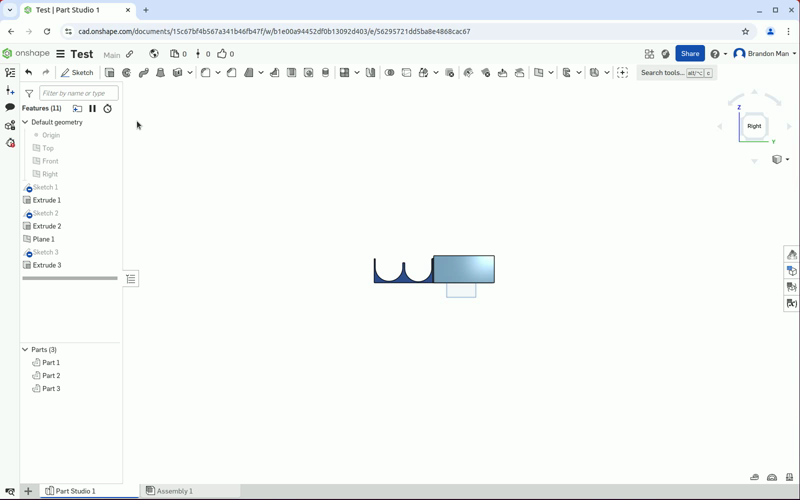
key(shift+h)
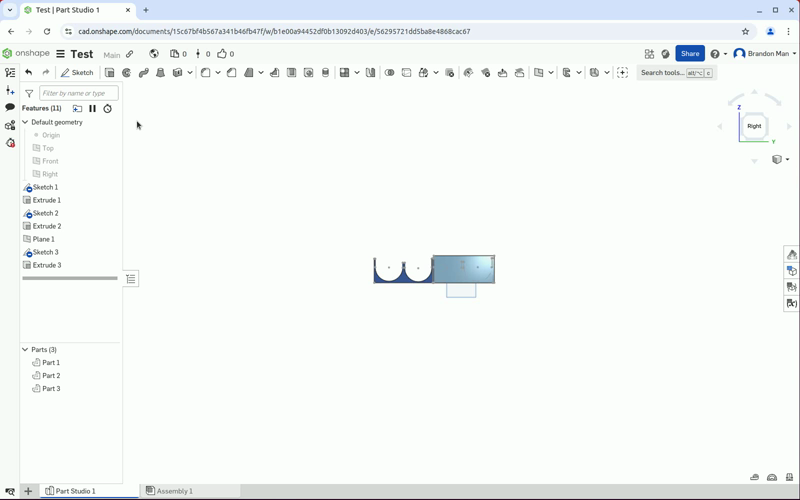
key(shift+h)
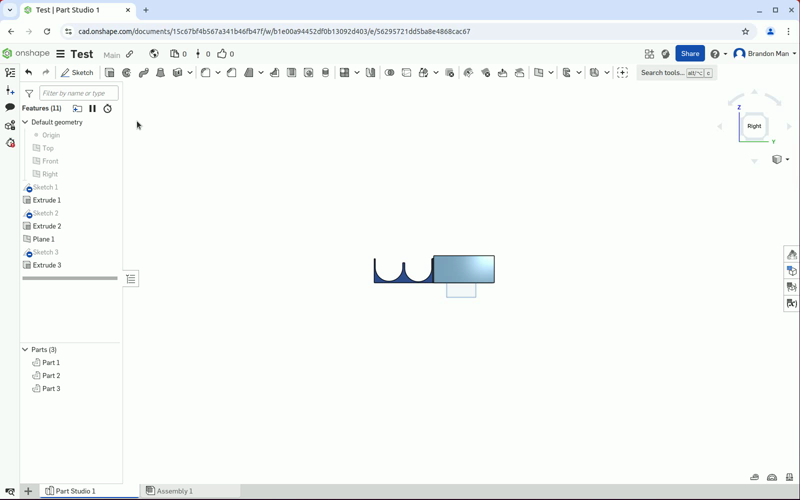
mouse_move(73, 189)
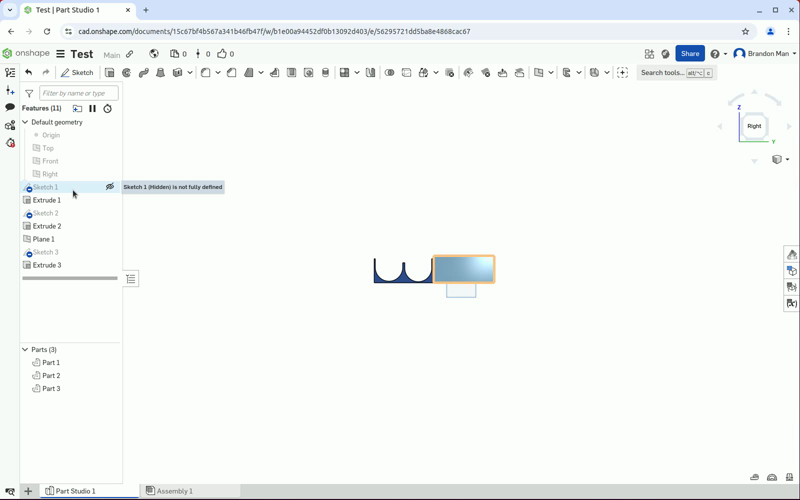
click(73, 189)
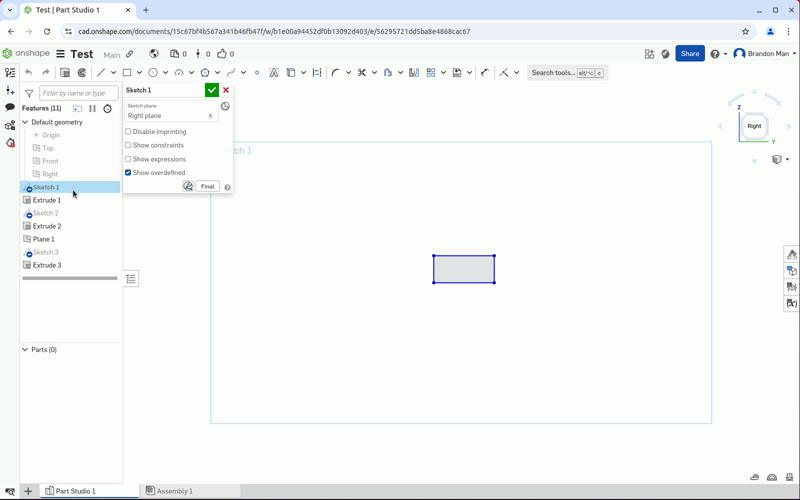
mouse_move(229, 92)
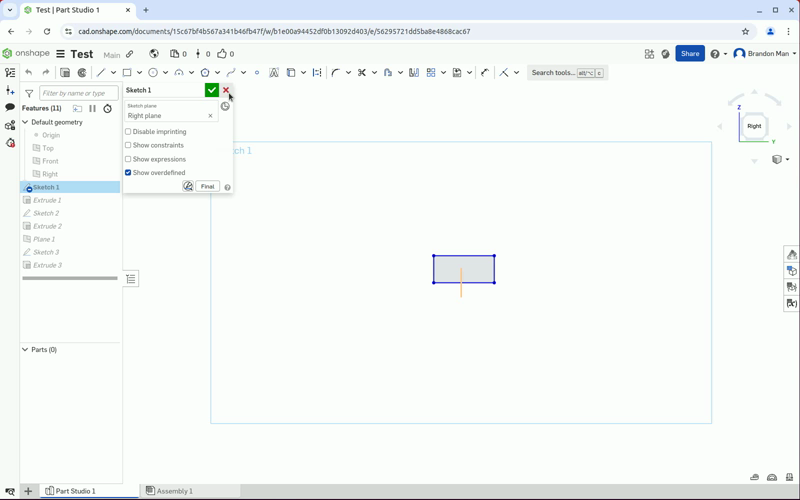
click(229, 92)
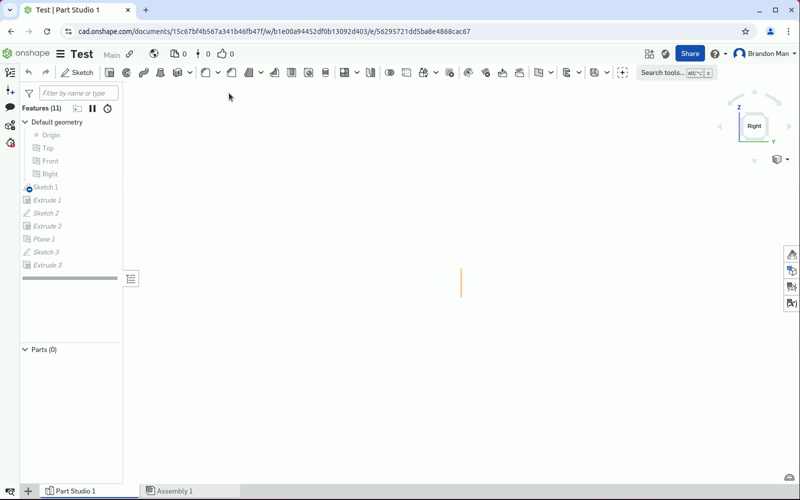
key(shift+s)
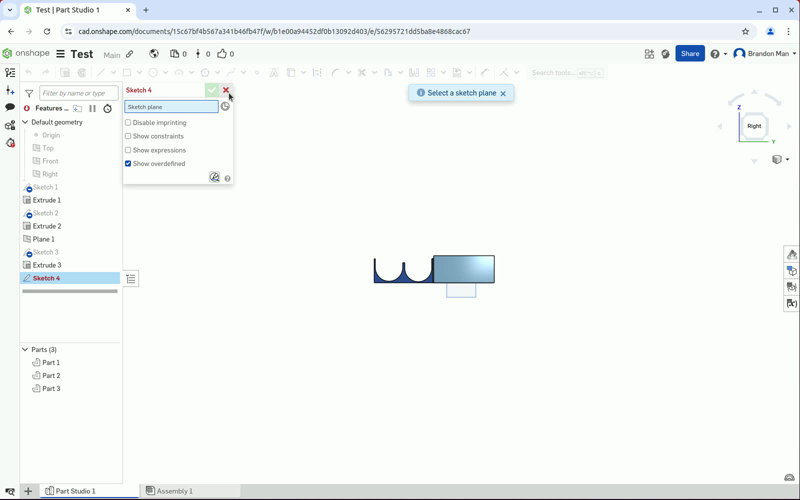
mouse_move(73, 241)
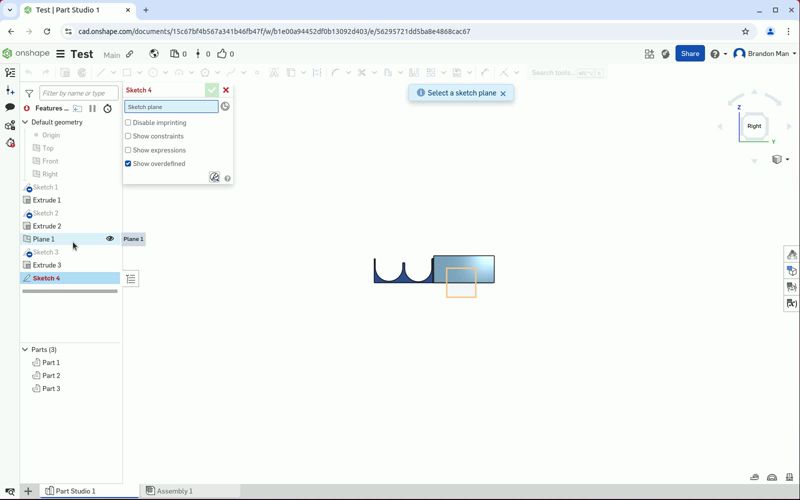
click(73, 241)
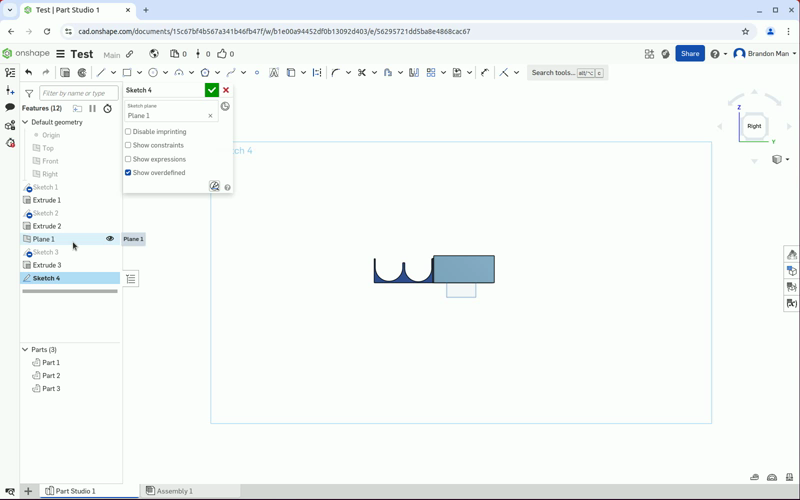
mouse_move(73, 352)
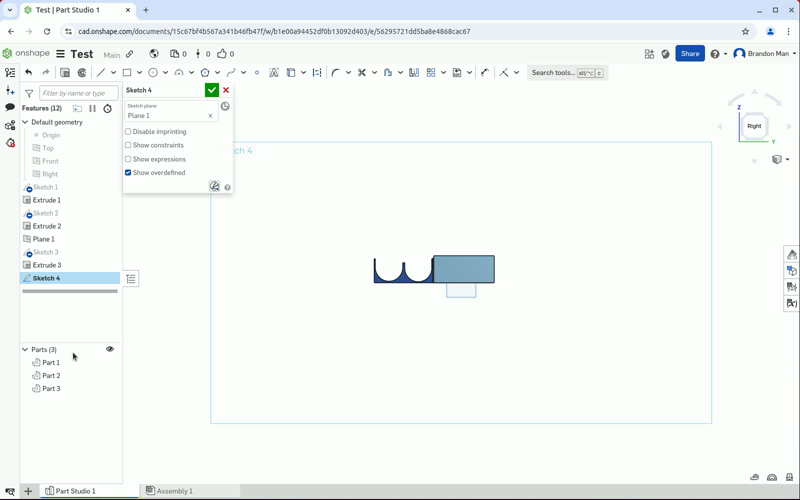
key(y)
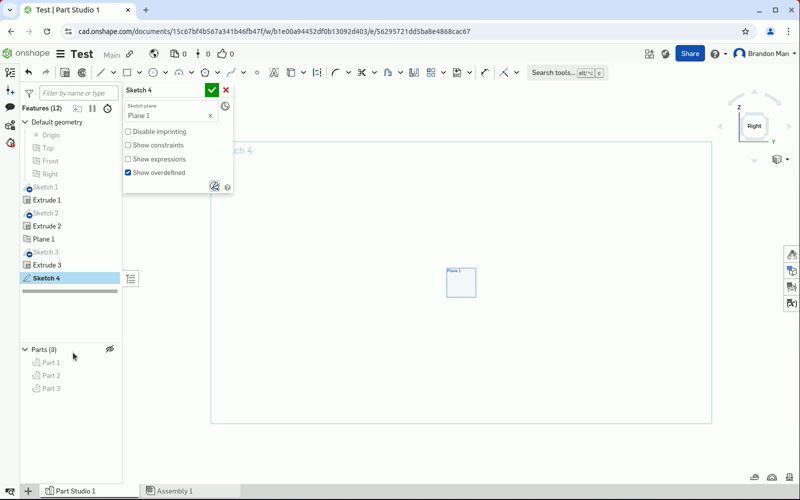
key(l)
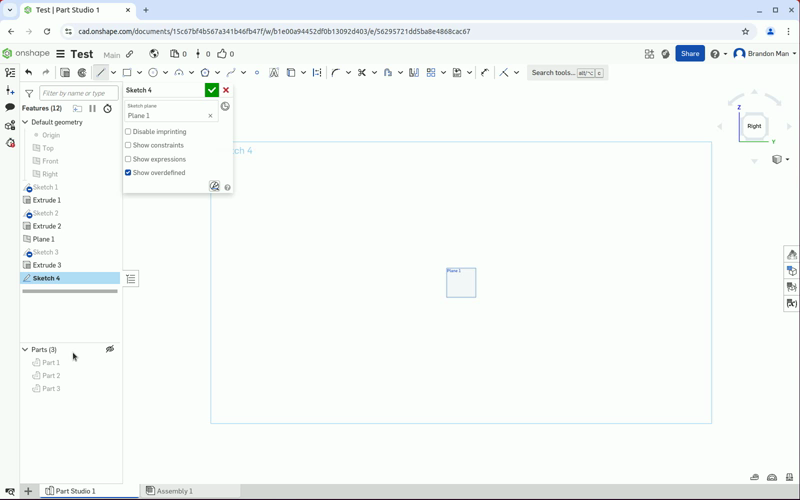
key_down(shift)
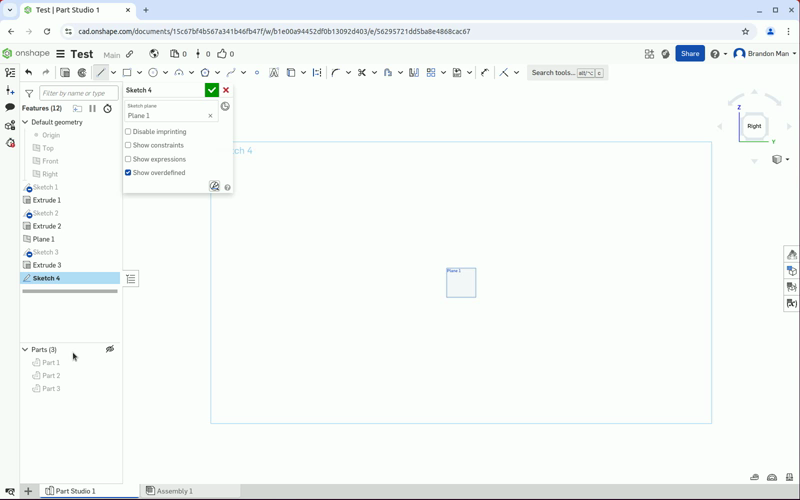
mouse_move(374, 258)
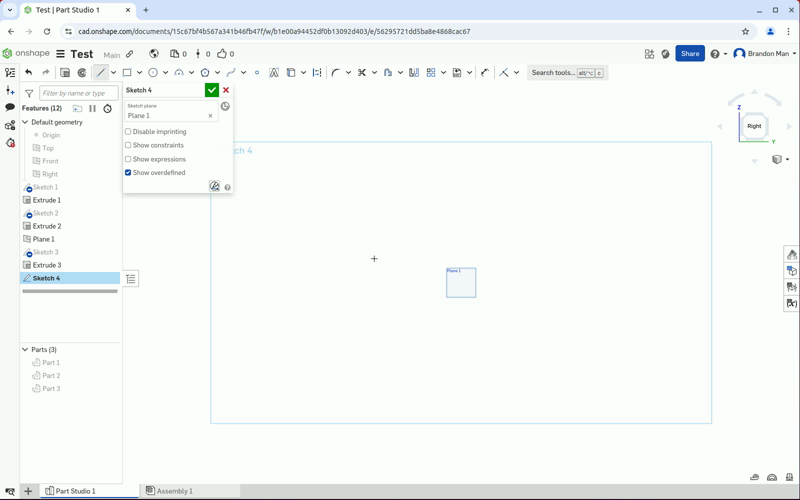
click(374, 258)
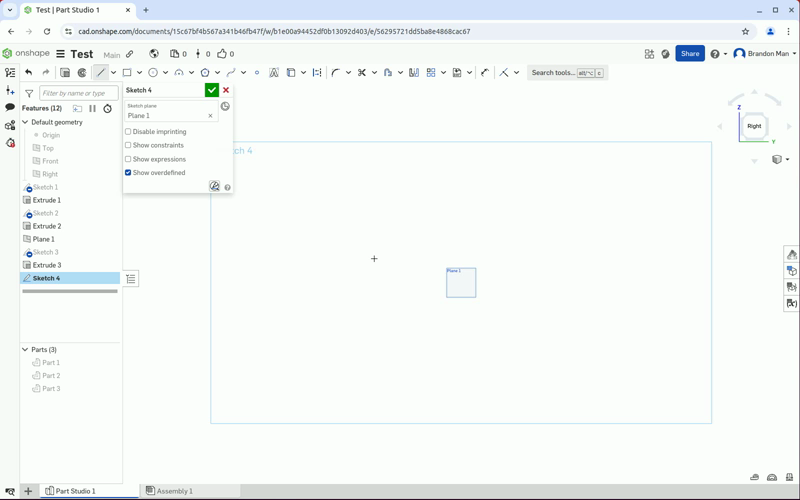
key_up(shift)
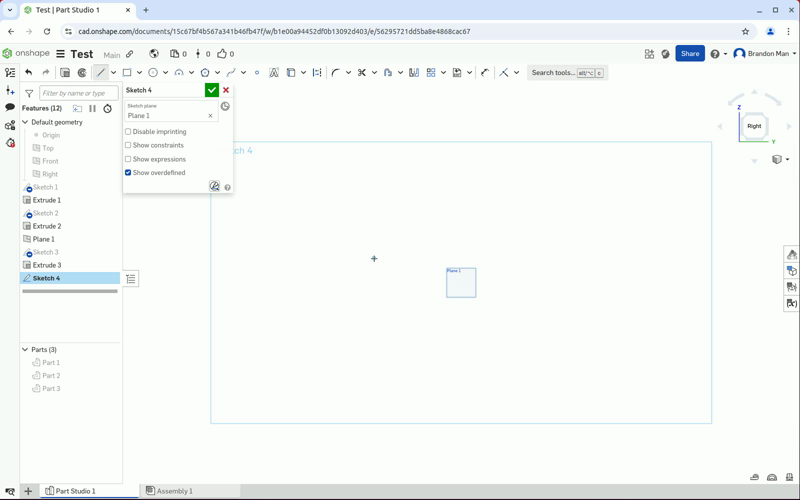
key_down(shift)
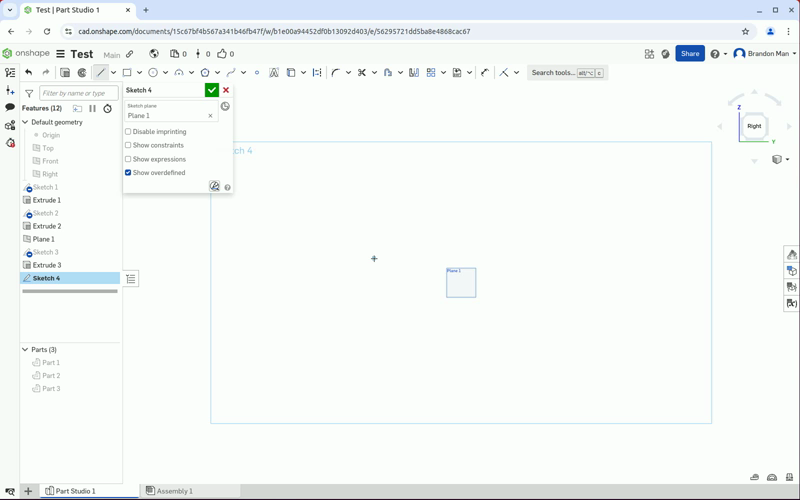
mouse_move(404, 258)
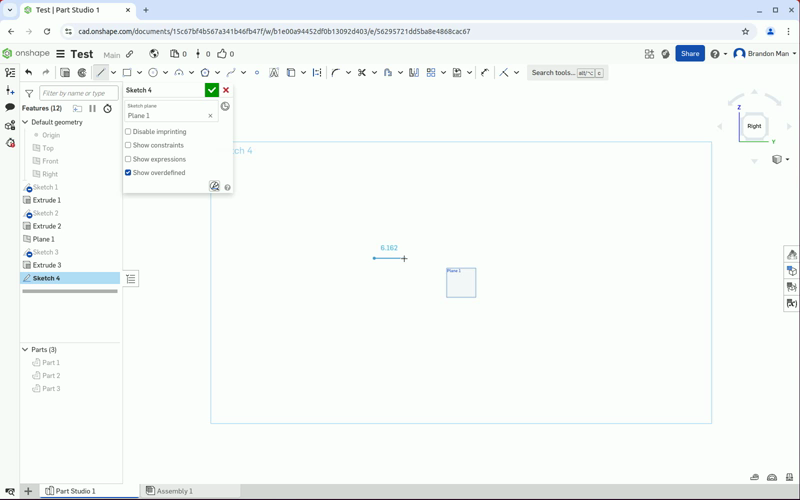
mouse_move(375, 258)
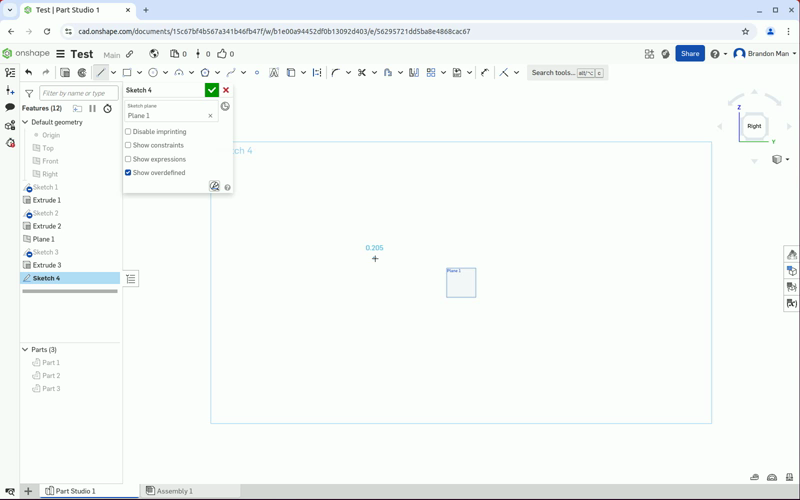
scroll(6)
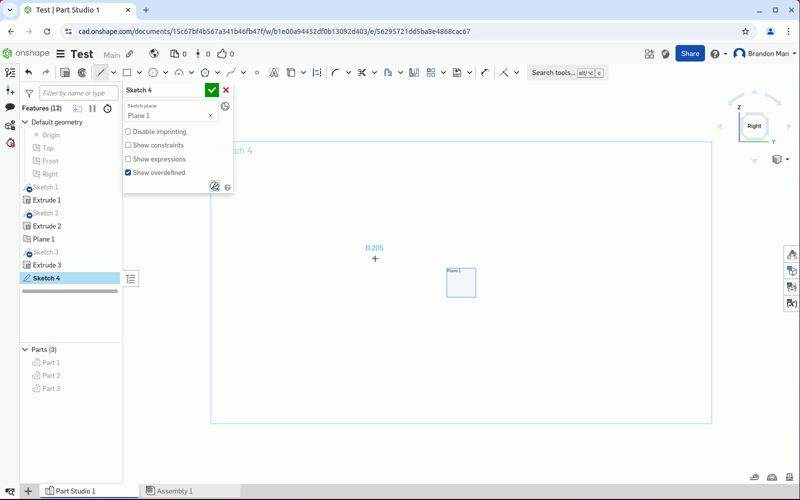
scroll(6)
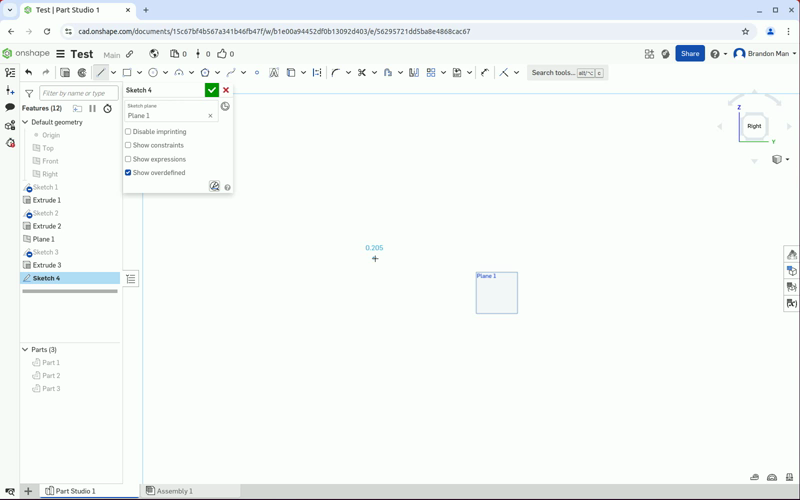
scroll(6)
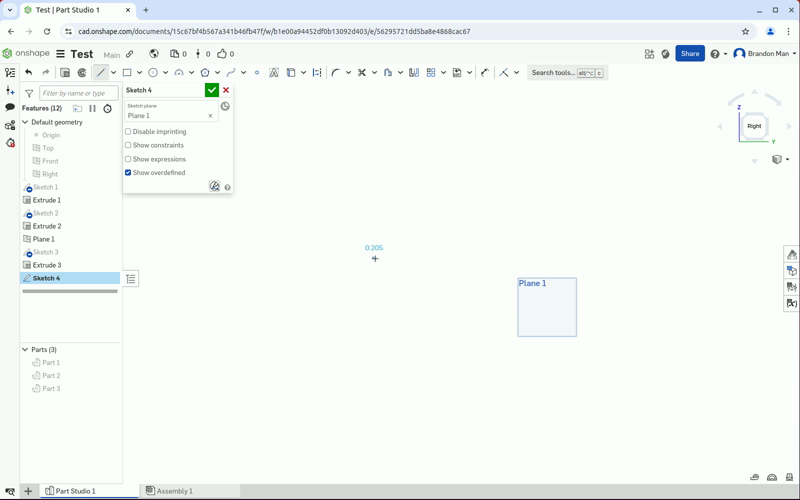
scroll(6)
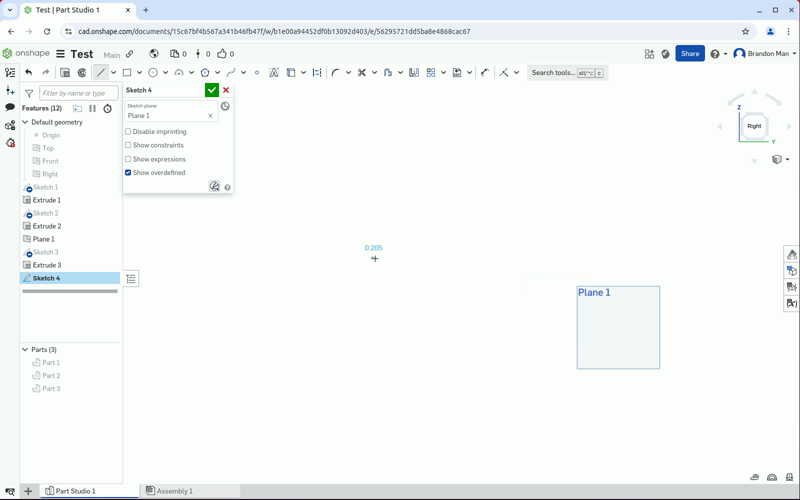
scroll(6)
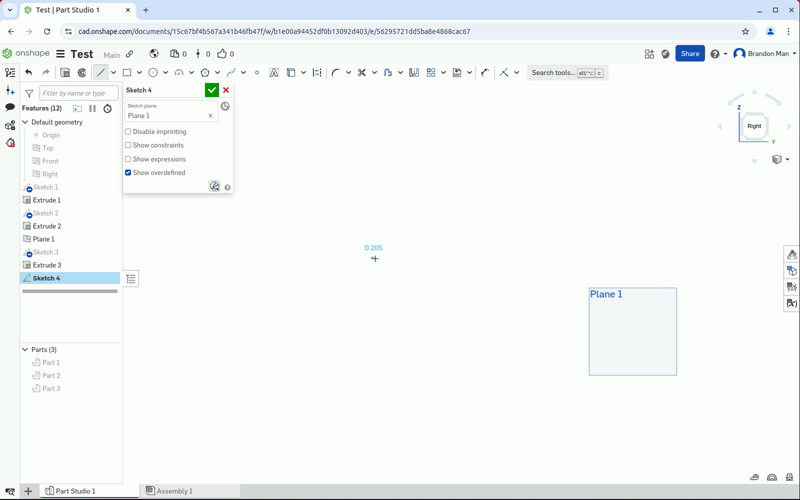
scroll(6)
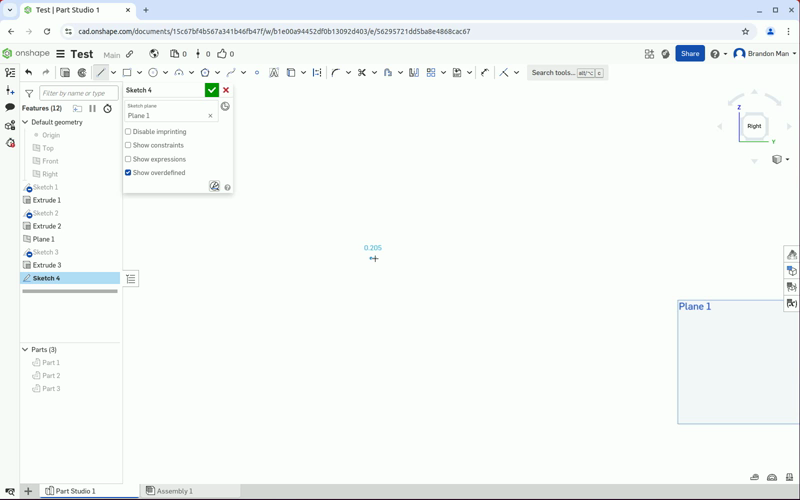
scroll(6)
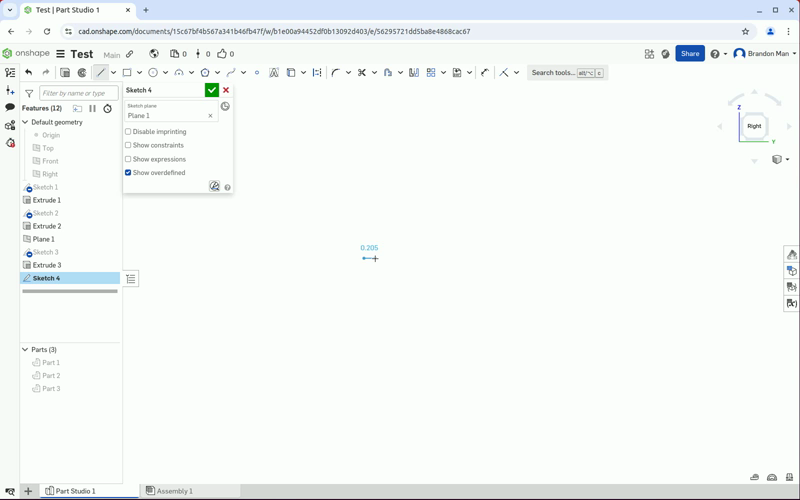
click(375, 258)
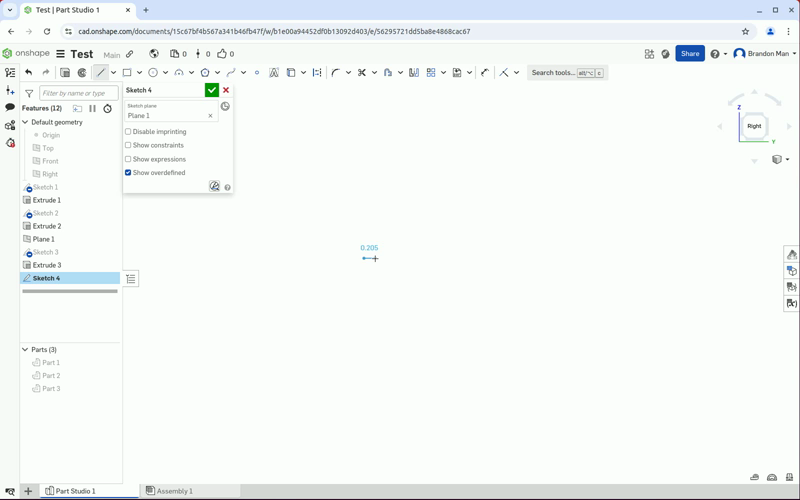
scroll(-6)
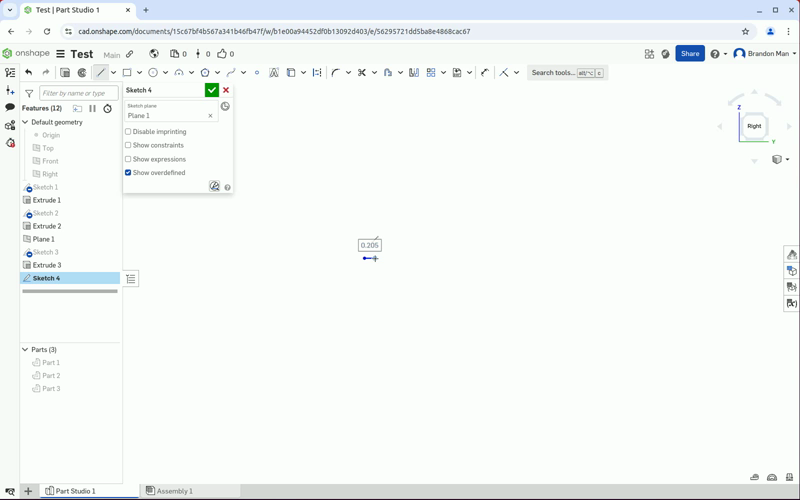
scroll(-6)
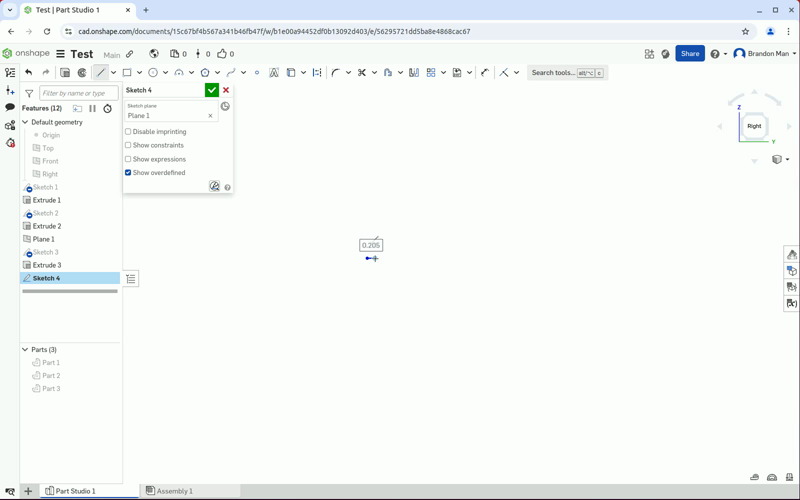
scroll(-6)
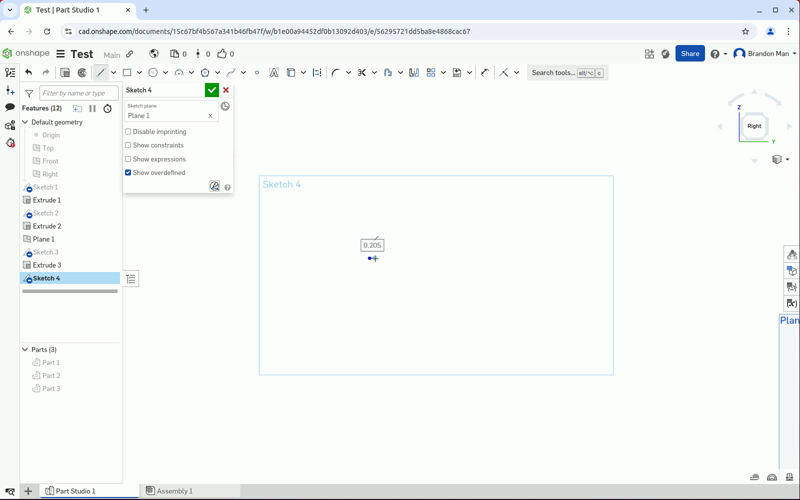
scroll(-6)
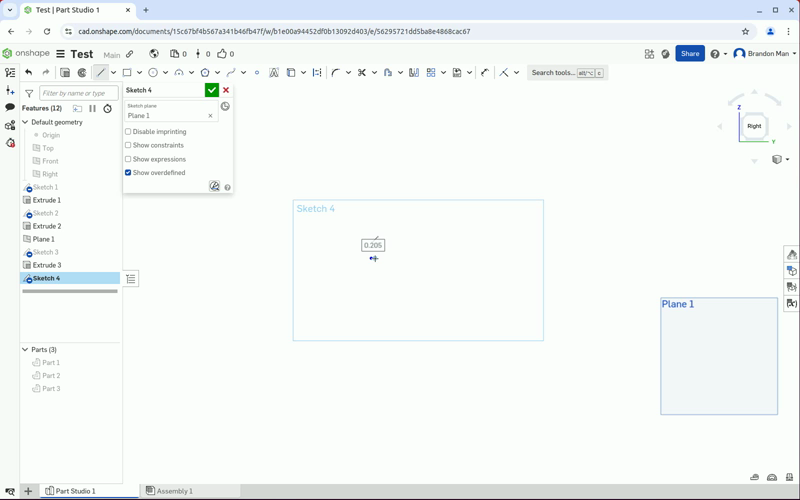
scroll(-6)
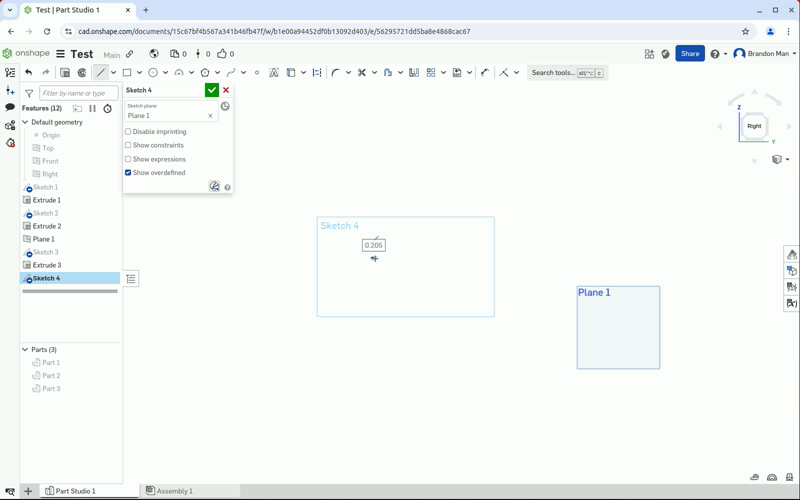
scroll(-6)
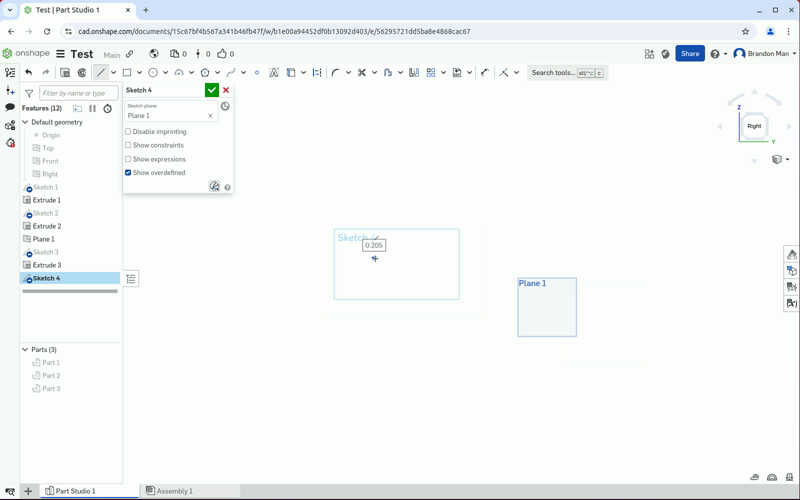
scroll(-6)
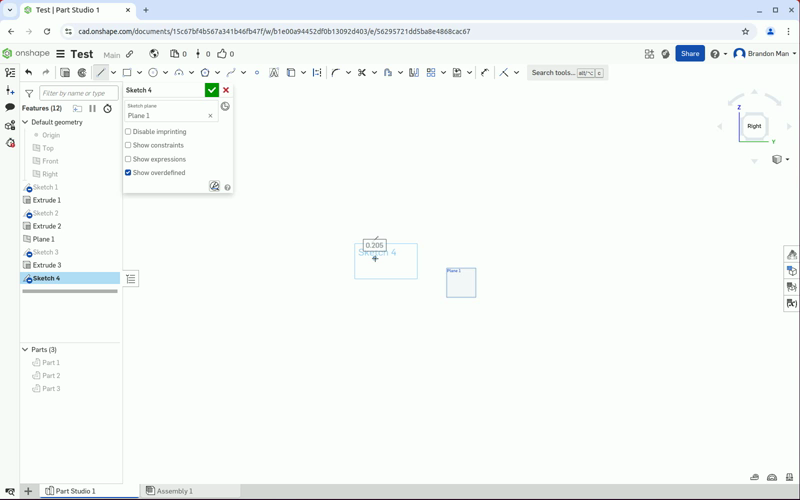
key_up(shift)
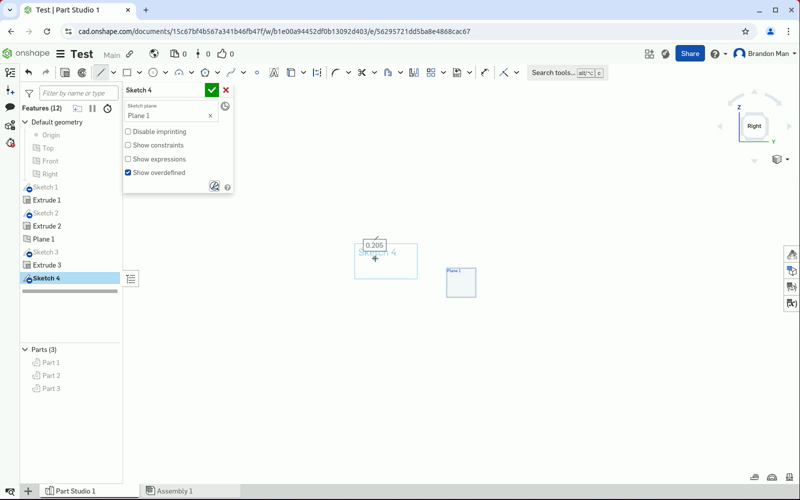
key_down(shift)
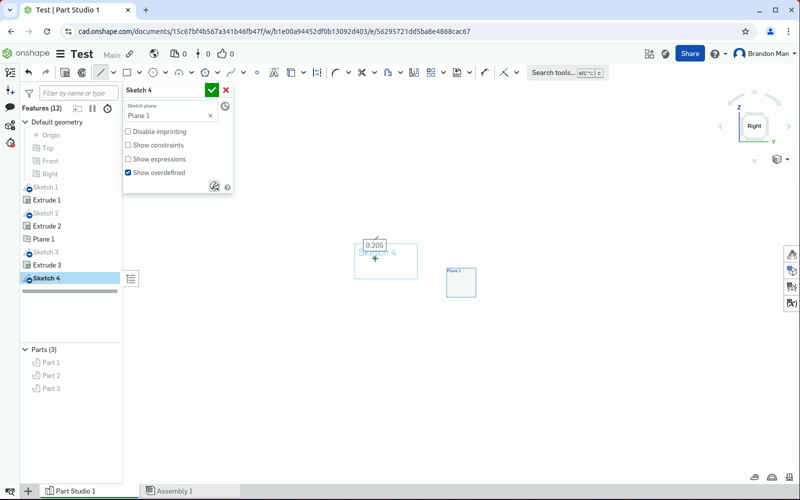
mouse_move(405, 258)
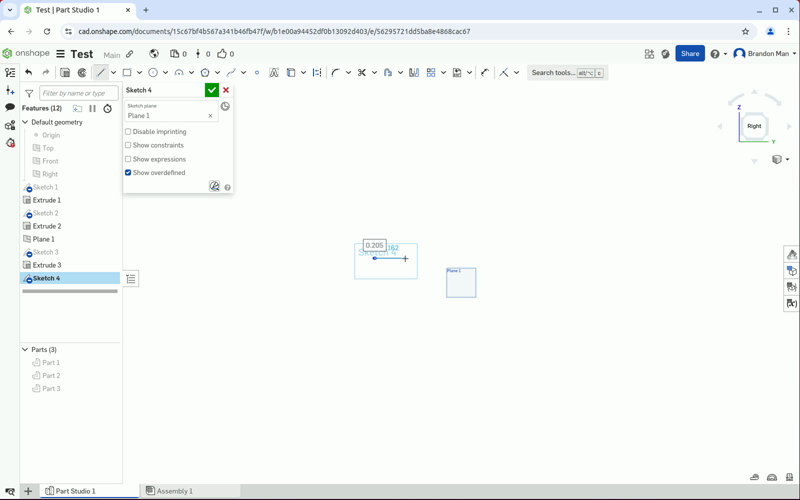
mouse_move(375, 267)
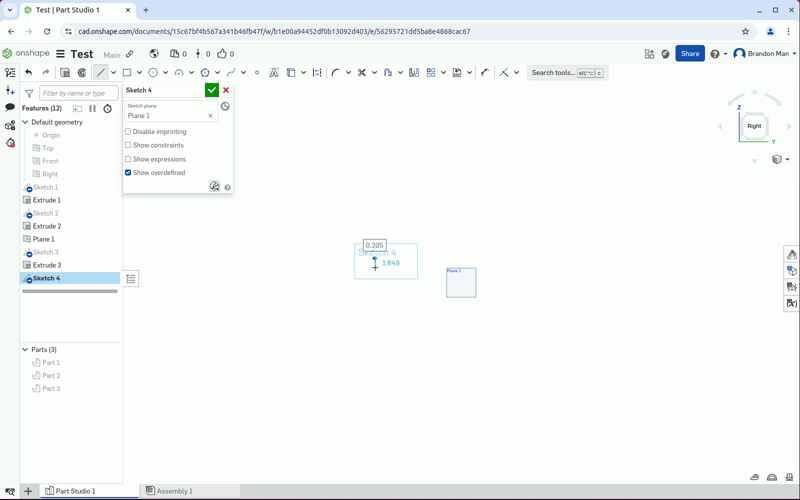
click(375, 267)
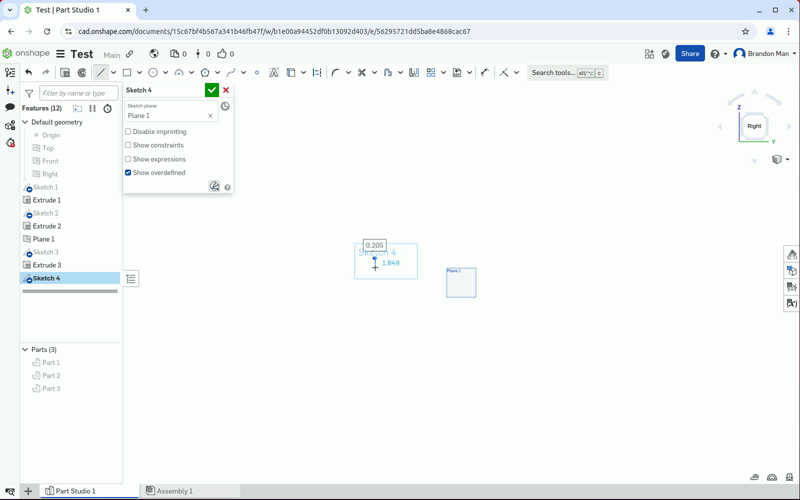
key_up(shift)
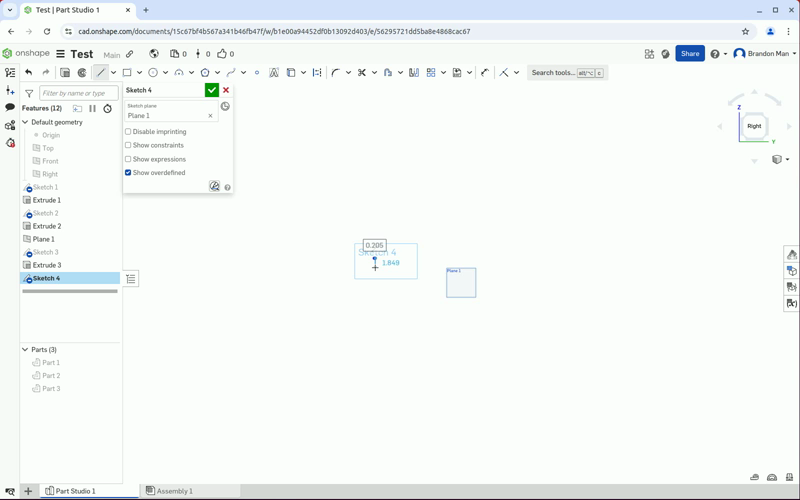
key(esc)
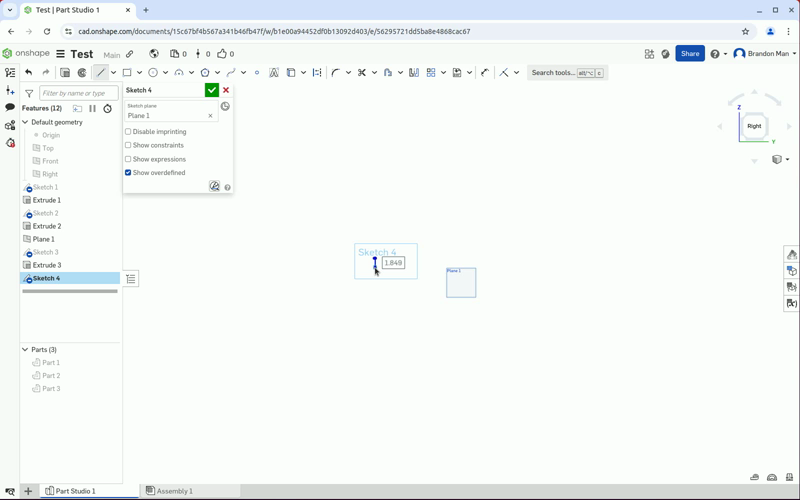
key(a)
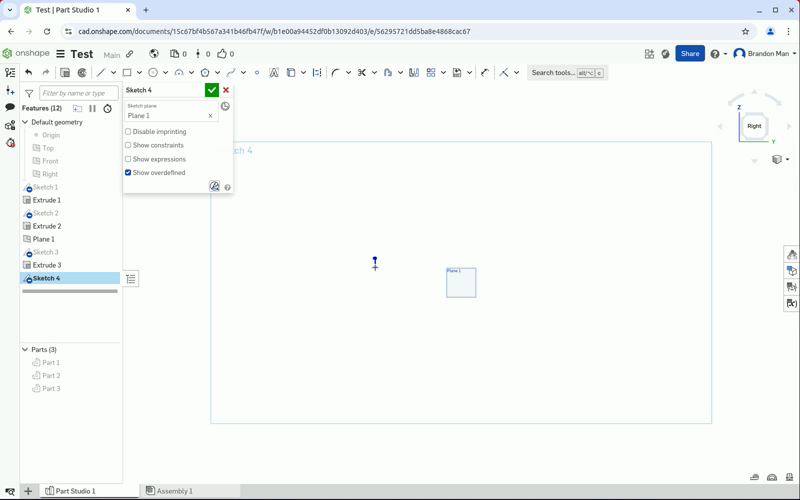
mouse_move(375, 267)
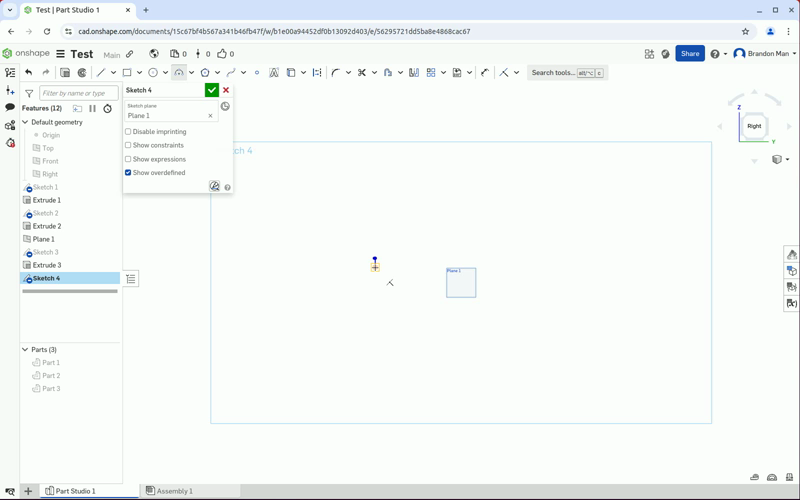
click(375, 267)
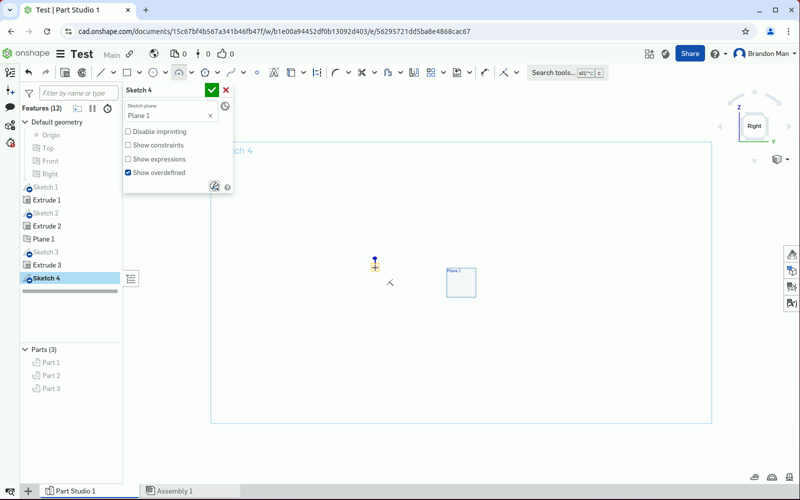
key_down(shift)
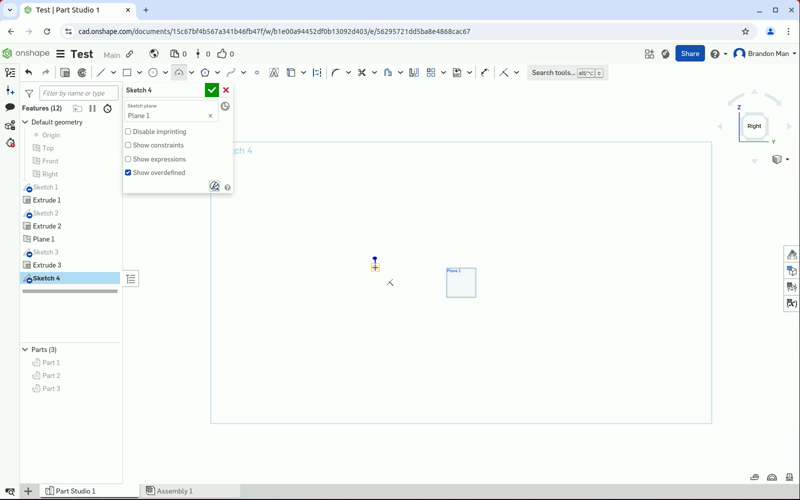
mouse_move(402, 267)
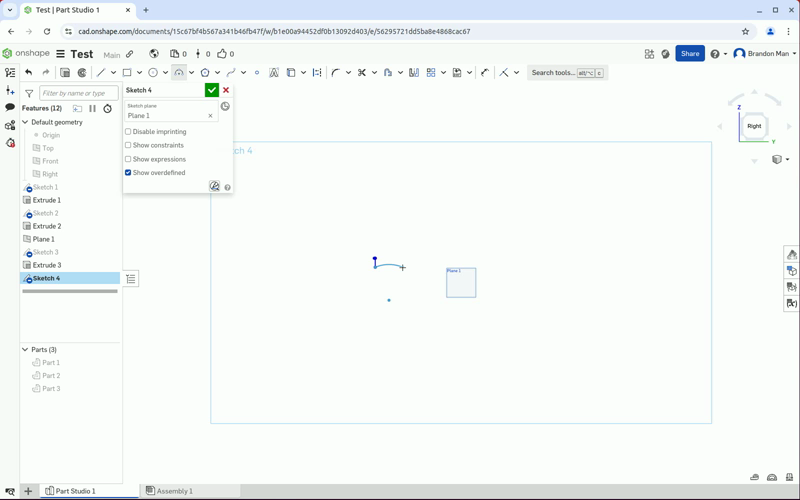
click(402, 267)
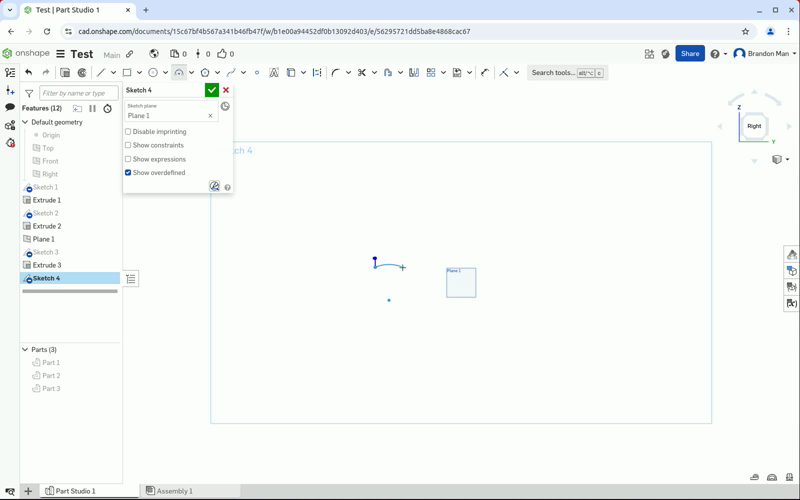
mouse_move(389, 280)
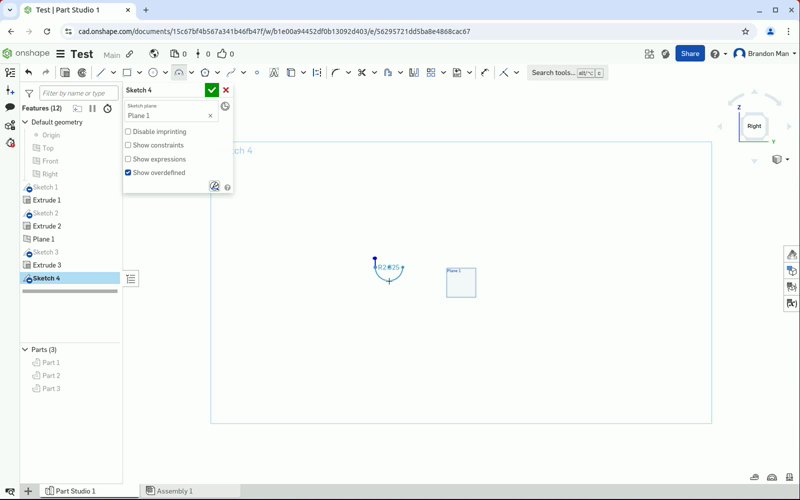
click(389, 280)
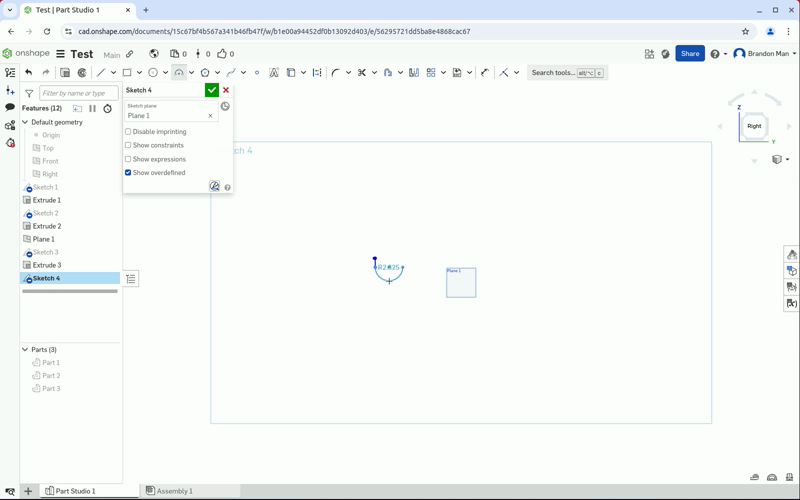
key_up(shift)
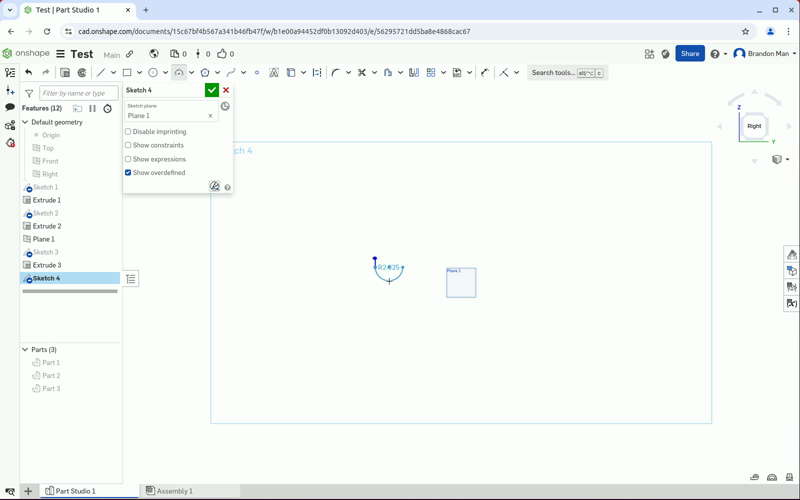
key(esc)
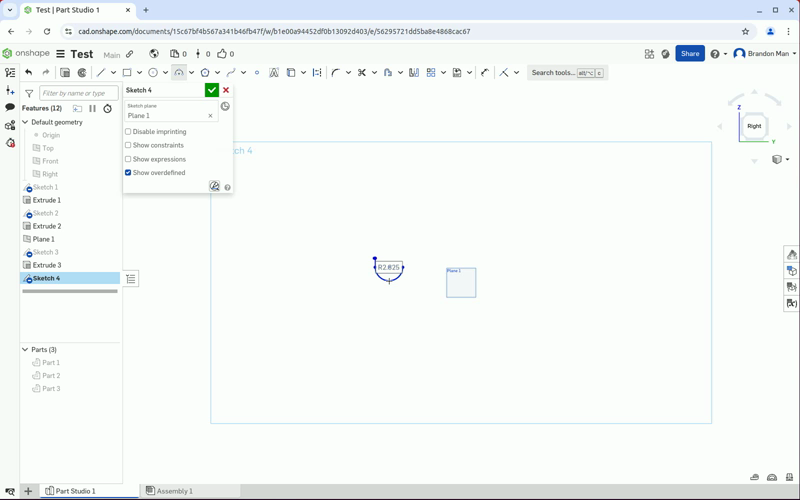
key(l)
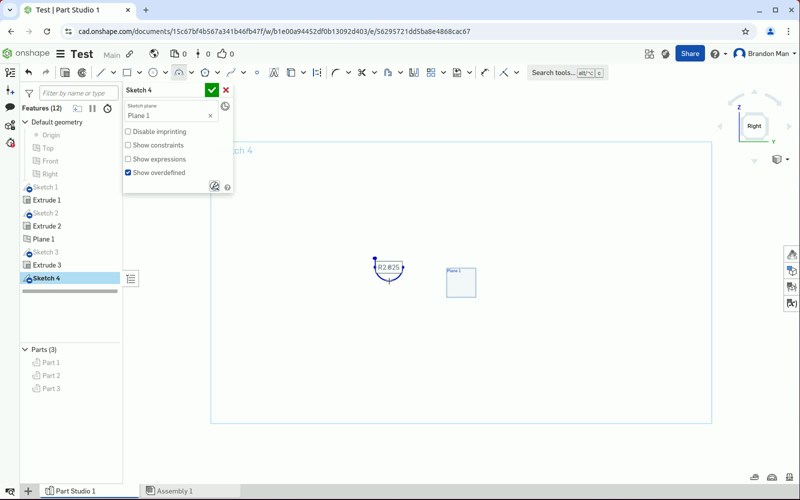
mouse_move(402, 267)
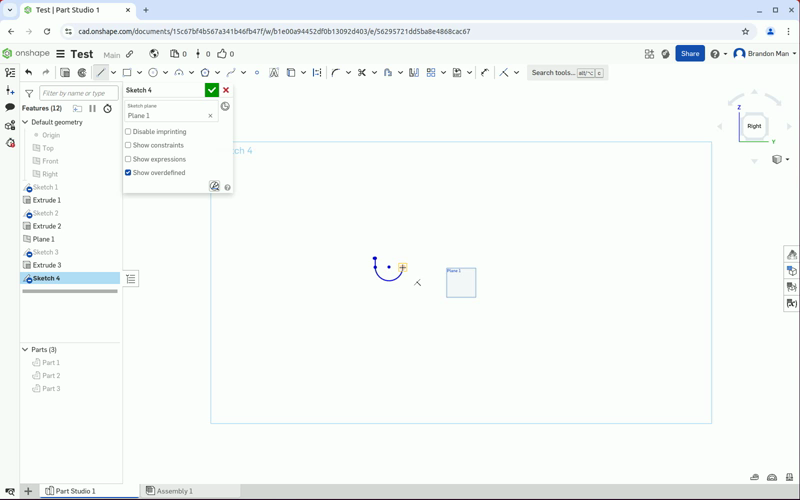
click(402, 267)
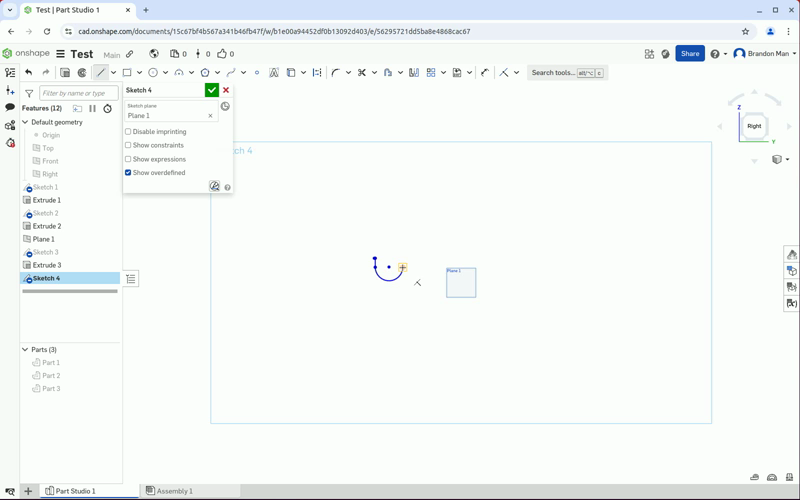
key_down(shift)
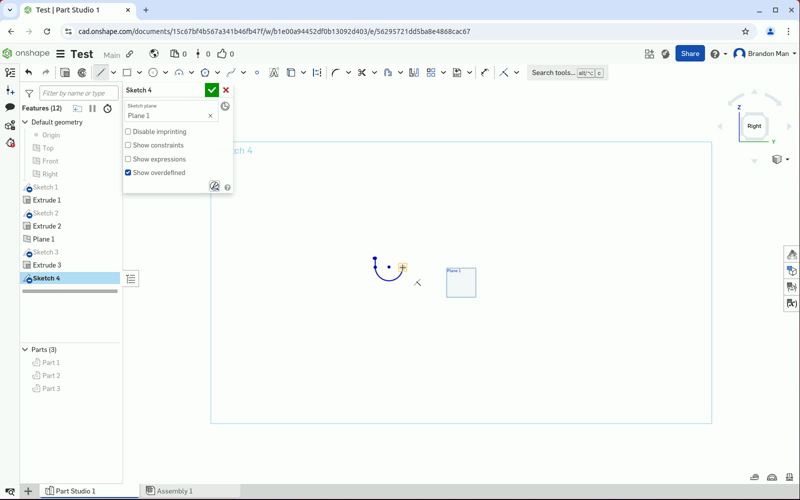
mouse_move(432, 267)
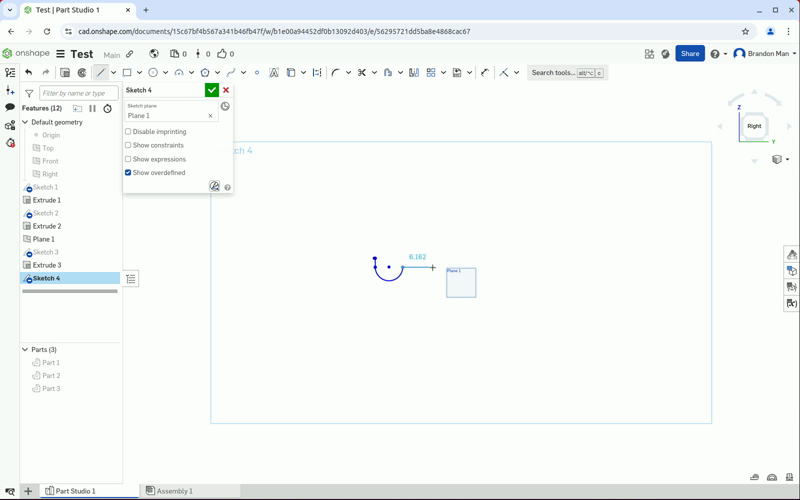
mouse_move(402, 261)
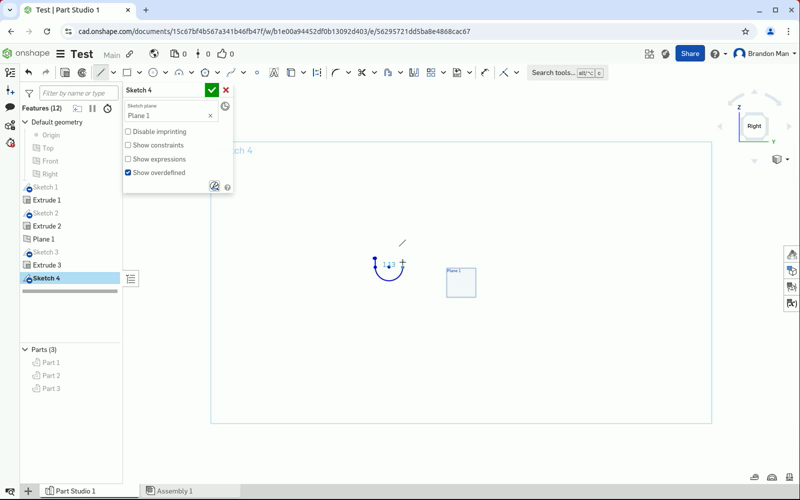
scroll(6)
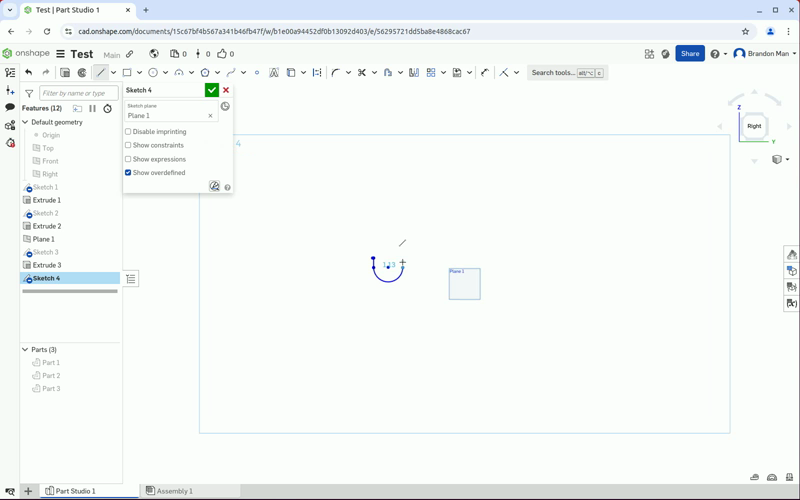
scroll(6)
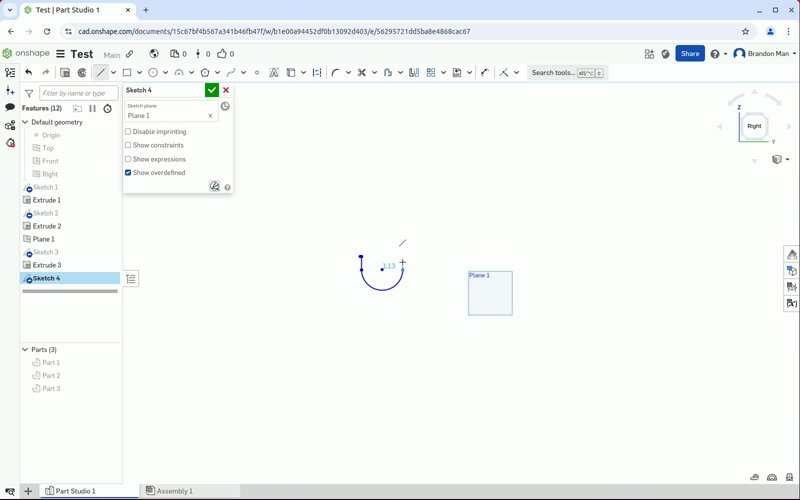
scroll(6)
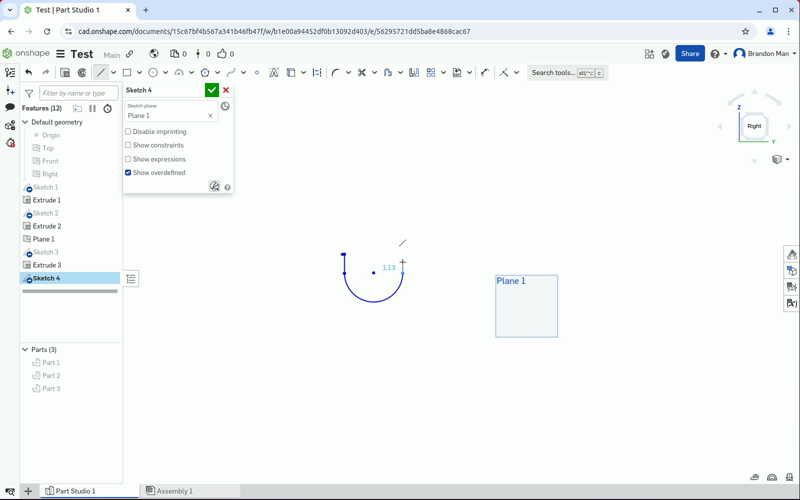
scroll(6)
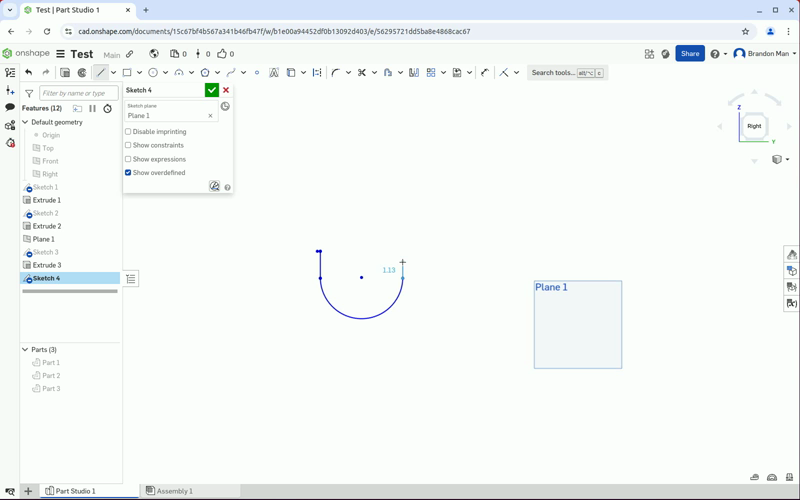
scroll(6)
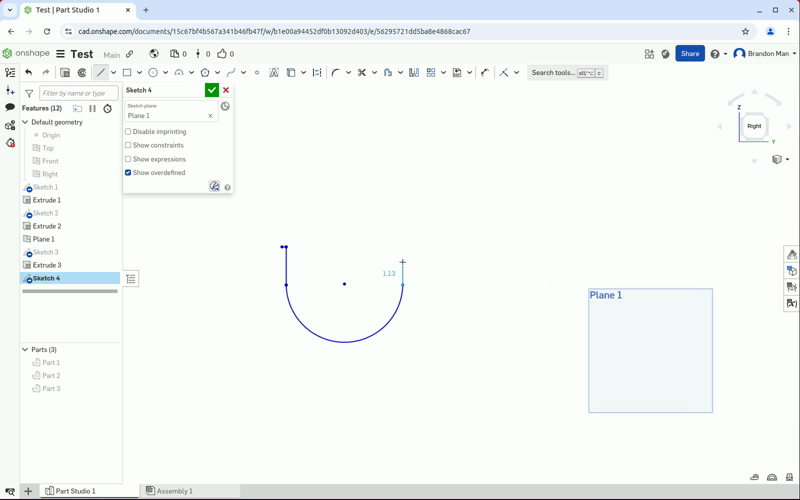
scroll(6)
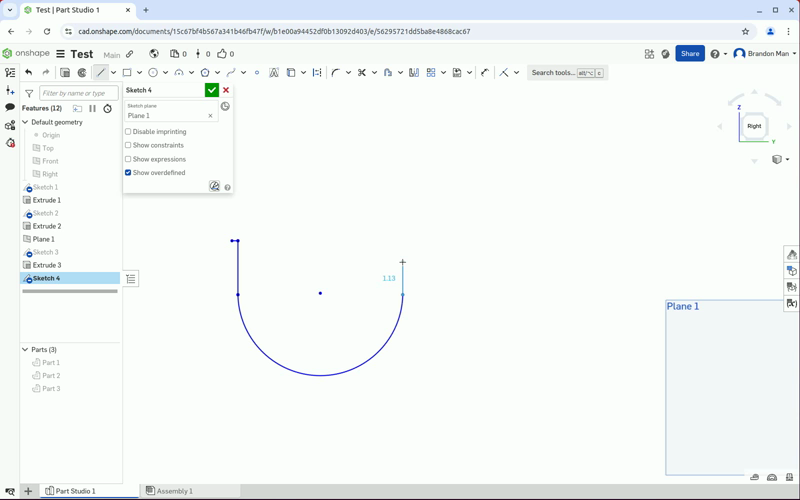
scroll(6)
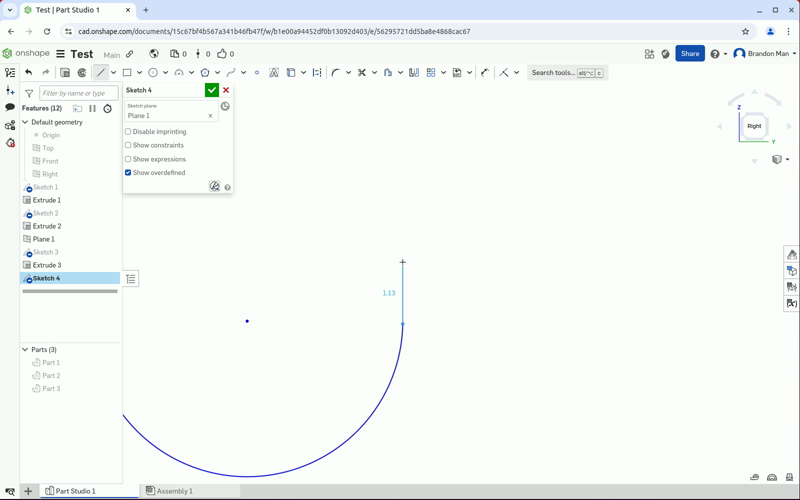
click(402, 261)
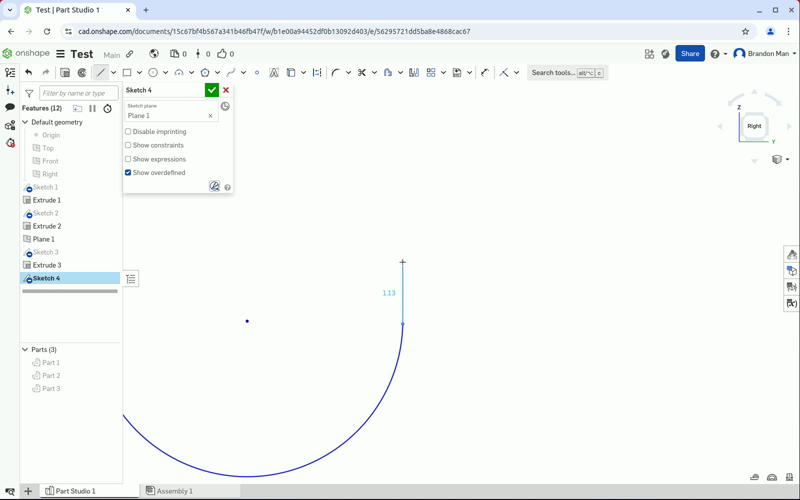
scroll(-6)
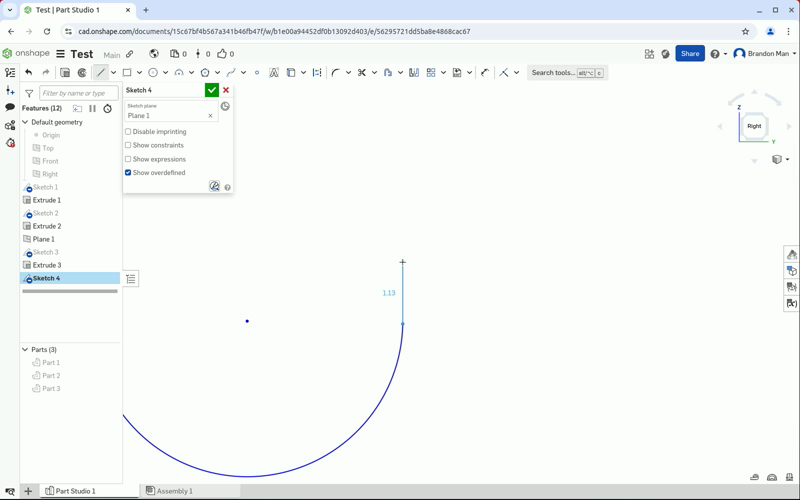
scroll(-6)
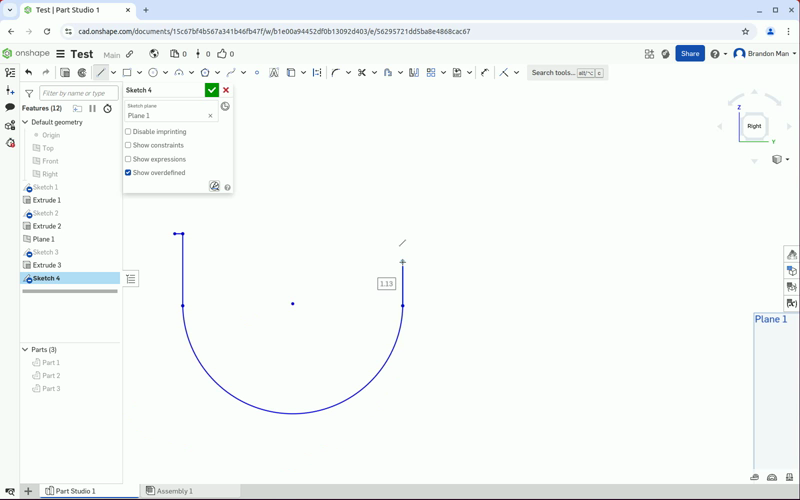
scroll(-6)
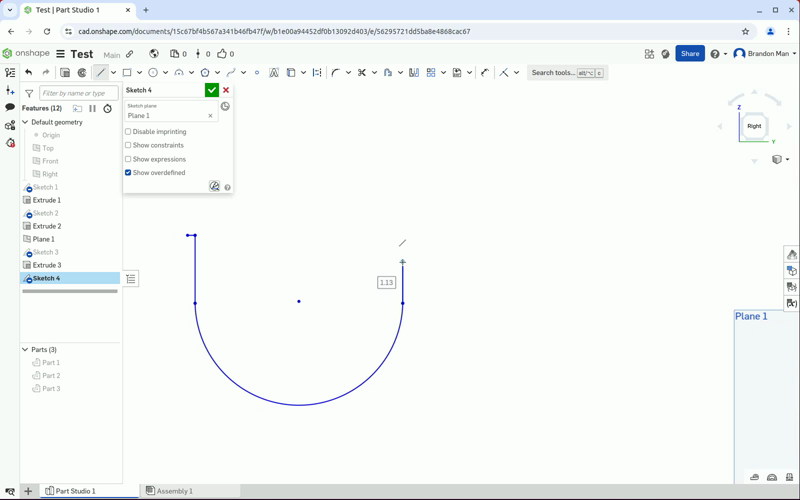
scroll(-6)
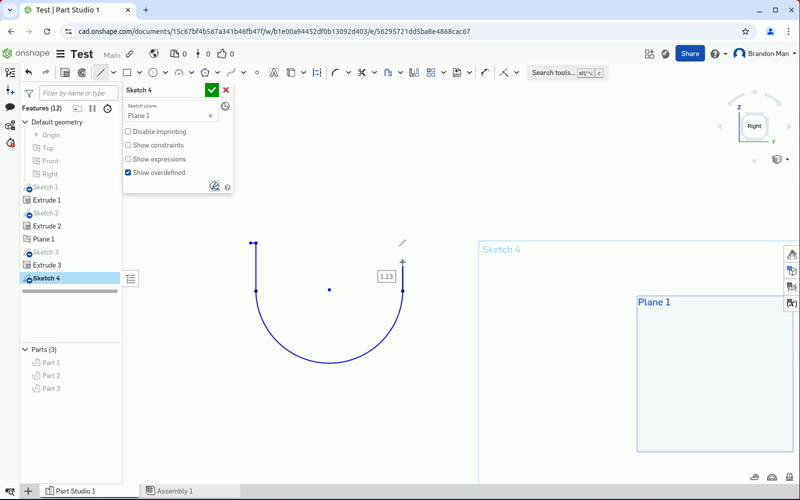
scroll(-6)
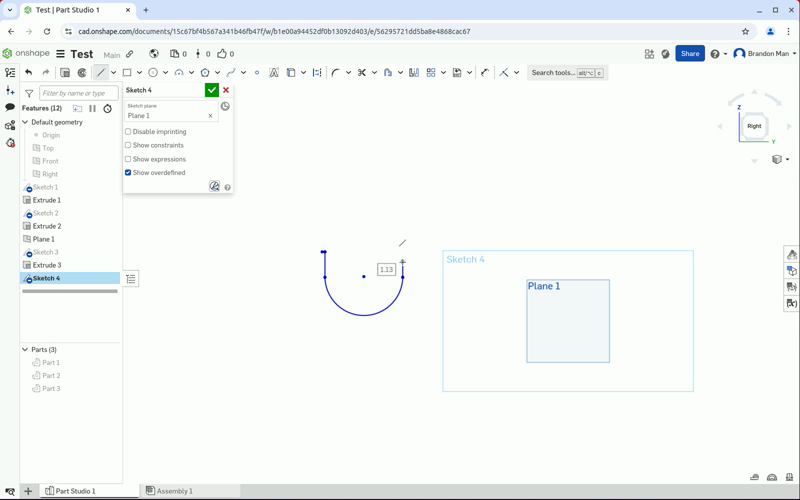
scroll(-6)
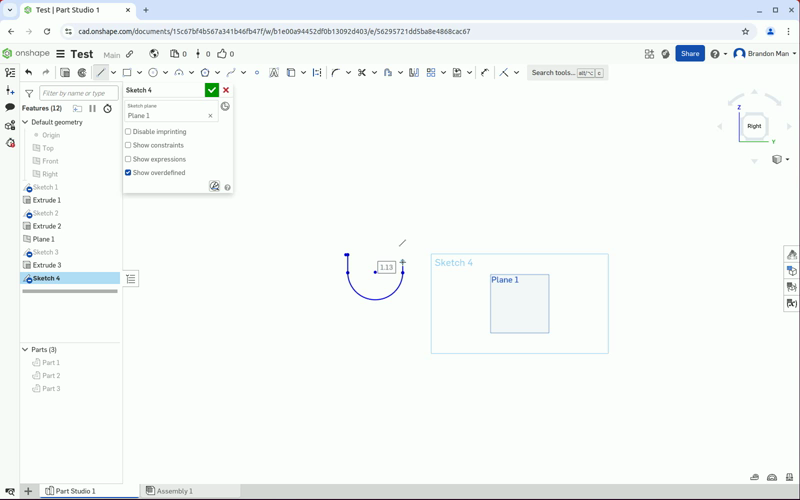
scroll(-6)
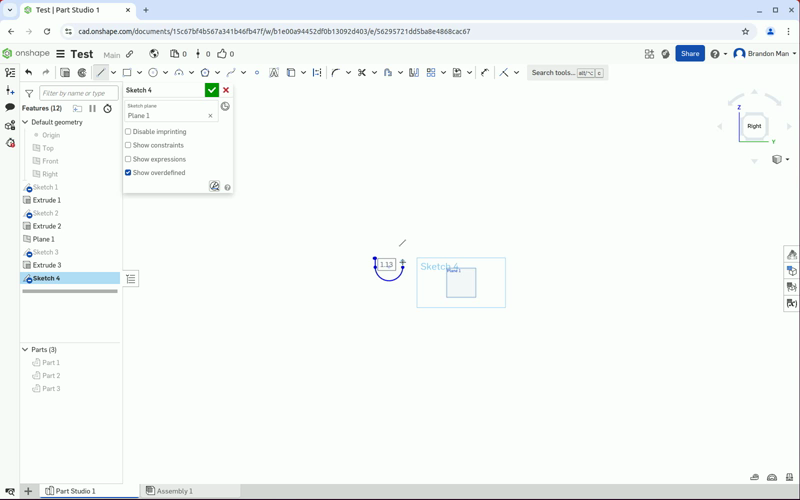
key_up(shift)
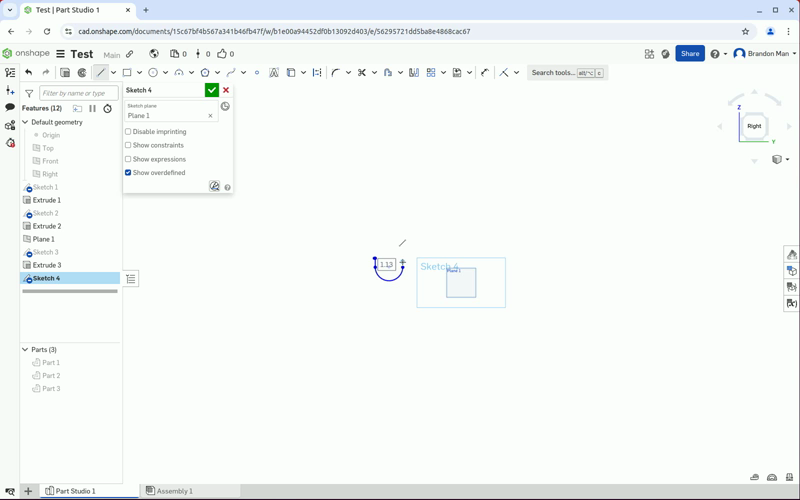
key_down(shift)
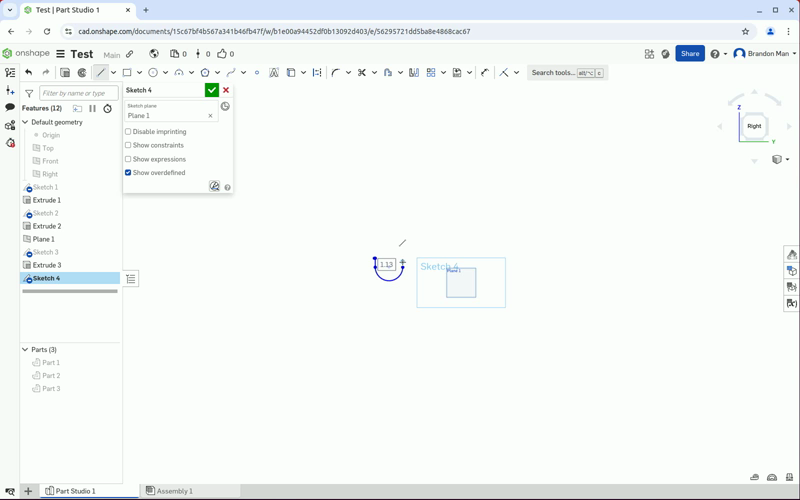
mouse_move(432, 261)
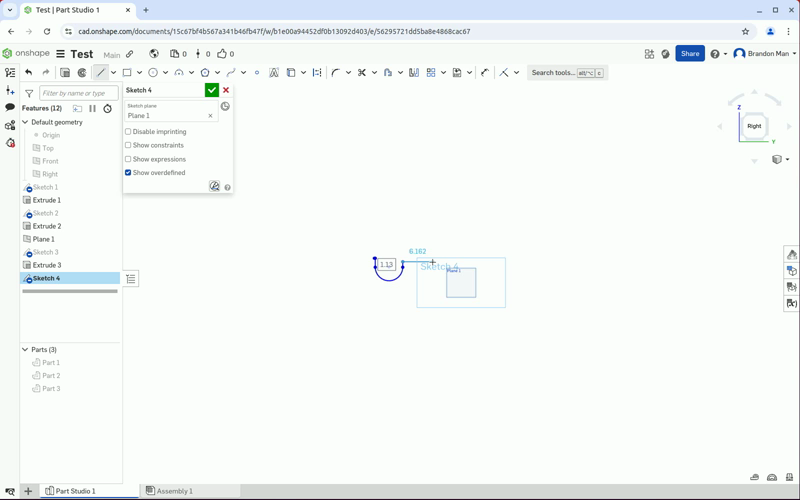
mouse_move(404, 261)
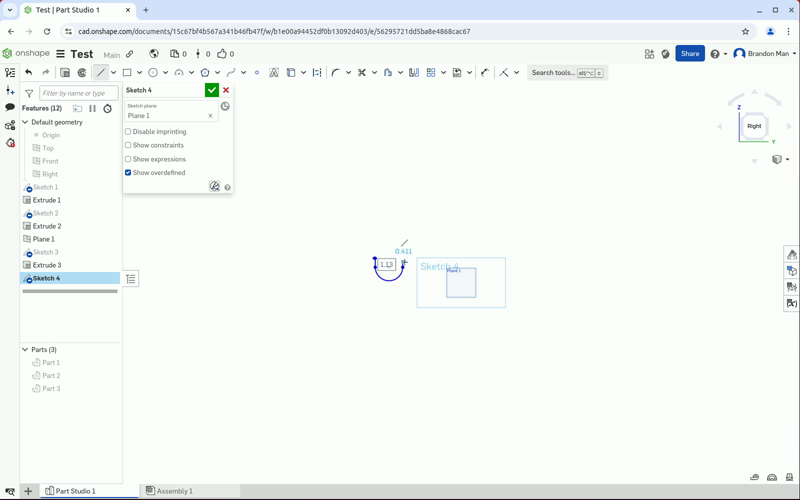
scroll(6)
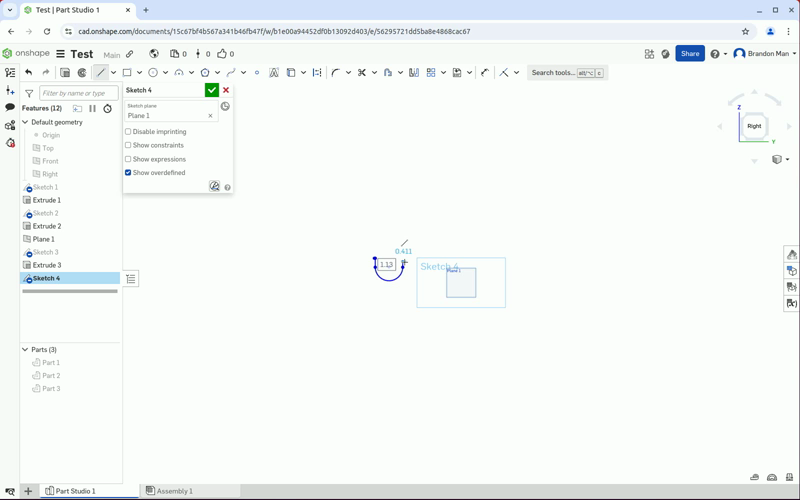
scroll(6)
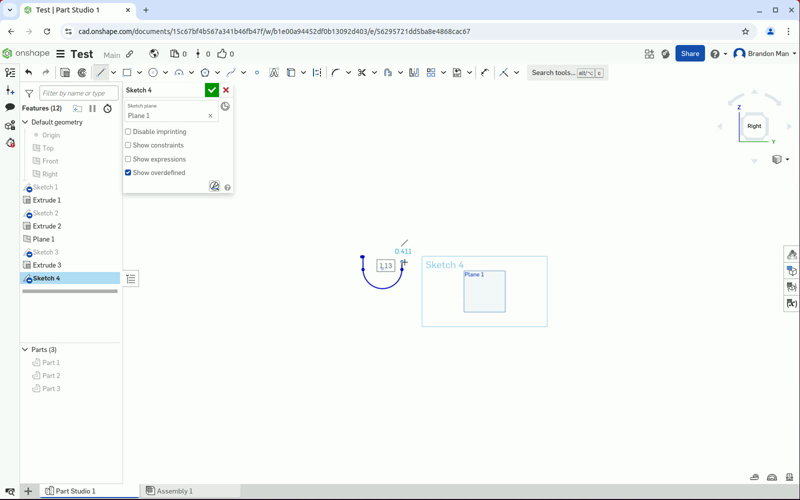
scroll(6)
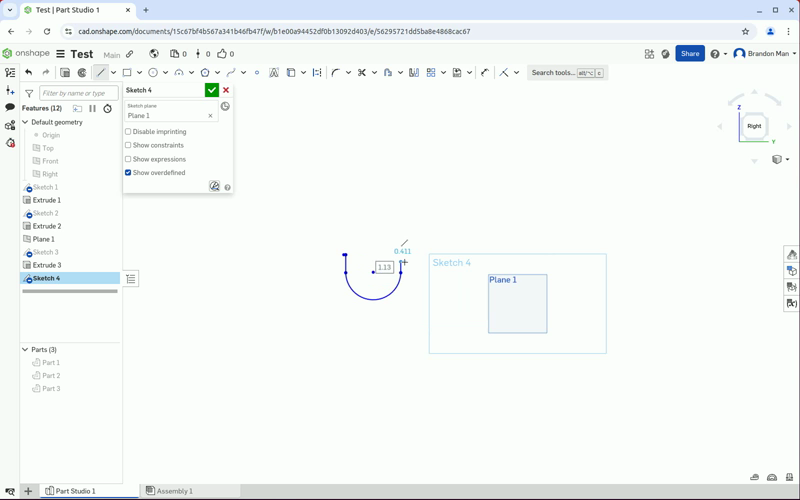
scroll(6)
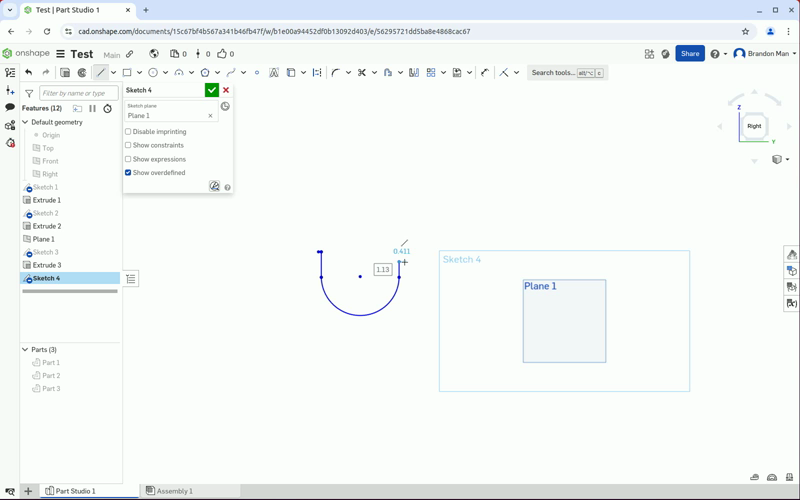
scroll(6)
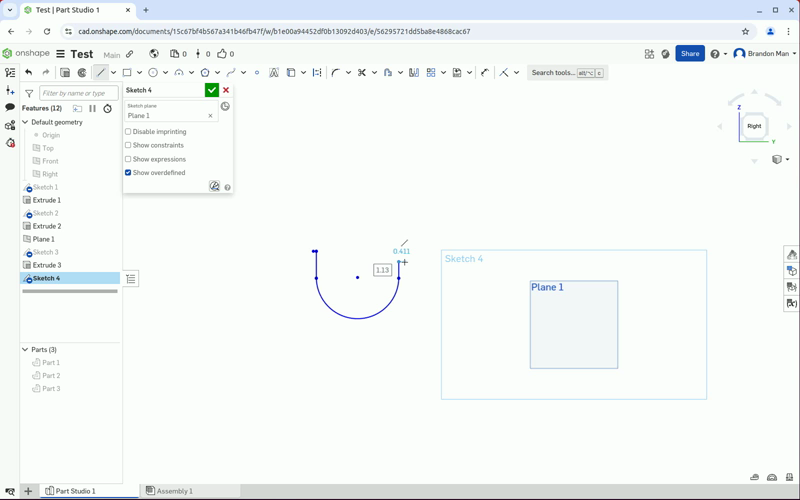
scroll(6)
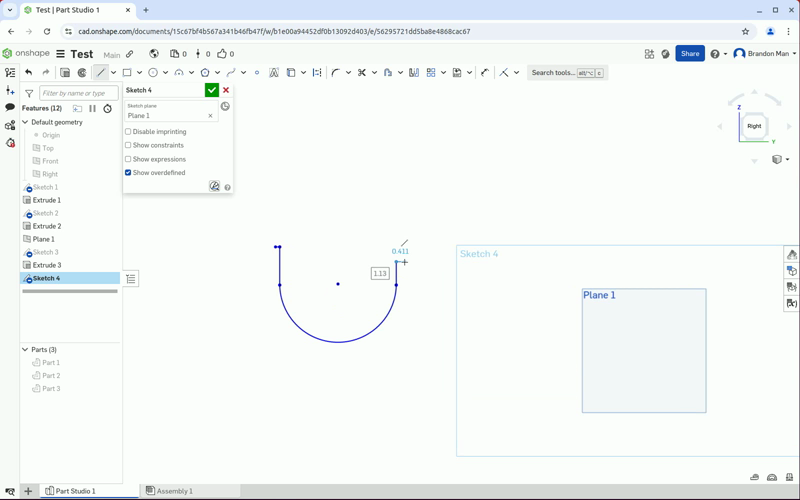
scroll(6)
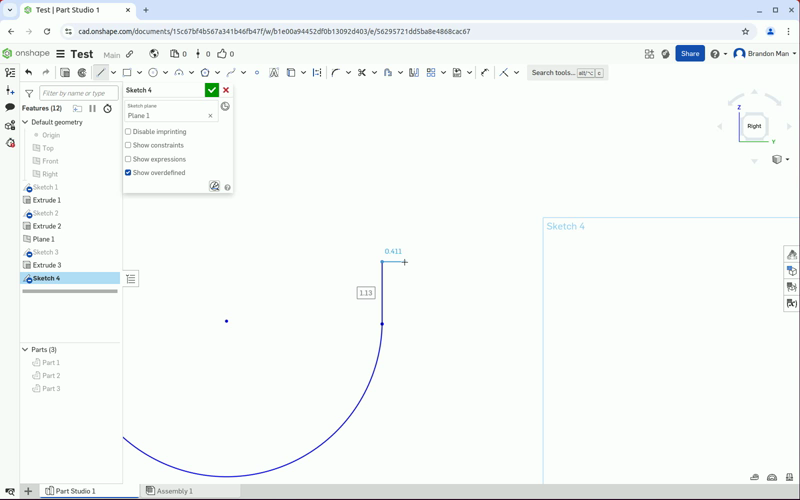
click(404, 261)
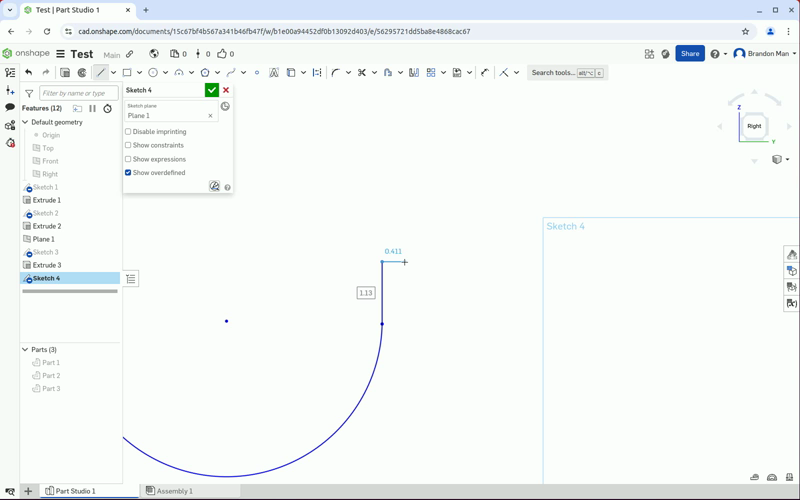
scroll(-6)
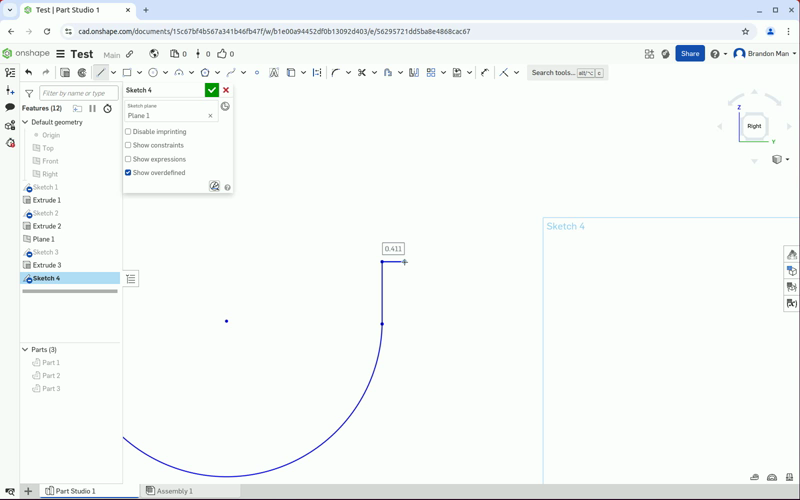
scroll(-6)
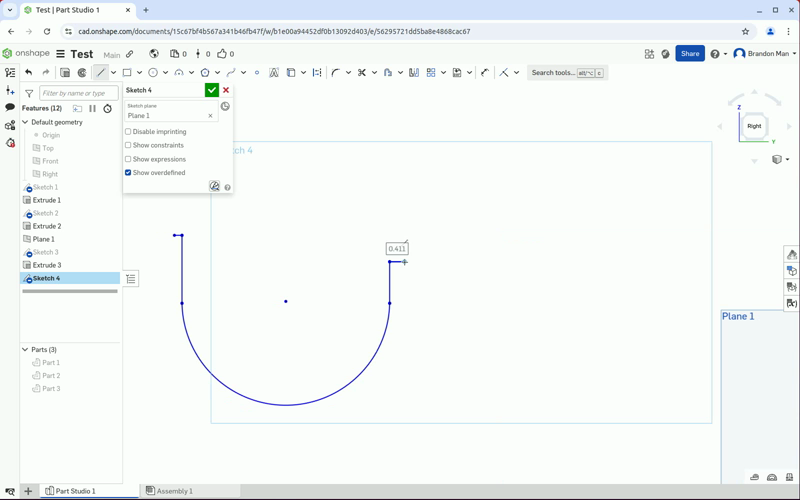
scroll(-6)
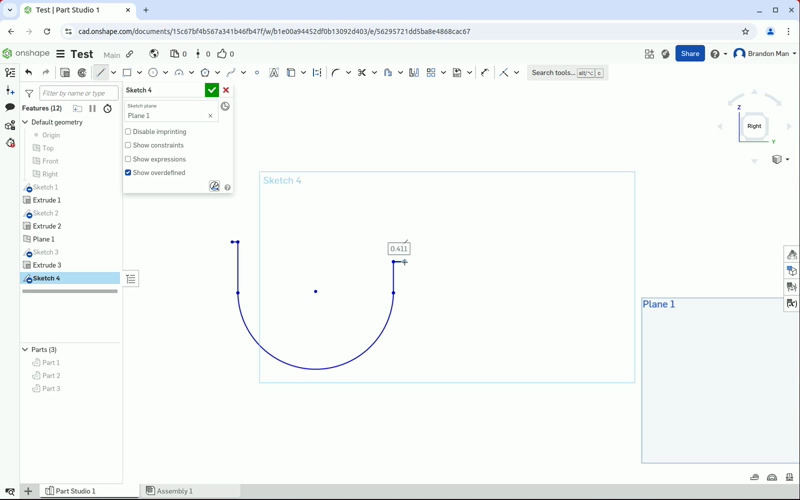
scroll(-6)
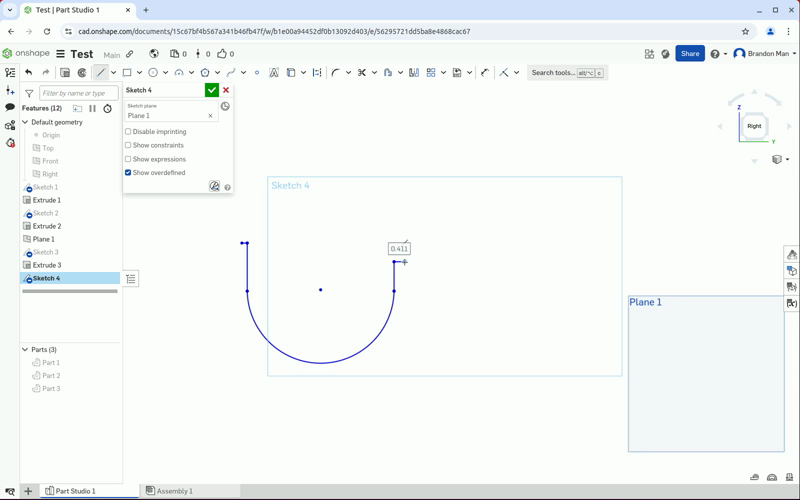
scroll(-6)
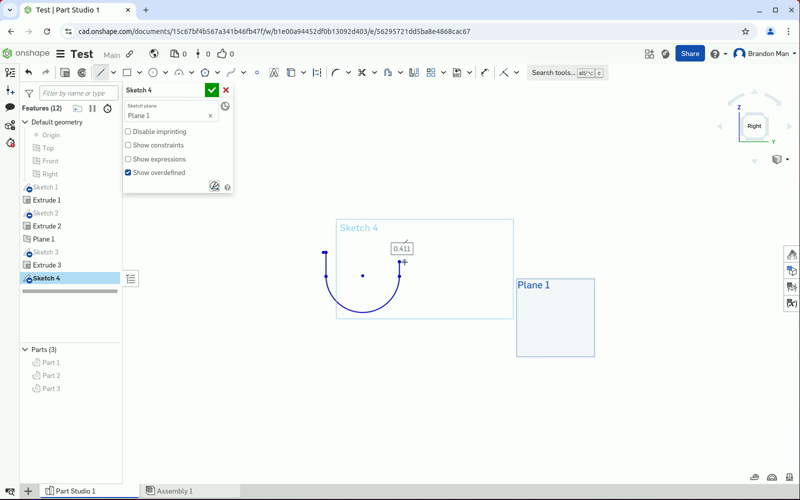
scroll(-6)
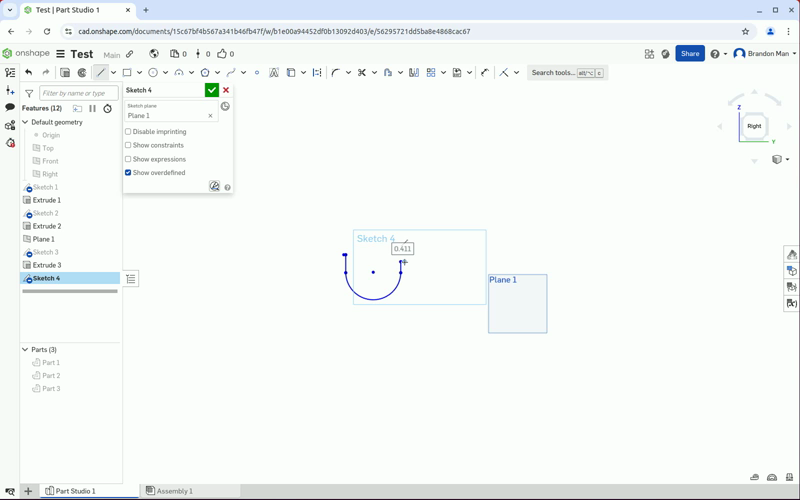
scroll(-6)
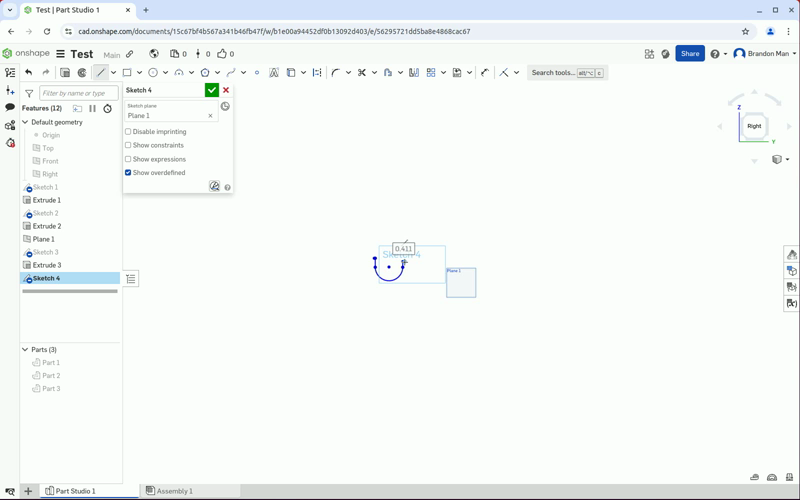
key_up(shift)
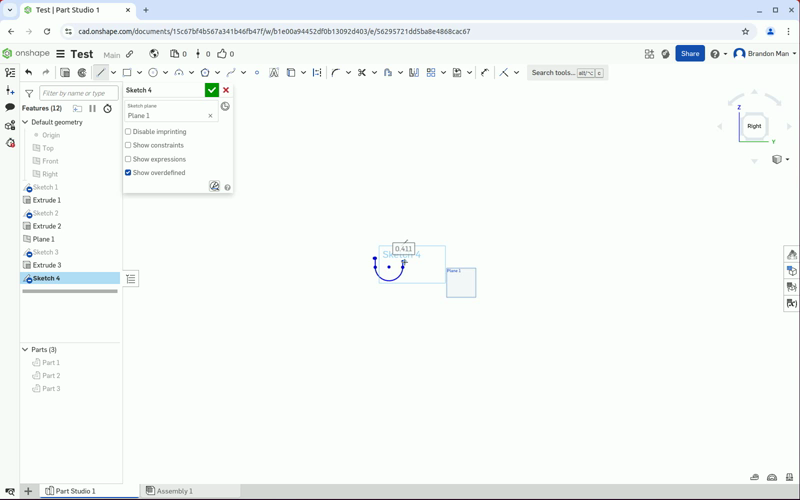
key_down(shift)
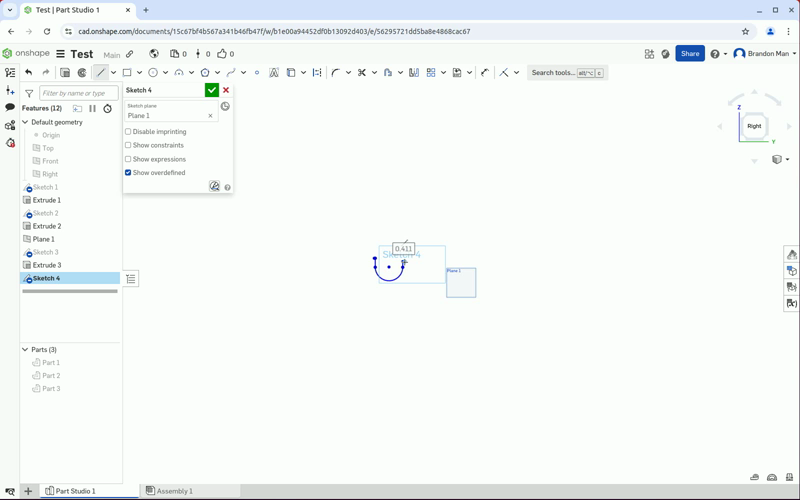
mouse_move(434, 261)
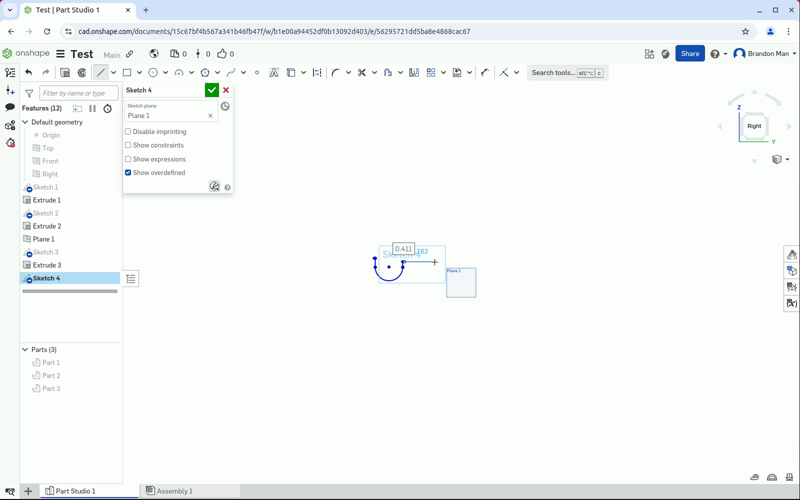
mouse_move(404, 267)
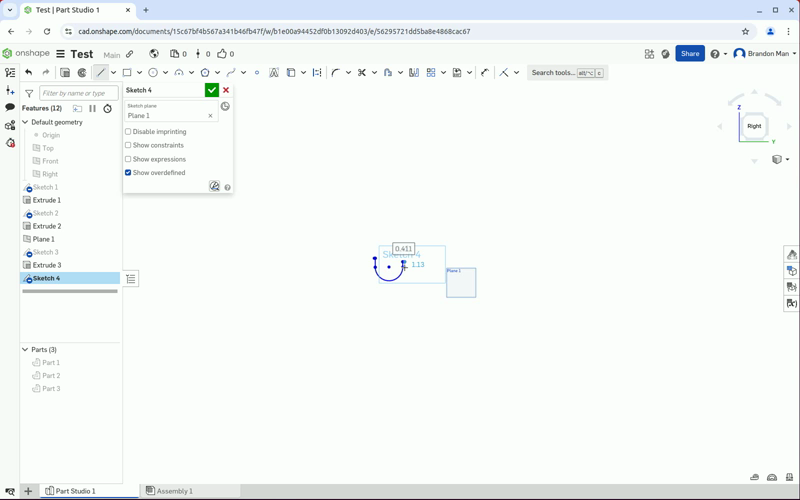
scroll(6)
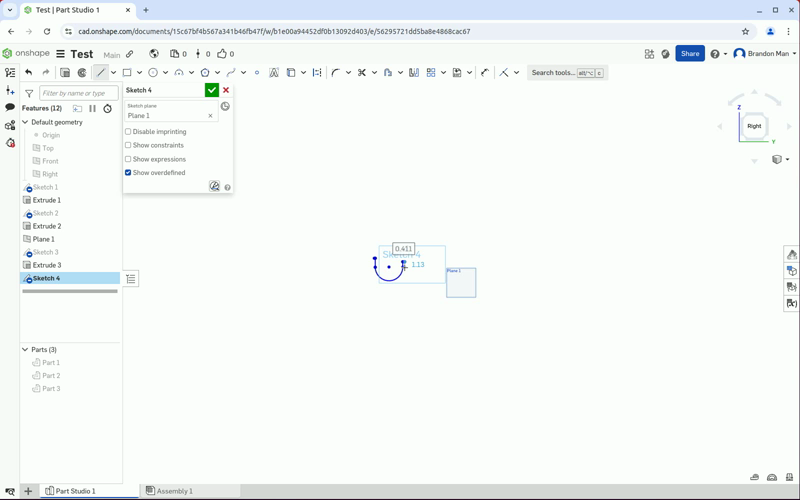
scroll(6)
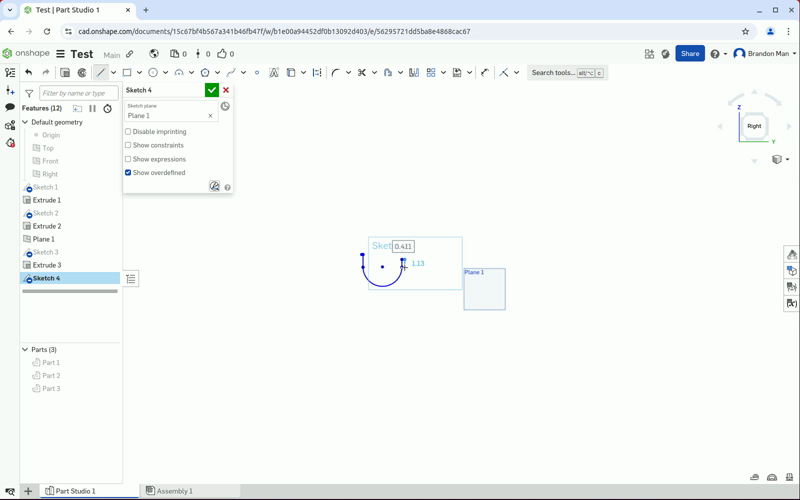
scroll(6)
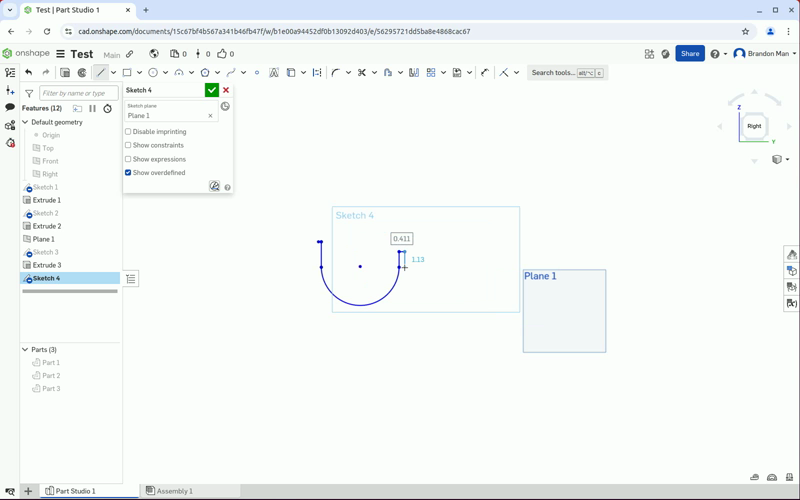
scroll(6)
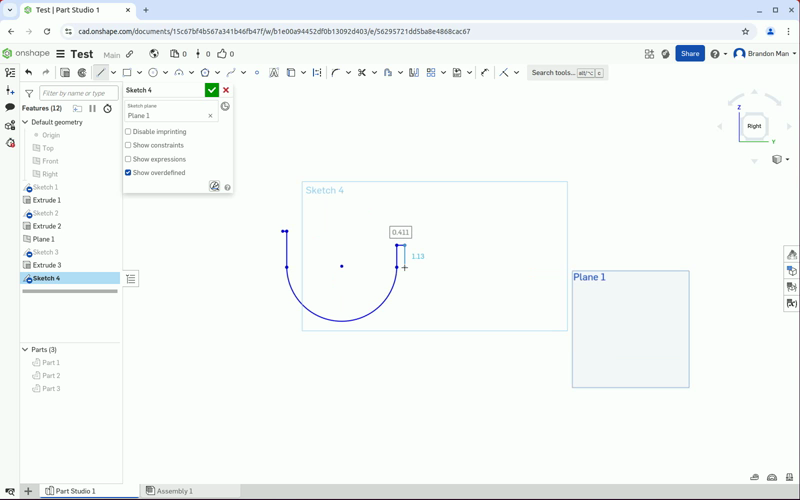
scroll(6)
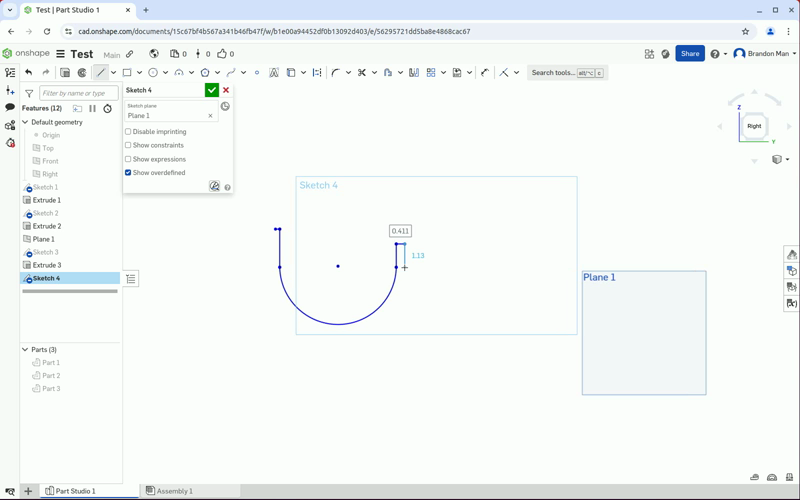
scroll(6)
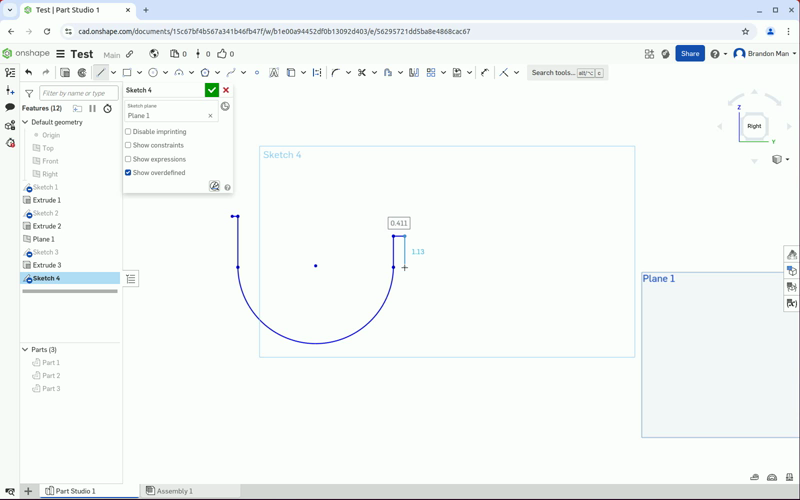
scroll(6)
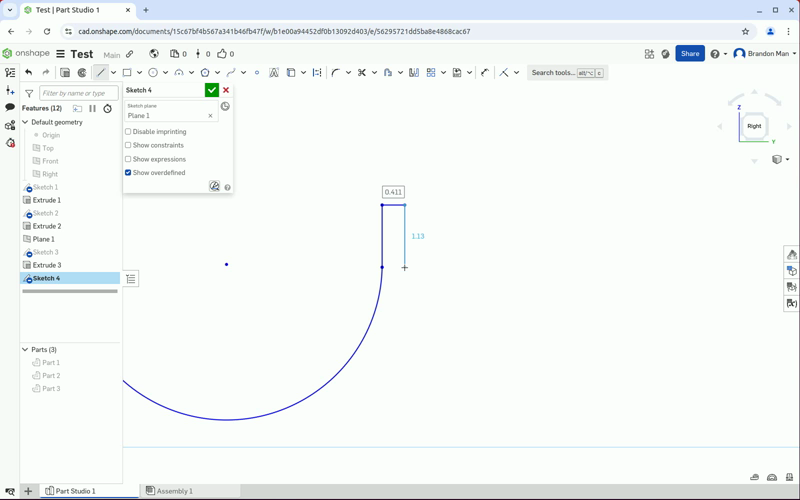
click(404, 267)
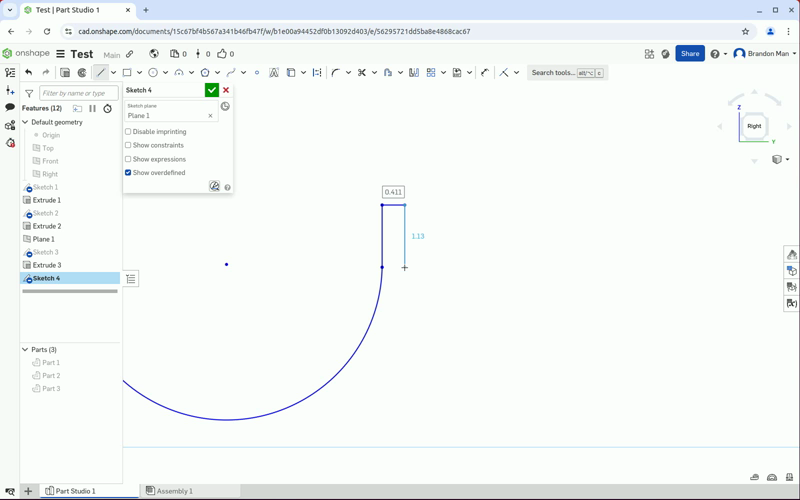
scroll(-6)
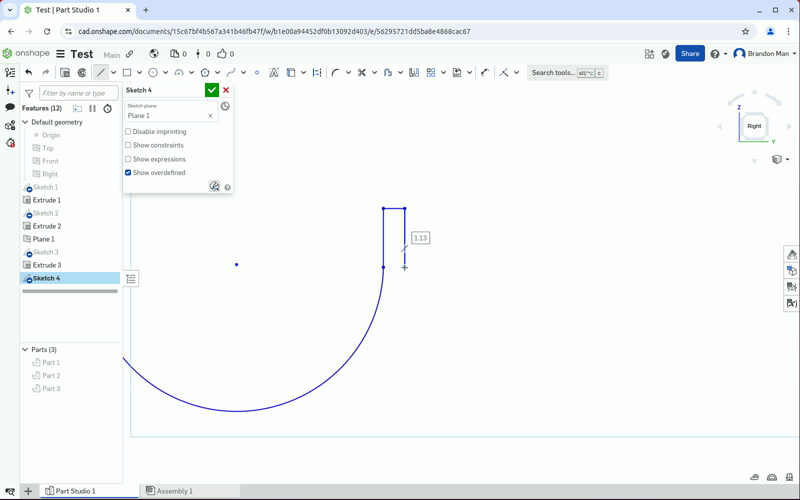
scroll(-6)
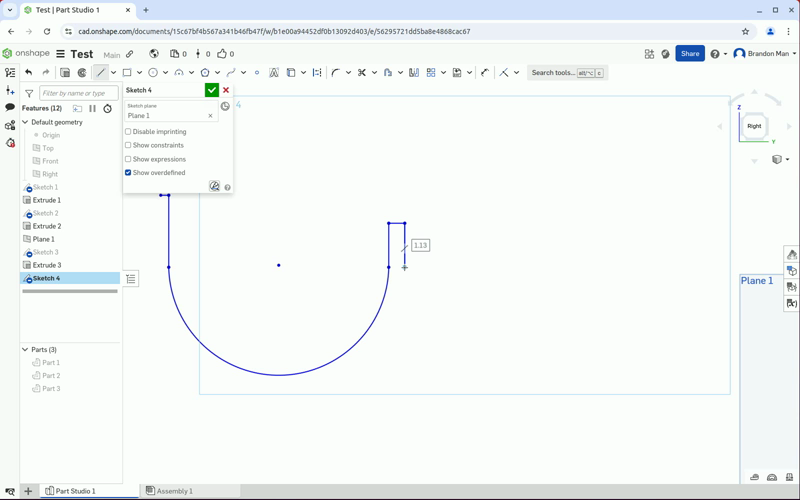
scroll(-6)
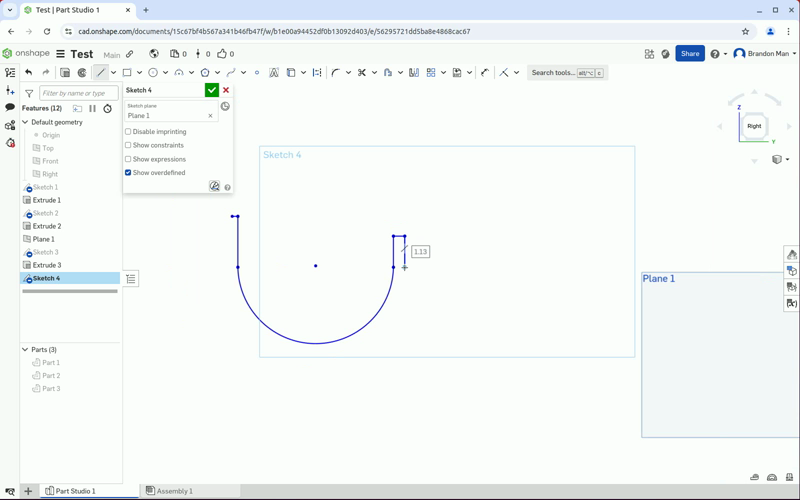
scroll(-6)
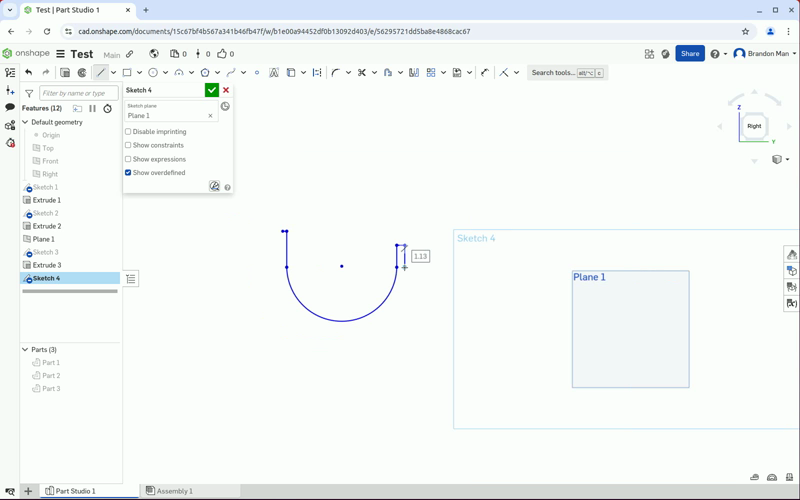
scroll(-6)
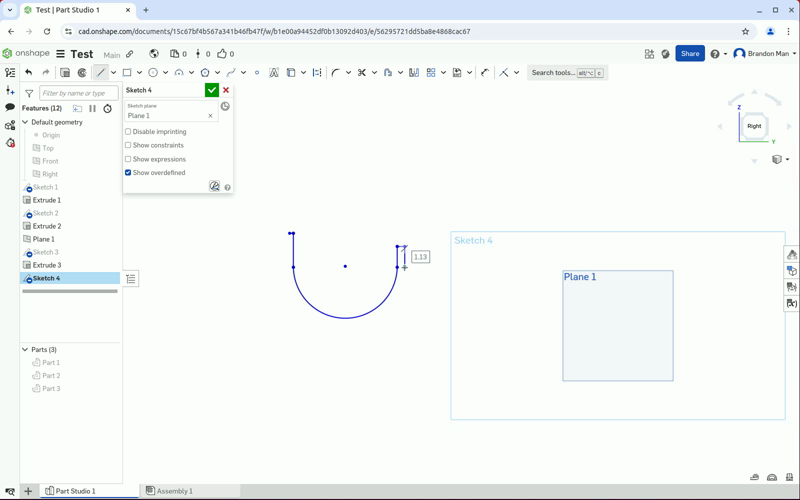
scroll(-6)
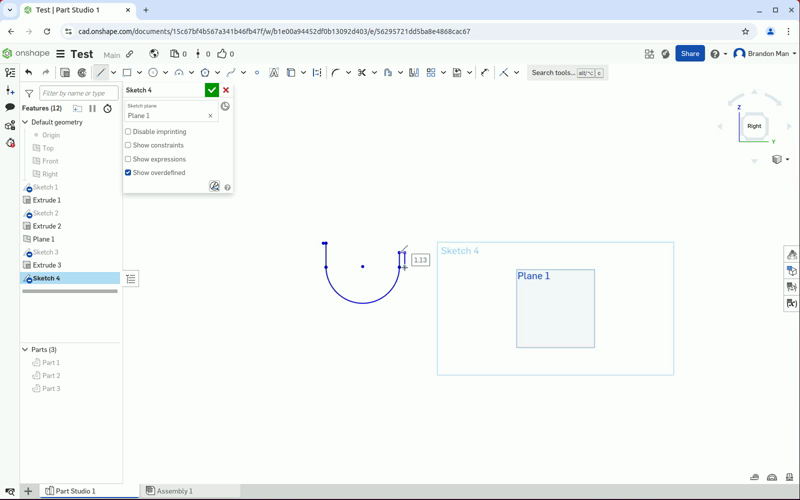
scroll(-6)
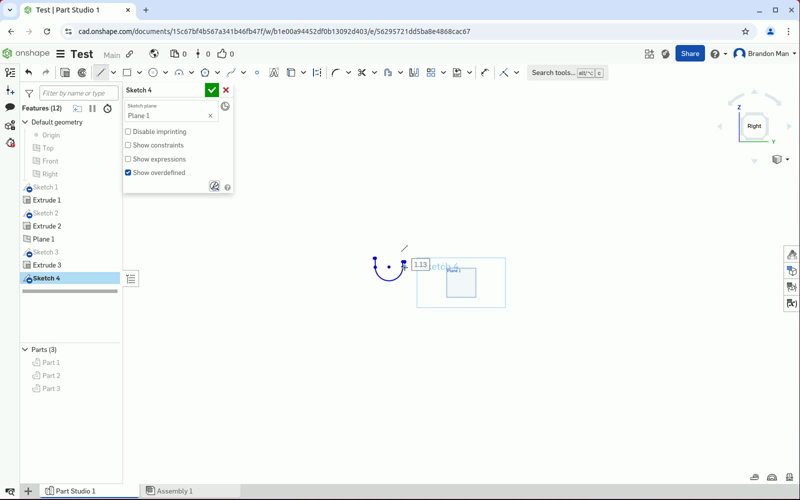
key_up(shift)
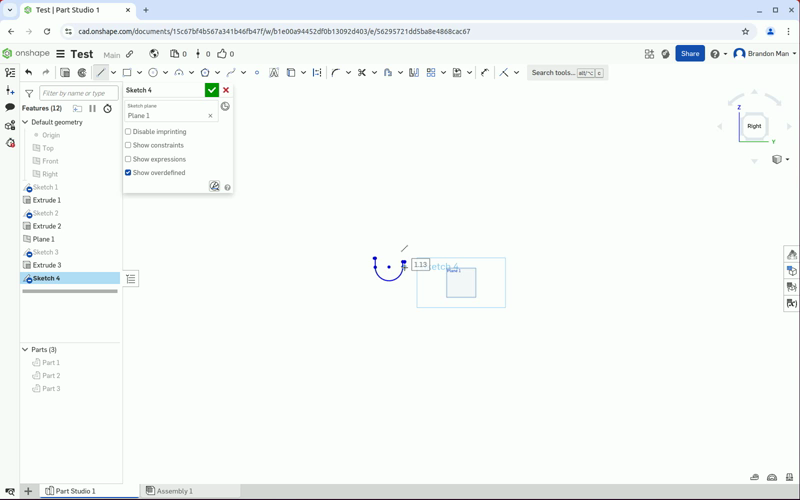
key(esc)
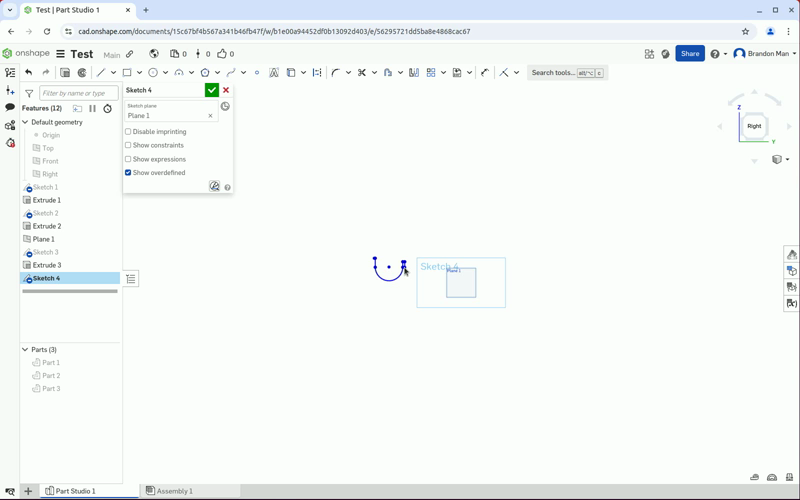
key(a)
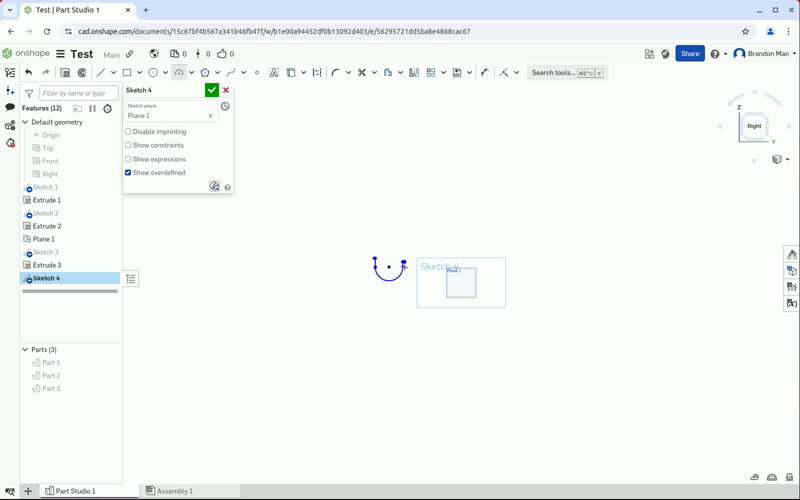
mouse_move(404, 267)
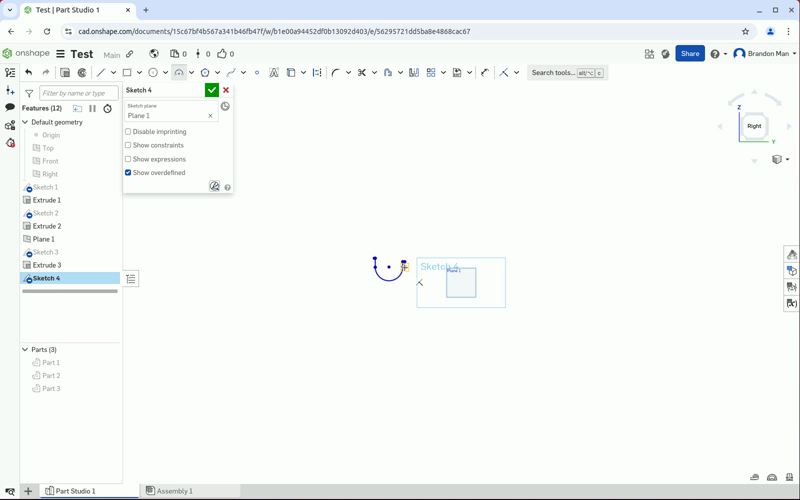
scroll(6)
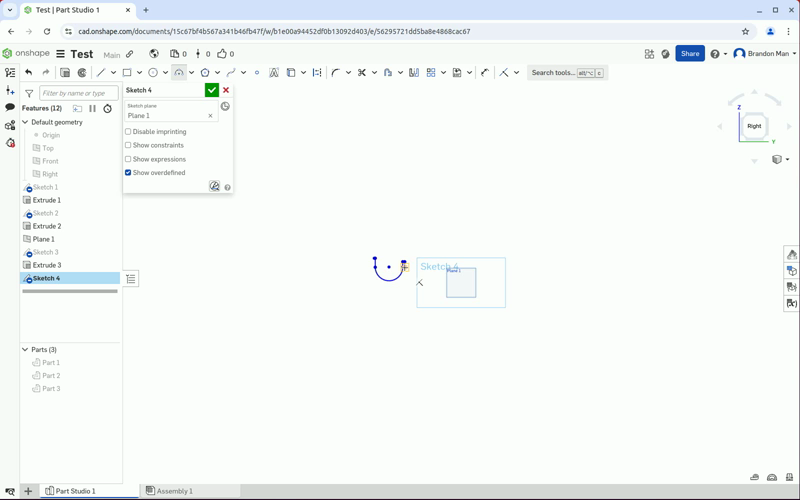
scroll(6)
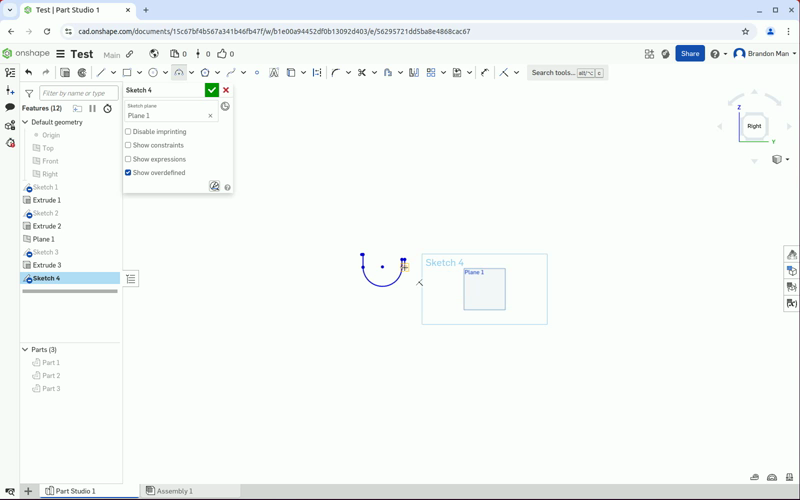
scroll(6)
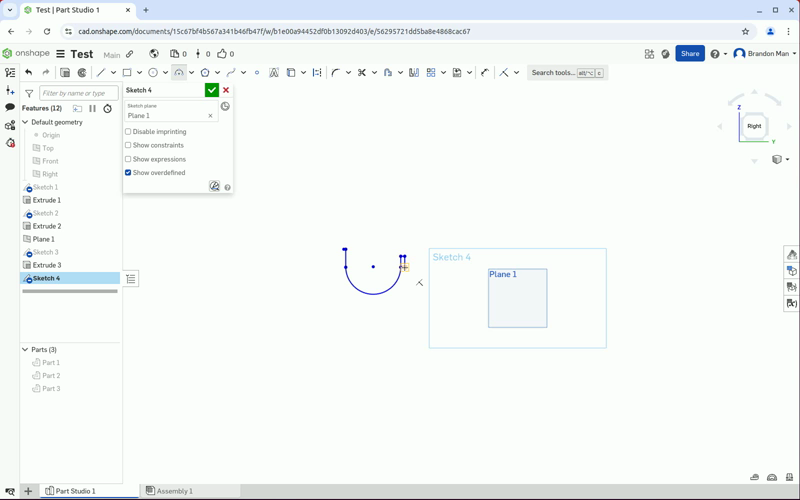
scroll(6)
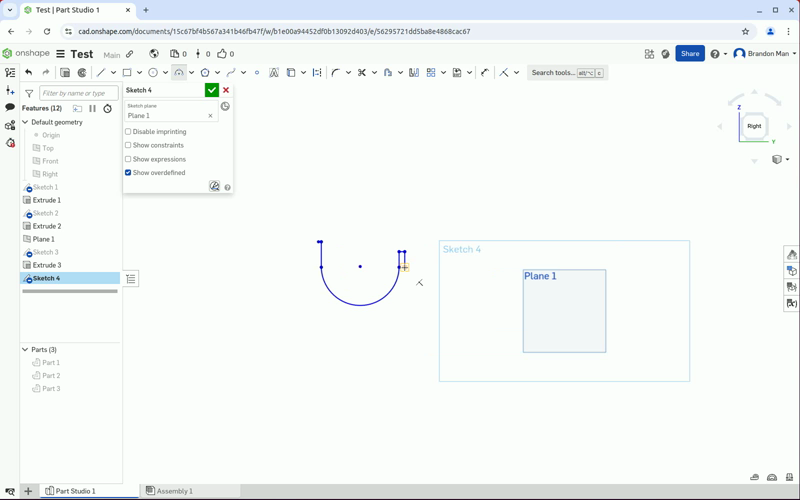
scroll(6)
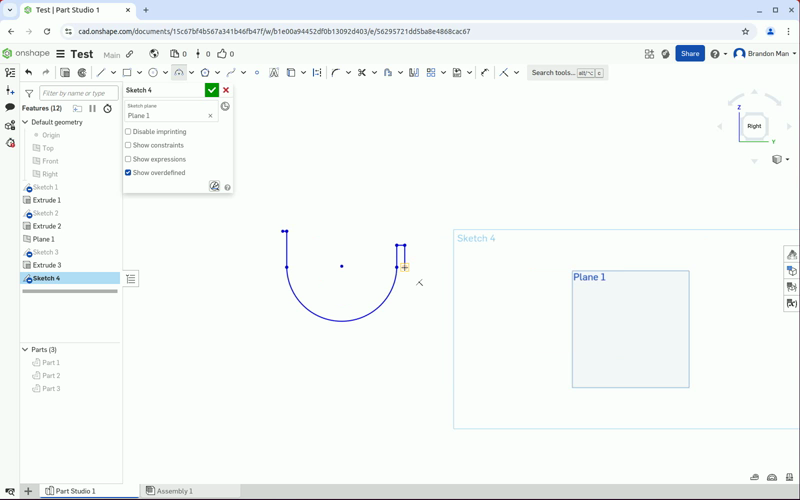
scroll(6)
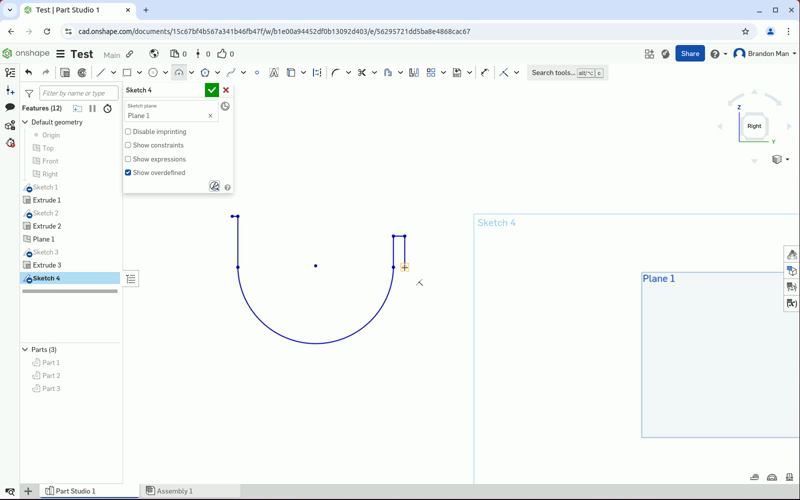
scroll(6)
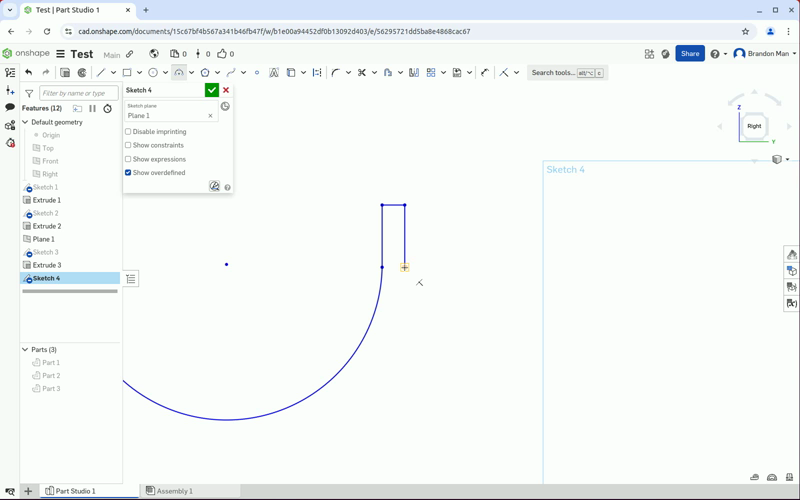
click(404, 267)
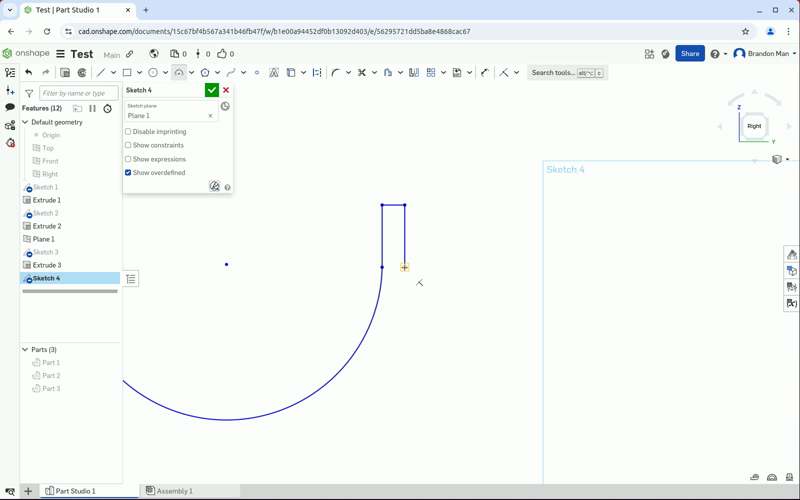
scroll(-6)
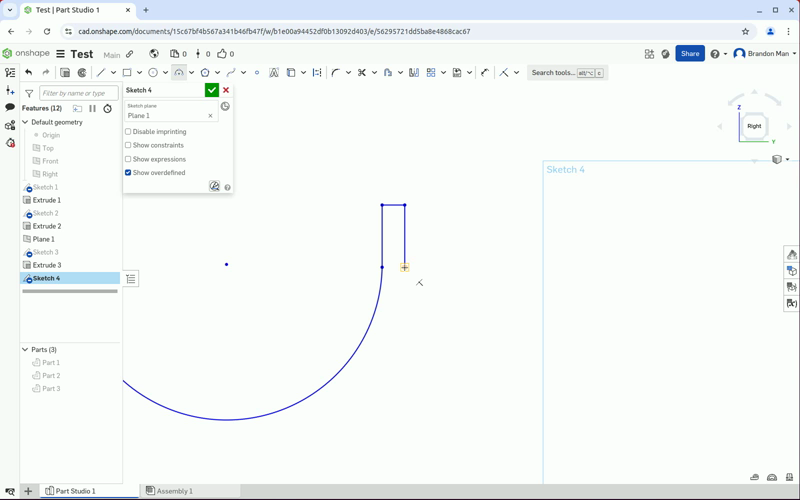
scroll(-6)
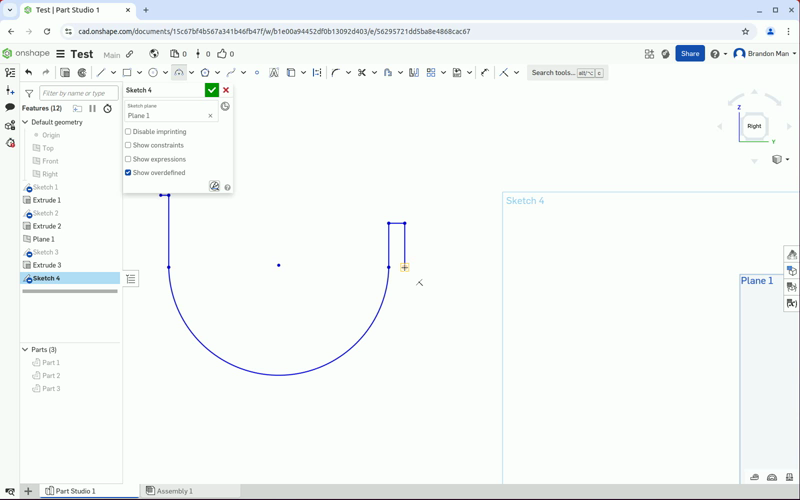
scroll(-6)
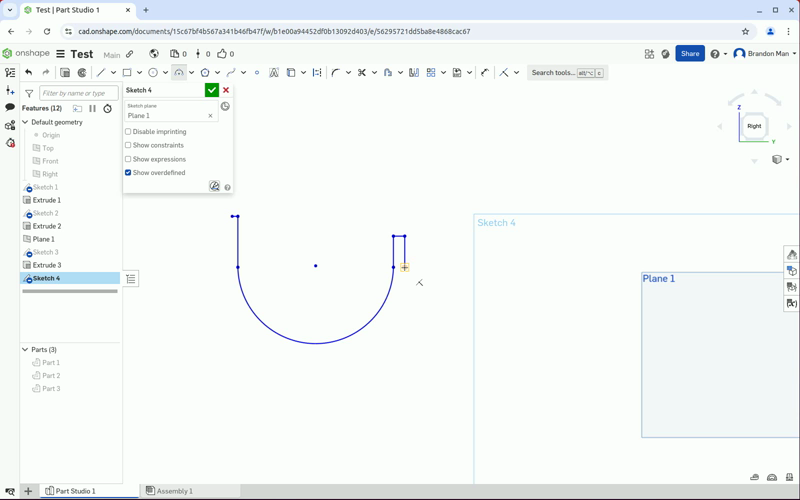
scroll(-6)
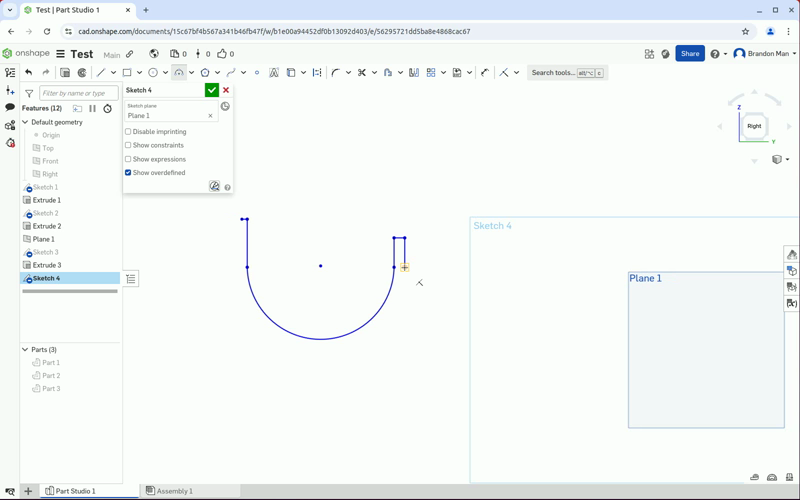
scroll(-6)
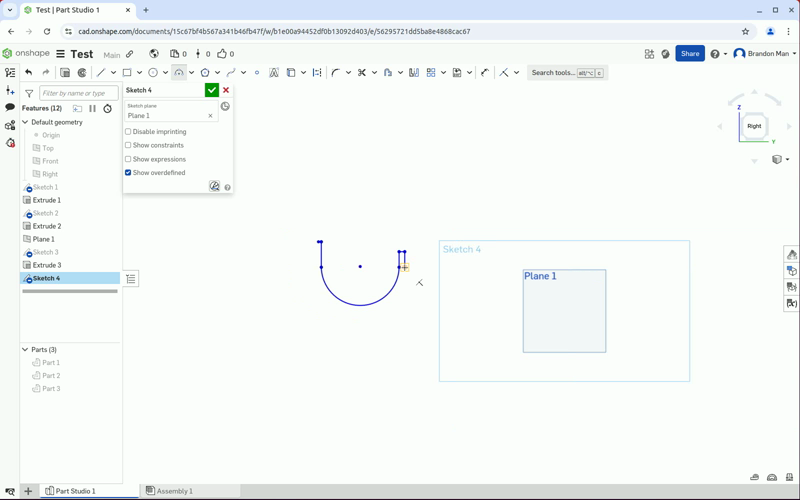
scroll(-6)
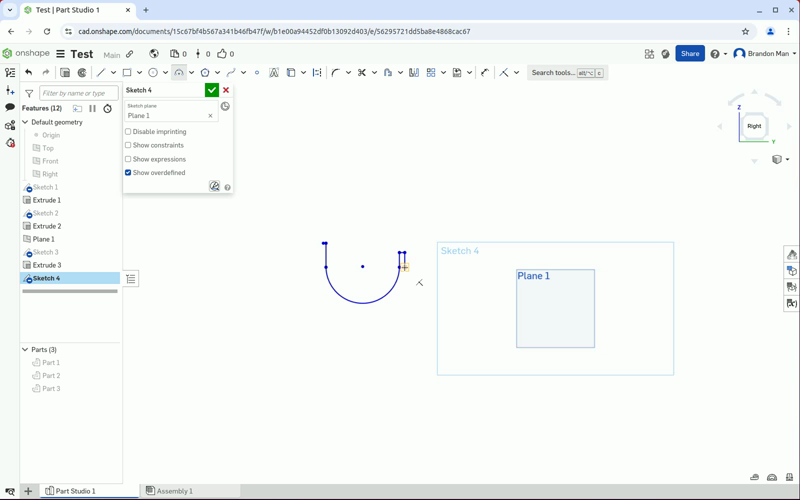
scroll(-6)
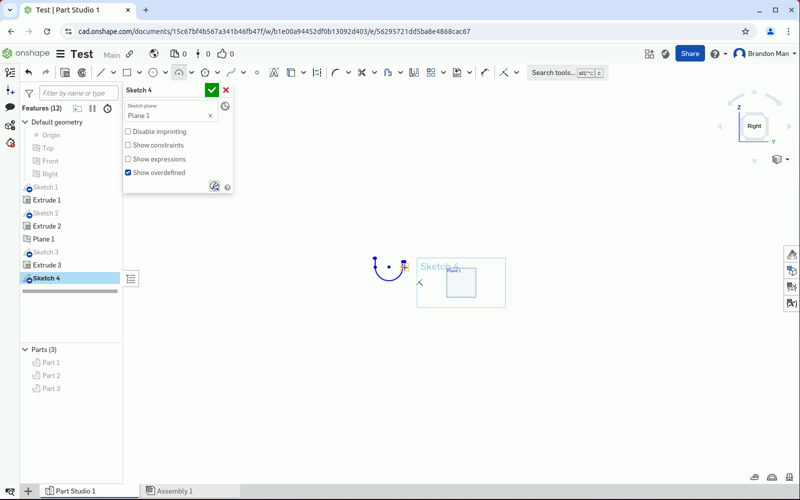
key_down(shift)
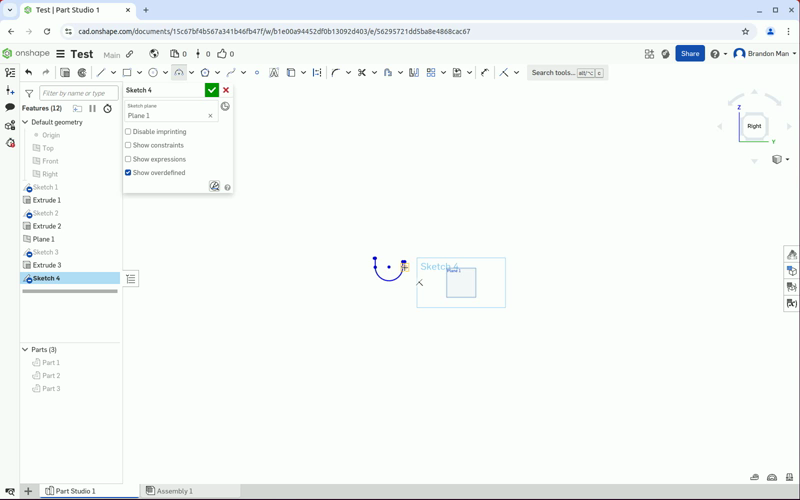
mouse_move(431, 267)
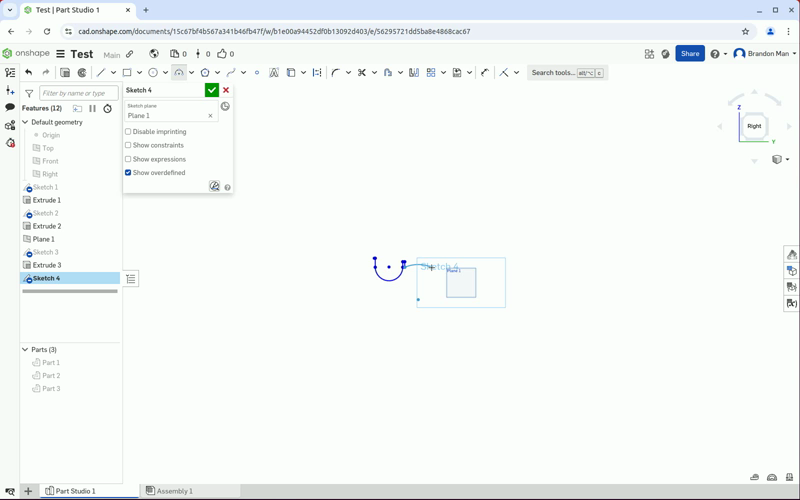
click(431, 267)
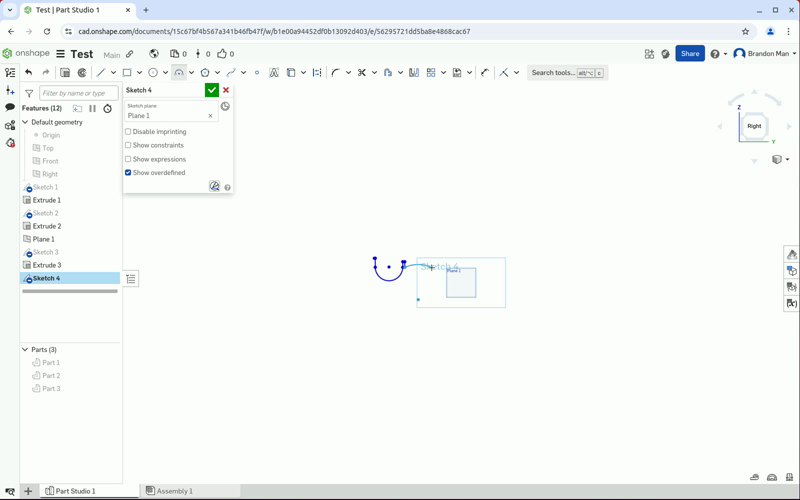
mouse_move(418, 281)
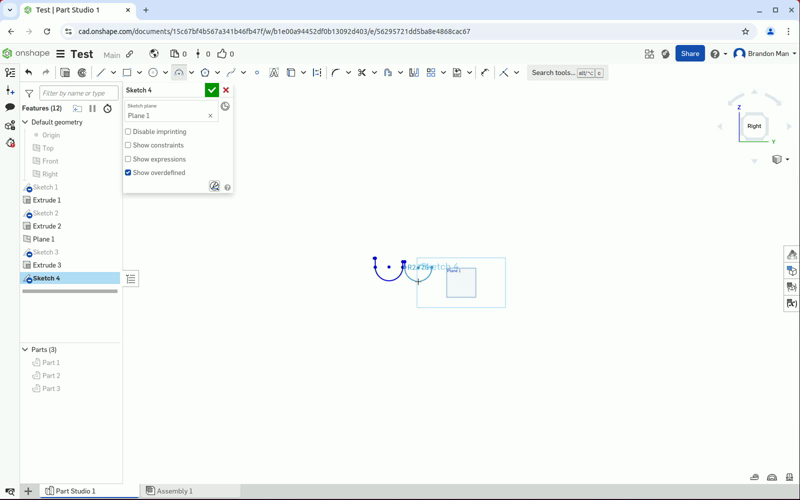
click(418, 281)
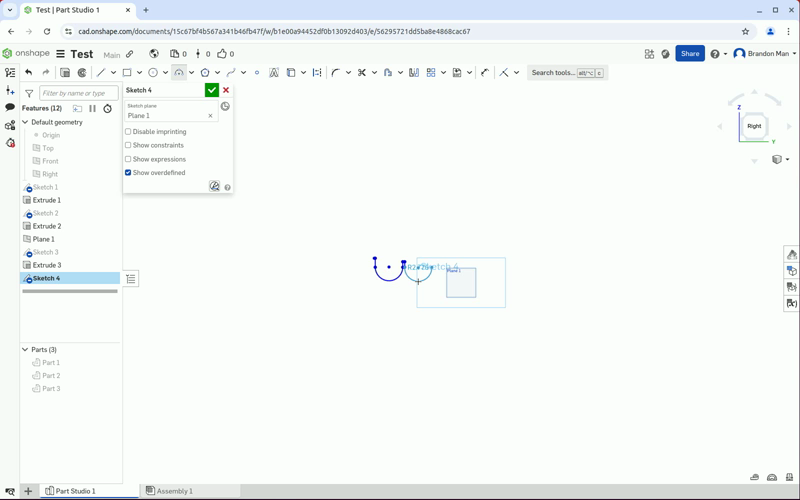
key_up(shift)
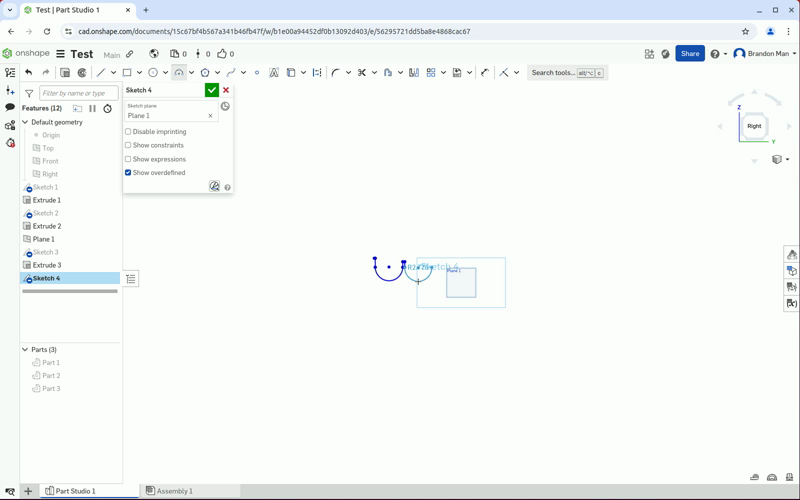
key(esc)
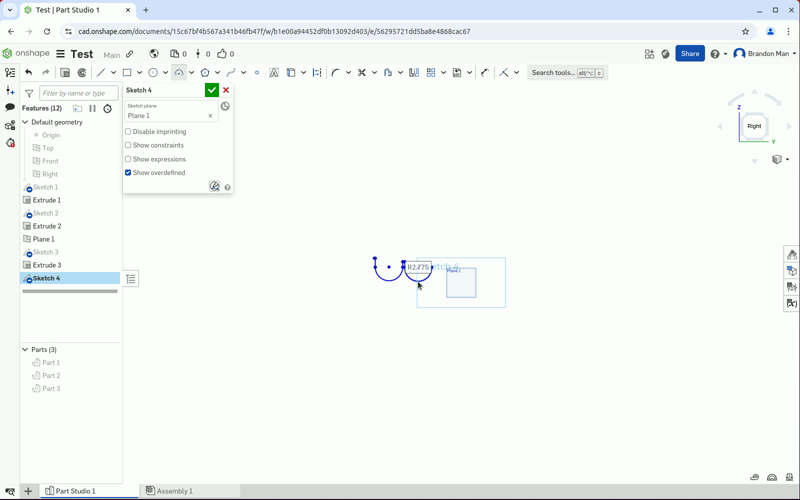
key(l)
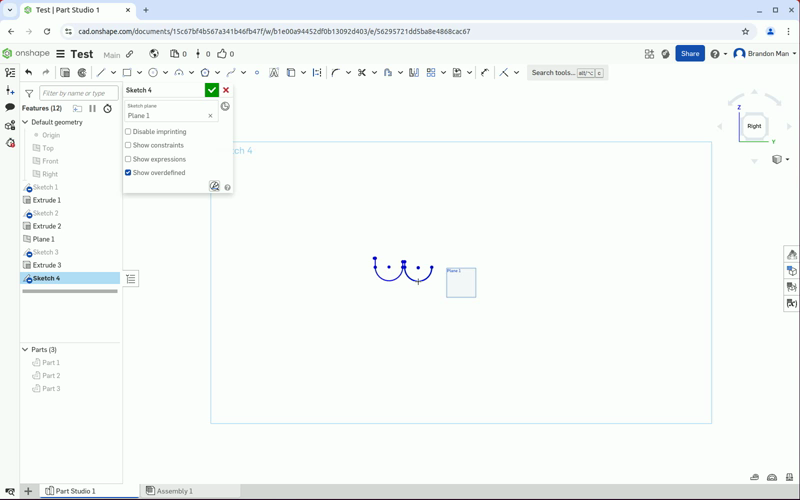
mouse_move(431, 267)
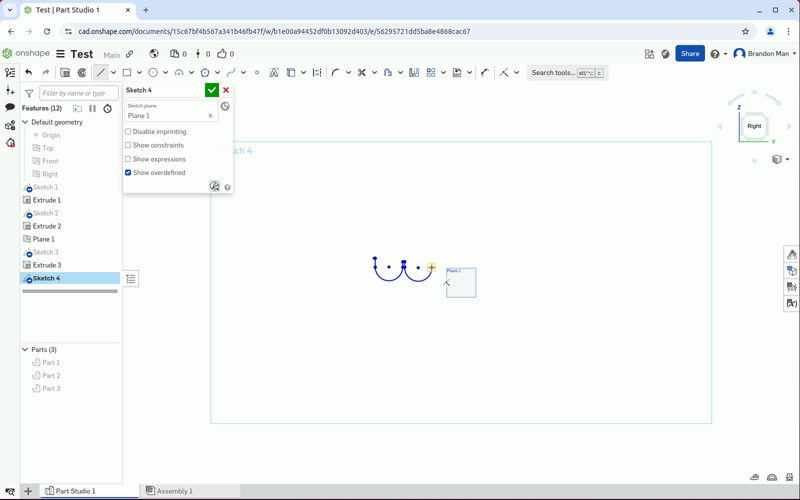
click(431, 267)
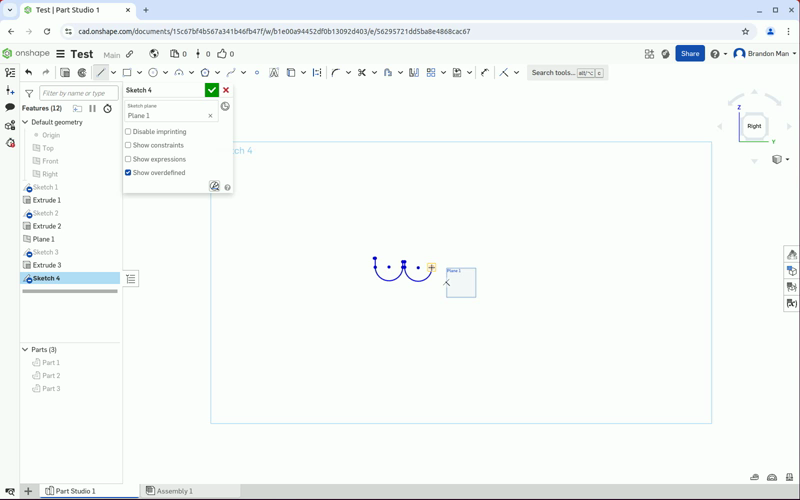
key_down(shift)
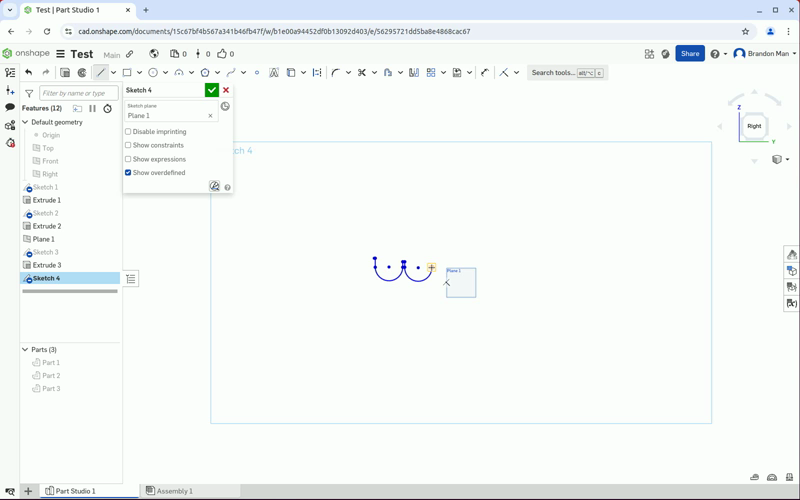
mouse_move(461, 267)
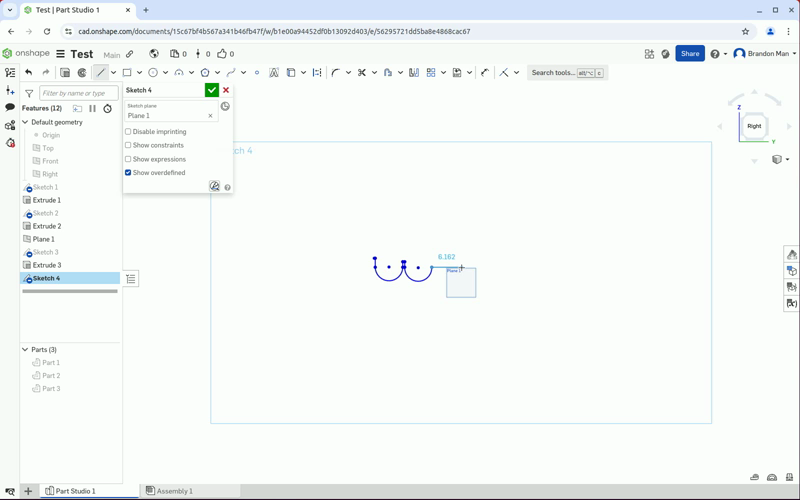
mouse_move(431, 258)
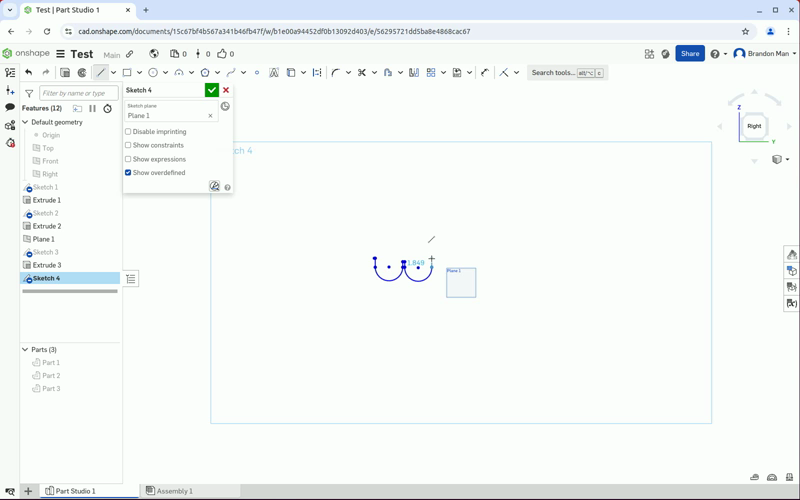
click(431, 258)
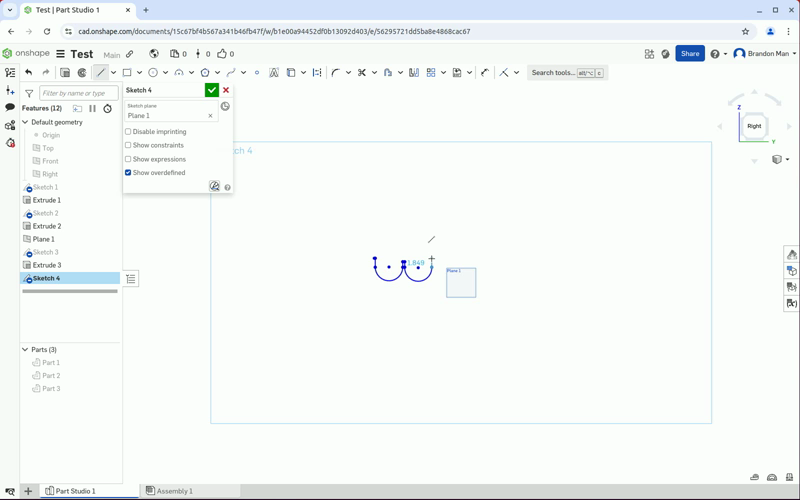
key_up(shift)
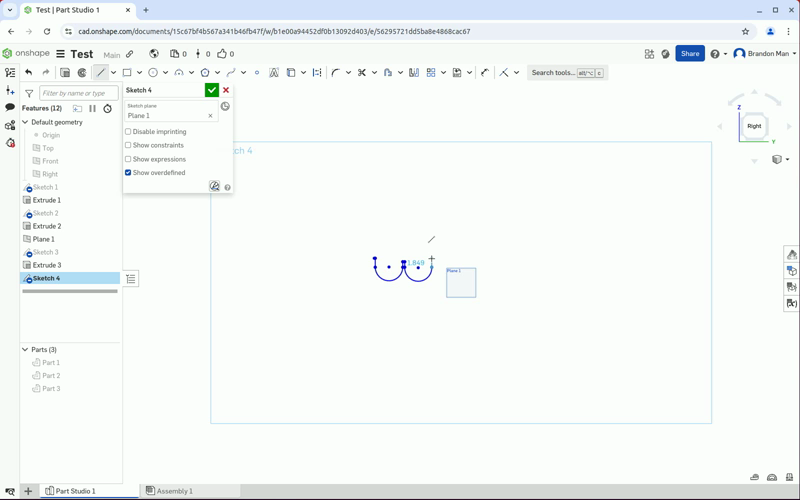
key_down(shift)
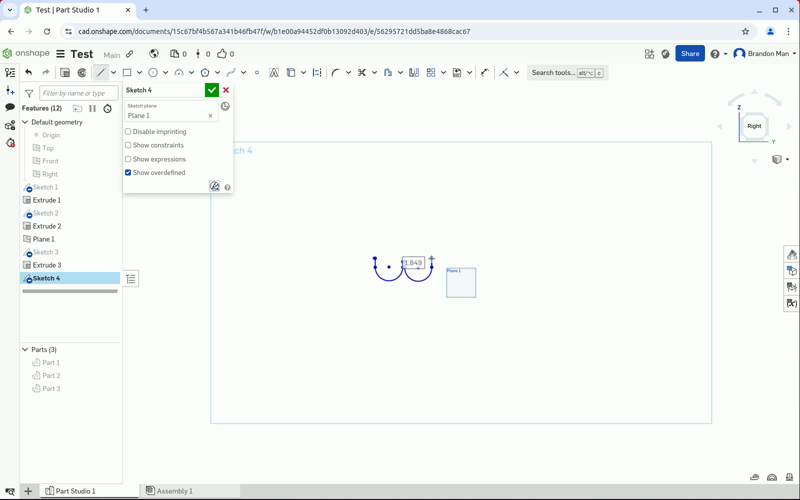
mouse_move(461, 258)
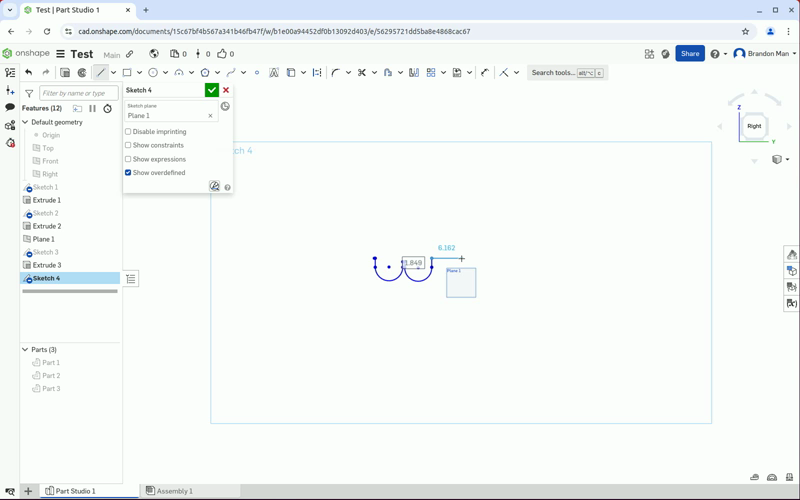
mouse_move(433, 258)
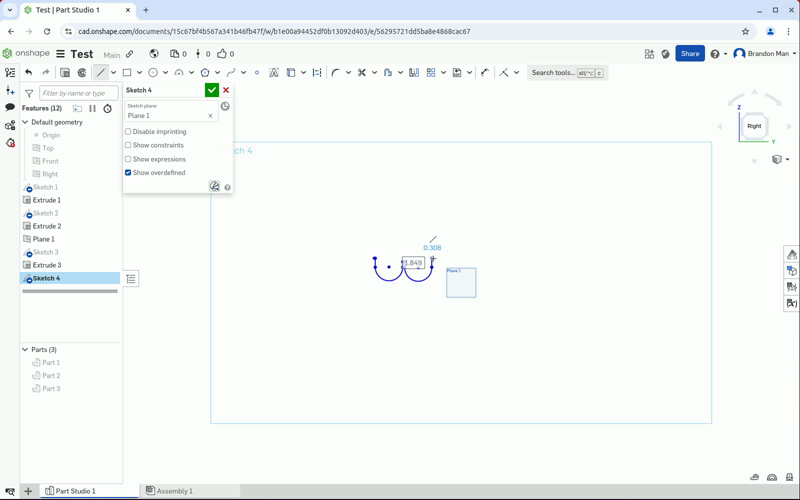
scroll(6)
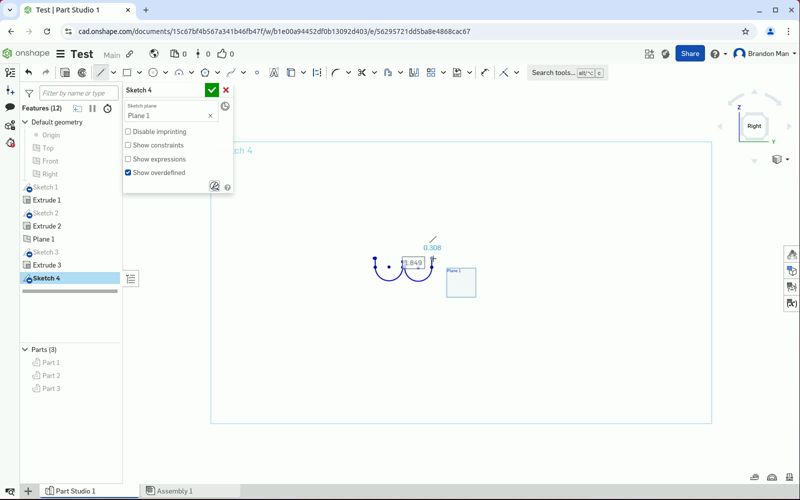
scroll(6)
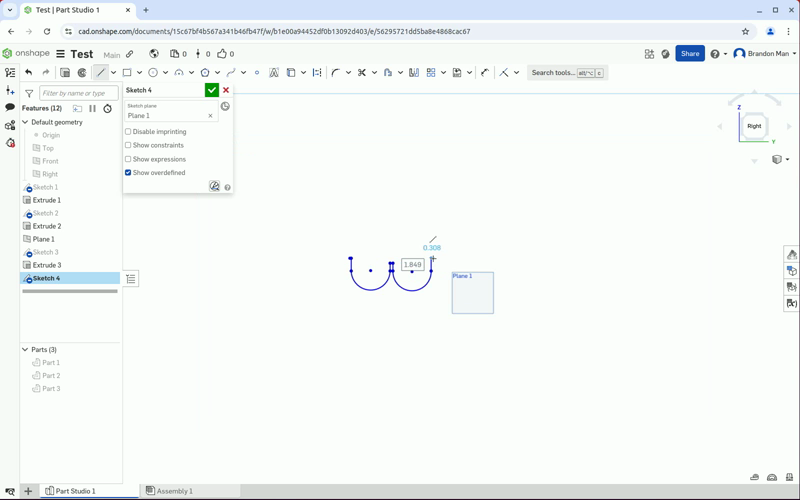
scroll(6)
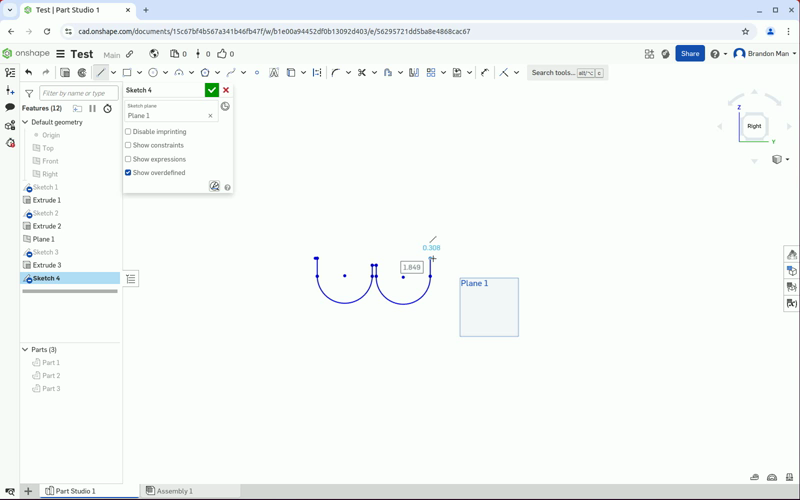
scroll(6)
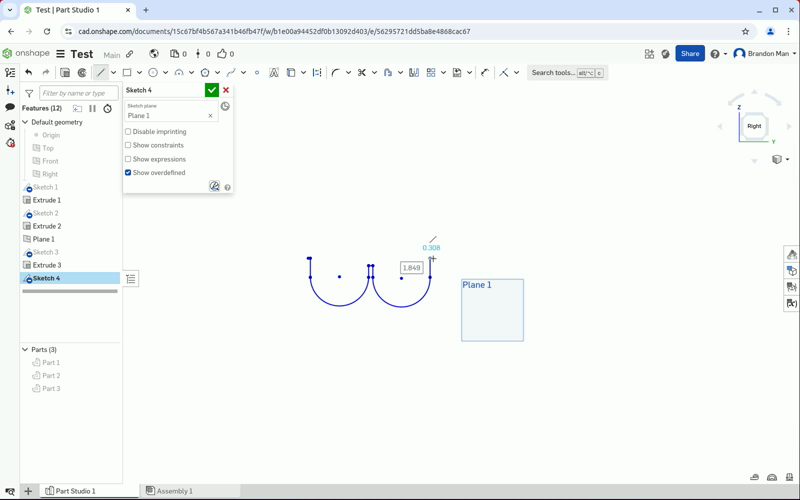
scroll(6)
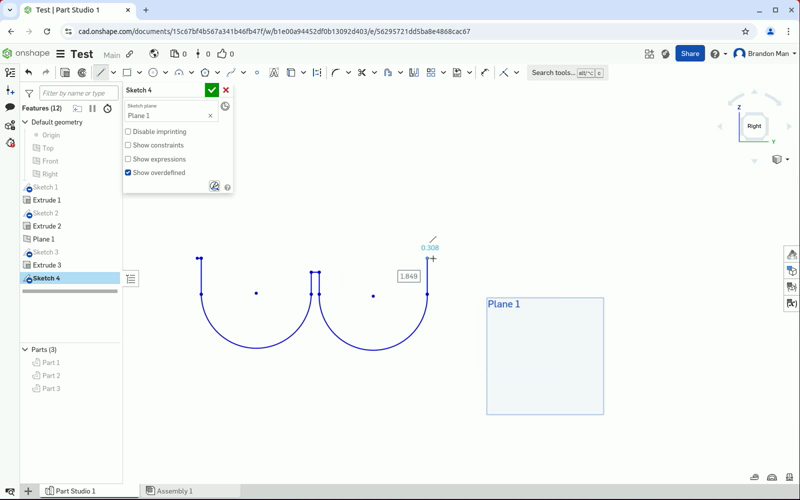
scroll(6)
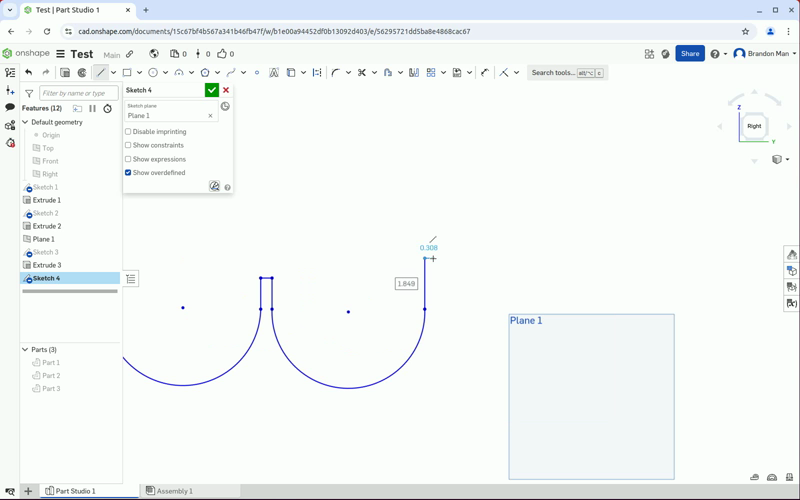
scroll(6)
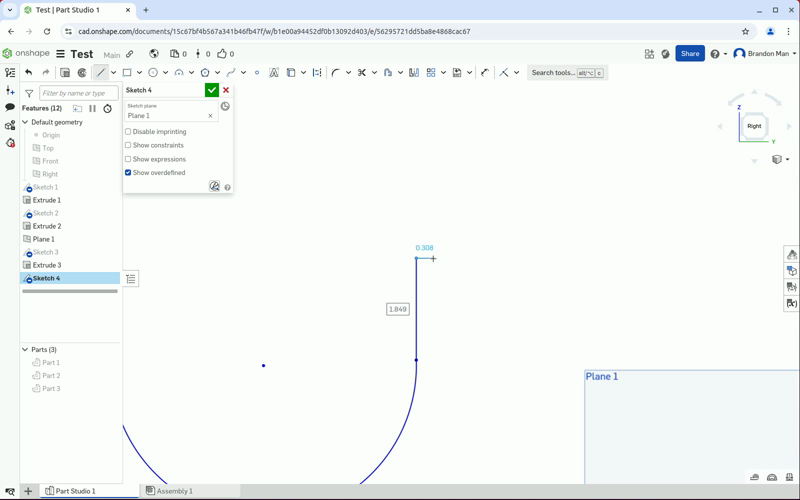
click(433, 258)
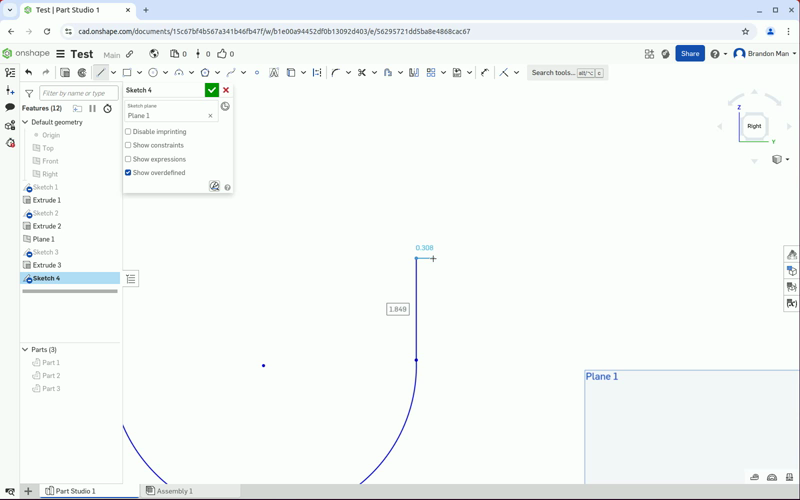
scroll(-6)
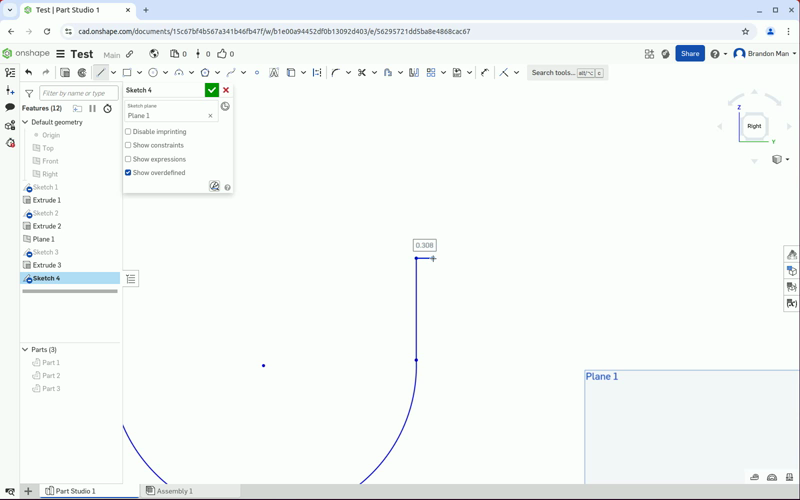
scroll(-6)
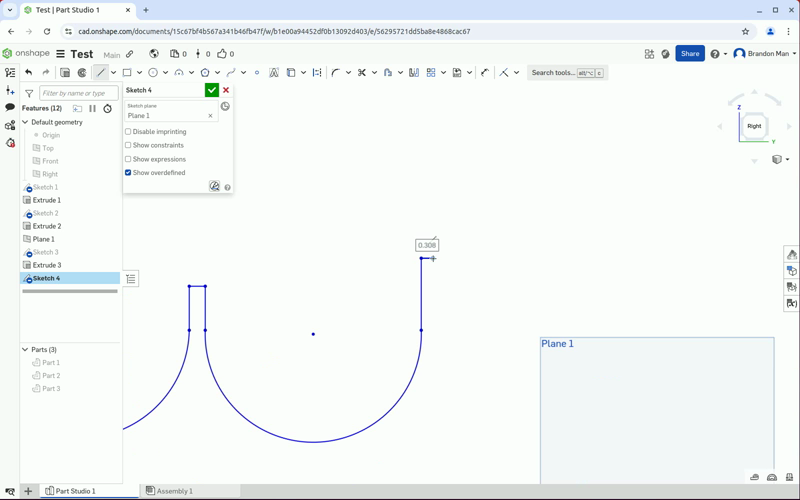
scroll(-6)
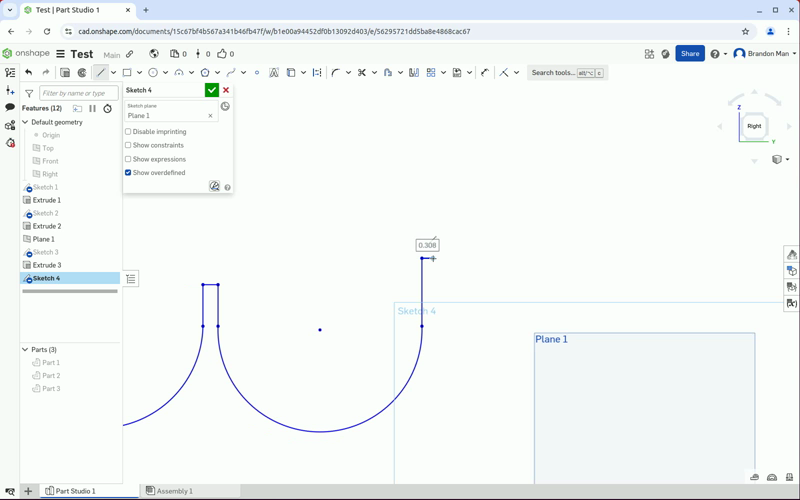
scroll(-6)
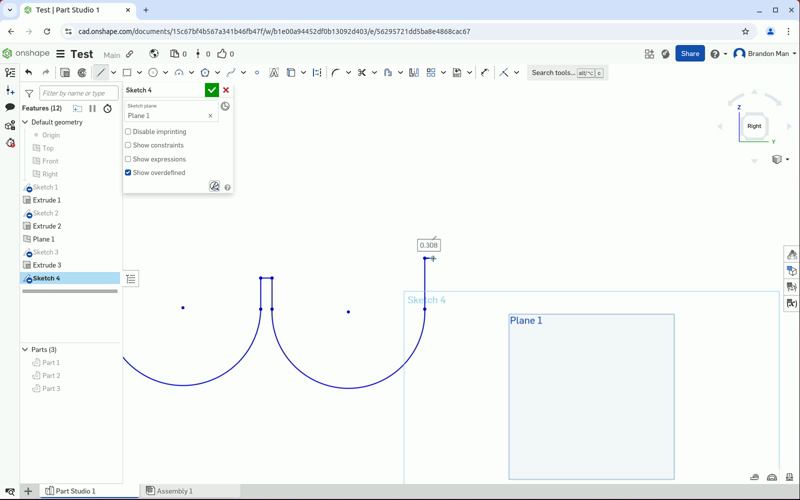
scroll(-6)
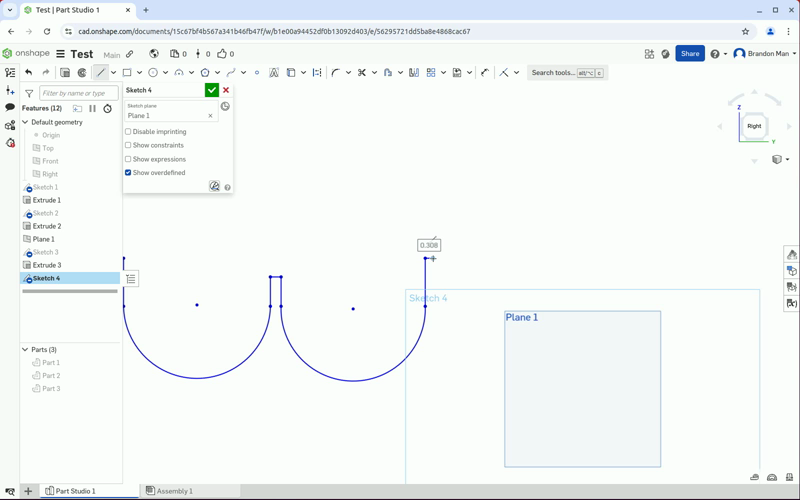
scroll(-6)
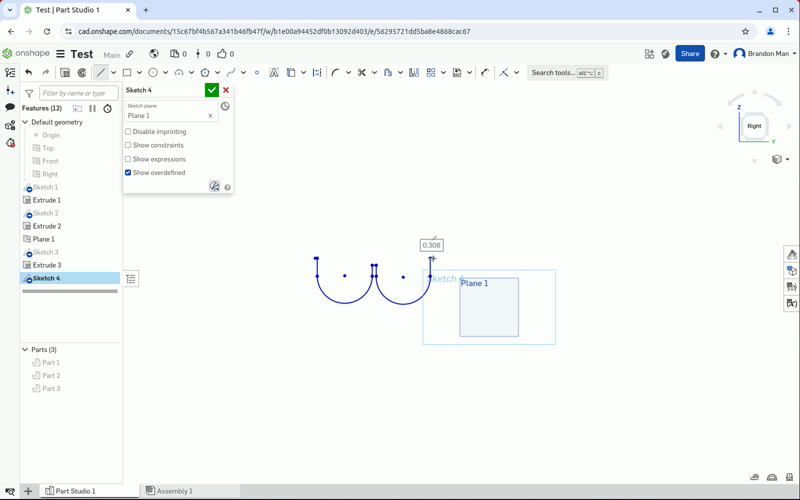
scroll(-6)
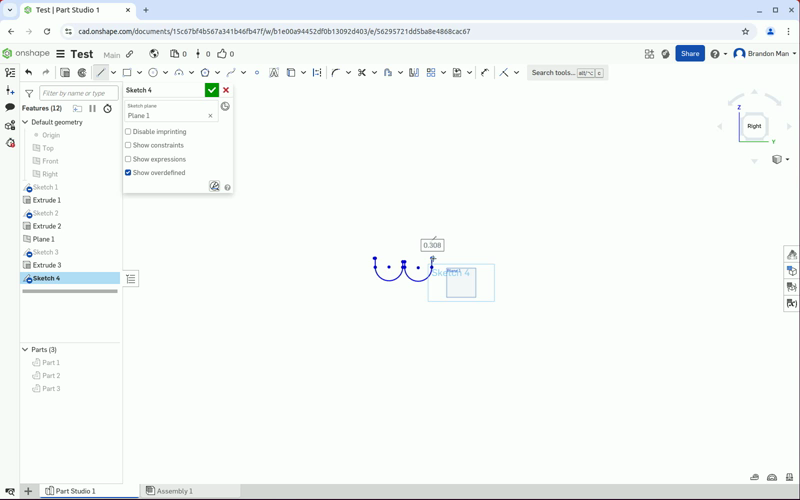
key_up(shift)
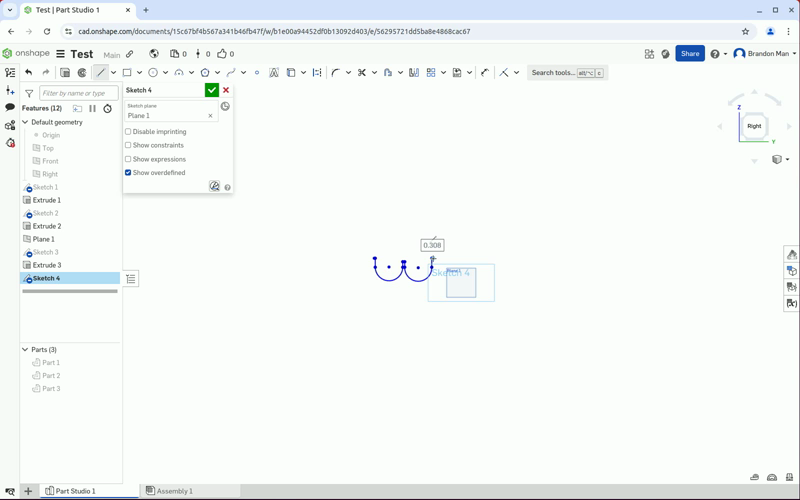
key_down(shift)
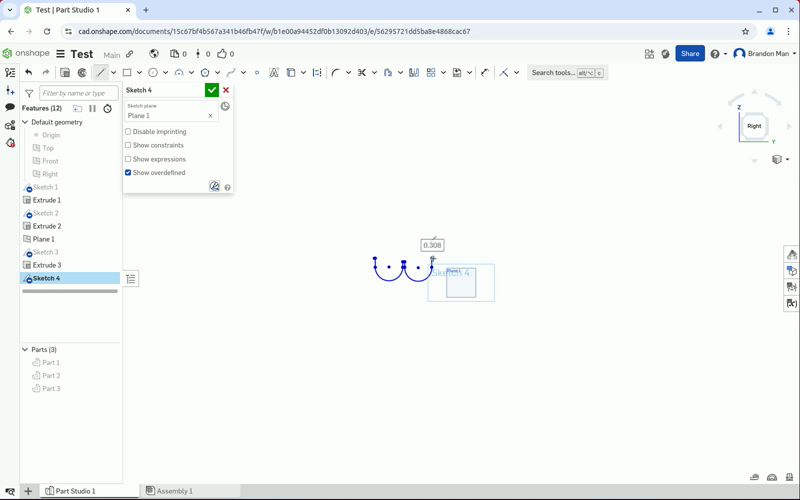
mouse_move(463, 258)
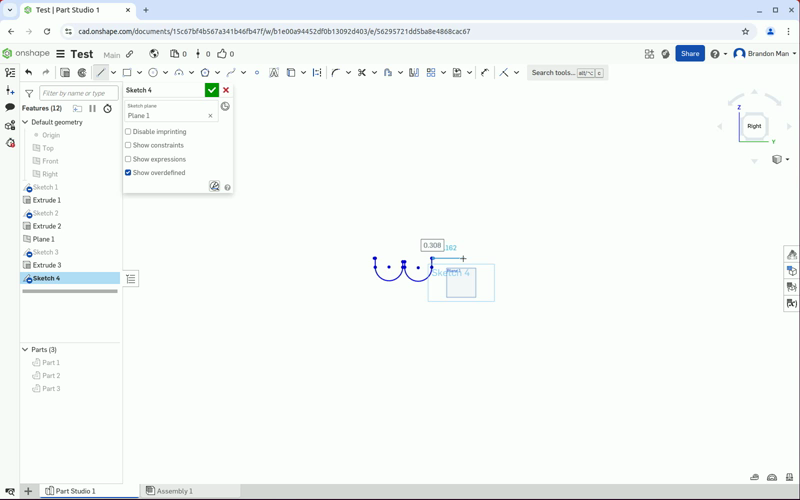
mouse_move(433, 255)
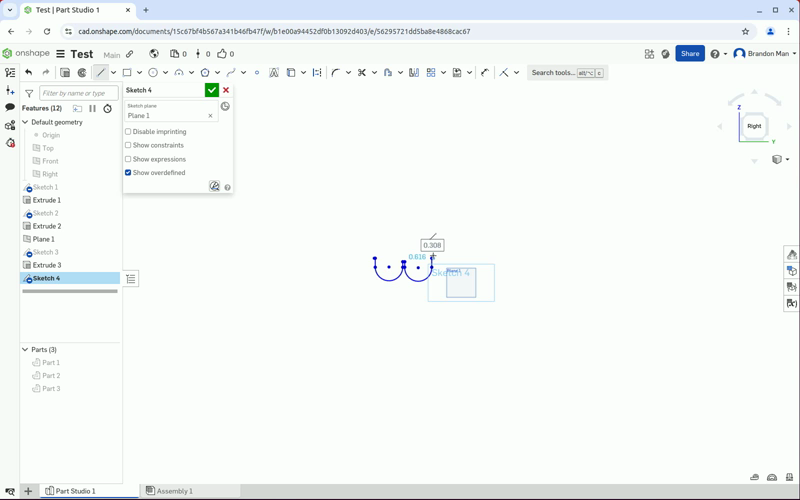
scroll(6)
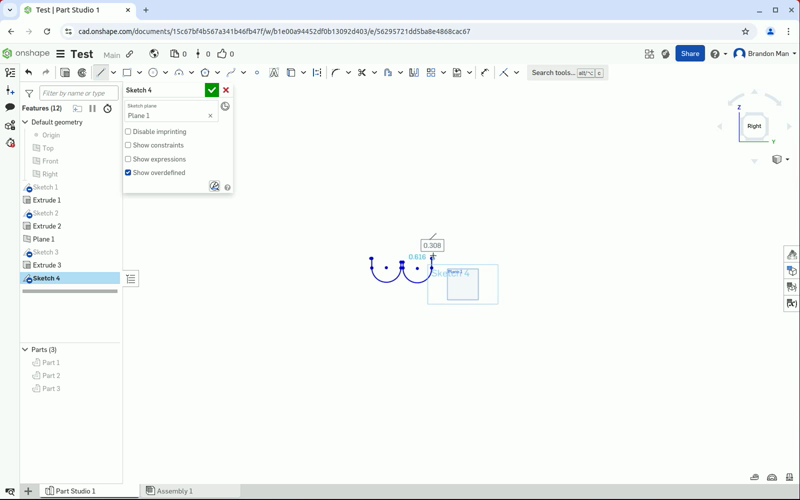
scroll(6)
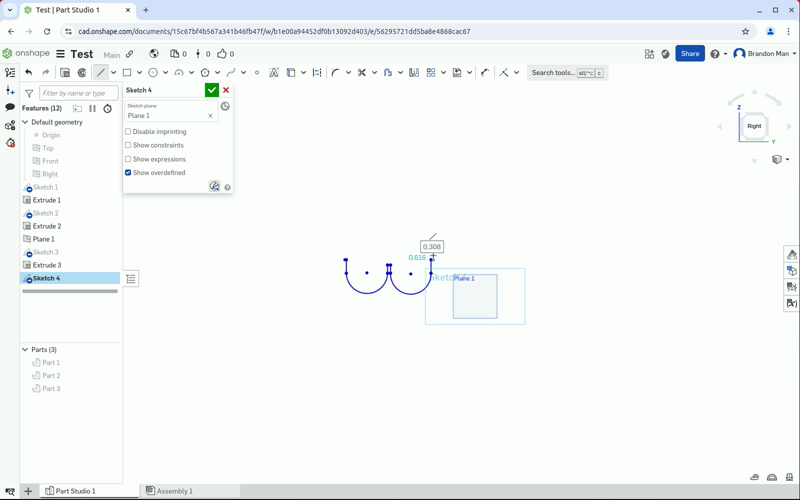
scroll(6)
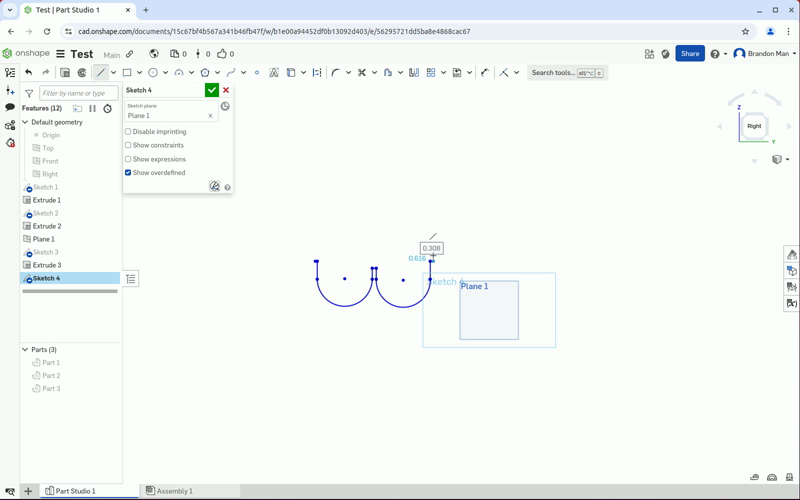
scroll(6)
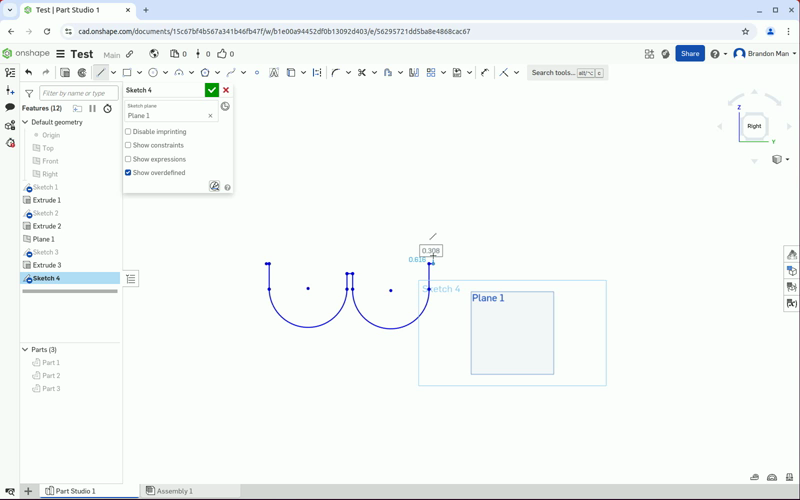
scroll(6)
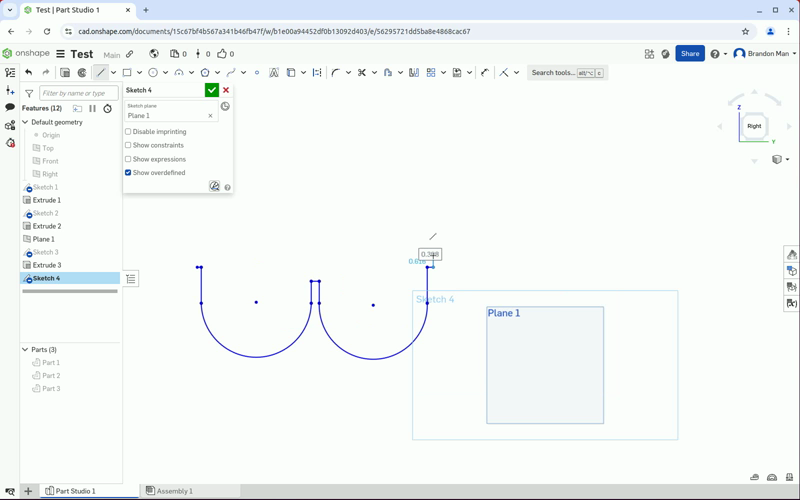
scroll(6)
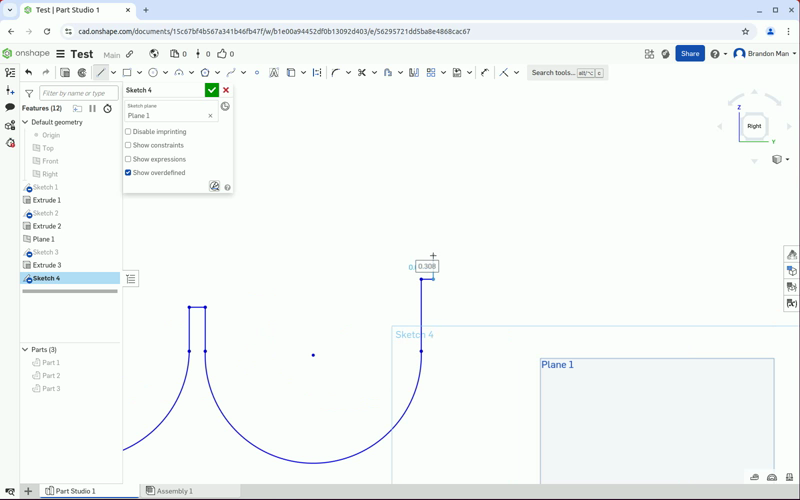
scroll(6)
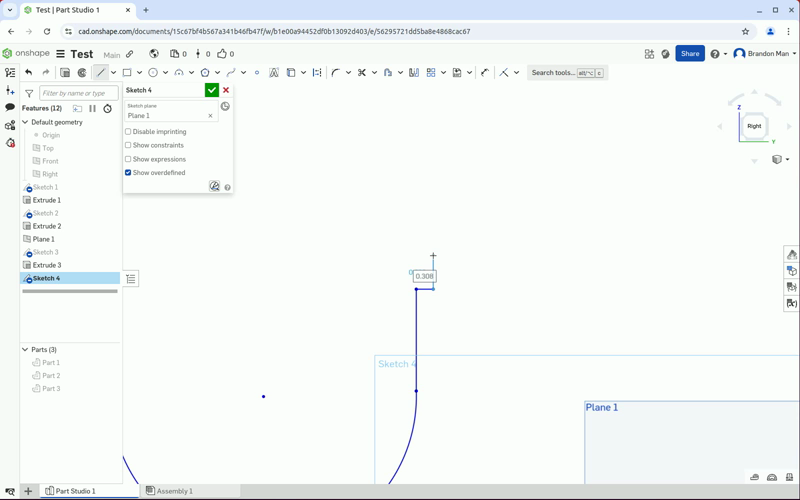
click(433, 255)
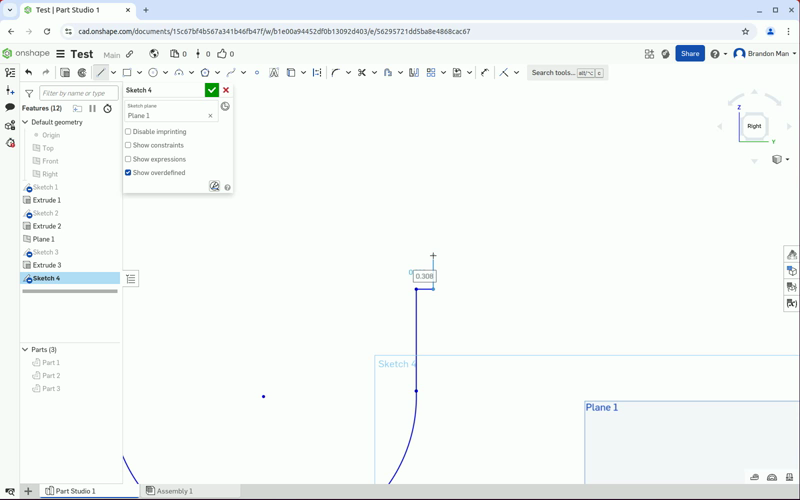
scroll(-6)
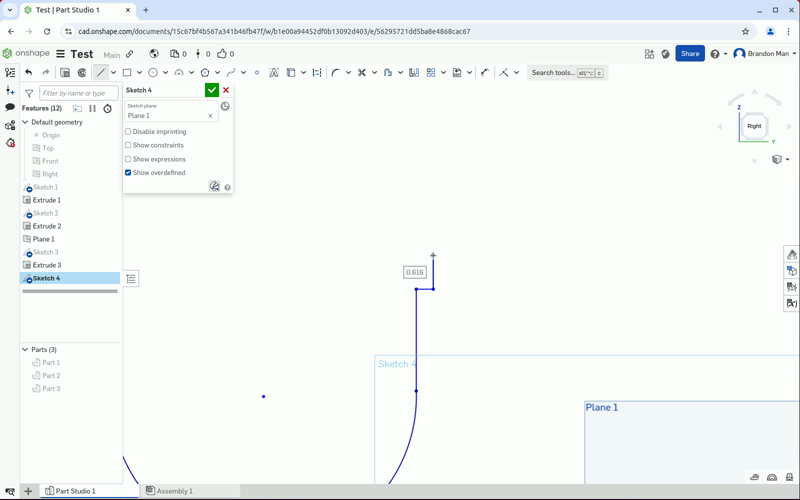
scroll(-6)
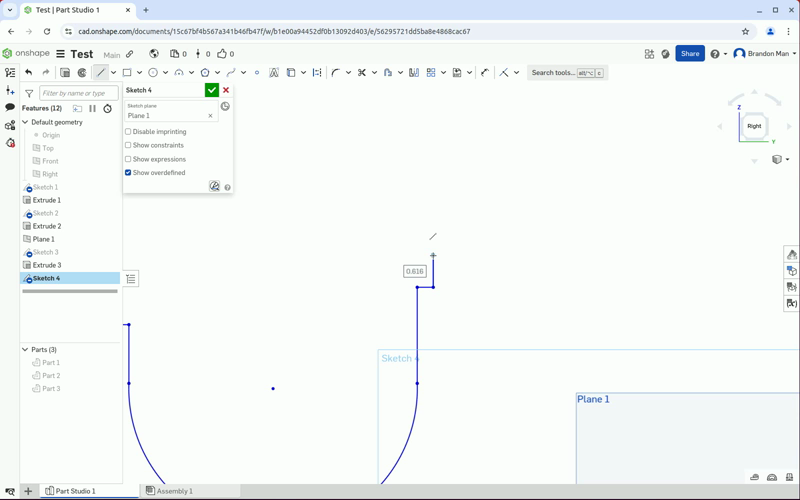
scroll(-6)
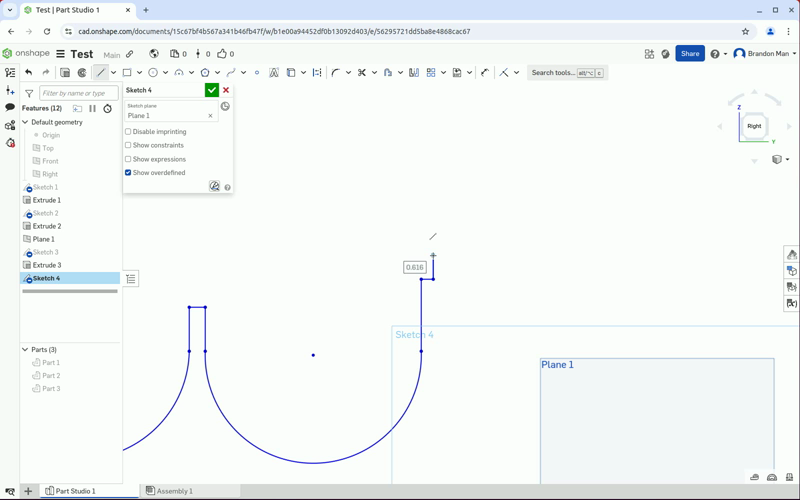
scroll(-6)
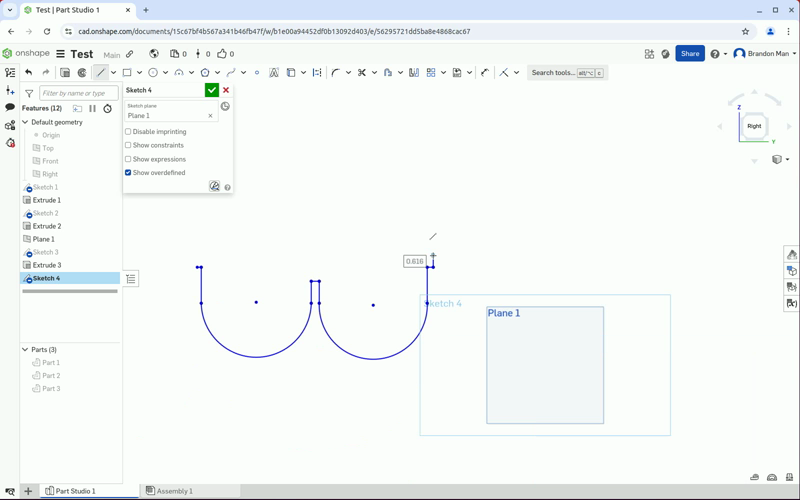
scroll(-6)
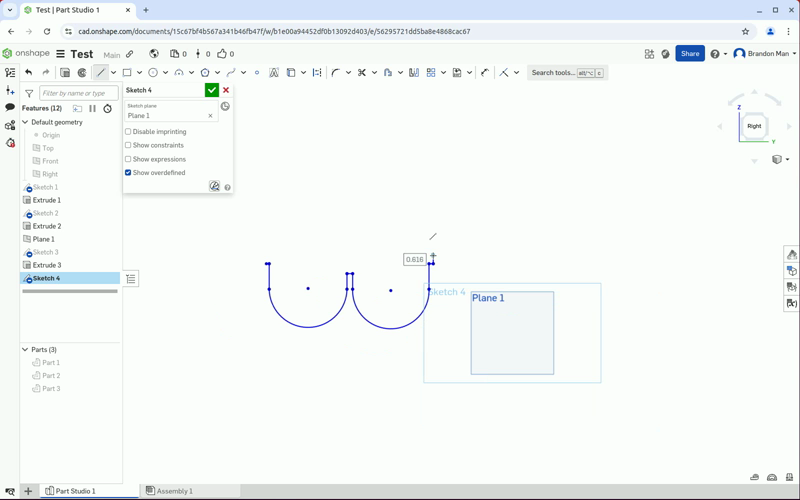
scroll(-6)
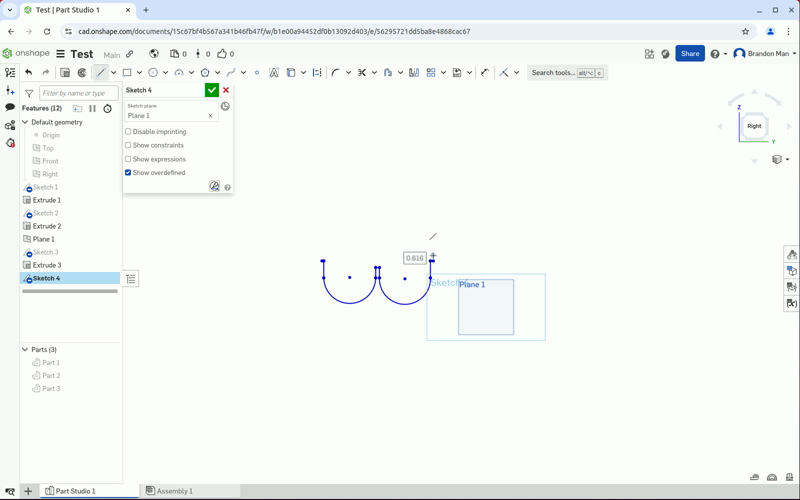
scroll(-6)
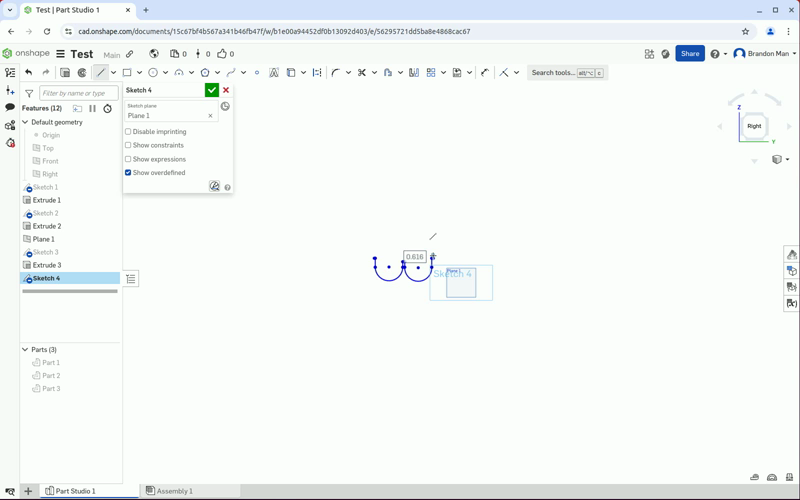
key_up(shift)
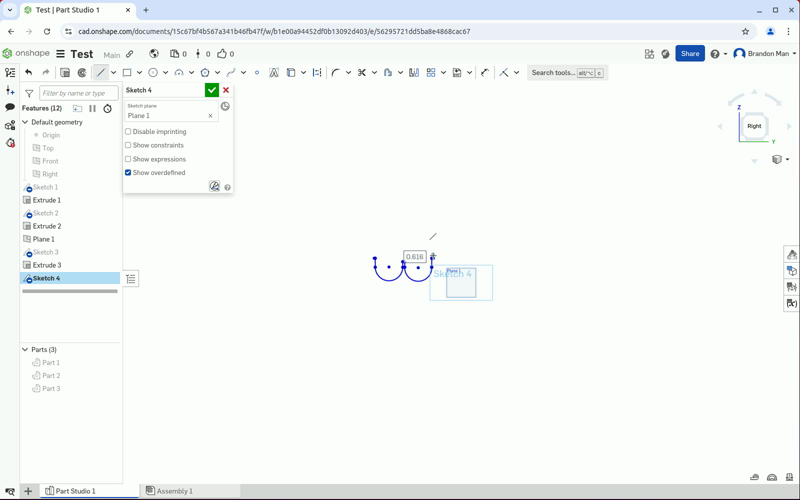
key_down(shift)
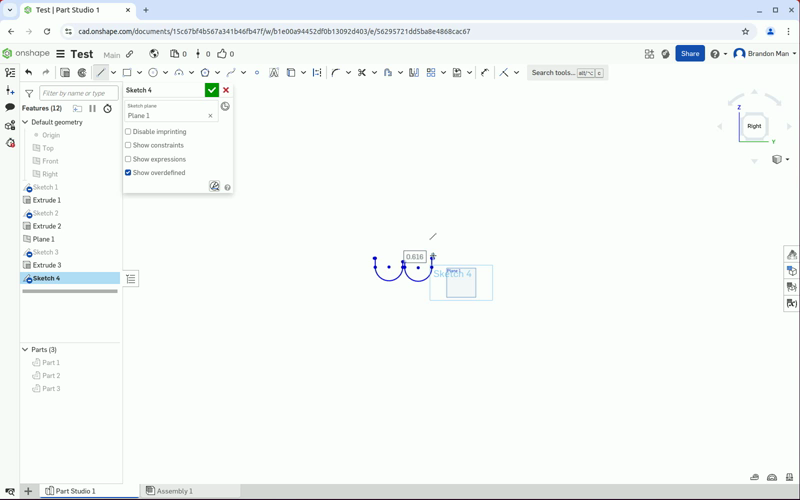
mouse_move(463, 255)
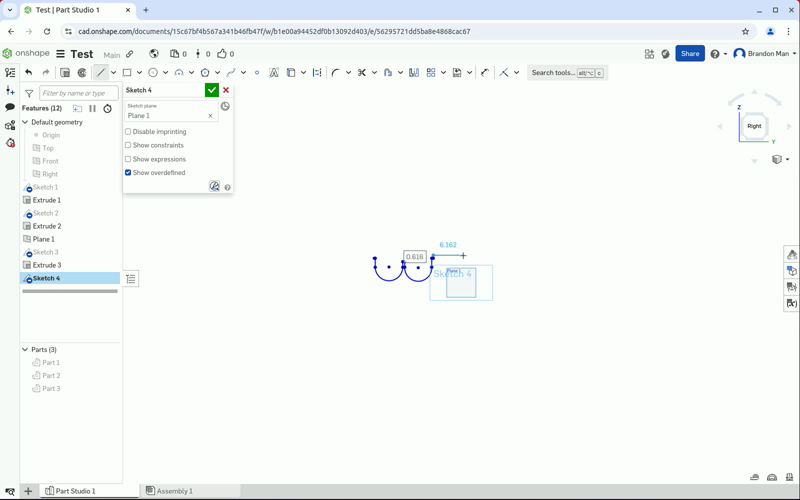
mouse_move(374, 255)
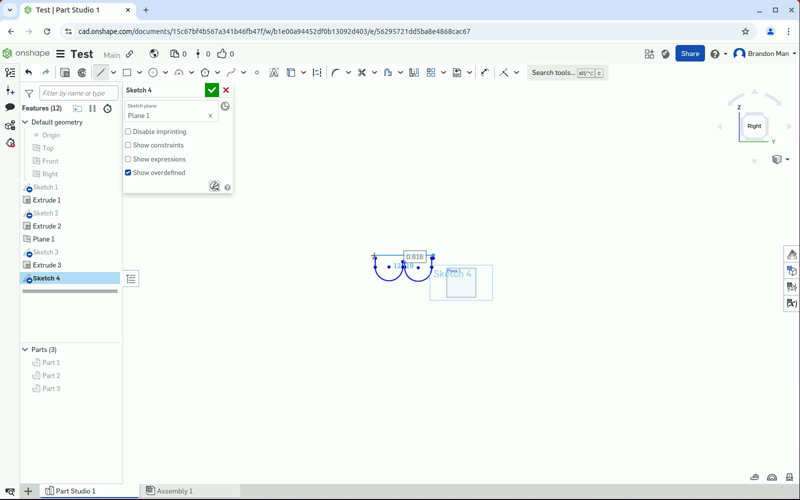
scroll(6)
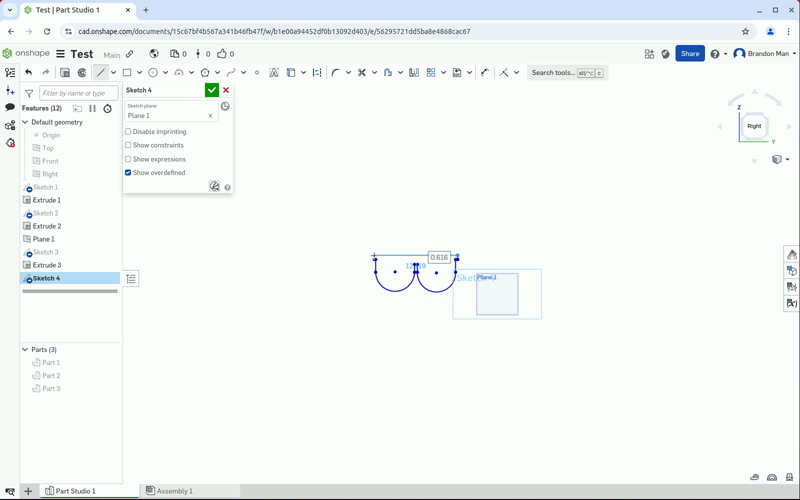
scroll(6)
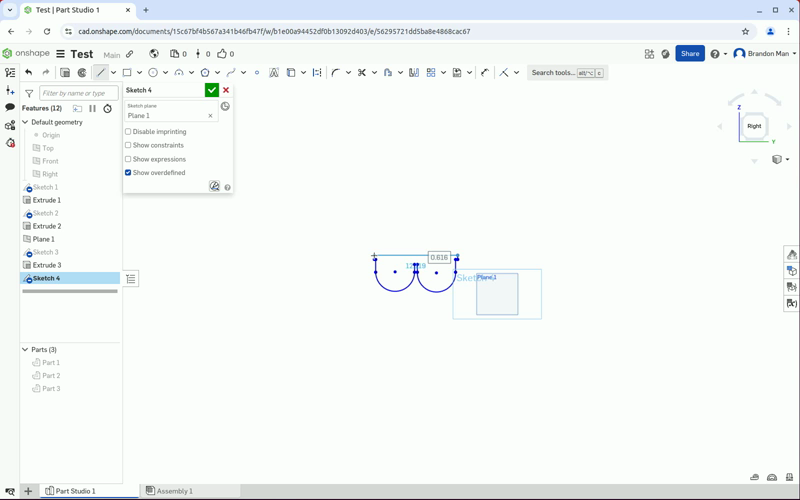
scroll(6)
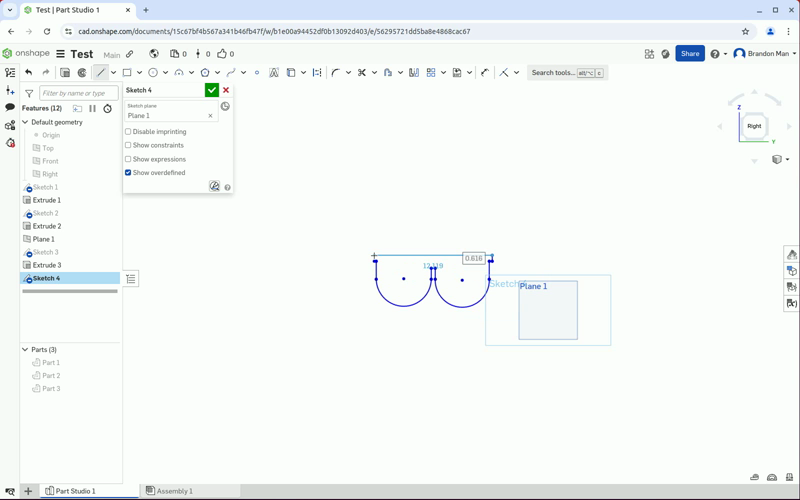
scroll(6)
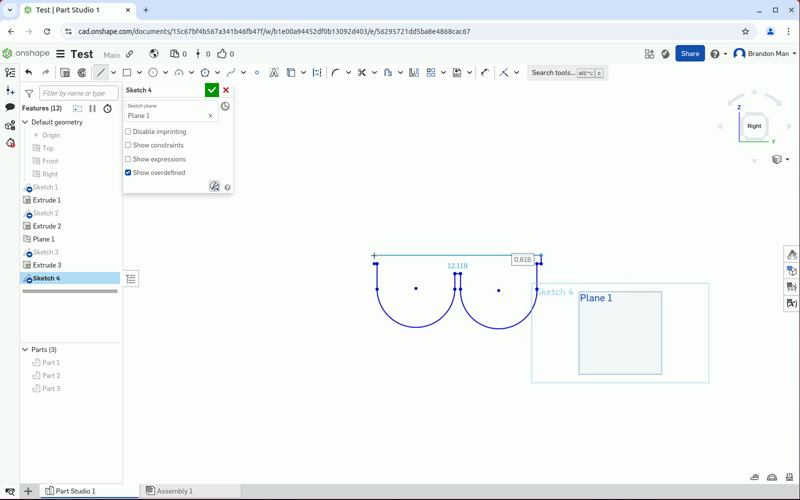
scroll(6)
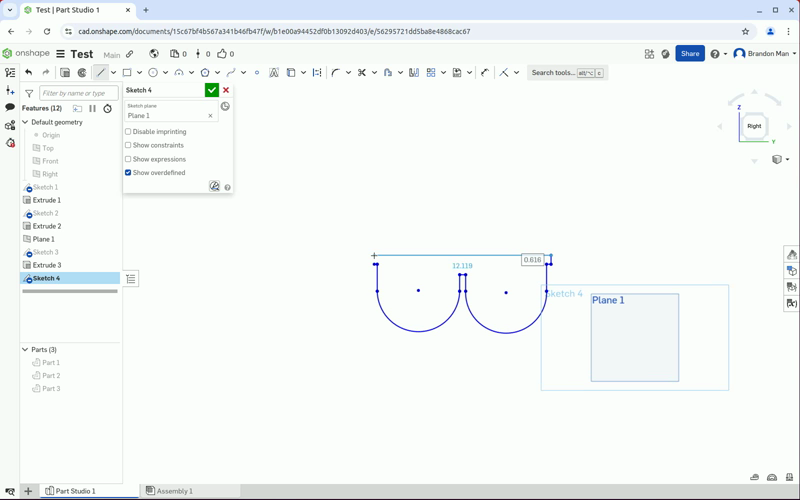
scroll(6)
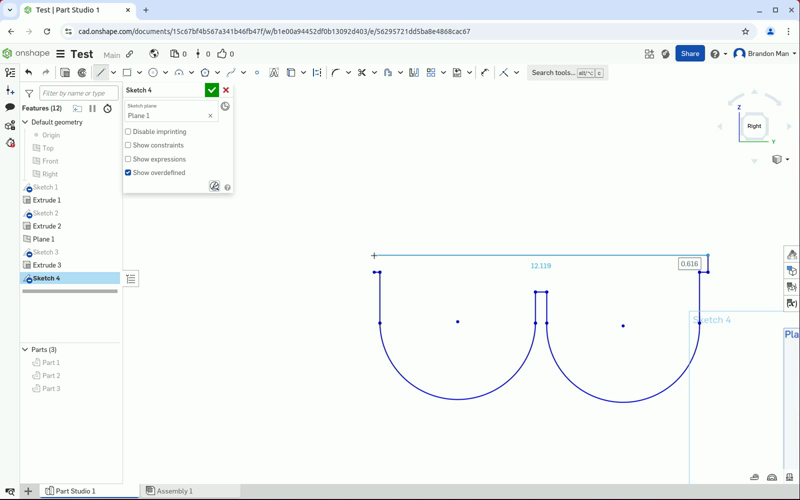
scroll(6)
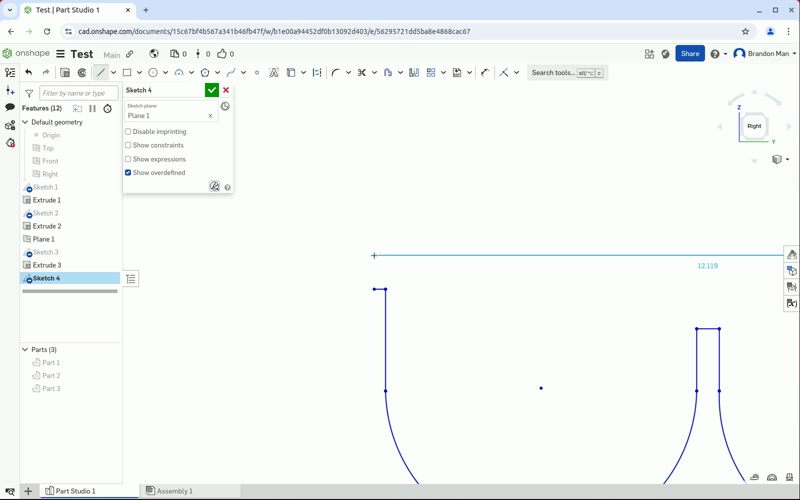
click(374, 255)
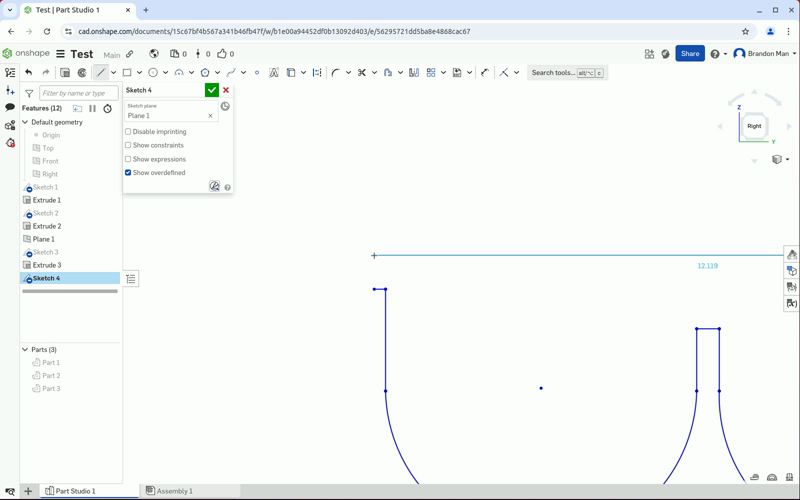
scroll(-6)
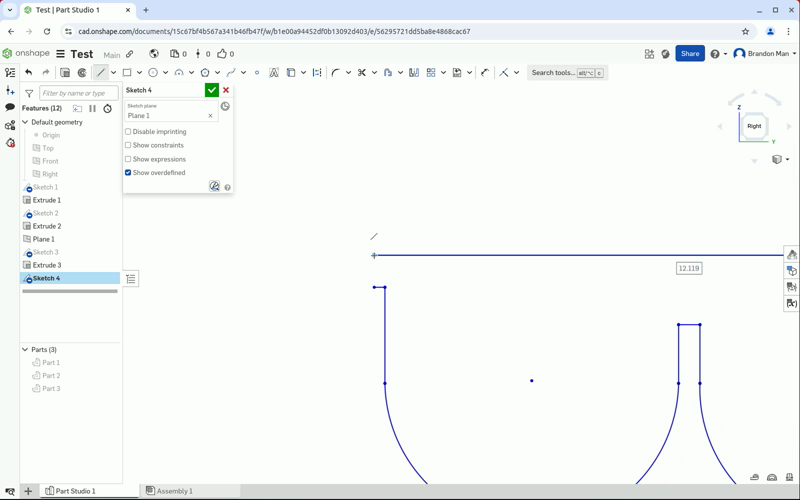
scroll(-6)
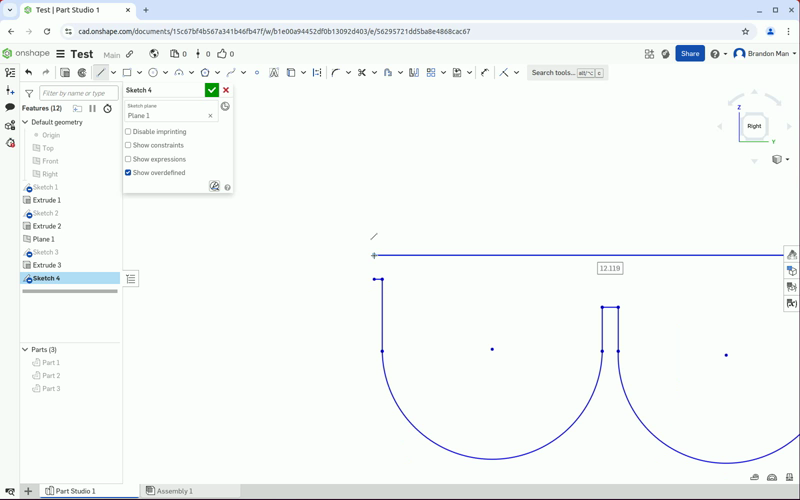
scroll(-6)
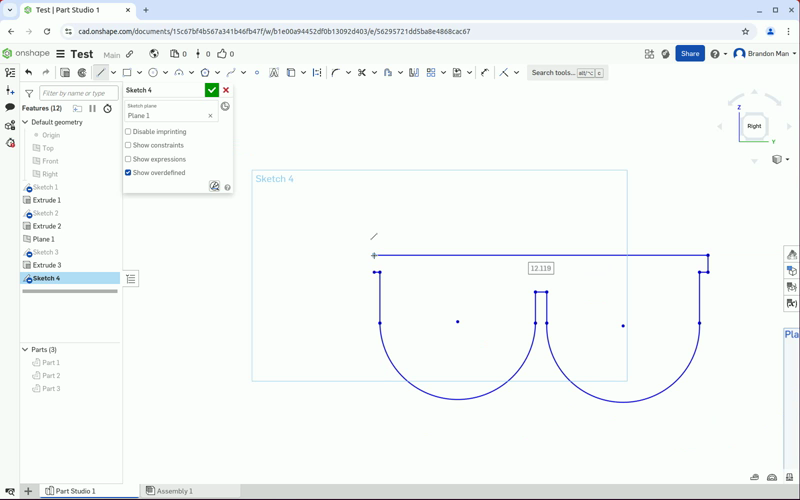
scroll(-6)
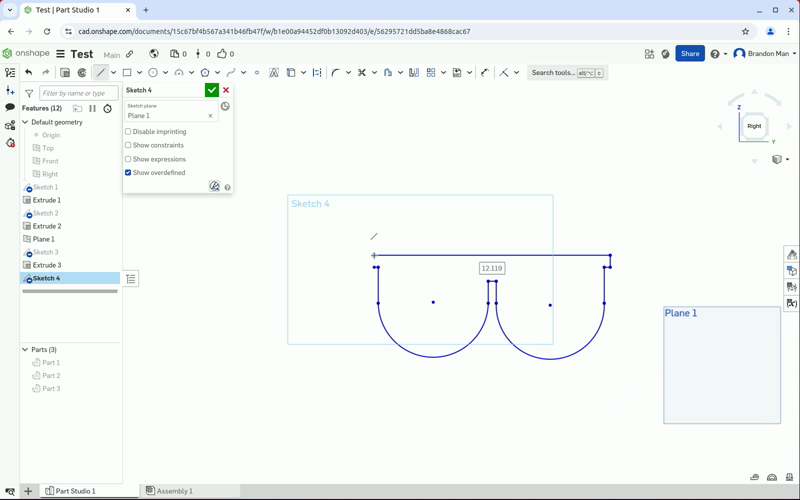
scroll(-6)
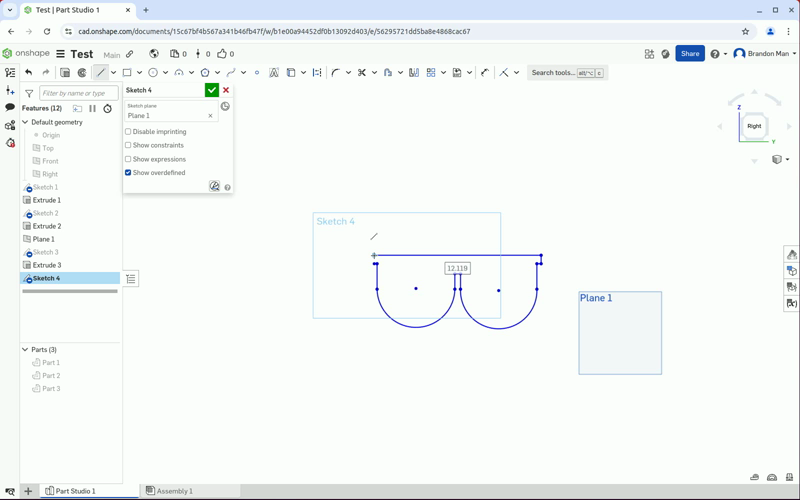
scroll(-6)
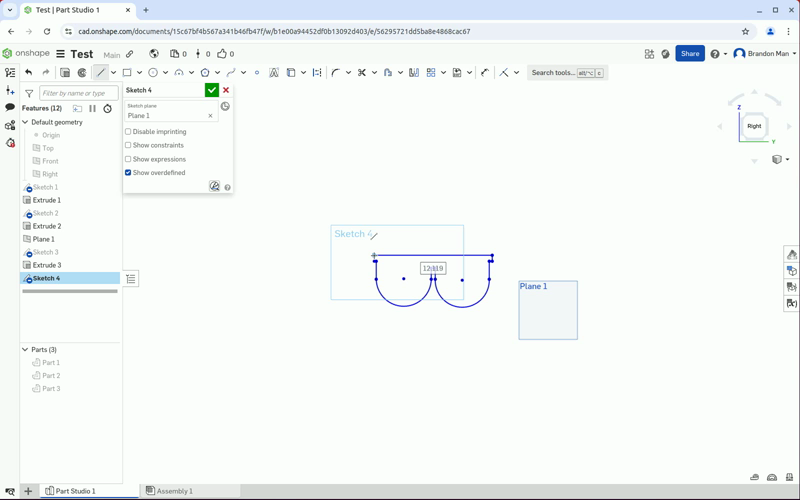
scroll(-6)
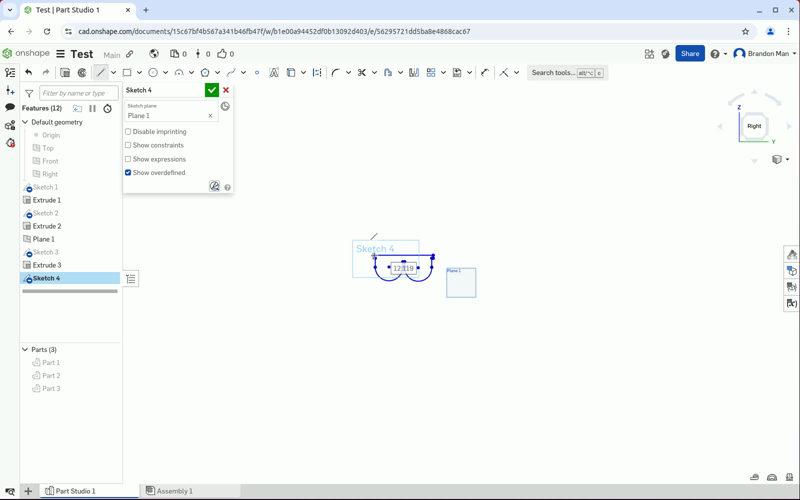
key_up(shift)
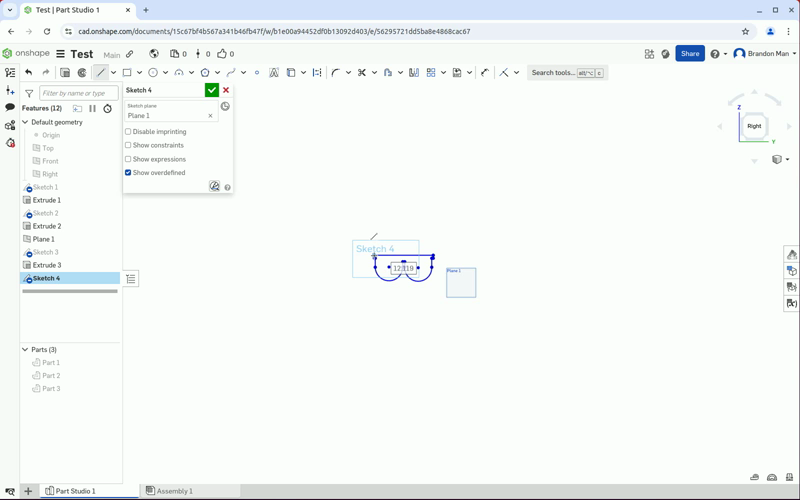
mouse_move(404, 255)
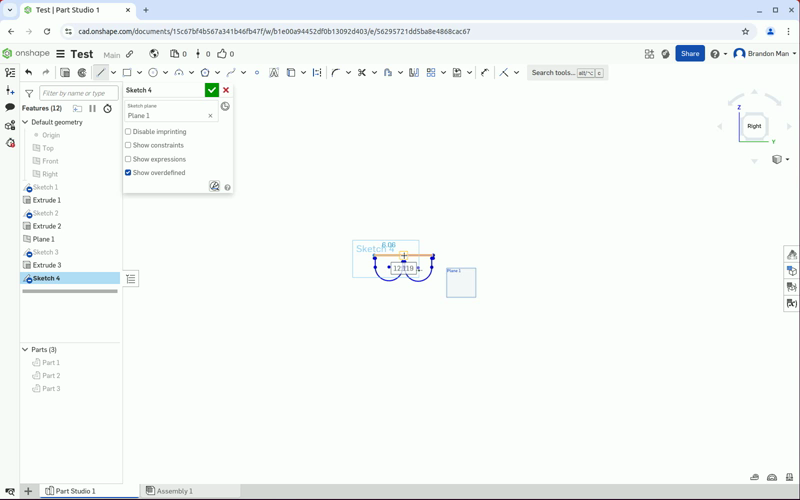
key_down(shift)
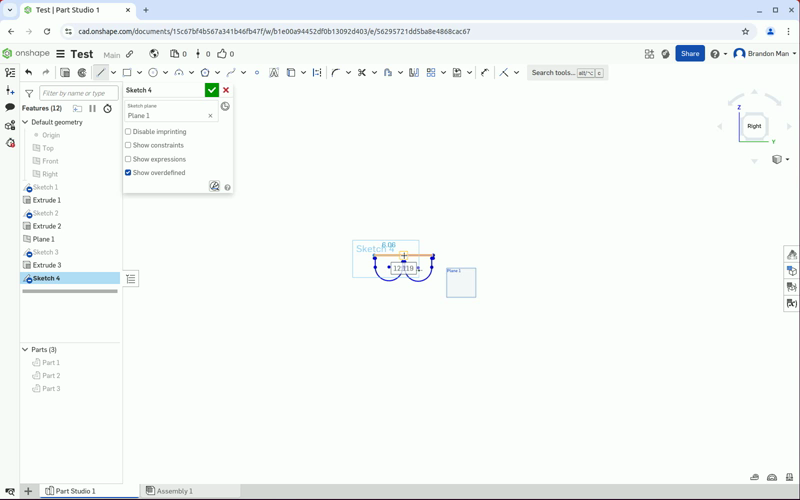
mouse_move(374, 258)
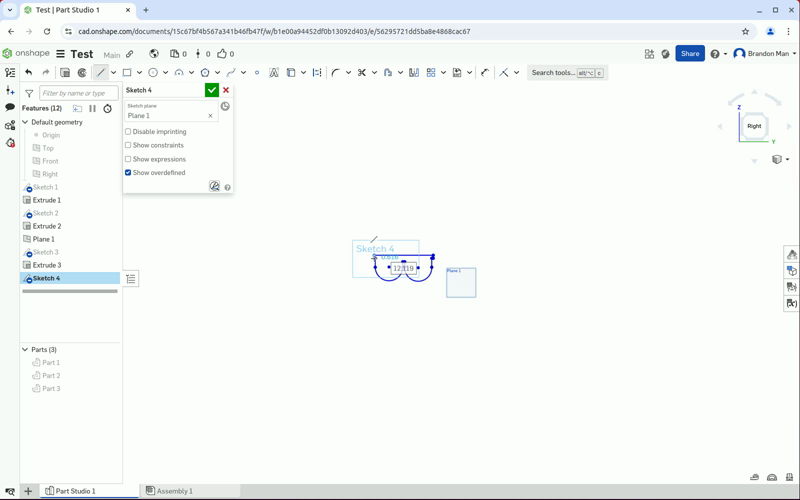
scroll(6)
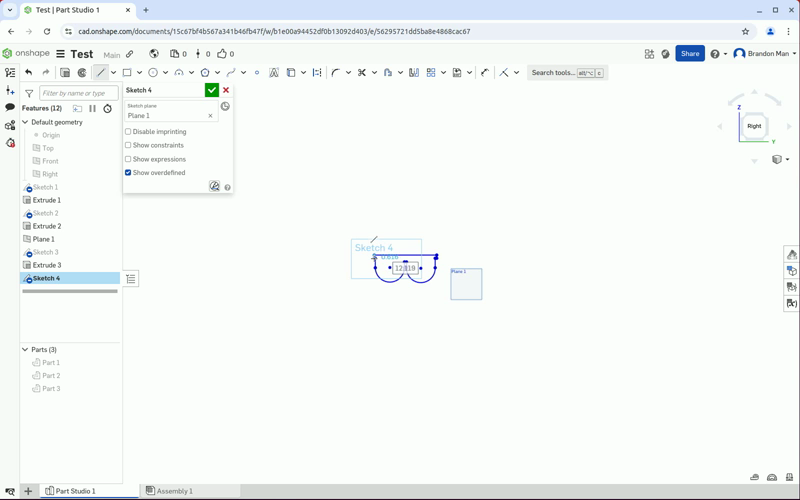
scroll(6)
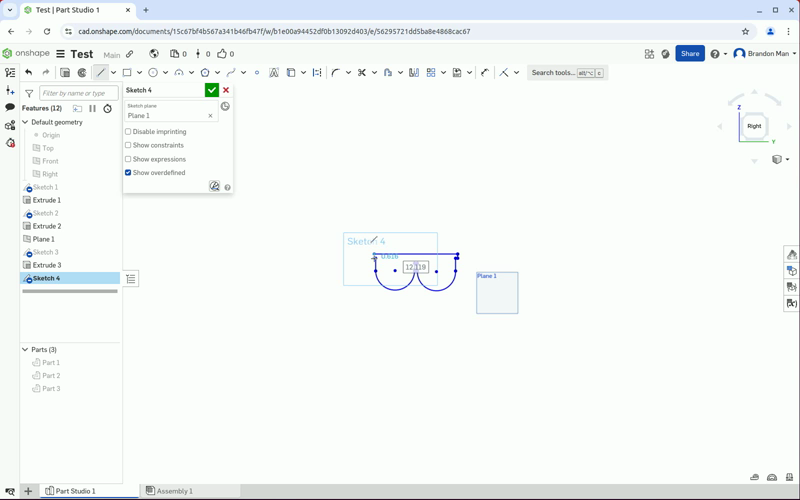
scroll(6)
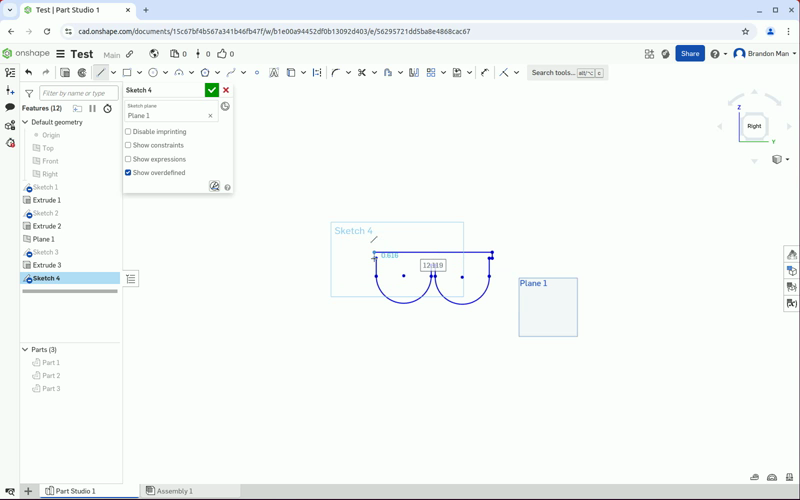
scroll(6)
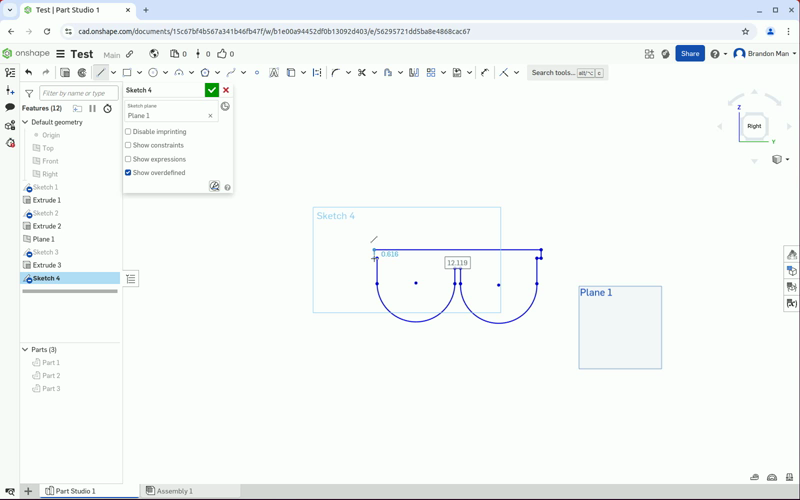
scroll(6)
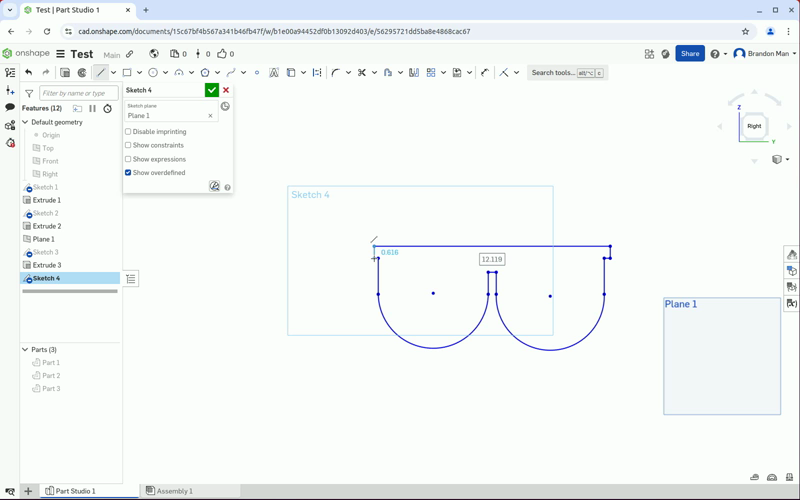
scroll(6)
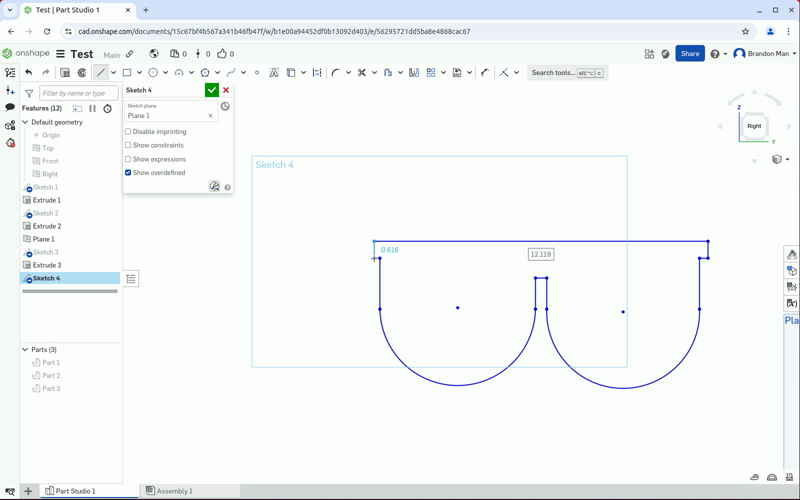
scroll(6)
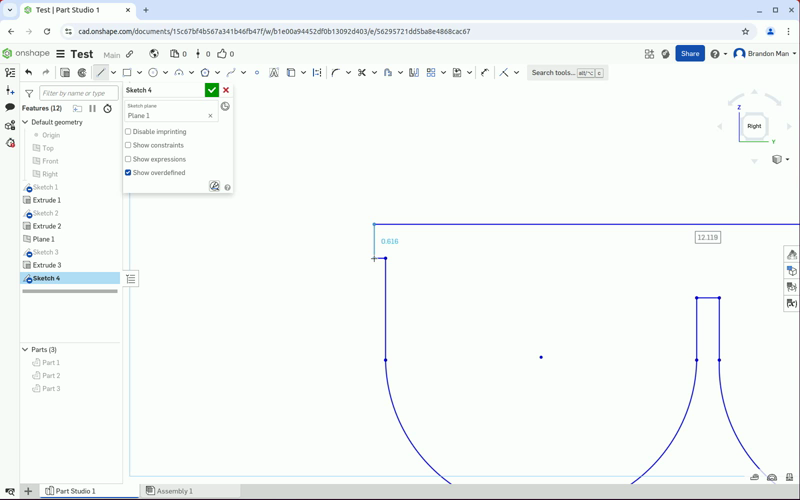
key_up(shift)
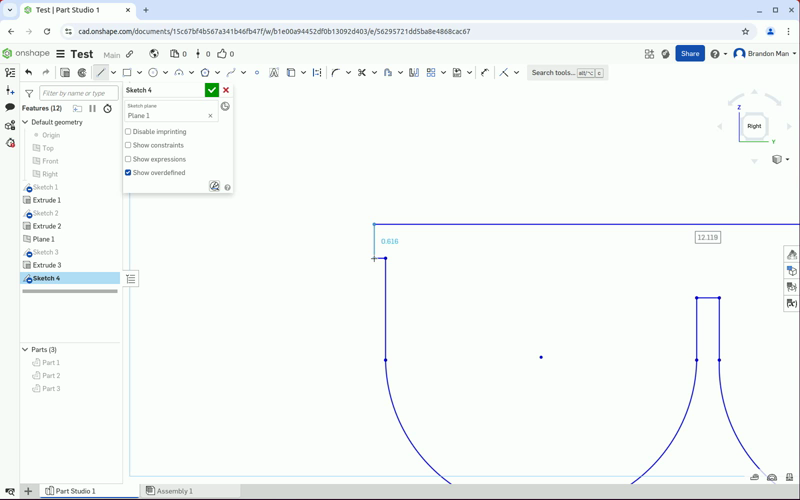
click(374, 258)
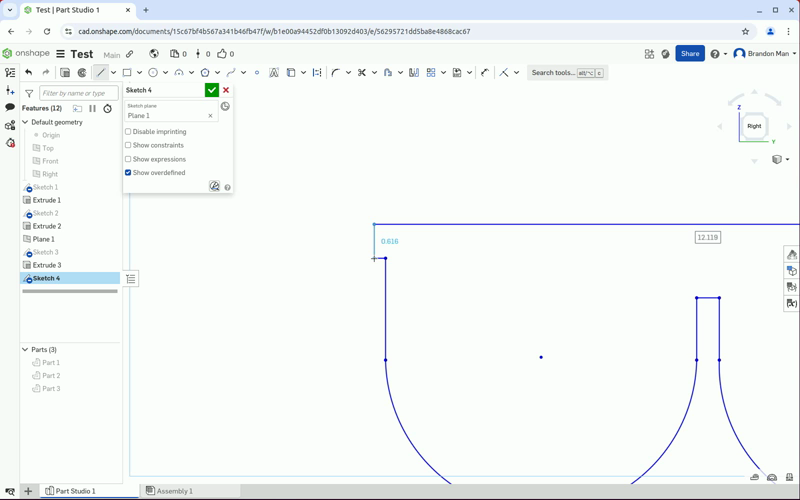
scroll(-6)
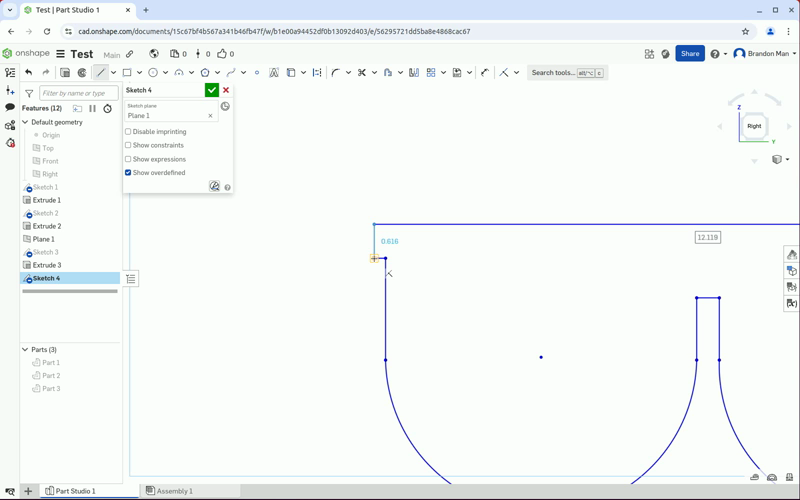
scroll(-6)
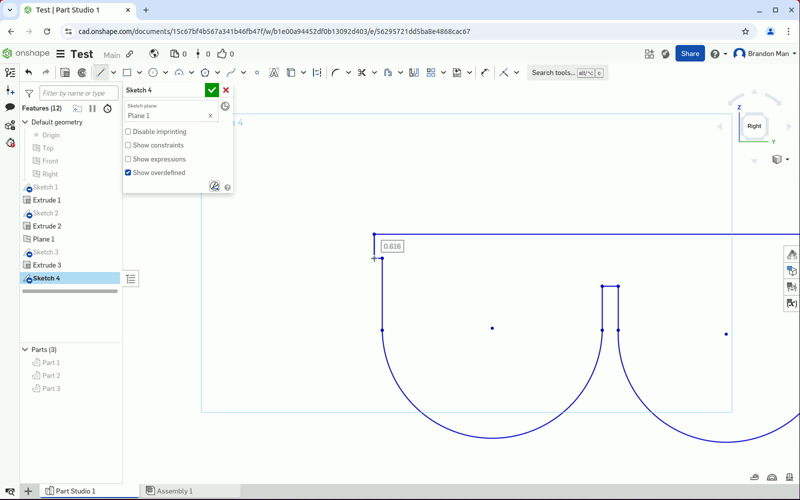
scroll(-6)
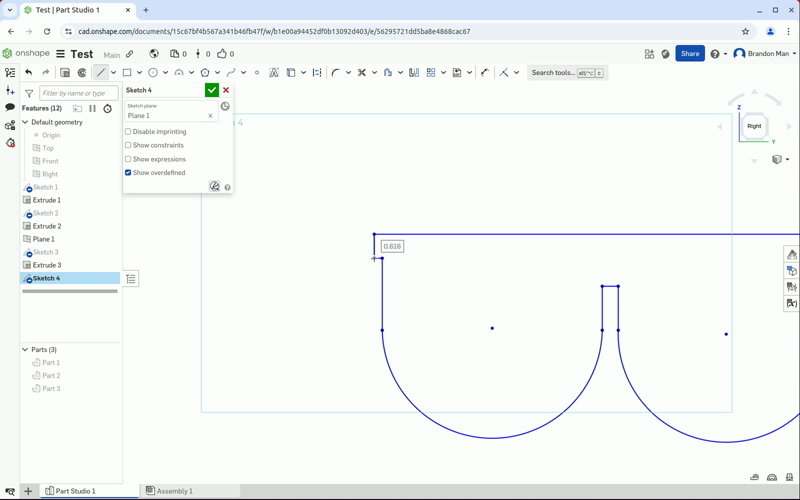
scroll(-6)
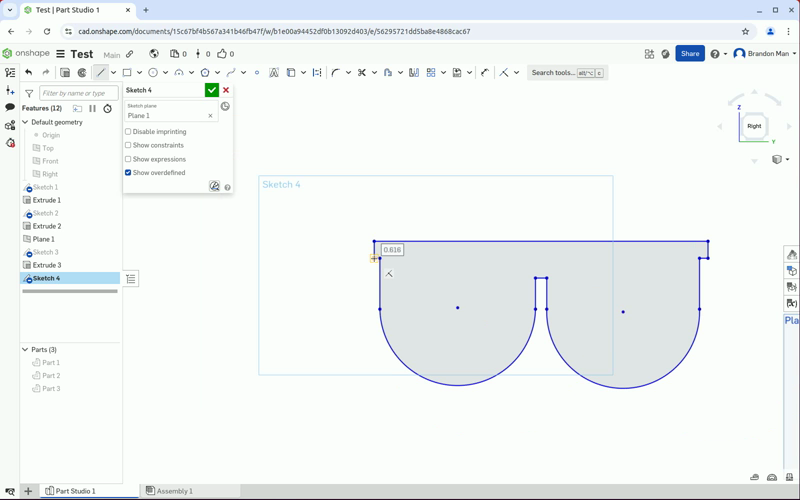
scroll(-6)
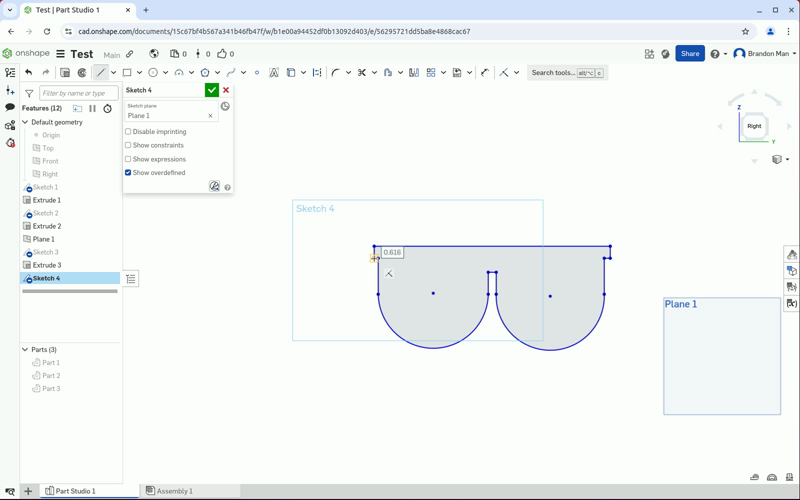
scroll(-6)
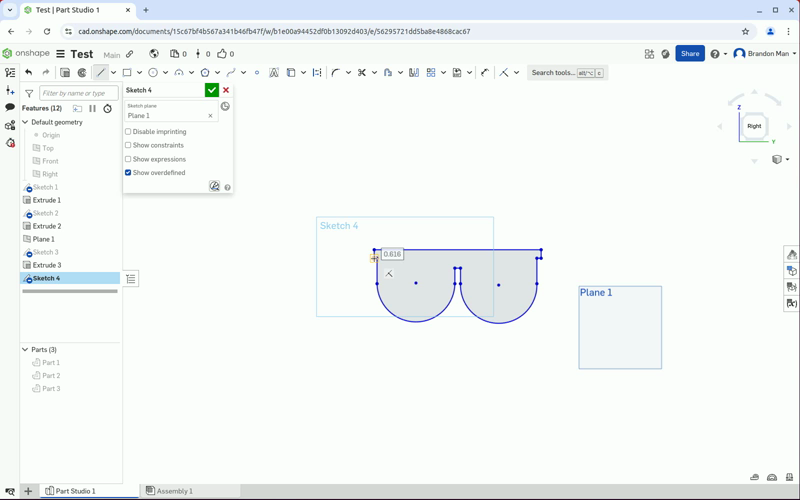
scroll(-6)
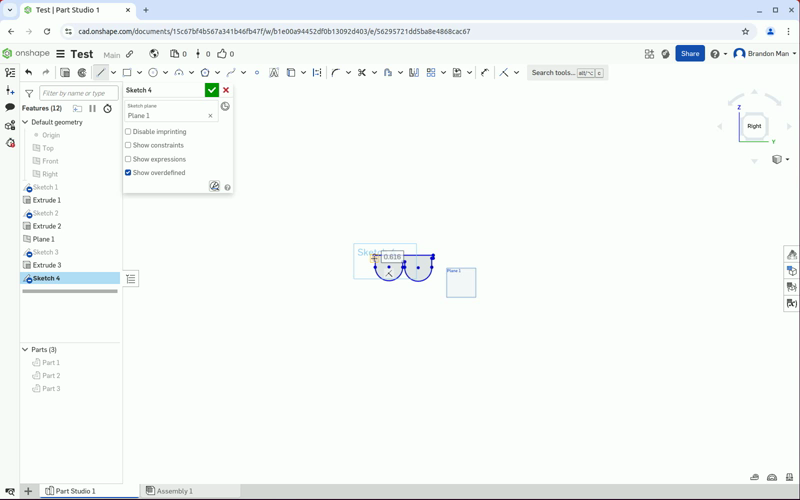
key(esc)
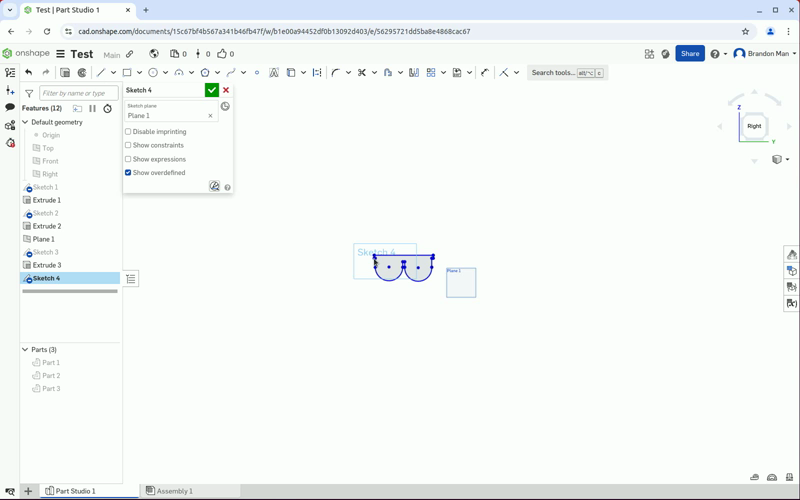
mouse_move(418, 261)
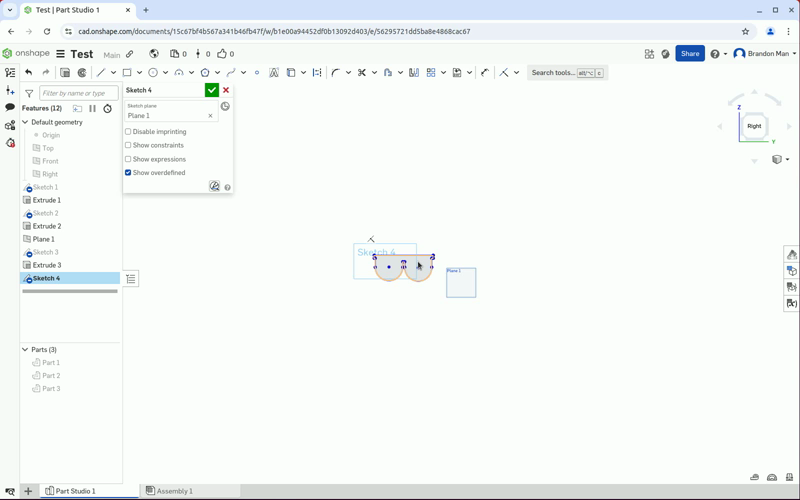
scroll(6)
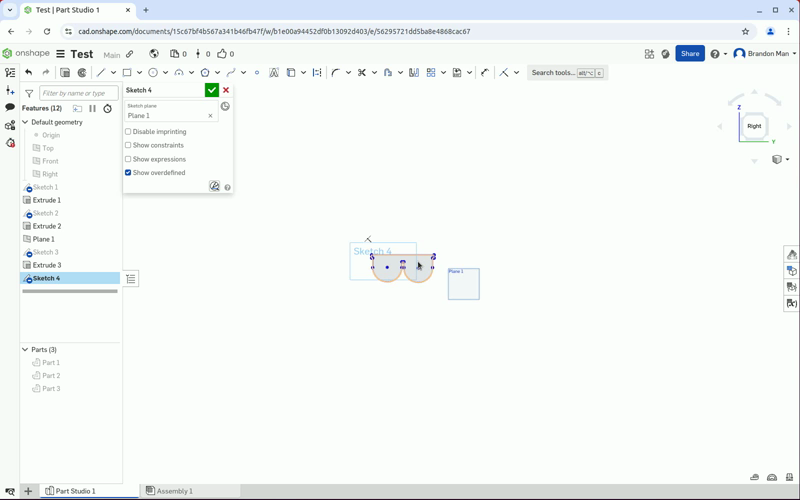
scroll(6)
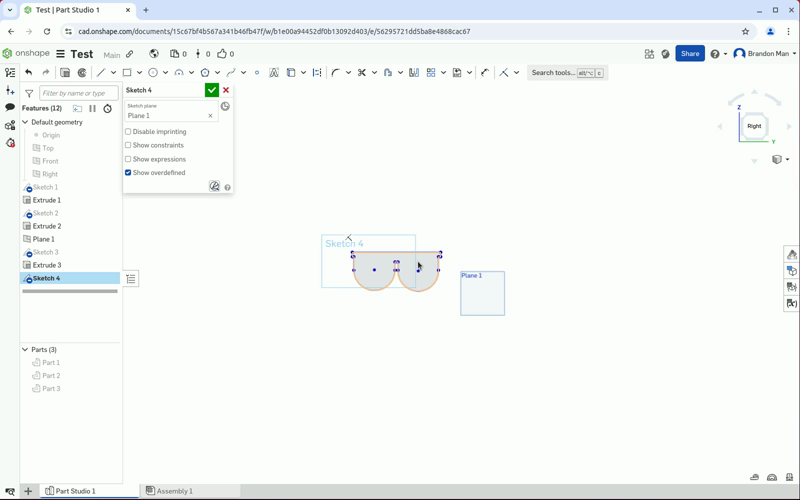
scroll(6)
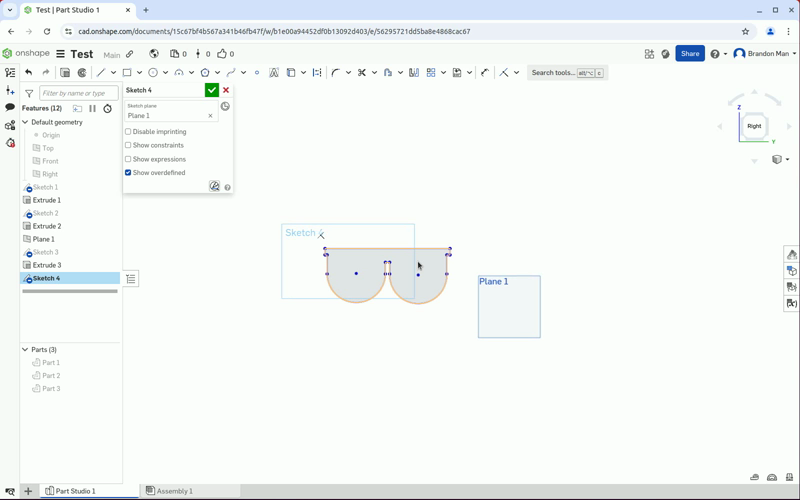
scroll(6)
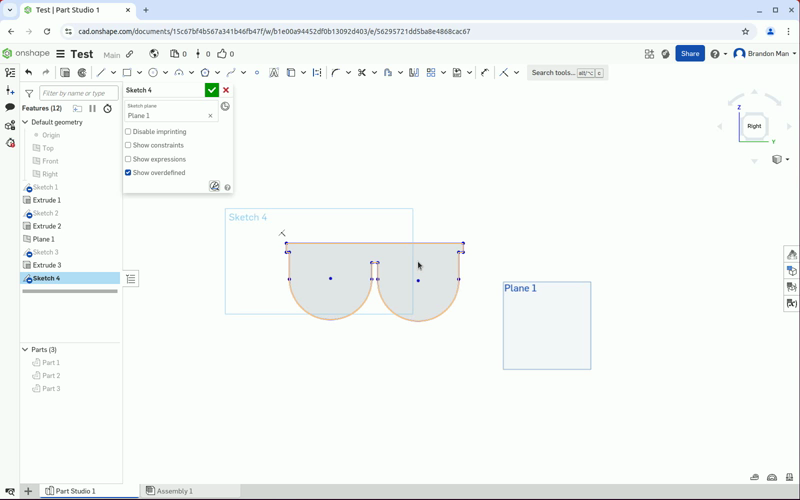
scroll(6)
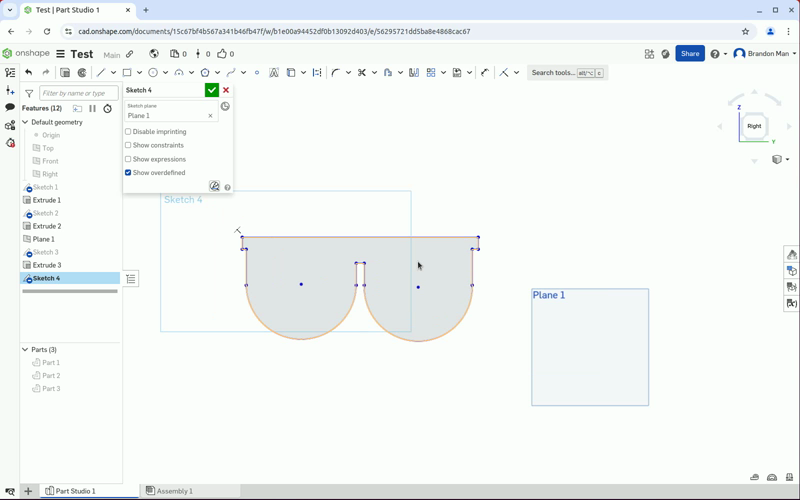
scroll(6)
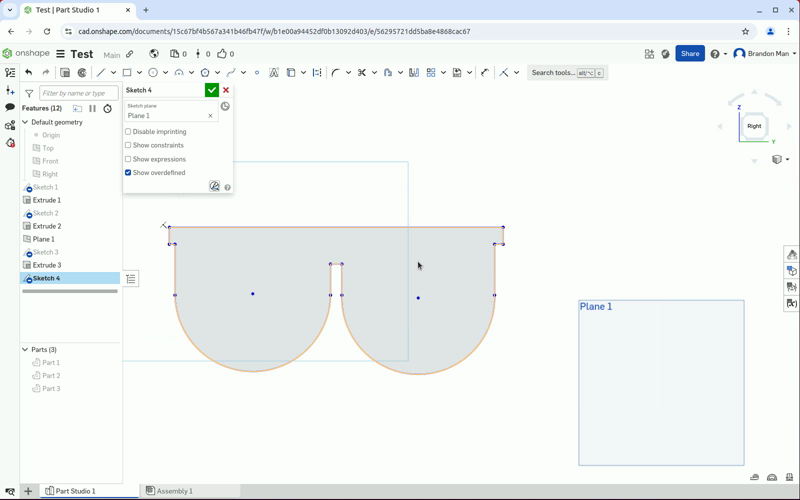
scroll(6)
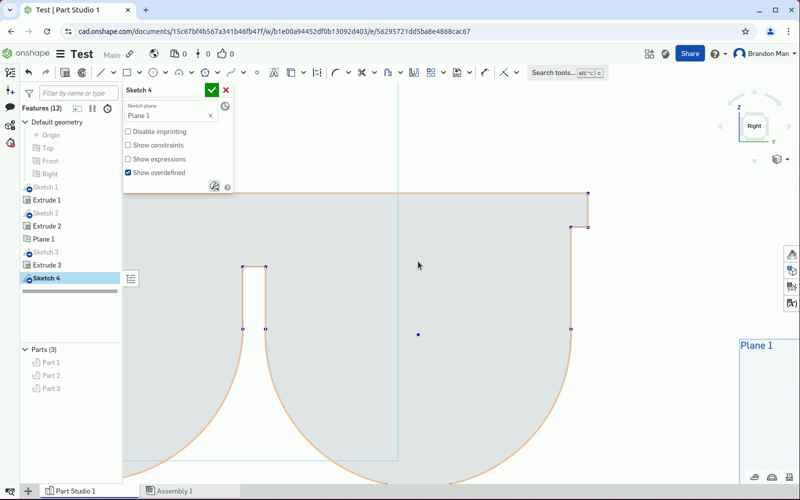
click(418, 261)
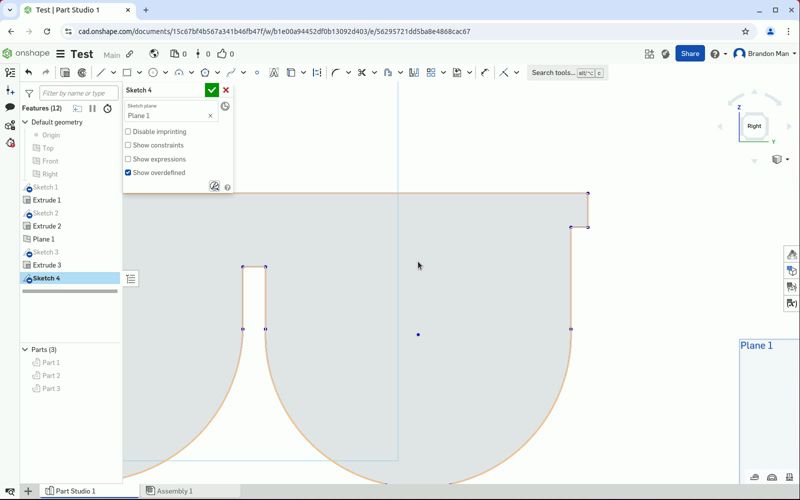
scroll(-6)
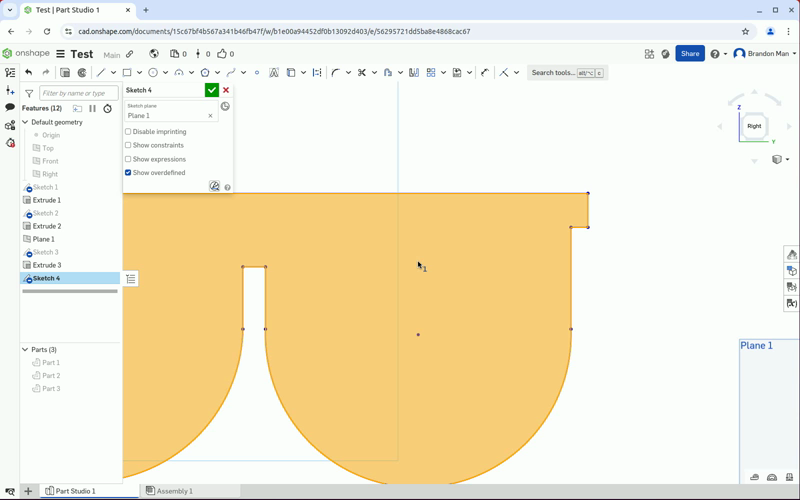
scroll(-6)
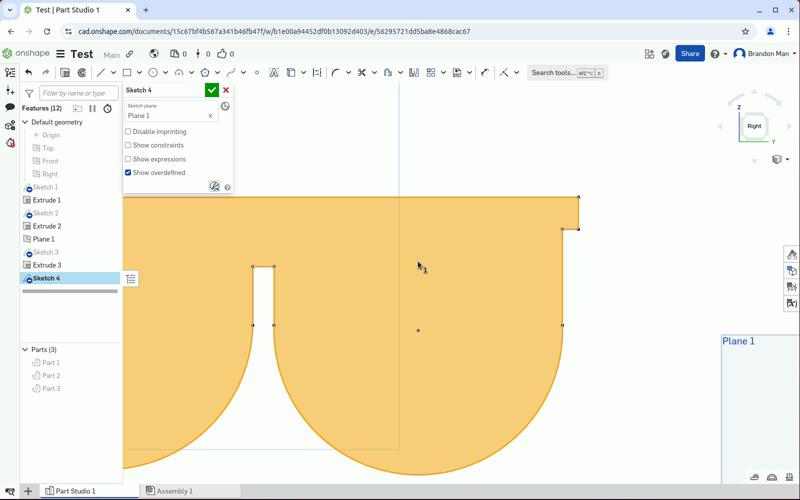
scroll(-6)
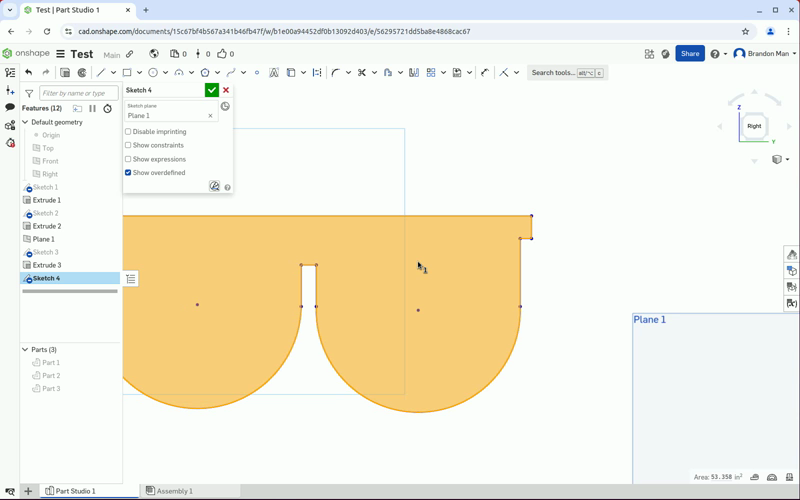
scroll(-6)
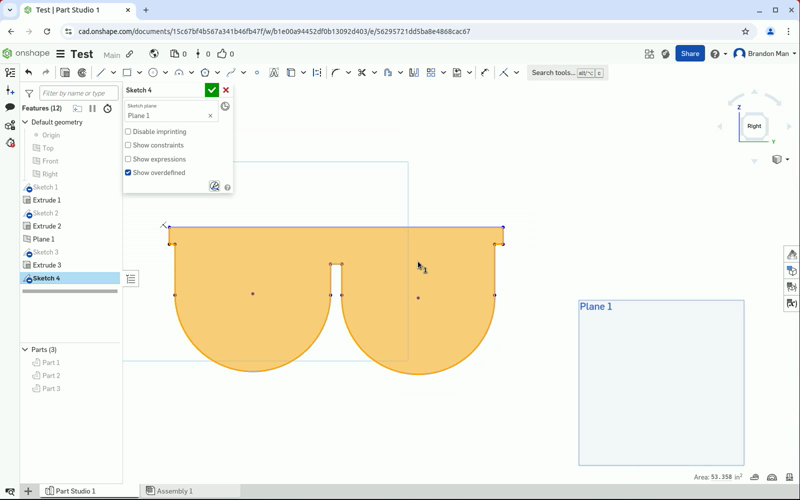
scroll(-6)
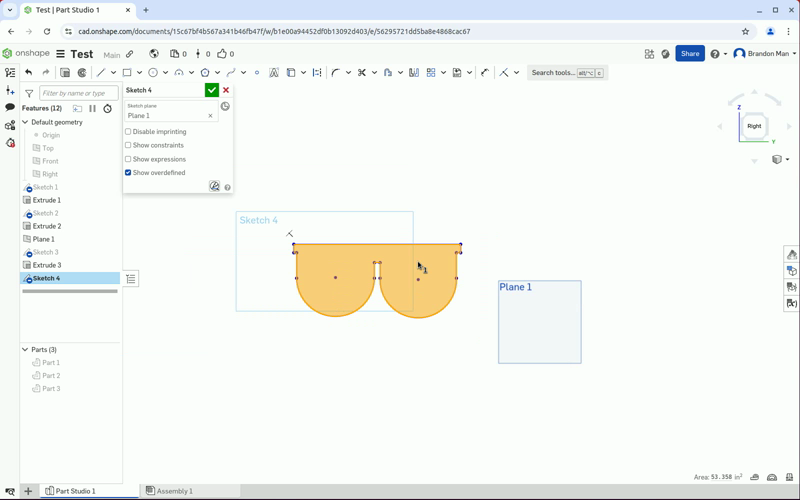
scroll(-6)
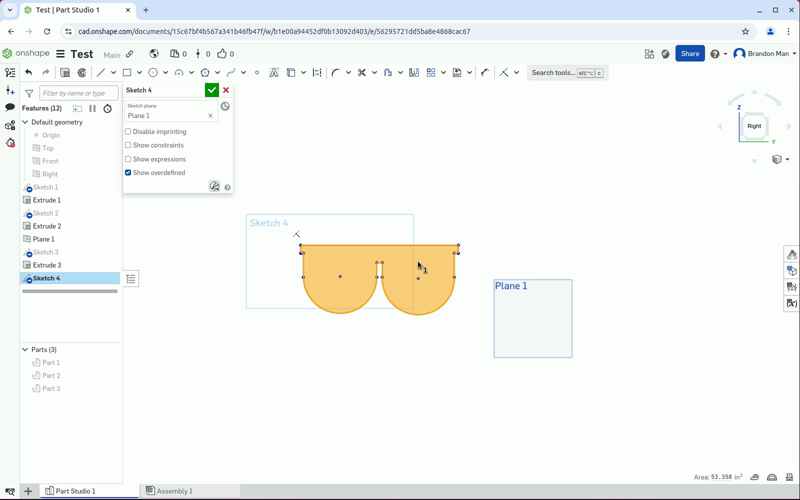
scroll(-6)
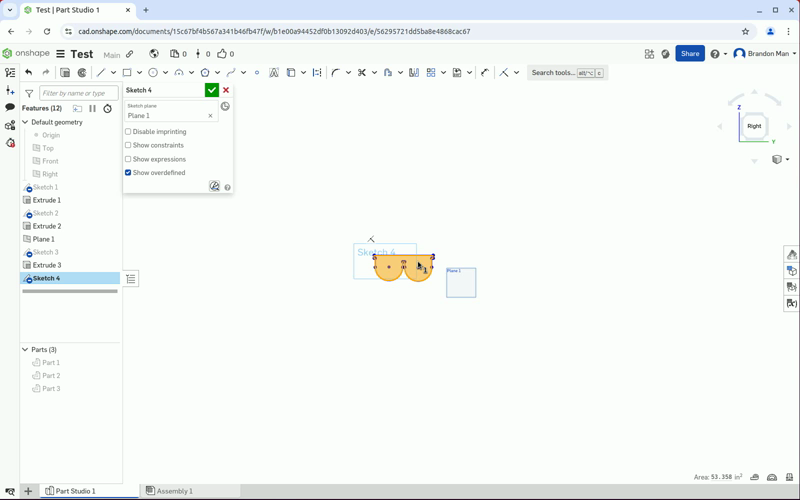
mouse_move(73, 352)
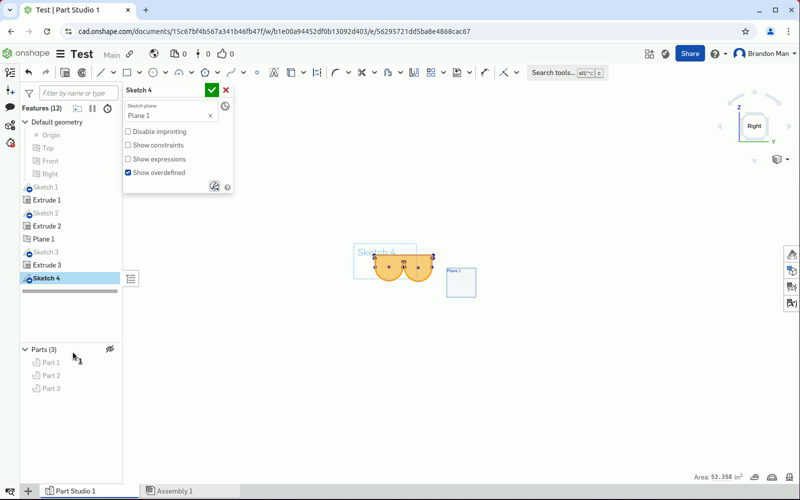
key(shift+y)
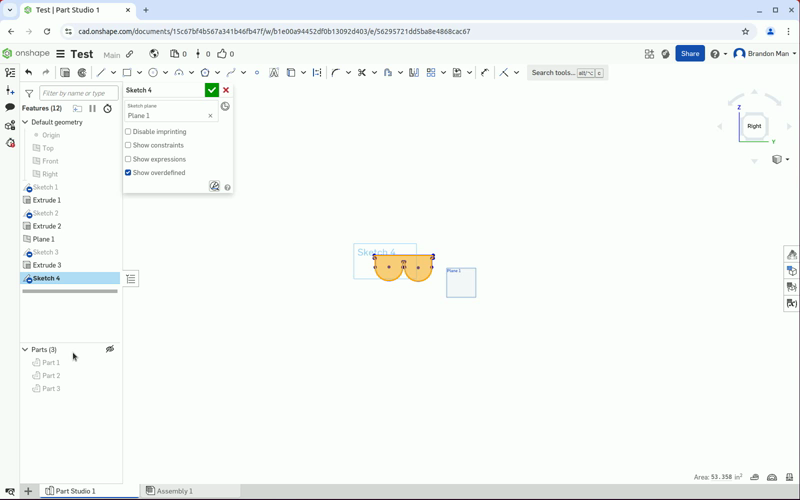
key(shift+e)
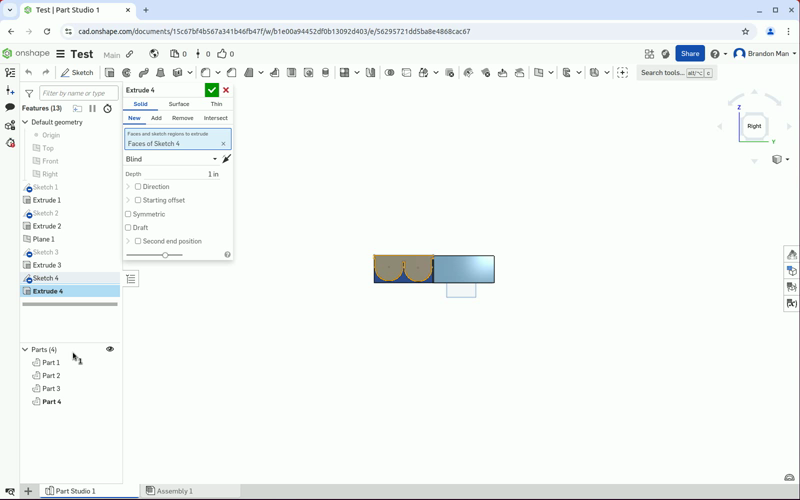
mouse_move(143, 106)
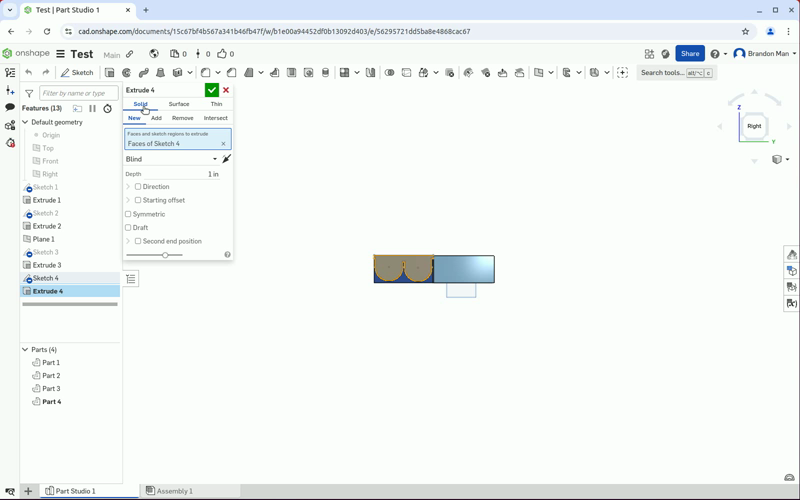
click(143, 106)
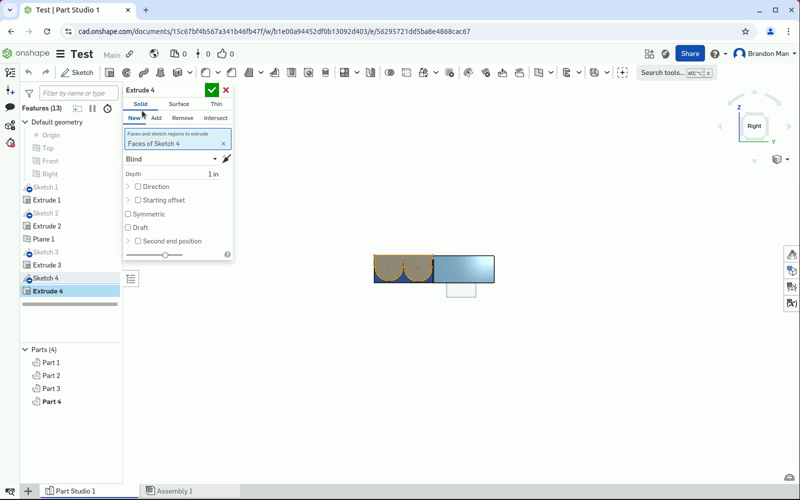
mouse_move(137, 120)
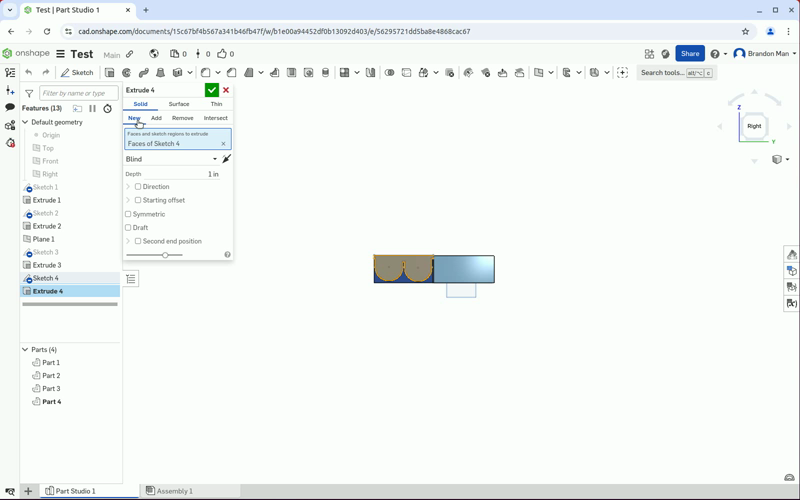
click(137, 120)
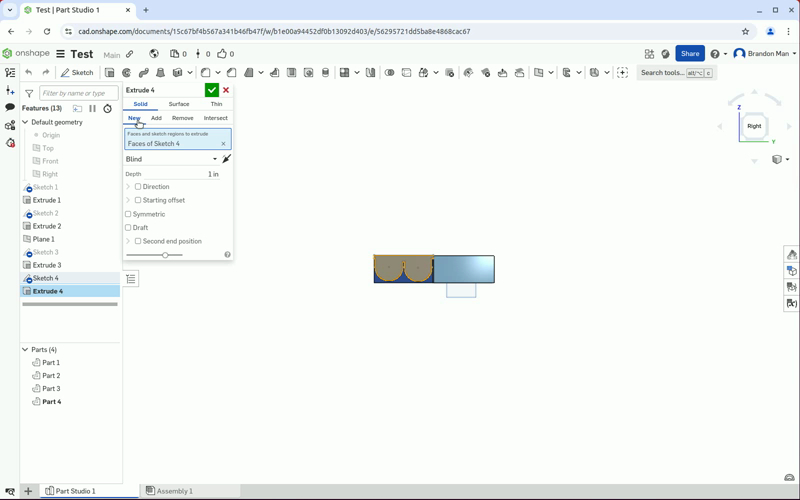
key(tab, 4)
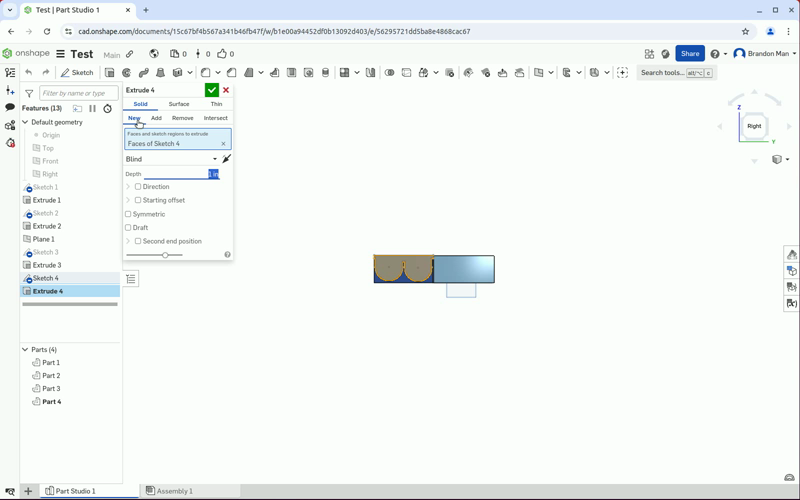
text(0.241)
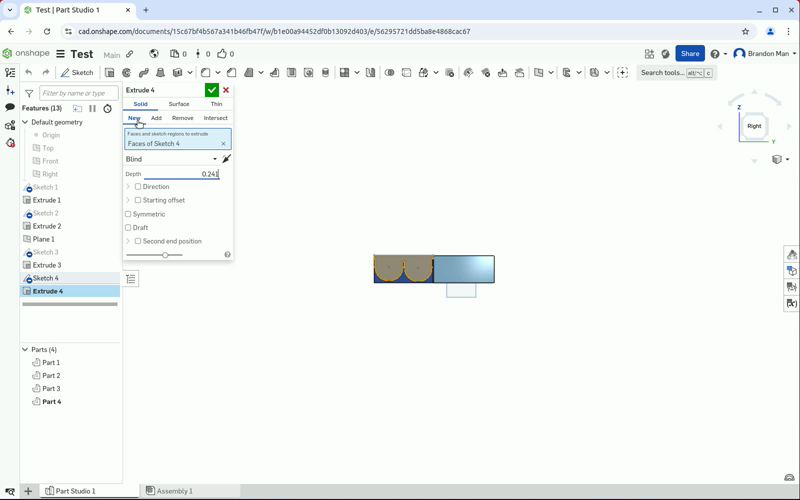
key(enter)
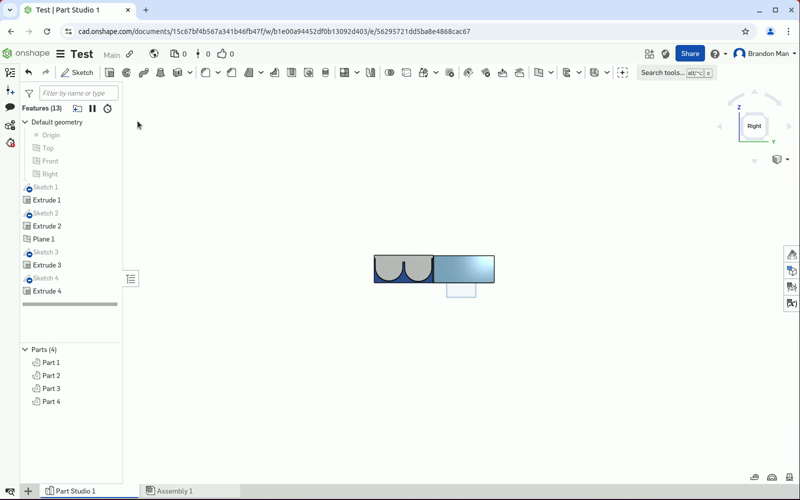
key(shift+h)
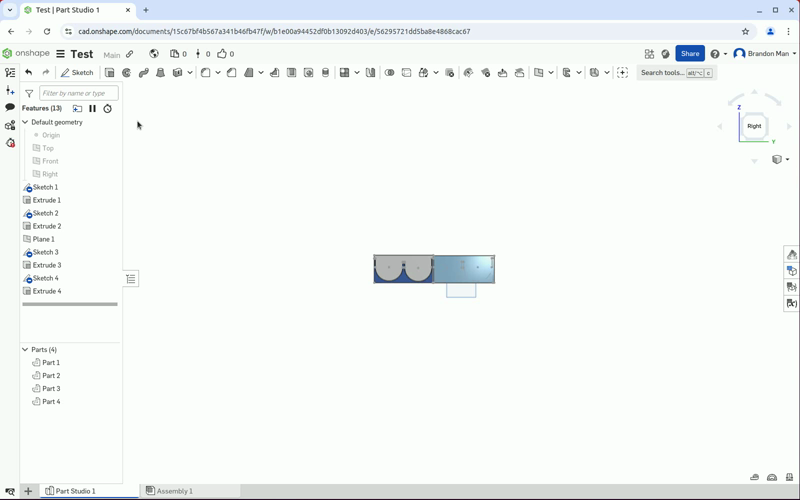
key(shift+h)
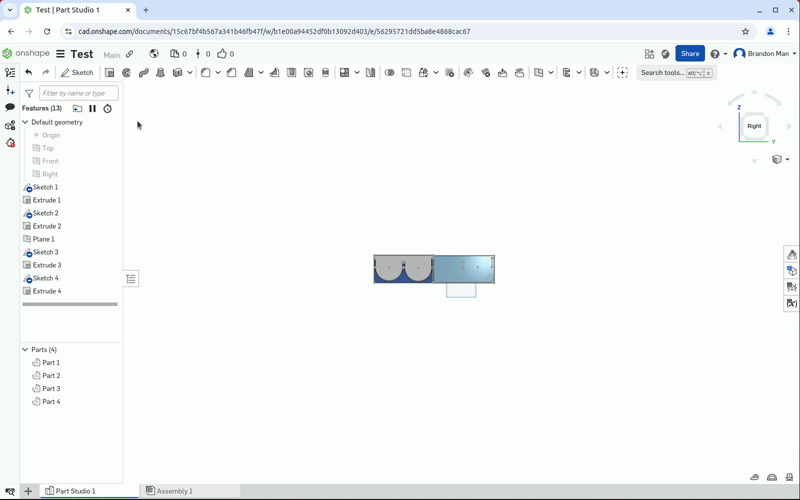
key(shift+7)
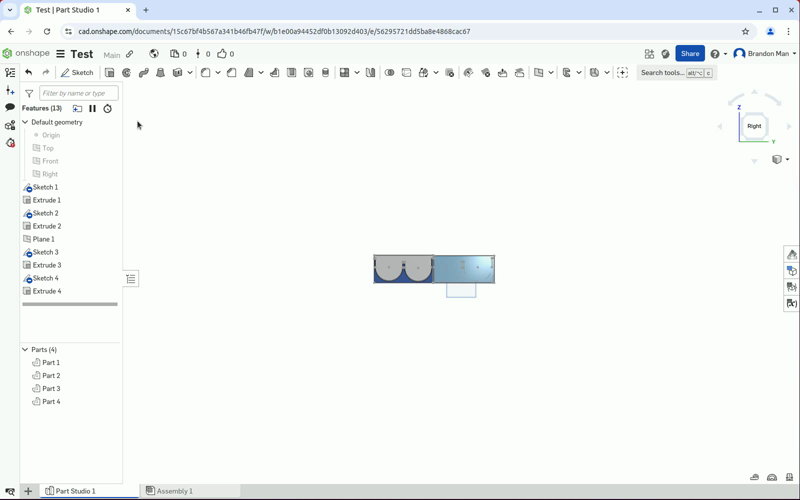
key(right, 2)
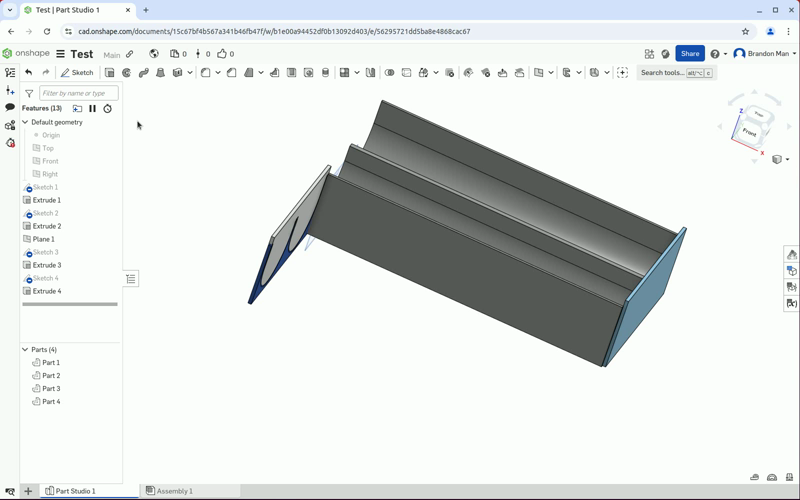
key(down, 2)
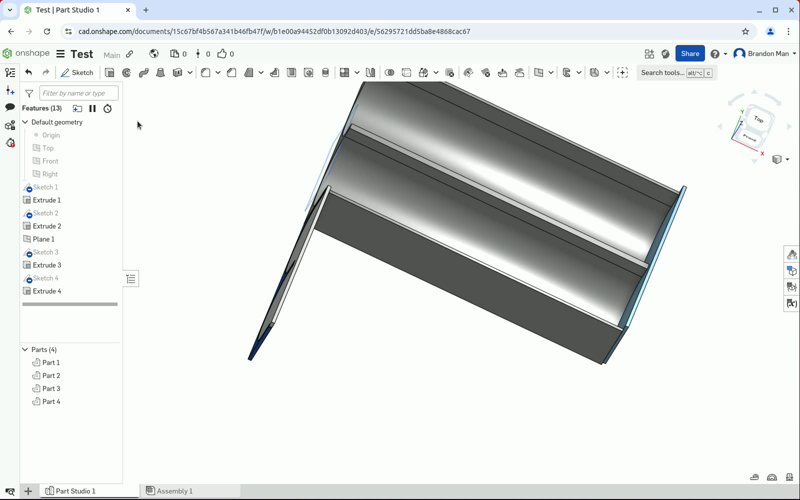
key(up, 2)
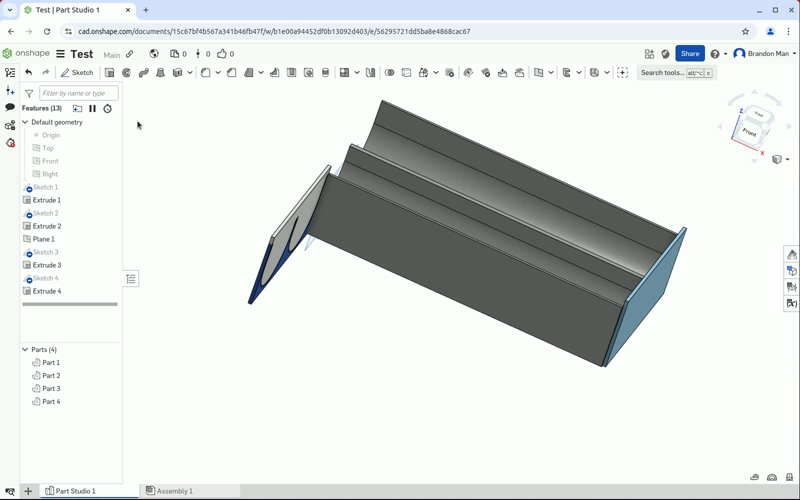
key(left, 2)
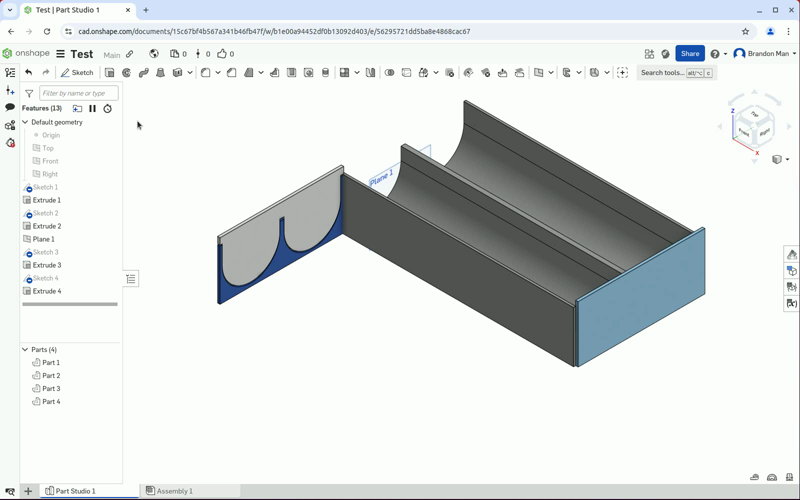
mouse_move(73, 189)
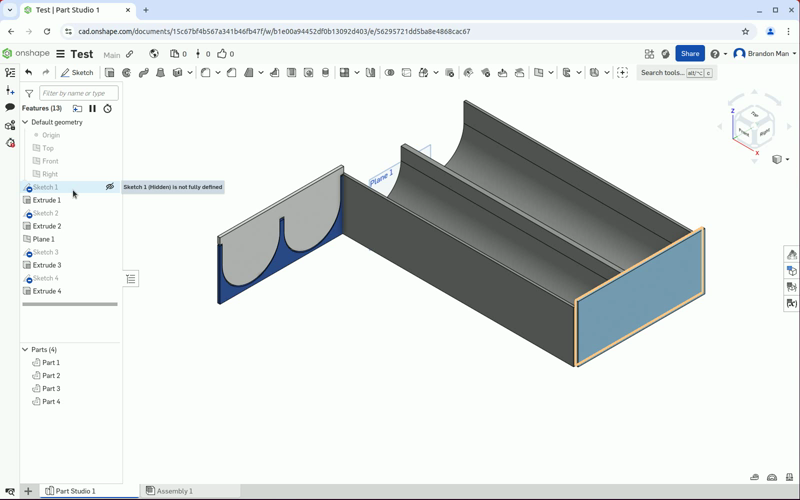
click(73, 189)